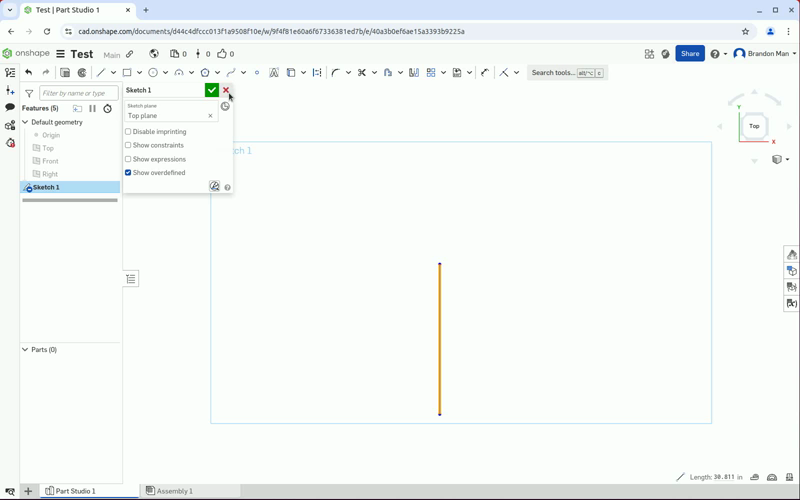
key(shift+h)
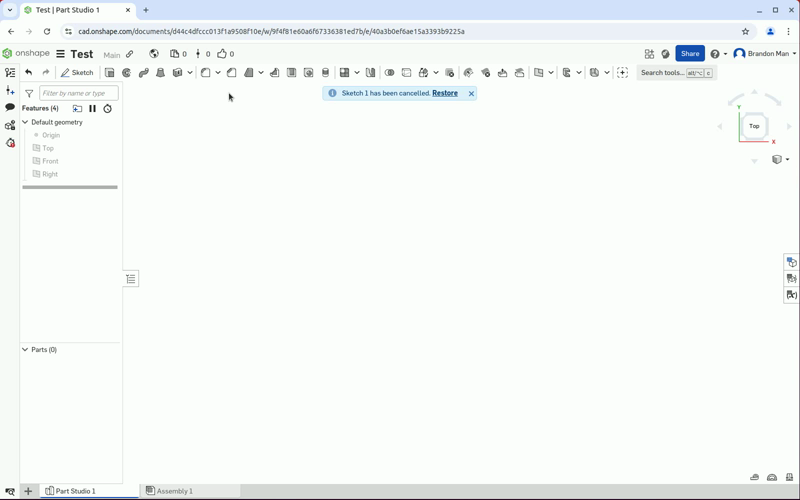
mouse_move(73, 352)
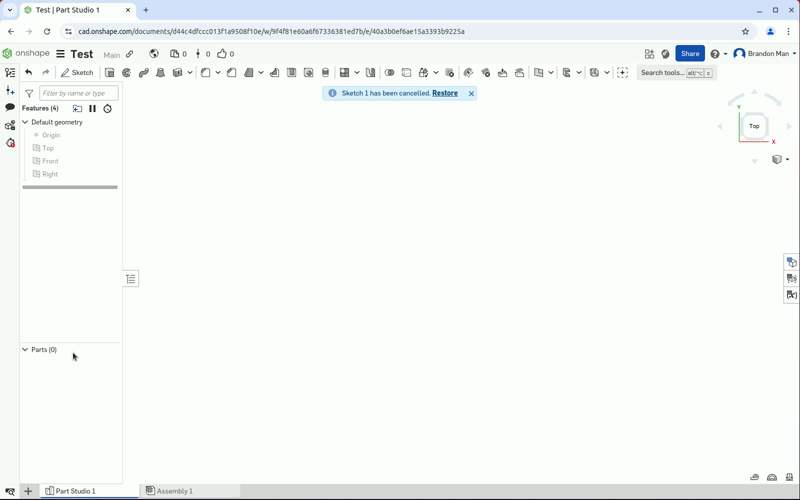
key(y)
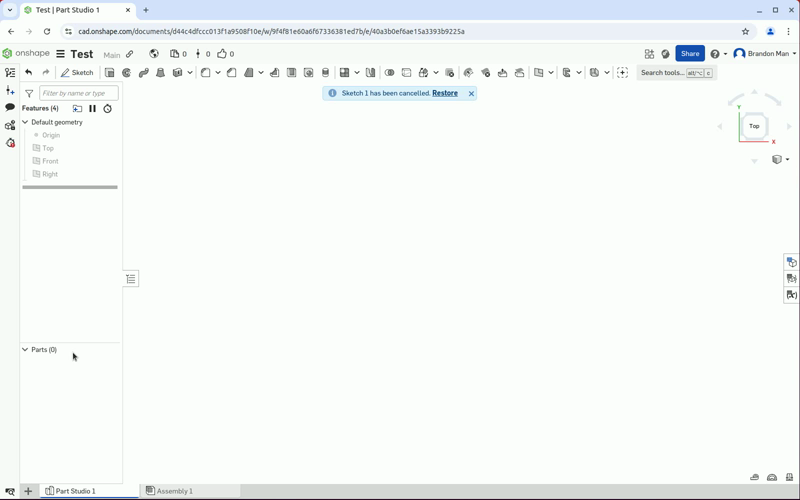
key(shift+p)
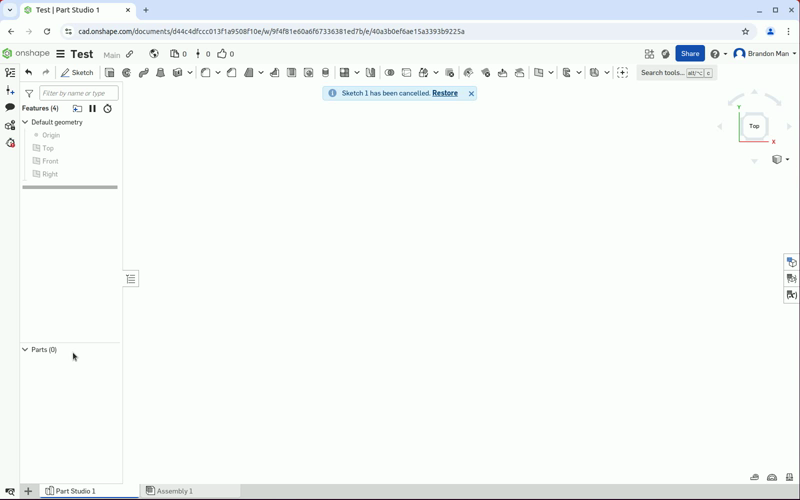
key(space)
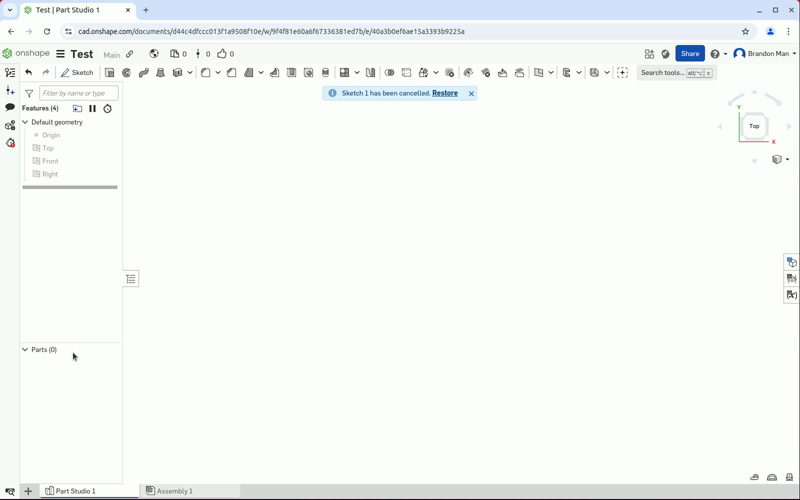
key_down(shift)
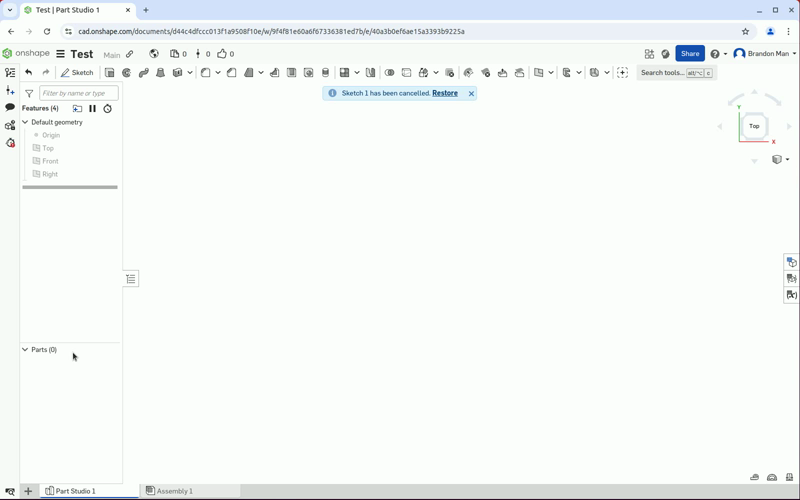
key(up)
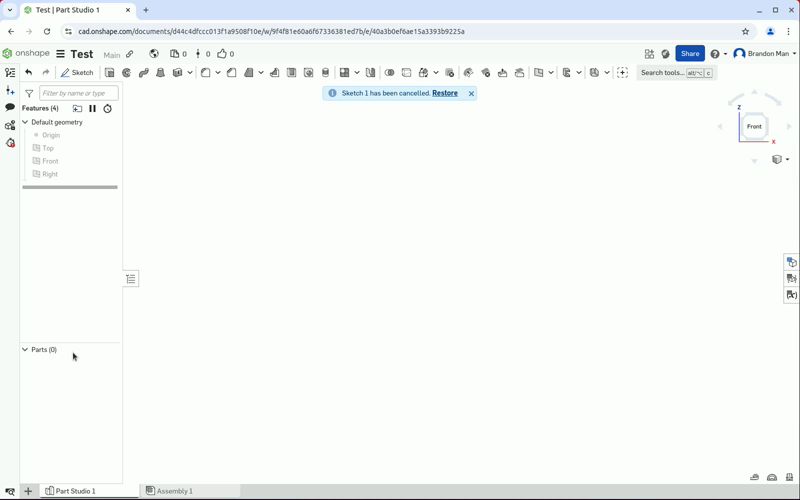
key_up(shift)
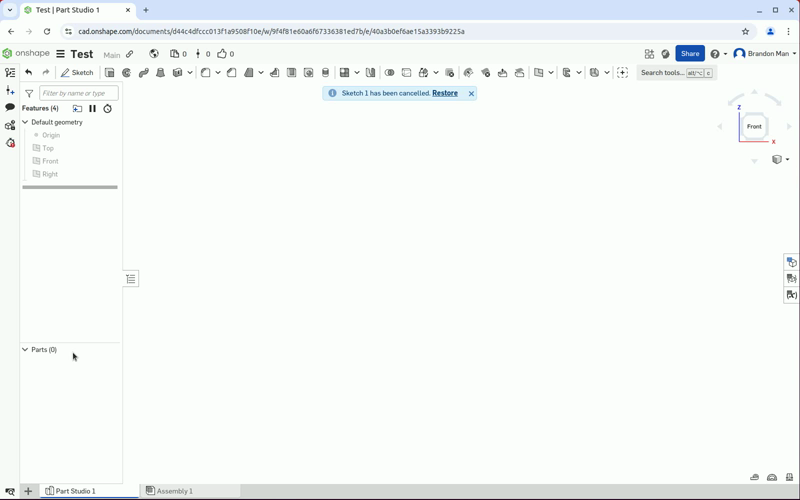
key(space)
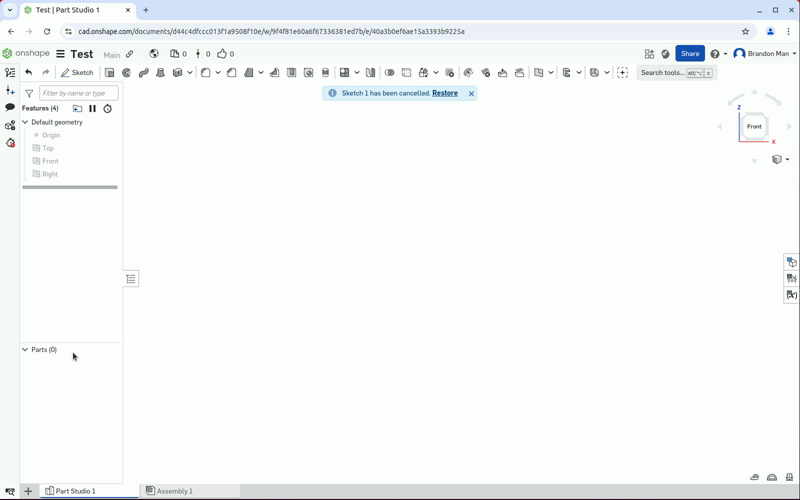
key_down(shift)
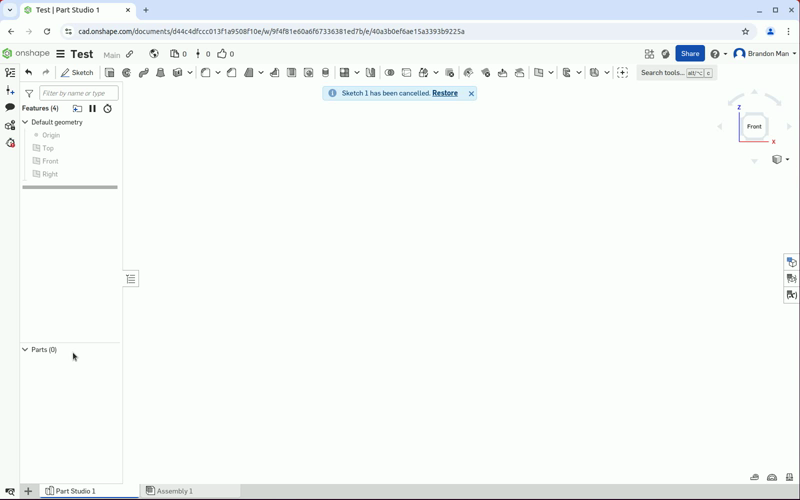
key(left)
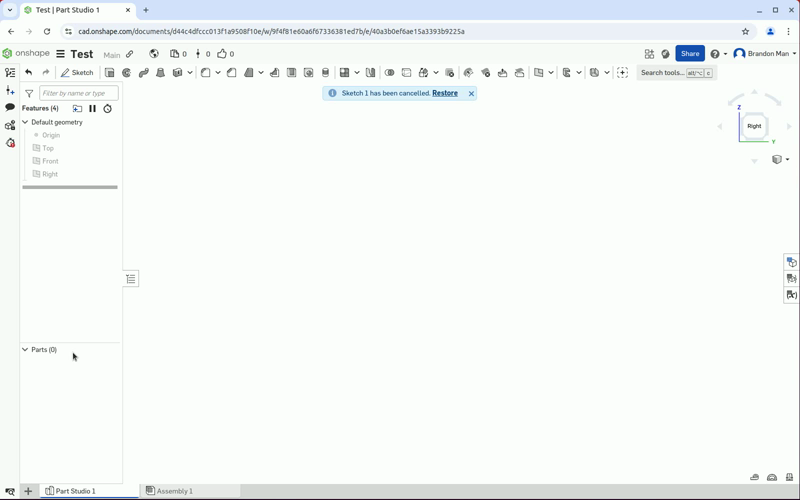
key_up(shift)
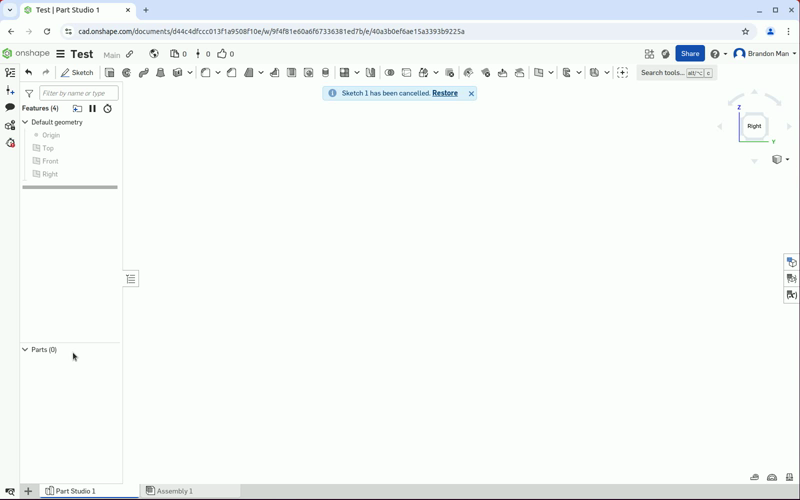
mouse_move(73, 352)
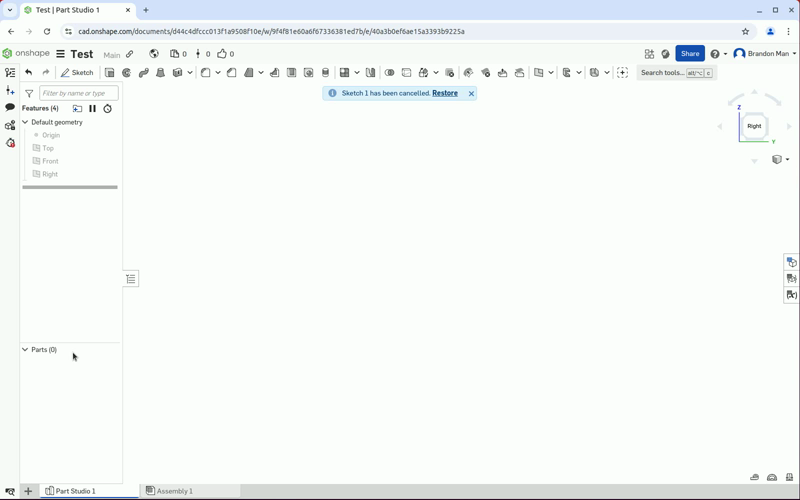
key(shift+y)
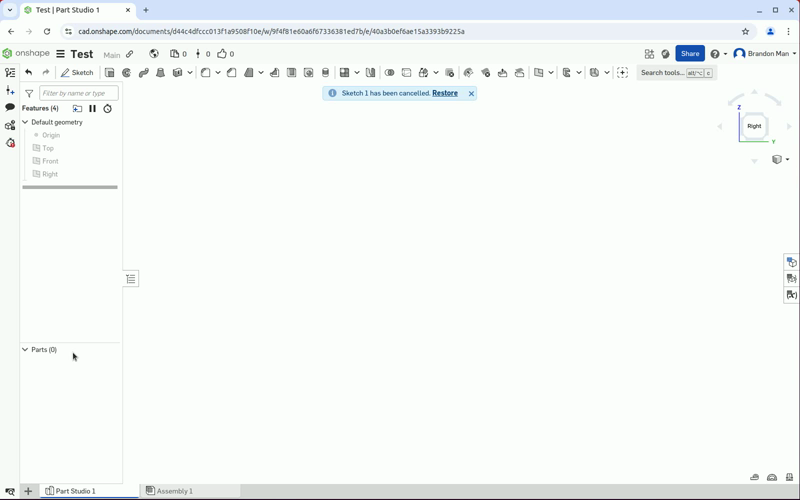
key(shift+s)
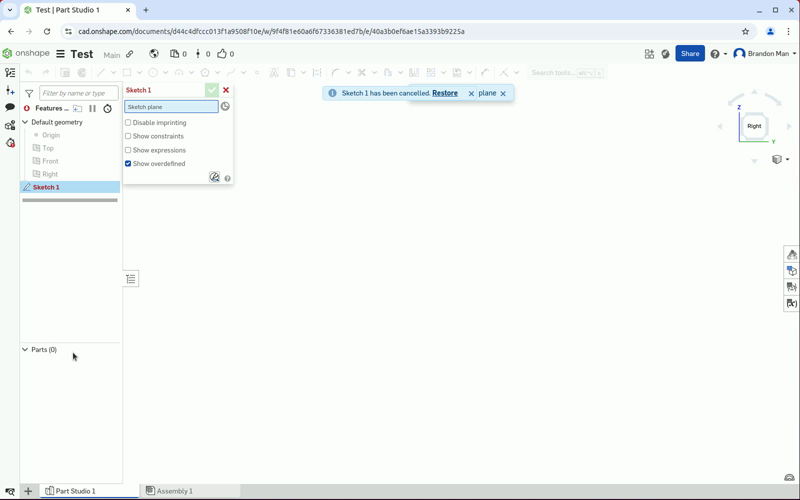
mouse_move(73, 176)
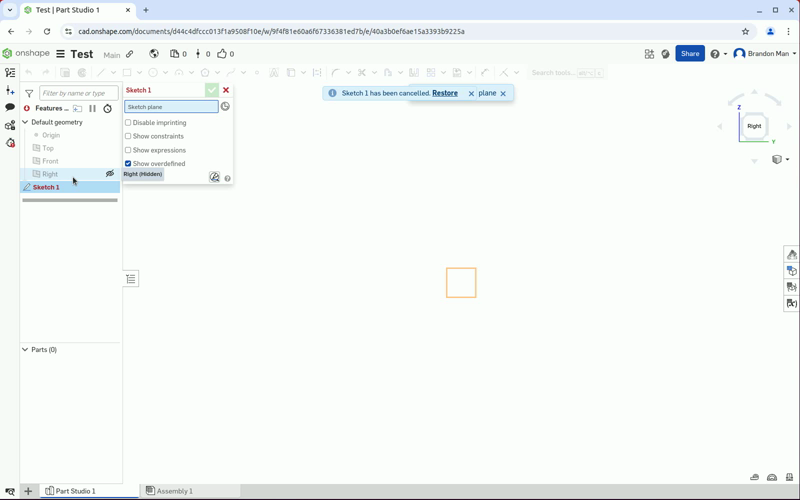
click(73, 176)
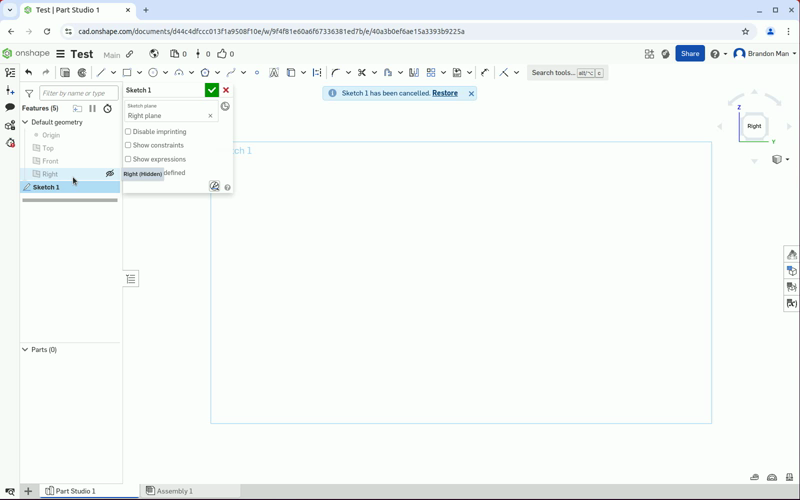
mouse_move(73, 352)
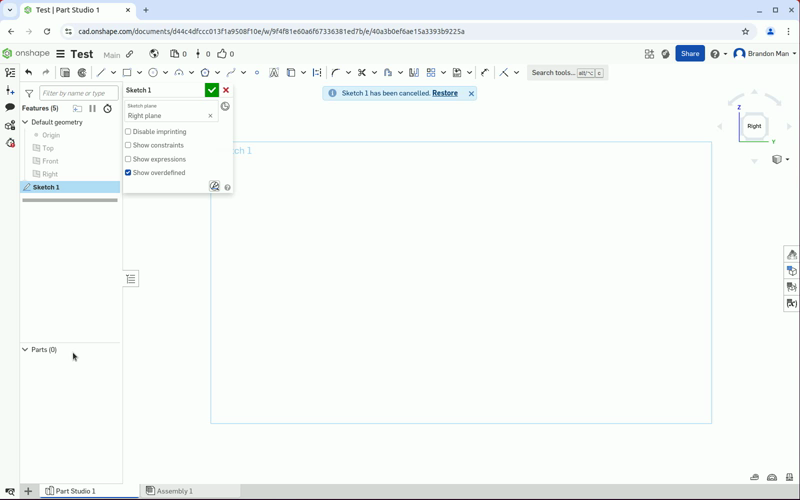
key(y)
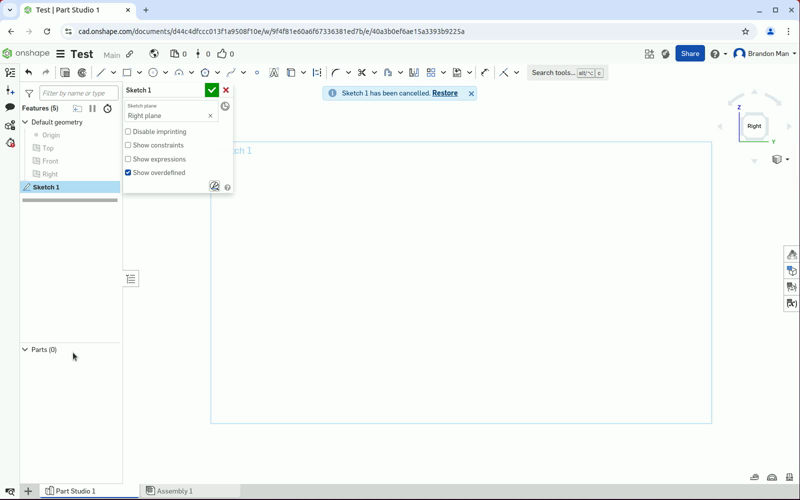
key(l)
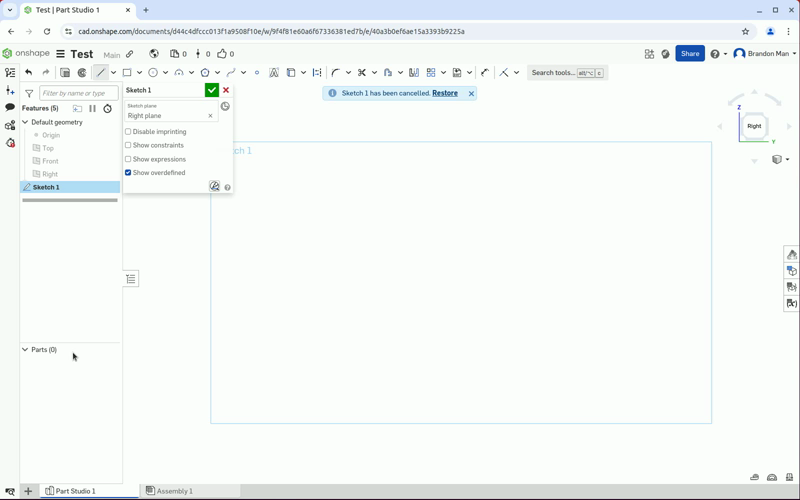
key_down(shift)
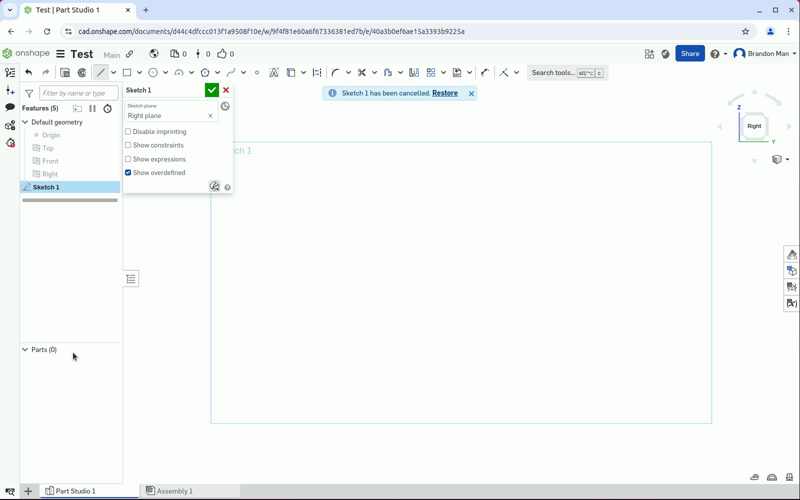
mouse_move(395, 282)
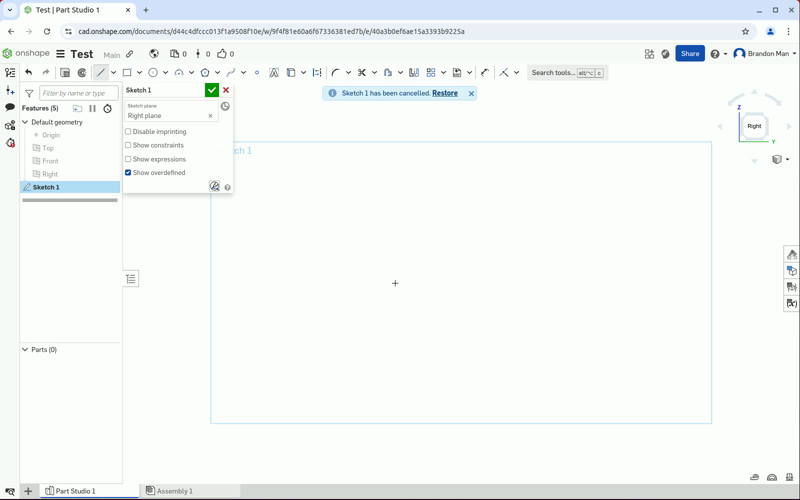
click(395, 282)
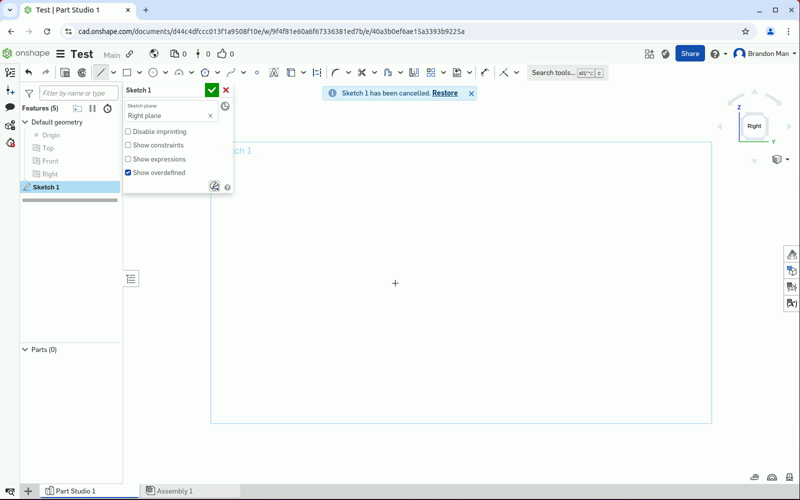
key_up(shift)
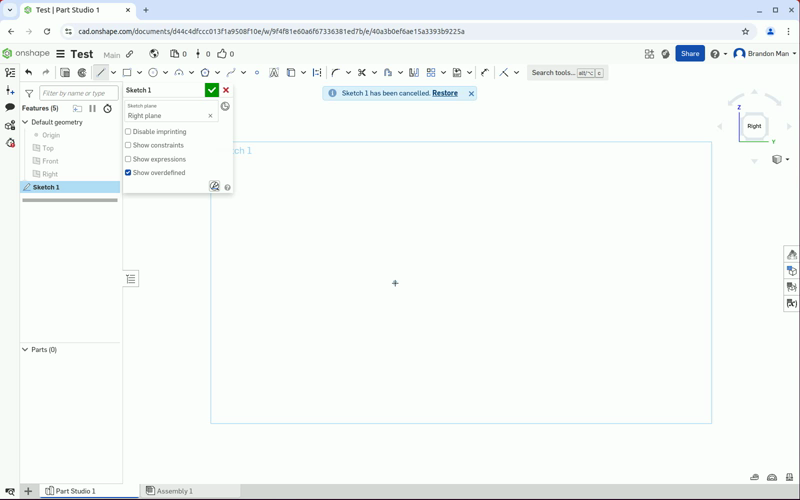
key_down(shift)
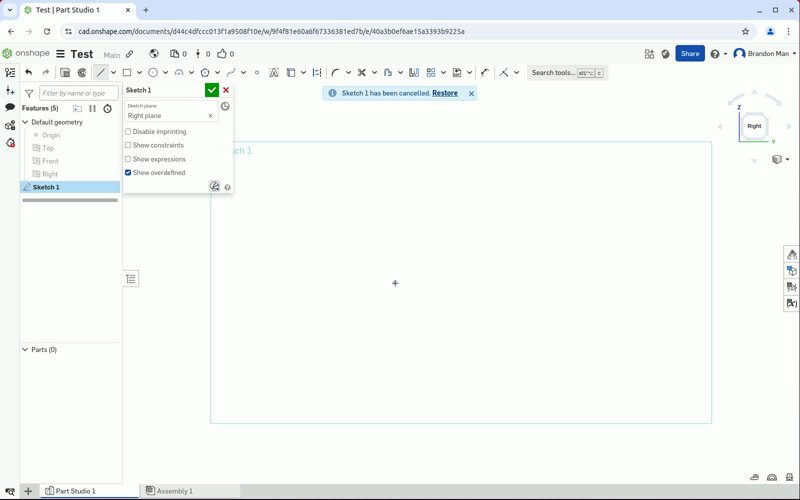
mouse_move(398, 364)
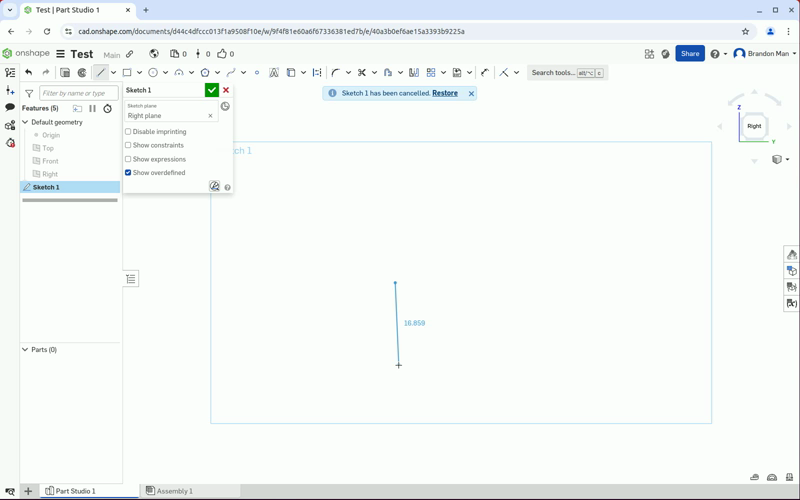
click(398, 364)
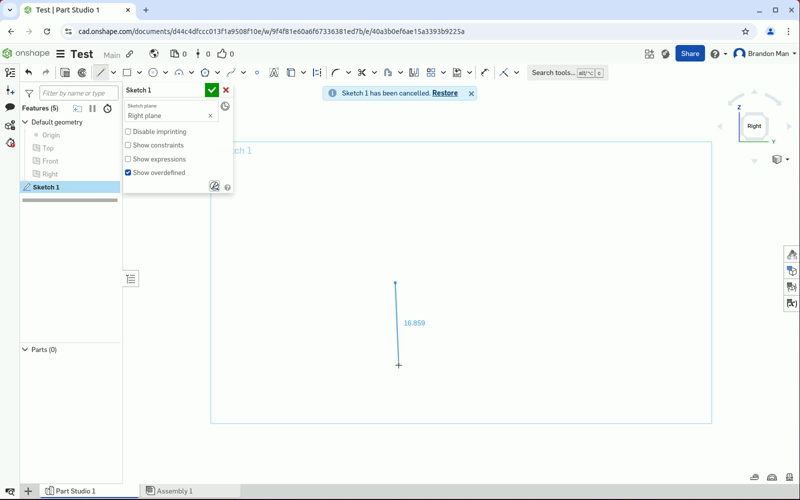
key_up(shift)
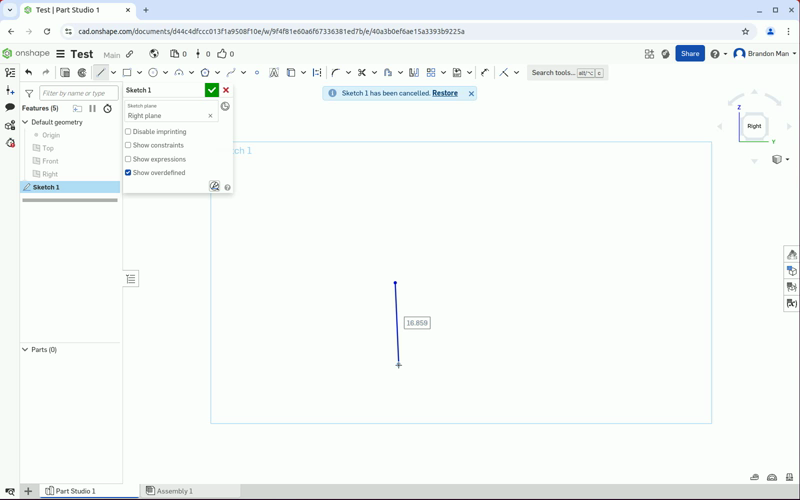
key_down(shift)
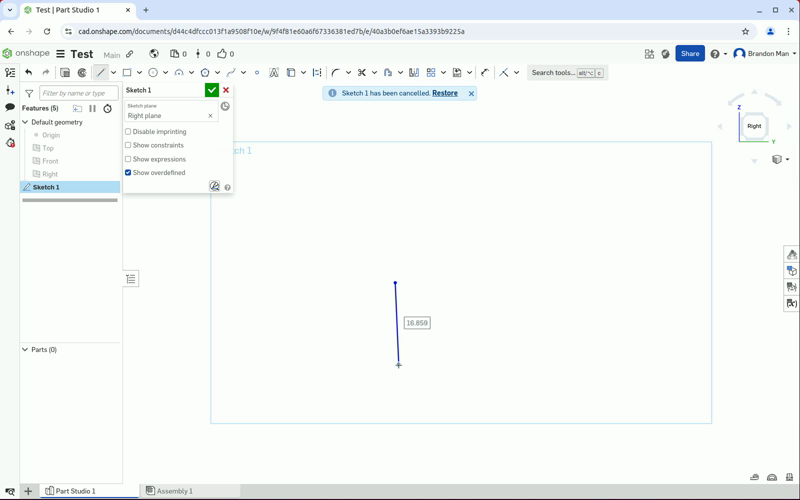
mouse_move(428, 364)
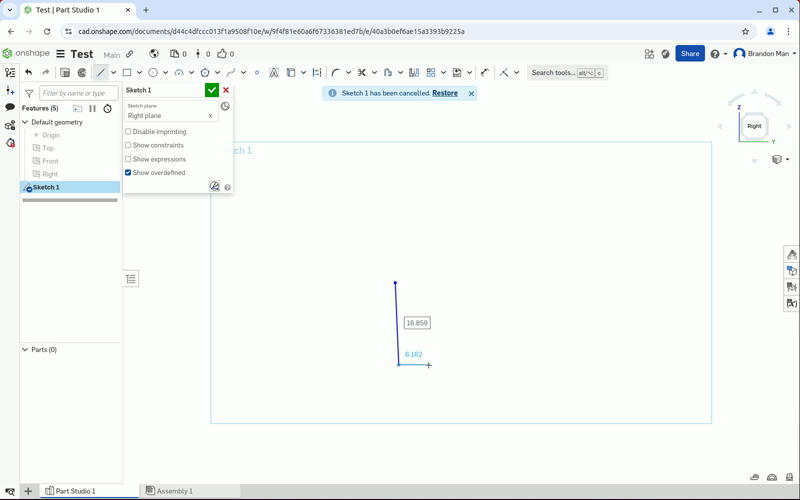
mouse_move(443, 364)
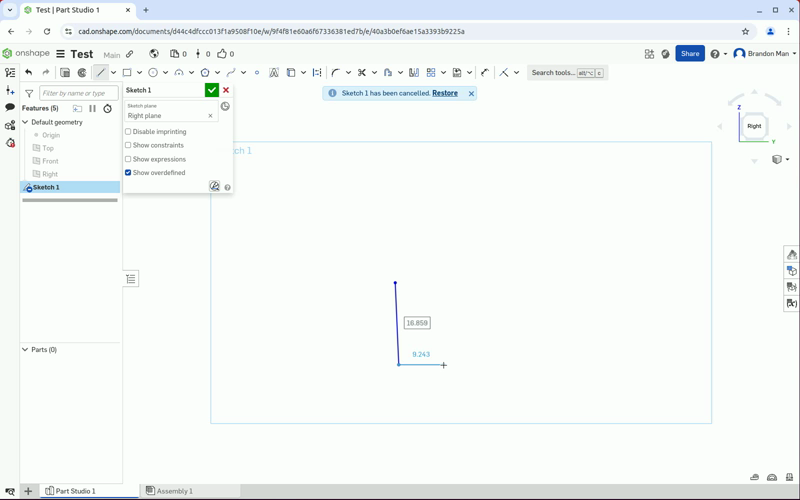
click(443, 364)
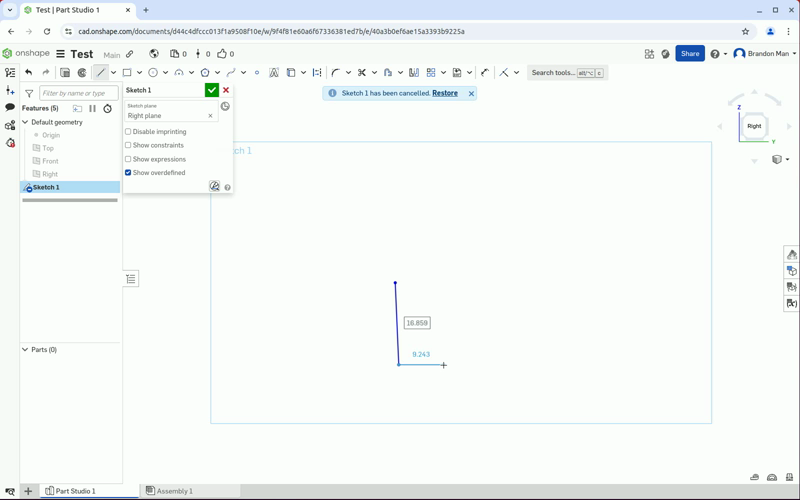
key_up(shift)
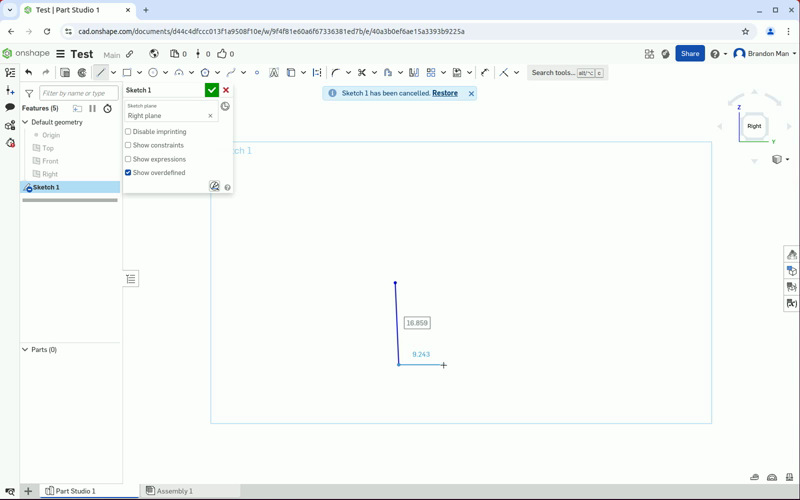
key_down(shift)
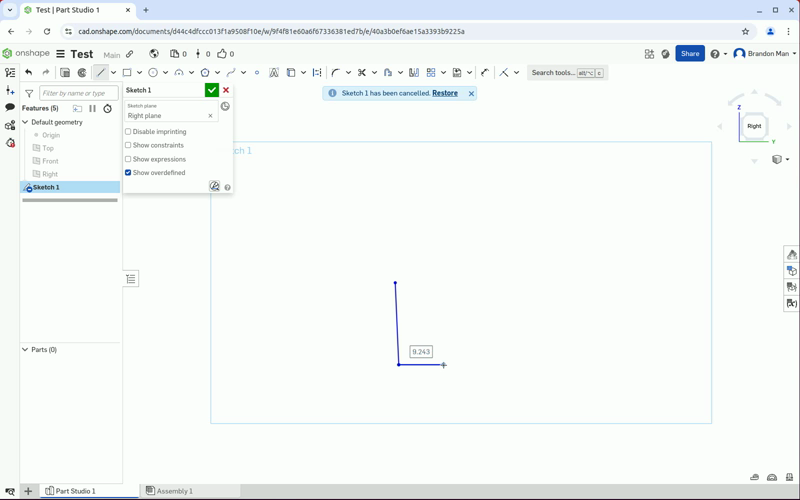
mouse_move(473, 364)
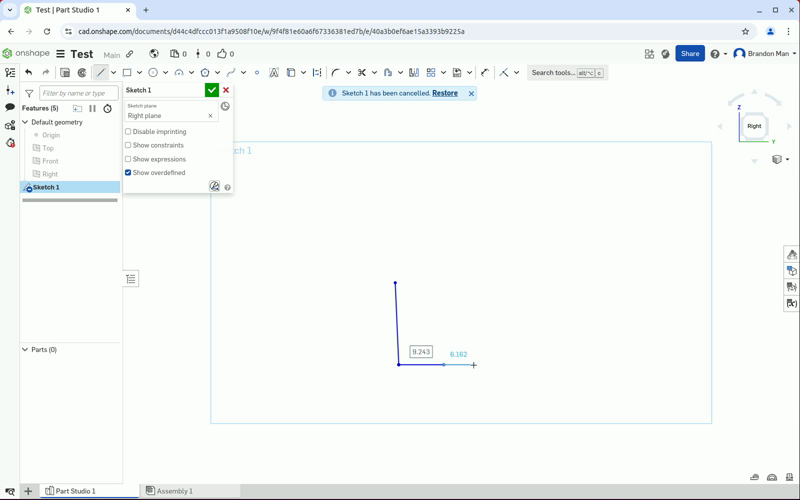
mouse_move(483, 364)
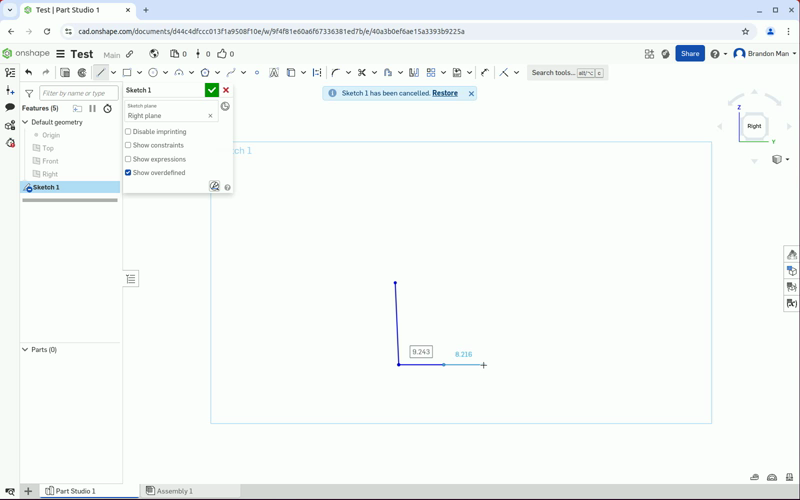
click(483, 364)
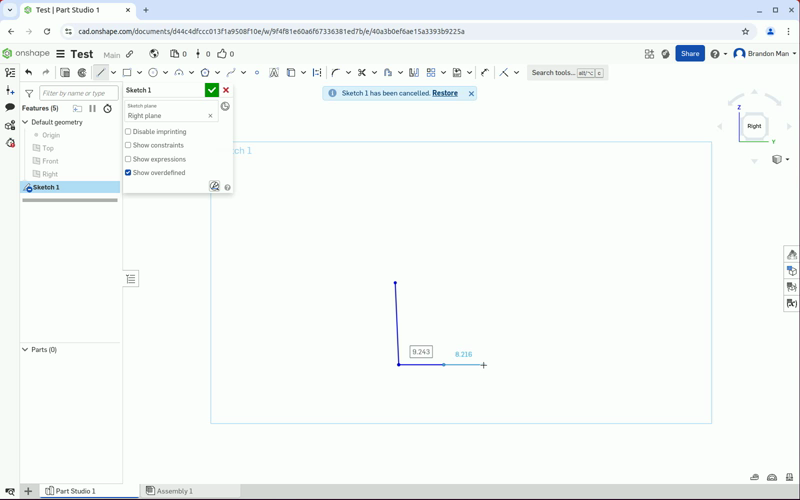
key_up(shift)
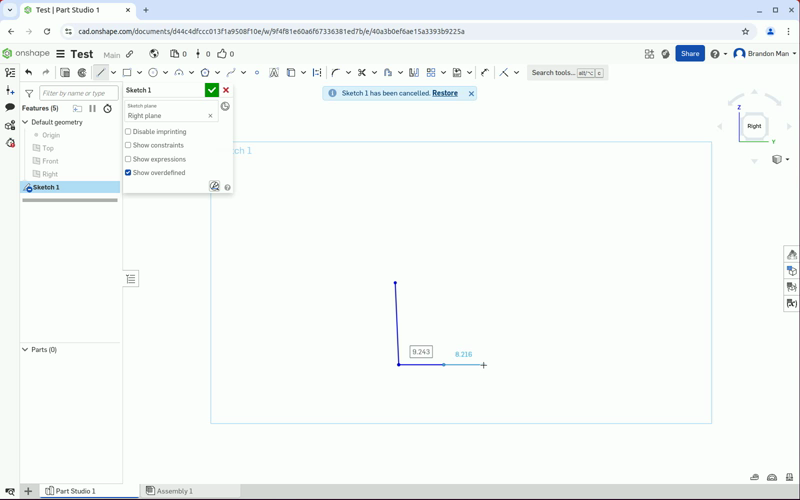
key_down(shift)
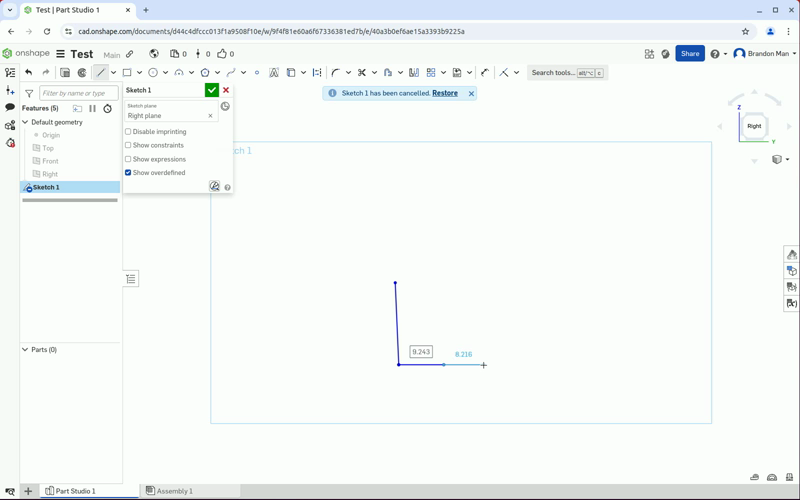
mouse_move(513, 364)
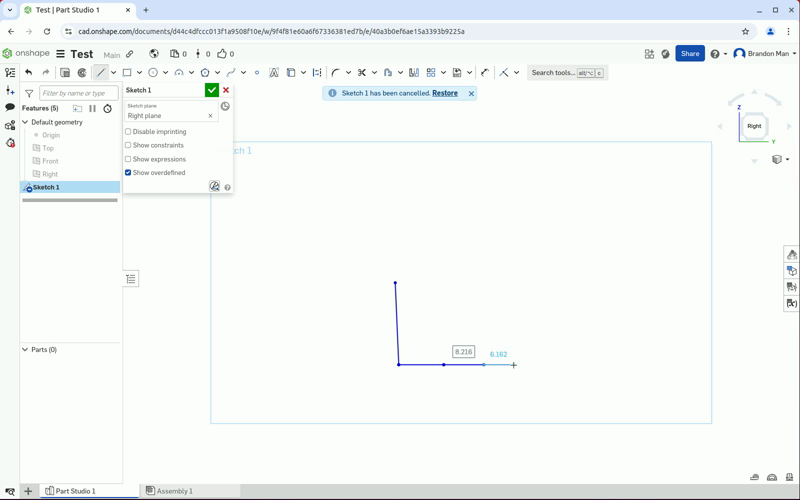
mouse_move(526, 364)
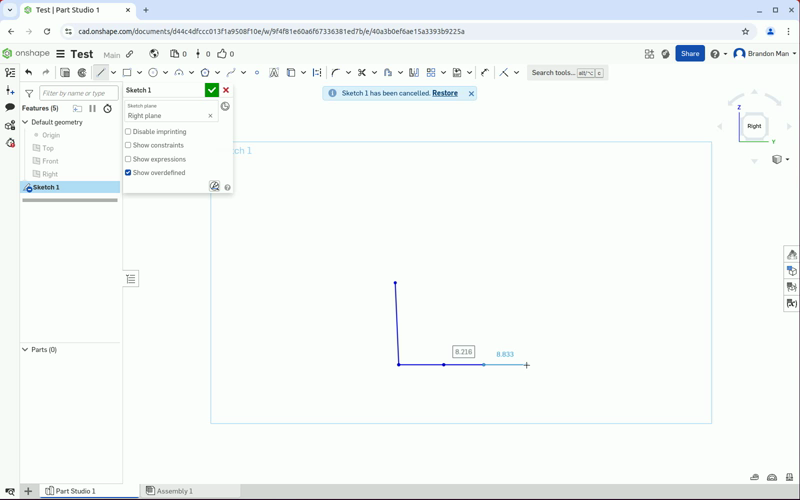
click(526, 364)
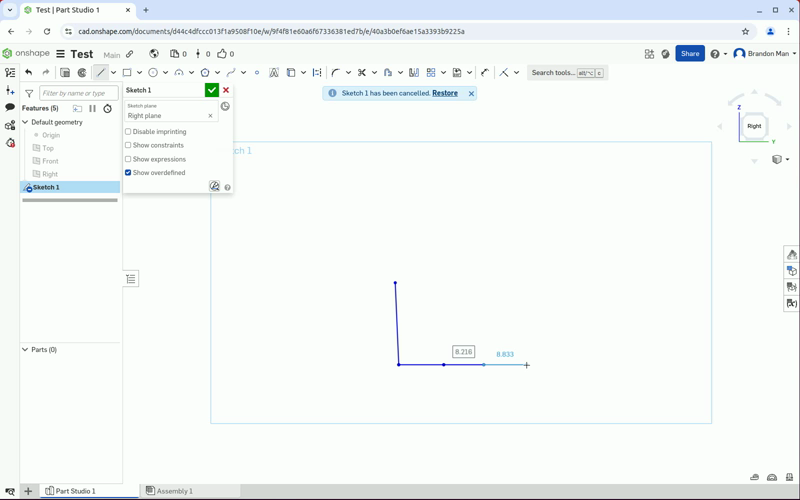
key_up(shift)
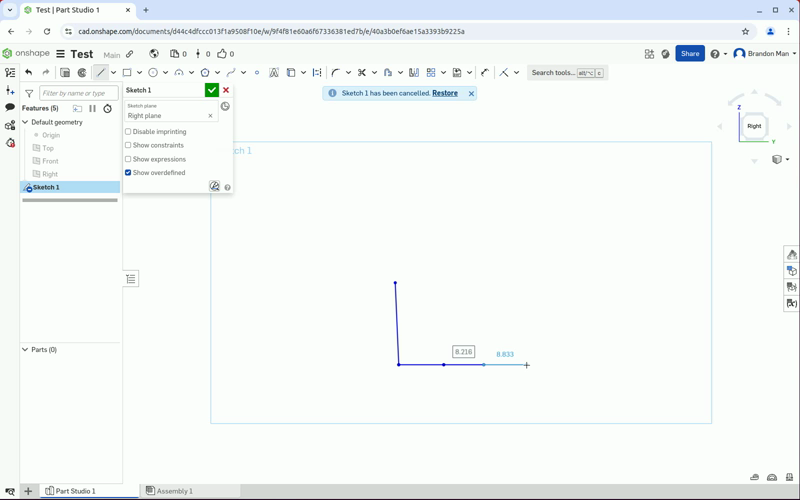
key_down(shift)
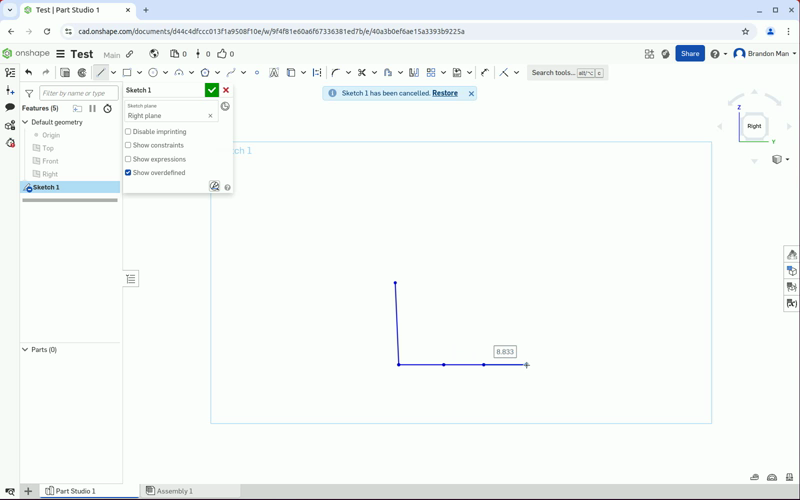
mouse_move(556, 364)
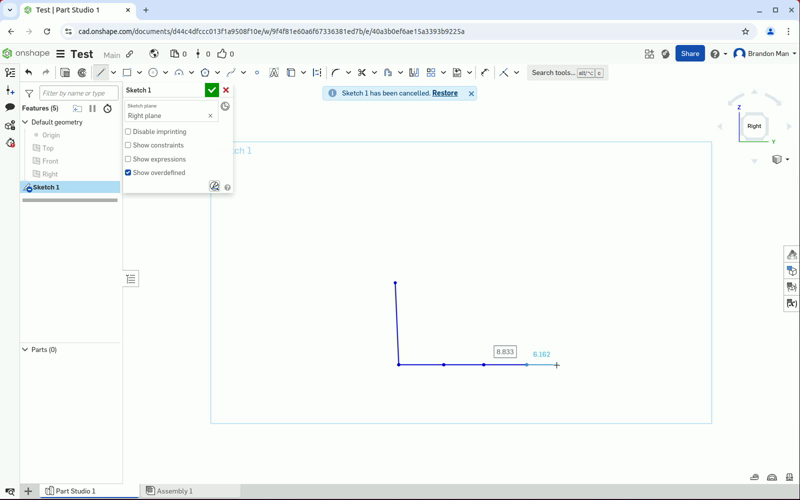
mouse_move(526, 331)
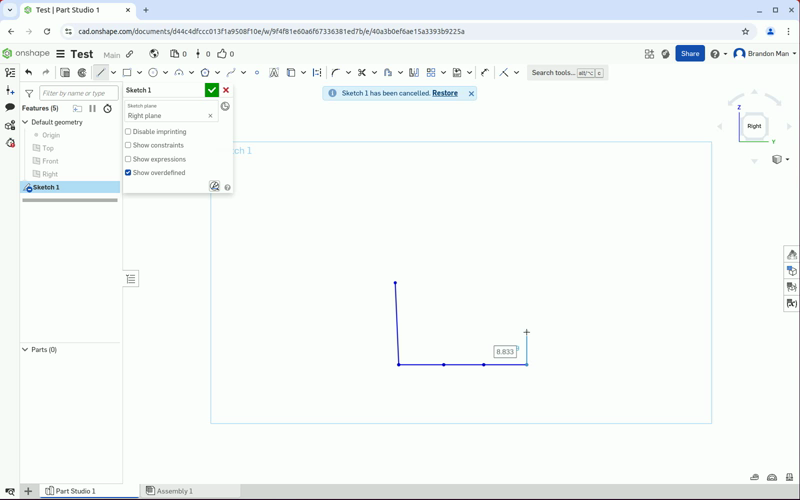
click(526, 331)
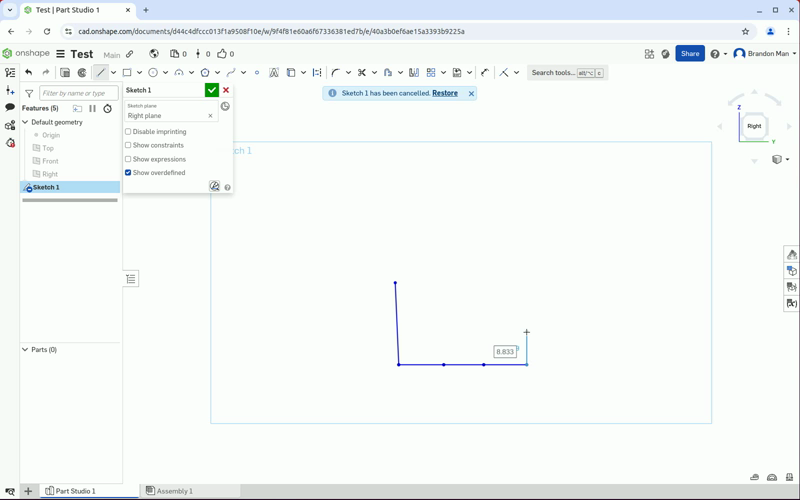
key_up(shift)
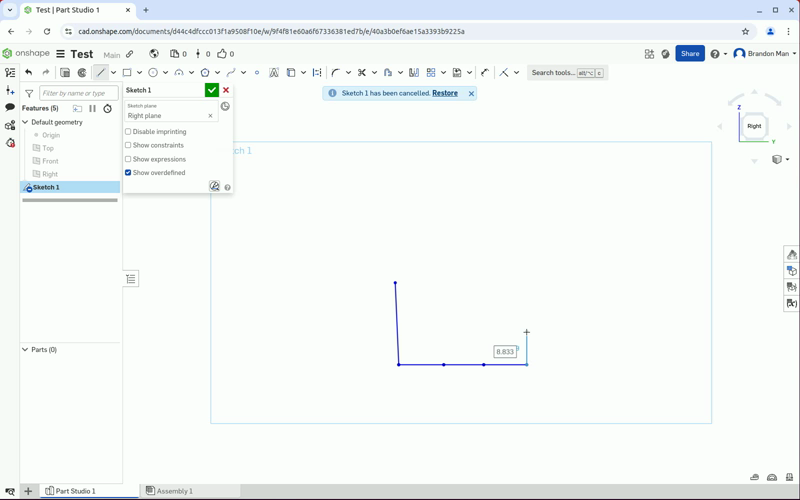
key_down(shift)
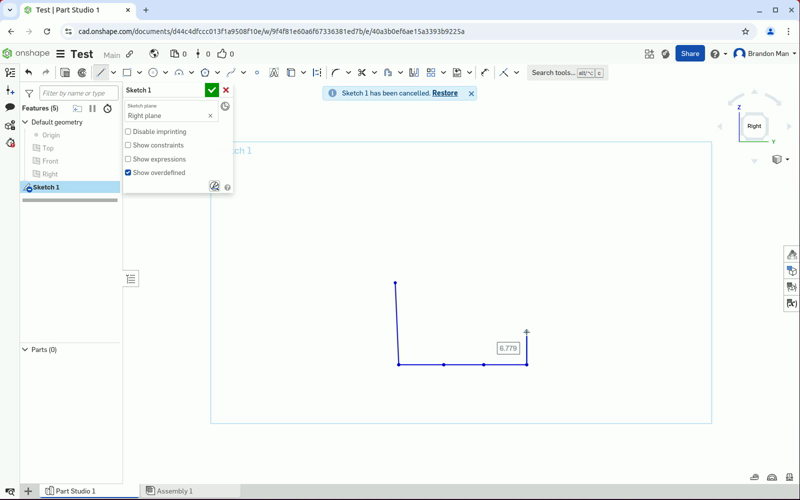
mouse_move(556, 331)
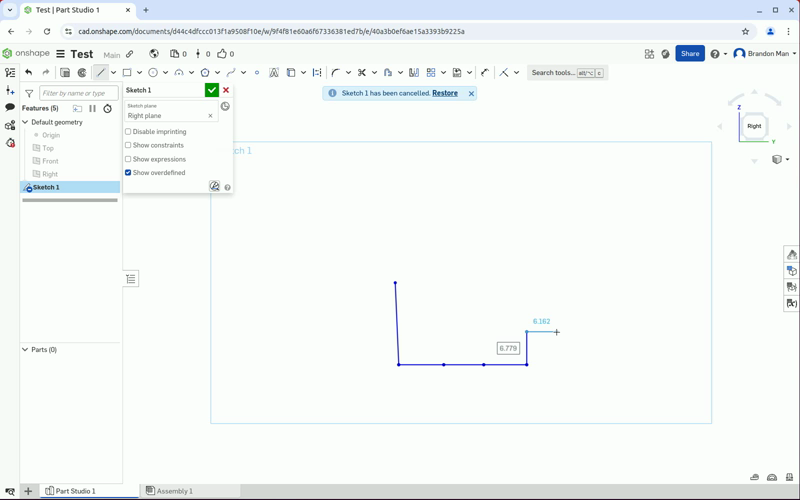
mouse_move(559, 331)
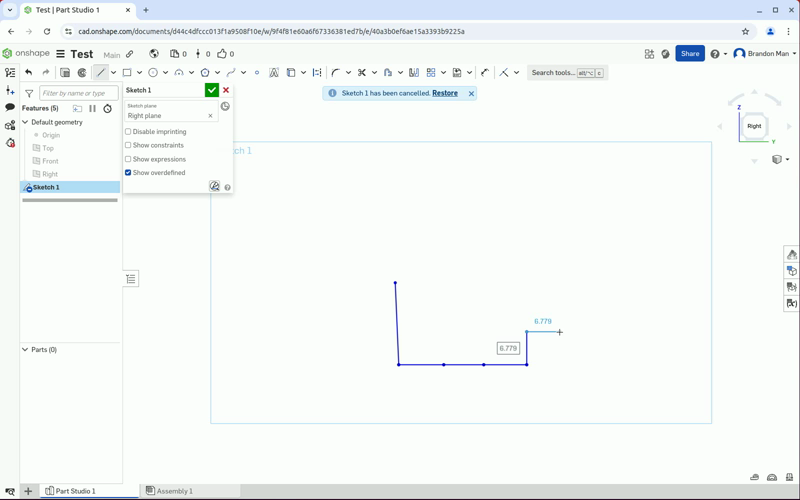
click(559, 331)
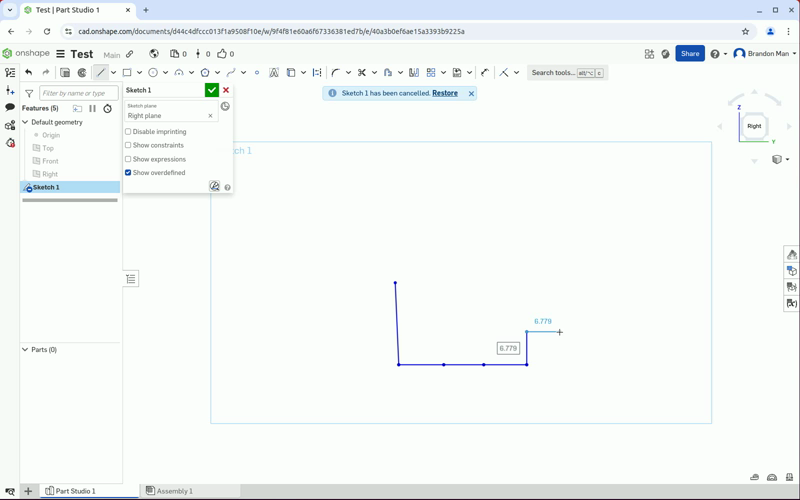
key_up(shift)
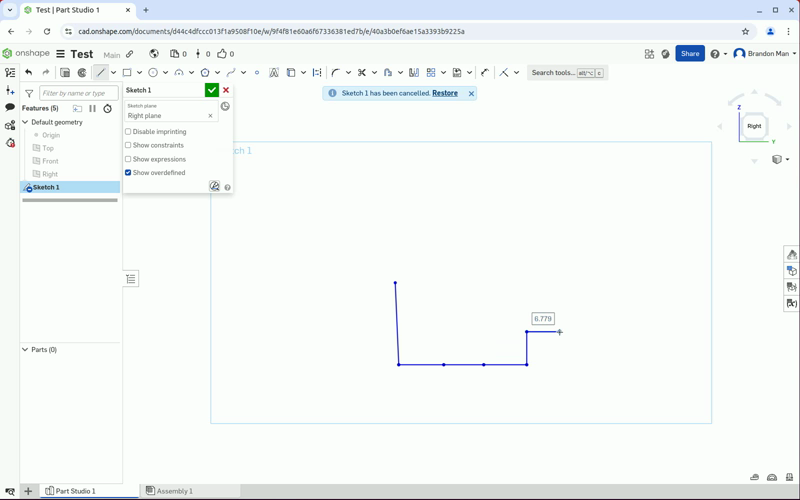
key_down(shift)
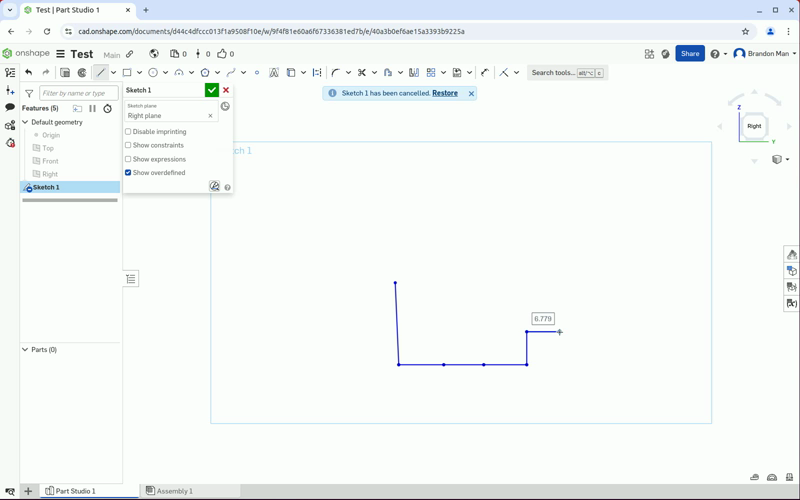
mouse_move(589, 331)
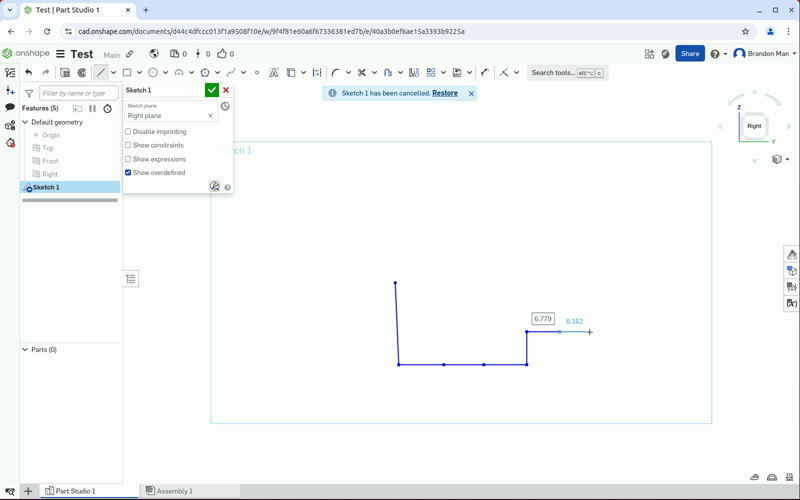
mouse_move(559, 274)
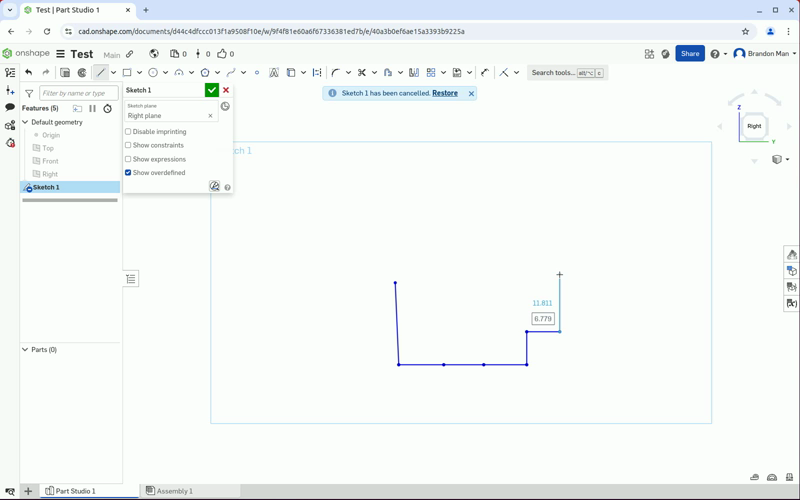
click(559, 274)
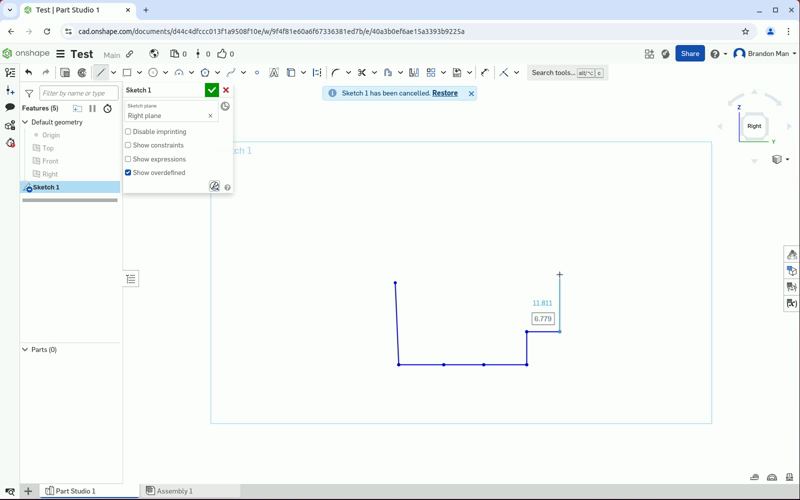
key_up(shift)
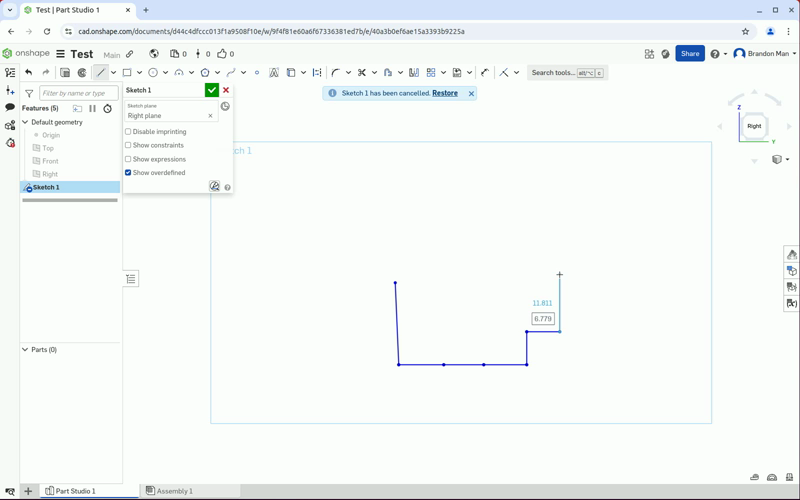
key_down(shift)
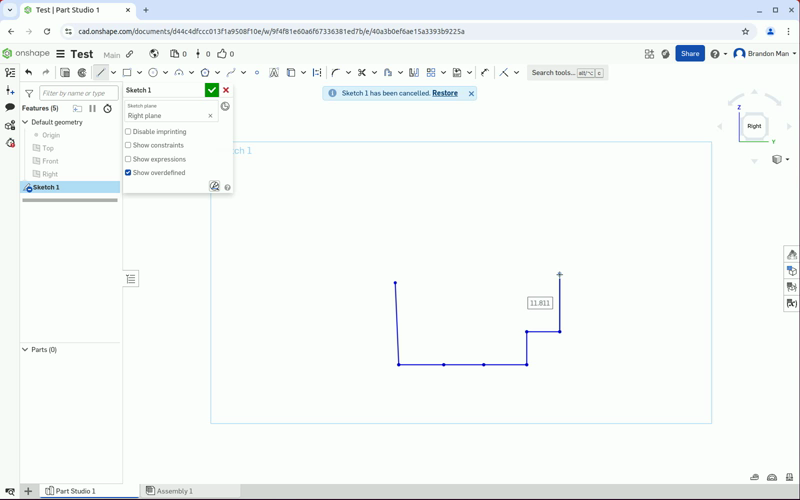
mouse_move(589, 274)
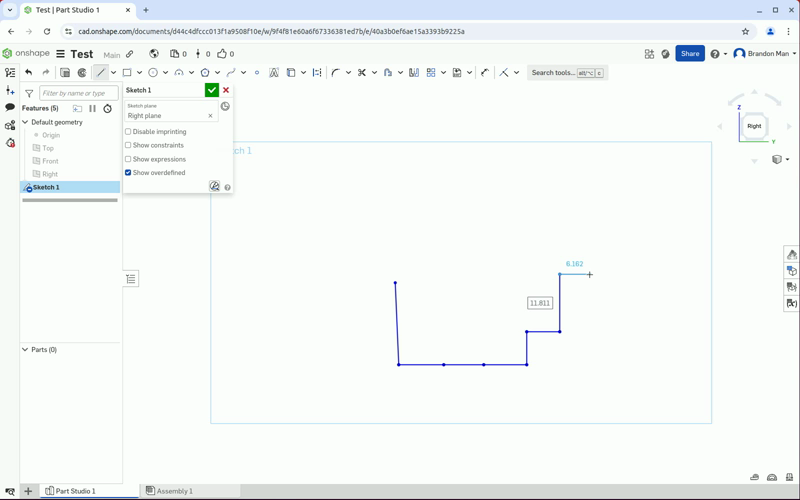
mouse_move(526, 274)
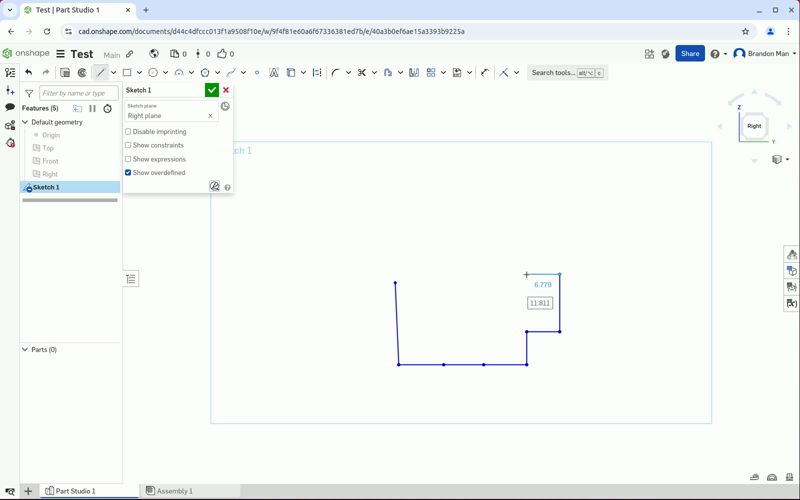
click(526, 274)
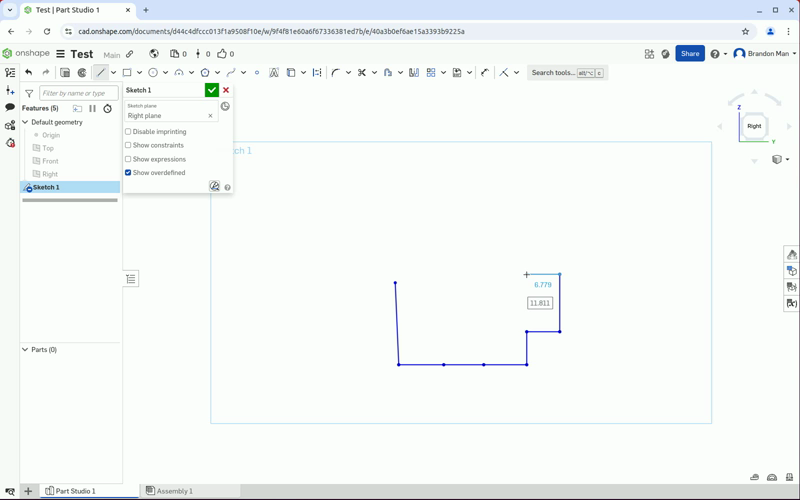
key_up(shift)
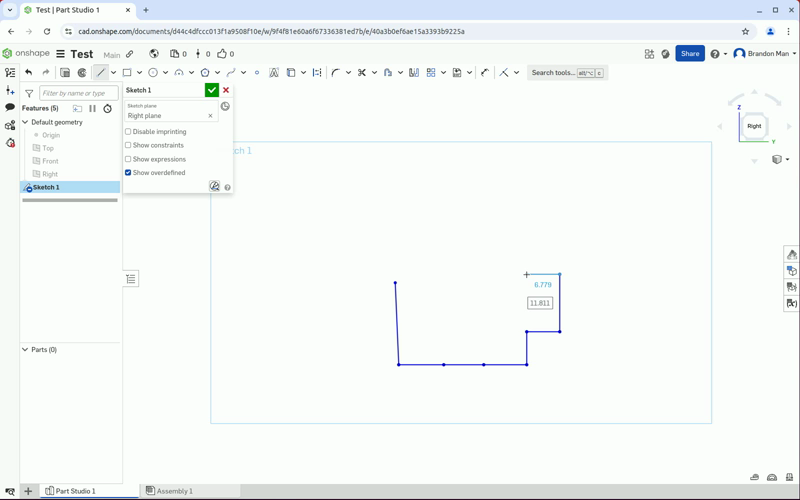
key_down(shift)
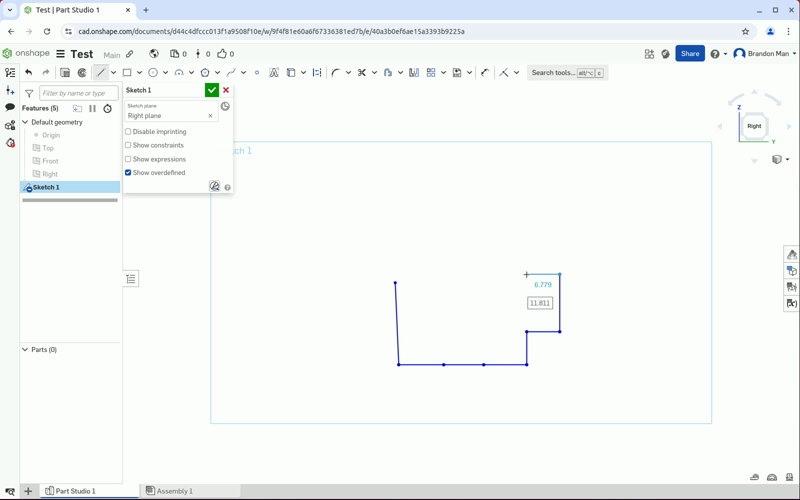
mouse_move(526, 170)
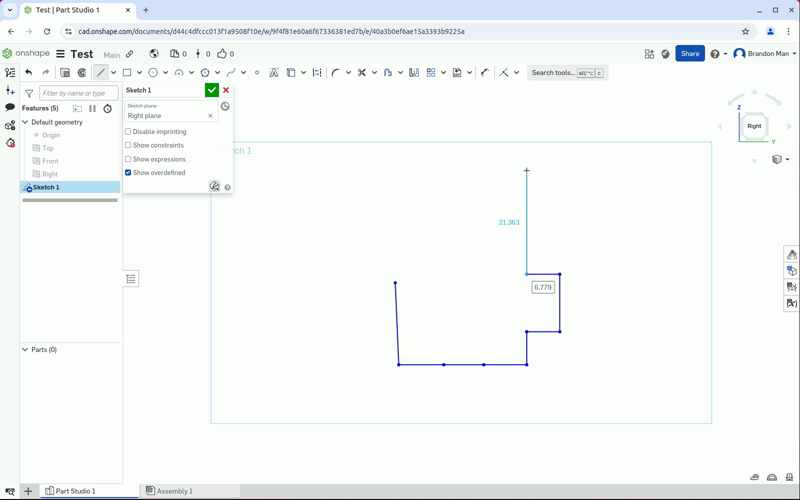
click(526, 170)
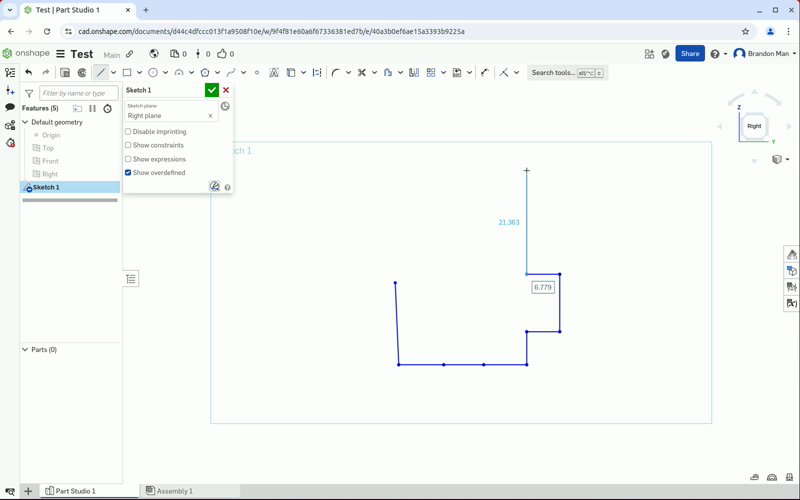
key_up(shift)
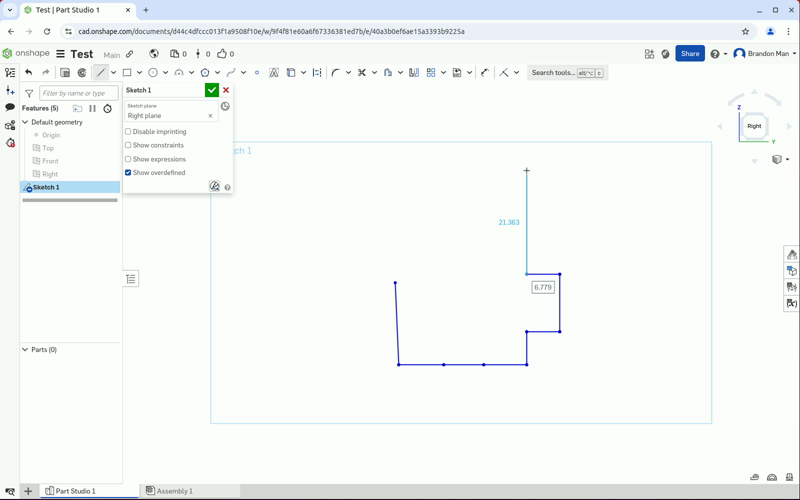
key_down(shift)
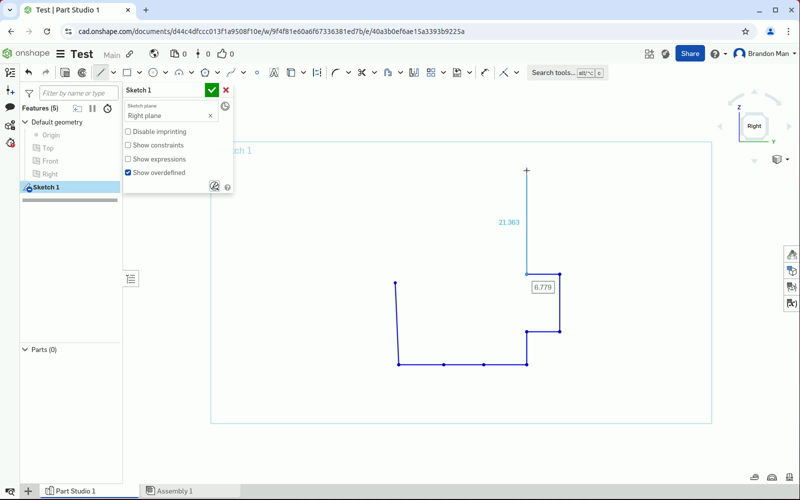
mouse_move(398, 170)
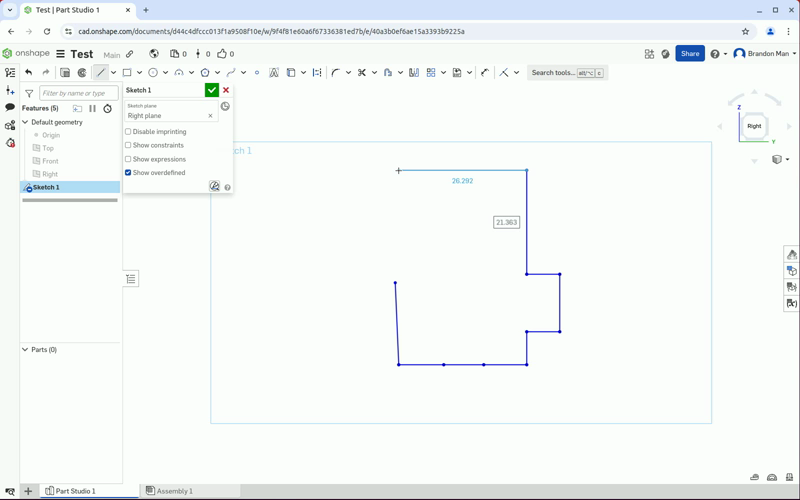
click(398, 170)
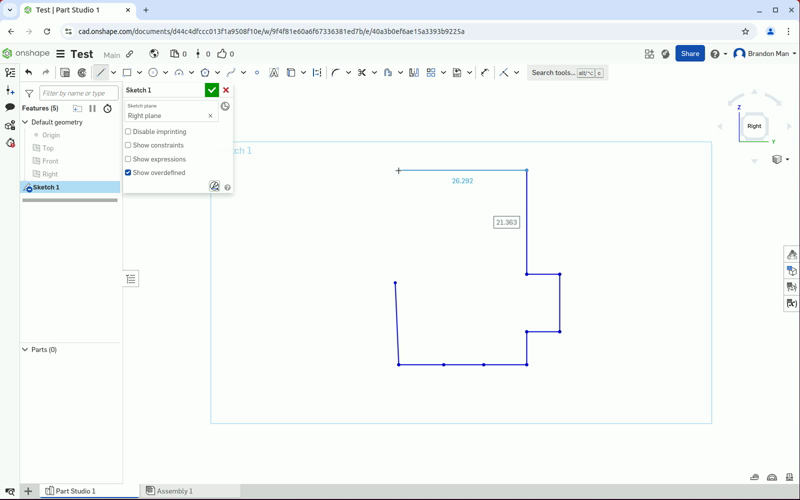
key_up(shift)
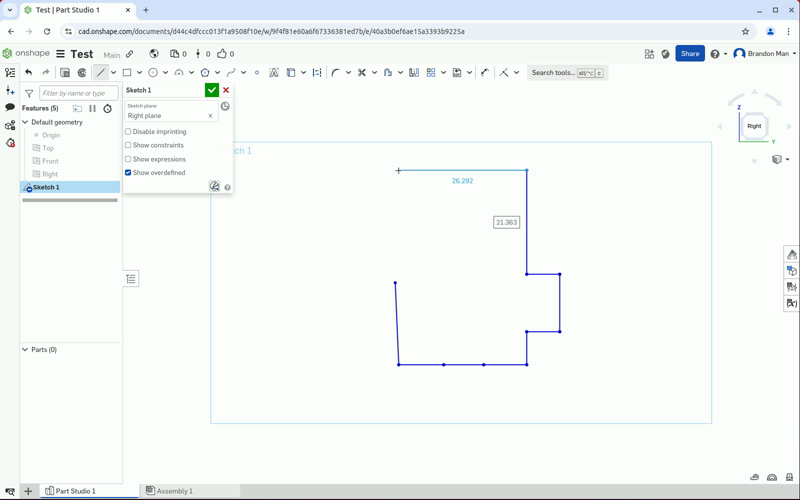
key_down(shift)
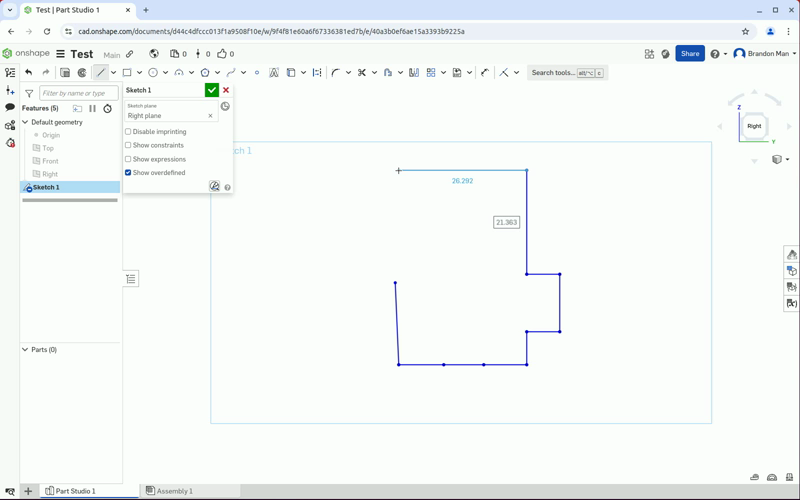
mouse_move(398, 274)
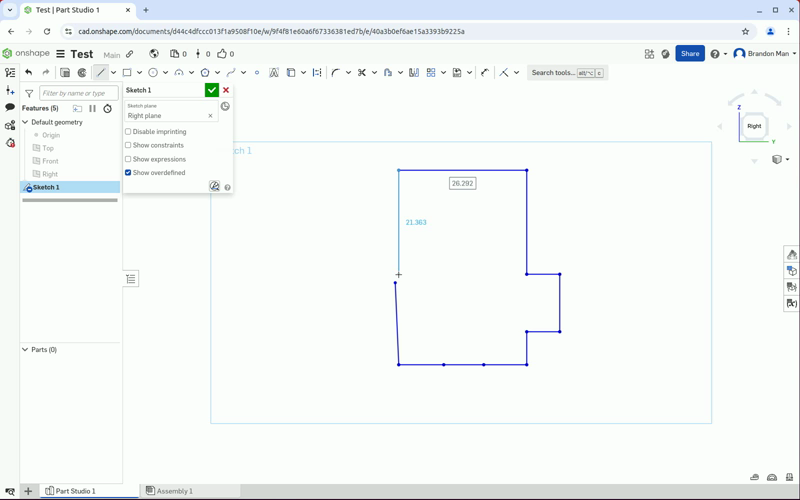
click(398, 274)
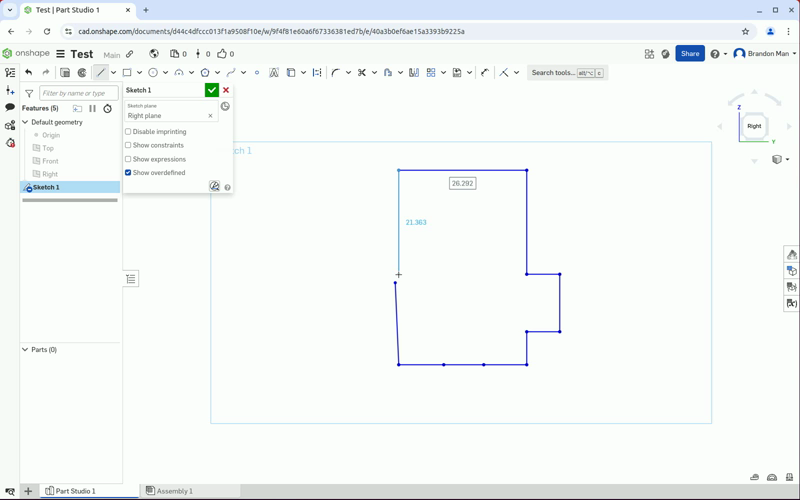
key_up(shift)
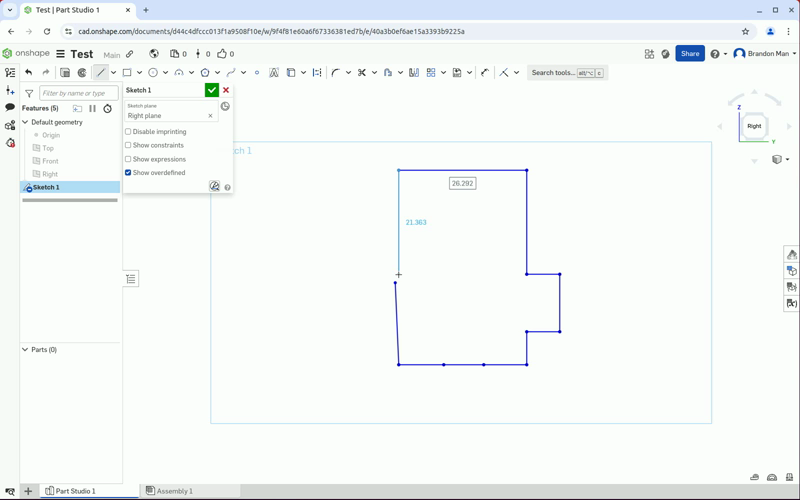
key_down(shift)
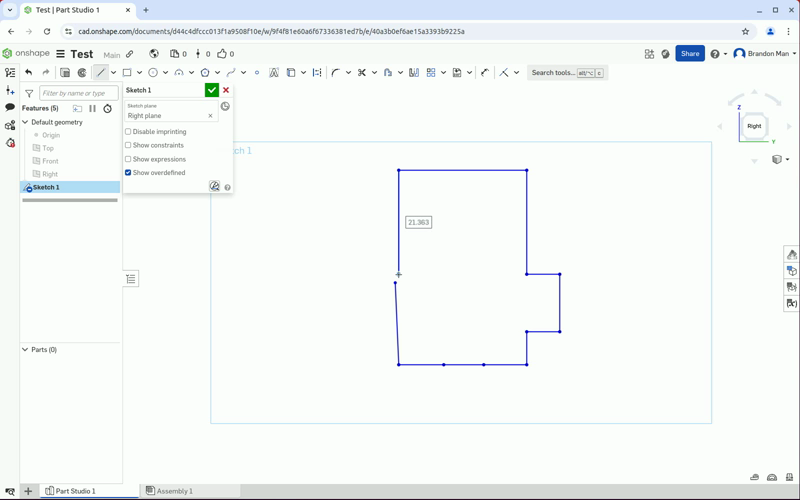
mouse_move(428, 274)
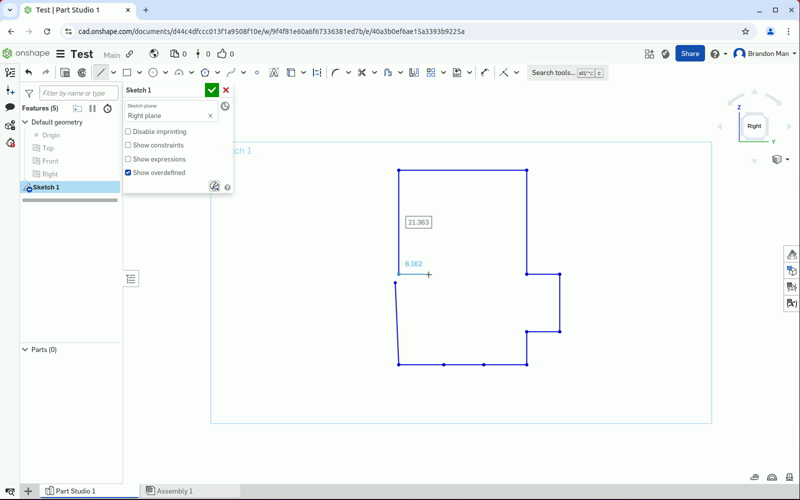
mouse_move(395, 274)
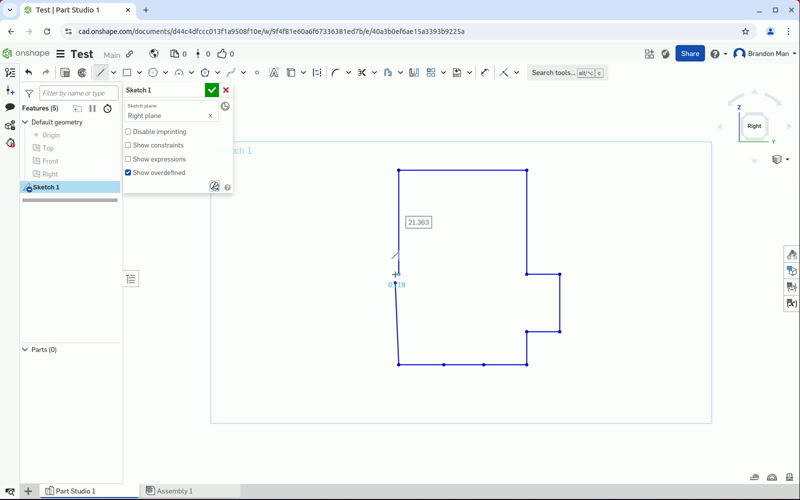
scroll(6)
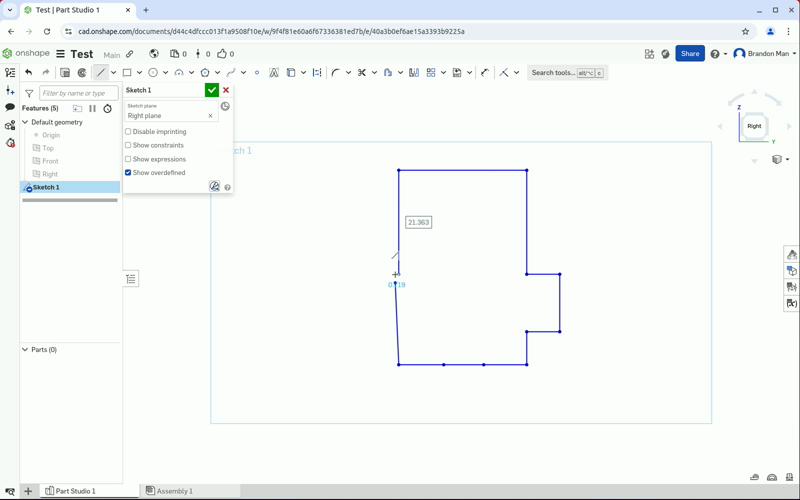
scroll(6)
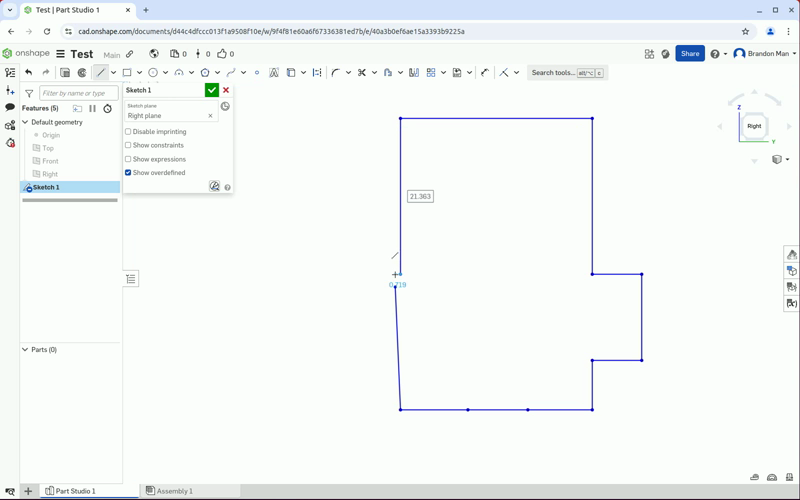
scroll(6)
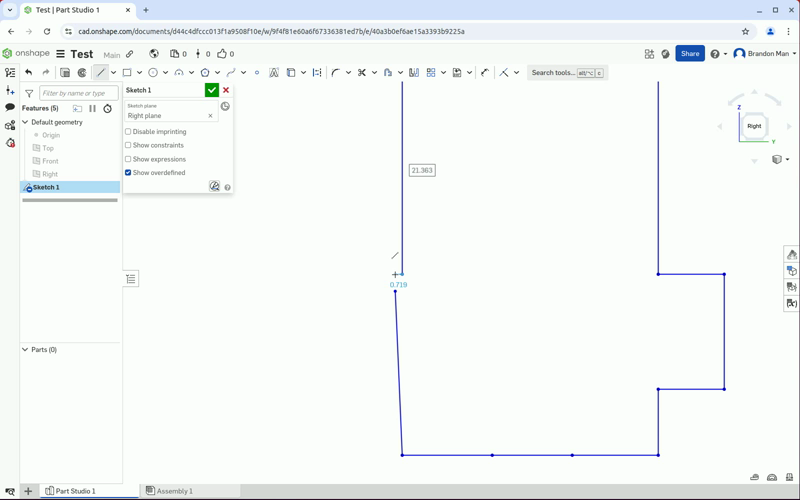
scroll(6)
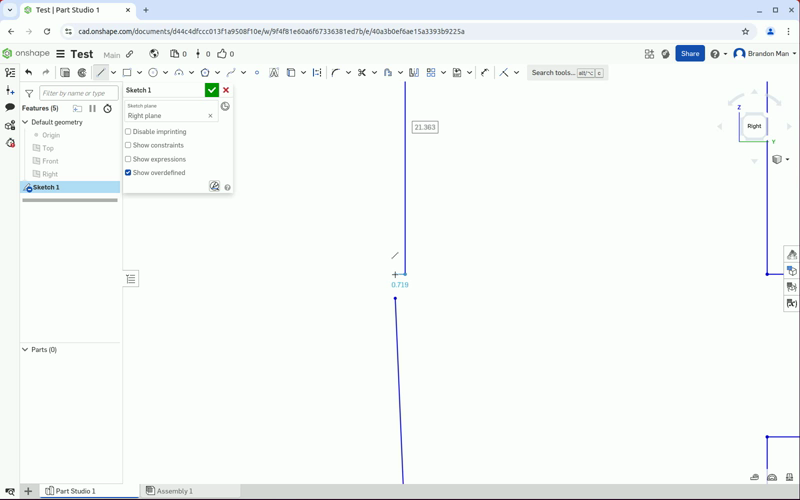
scroll(6)
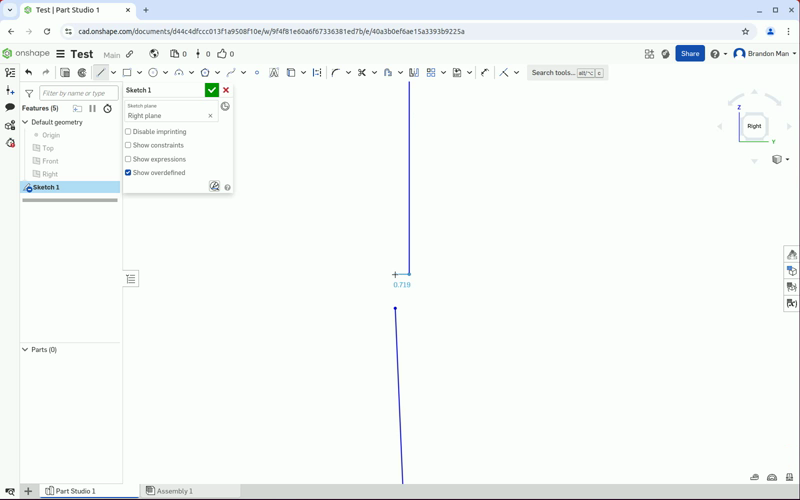
scroll(6)
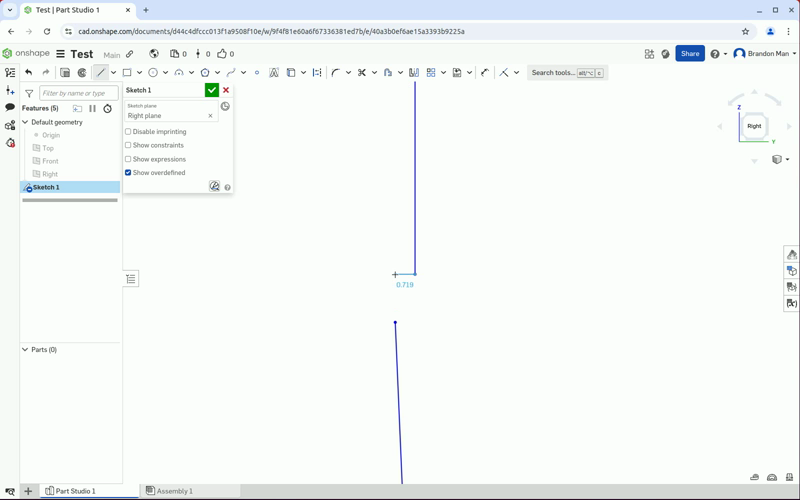
scroll(6)
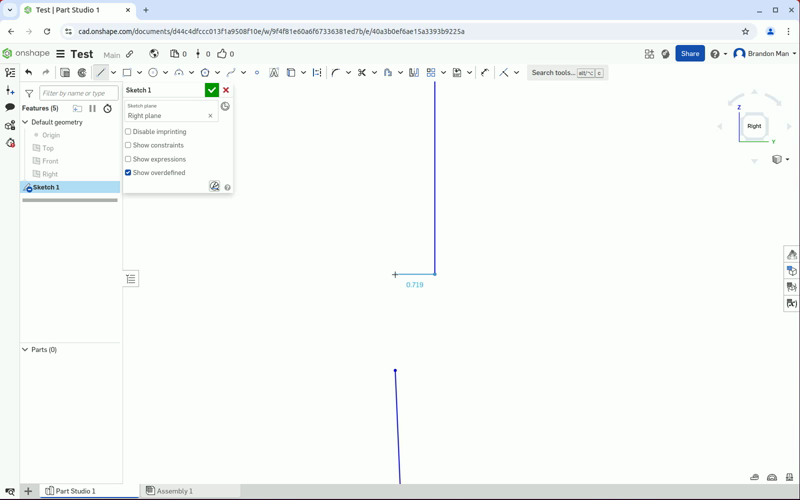
click(395, 274)
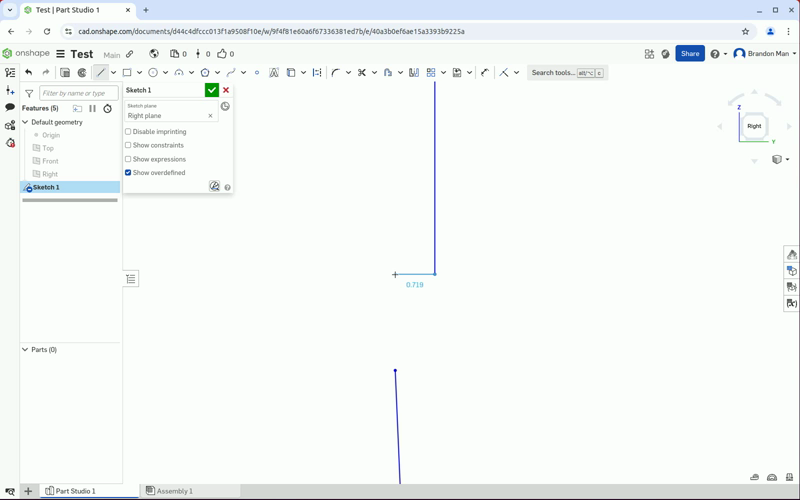
scroll(-6)
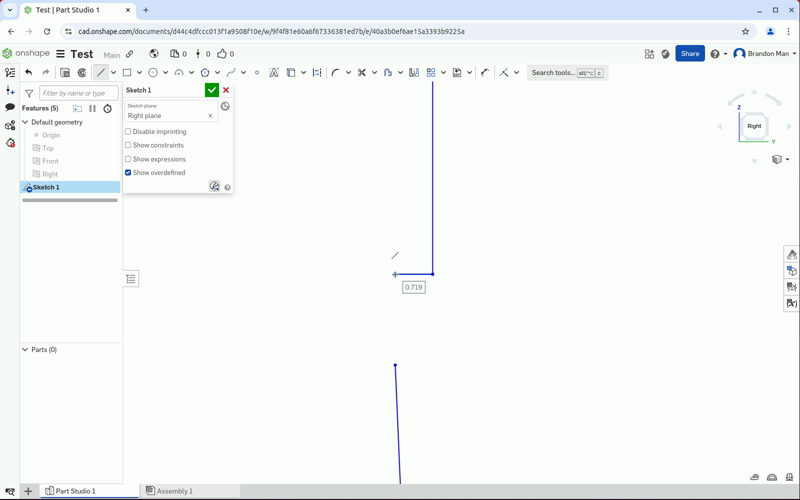
scroll(-6)
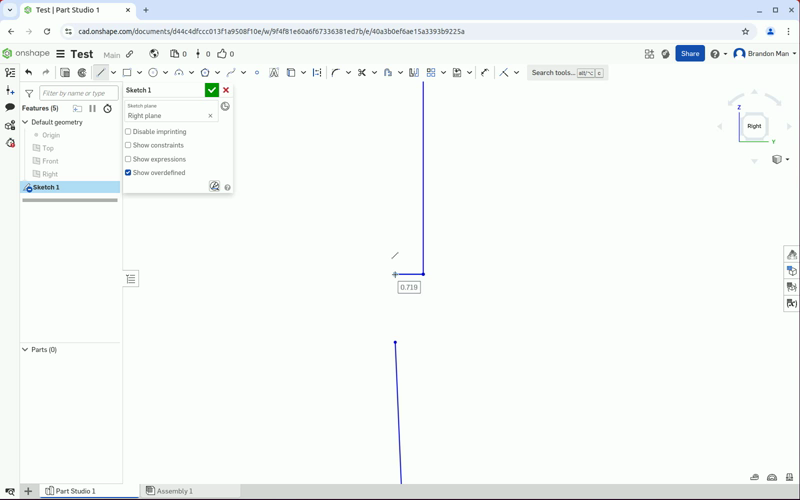
scroll(-6)
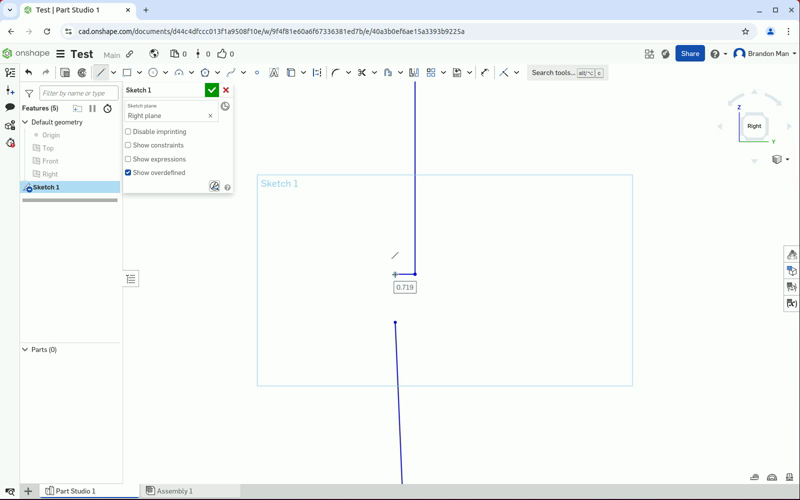
scroll(-6)
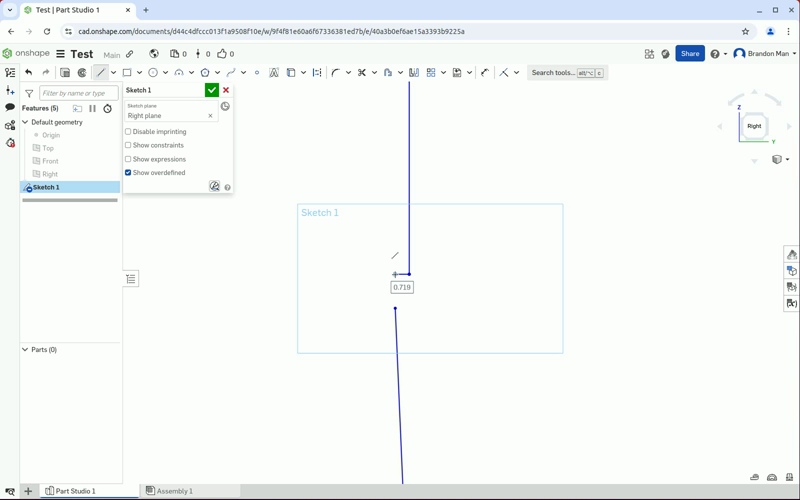
scroll(-6)
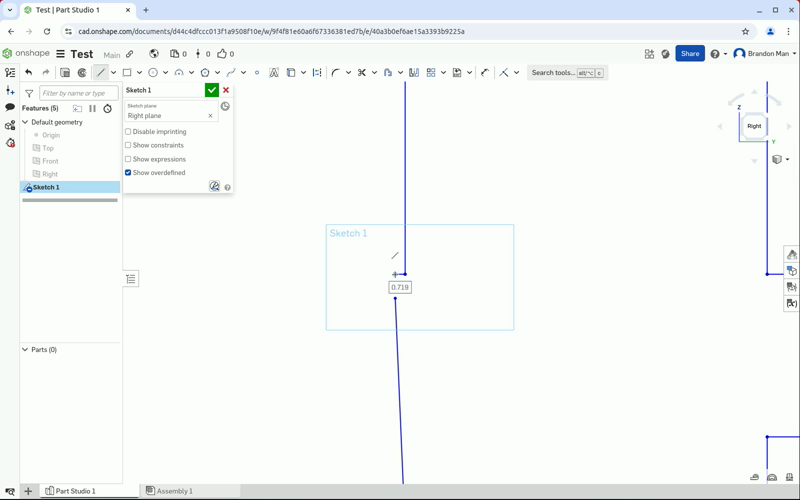
scroll(-6)
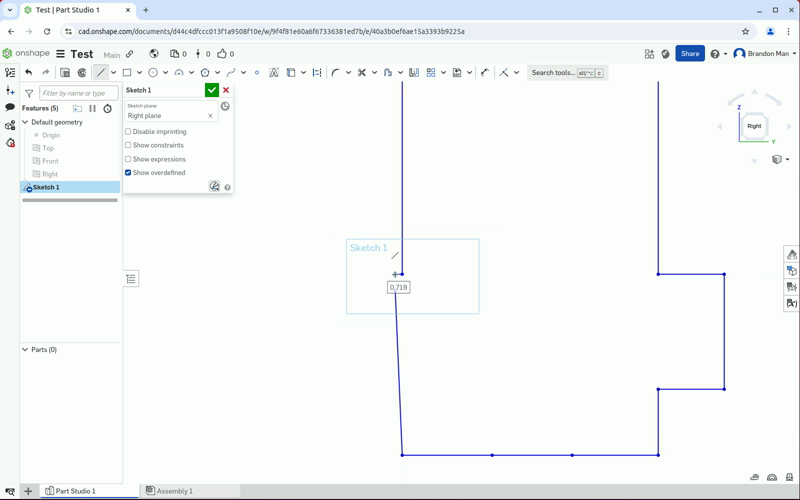
scroll(-6)
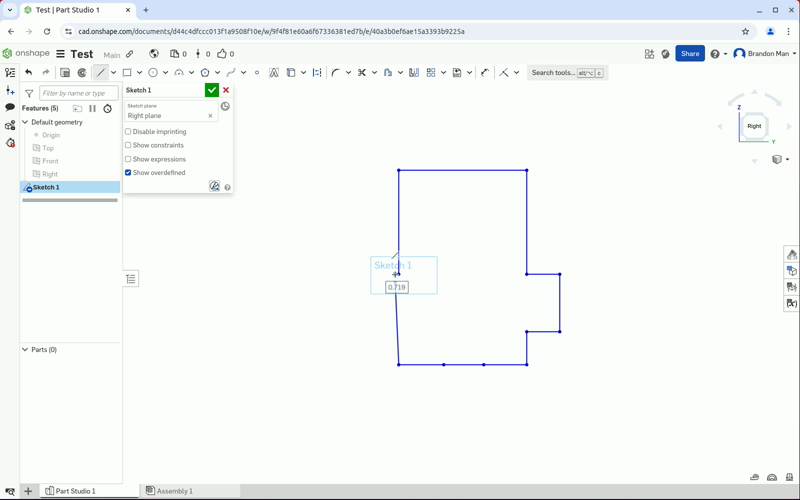
key_up(shift)
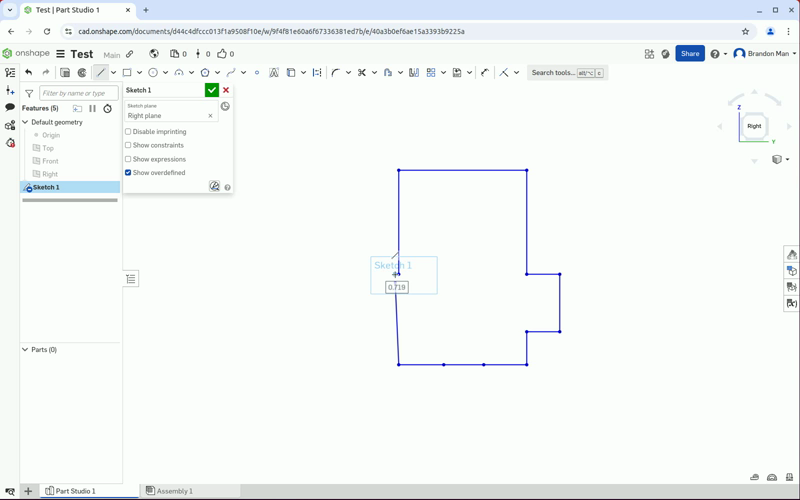
mouse_move(425, 274)
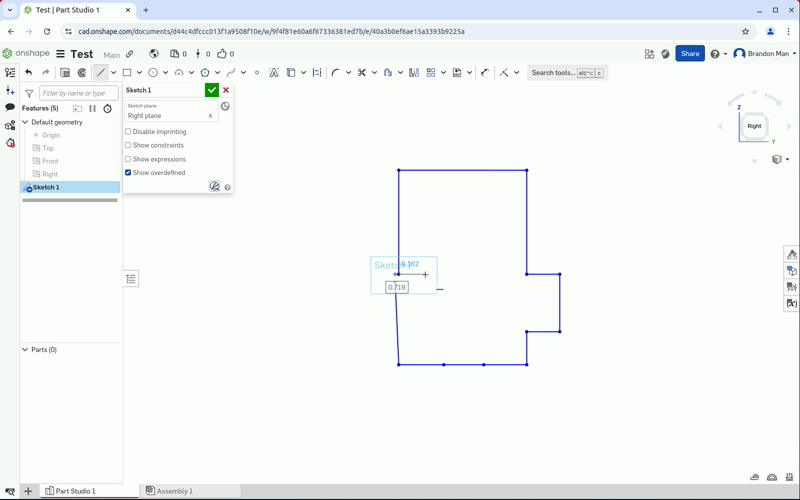
key_down(shift)
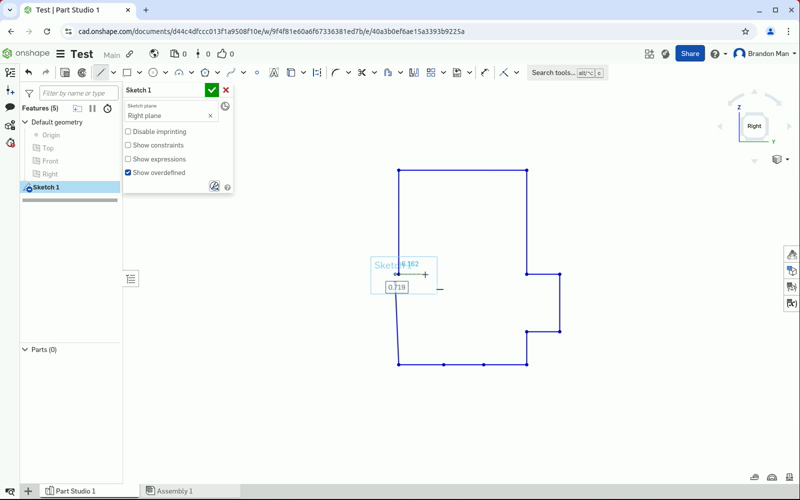
mouse_move(395, 282)
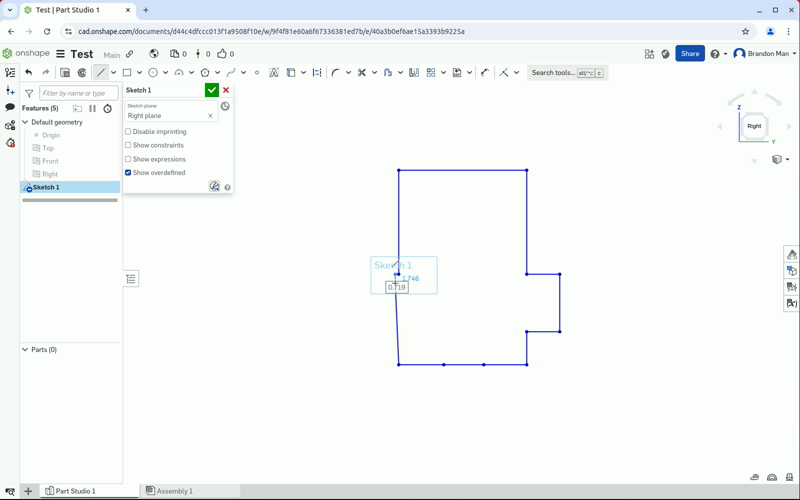
key_up(shift)
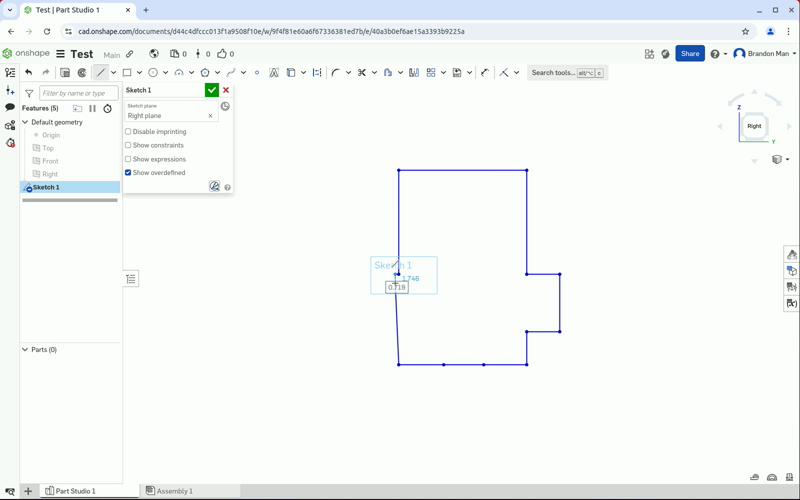
click(395, 282)
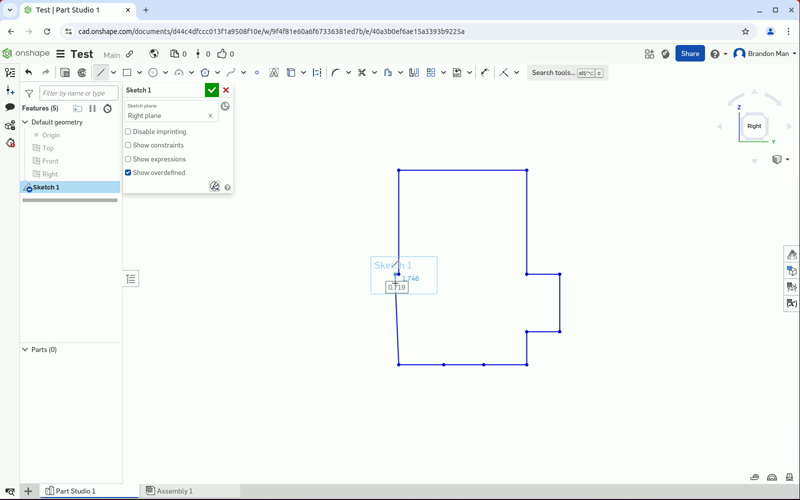
key(esc)
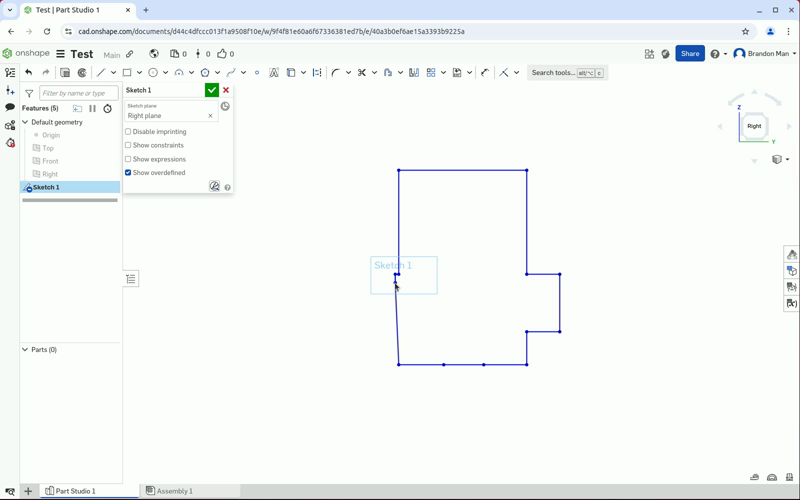
mouse_move(492, 277)
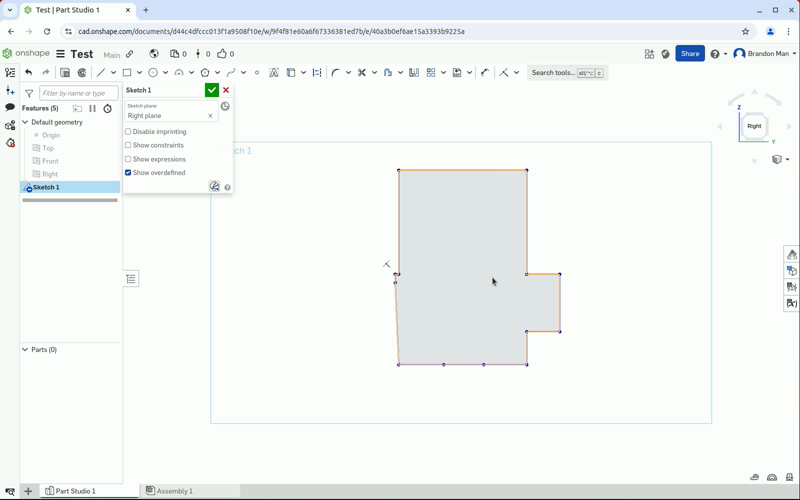
click(492, 277)
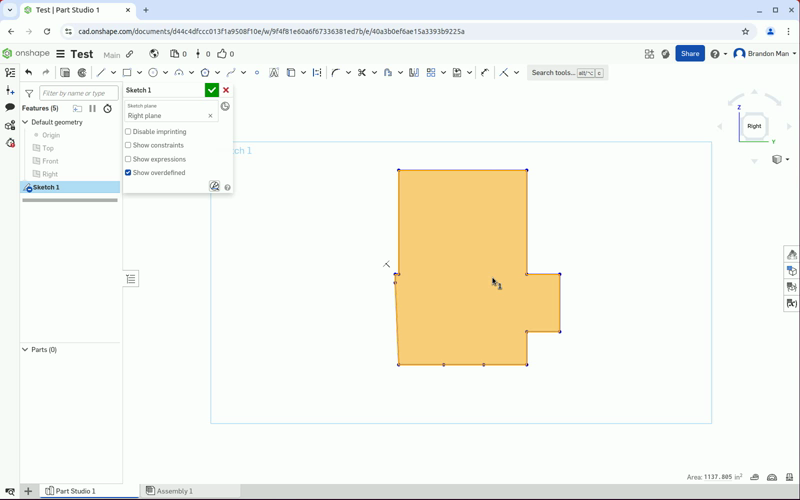
mouse_move(73, 352)
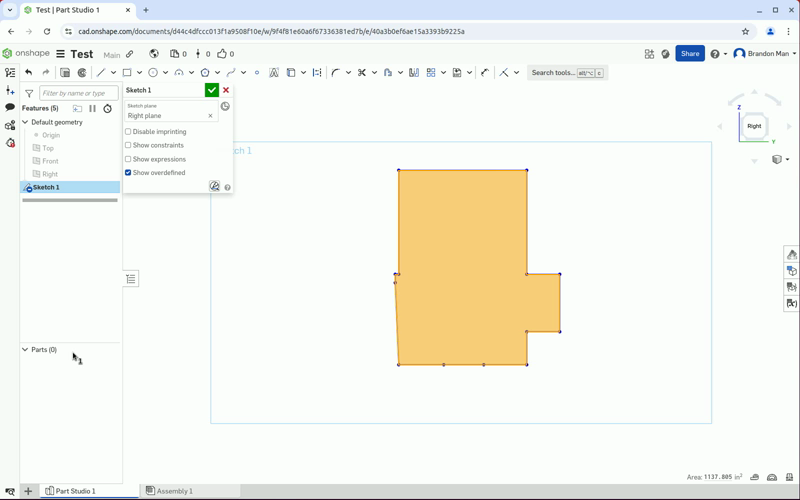
key(shift+y)
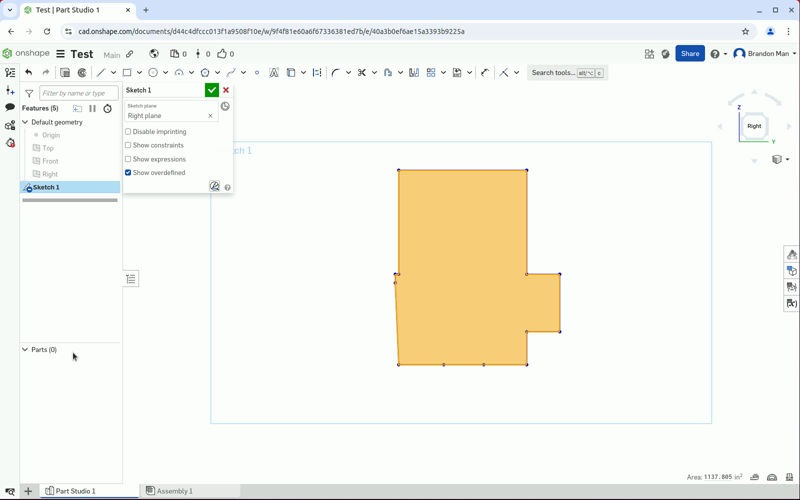
key(shift+e)
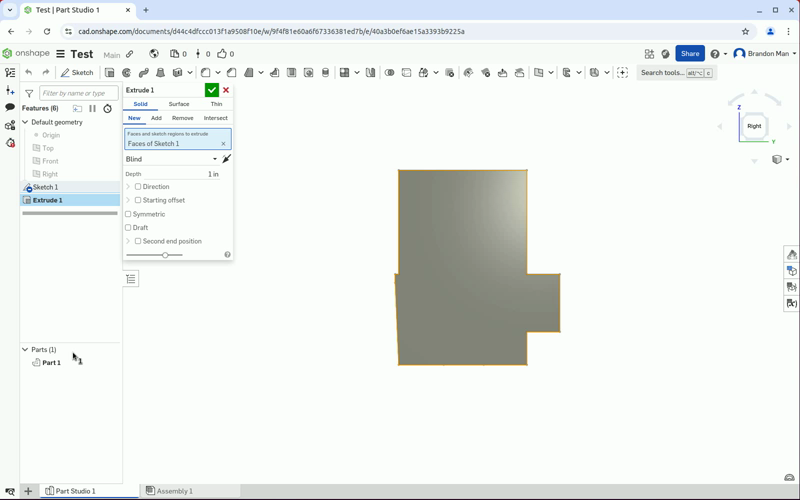
mouse_move(143, 106)
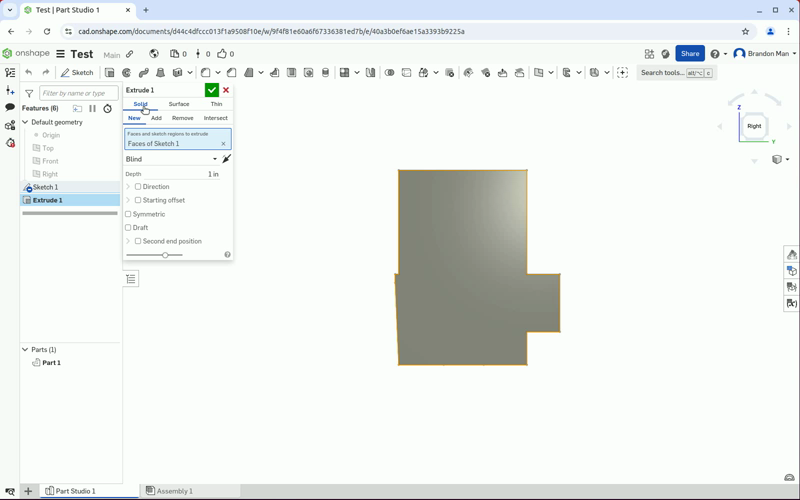
click(143, 106)
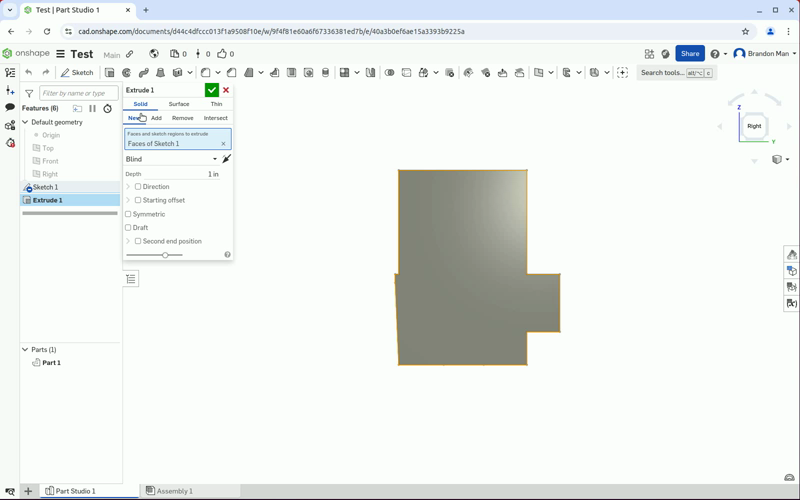
mouse_move(137, 120)
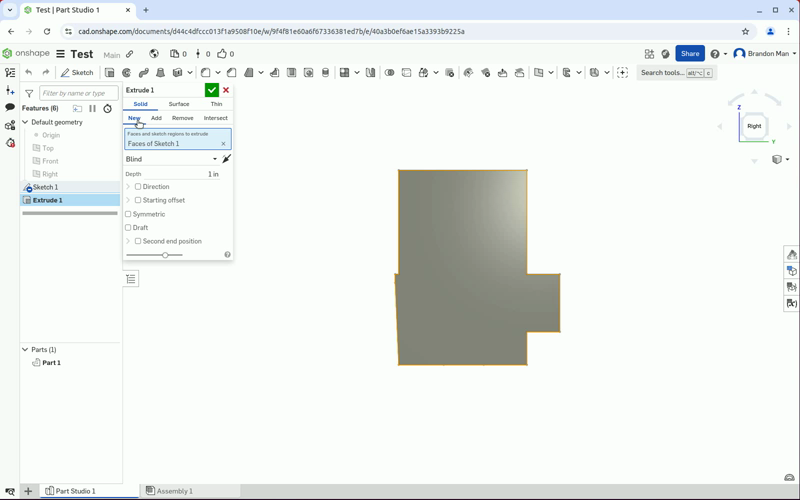
click(137, 120)
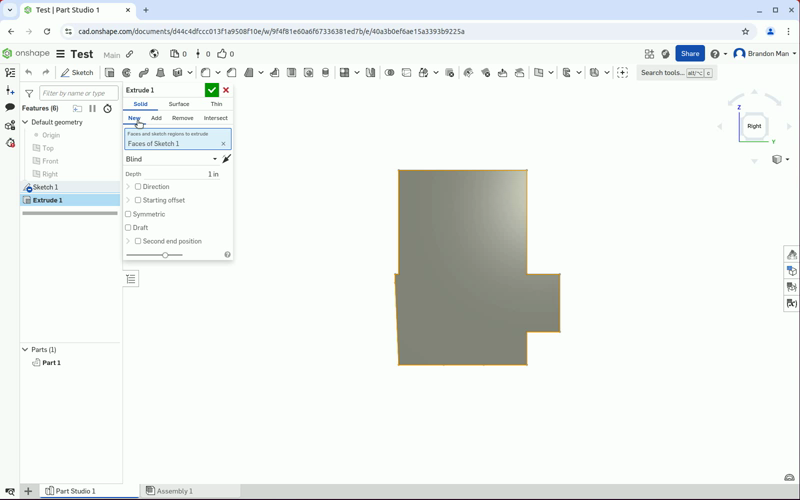
key(tab, 4)
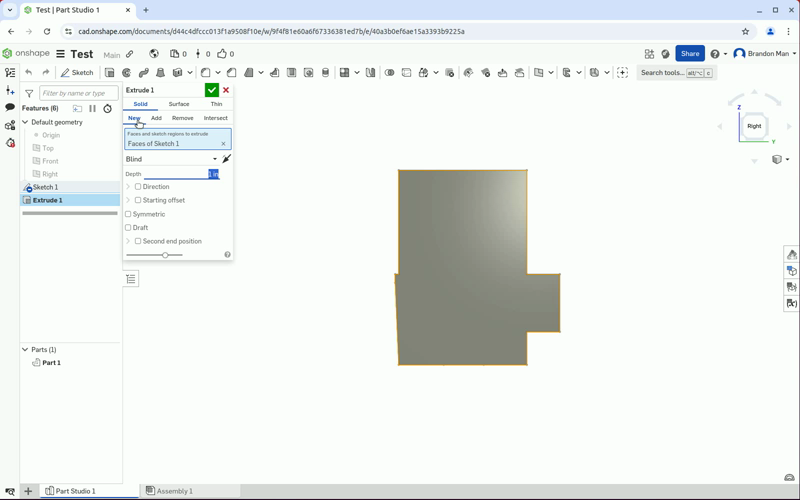
text(0.722)
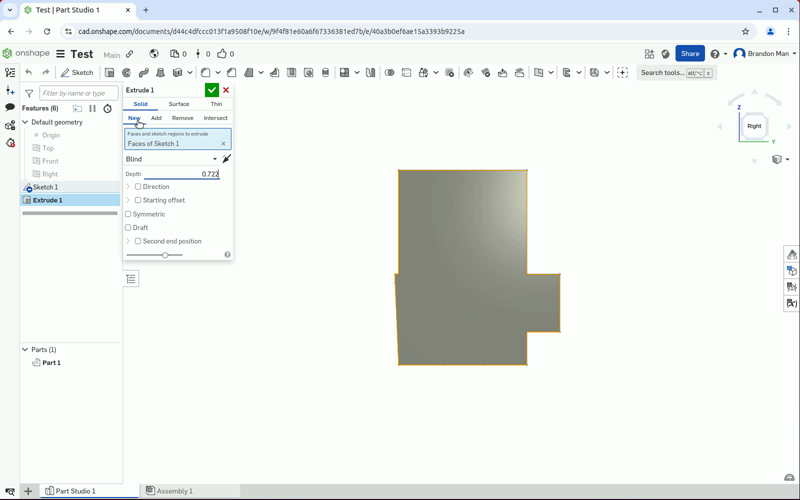
key(enter)
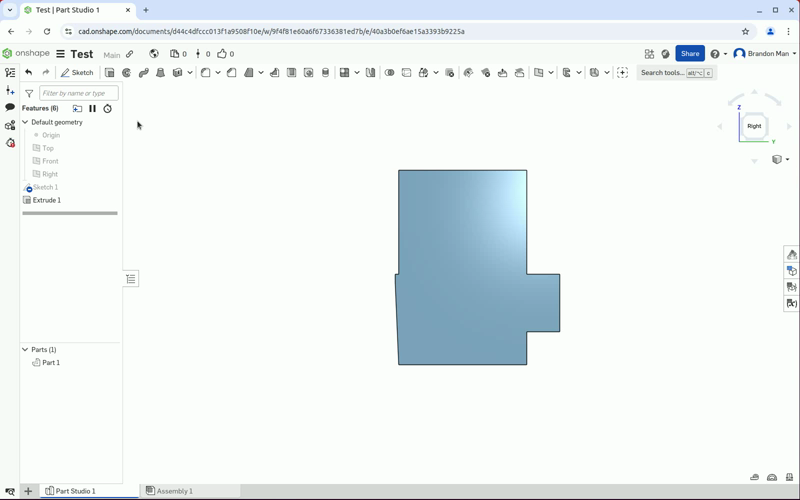
key(shift+h)
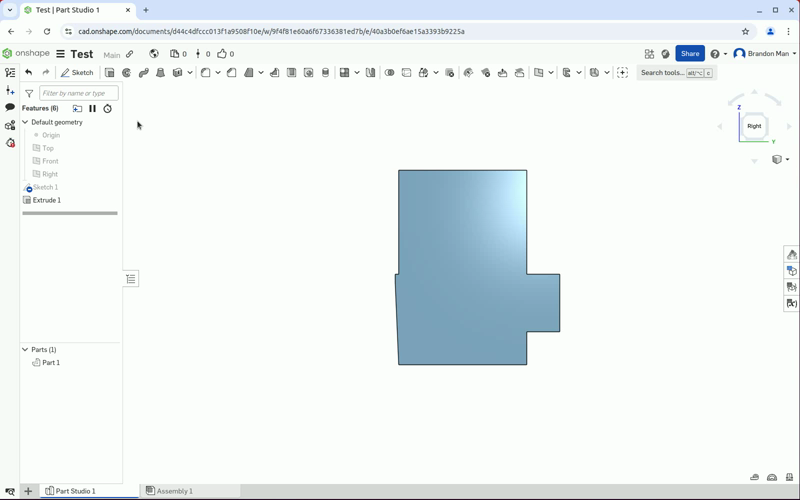
key(shift+h)
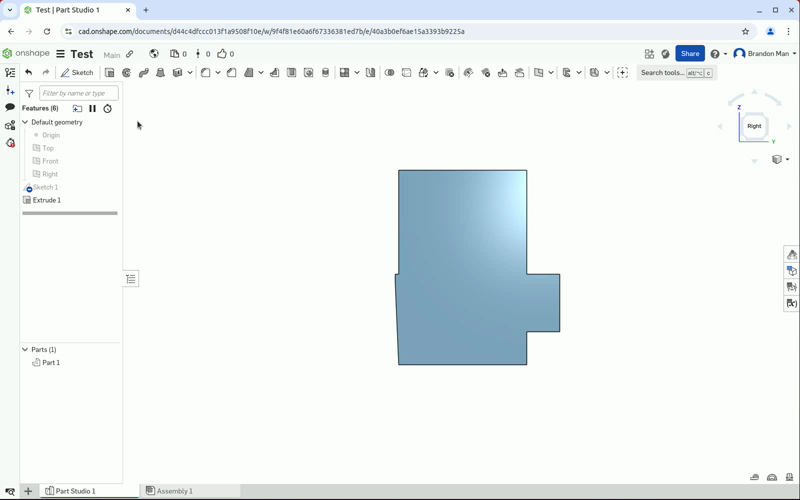
mouse_move(73, 189)
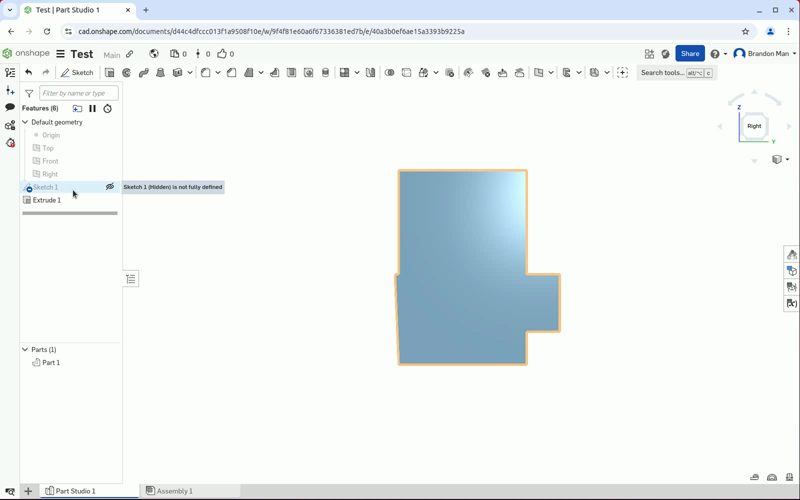
click(73, 189)
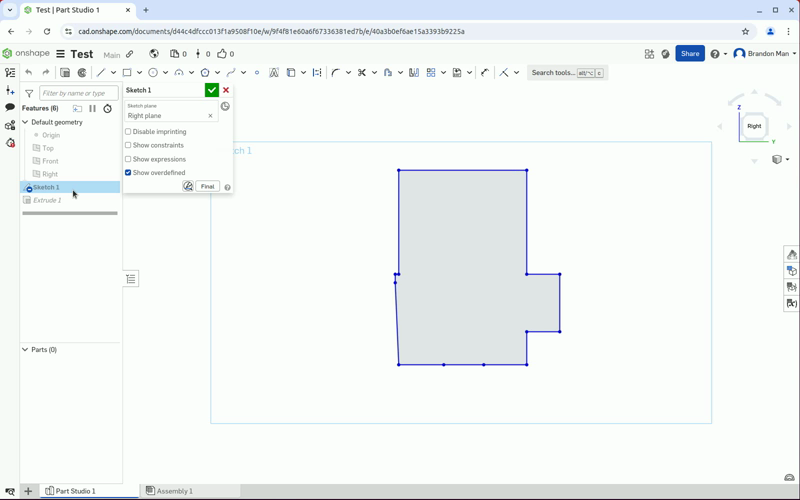
mouse_move(229, 92)
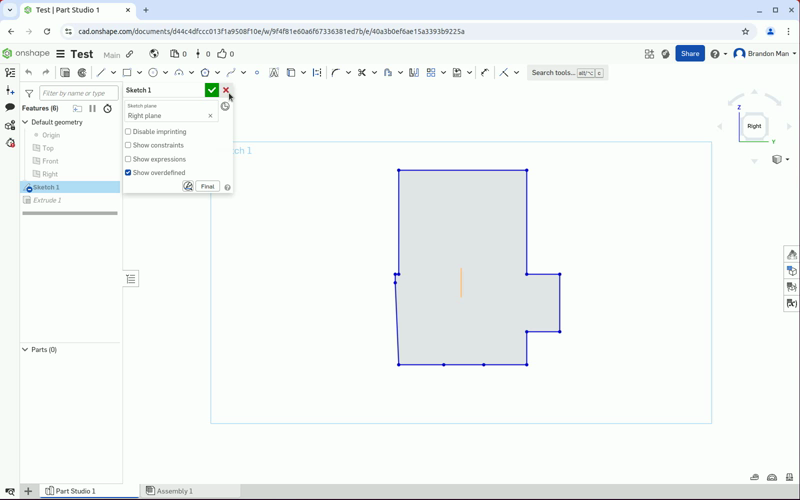
click(229, 92)
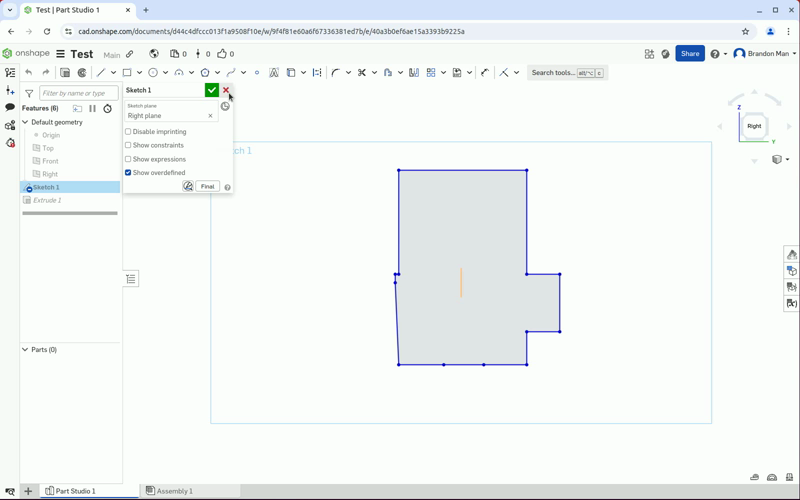
key(shift+s)
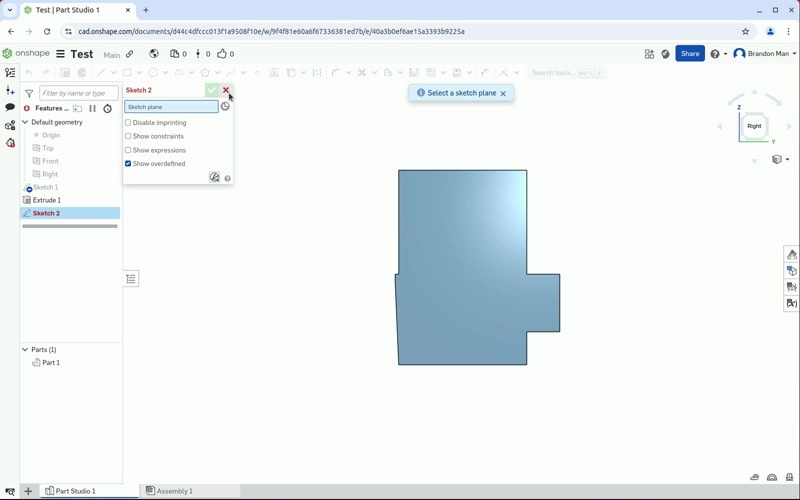
mouse_move(73, 176)
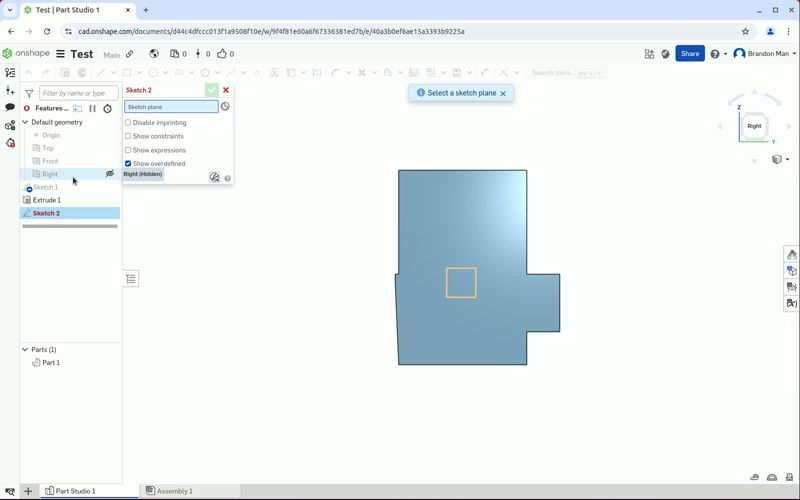
click(73, 176)
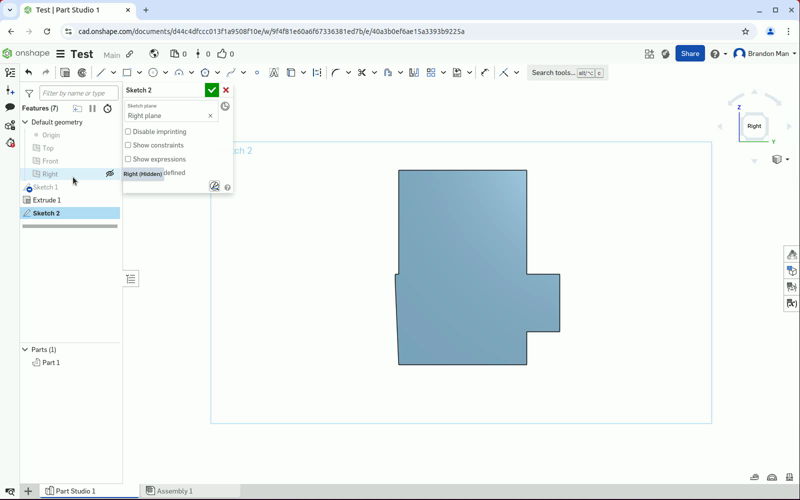
mouse_move(73, 352)
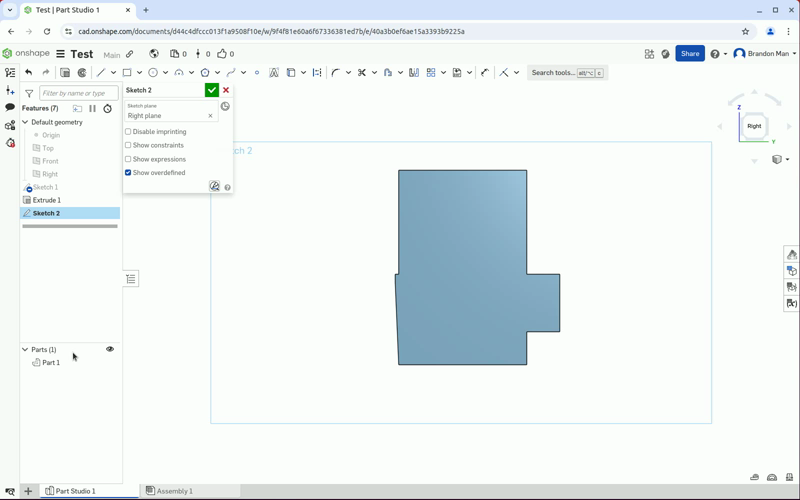
key(y)
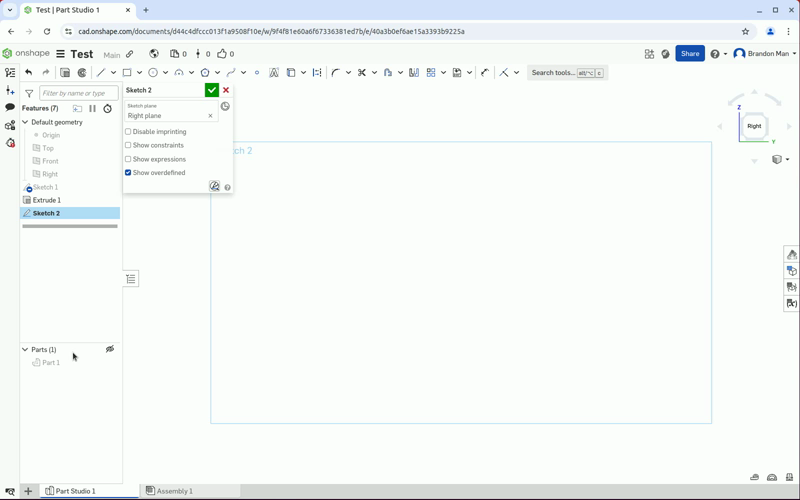
key(l)
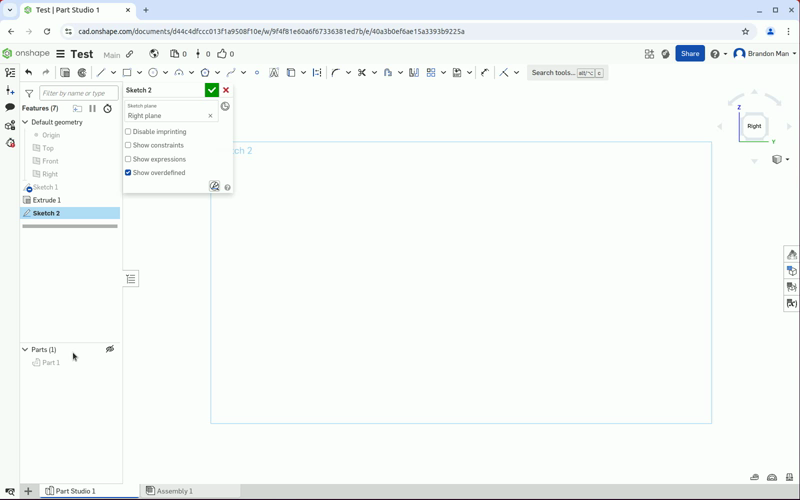
key_down(shift)
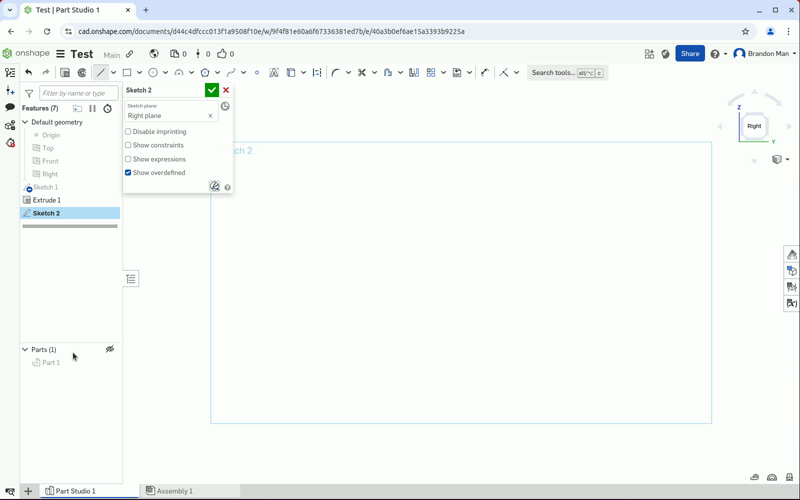
mouse_move(443, 368)
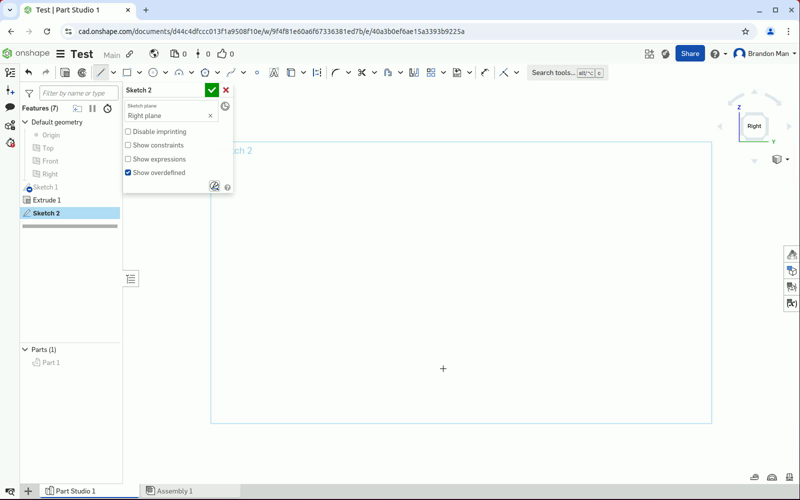
click(443, 368)
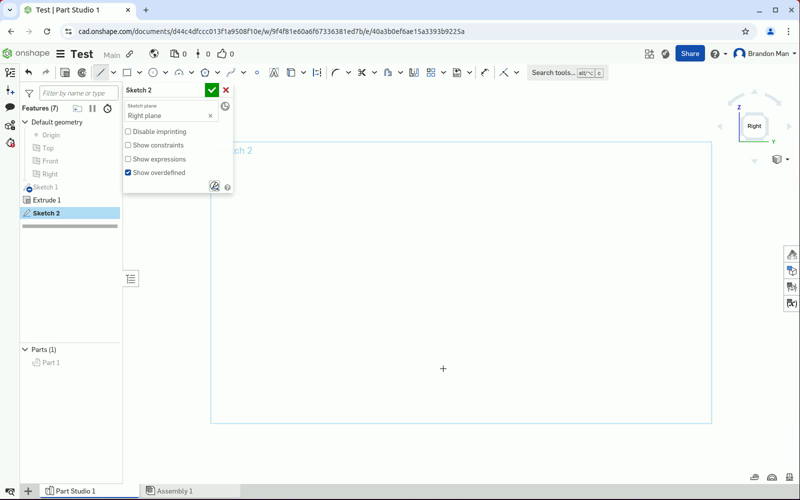
key_up(shift)
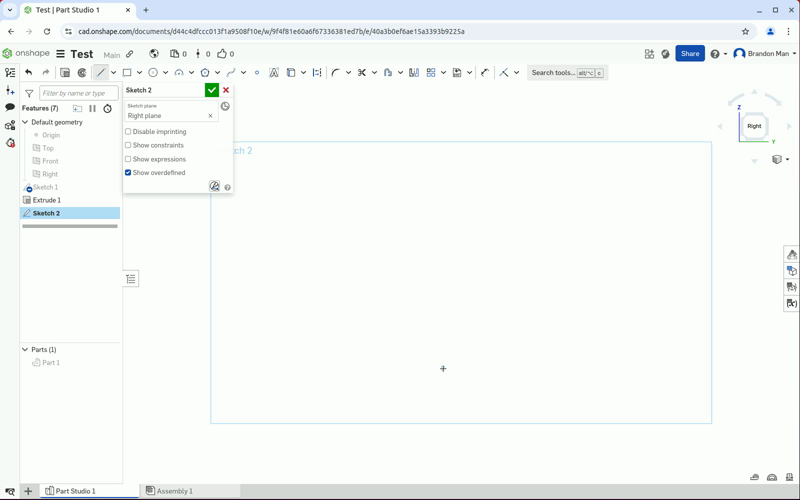
key_down(shift)
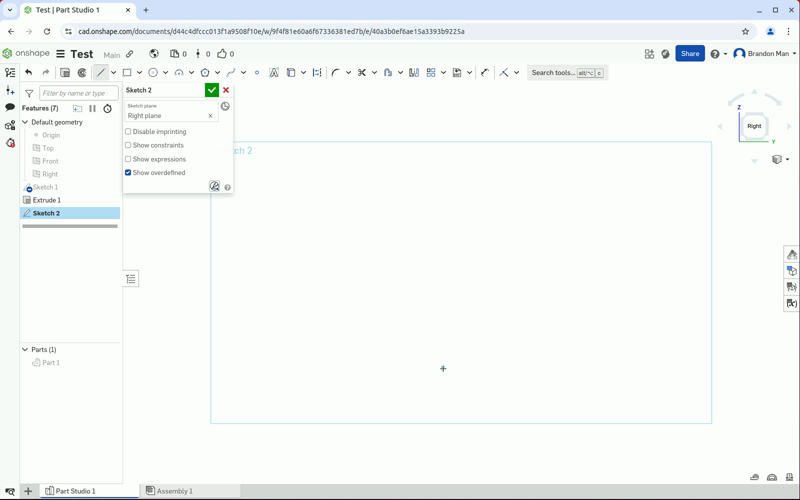
mouse_move(473, 368)
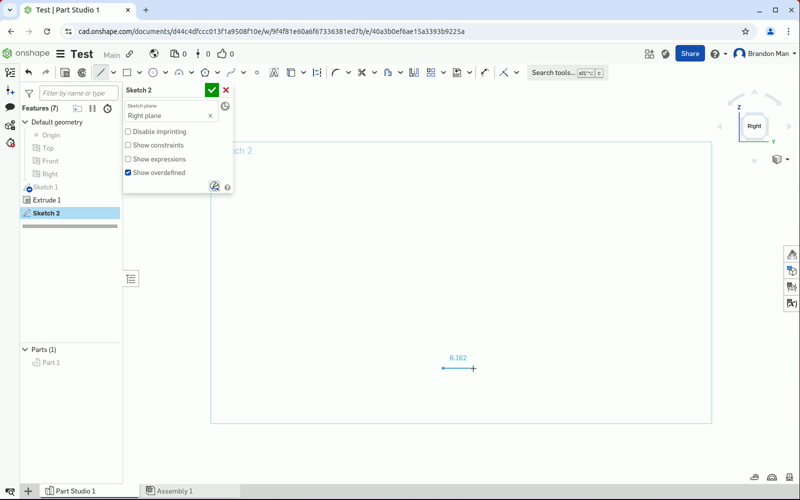
mouse_move(485, 368)
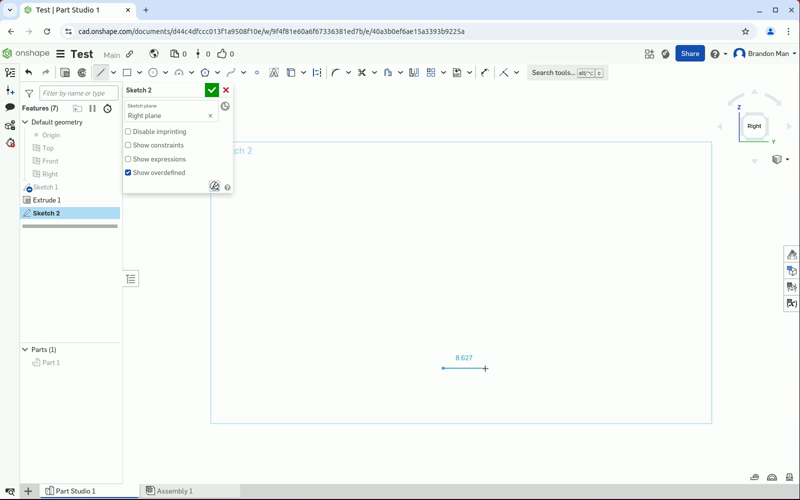
click(485, 368)
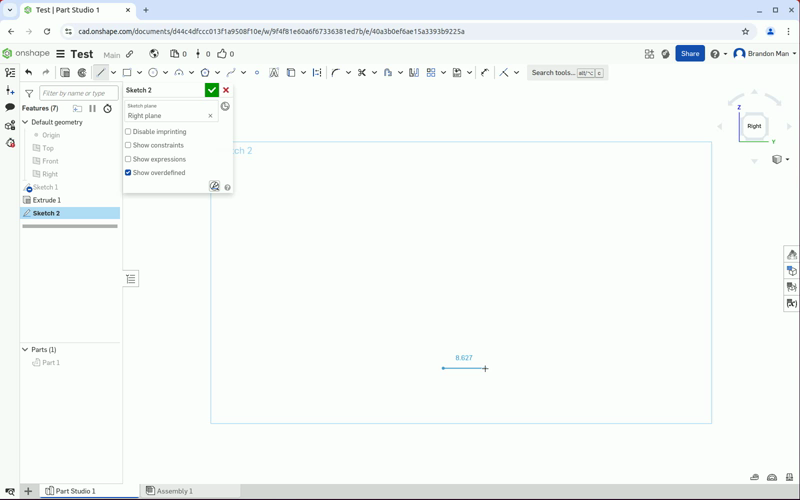
key_up(shift)
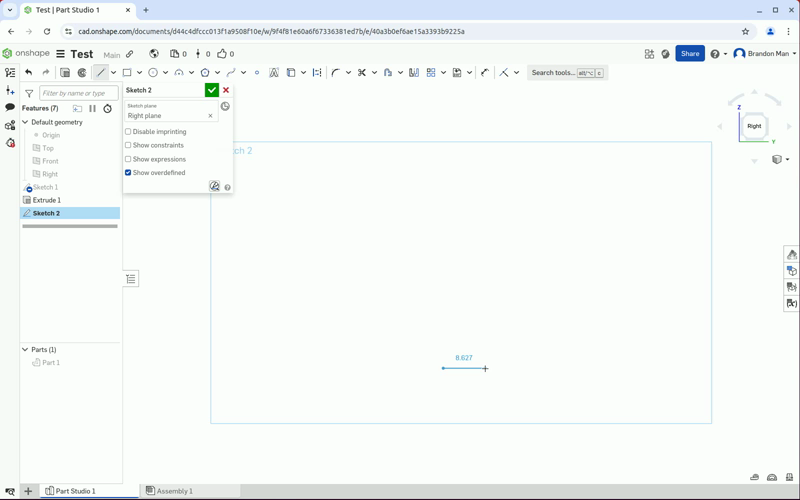
key_down(shift)
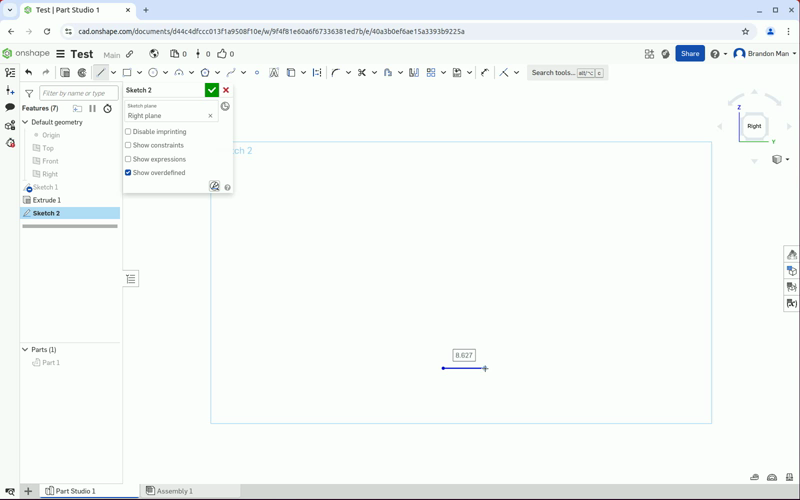
mouse_move(515, 368)
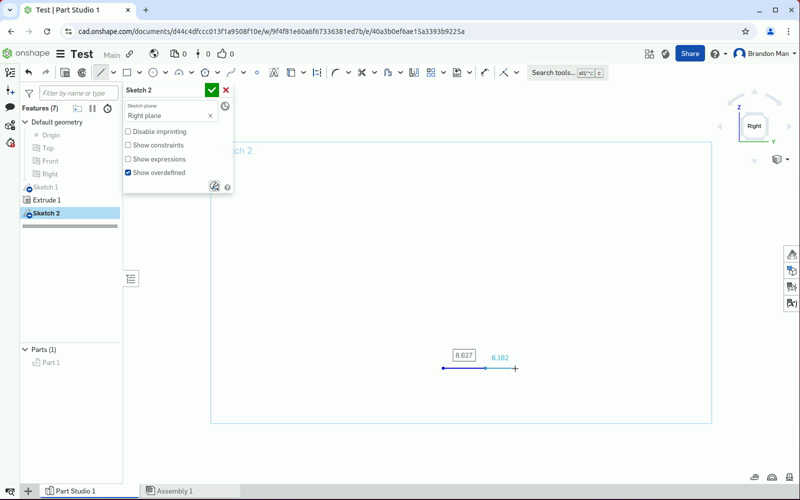
mouse_move(485, 363)
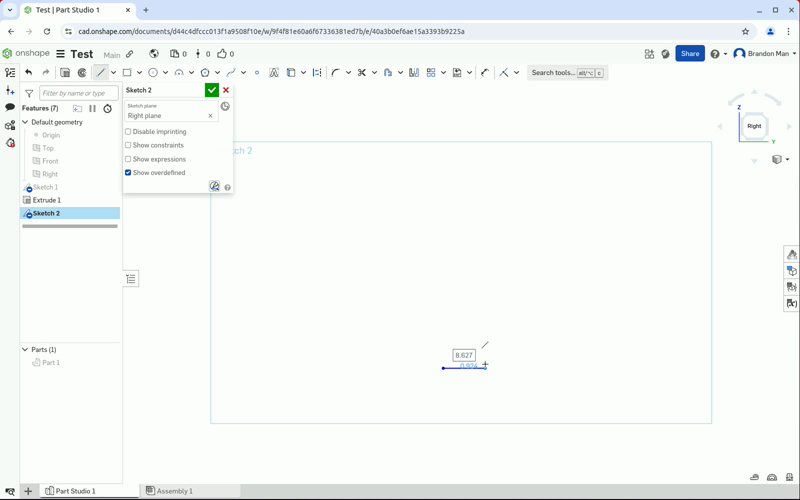
scroll(6)
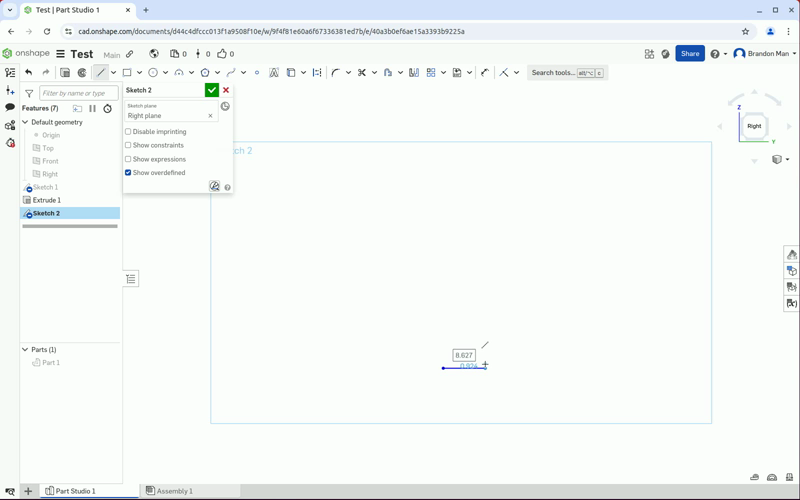
scroll(6)
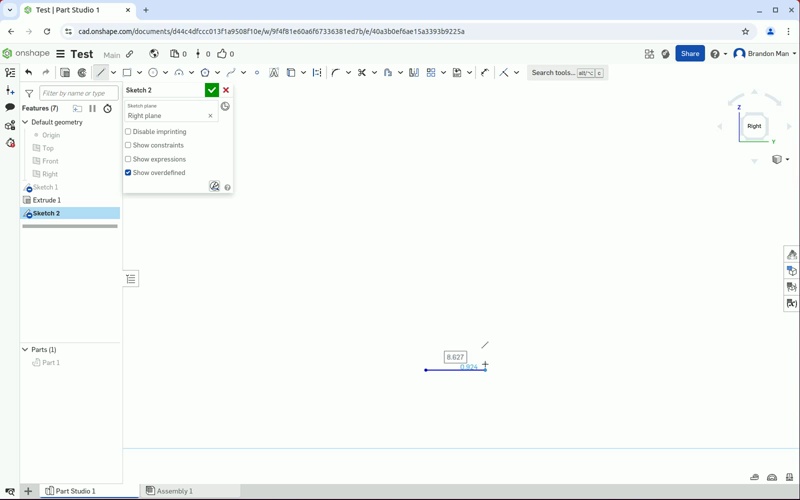
scroll(6)
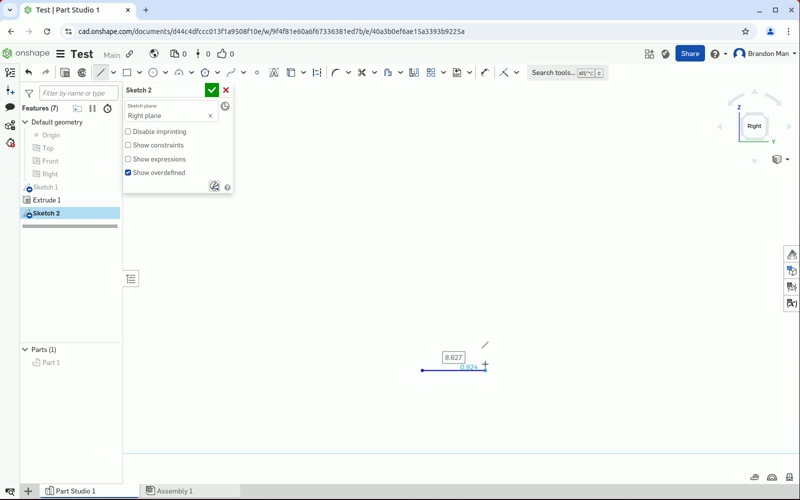
scroll(6)
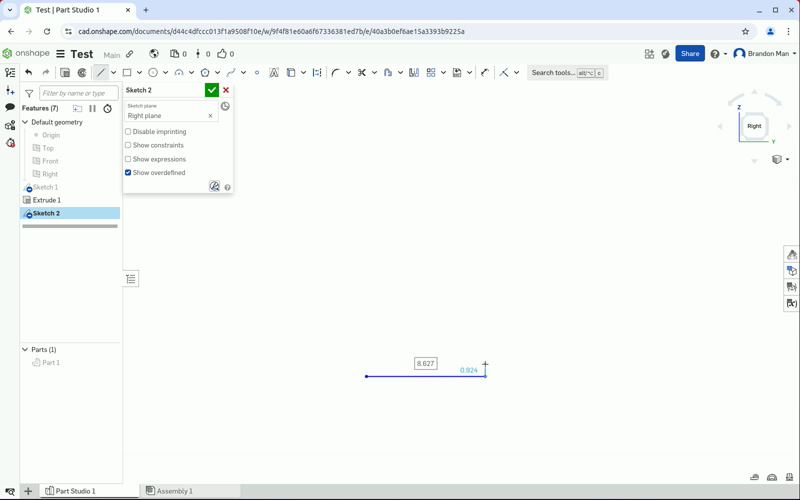
scroll(6)
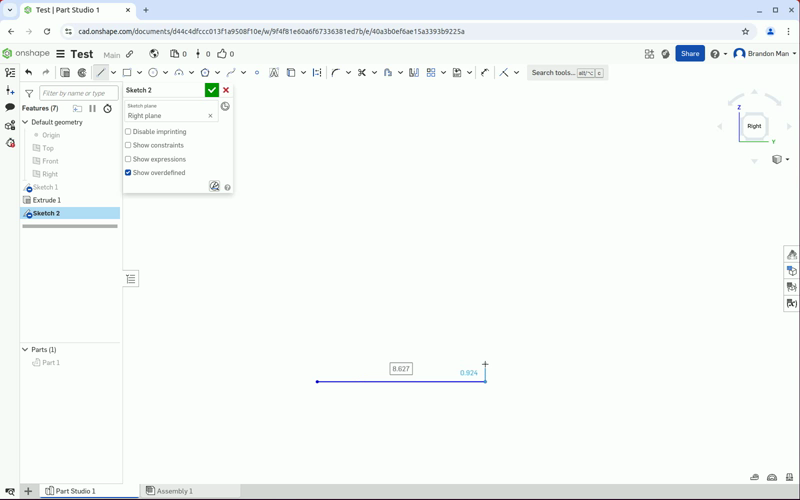
scroll(6)
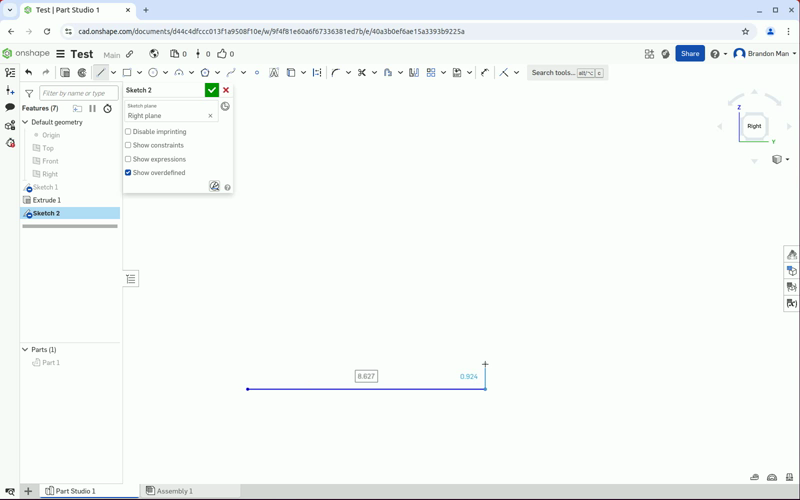
scroll(6)
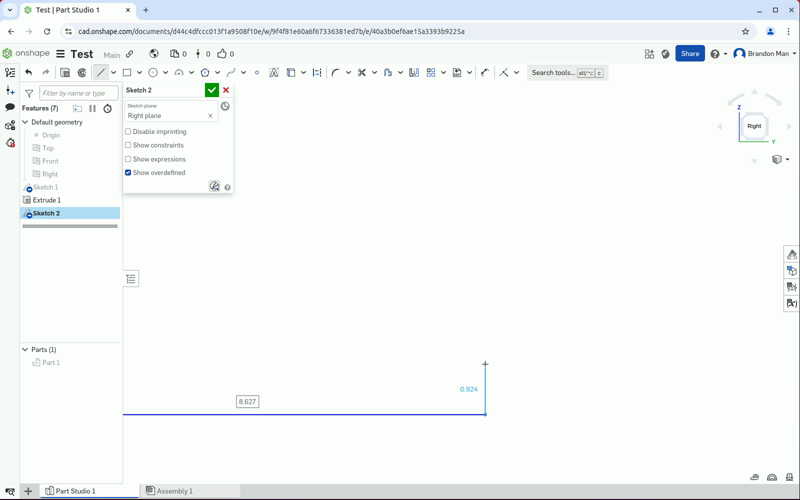
click(485, 363)
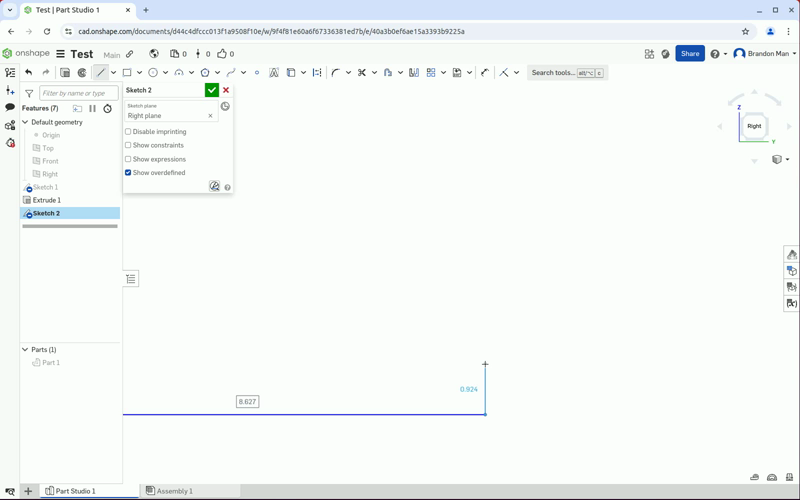
scroll(-6)
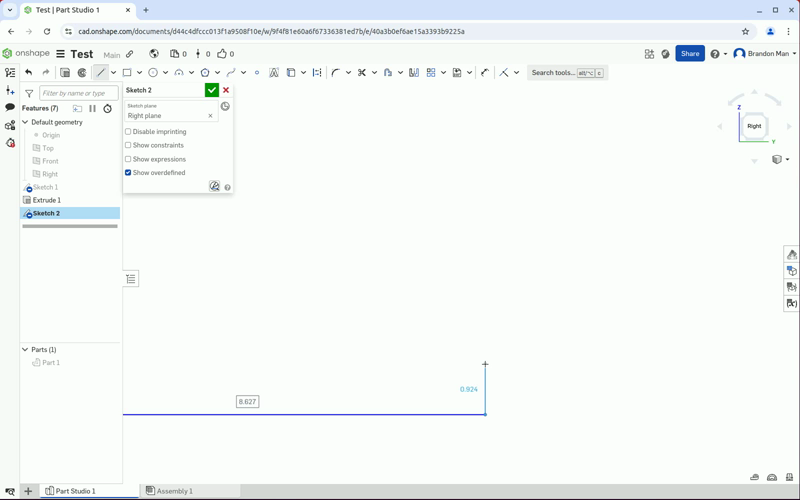
scroll(-6)
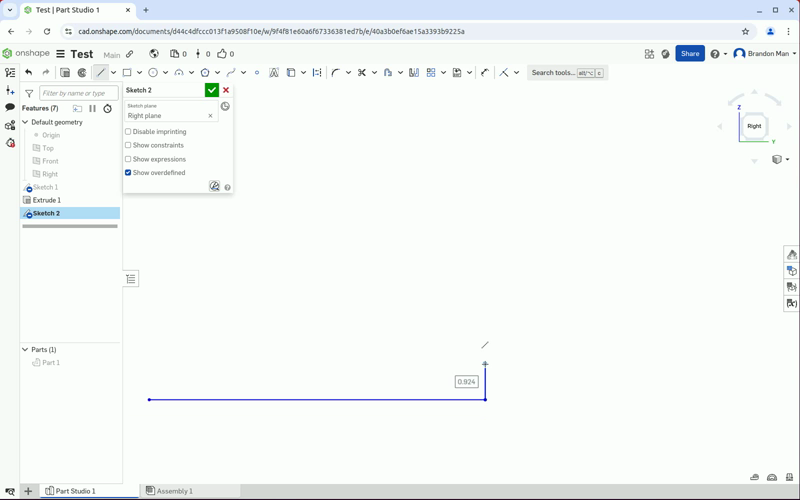
scroll(-6)
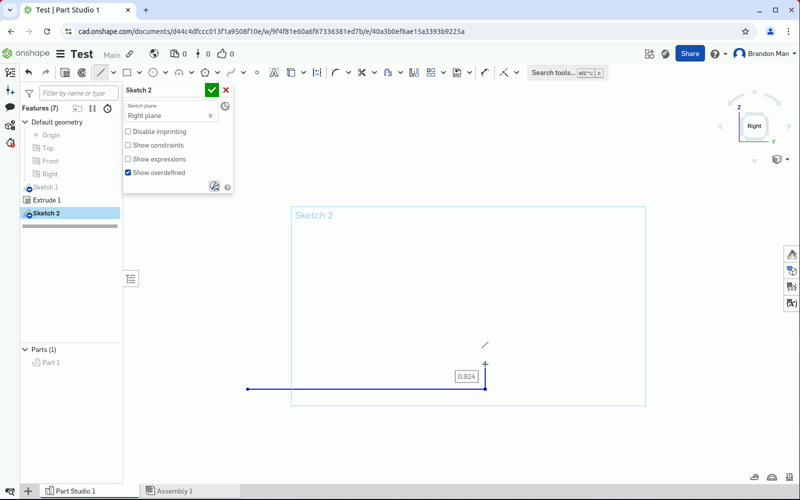
scroll(-6)
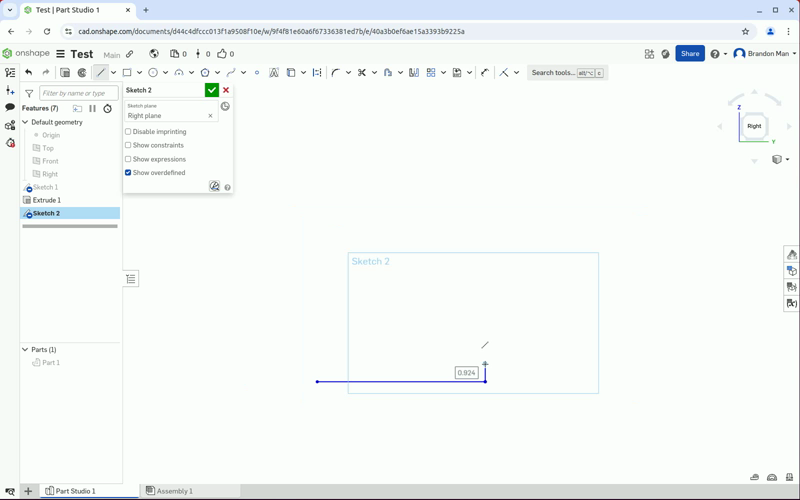
scroll(-6)
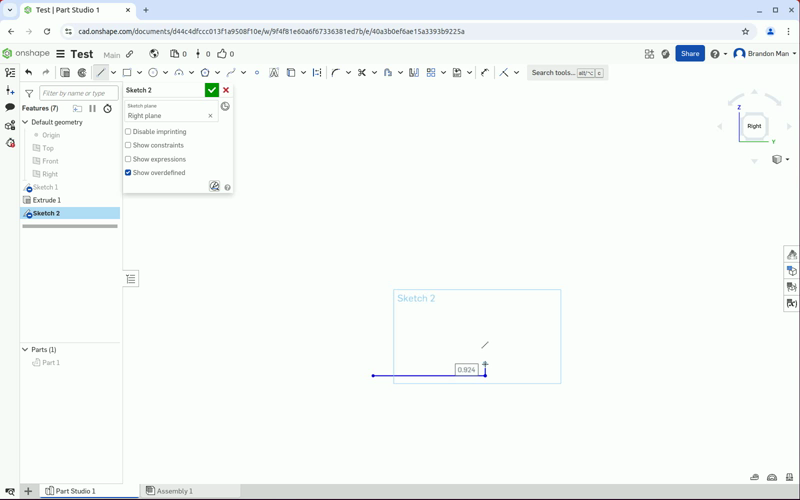
scroll(-6)
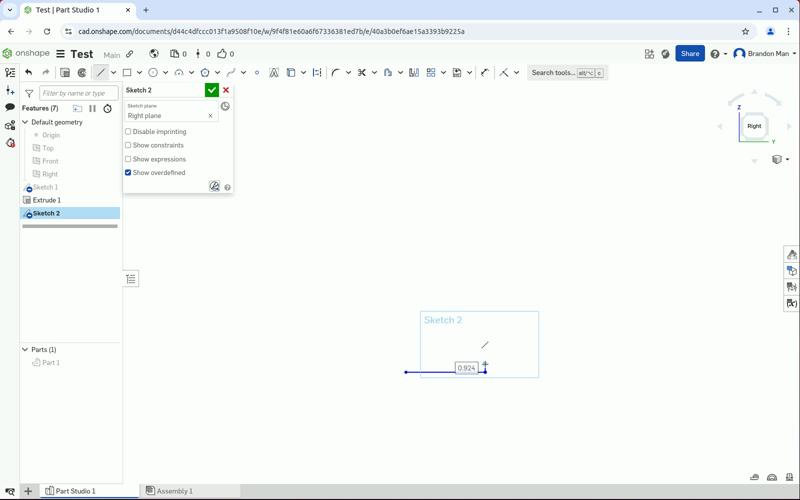
scroll(-6)
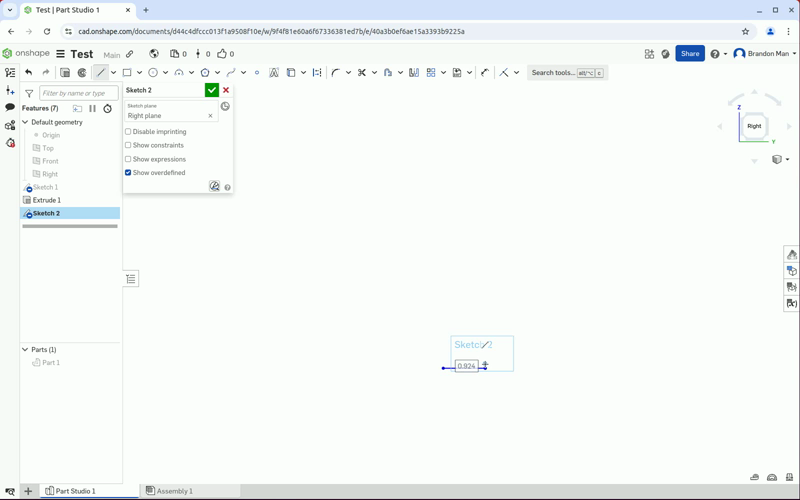
key_up(shift)
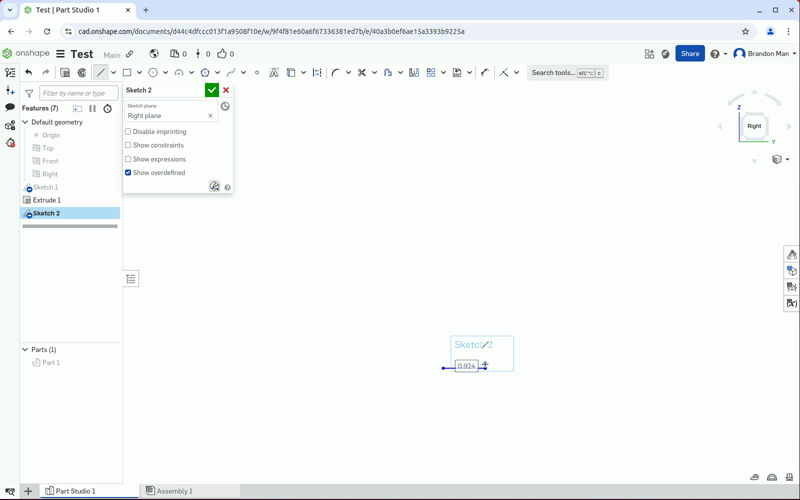
key_down(shift)
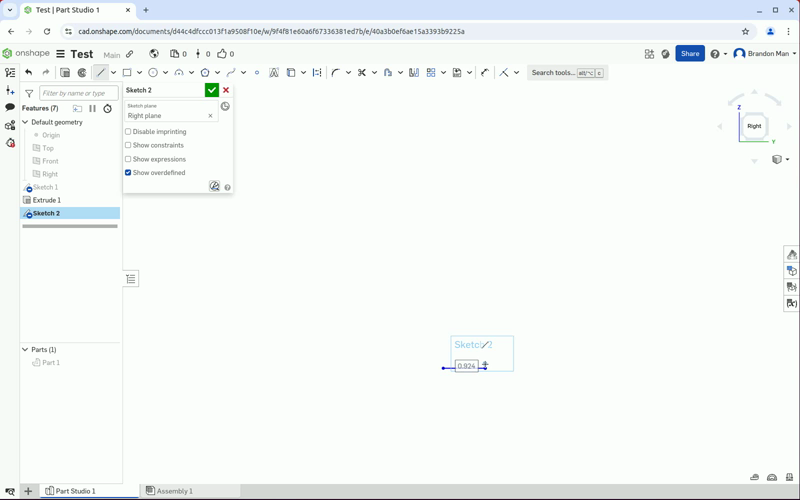
mouse_move(515, 363)
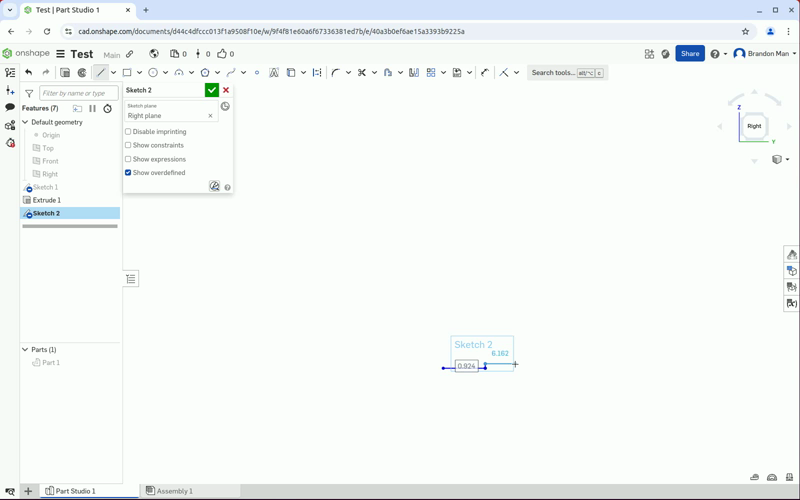
mouse_move(443, 363)
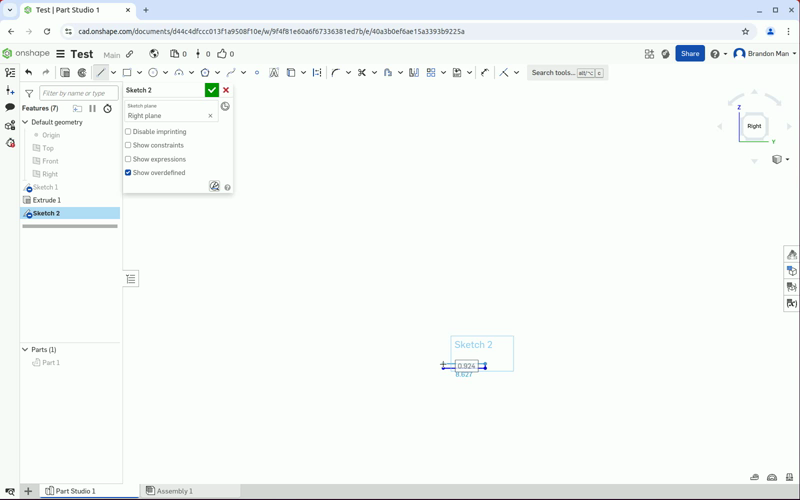
click(443, 363)
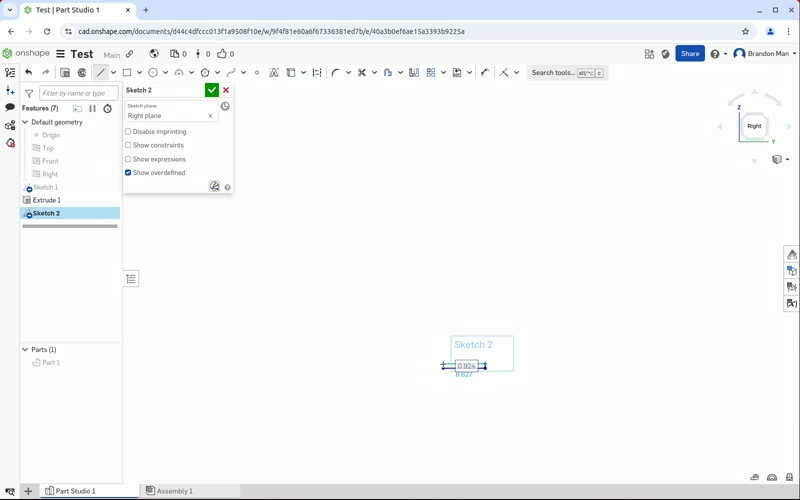
key_up(shift)
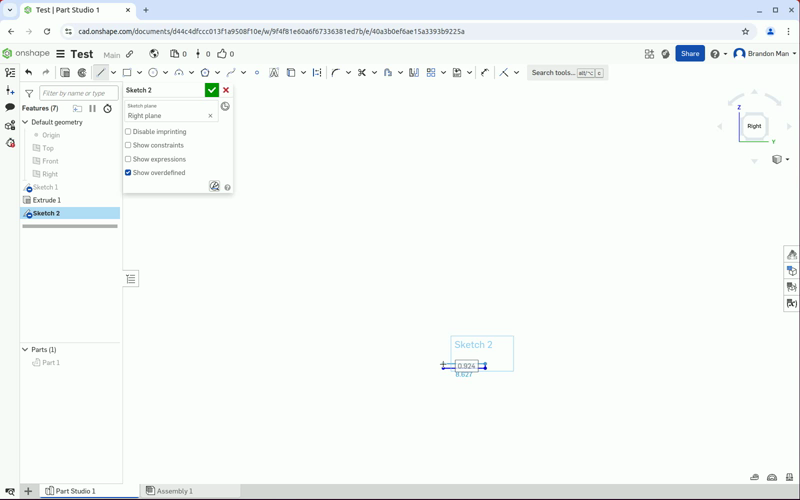
mouse_move(473, 363)
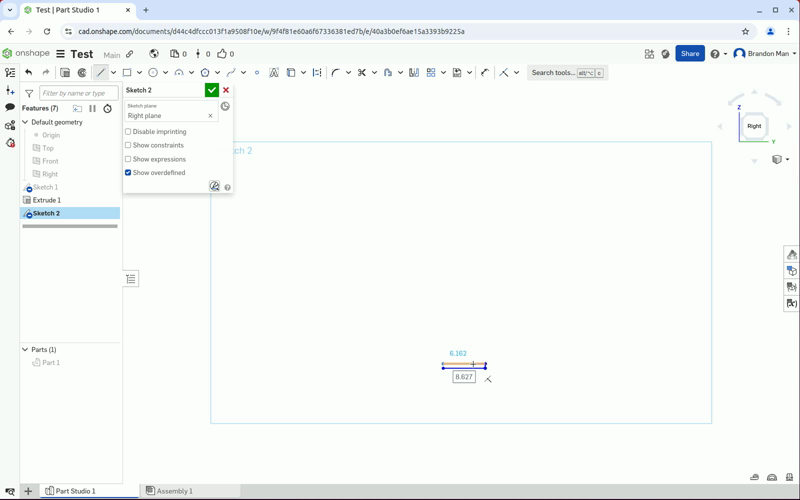
key_down(shift)
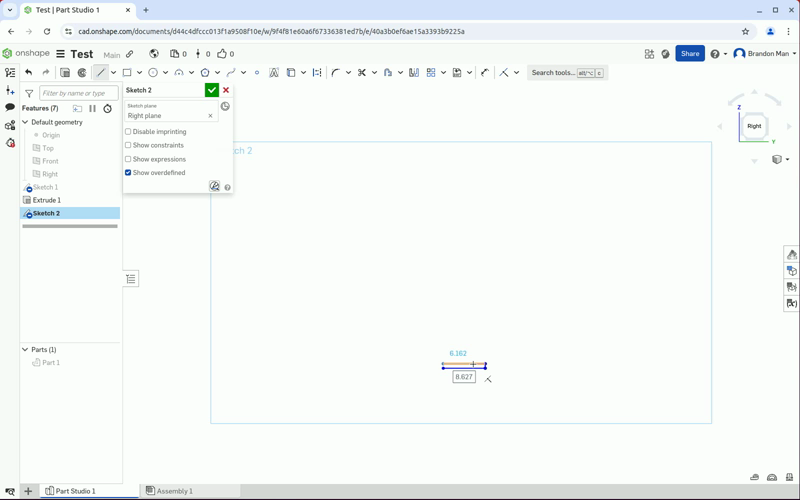
mouse_move(443, 368)
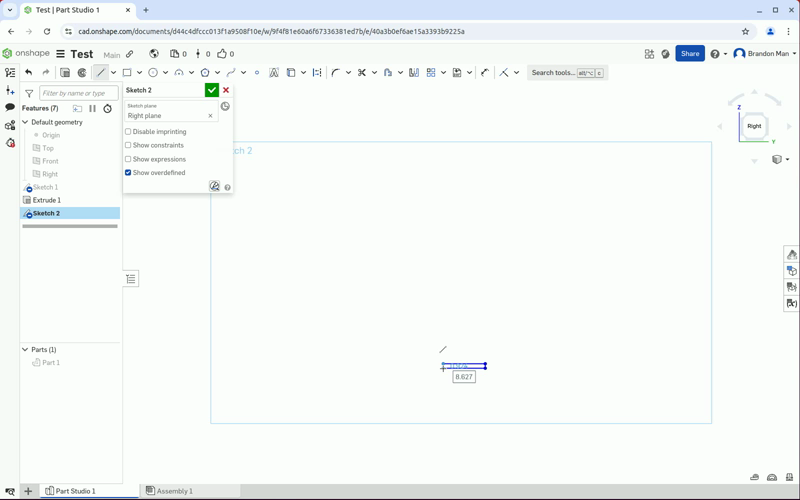
scroll(6)
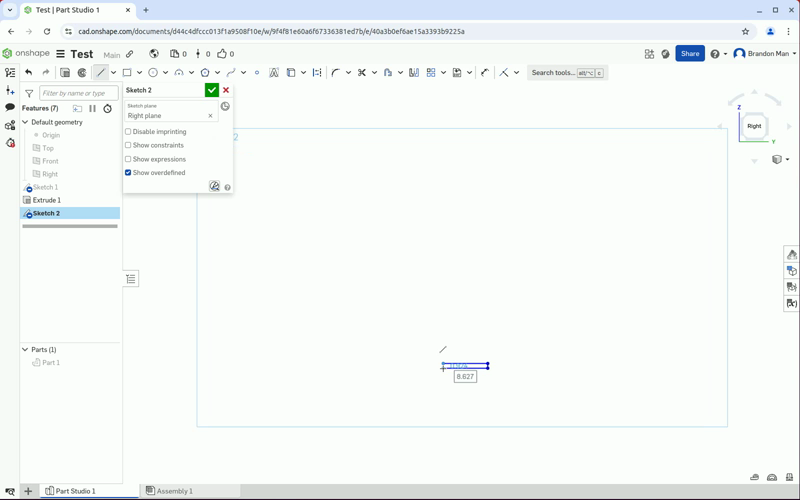
scroll(6)
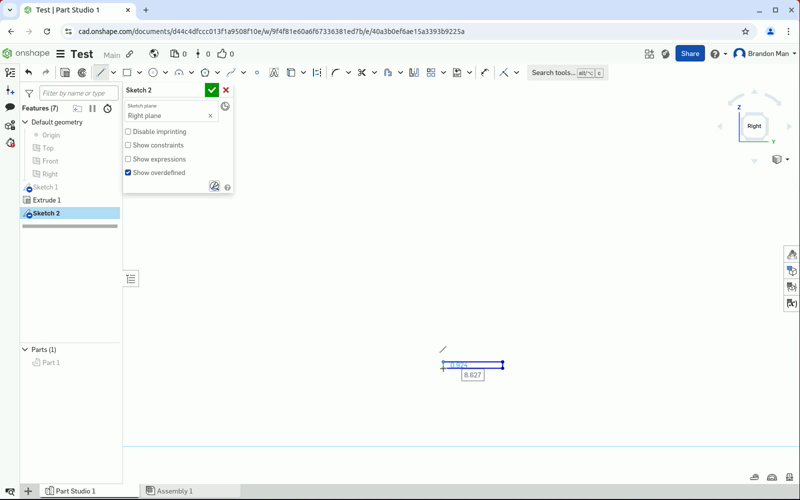
scroll(6)
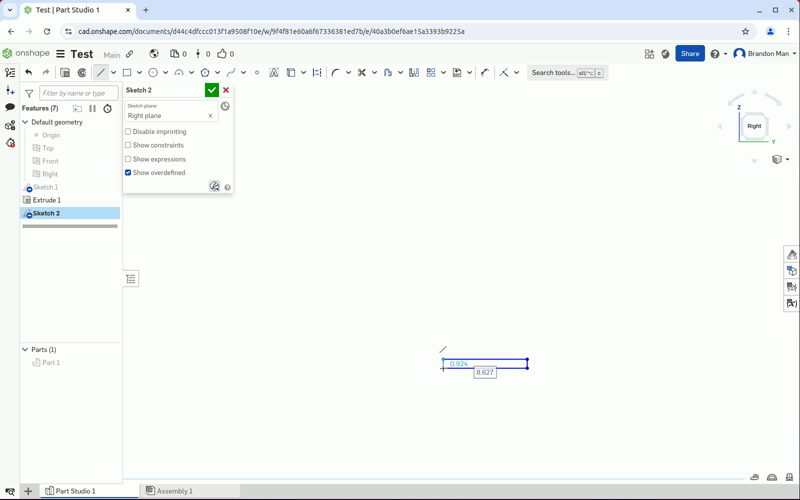
scroll(6)
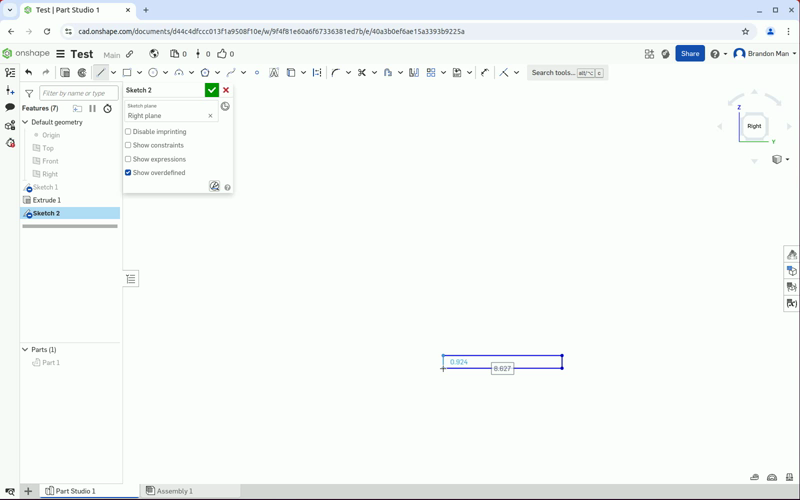
scroll(6)
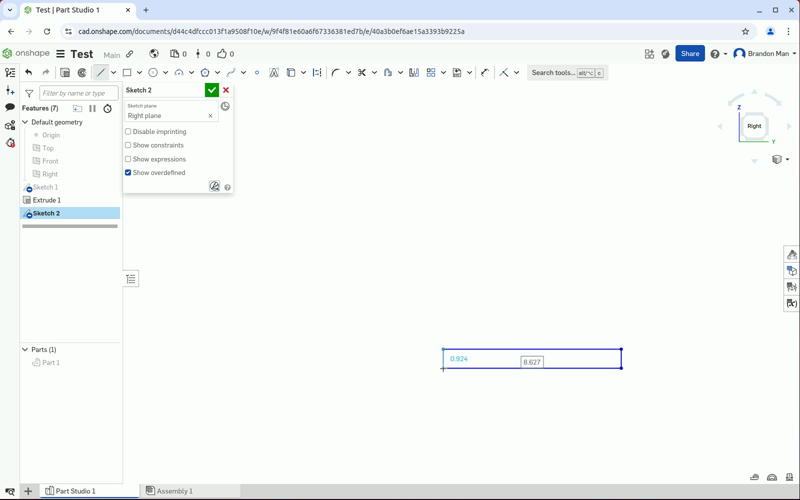
scroll(6)
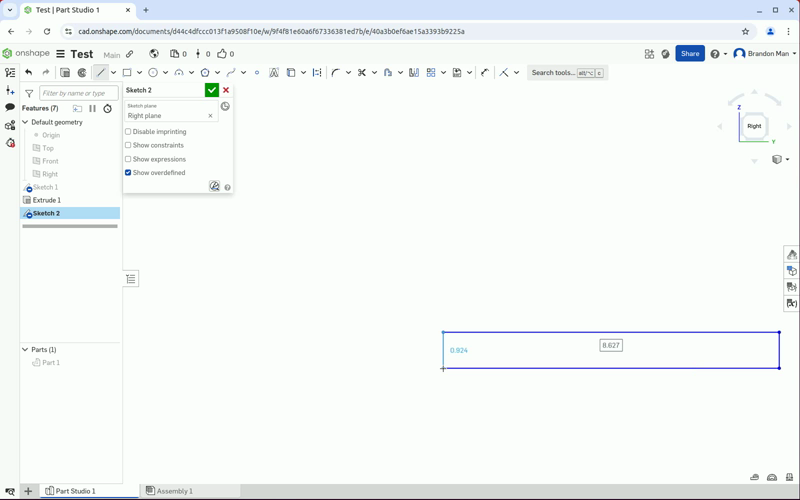
scroll(6)
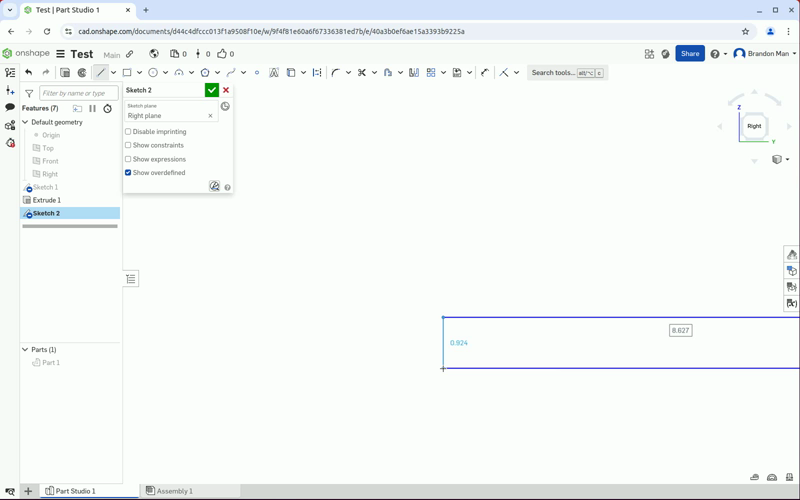
key_up(shift)
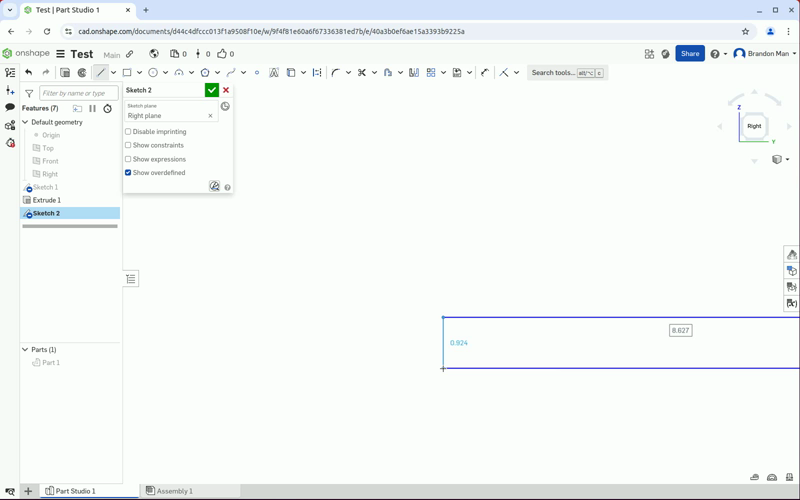
click(443, 368)
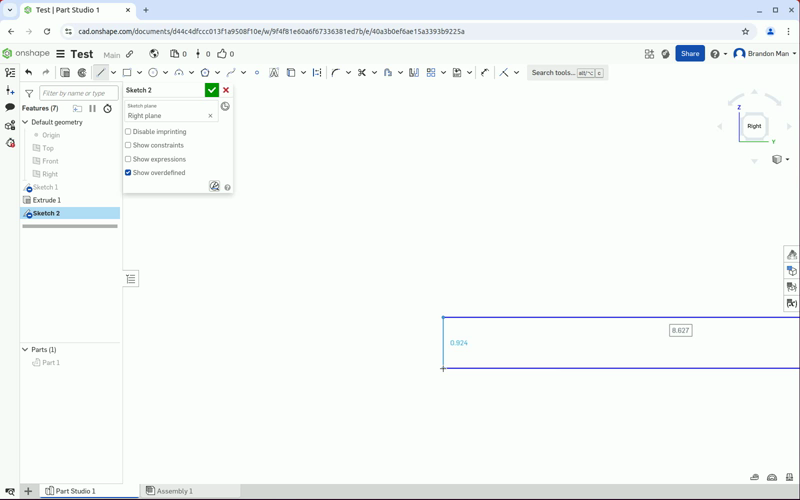
scroll(-6)
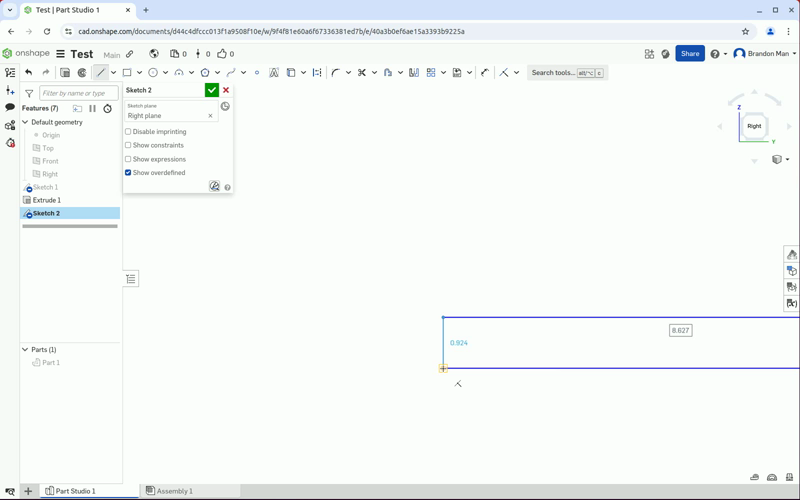
scroll(-6)
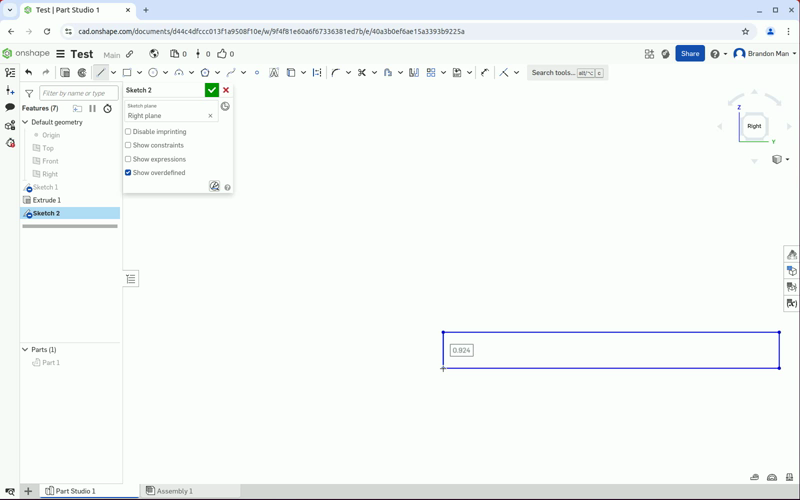
scroll(-6)
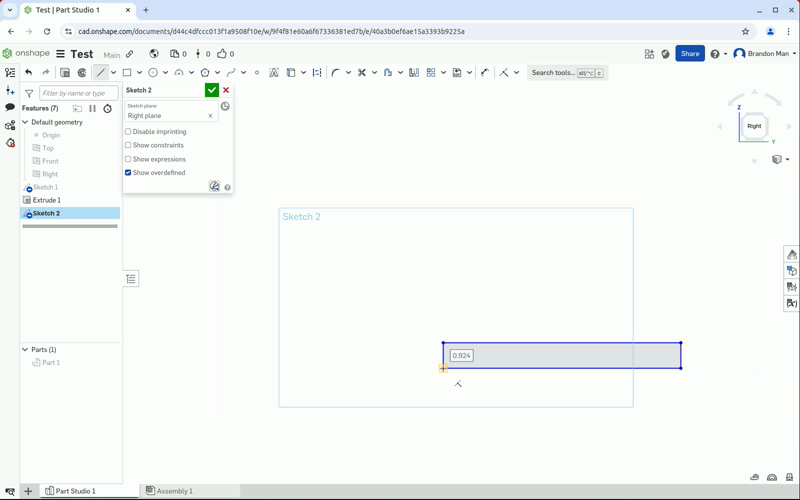
scroll(-6)
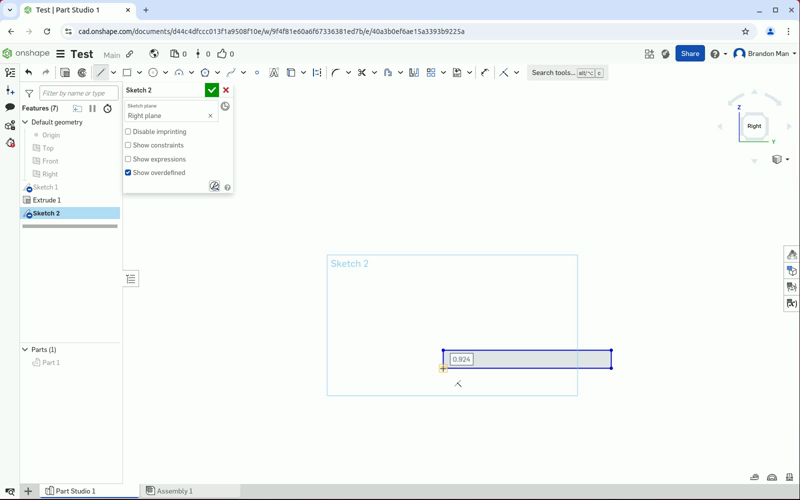
scroll(-6)
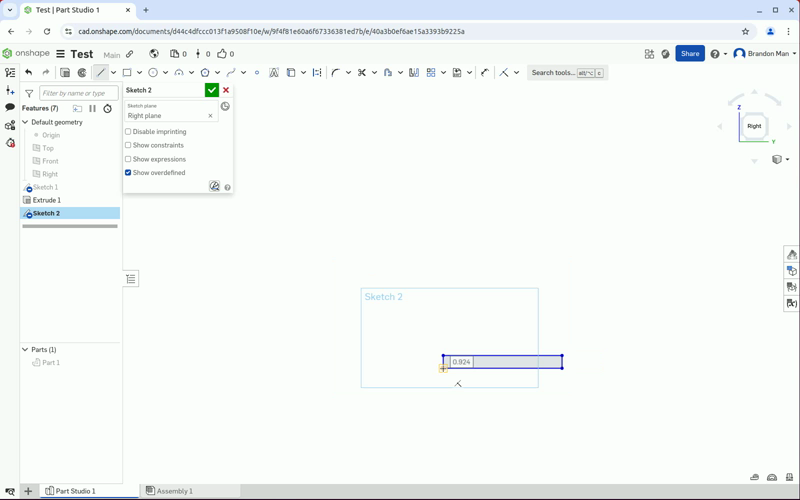
scroll(-6)
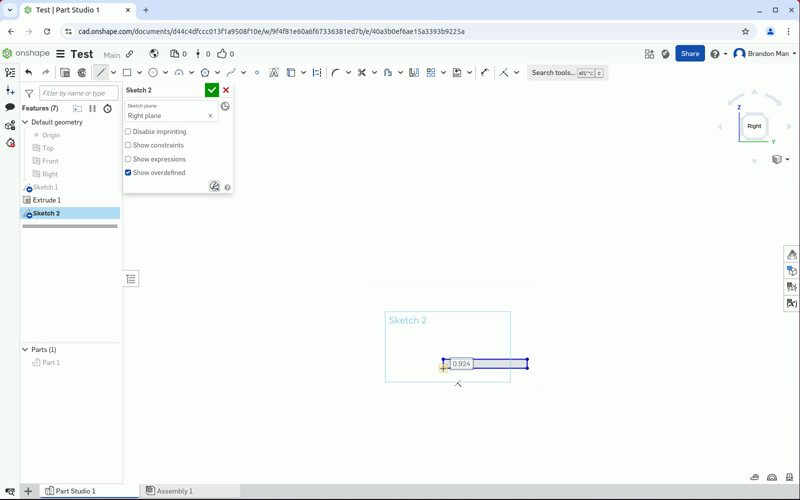
scroll(-6)
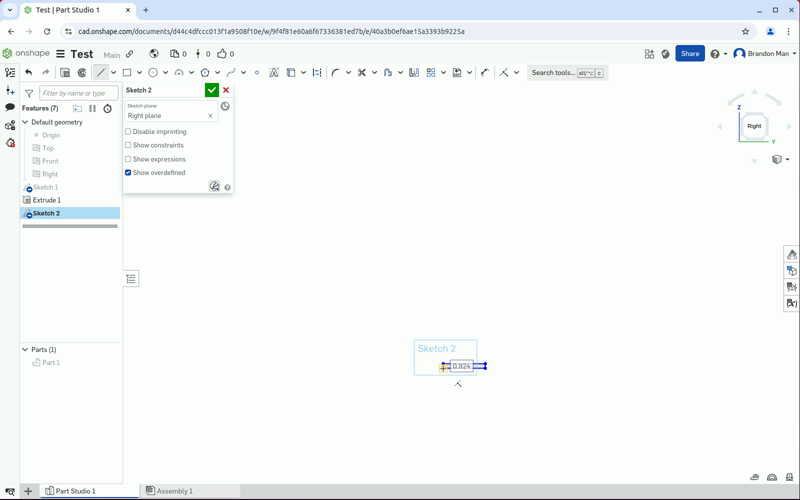
key(esc)
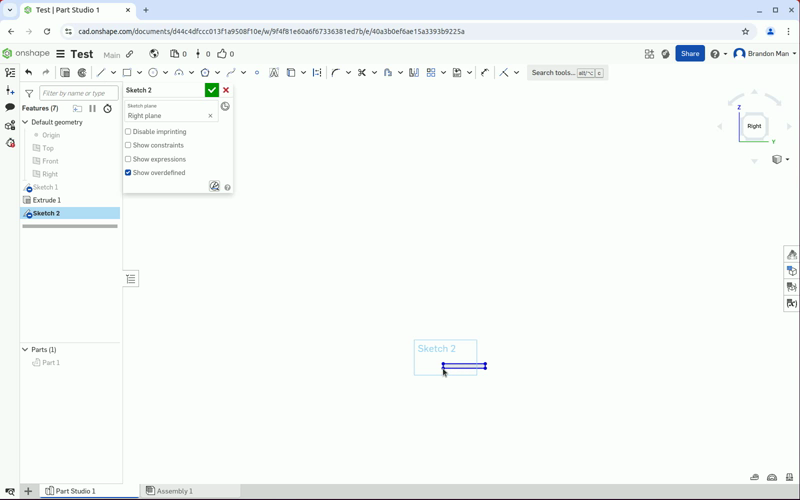
mouse_move(476, 367)
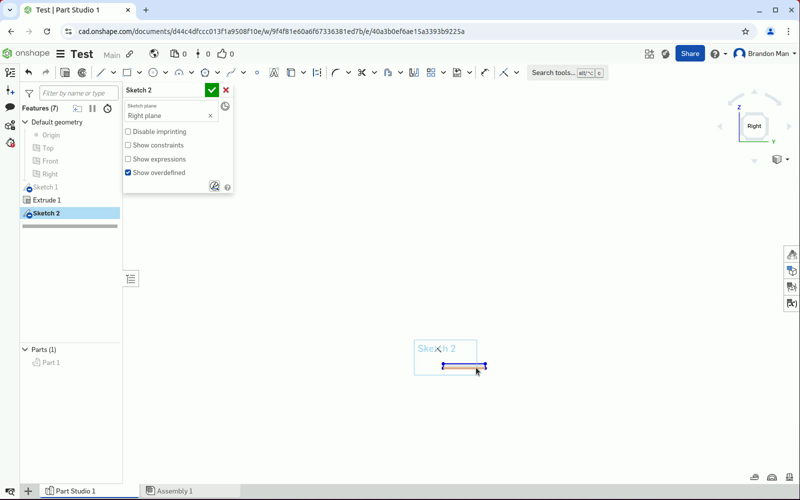
scroll(6)
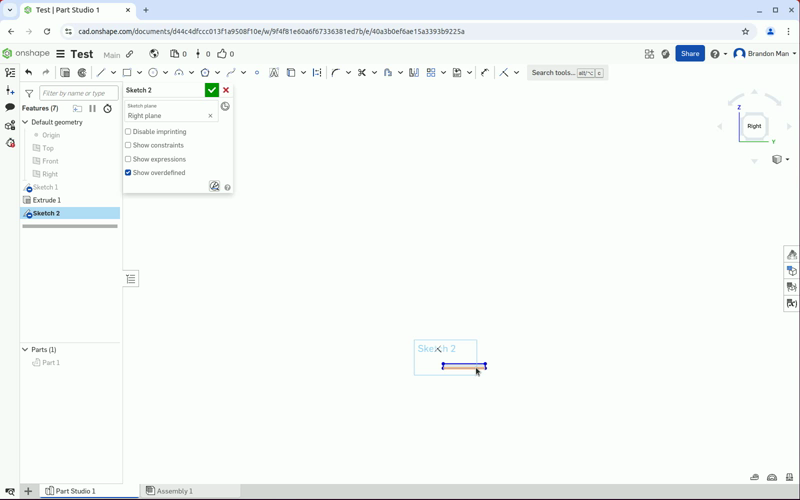
scroll(6)
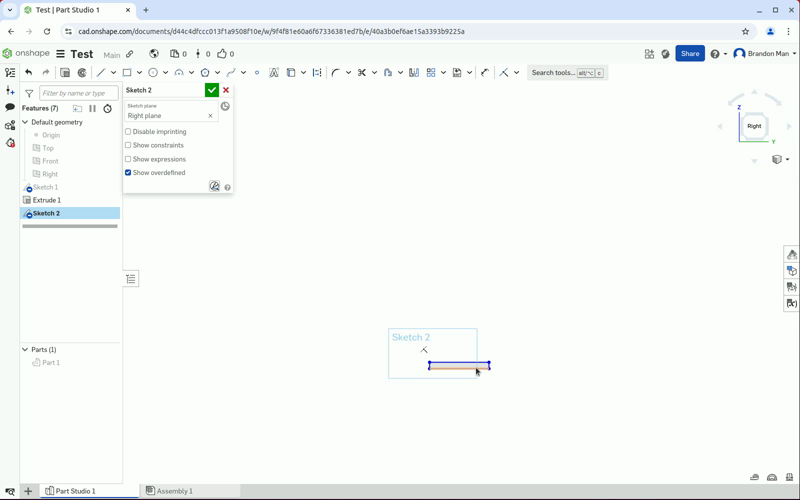
scroll(6)
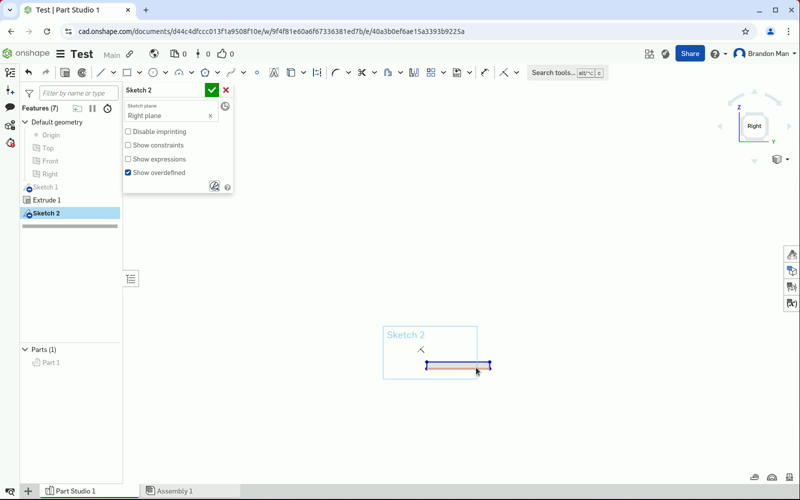
scroll(6)
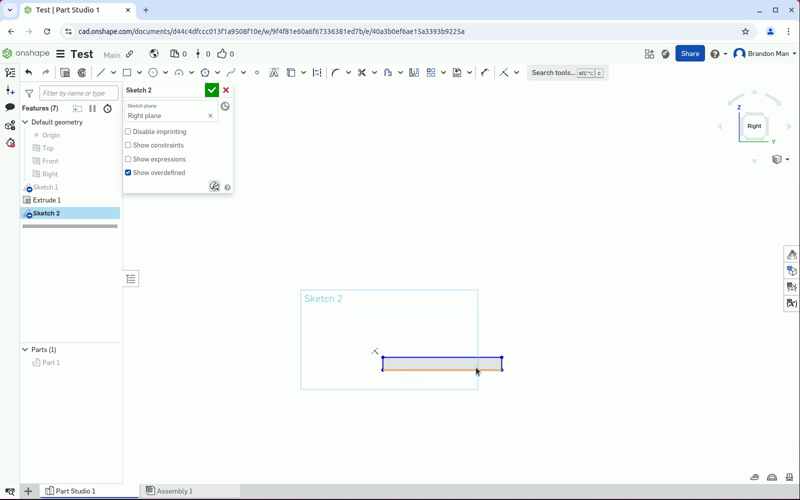
scroll(6)
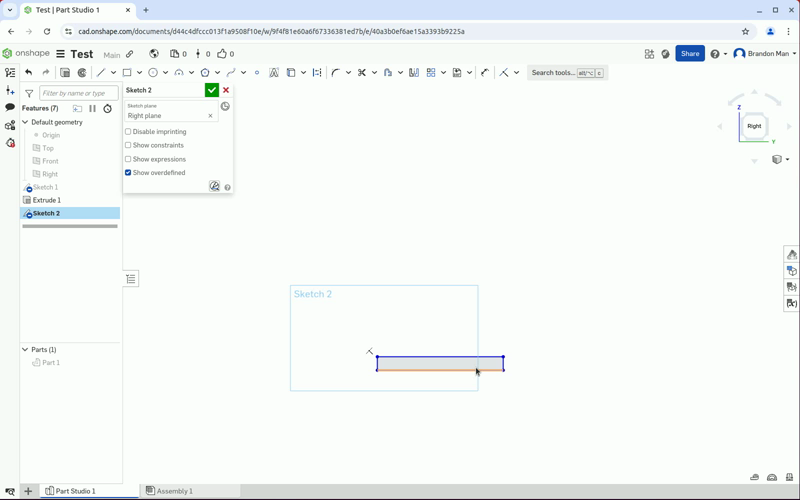
scroll(6)
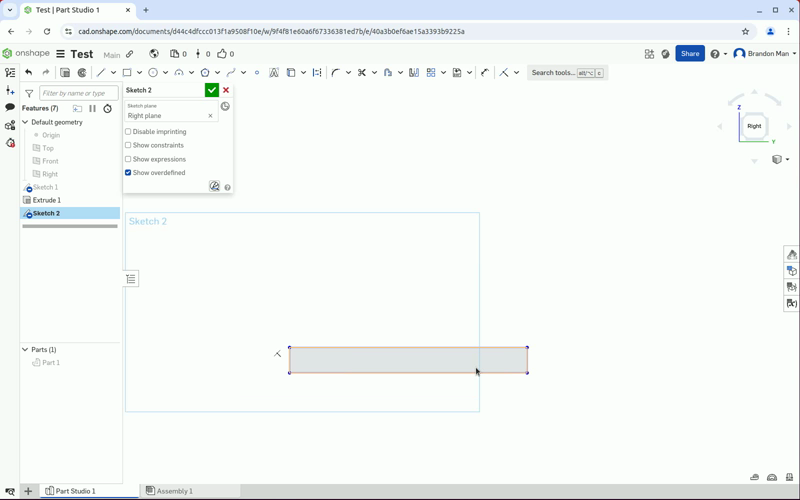
scroll(6)
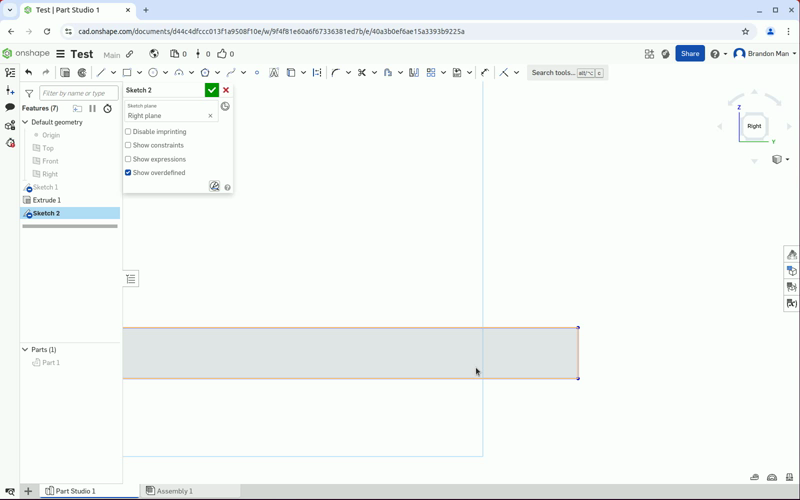
click(476, 367)
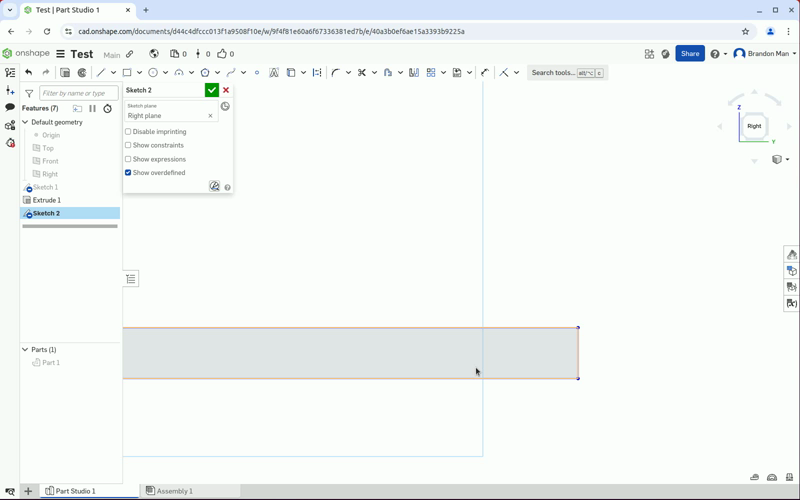
scroll(-6)
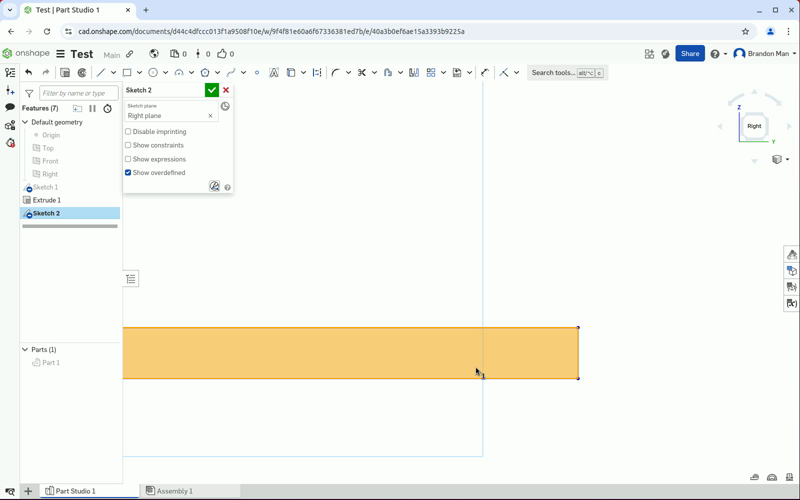
scroll(-6)
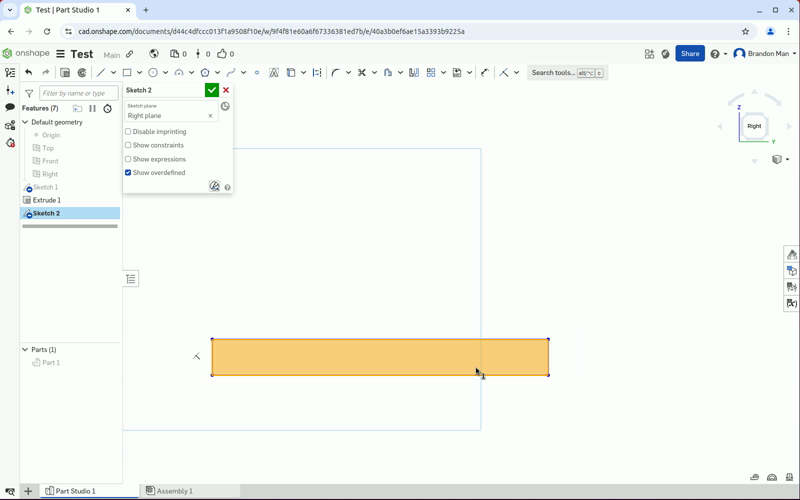
scroll(-6)
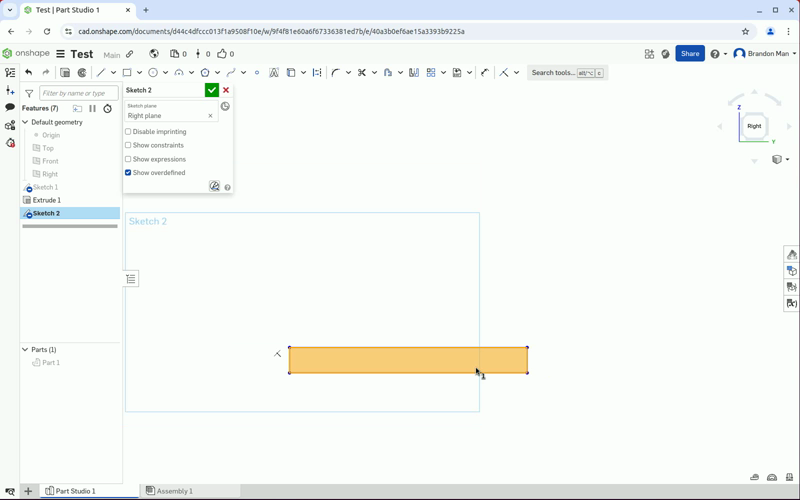
scroll(-6)
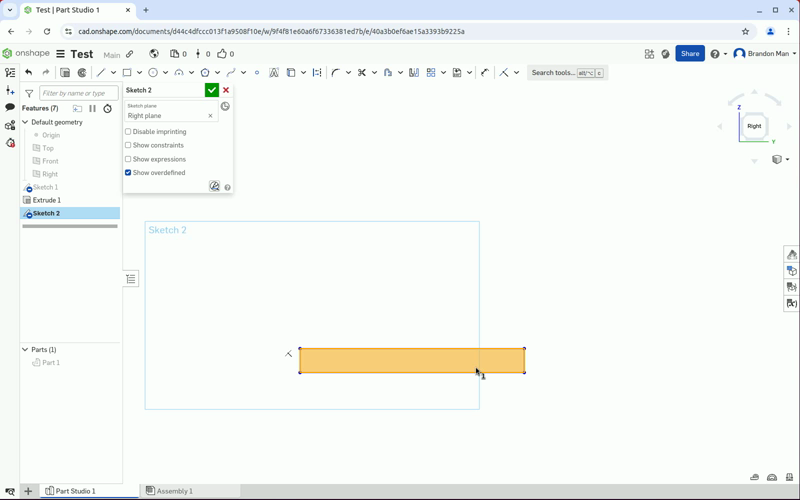
scroll(-6)
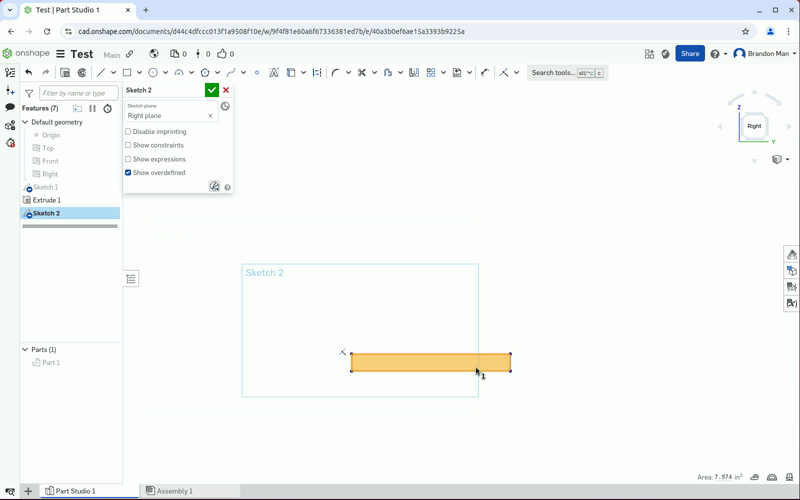
scroll(-6)
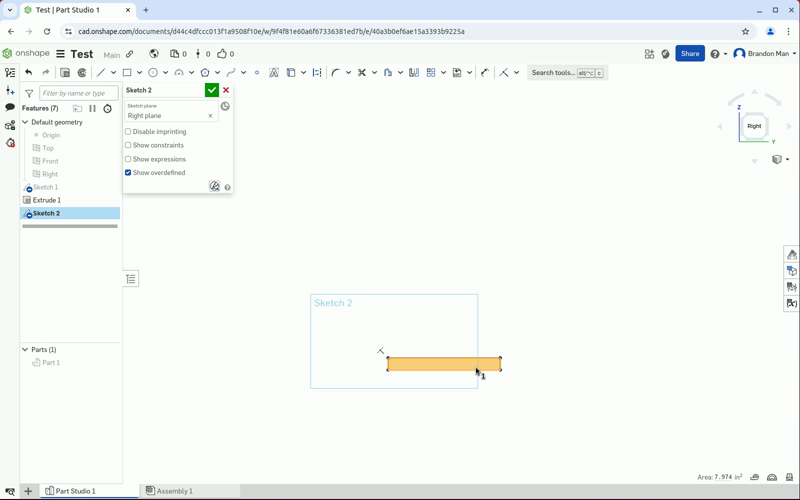
scroll(-6)
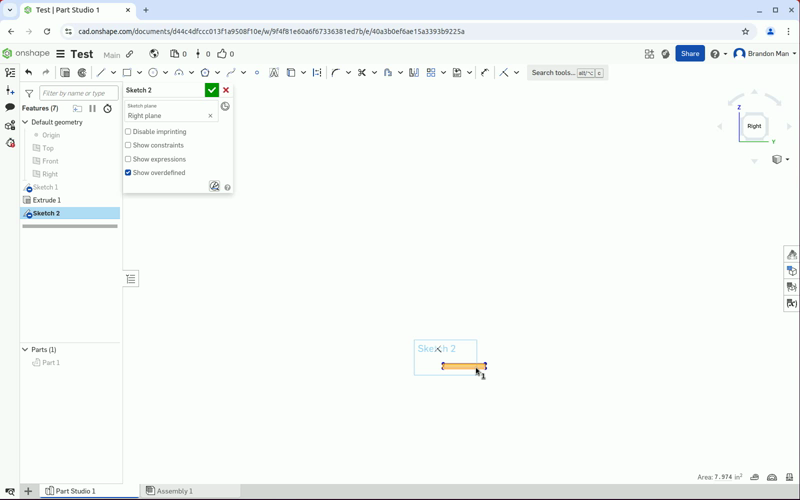
mouse_move(73, 352)
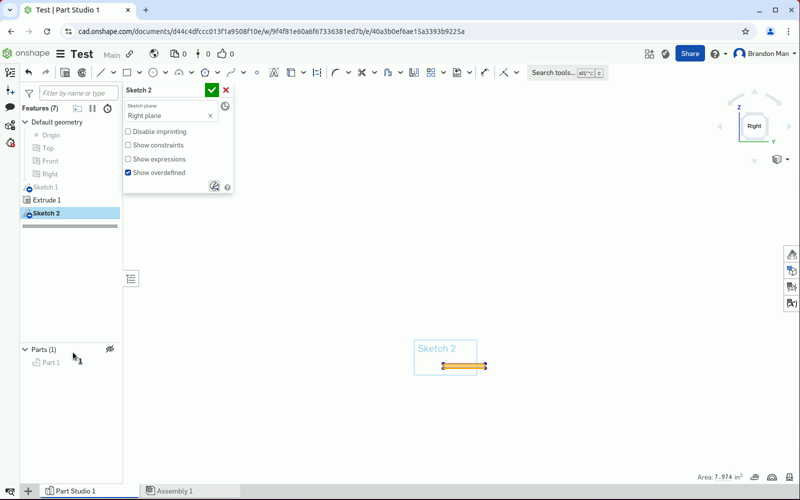
key(shift+y)
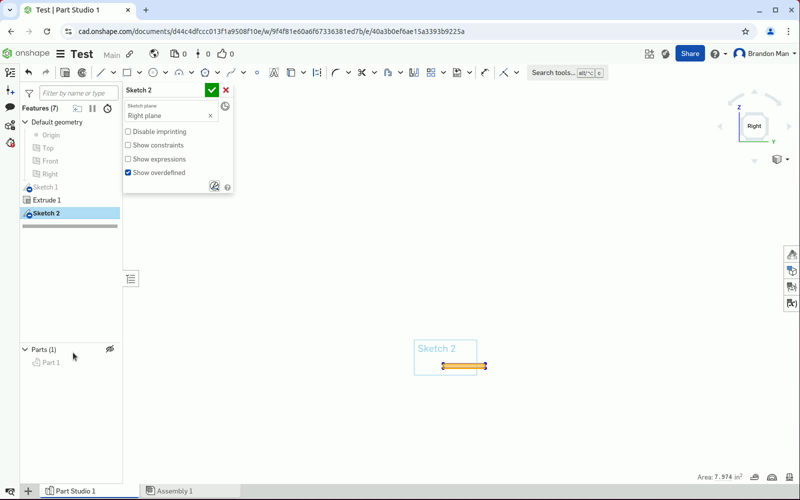
key(shift+e)
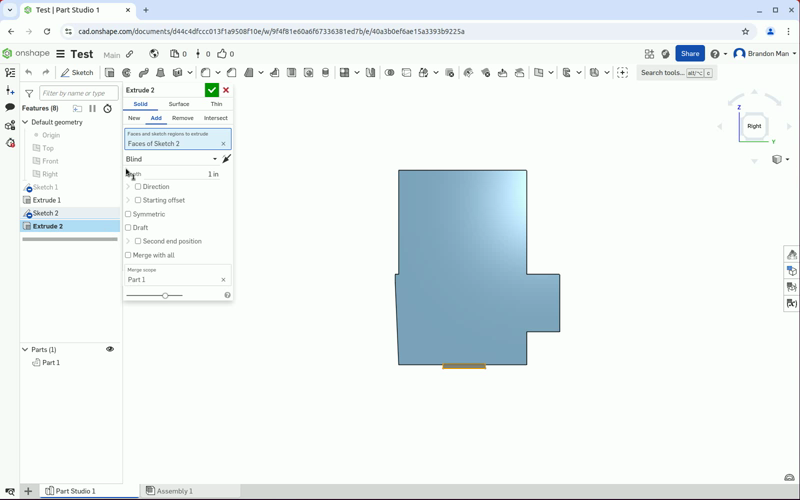
mouse_move(143, 106)
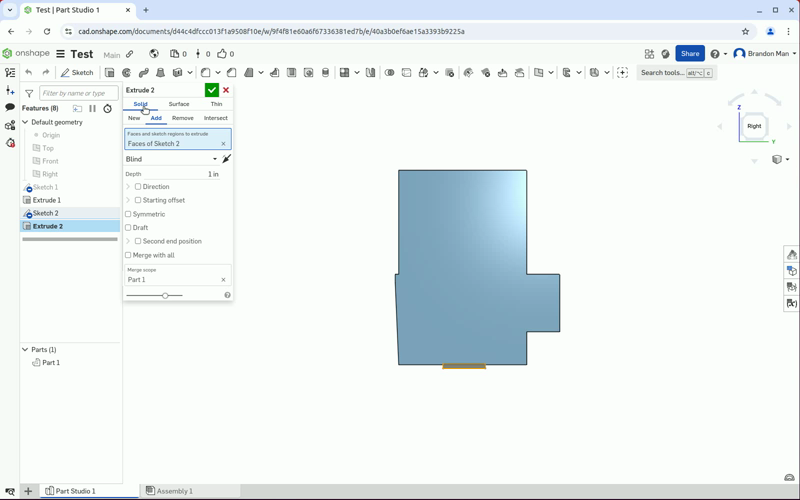
click(143, 106)
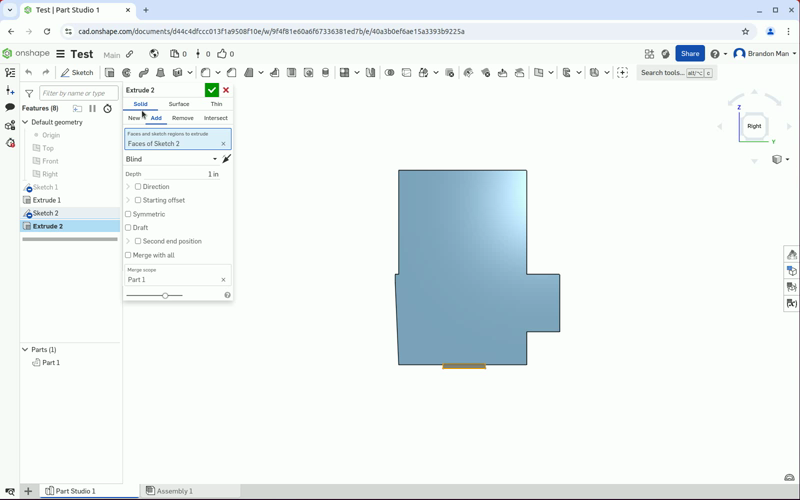
mouse_move(137, 120)
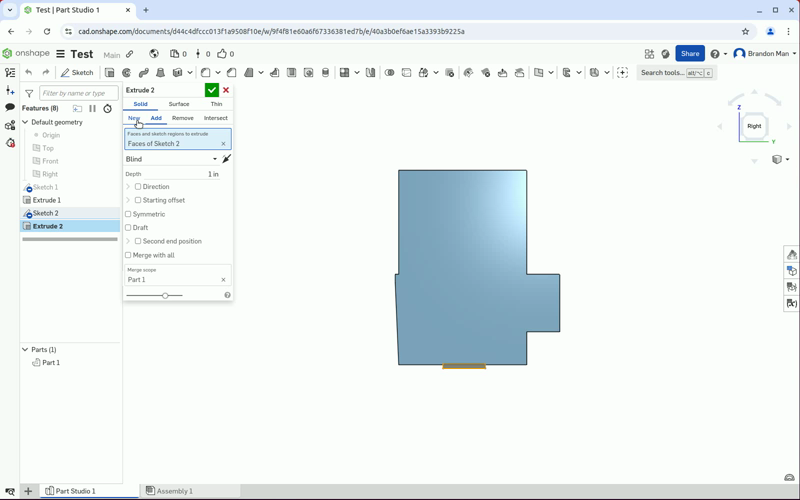
click(137, 120)
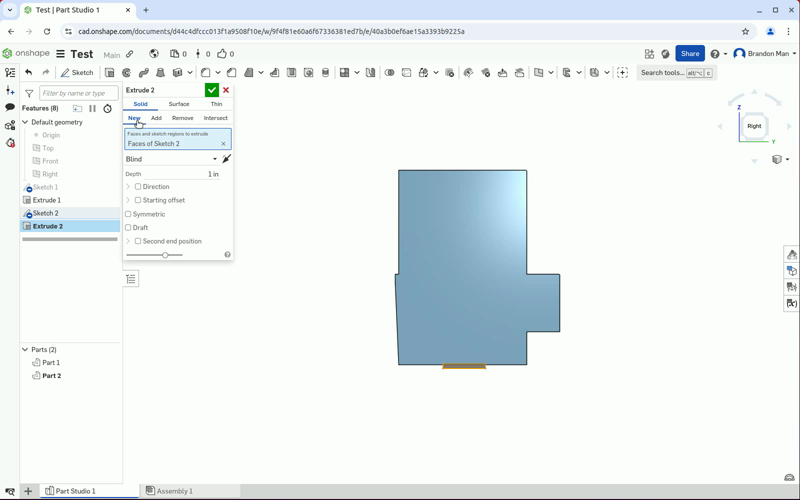
key(tab, 4)
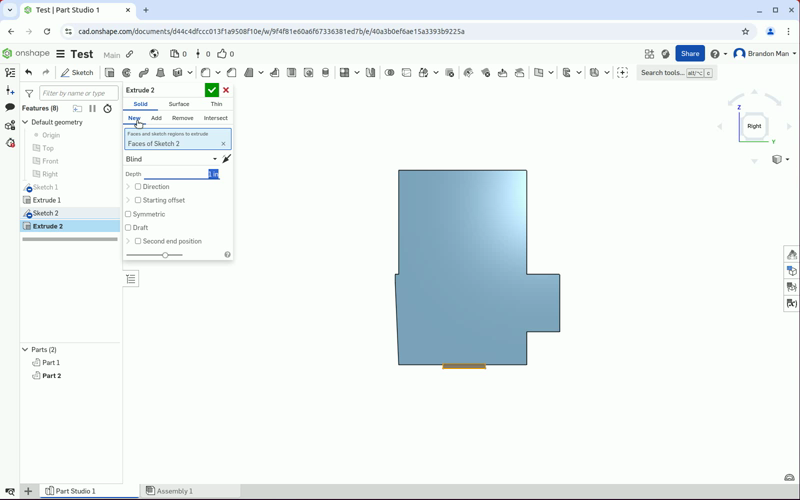
text(0.722)
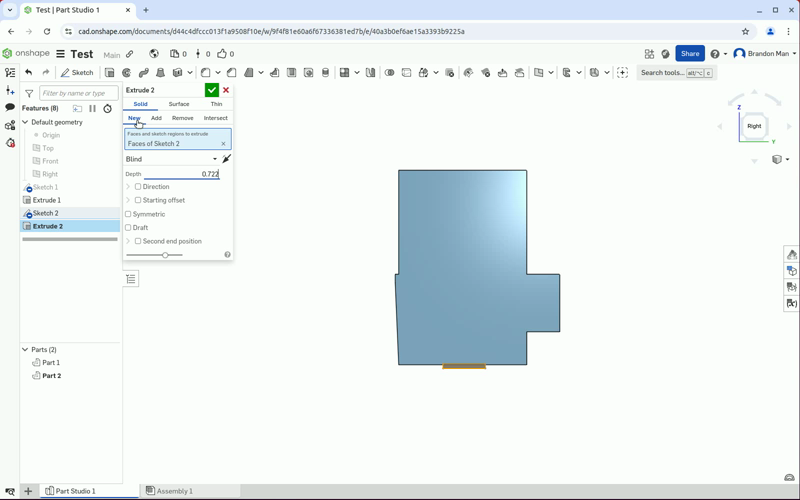
key(enter)
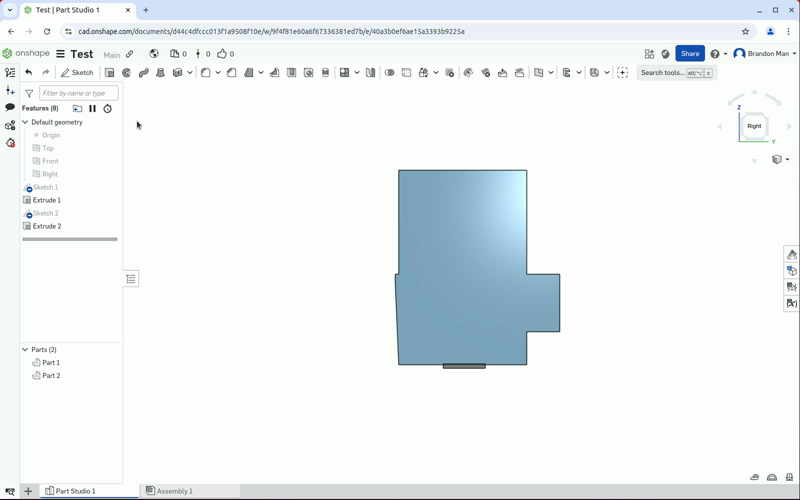
key(shift+h)
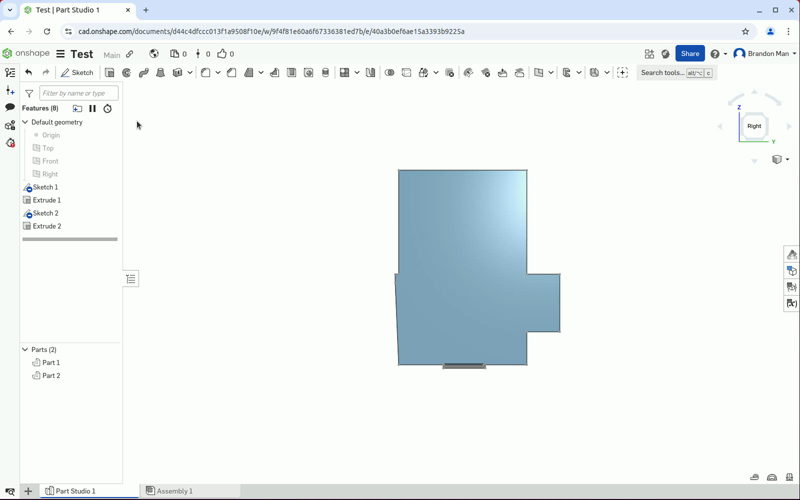
key(shift+h)
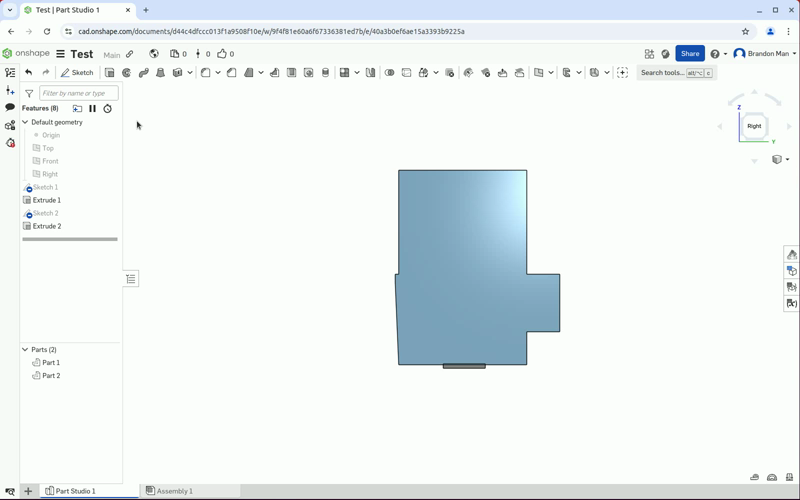
mouse_move(73, 189)
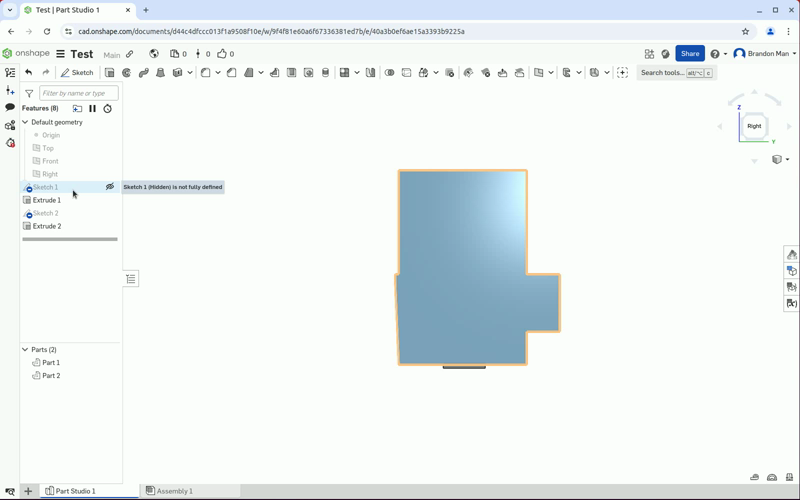
click(73, 189)
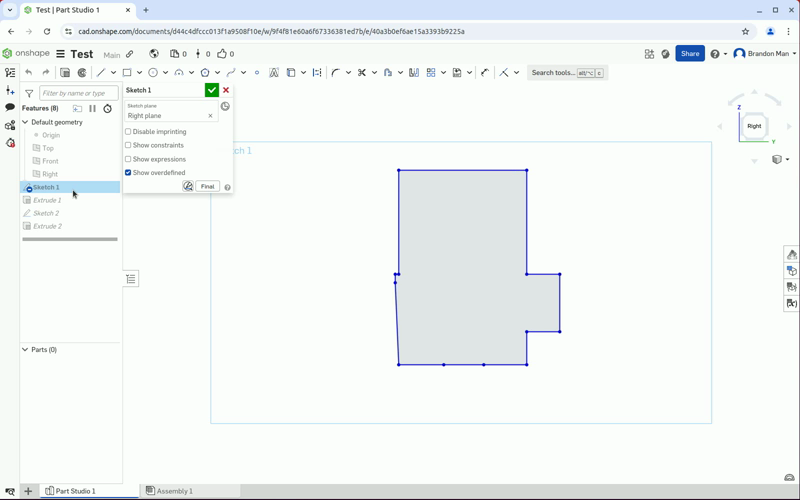
mouse_move(229, 92)
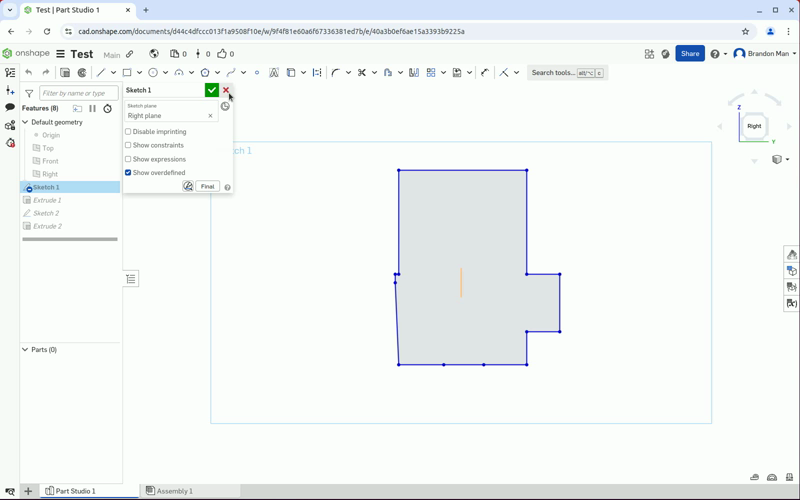
click(229, 92)
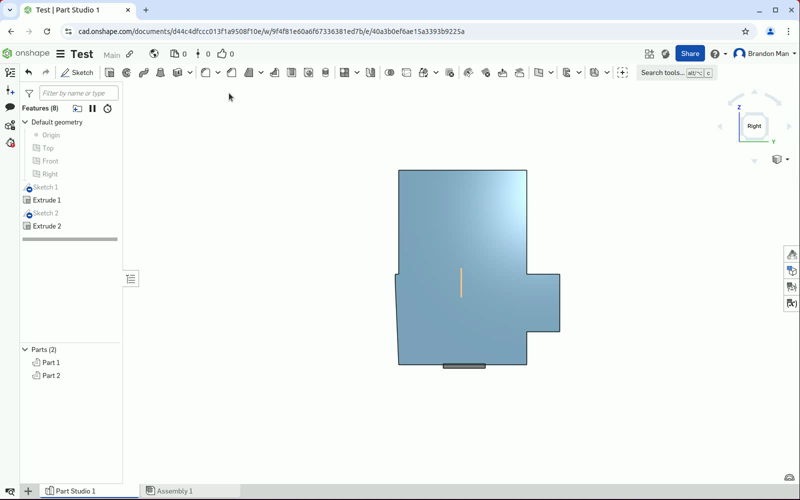
mouse_move(541, 75)
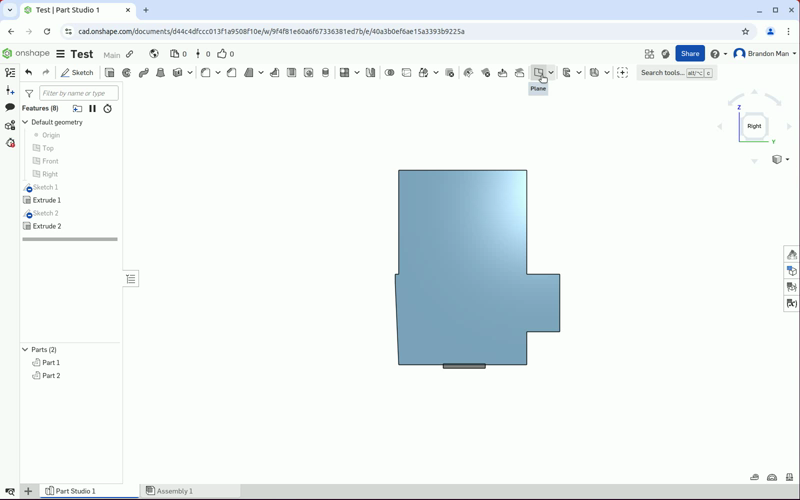
click(541, 75)
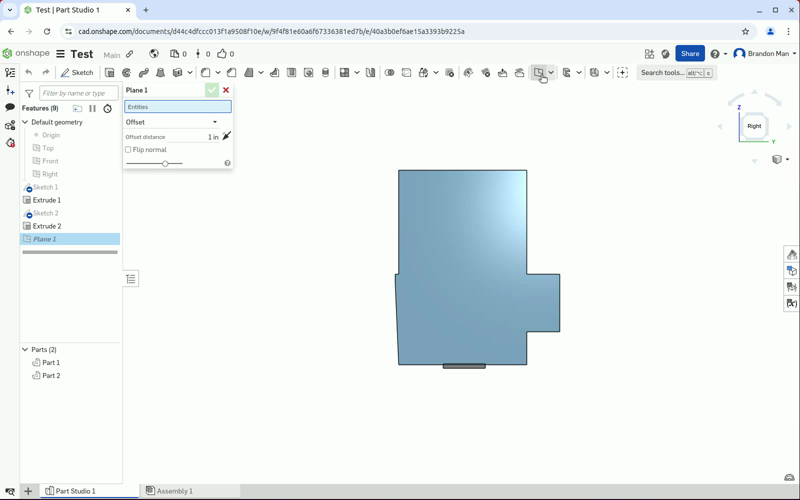
mouse_move(73, 176)
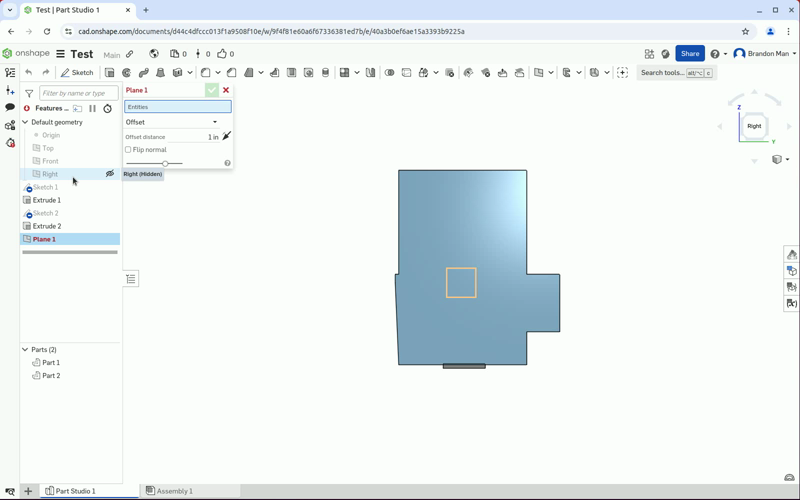
click(73, 176)
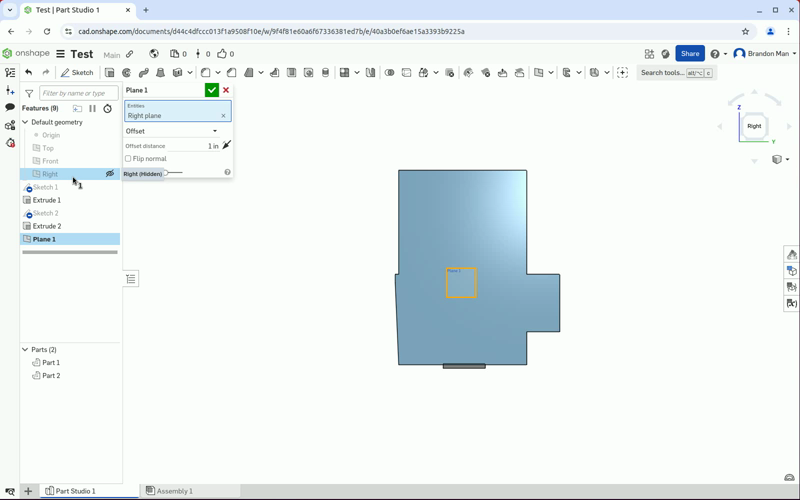
key(tab, 2)
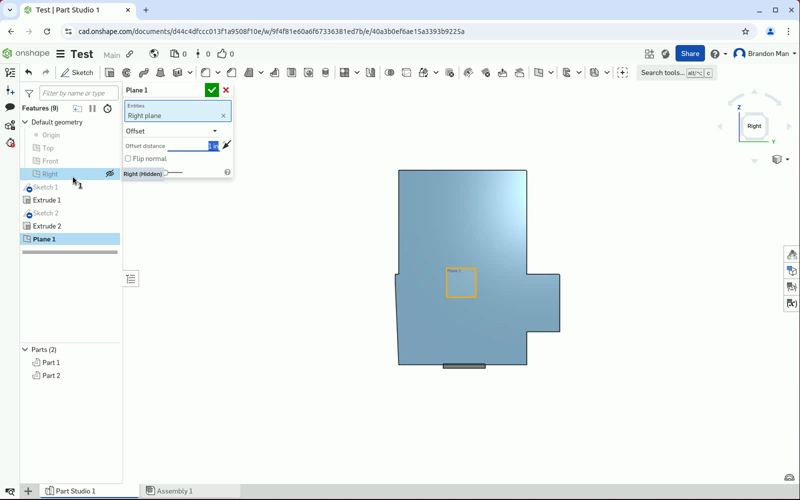
text(0.709)
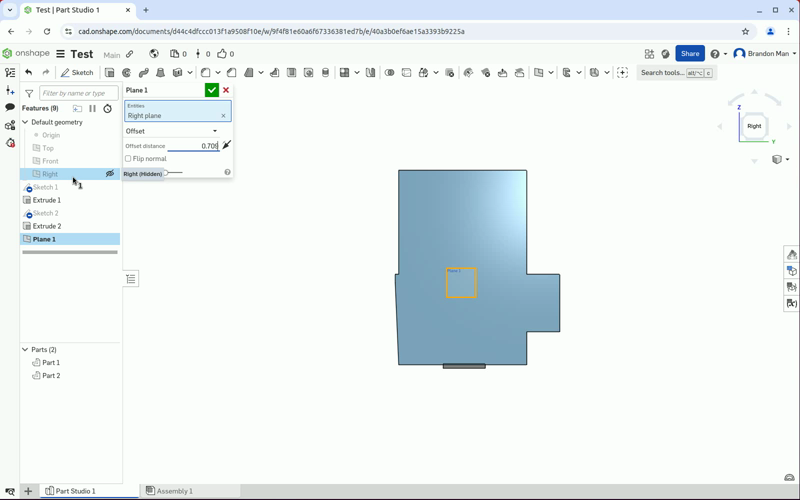
key(enter, 2)
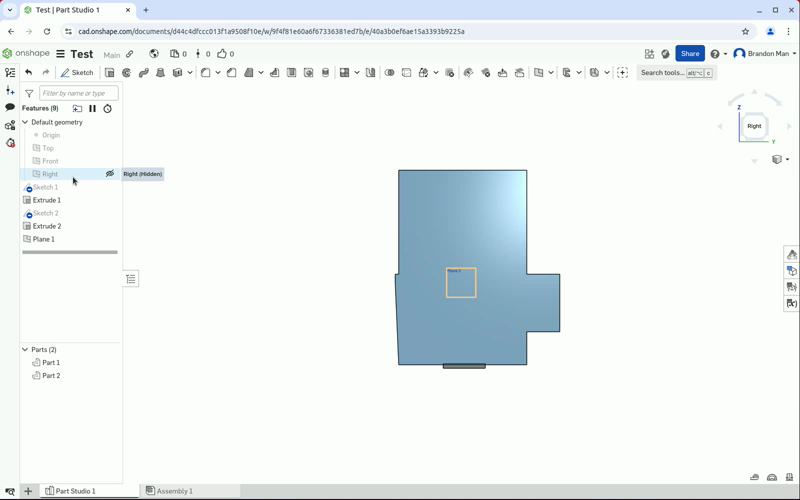
key(shift+s)
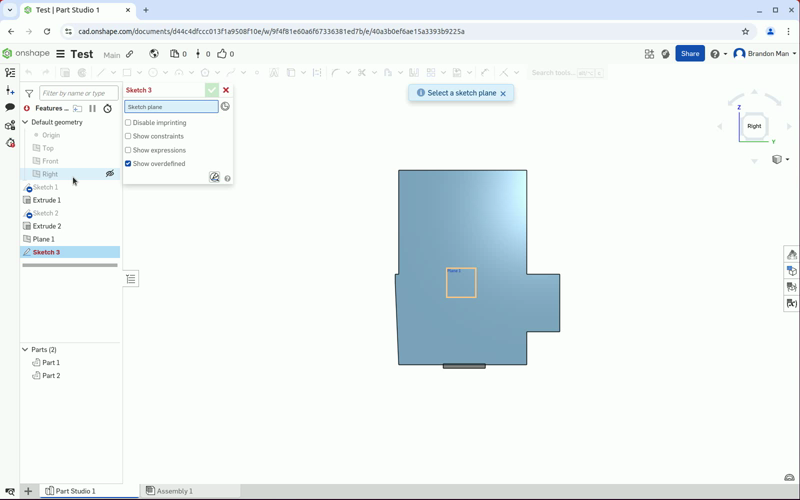
mouse_move(73, 241)
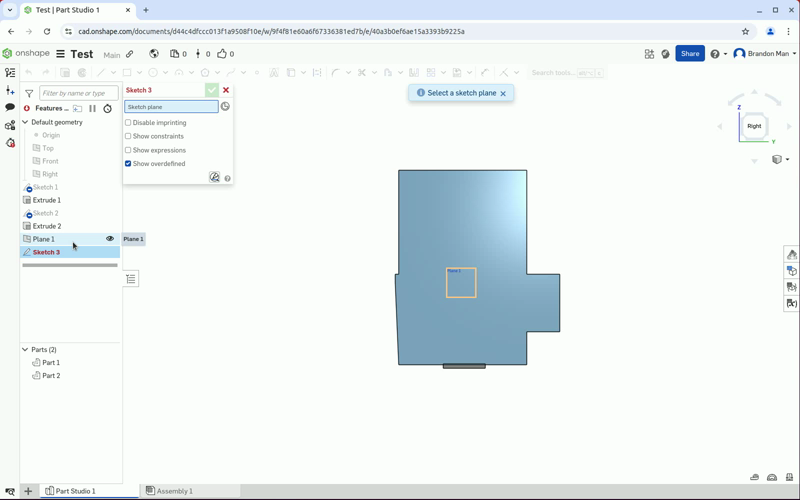
click(73, 241)
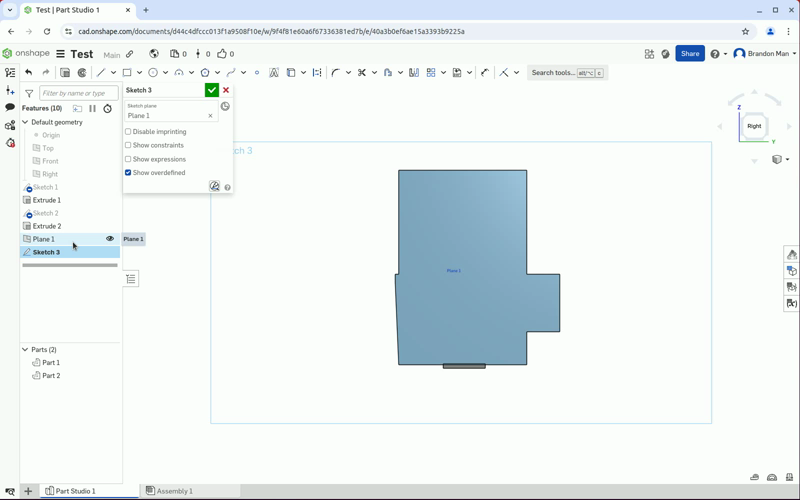
mouse_move(73, 352)
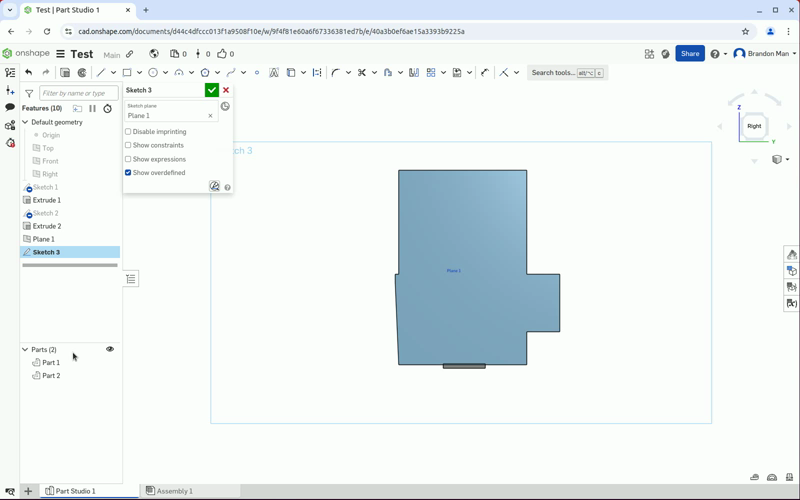
key(y)
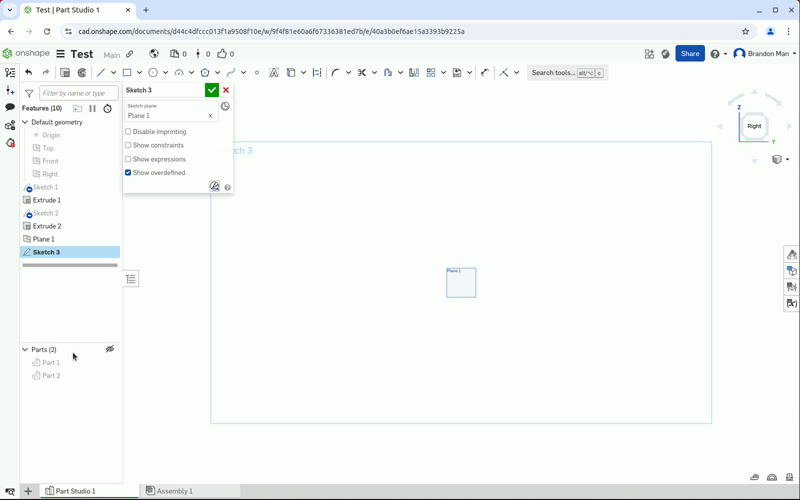
key(l)
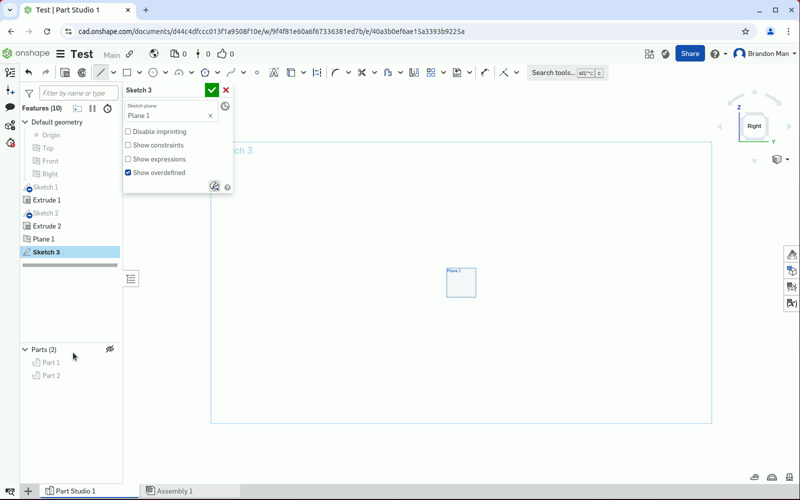
key_down(shift)
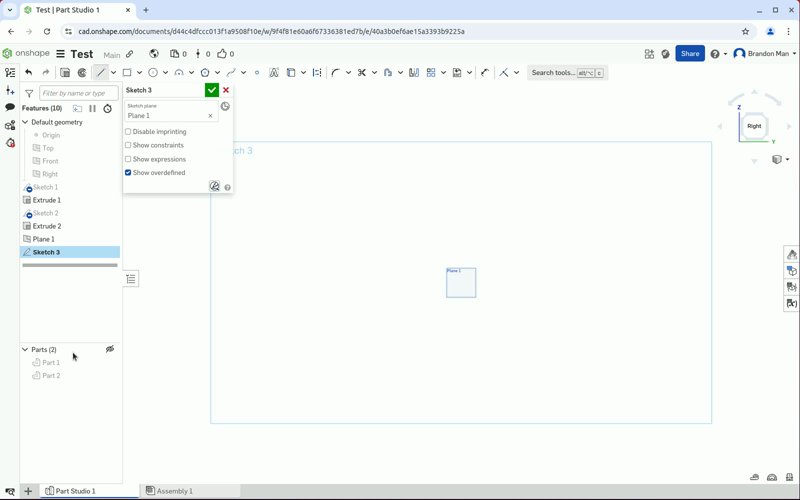
mouse_move(542, 319)
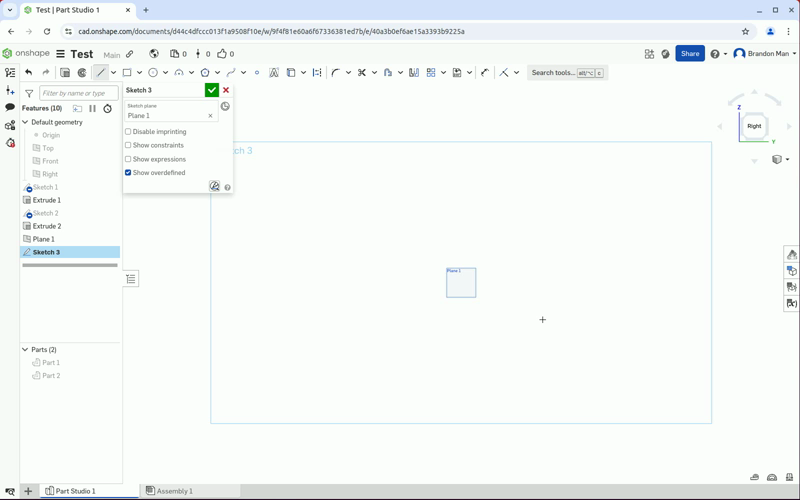
click(542, 319)
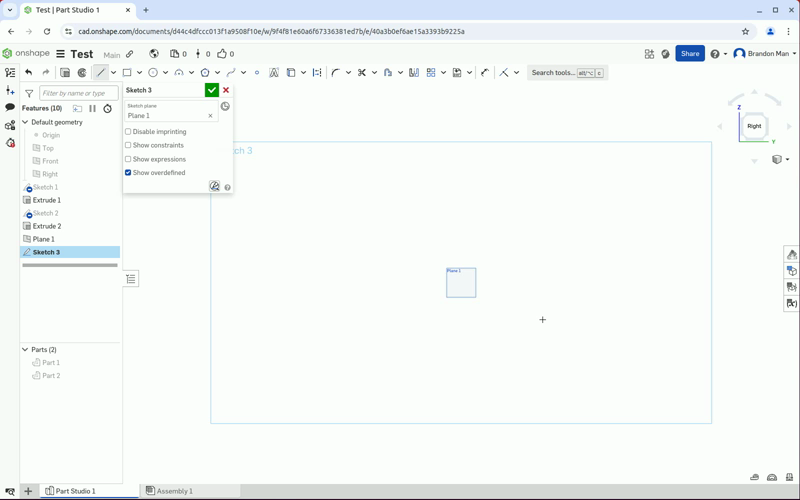
key_up(shift)
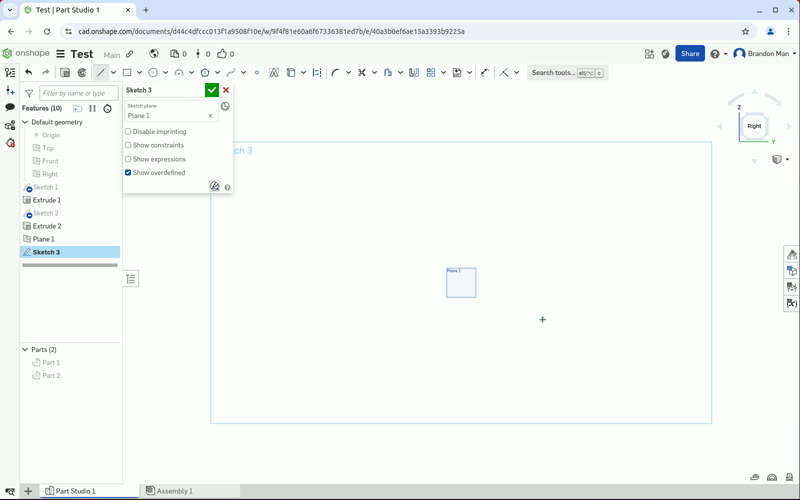
key_down(shift)
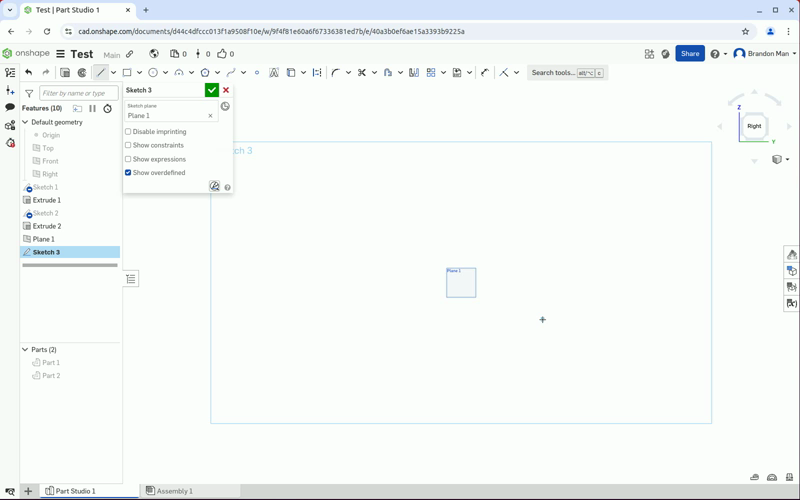
mouse_move(572, 319)
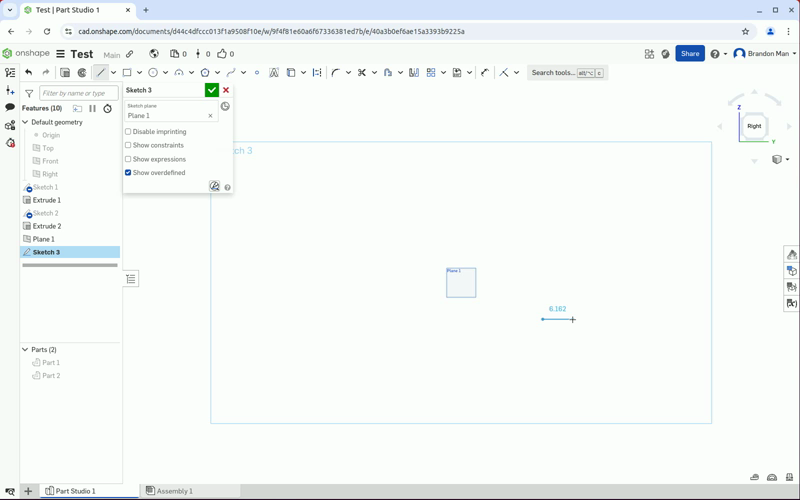
mouse_move(547, 319)
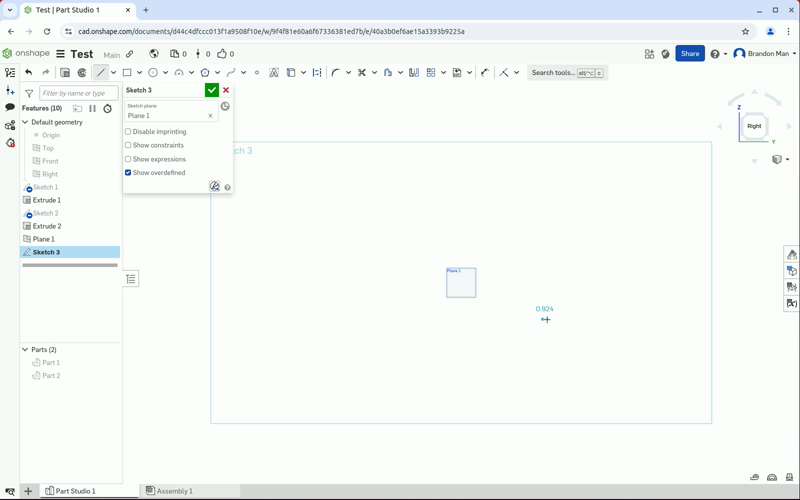
scroll(6)
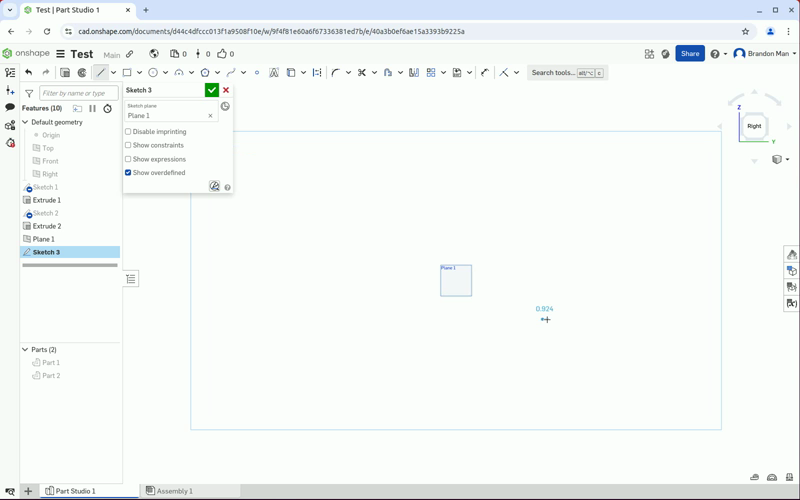
scroll(6)
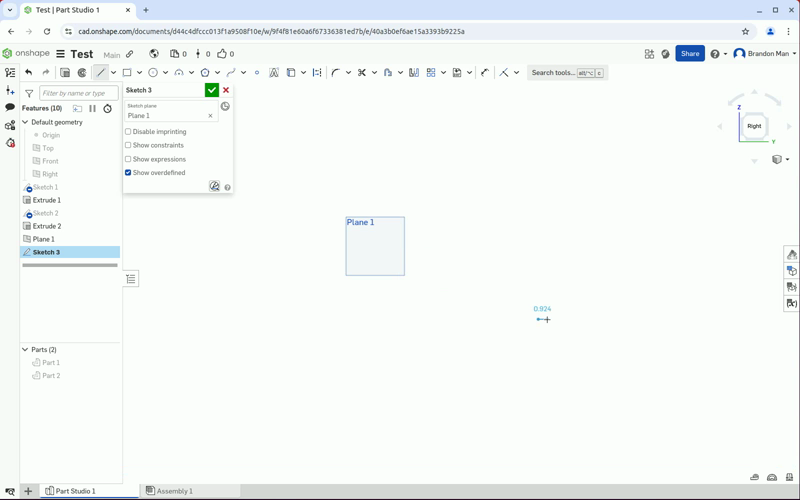
scroll(6)
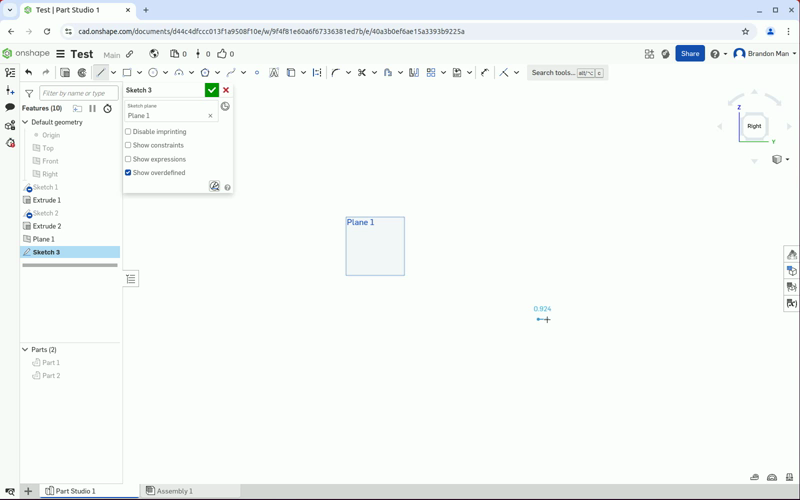
scroll(6)
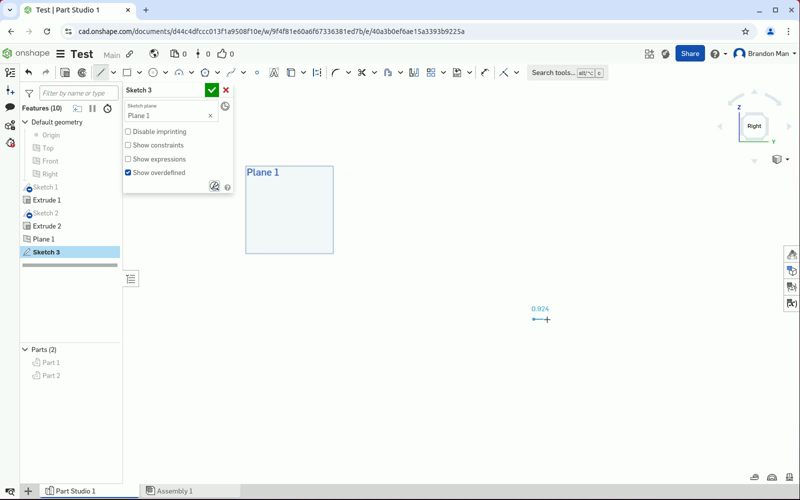
scroll(6)
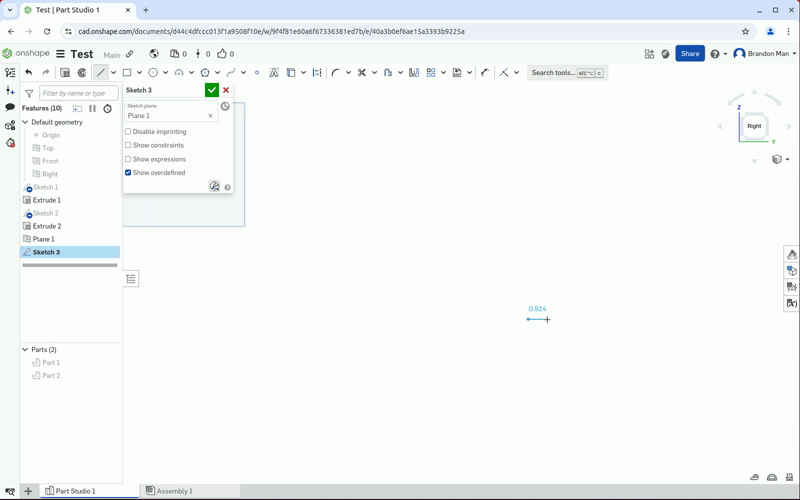
scroll(6)
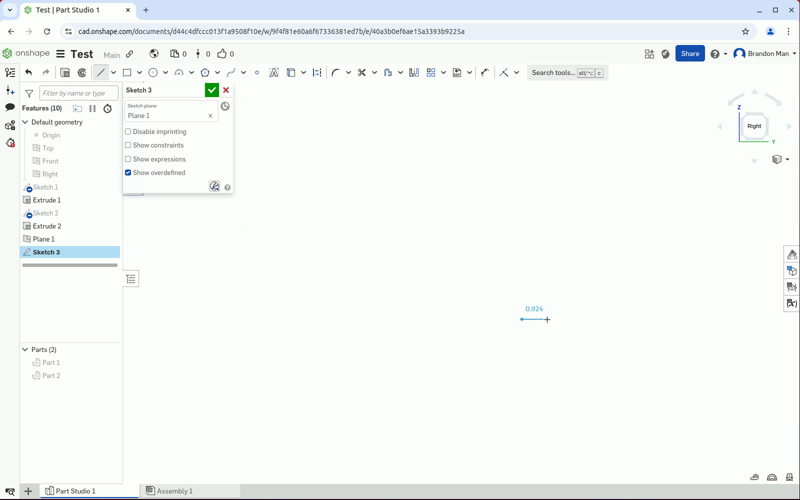
scroll(6)
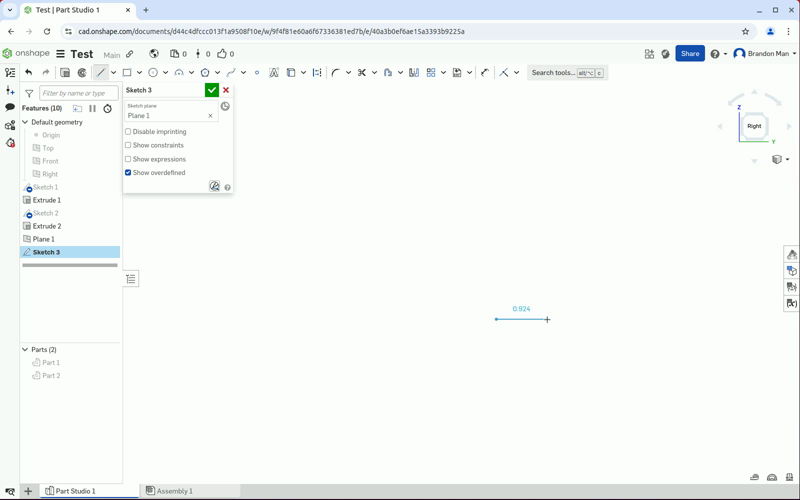
click(547, 319)
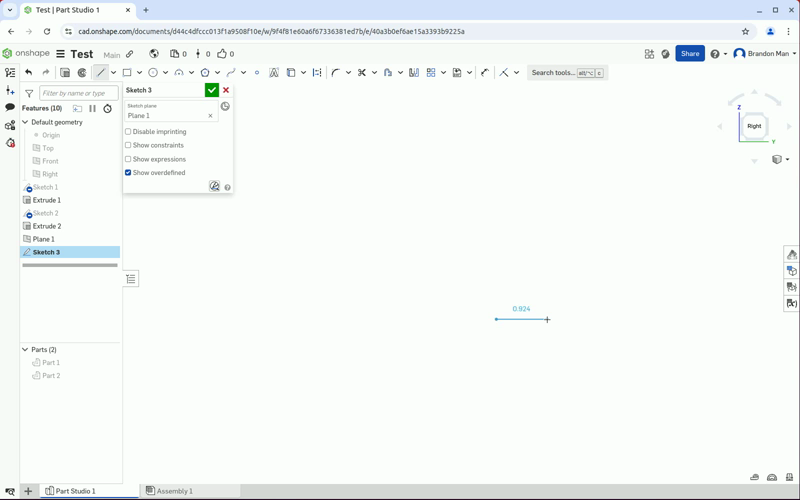
scroll(-6)
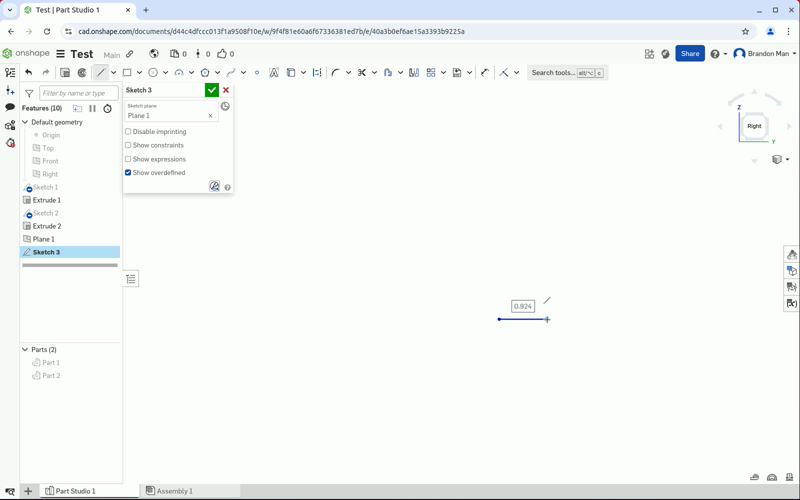
scroll(-6)
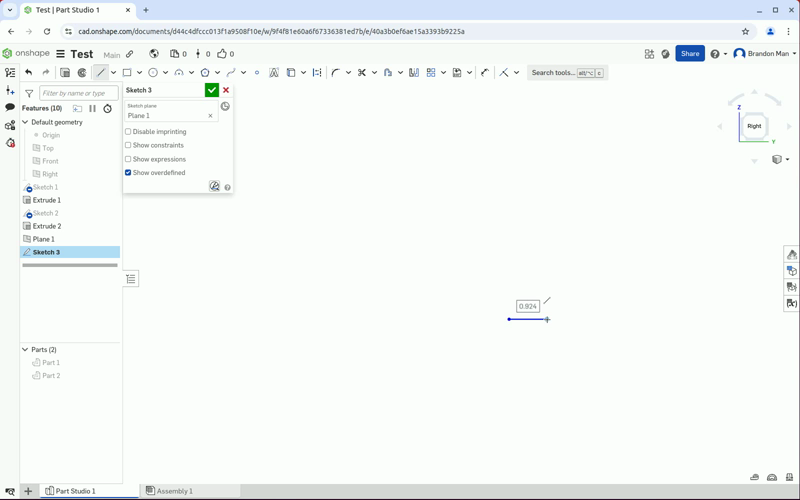
scroll(-6)
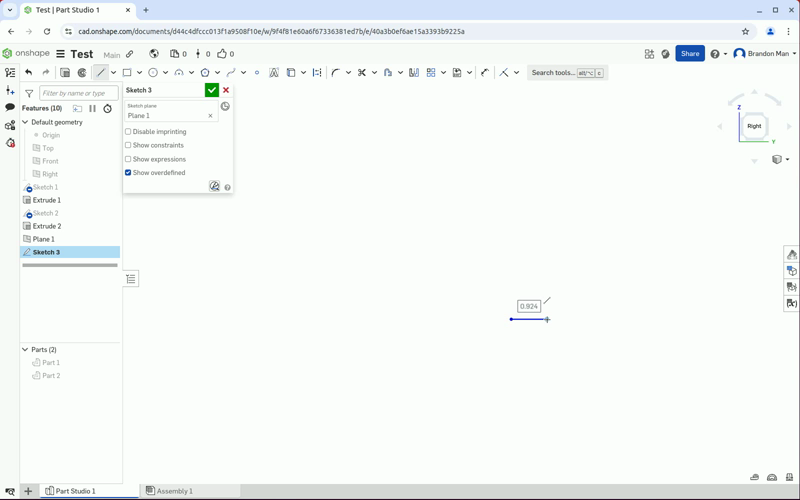
scroll(-6)
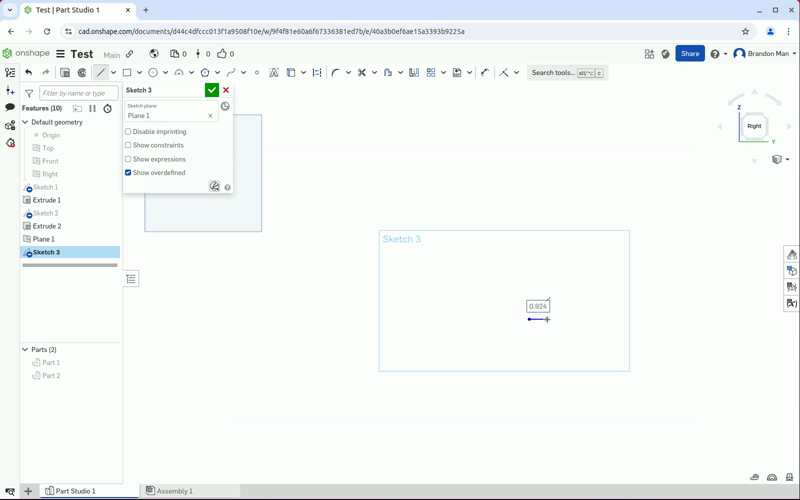
scroll(-6)
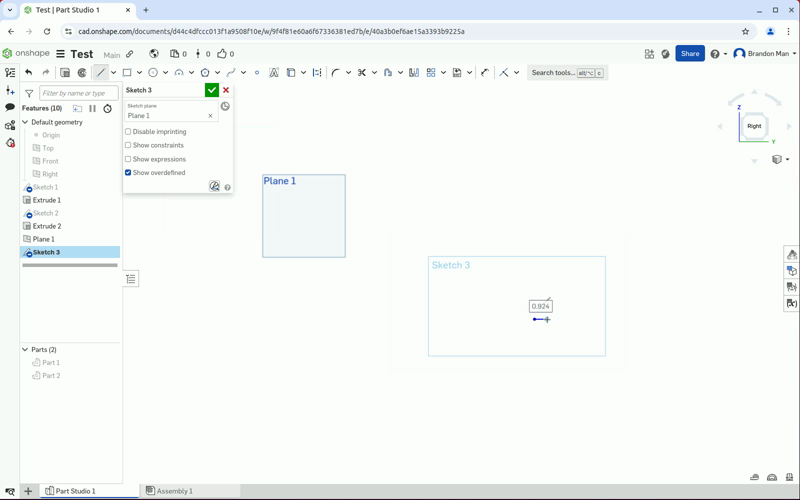
scroll(-6)
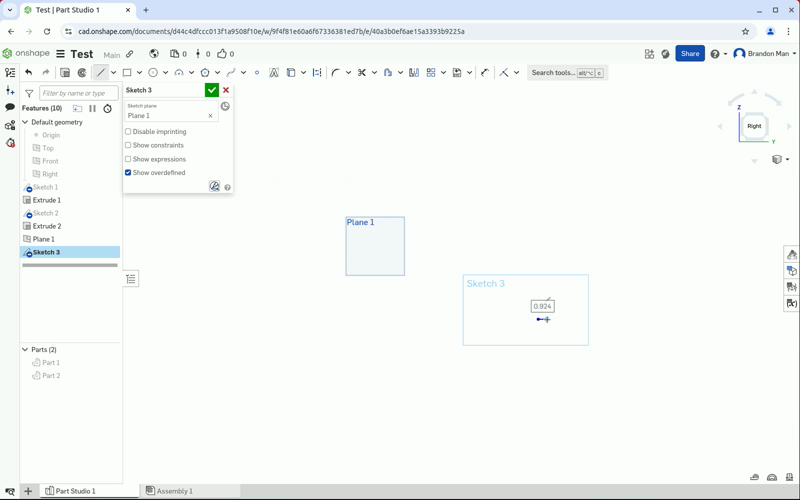
scroll(-6)
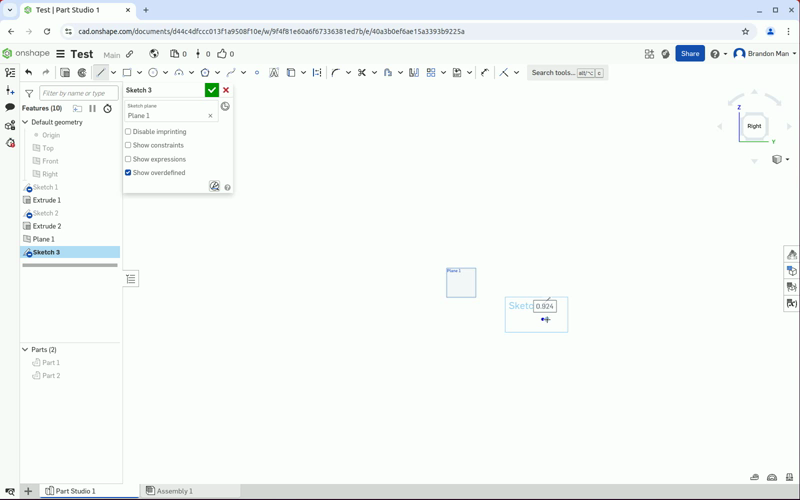
key_up(shift)
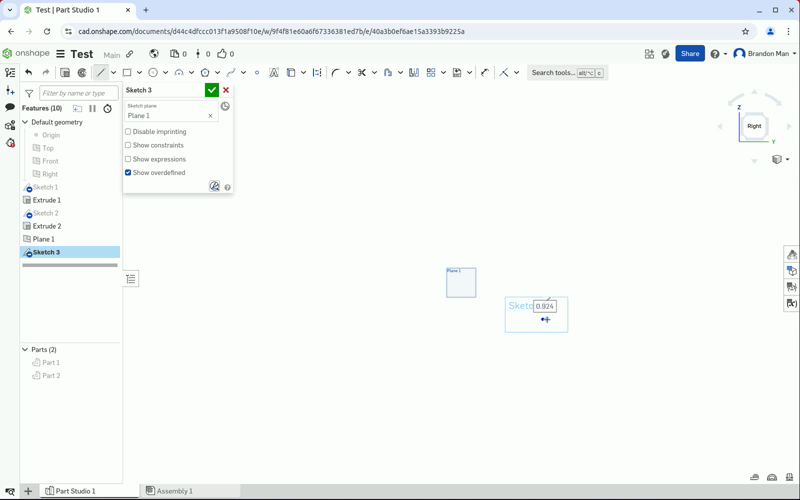
key_down(shift)
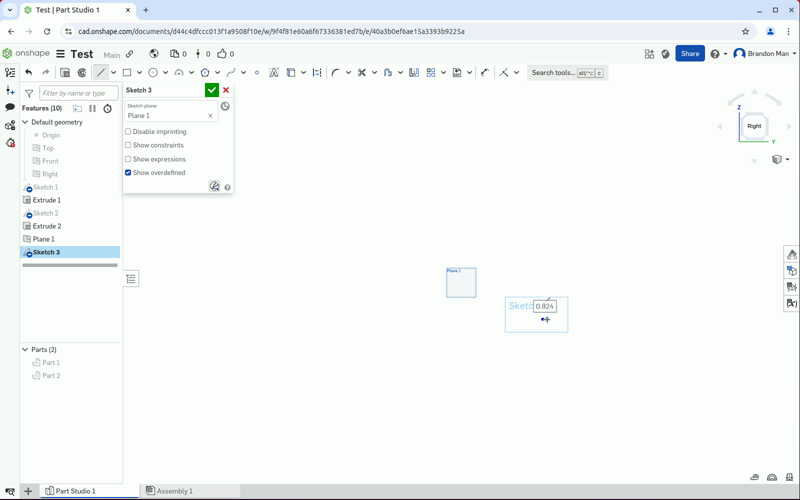
mouse_move(577, 319)
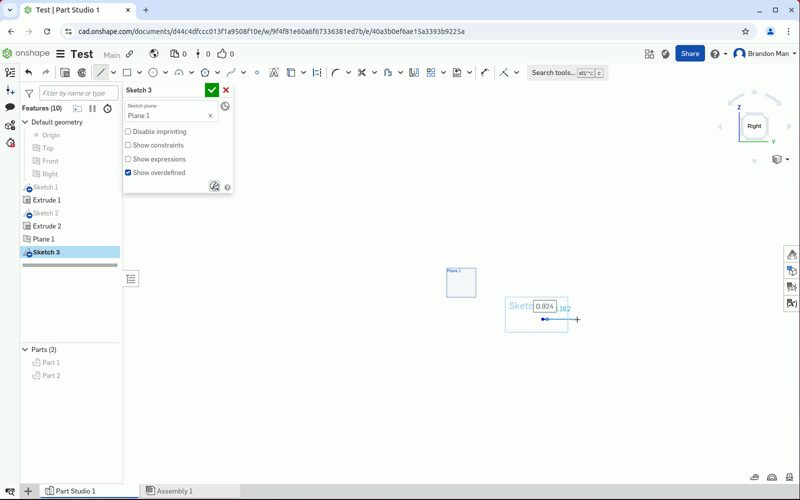
mouse_move(547, 284)
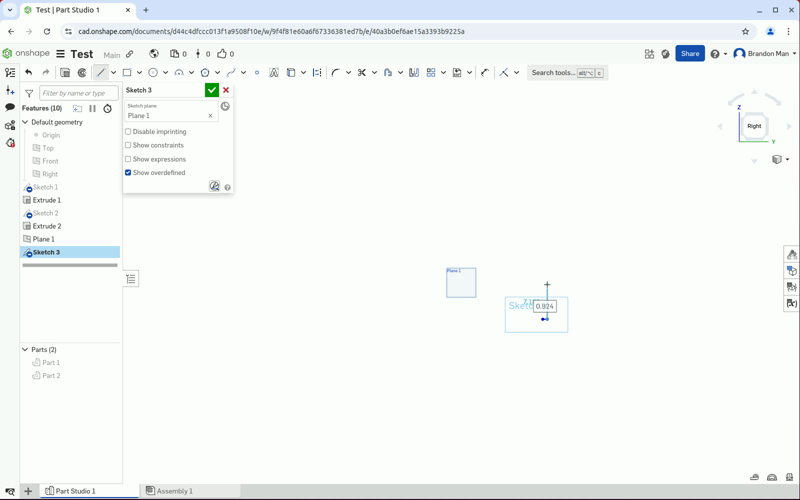
click(547, 284)
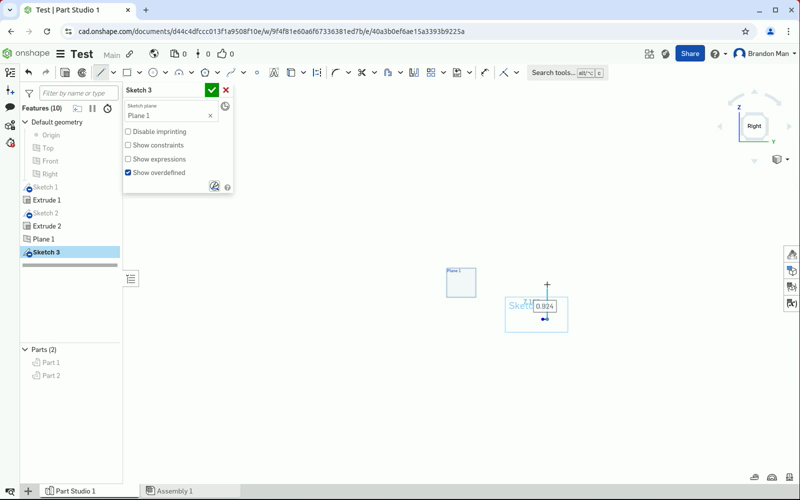
key_up(shift)
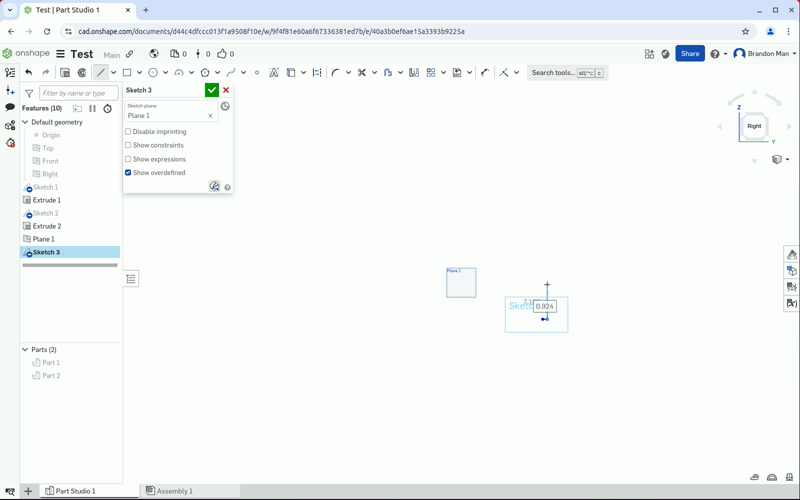
key_down(shift)
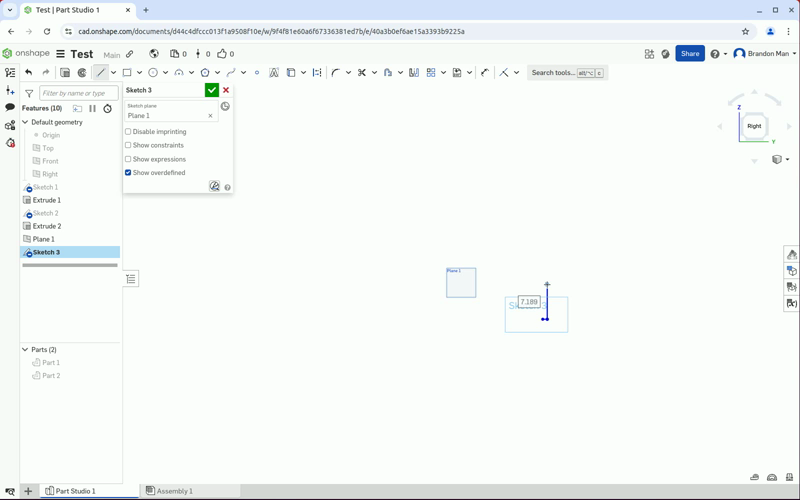
mouse_move(577, 284)
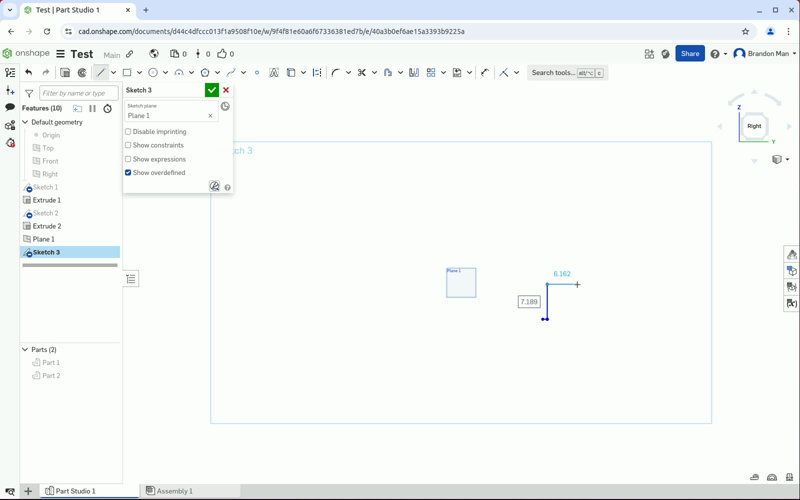
mouse_move(542, 284)
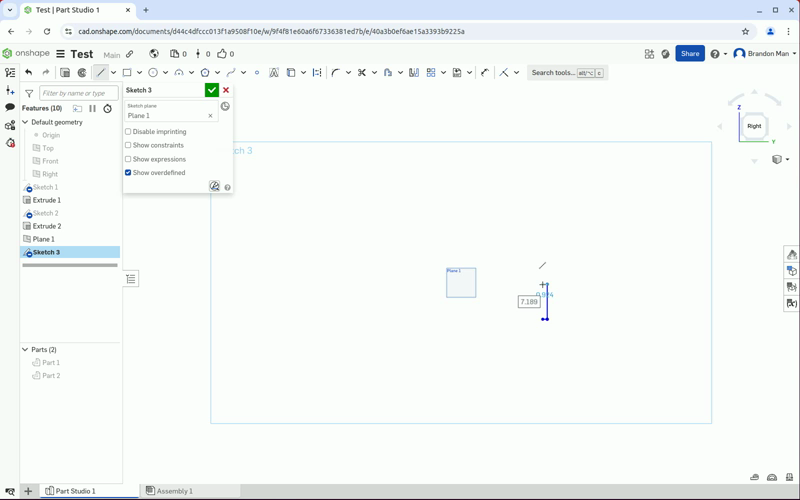
scroll(6)
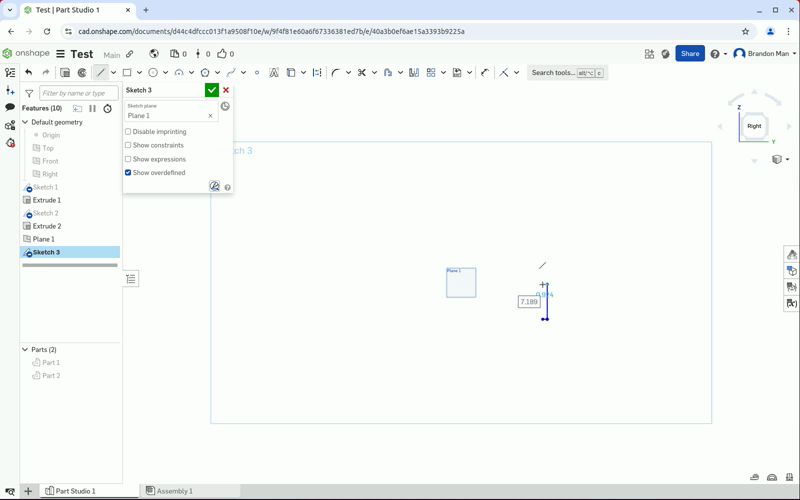
scroll(6)
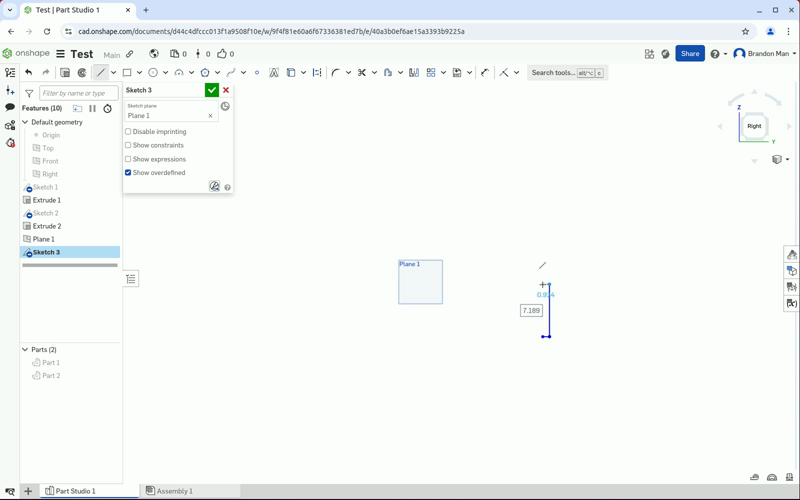
scroll(6)
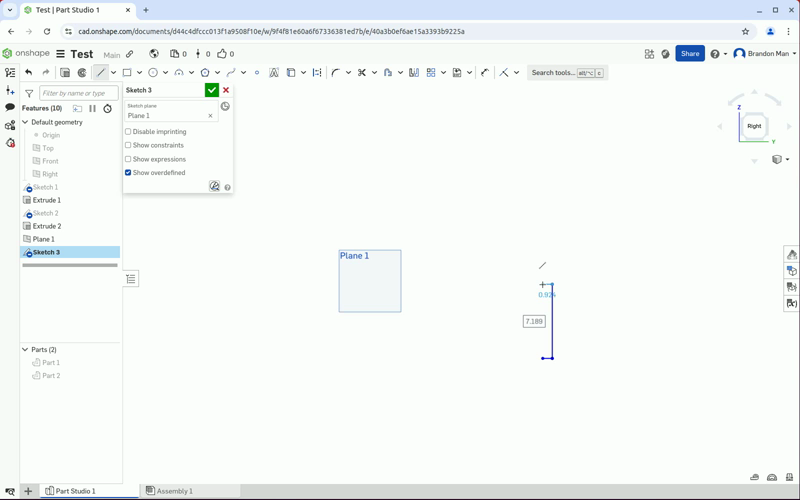
scroll(6)
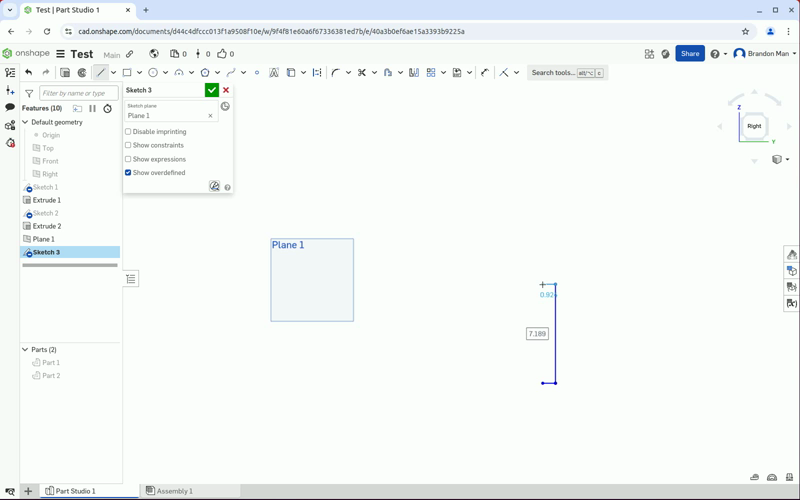
scroll(6)
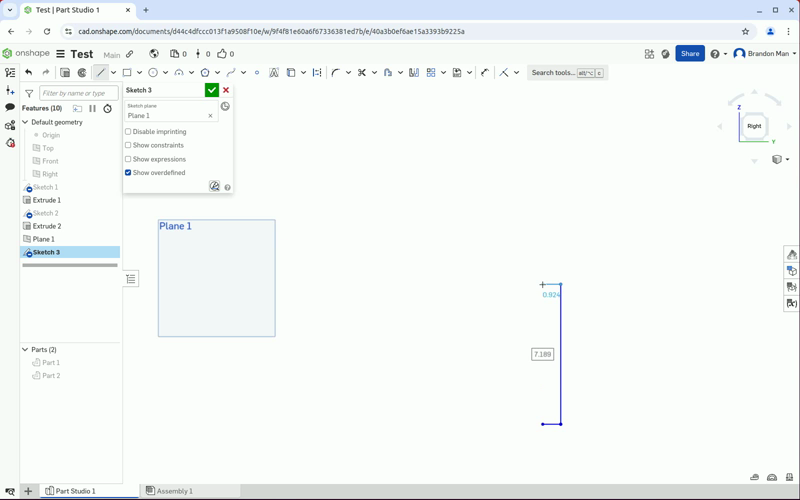
scroll(6)
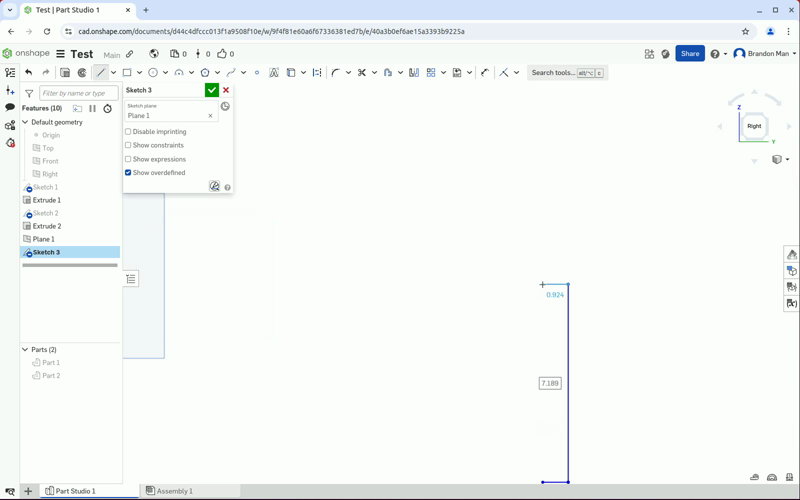
scroll(6)
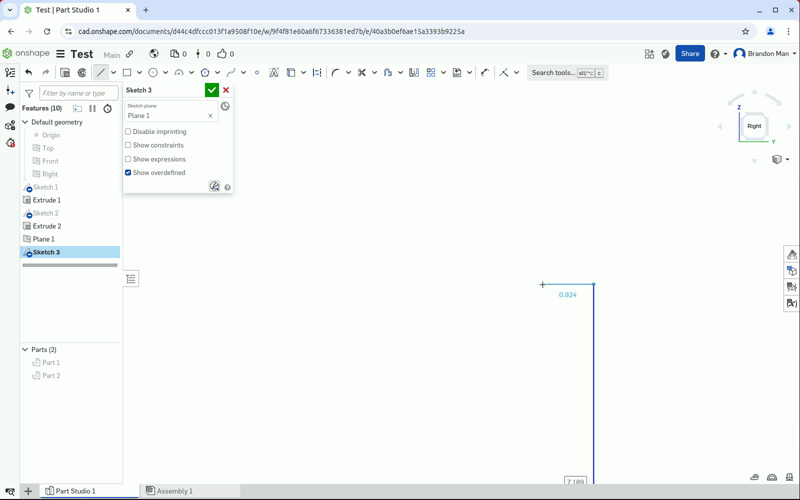
click(542, 284)
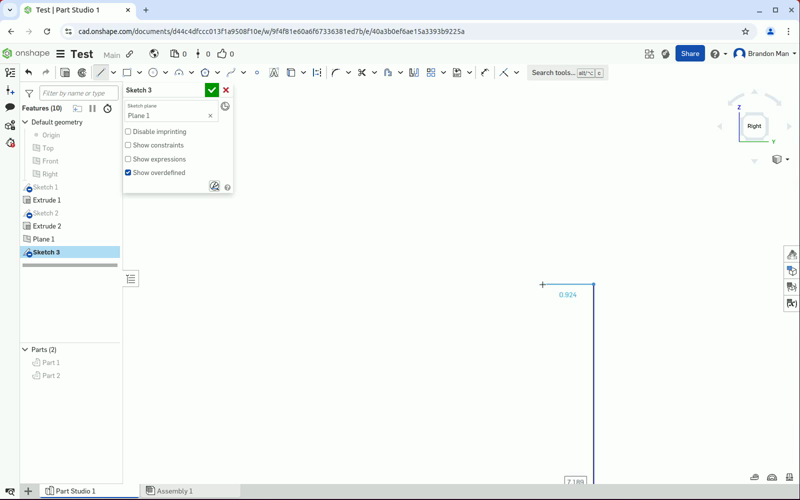
scroll(-6)
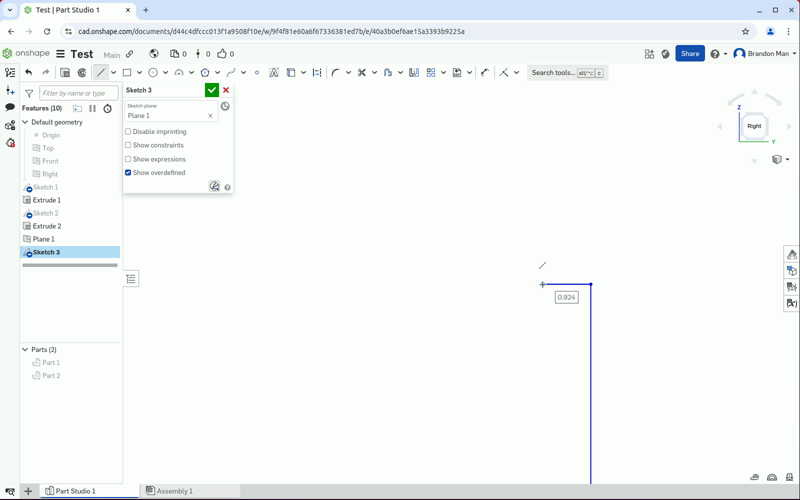
scroll(-6)
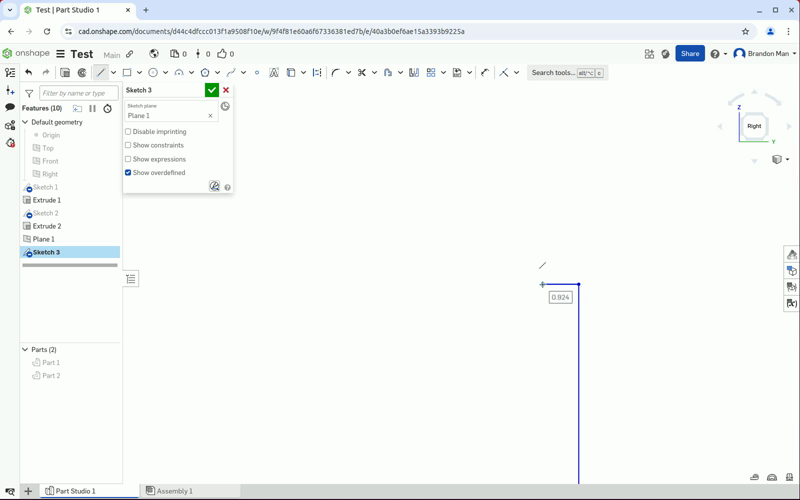
scroll(-6)
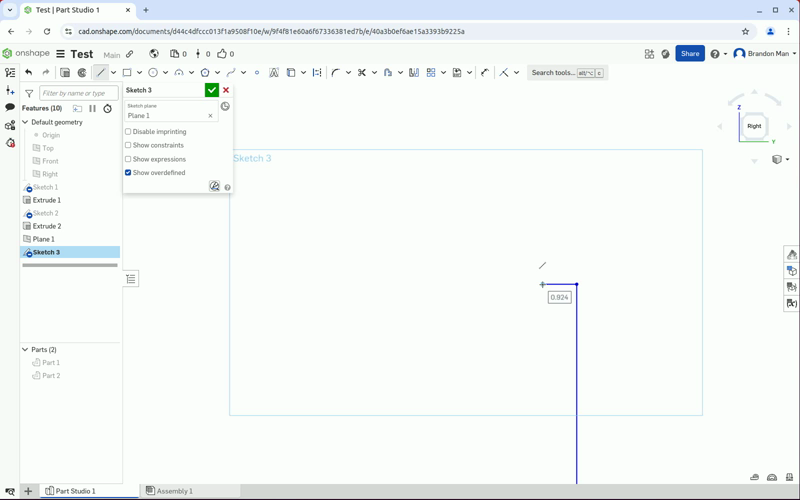
scroll(-6)
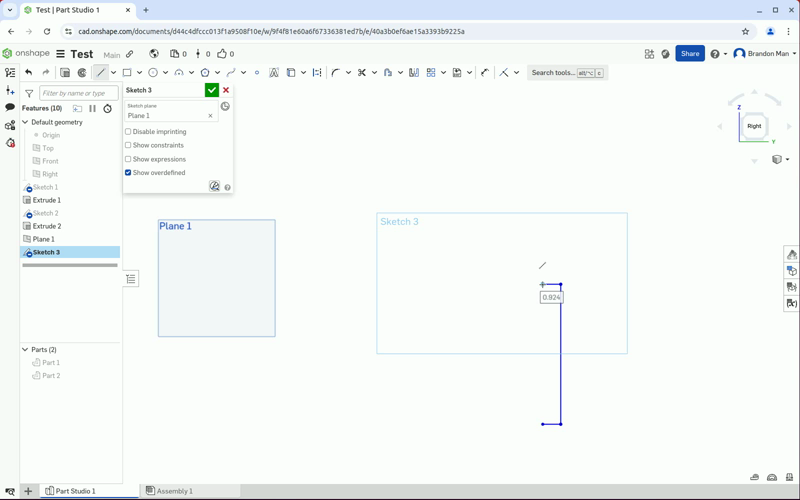
scroll(-6)
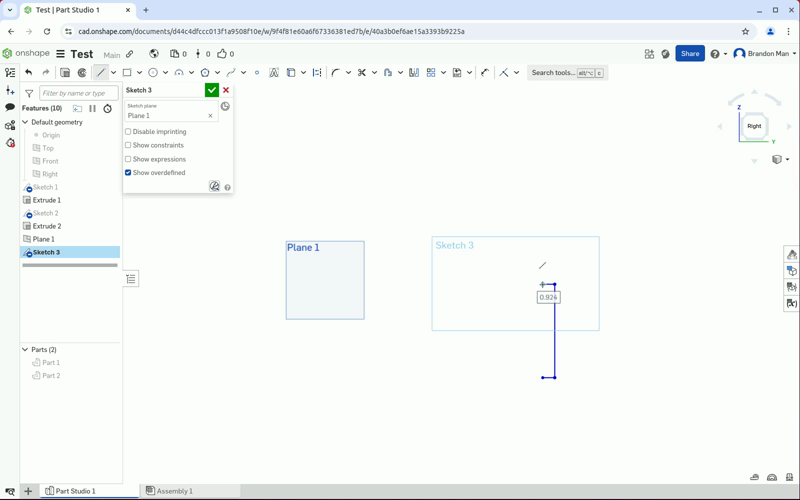
scroll(-6)
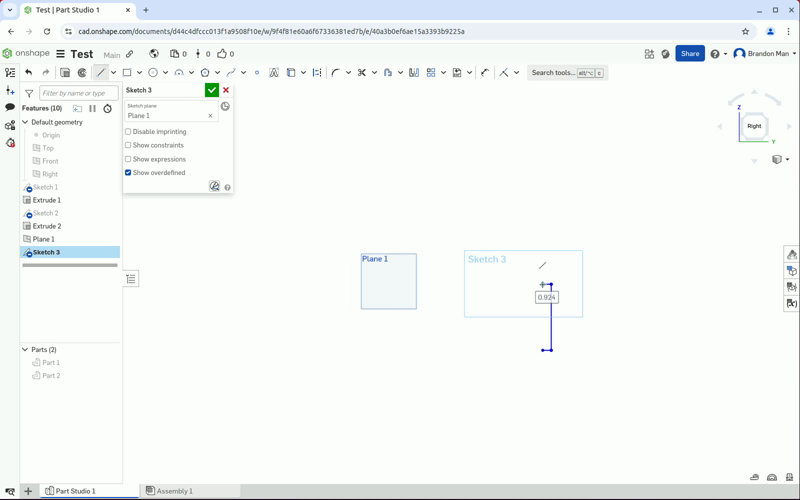
scroll(-6)
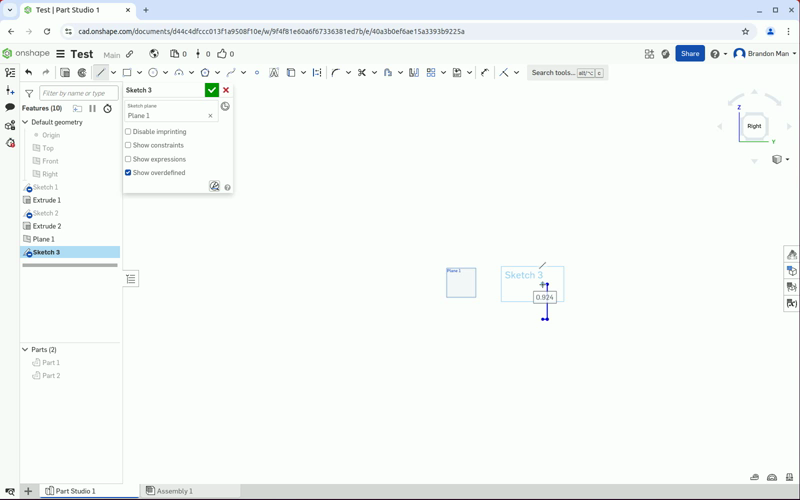
key_up(shift)
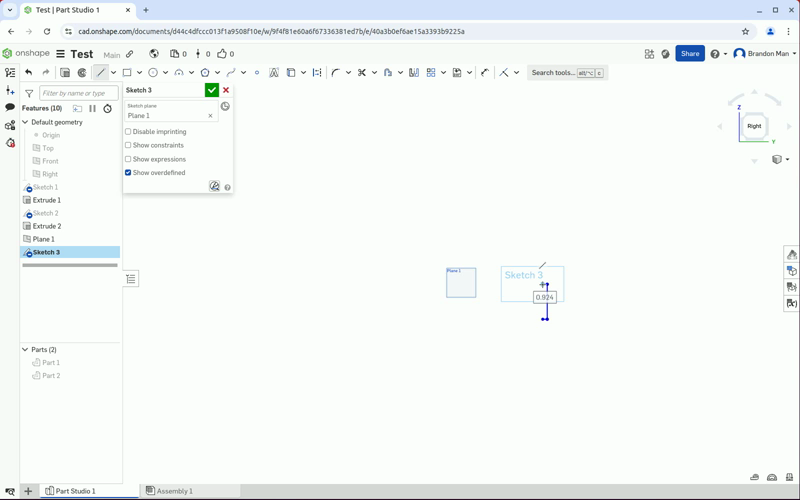
mouse_move(572, 284)
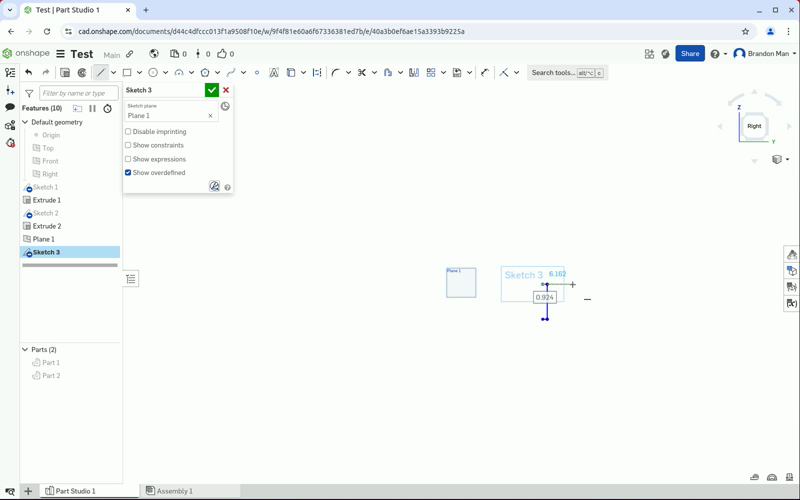
key_down(shift)
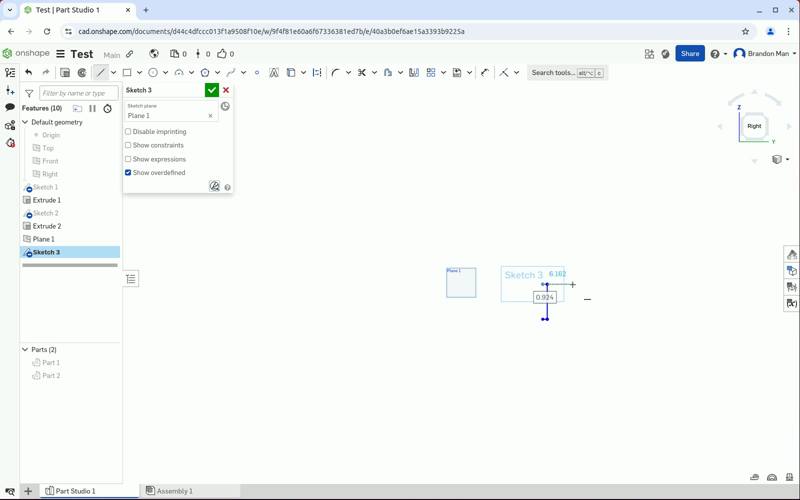
mouse_move(542, 319)
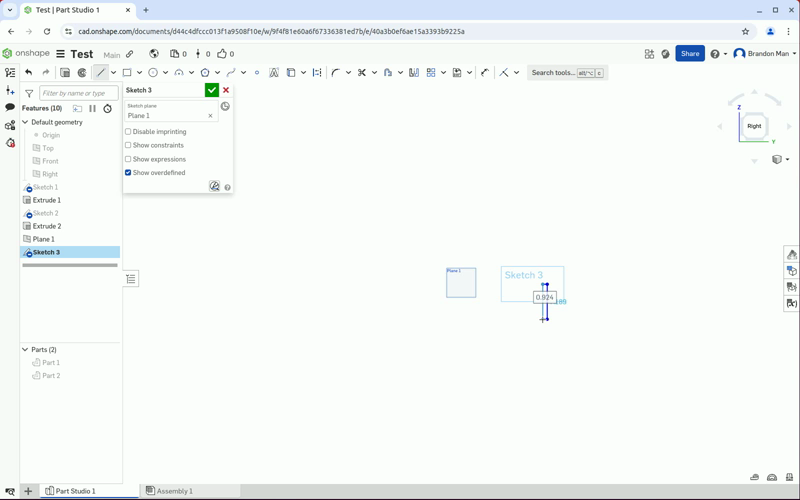
key_up(shift)
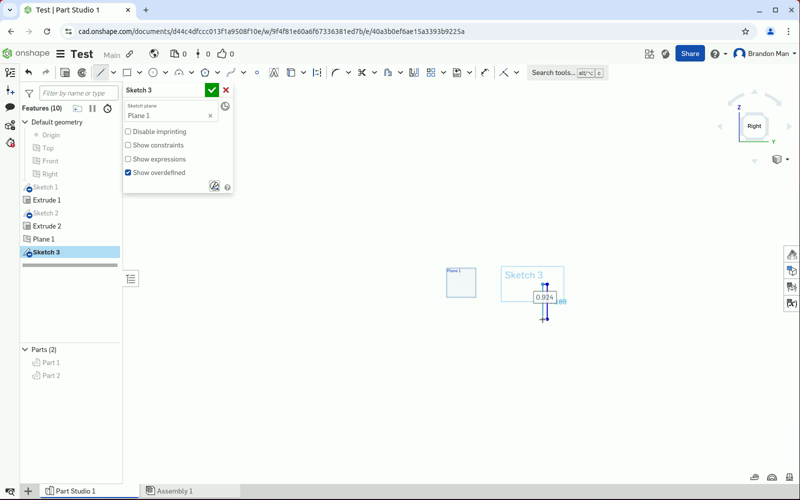
click(542, 319)
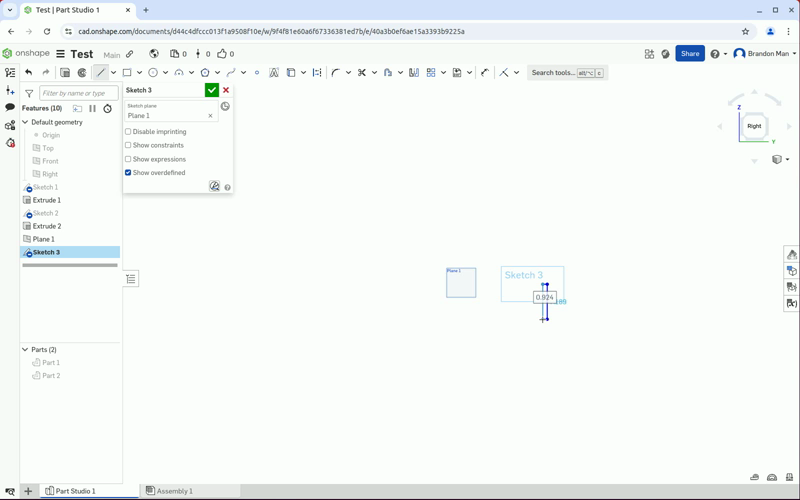
key(esc)
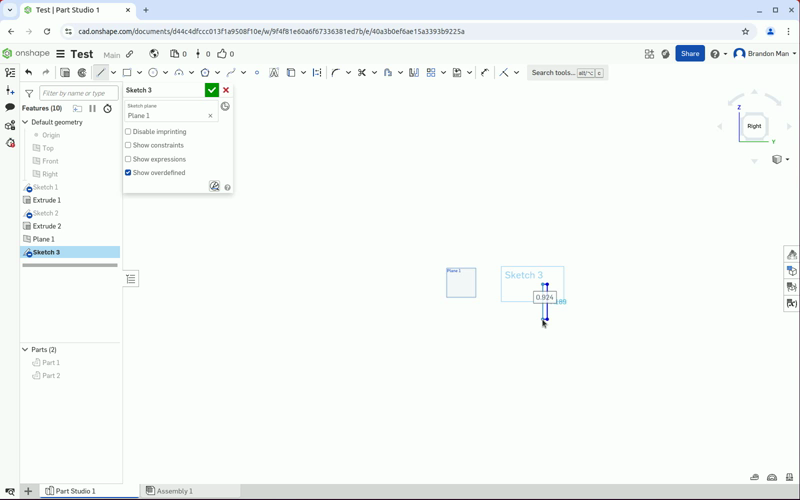
mouse_move(544, 308)
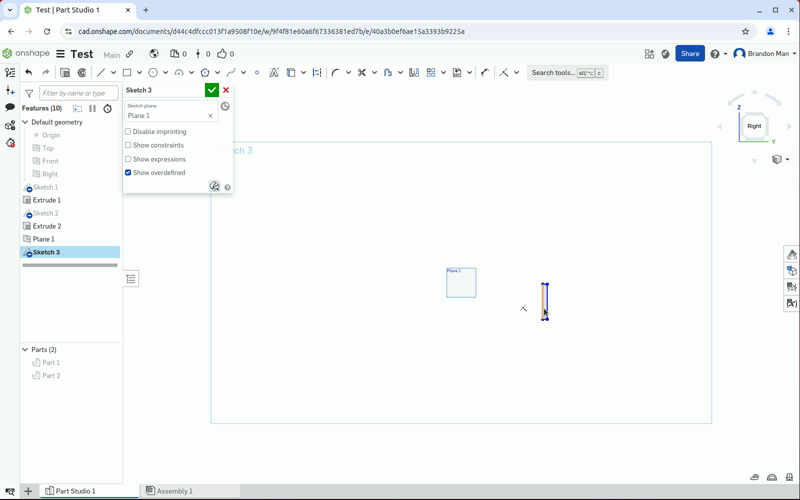
scroll(6)
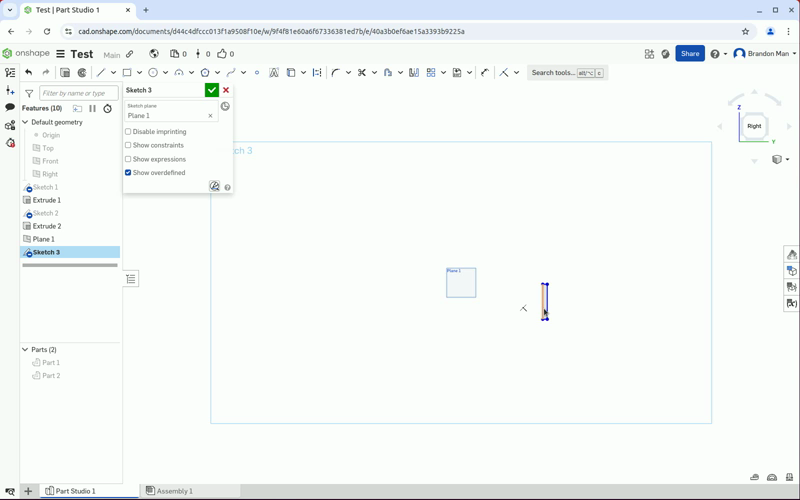
scroll(6)
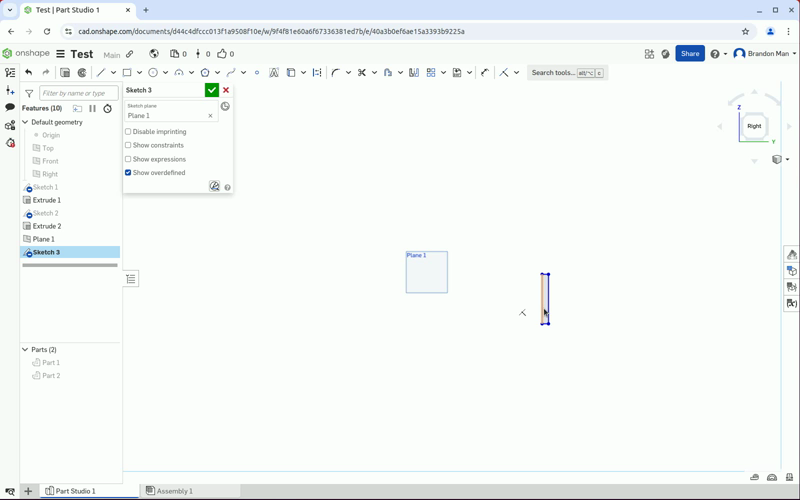
scroll(6)
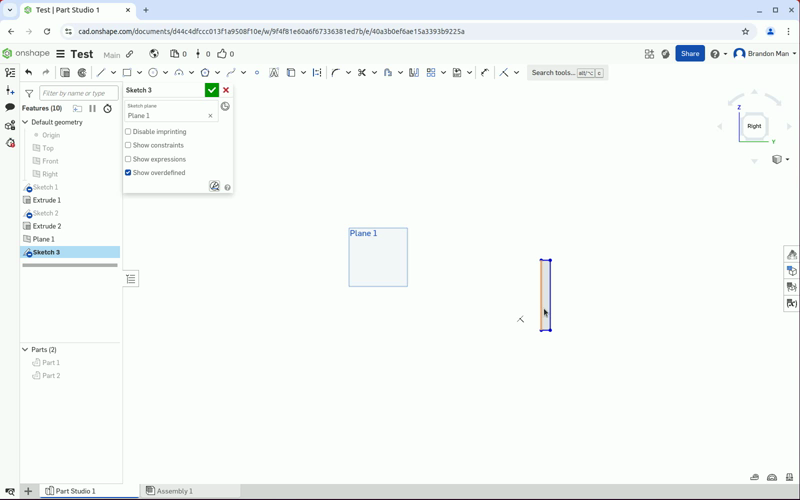
scroll(6)
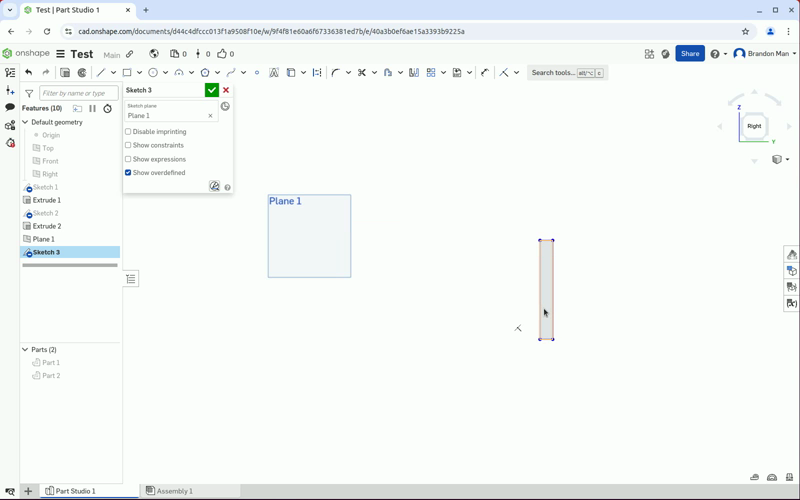
scroll(6)
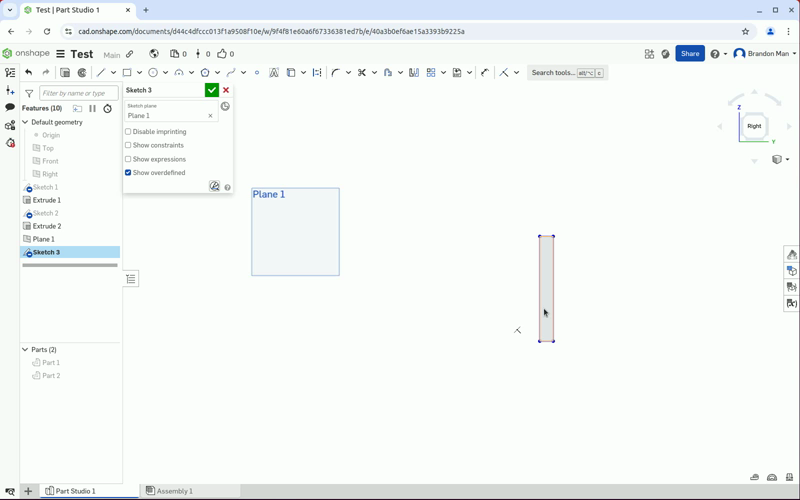
scroll(6)
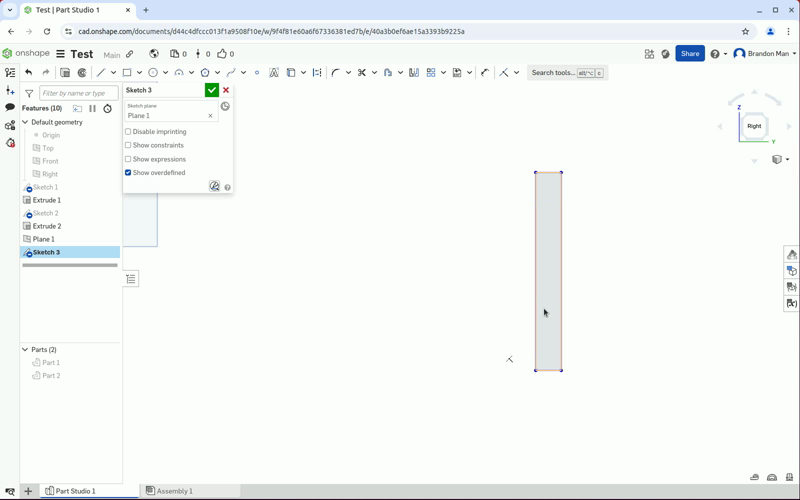
scroll(6)
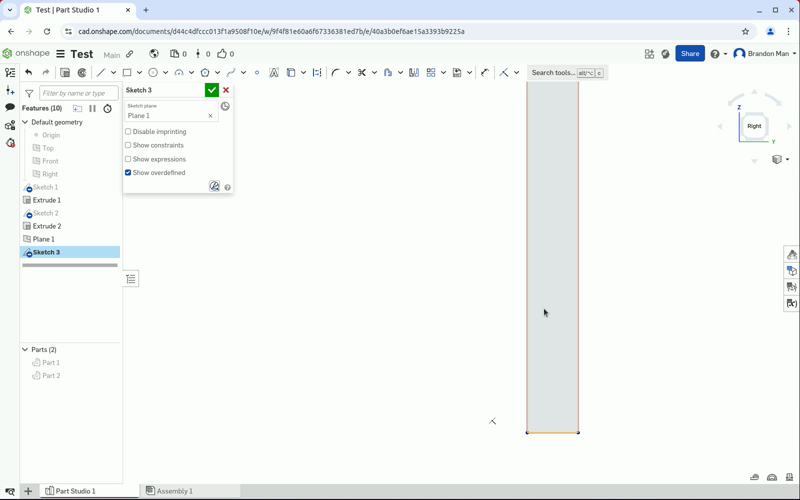
click(544, 308)
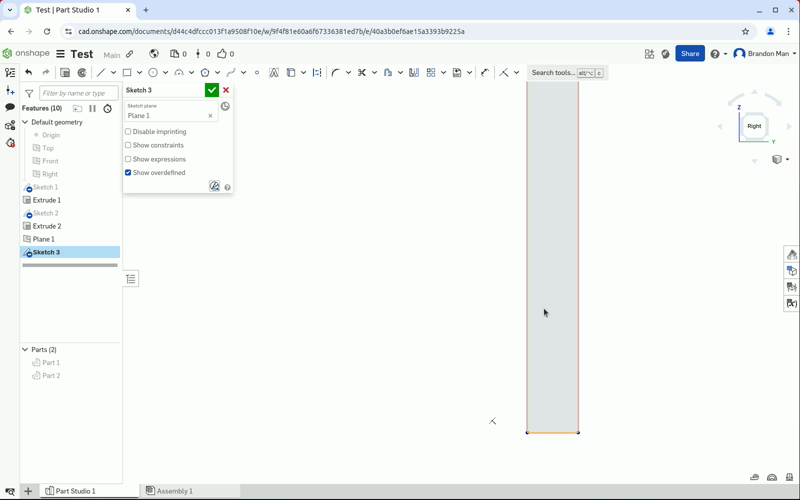
scroll(-6)
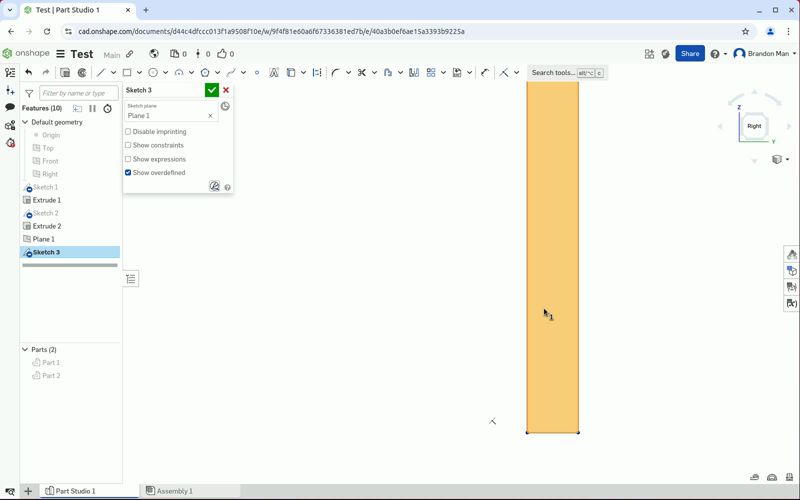
scroll(-6)
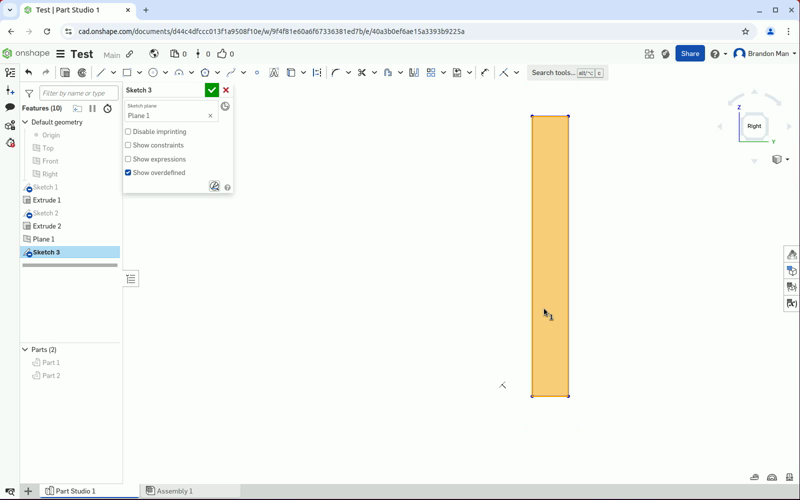
scroll(-6)
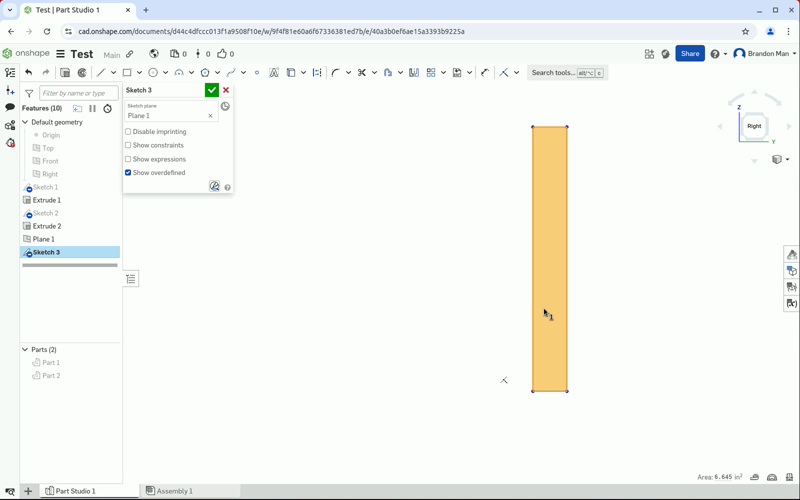
scroll(-6)
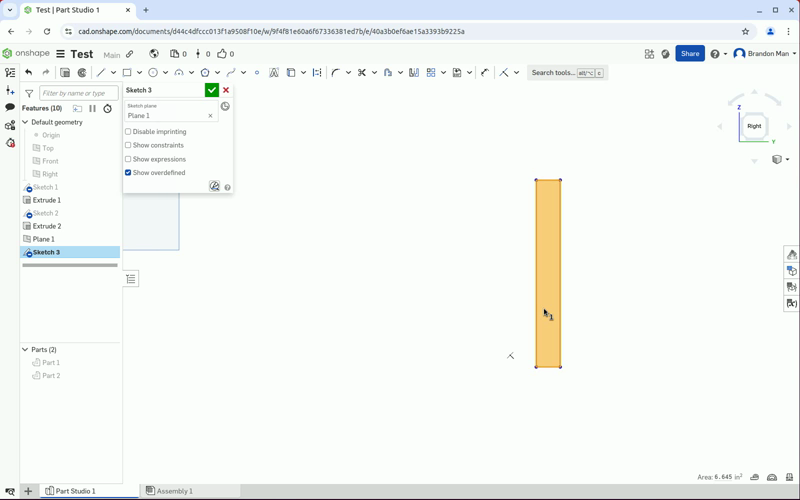
scroll(-6)
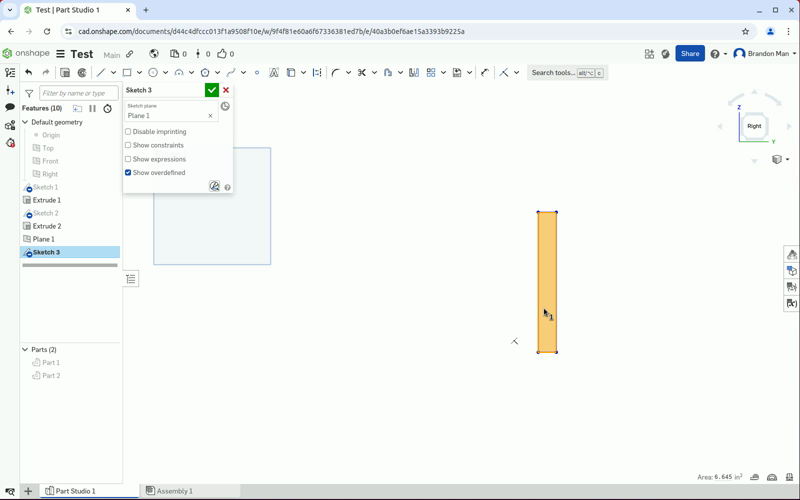
scroll(-6)
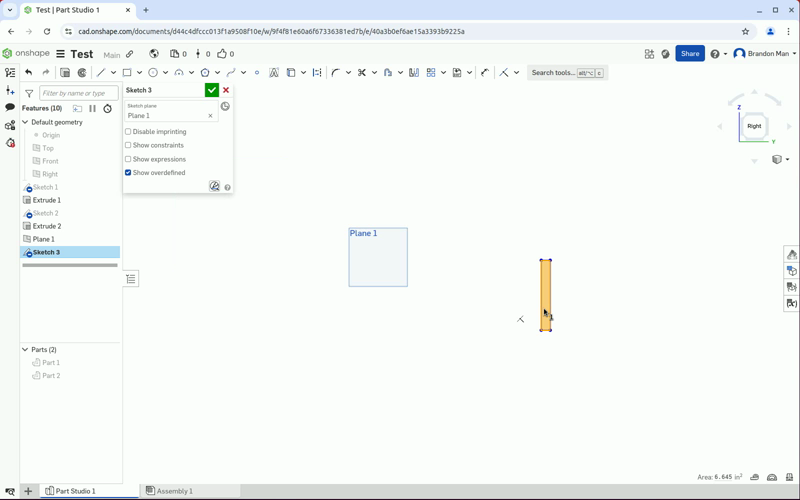
scroll(-6)
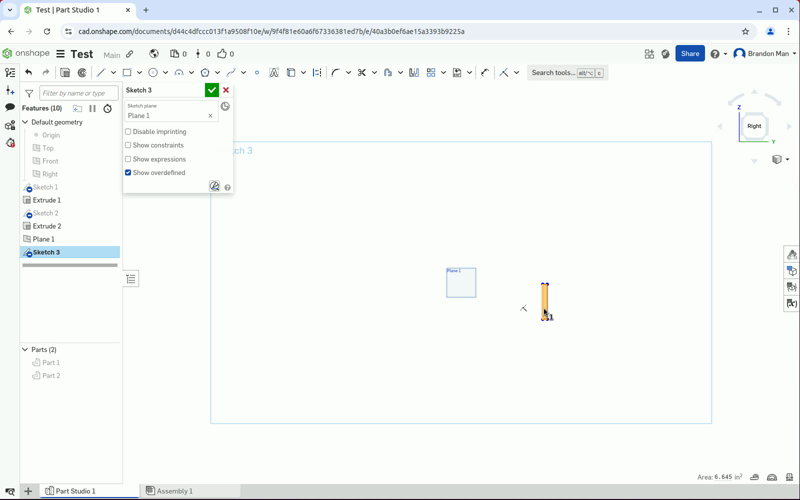
mouse_move(73, 352)
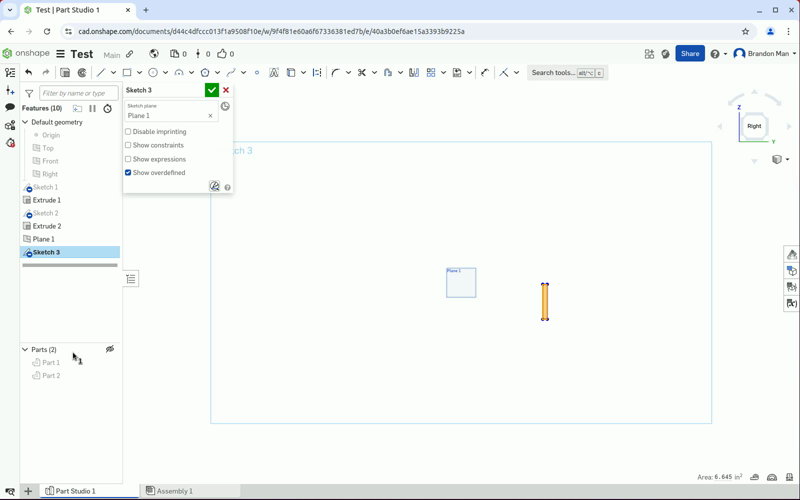
key(shift+y)
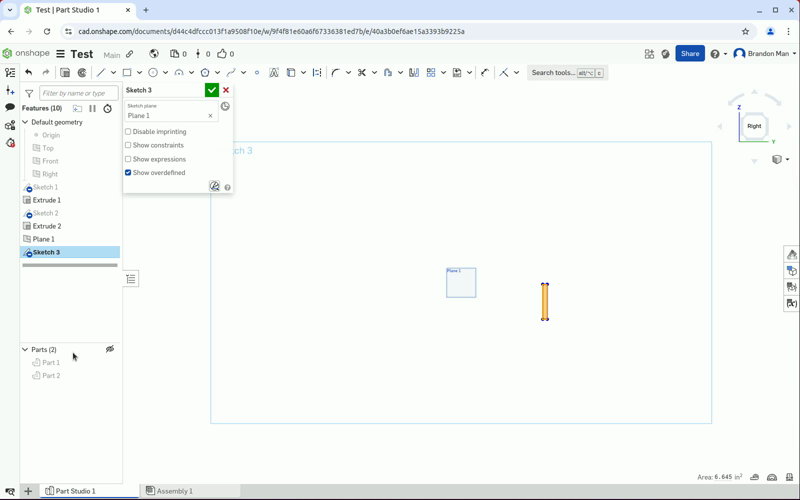
key(shift+e)
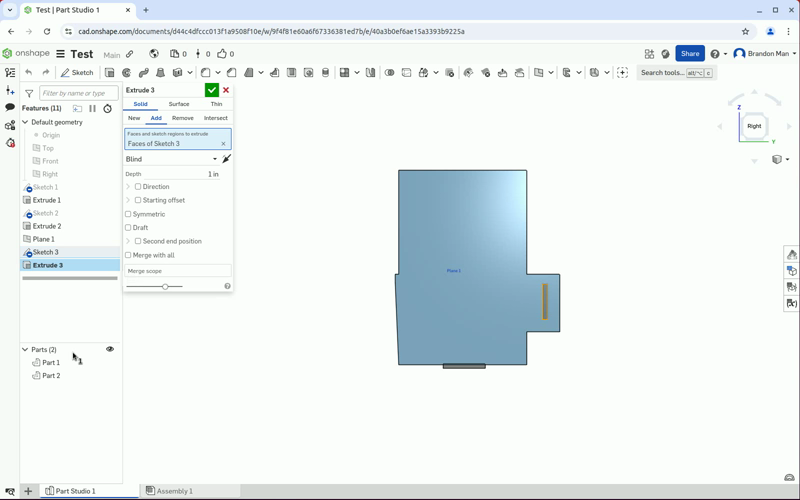
mouse_move(143, 106)
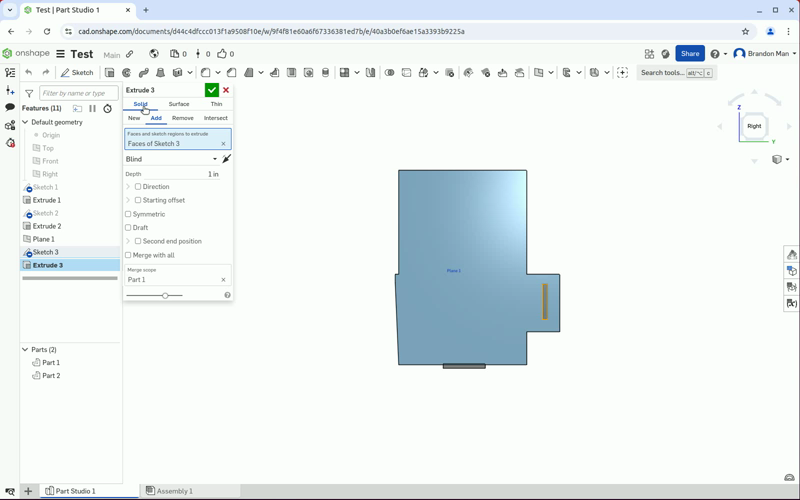
click(143, 106)
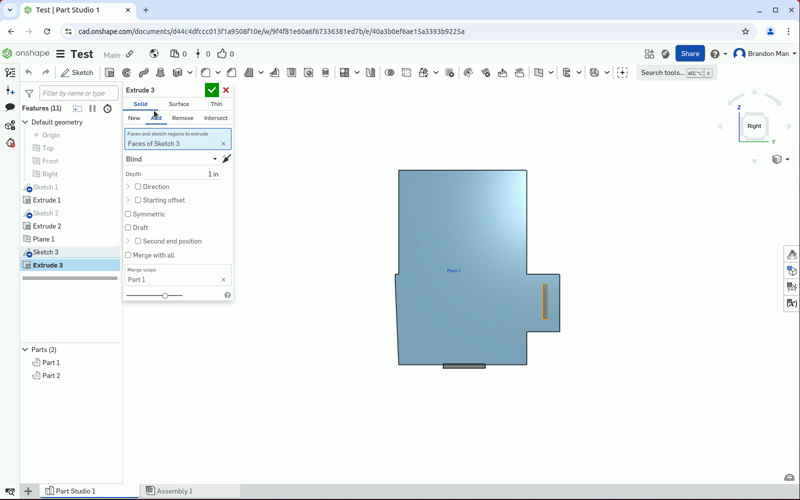
mouse_move(186, 120)
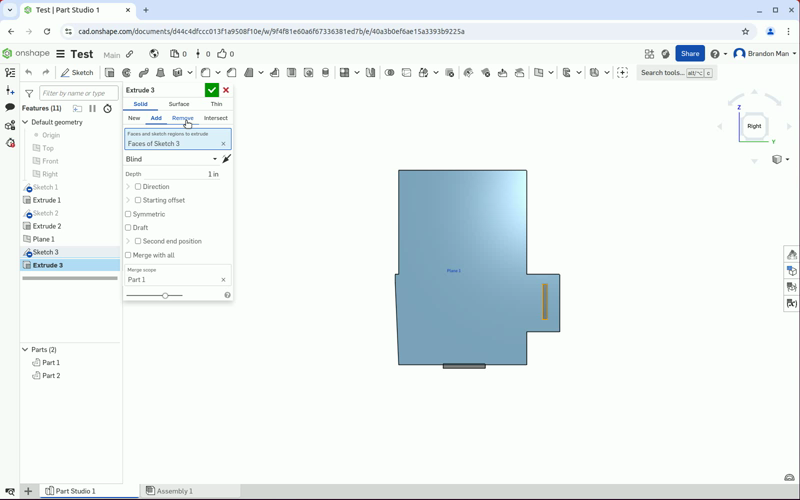
click(186, 120)
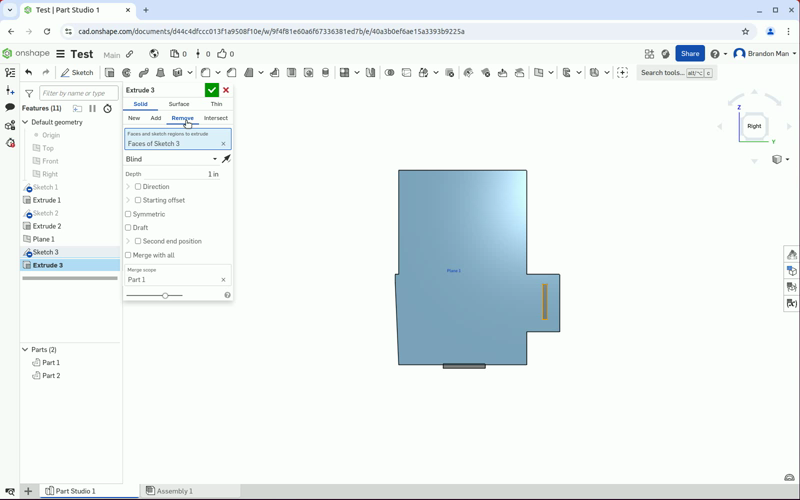
key(tab, 4)
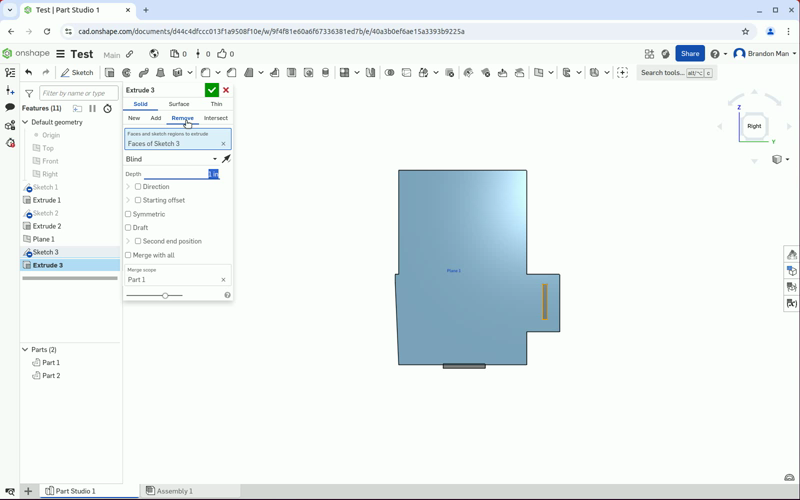
text(6.981)
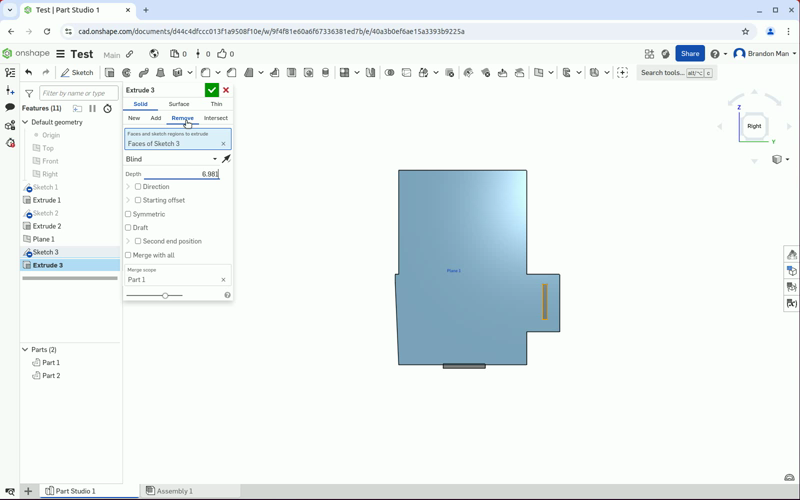
key(tab, 6)
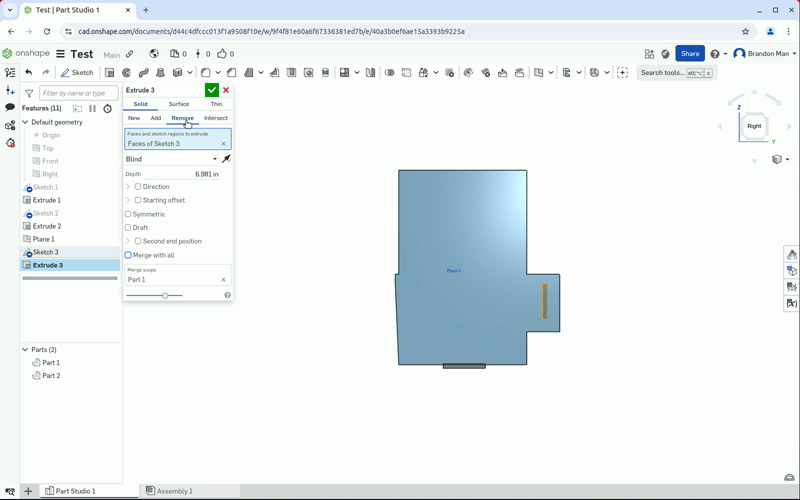
key(space)
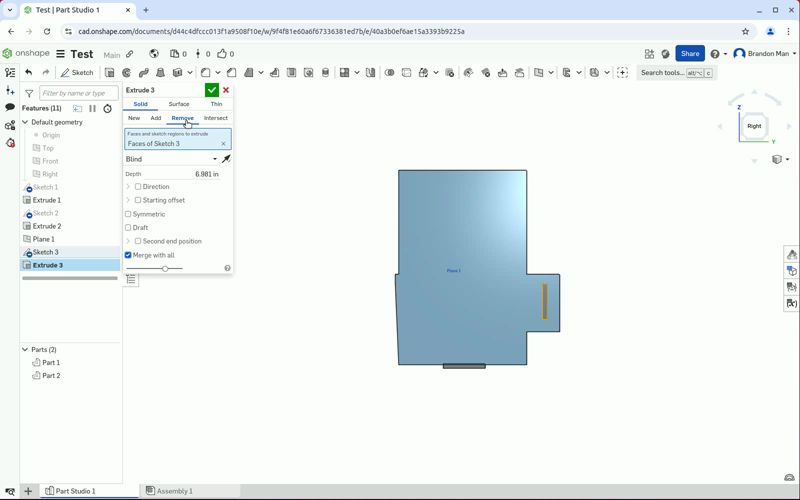
key(enter)
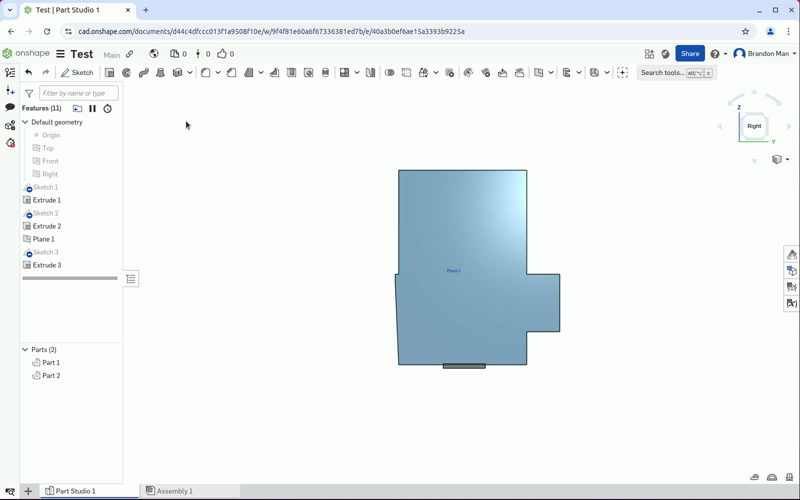
key(shift+h)
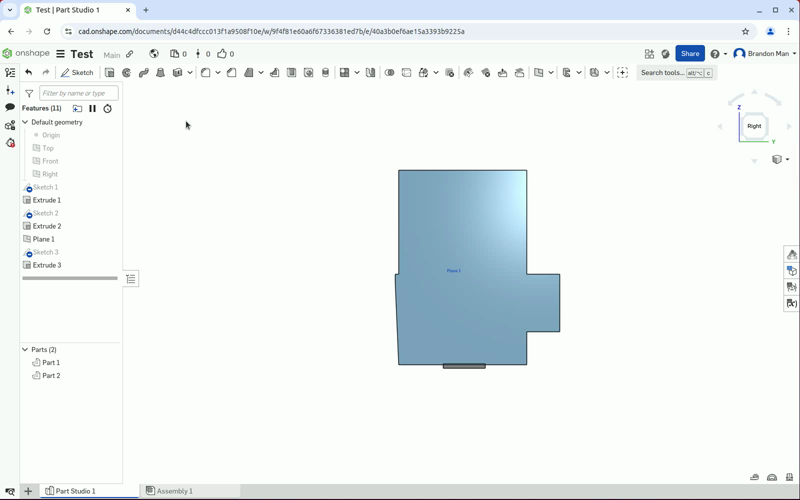
key(shift+h)
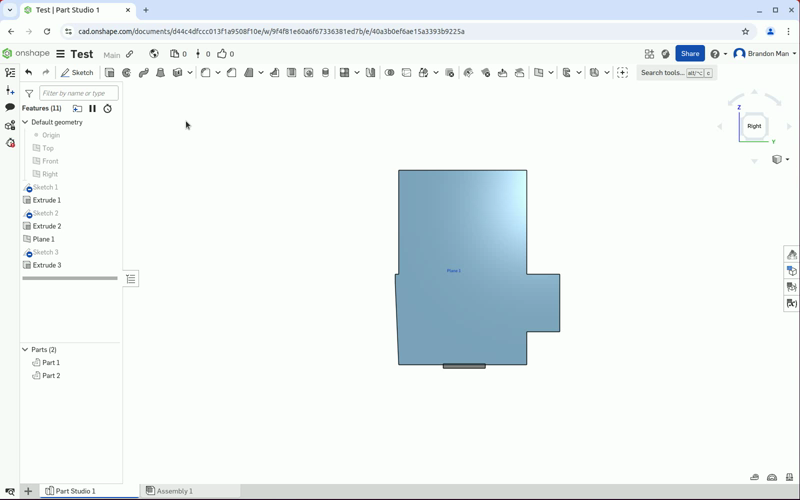
mouse_move(73, 189)
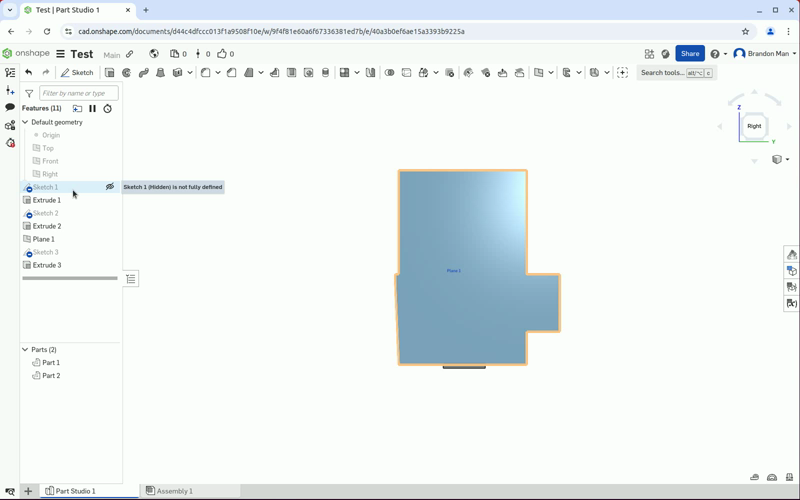
click(73, 189)
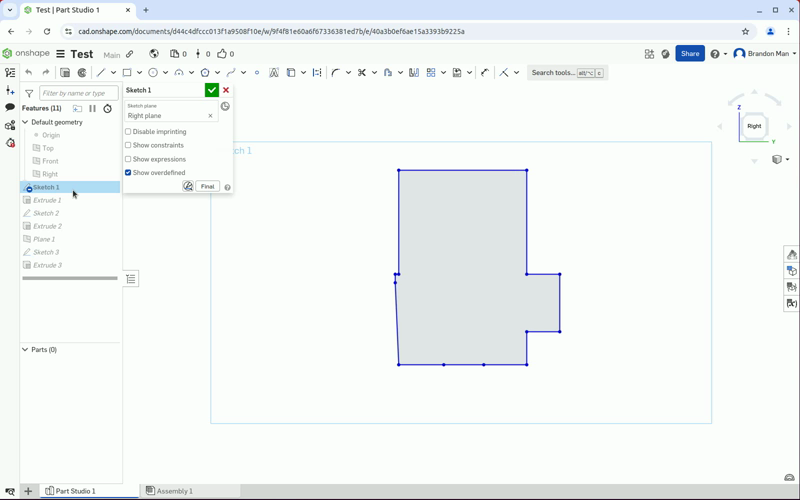
mouse_move(229, 92)
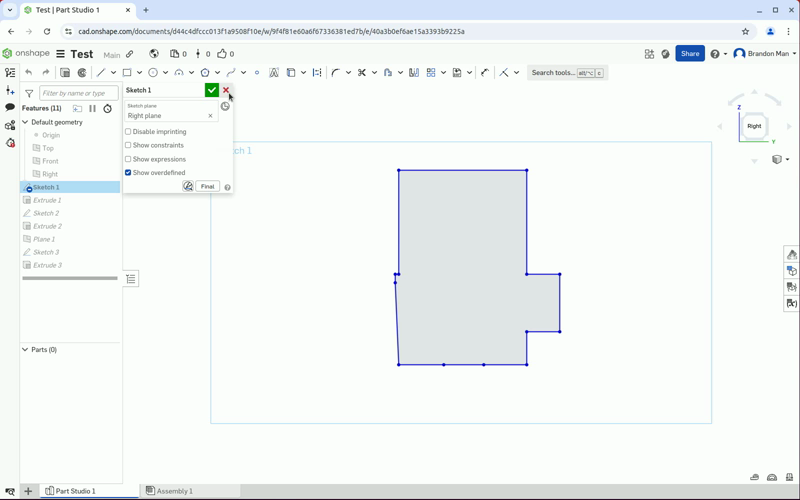
click(229, 92)
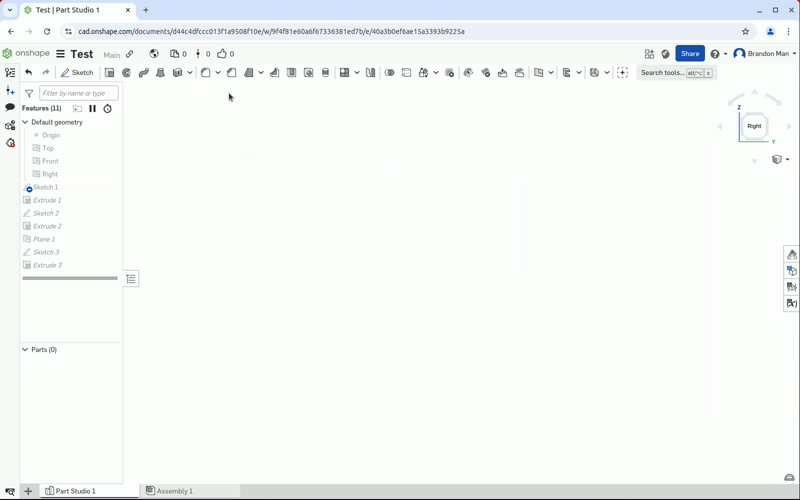
key(shift+s)
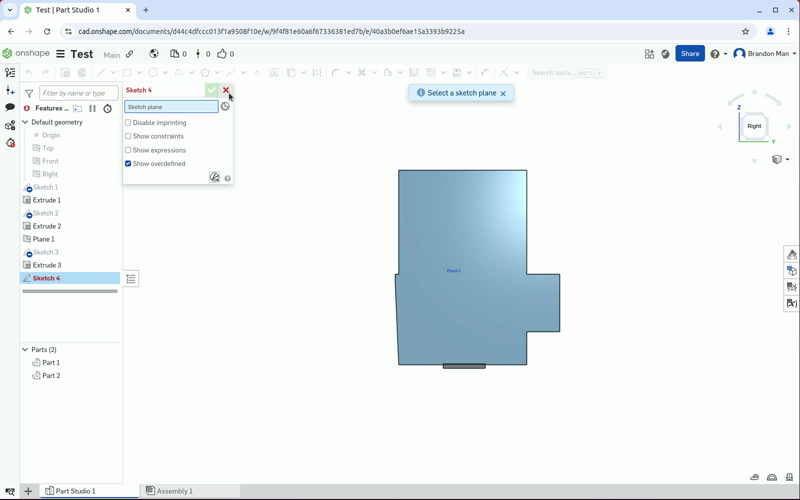
mouse_move(73, 241)
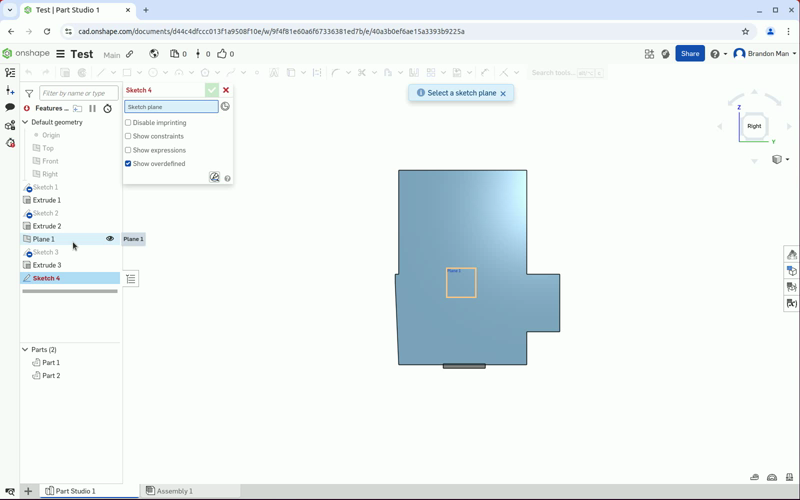
click(73, 241)
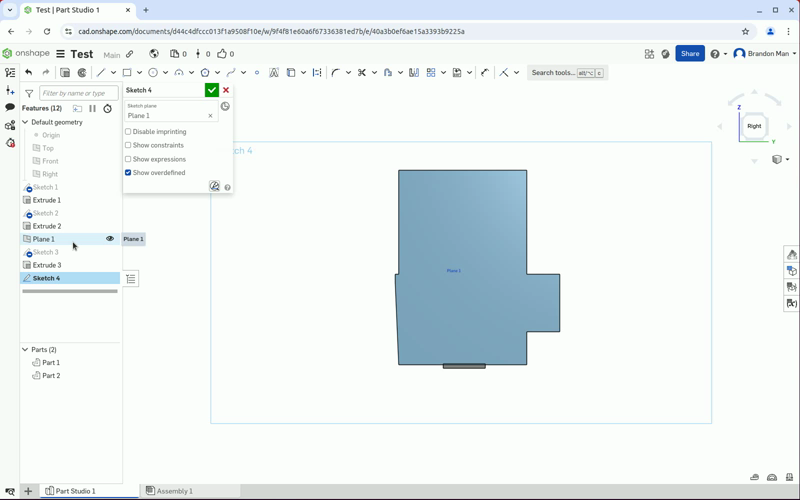
mouse_move(73, 352)
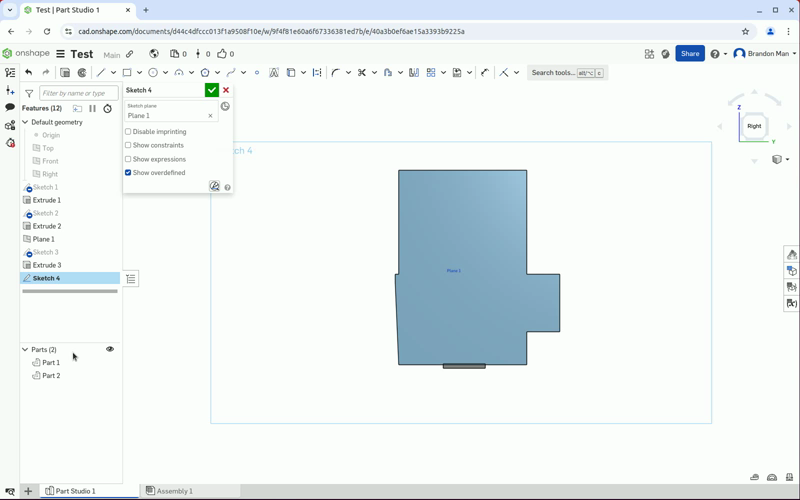
key(y)
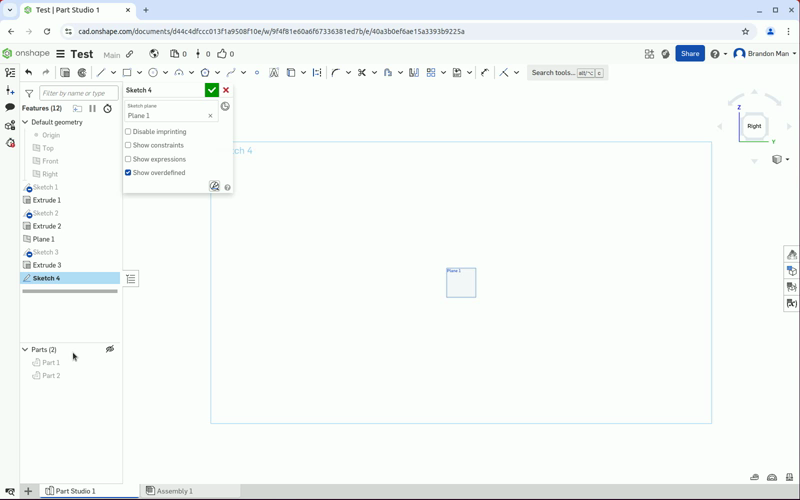
key(a)
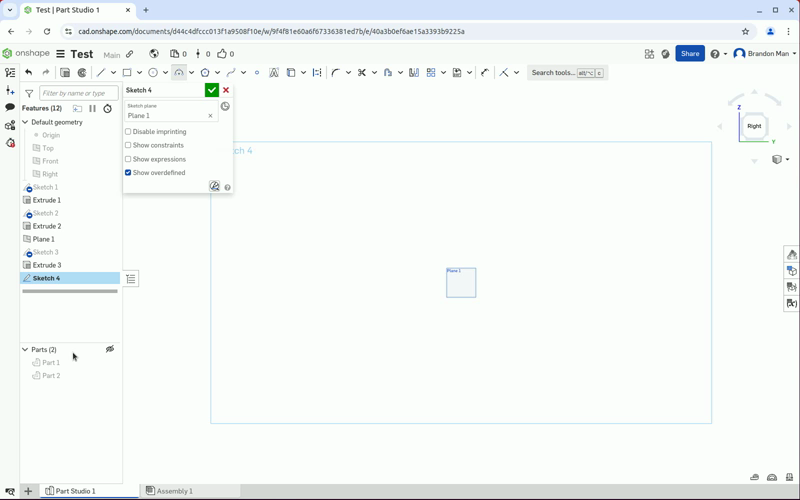
key_down(shift)
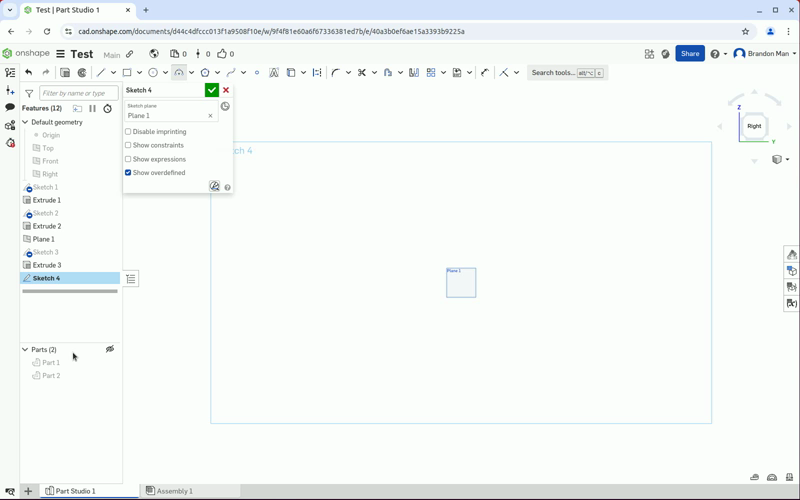
mouse_move(427, 329)
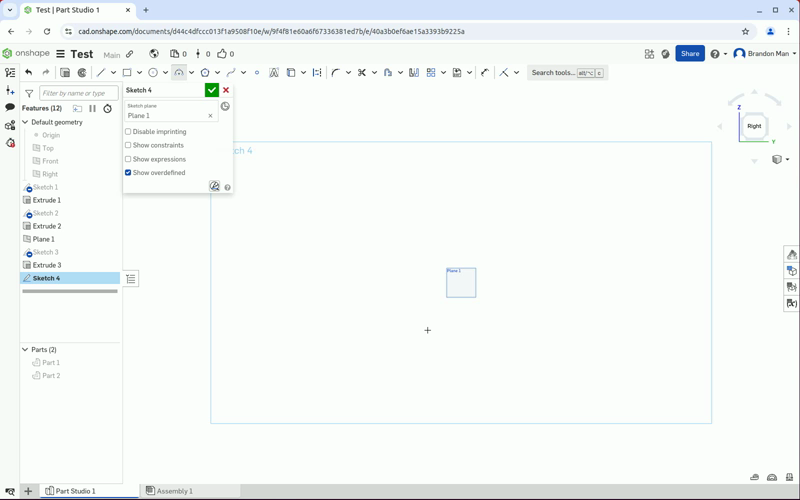
click(427, 329)
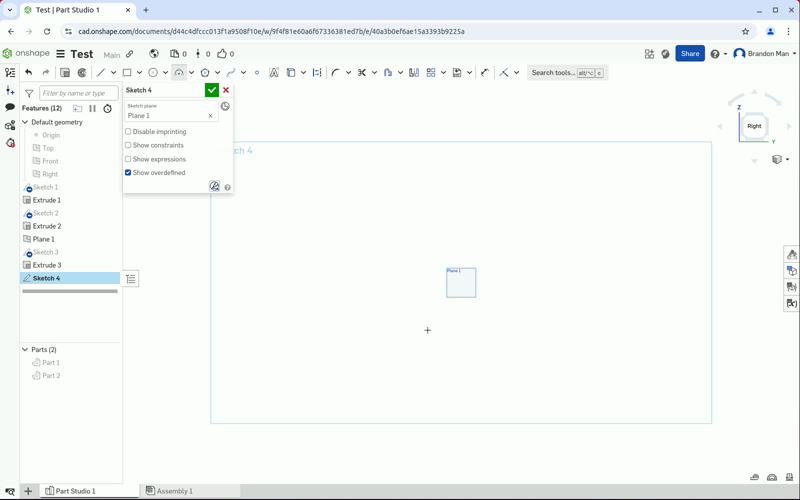
key_up(shift)
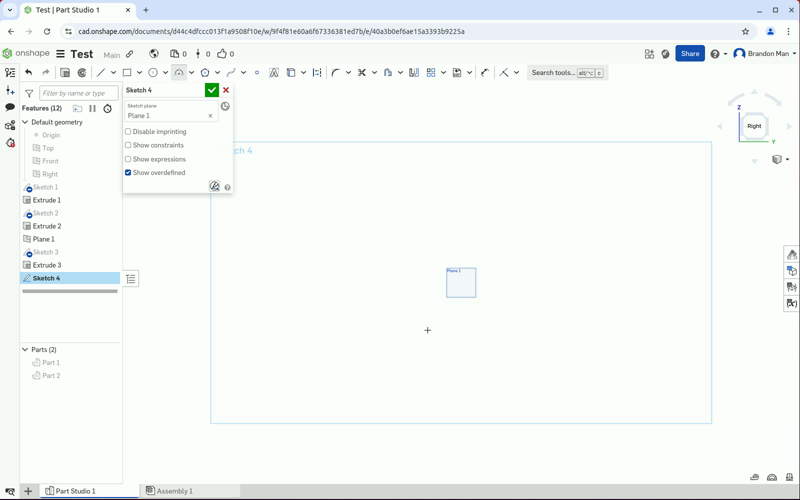
key_down(shift)
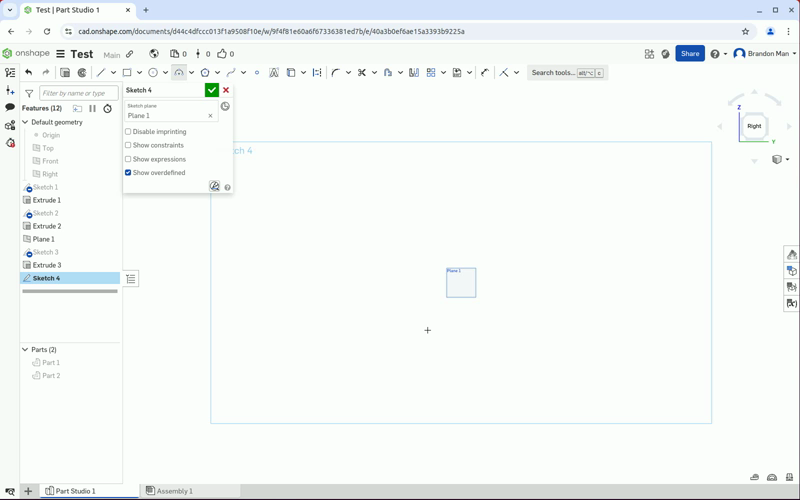
mouse_move(433, 334)
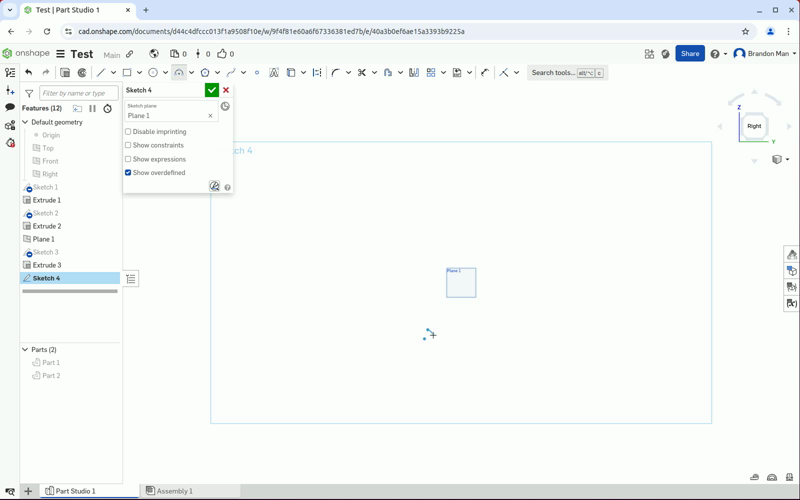
scroll(6)
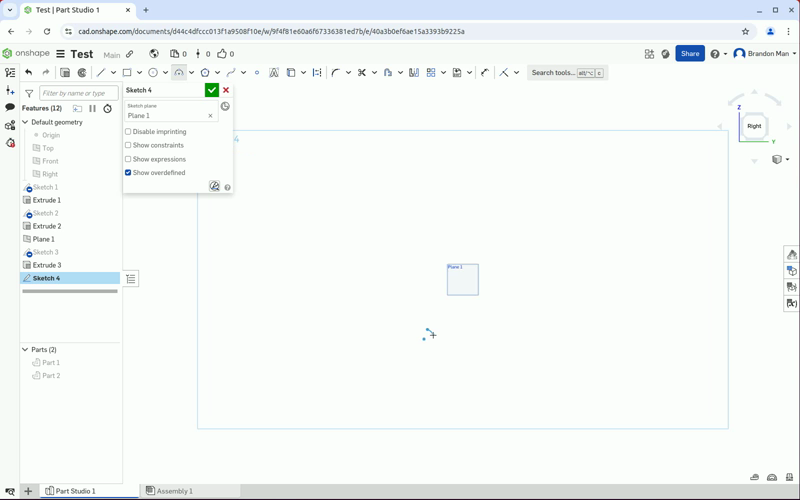
scroll(6)
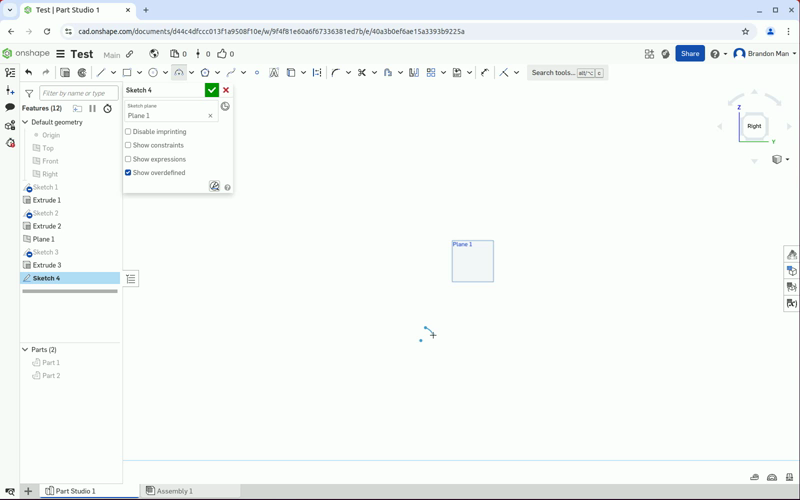
scroll(6)
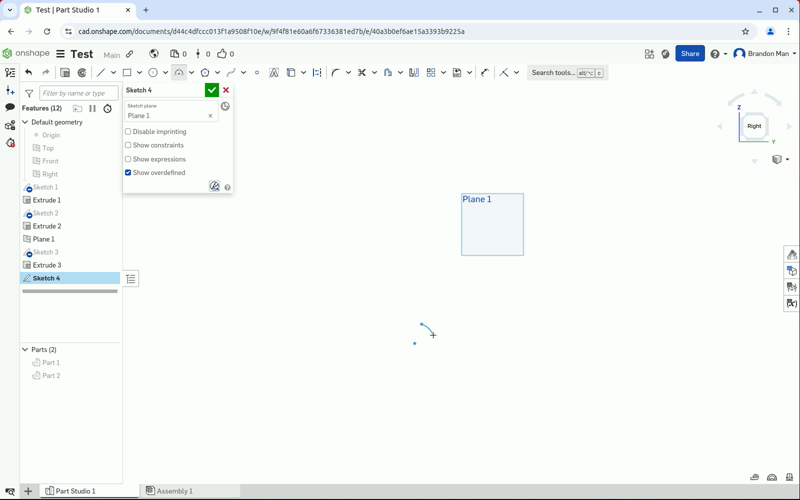
scroll(6)
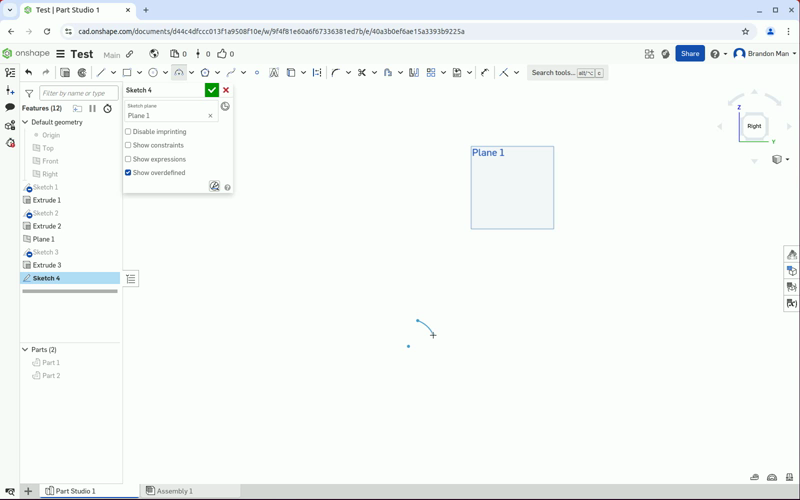
scroll(6)
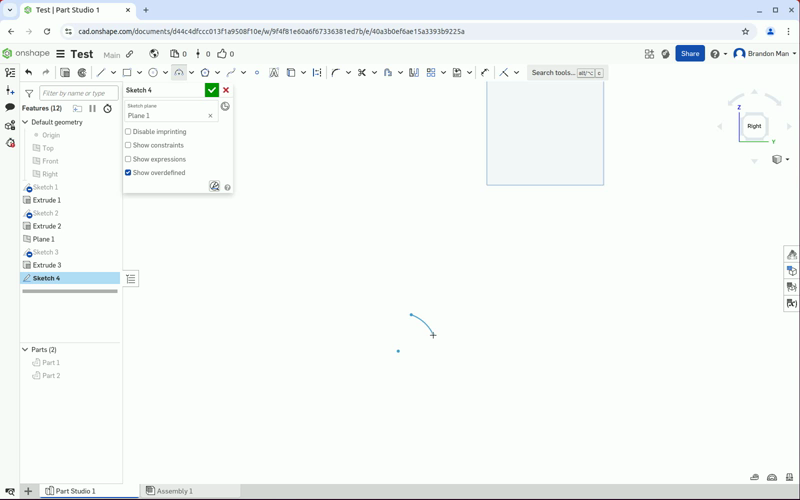
scroll(6)
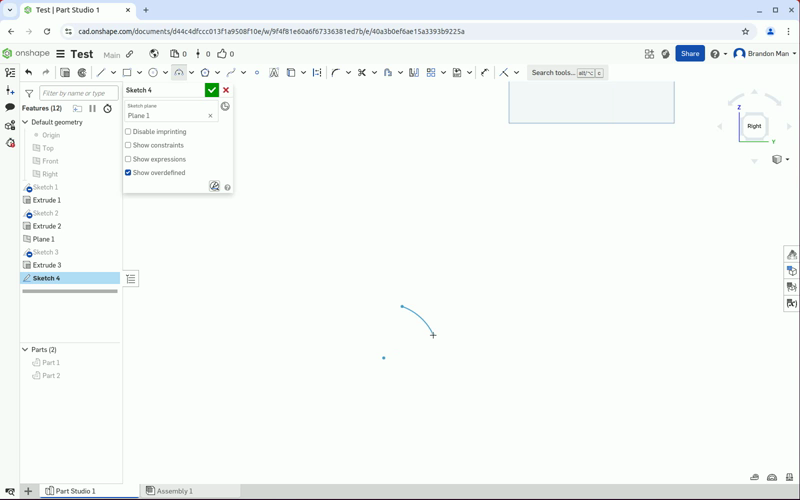
scroll(6)
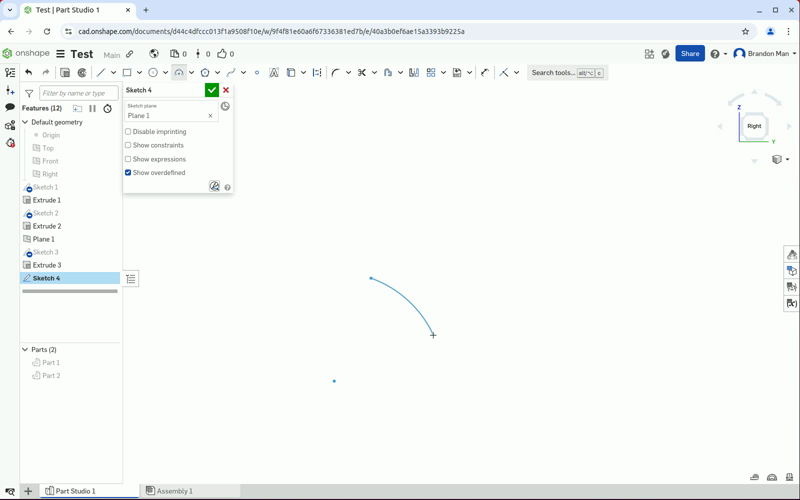
click(433, 334)
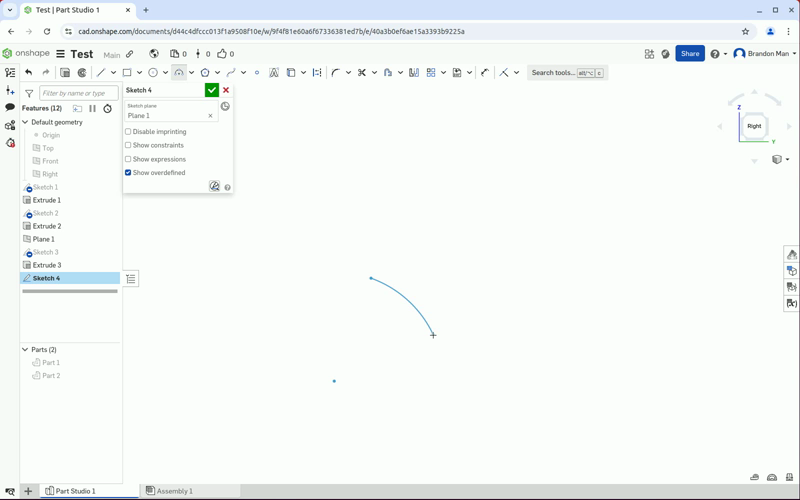
scroll(-6)
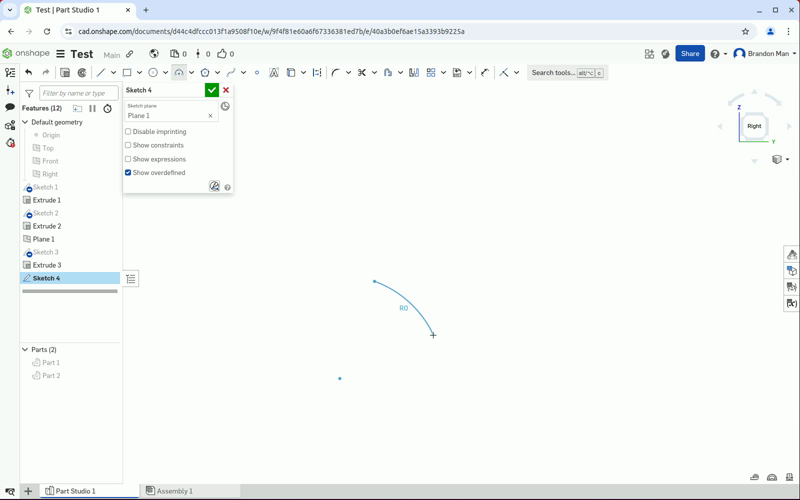
scroll(-6)
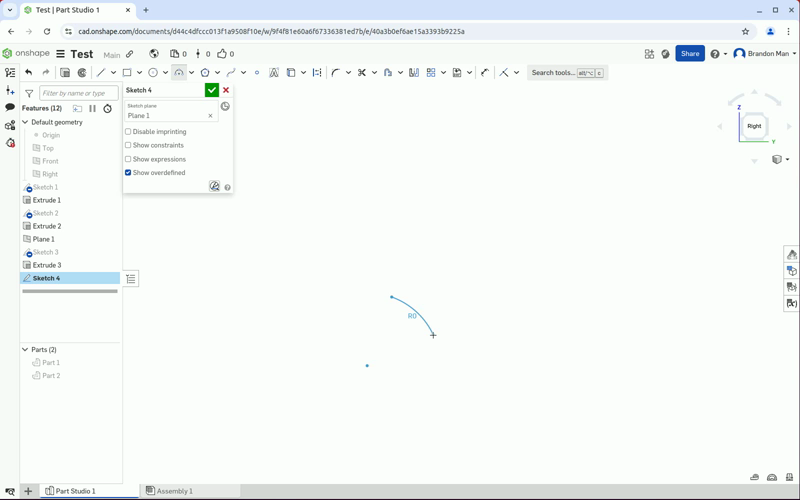
scroll(-6)
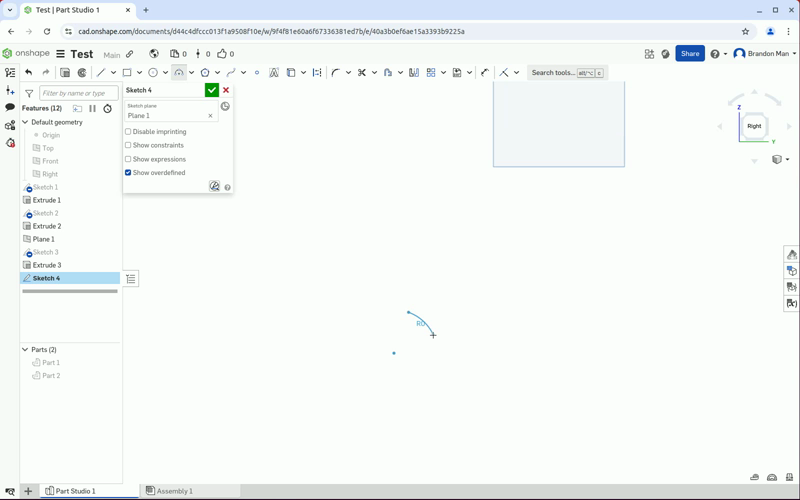
scroll(-6)
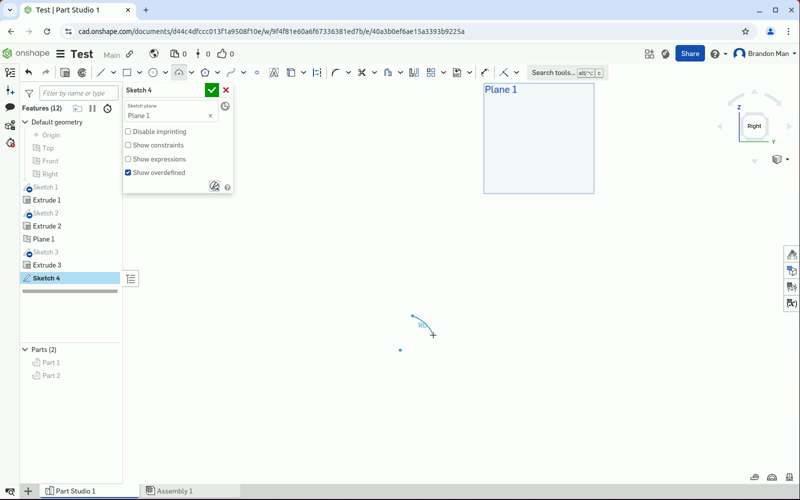
scroll(-6)
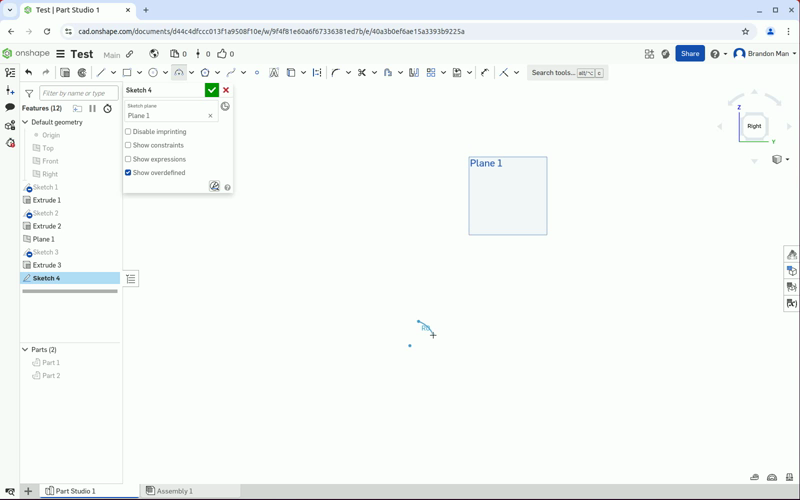
scroll(-6)
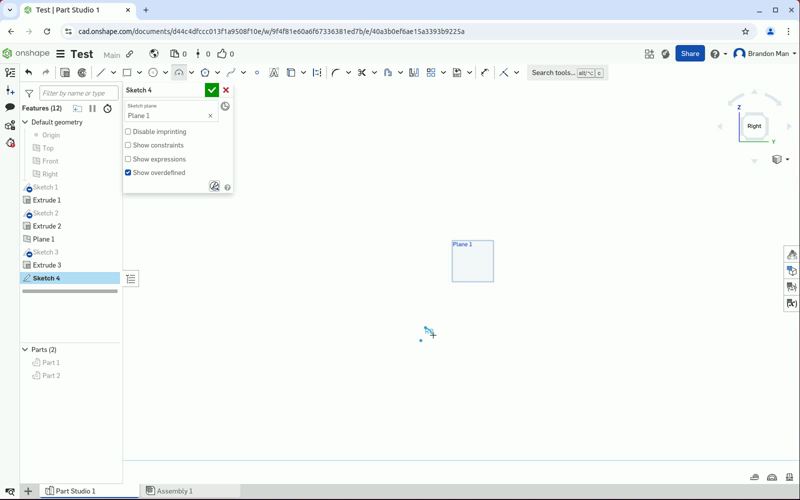
scroll(-6)
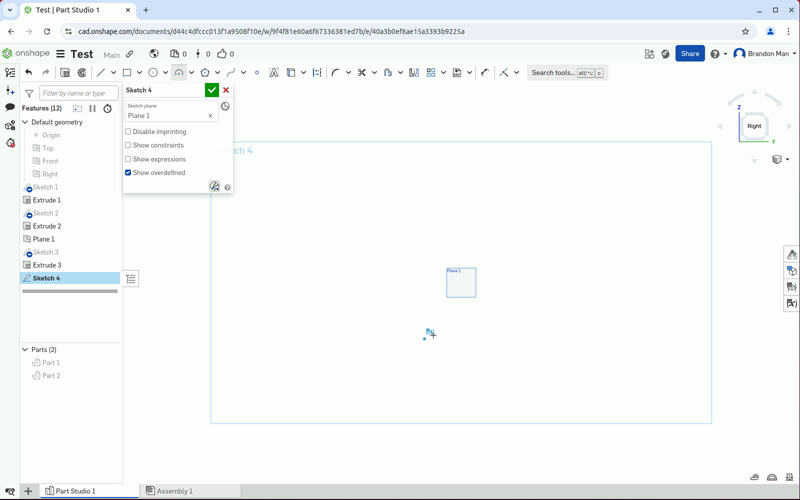
mouse_move(429, 333)
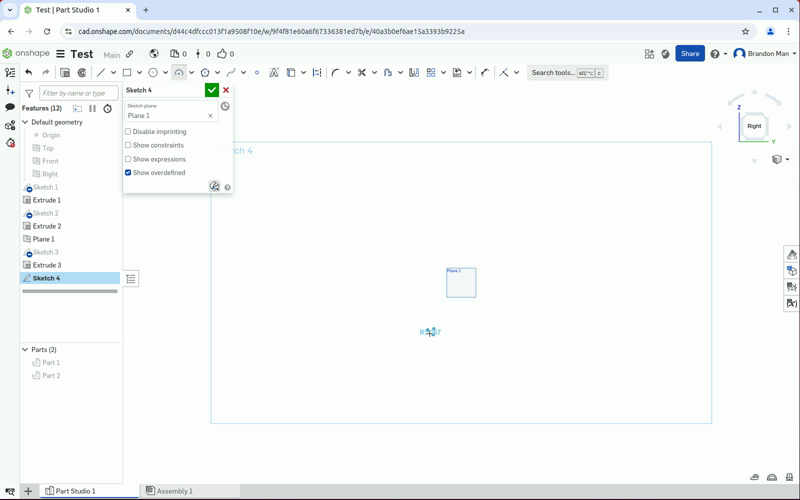
scroll(6)
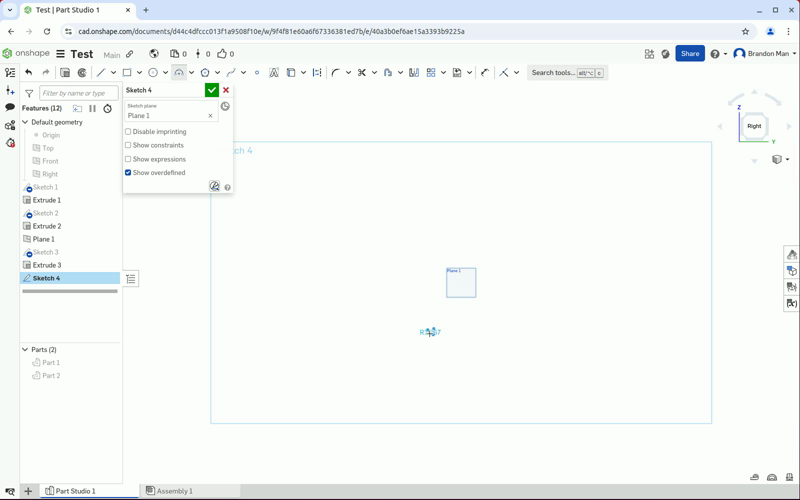
scroll(6)
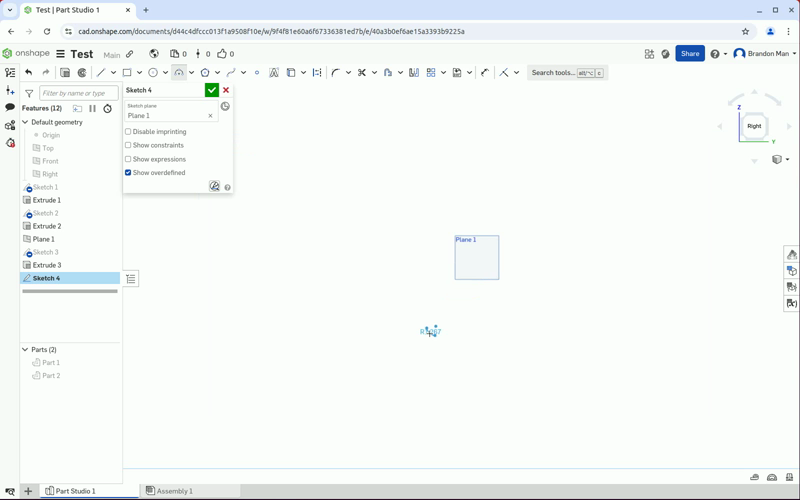
scroll(6)
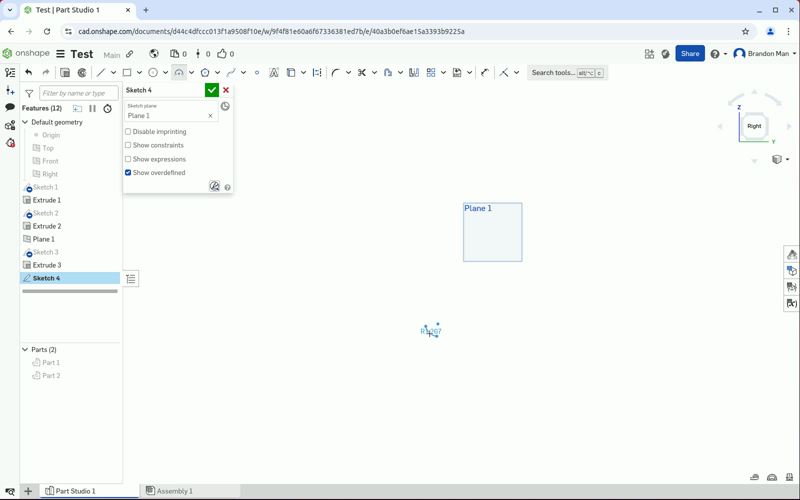
scroll(6)
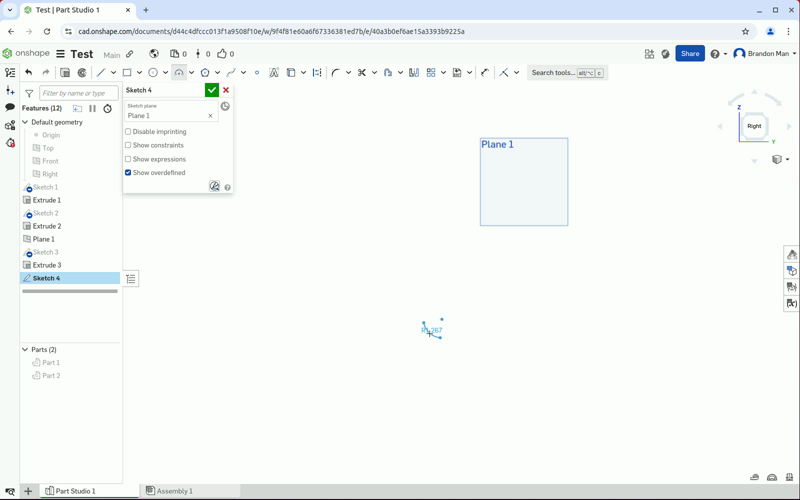
scroll(6)
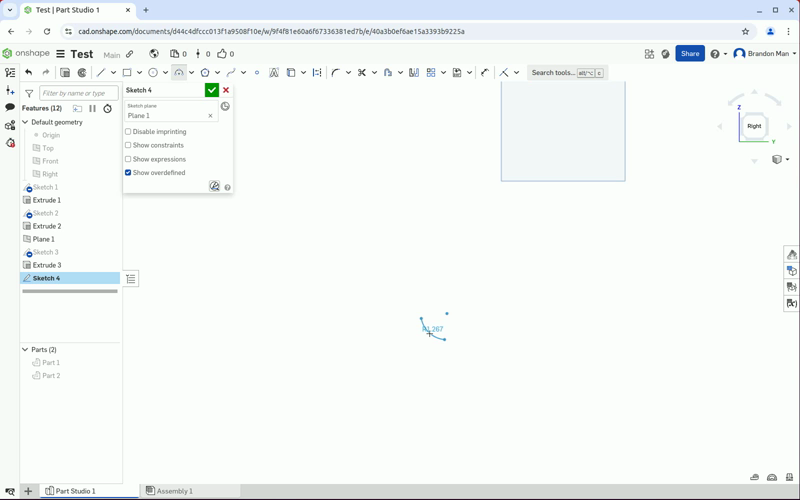
scroll(6)
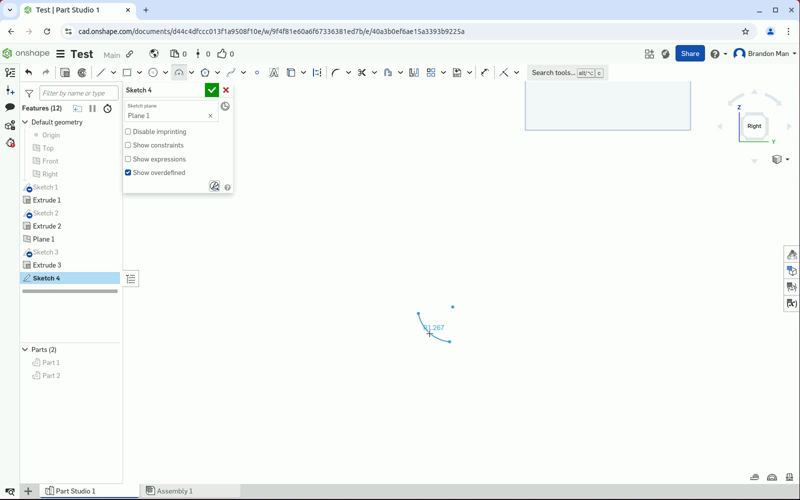
scroll(6)
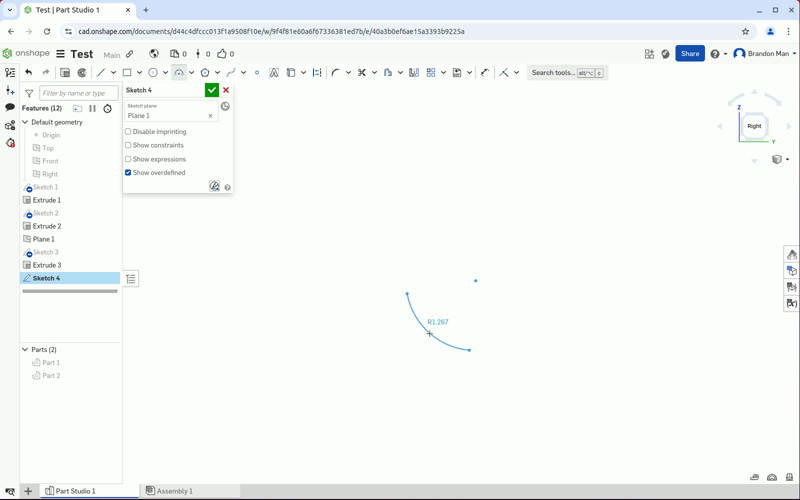
click(429, 333)
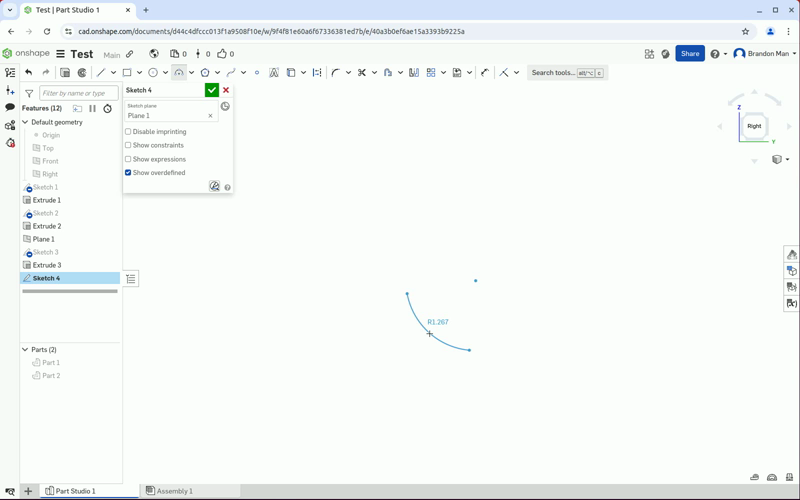
scroll(-6)
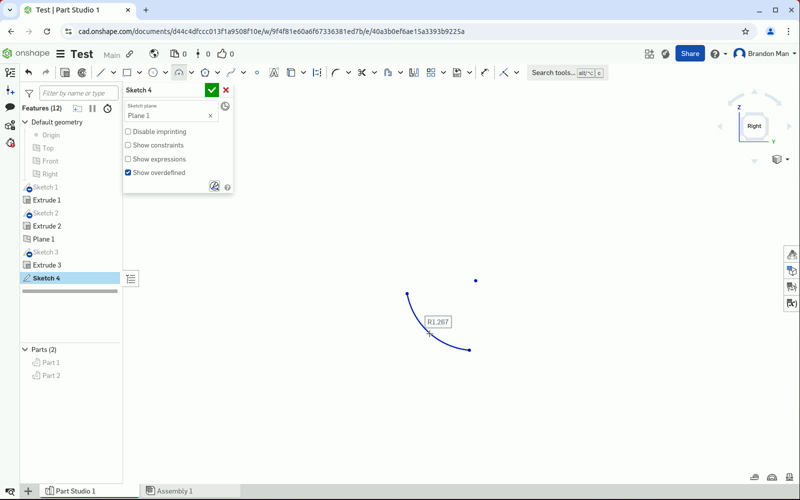
scroll(-6)
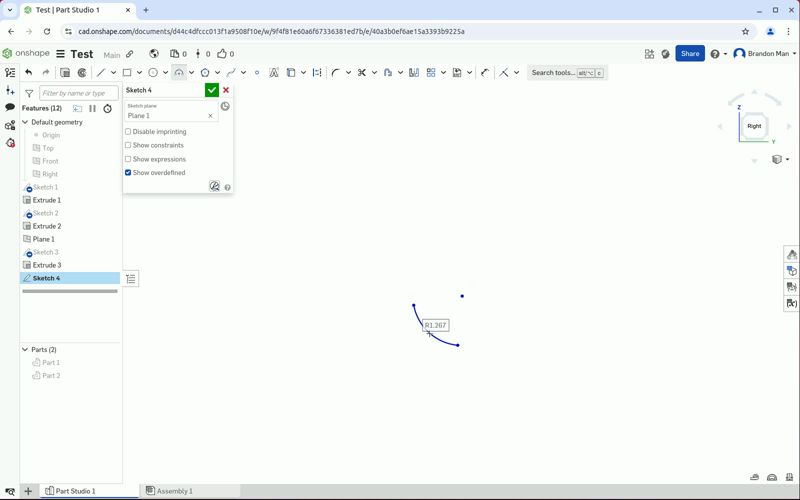
scroll(-6)
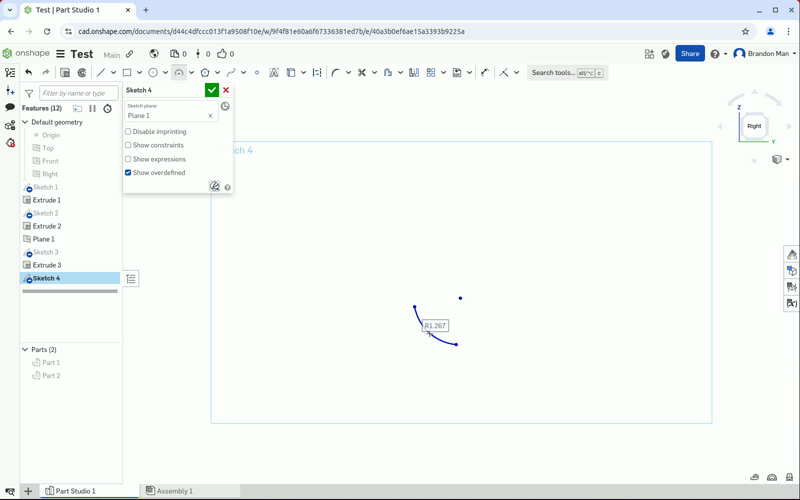
scroll(-6)
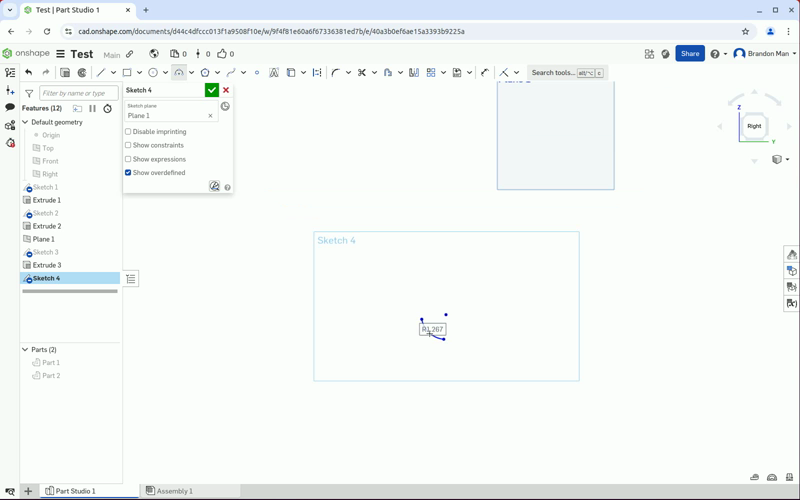
scroll(-6)
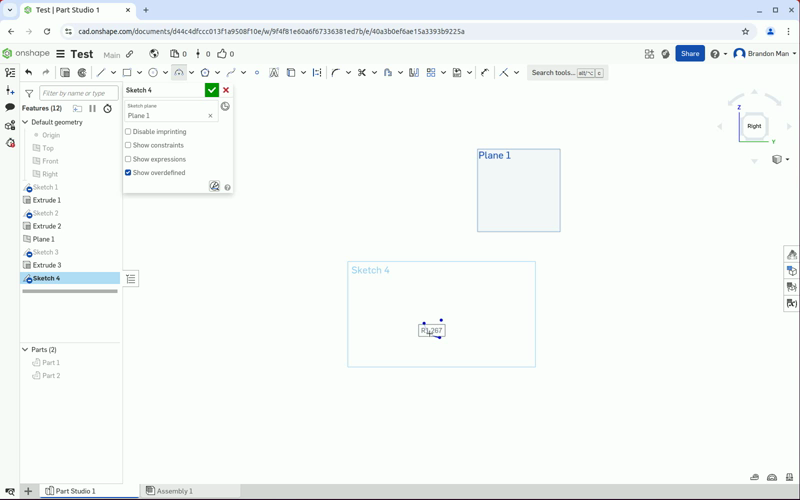
scroll(-6)
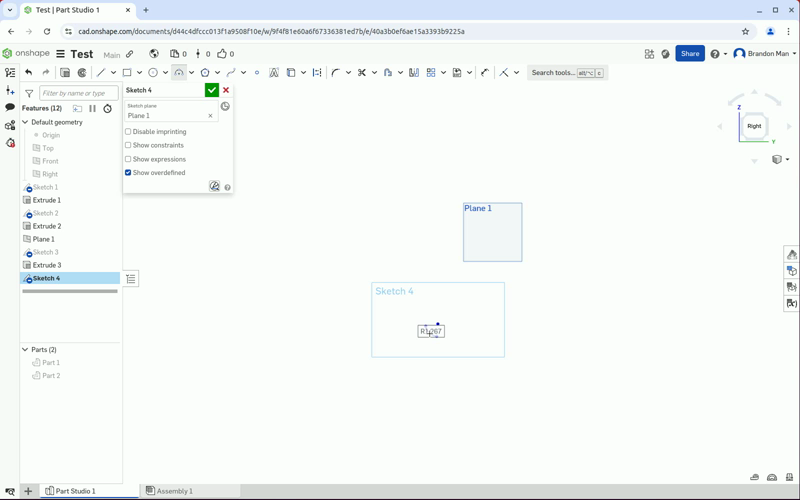
scroll(-6)
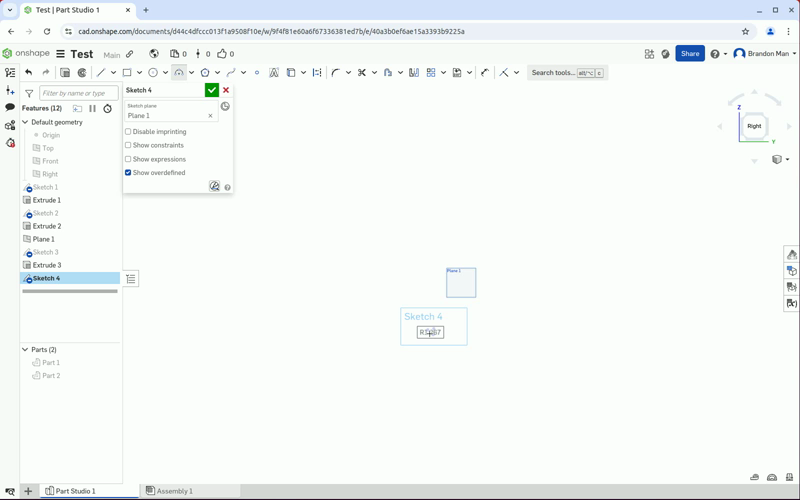
key_up(shift)
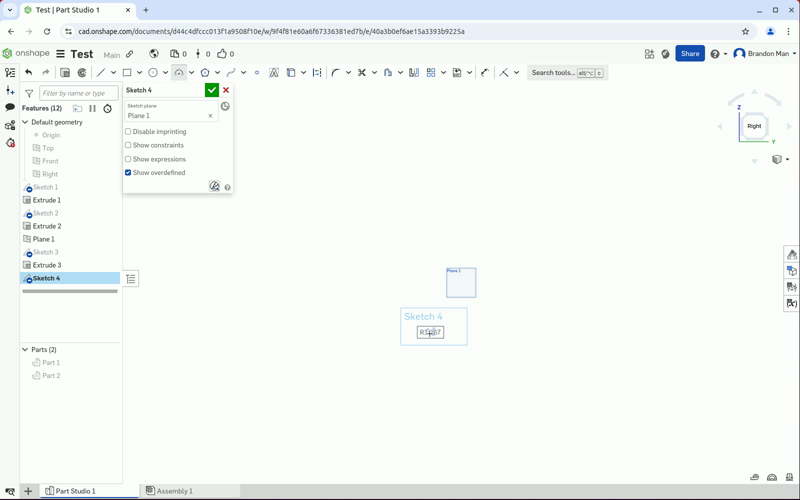
key(esc)
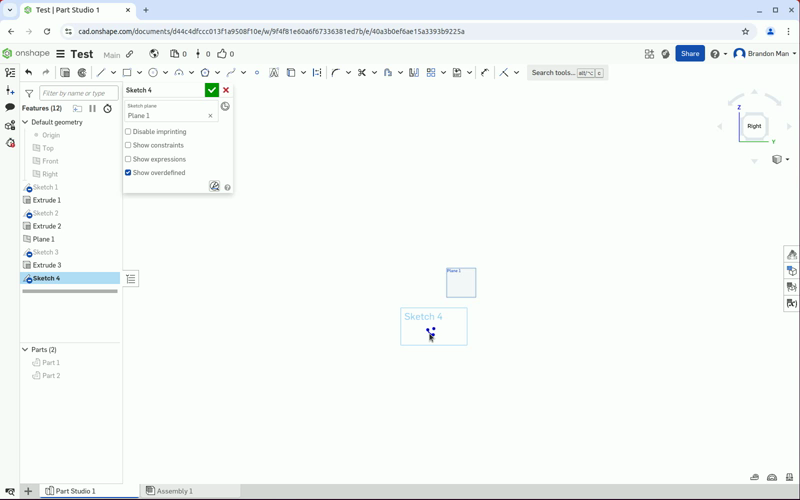
key(l)
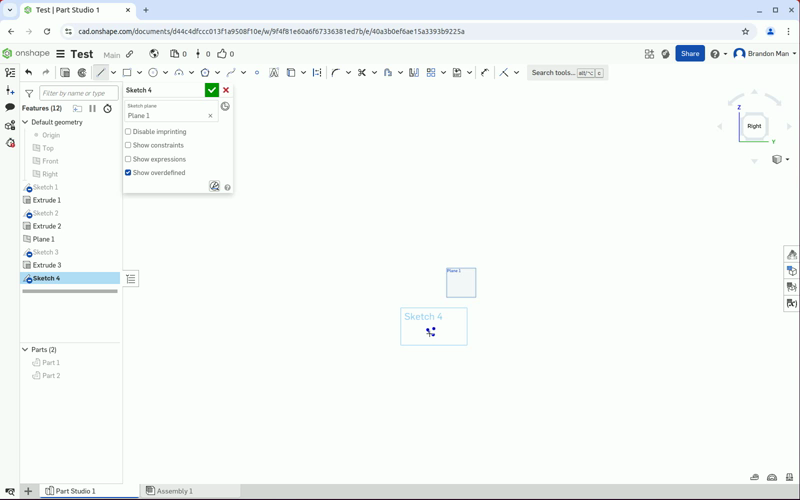
mouse_move(433, 334)
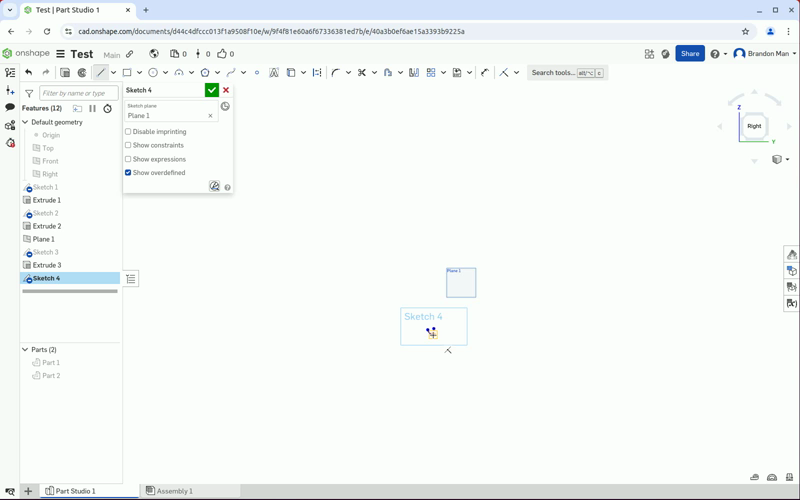
scroll(6)
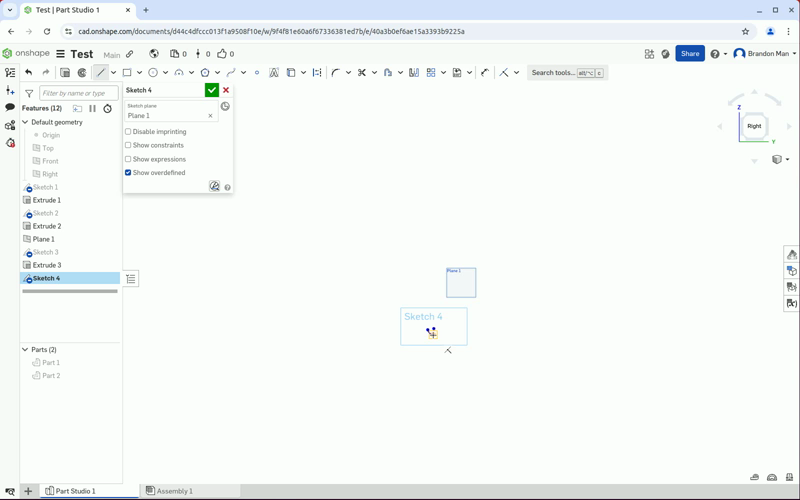
scroll(6)
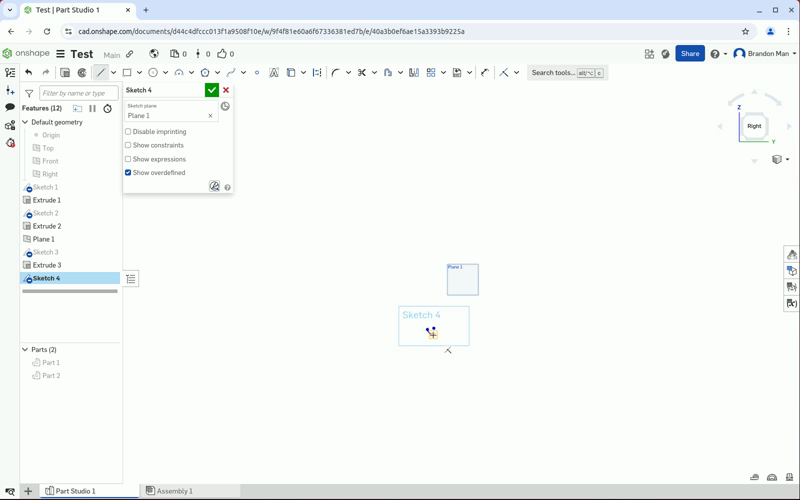
scroll(6)
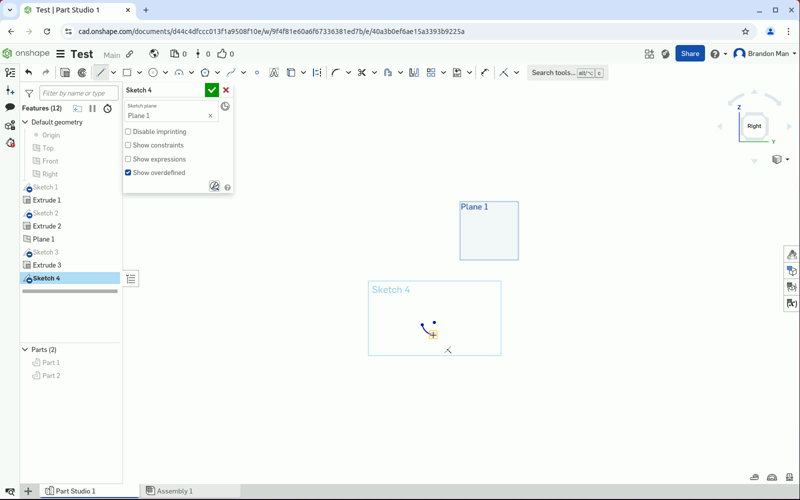
scroll(6)
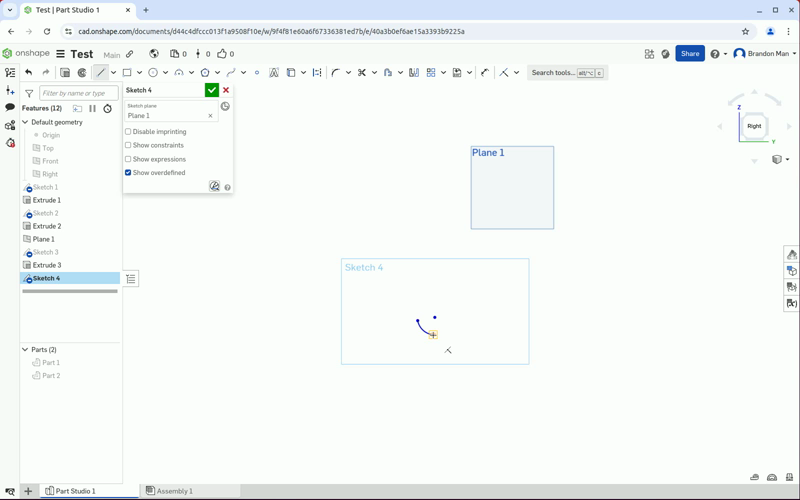
scroll(6)
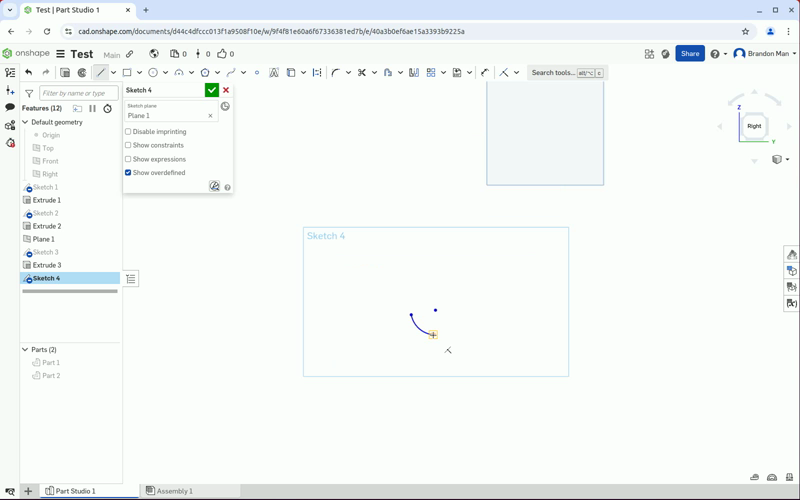
scroll(6)
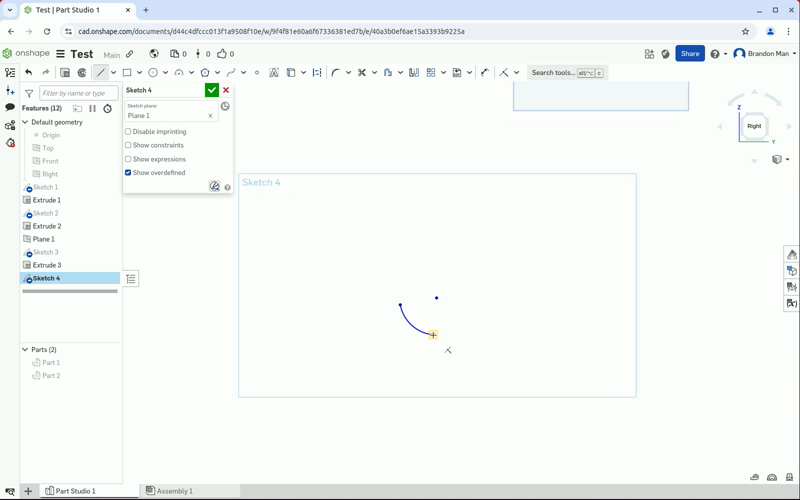
scroll(6)
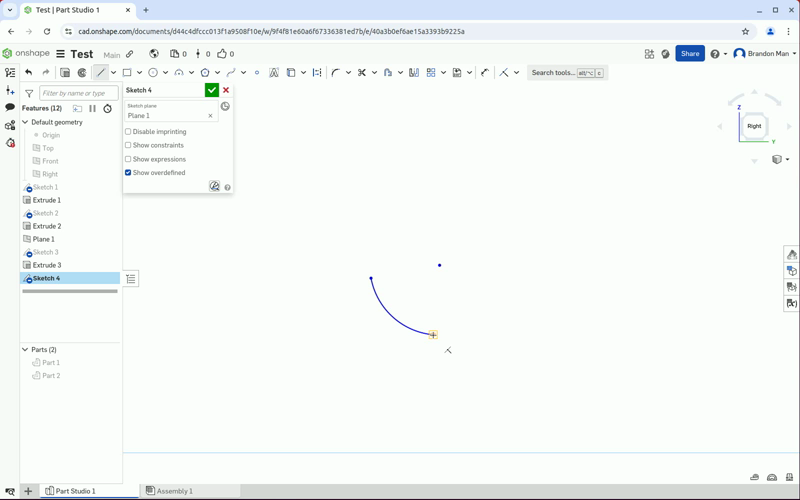
click(433, 334)
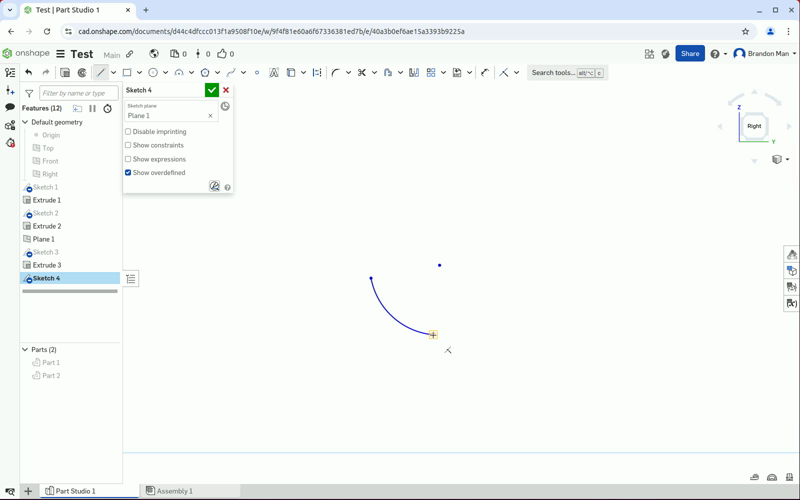
scroll(-6)
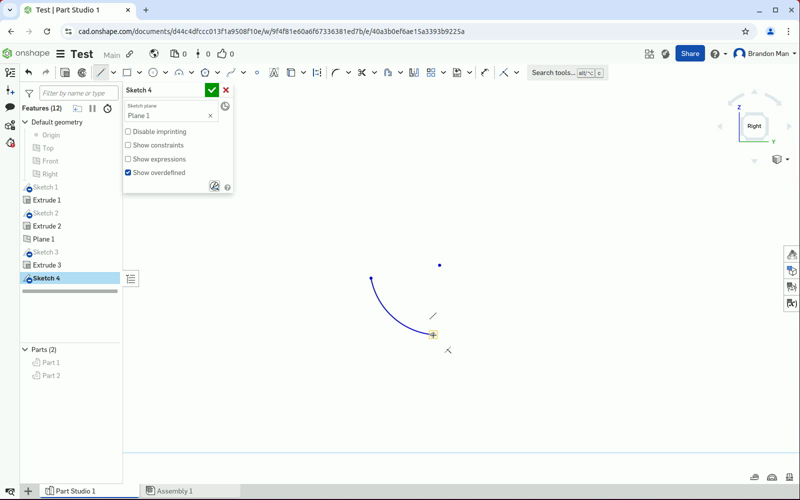
scroll(-6)
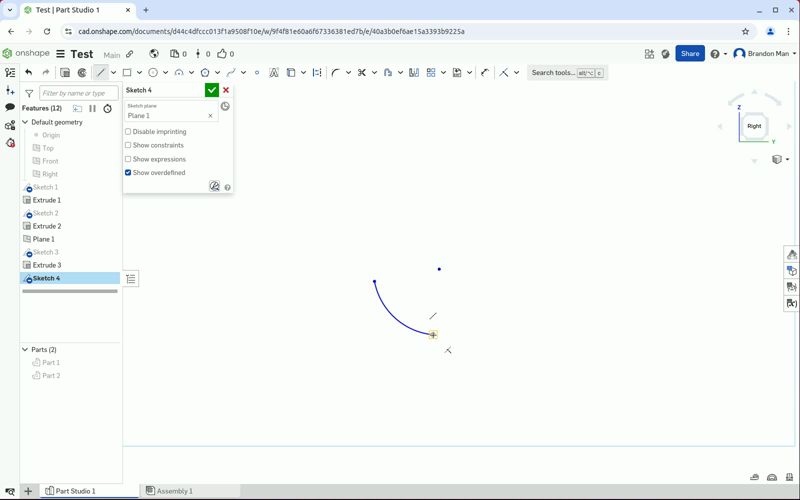
scroll(-6)
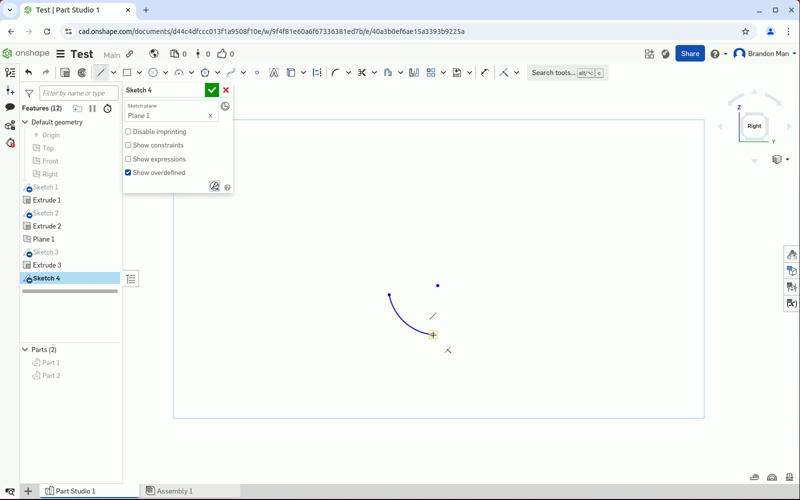
scroll(-6)
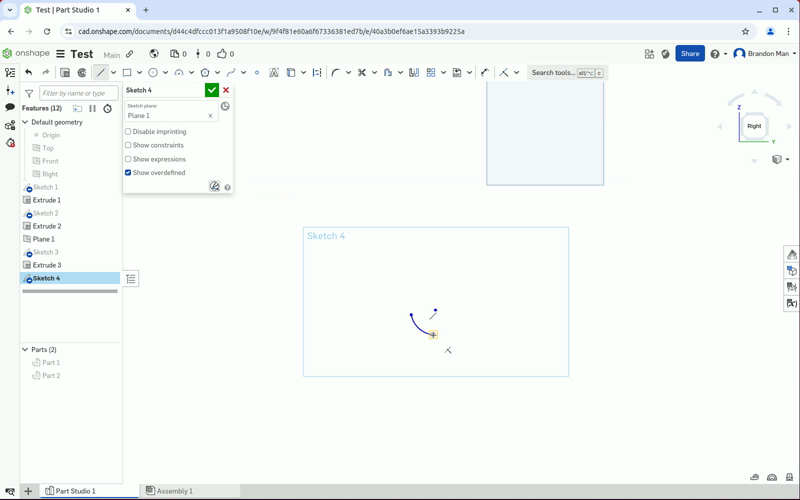
scroll(-6)
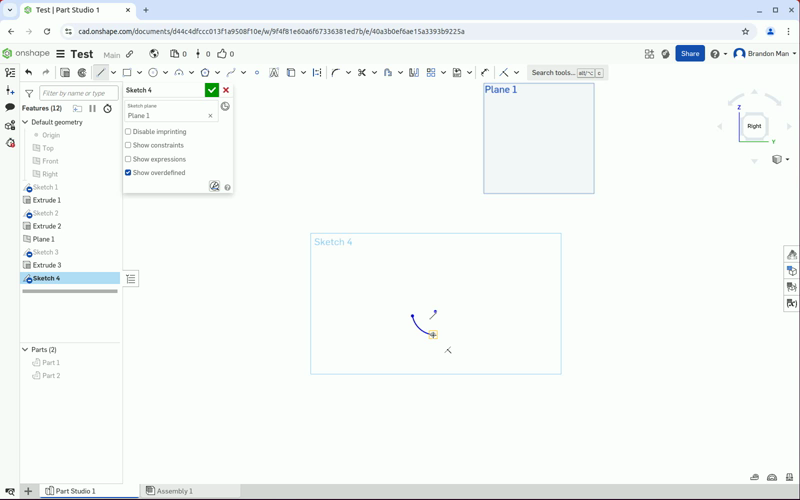
scroll(-6)
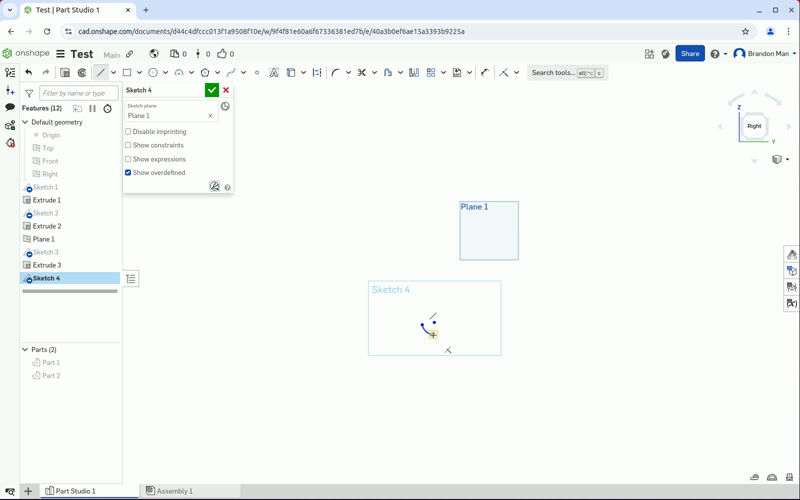
scroll(-6)
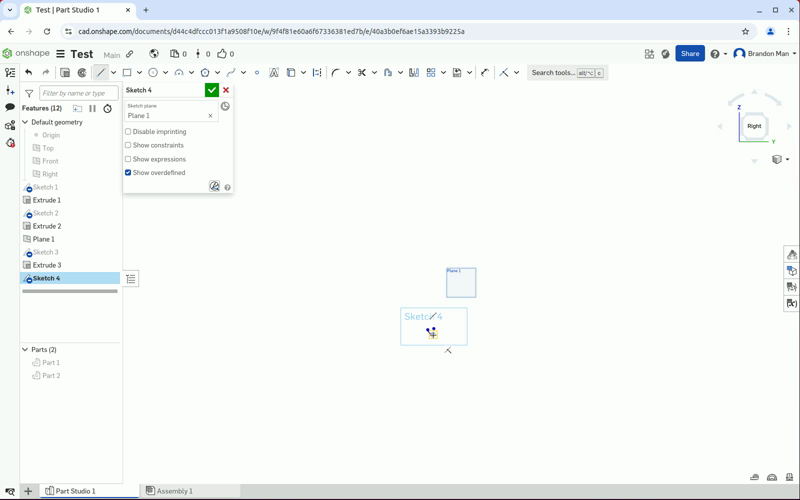
key_down(shift)
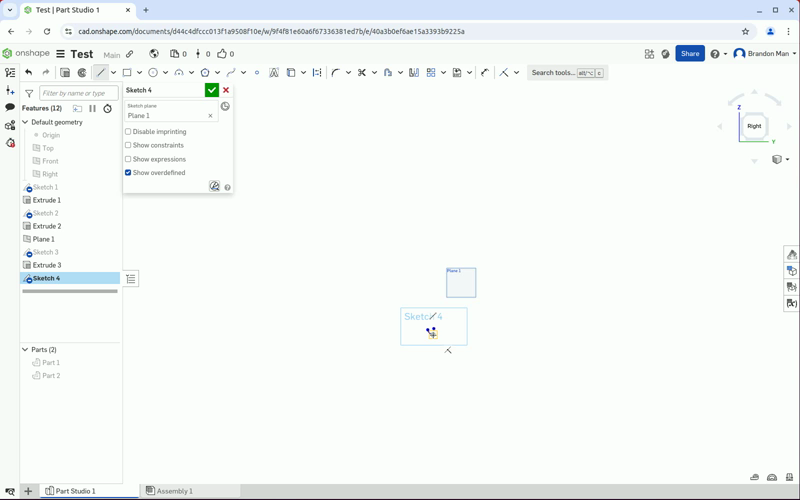
mouse_move(504, 334)
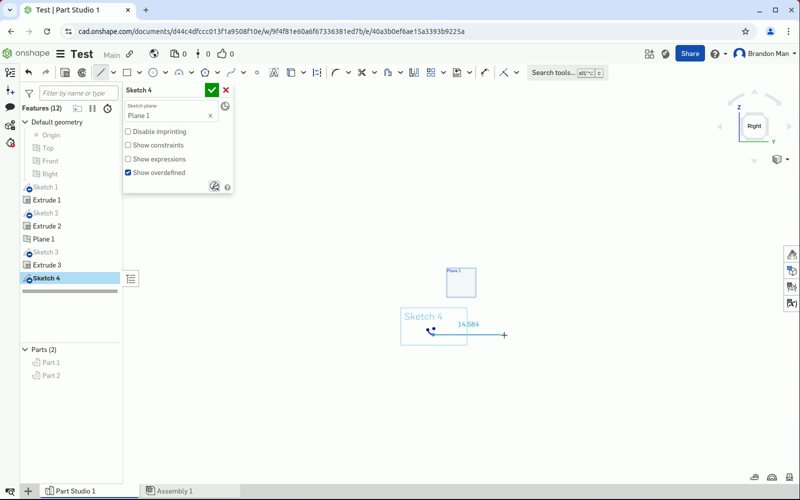
click(504, 334)
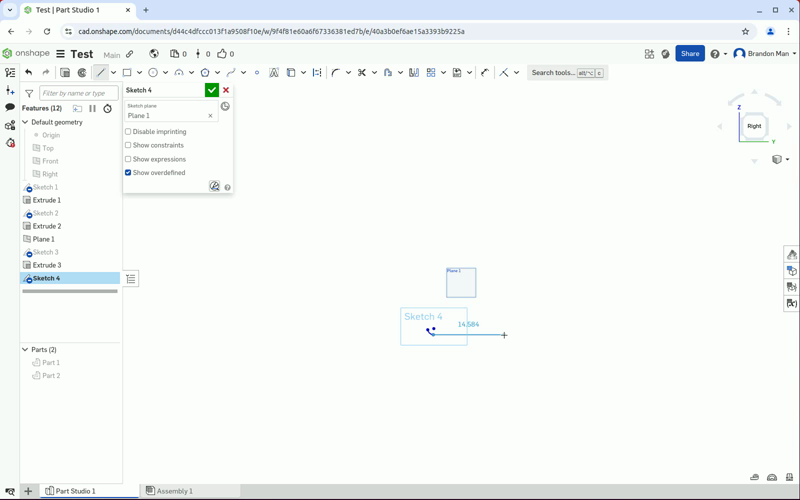
key_up(shift)
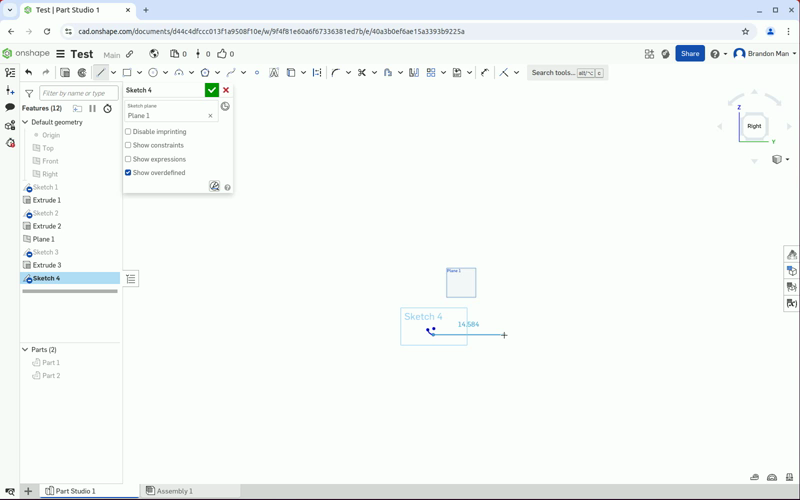
key(esc)
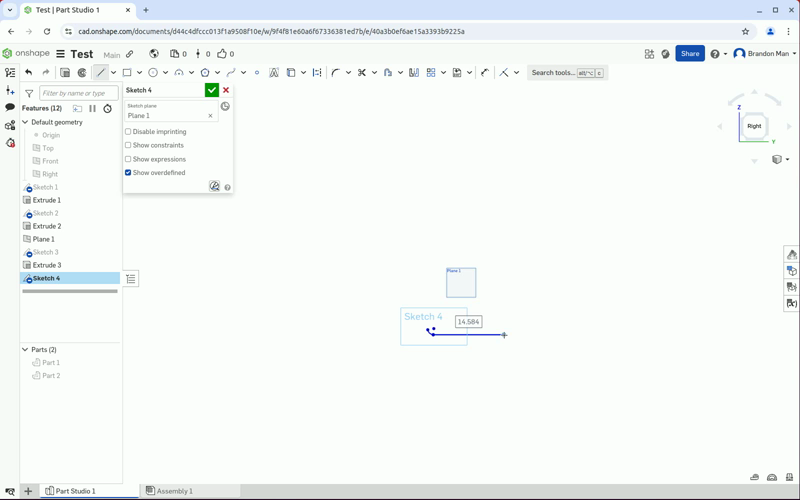
key(a)
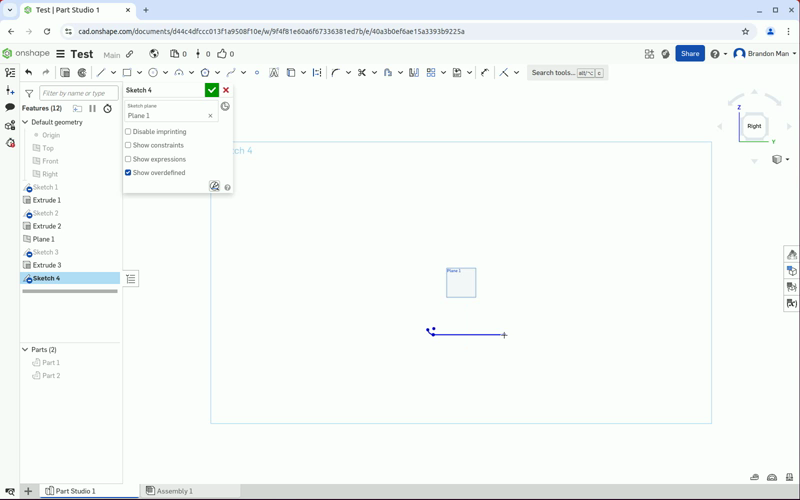
mouse_move(504, 334)
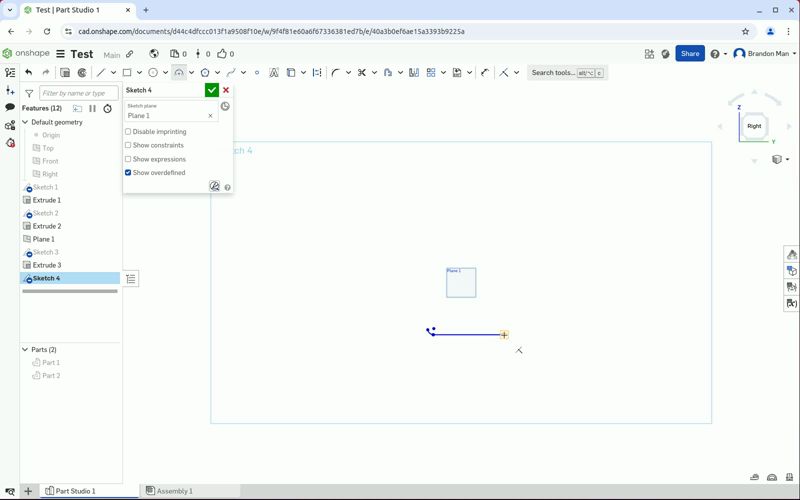
click(504, 334)
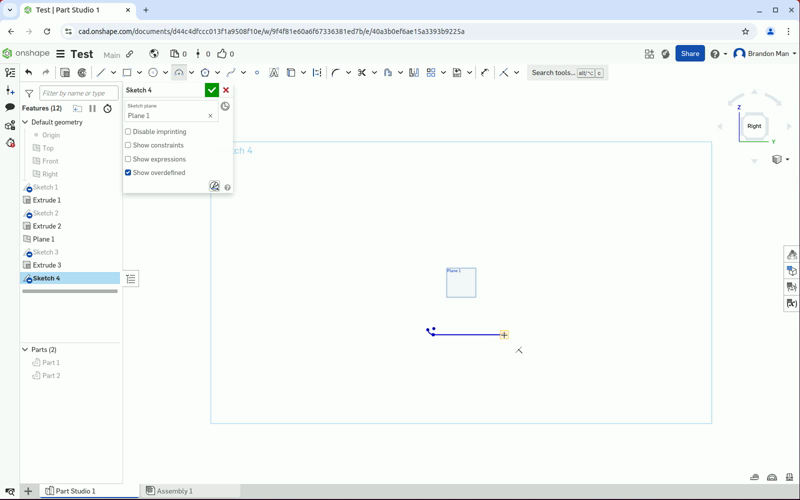
key_down(shift)
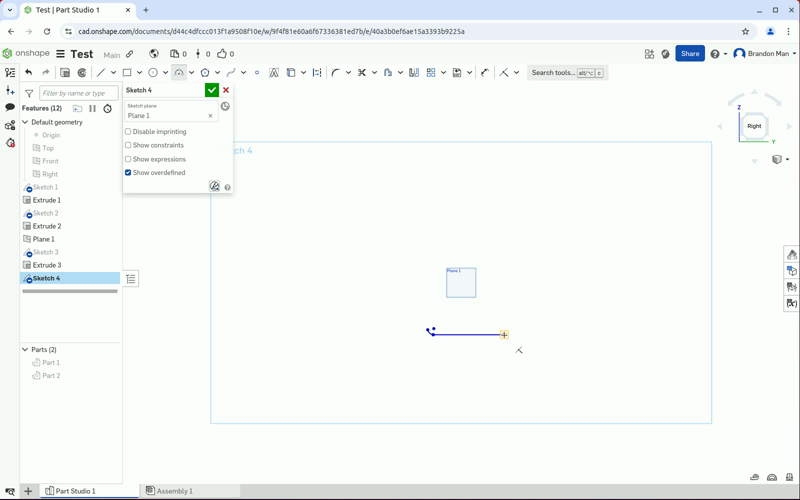
mouse_move(509, 329)
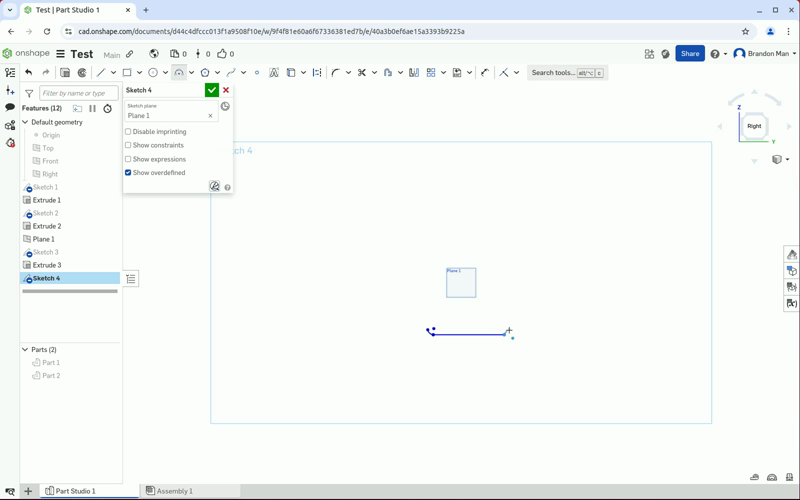
scroll(6)
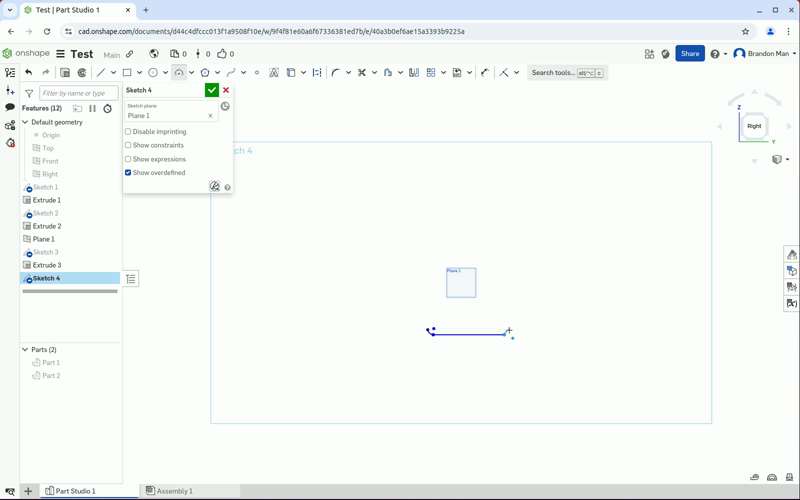
scroll(6)
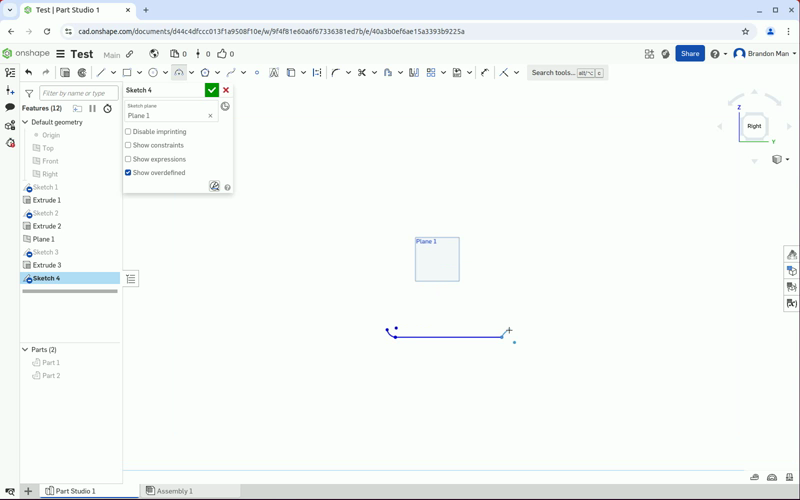
scroll(6)
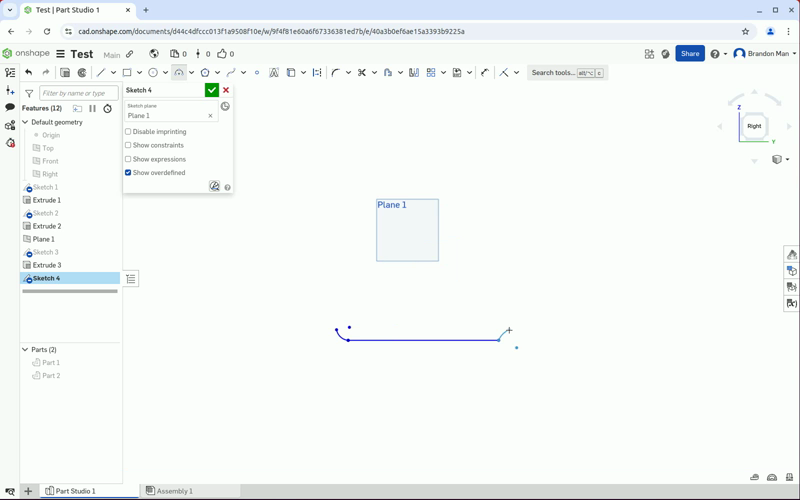
scroll(6)
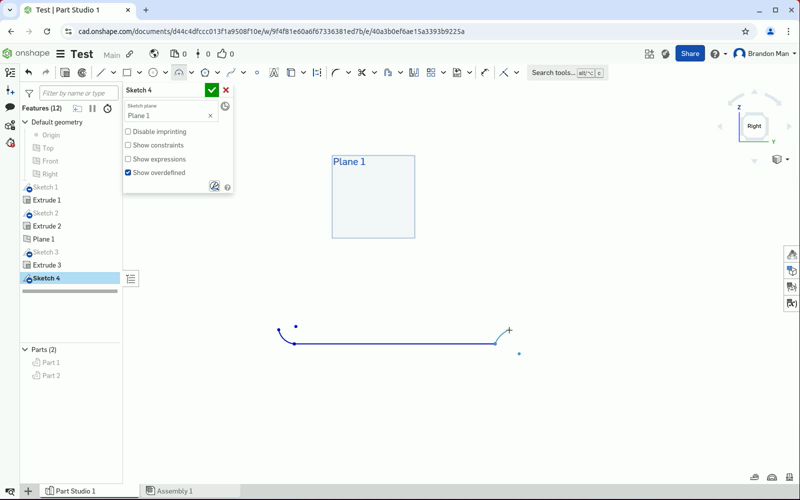
scroll(6)
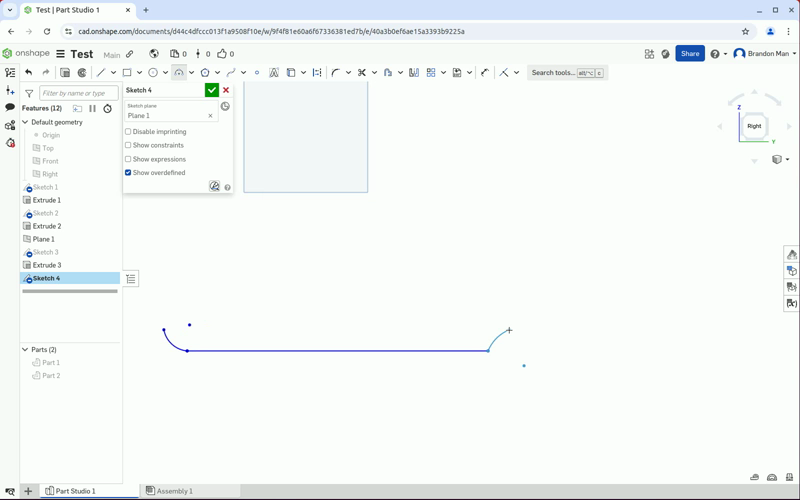
scroll(6)
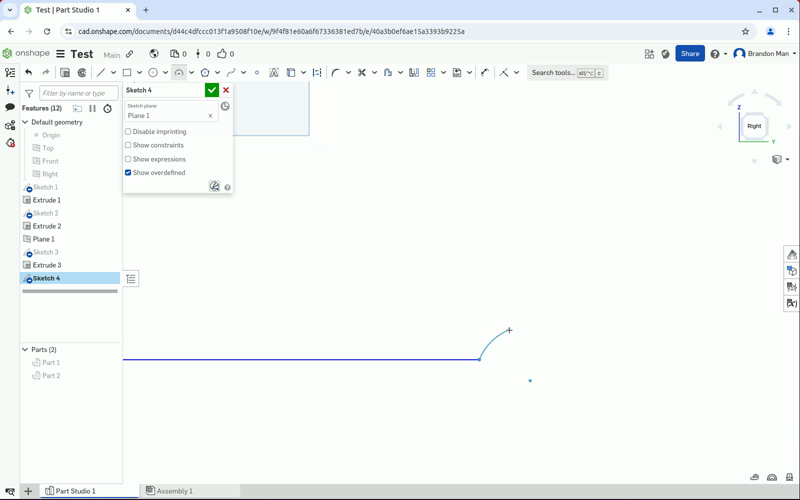
scroll(6)
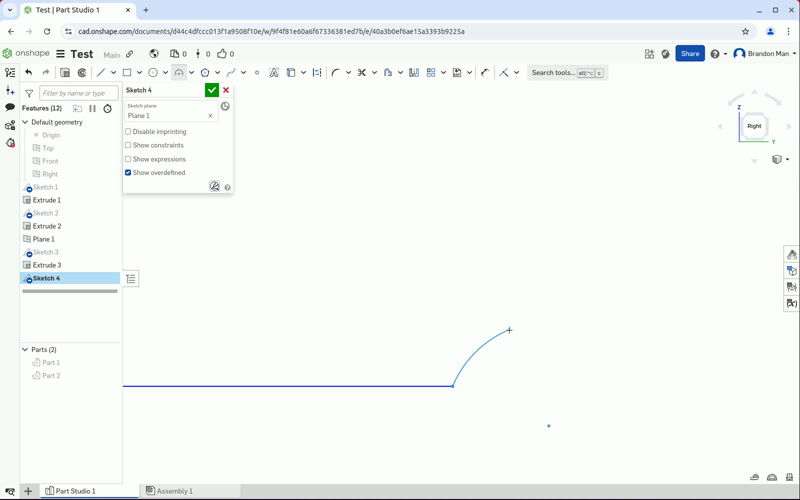
click(509, 329)
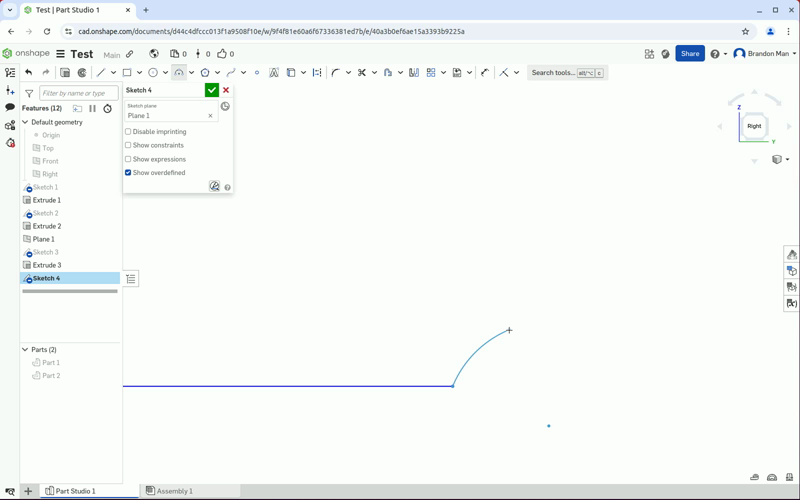
scroll(-6)
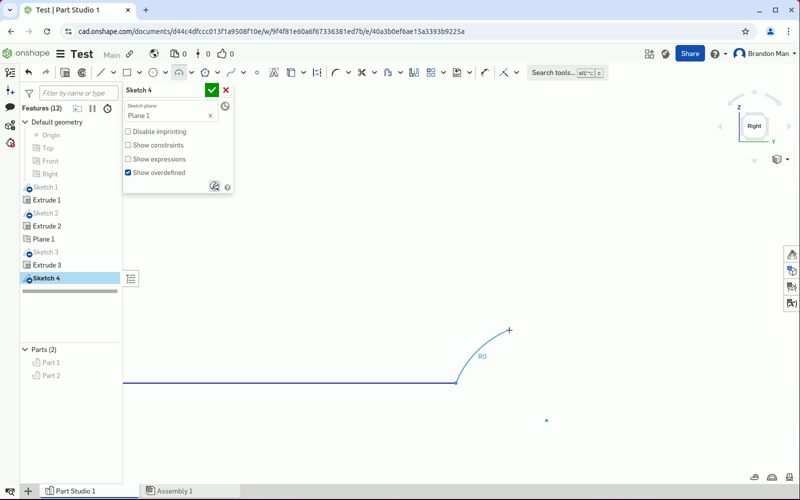
scroll(-6)
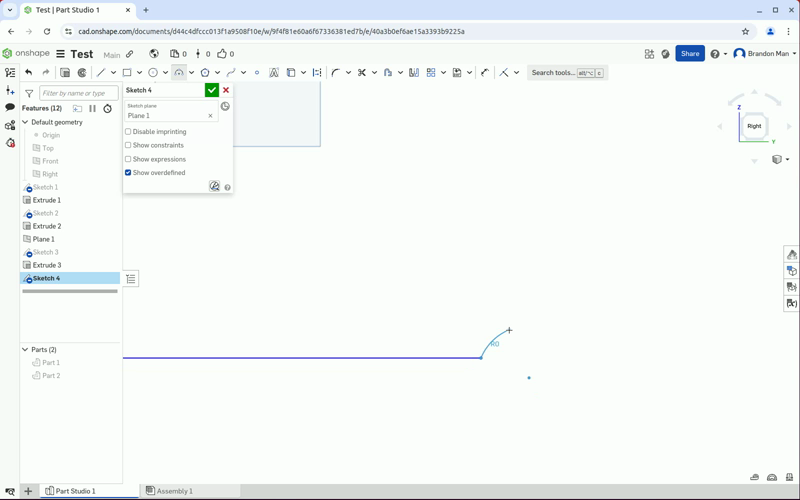
scroll(-6)
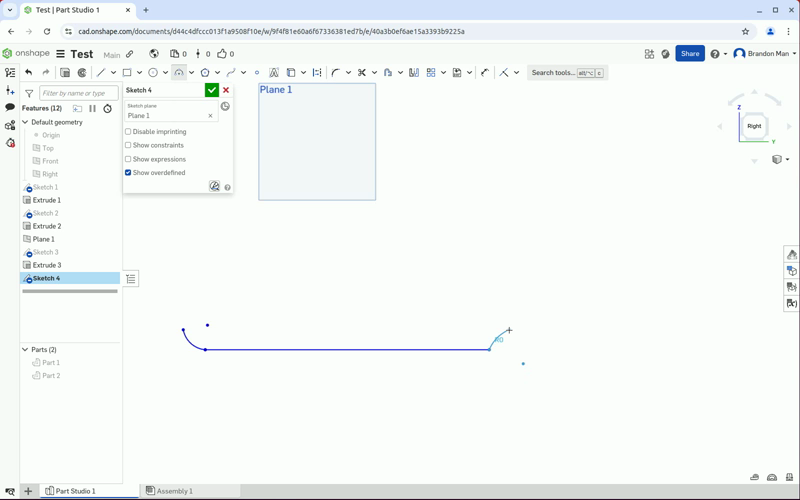
scroll(-6)
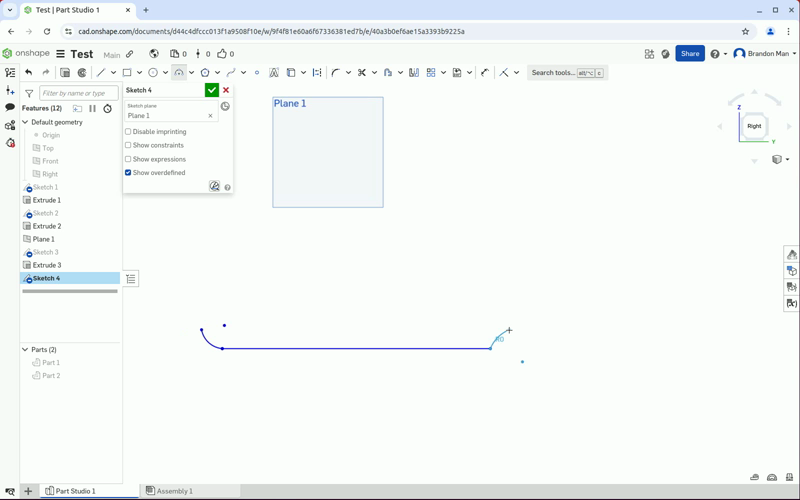
scroll(-6)
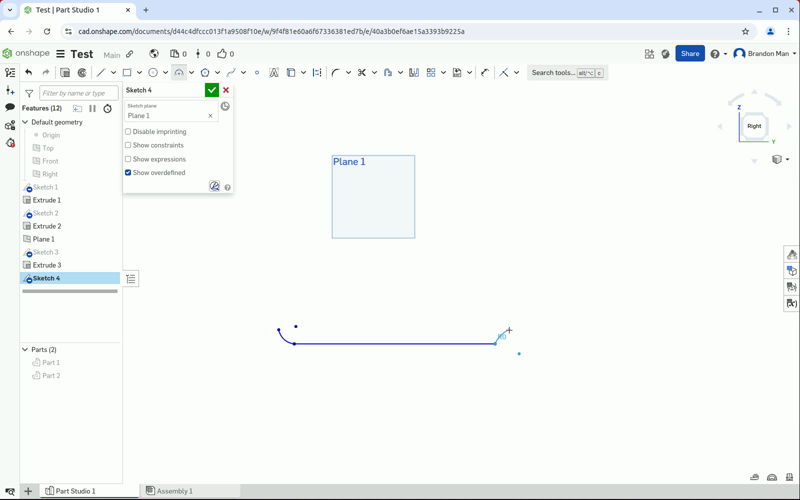
scroll(-6)
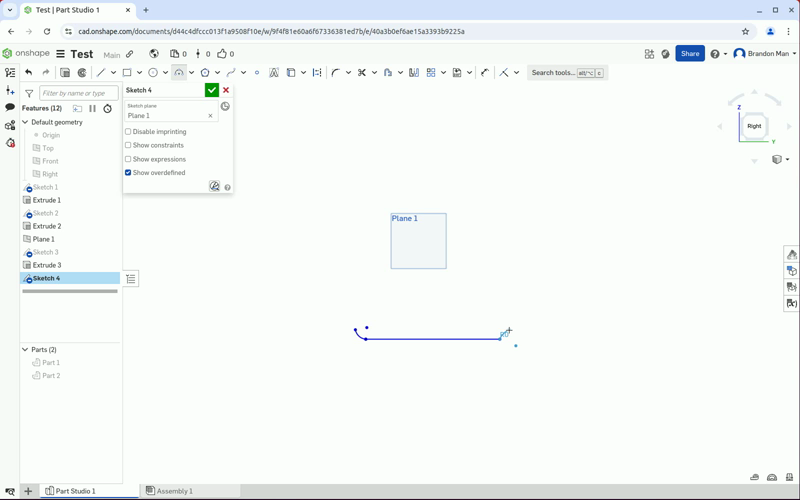
scroll(-6)
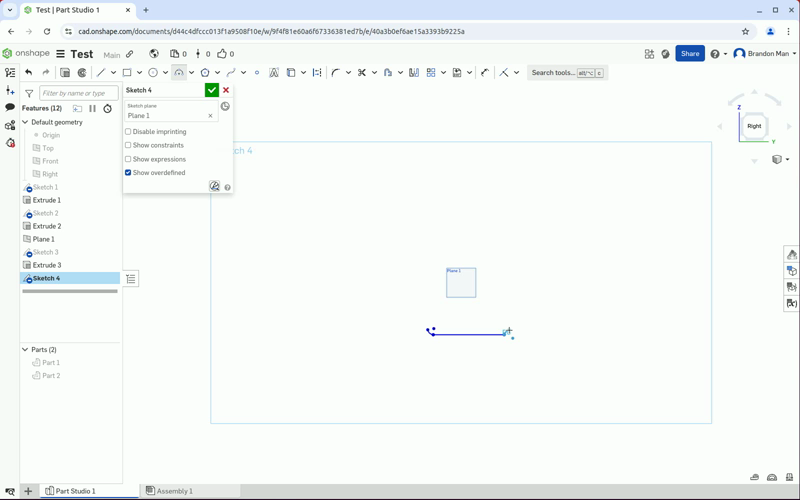
mouse_move(507, 333)
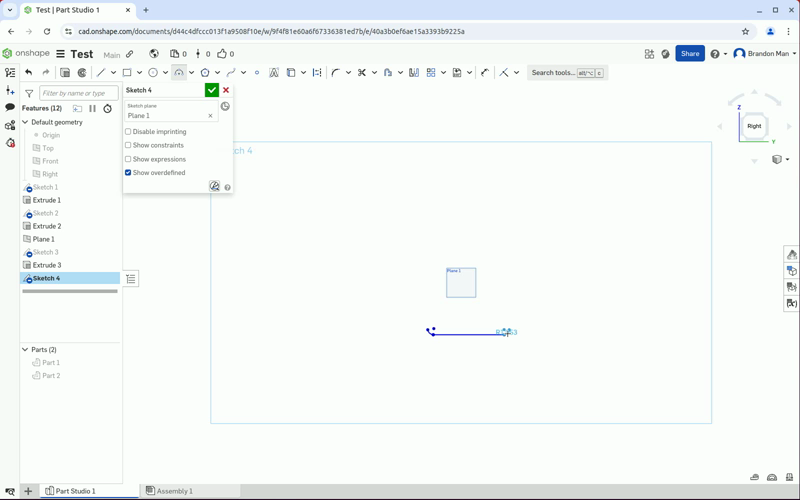
scroll(6)
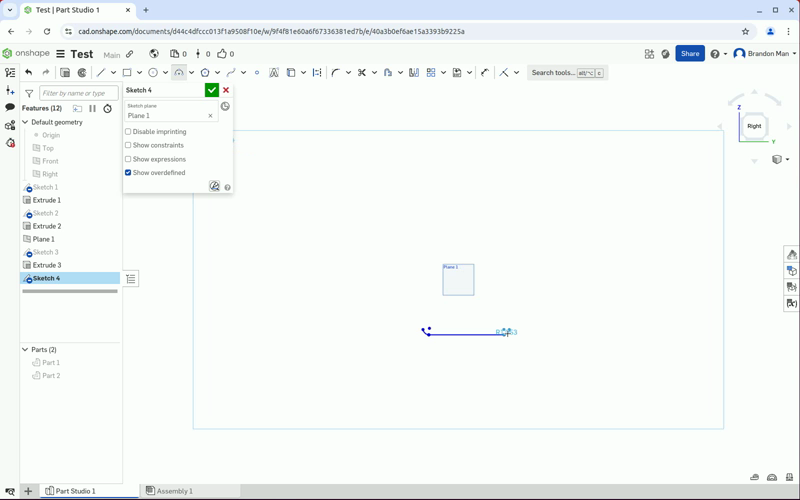
scroll(6)
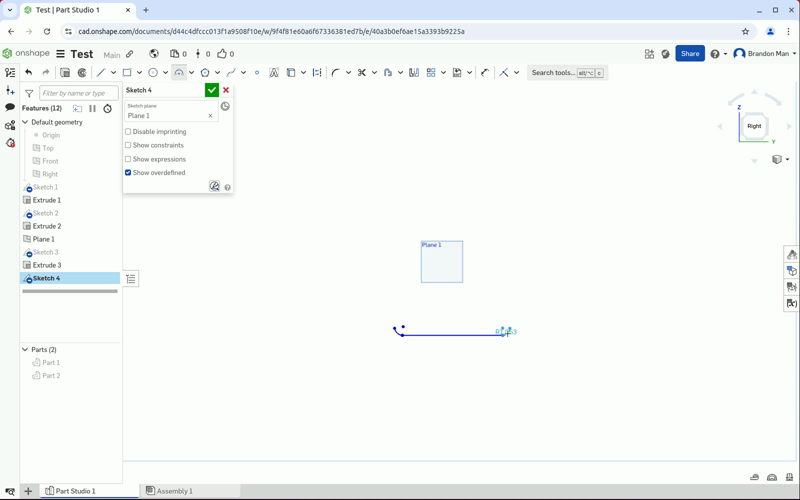
scroll(6)
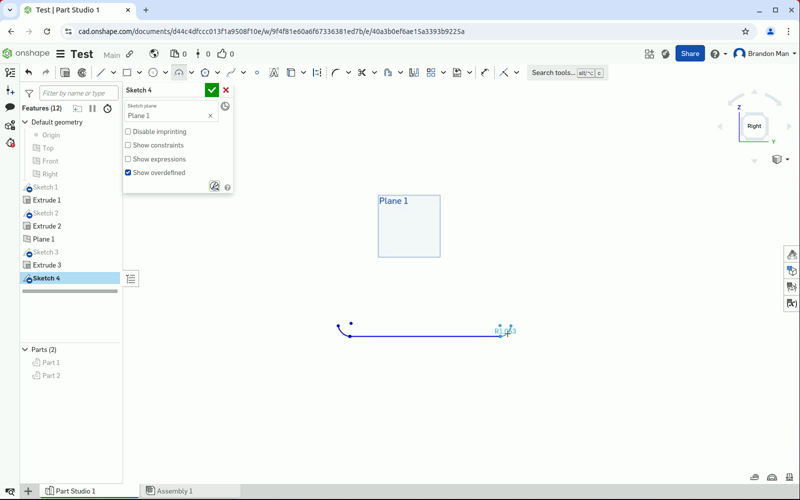
scroll(6)
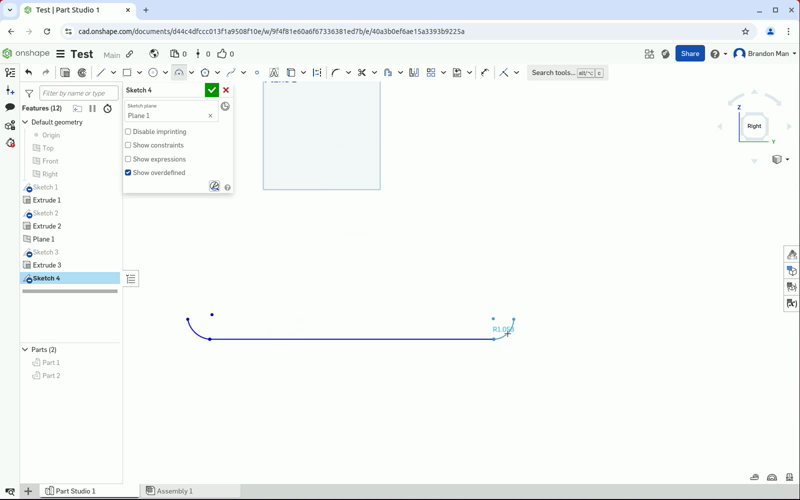
scroll(6)
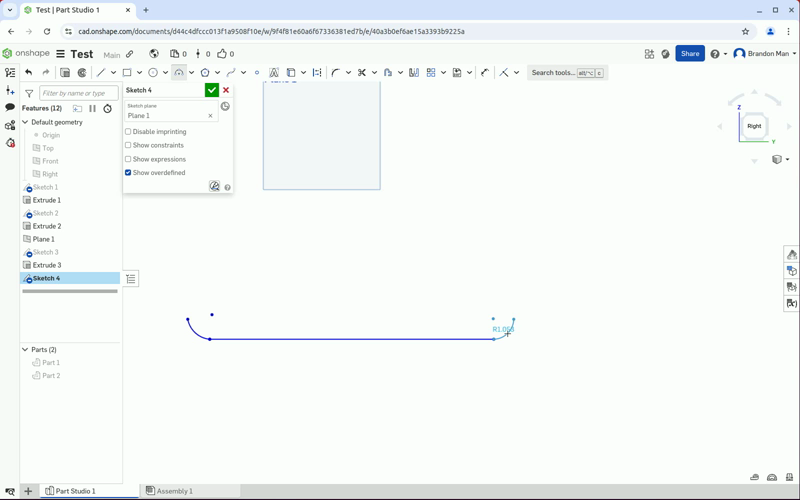
scroll(6)
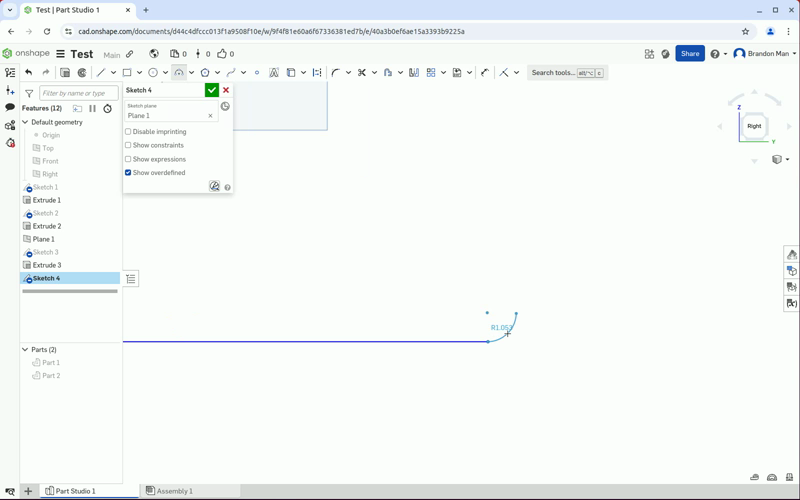
scroll(6)
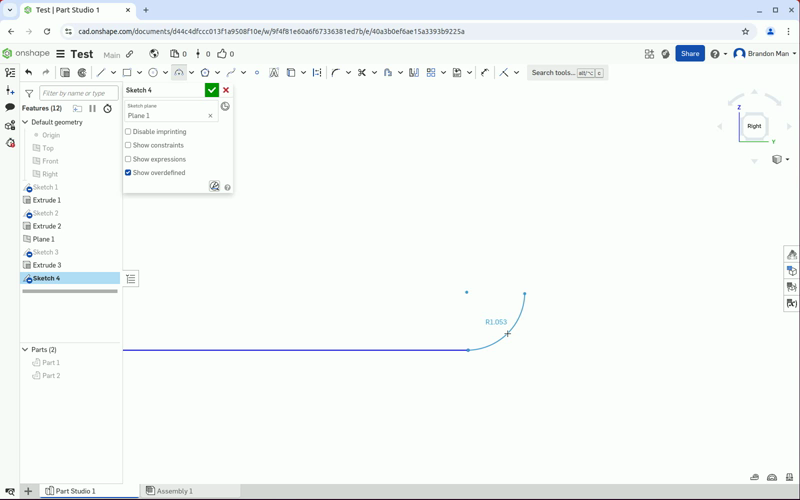
click(507, 333)
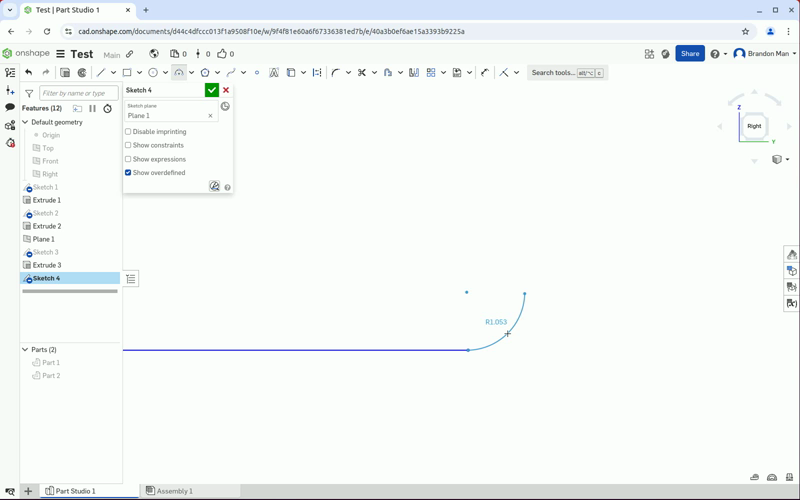
scroll(-6)
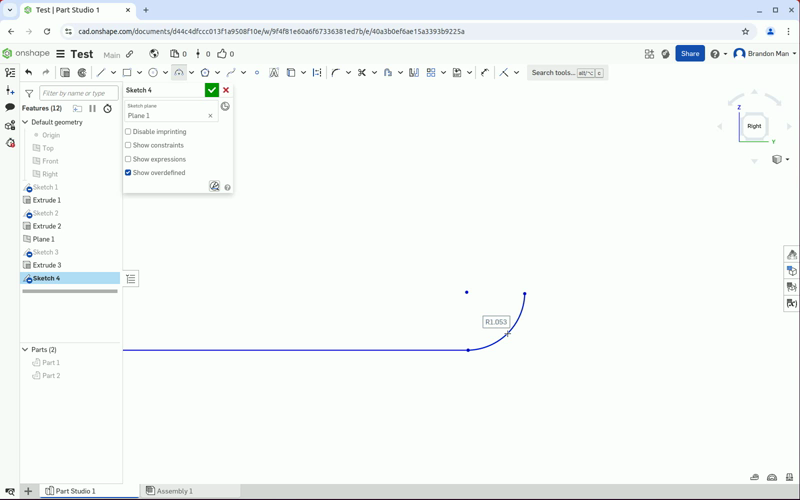
scroll(-6)
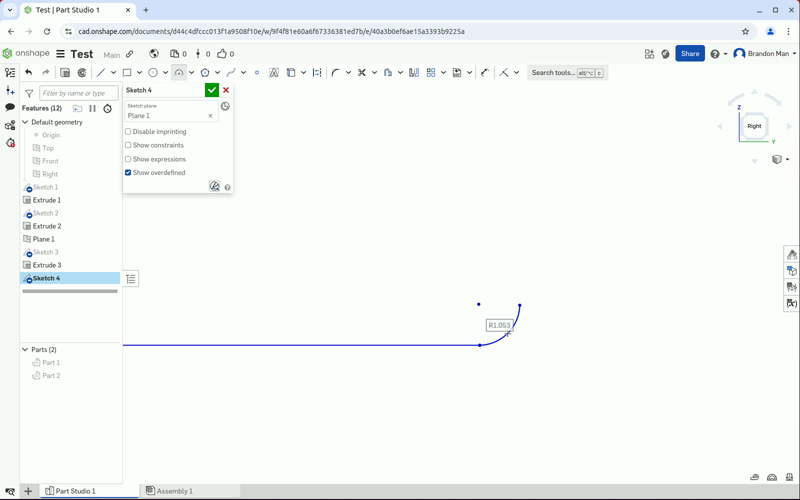
scroll(-6)
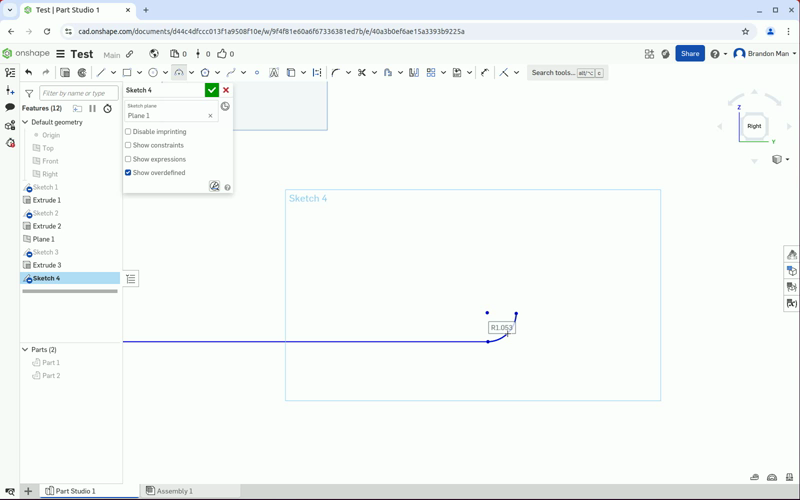
scroll(-6)
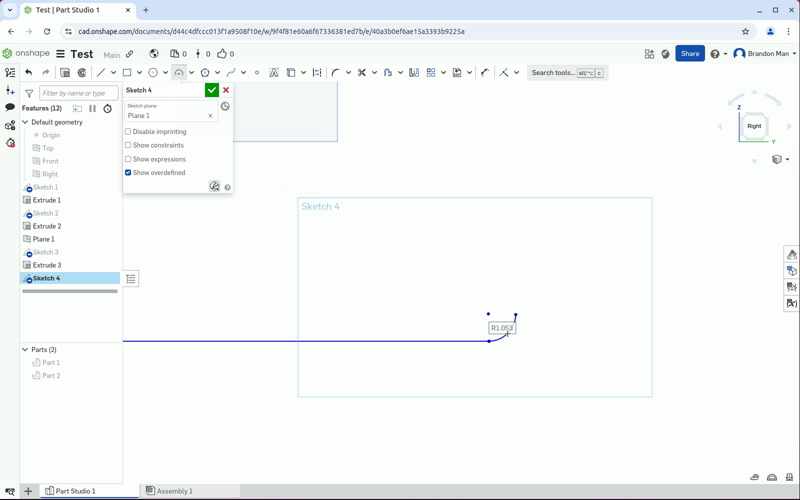
scroll(-6)
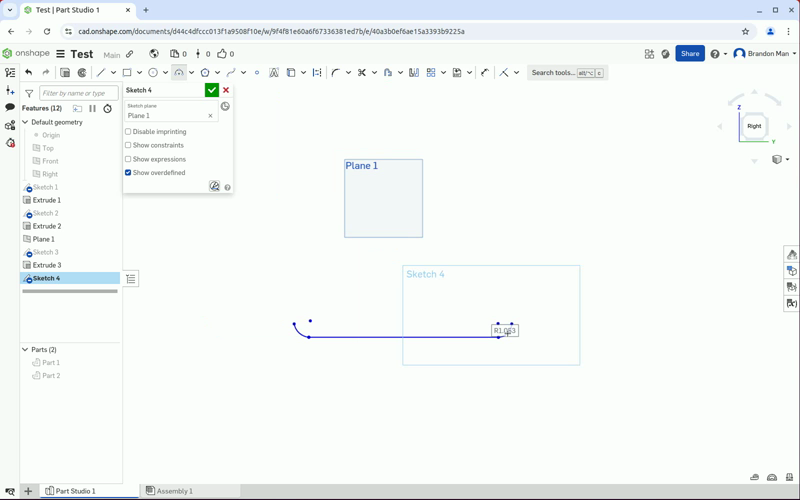
scroll(-6)
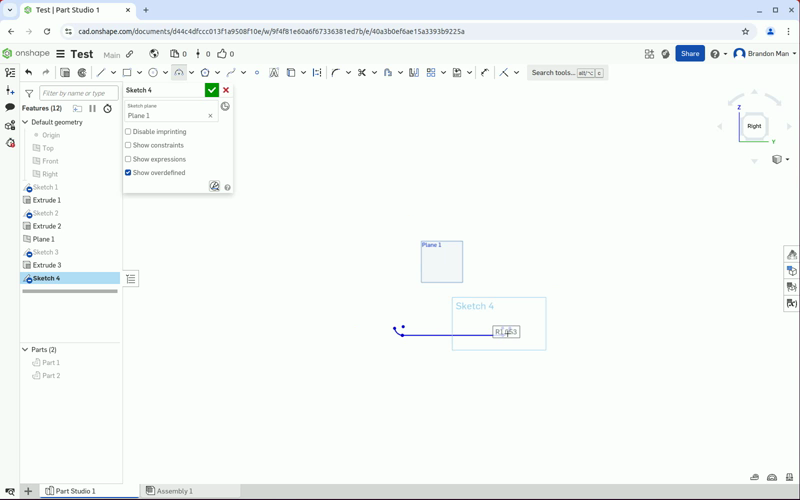
scroll(-6)
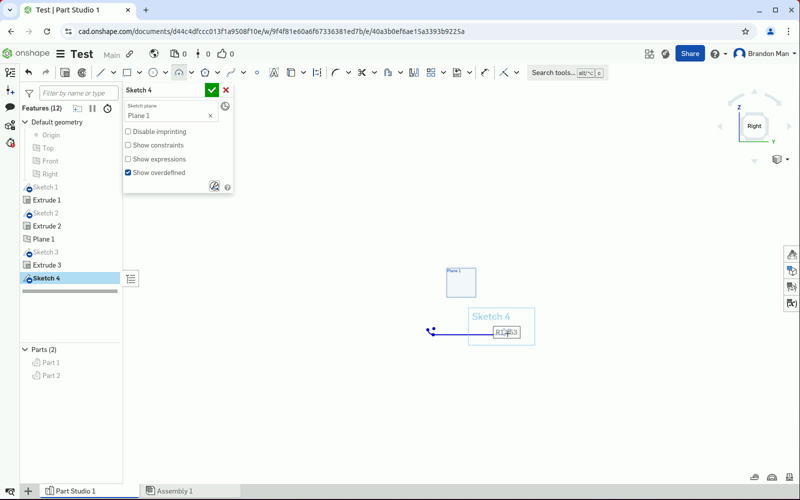
key_up(shift)
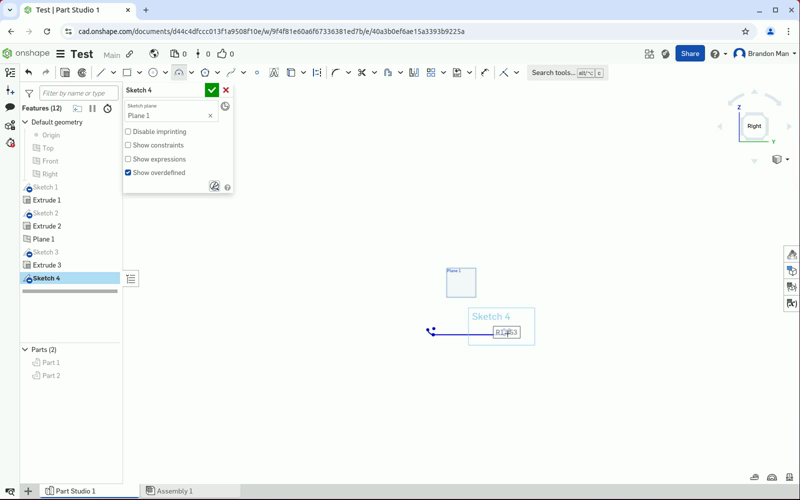
key(esc)
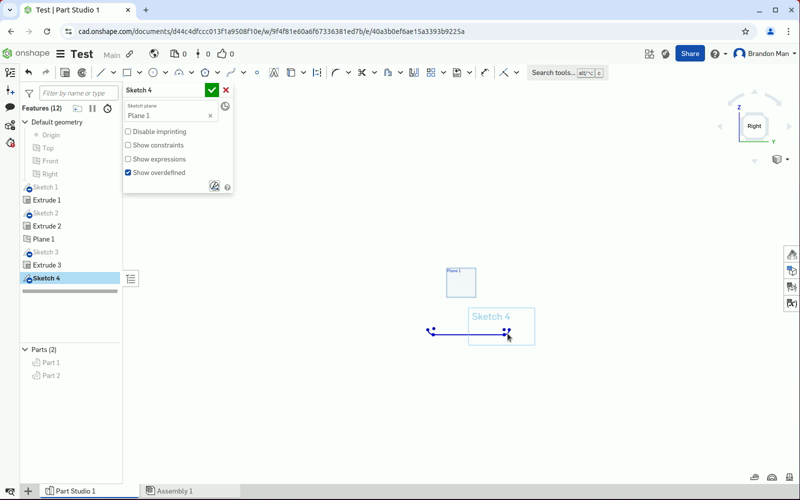
key(l)
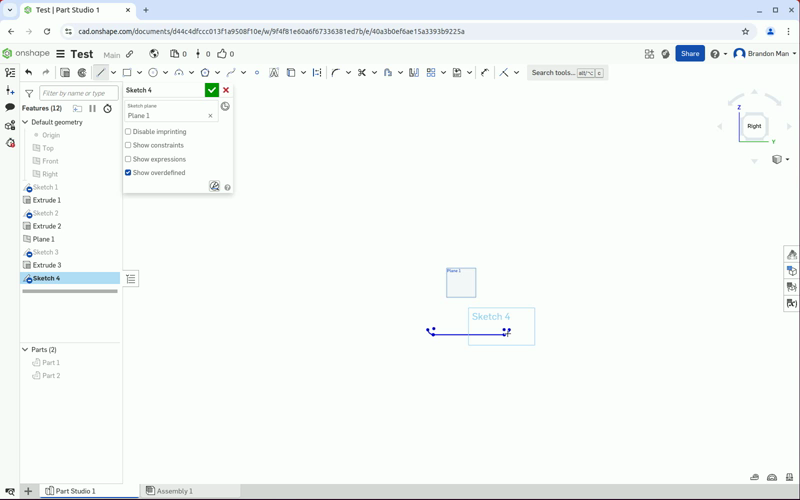
mouse_move(509, 329)
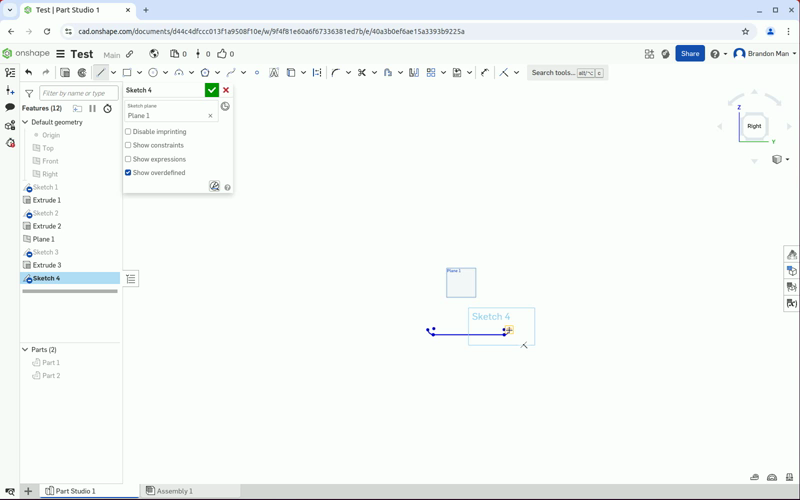
scroll(6)
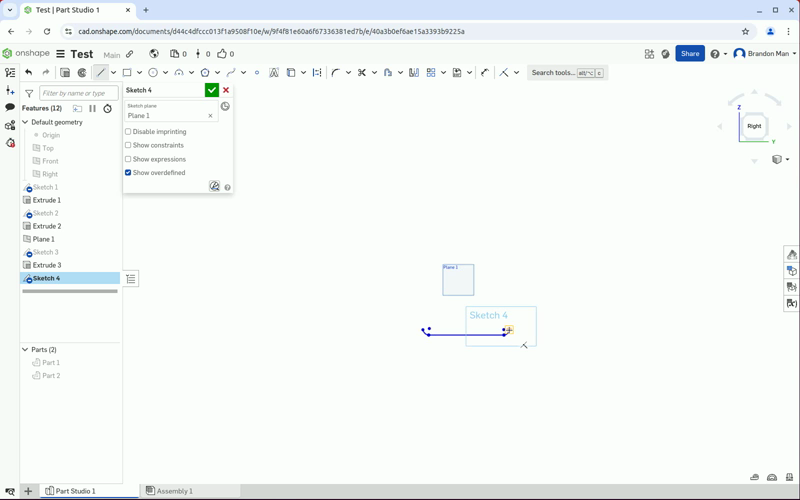
scroll(6)
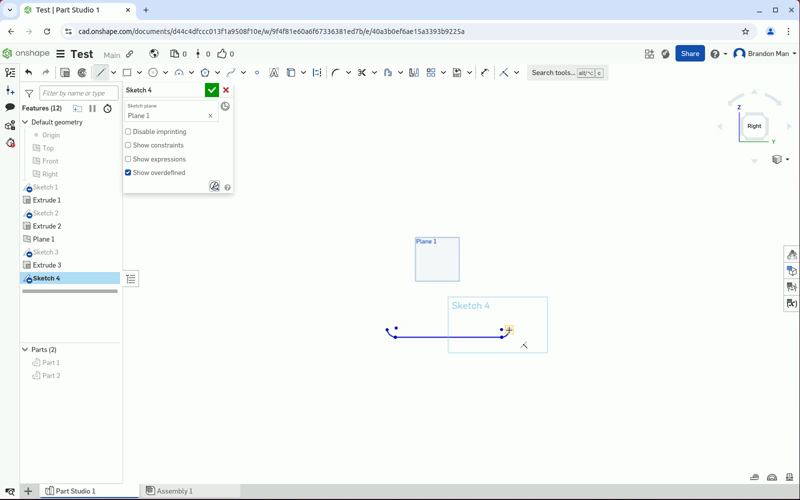
scroll(6)
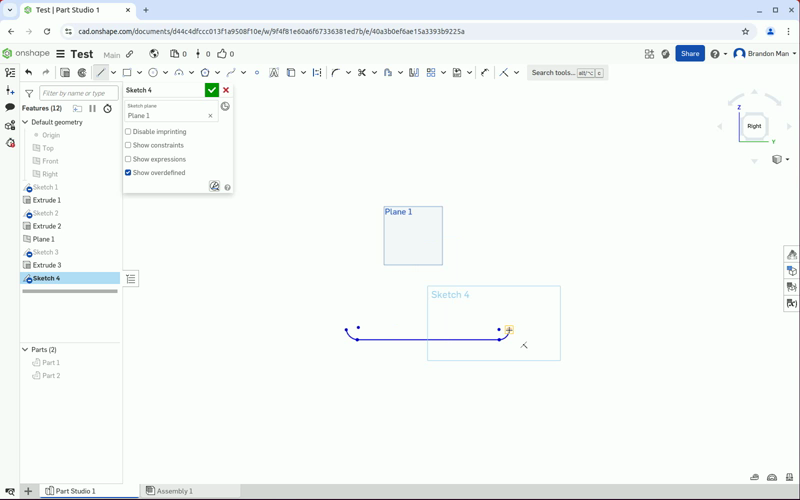
scroll(6)
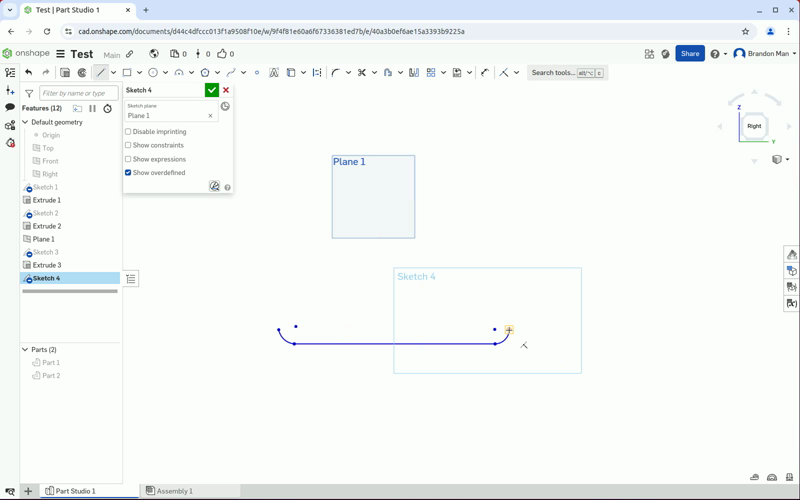
scroll(6)
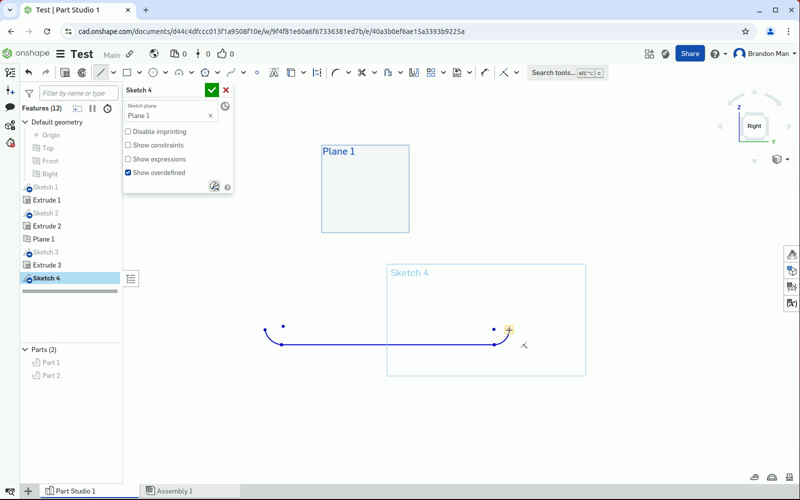
scroll(6)
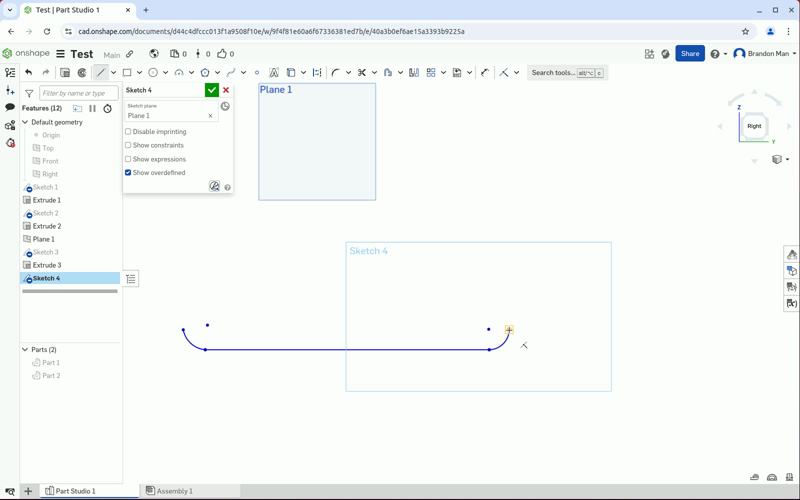
scroll(6)
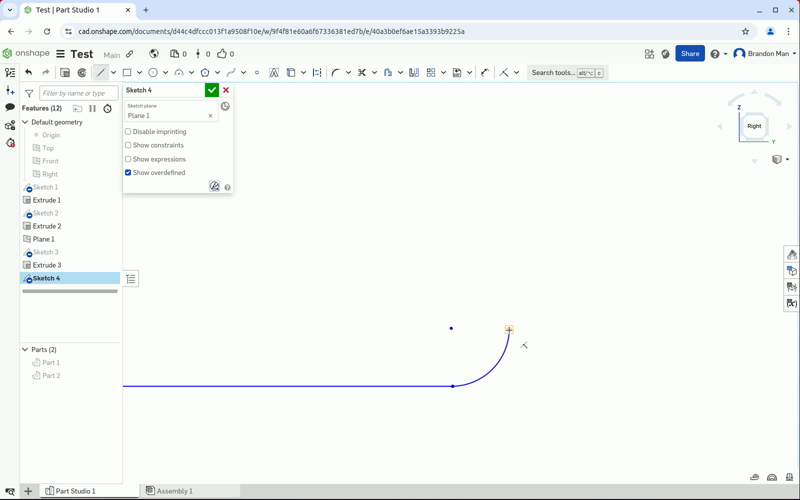
click(509, 329)
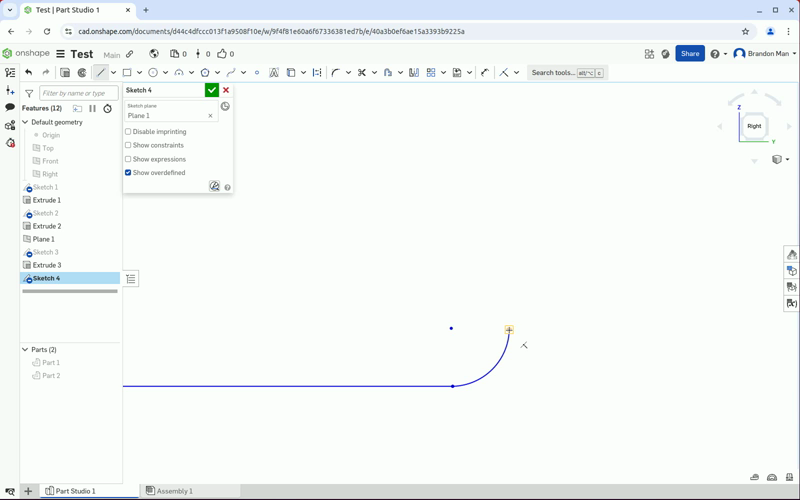
scroll(-6)
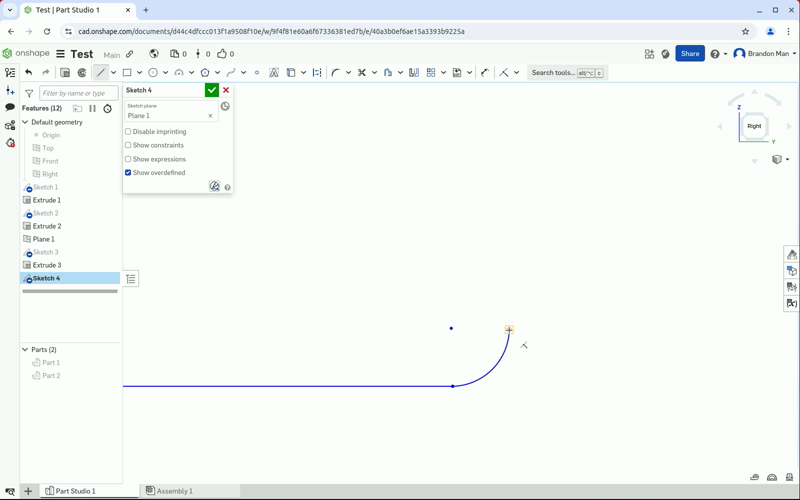
scroll(-6)
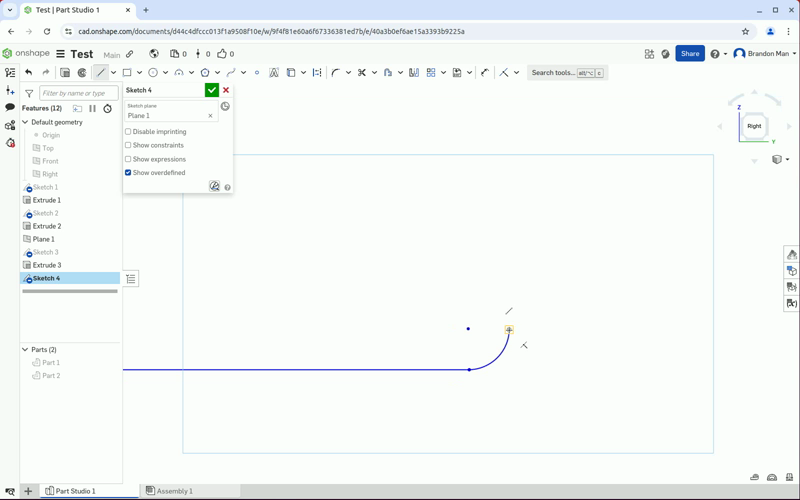
scroll(-6)
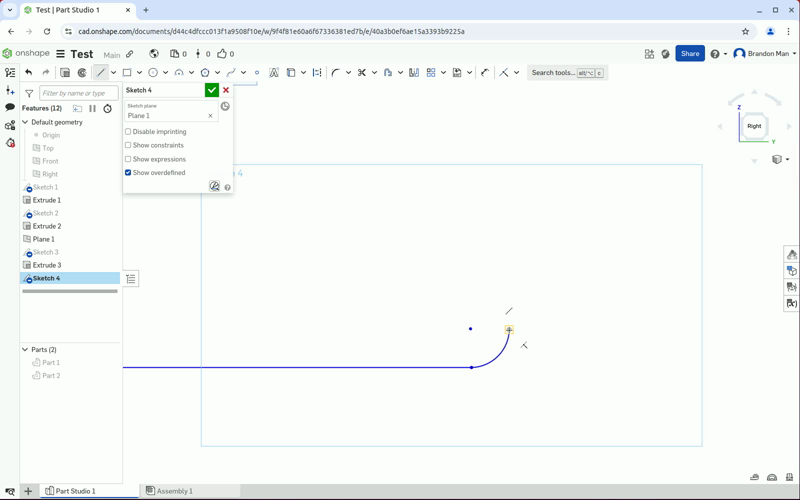
scroll(-6)
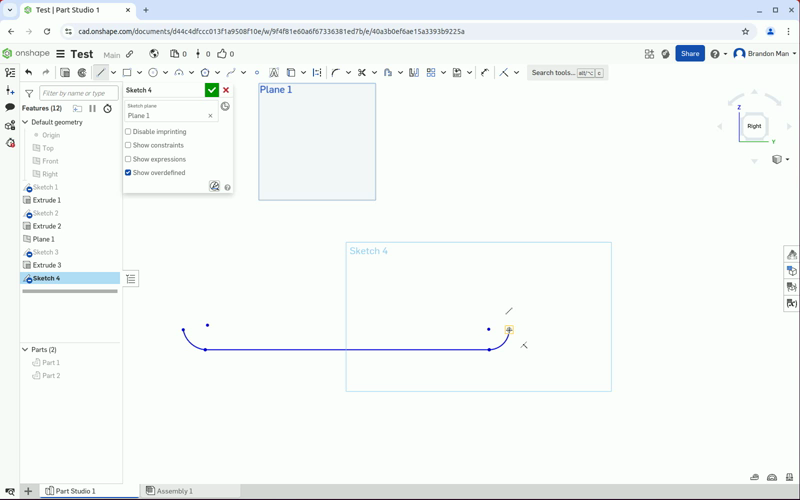
scroll(-6)
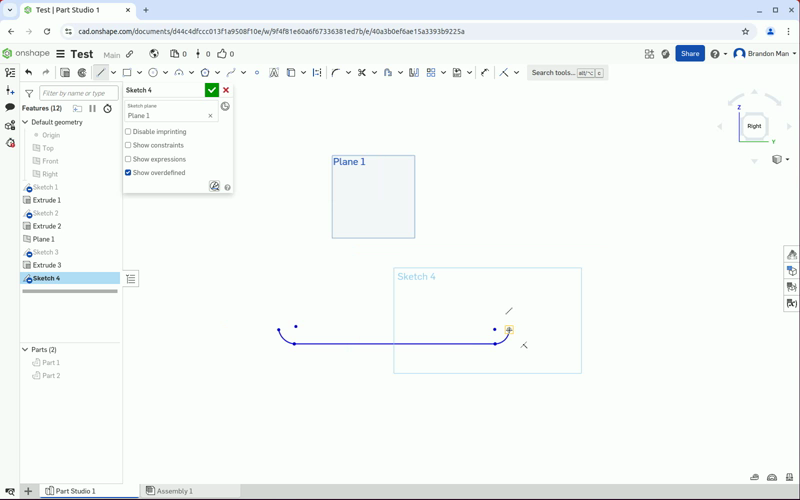
scroll(-6)
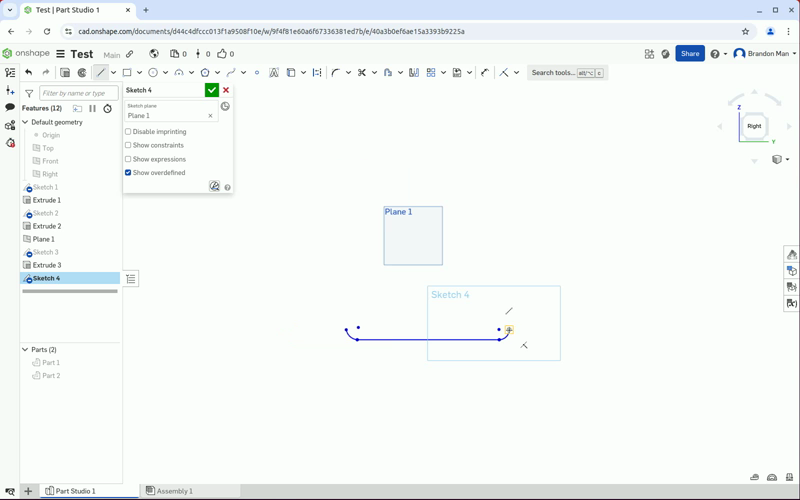
scroll(-6)
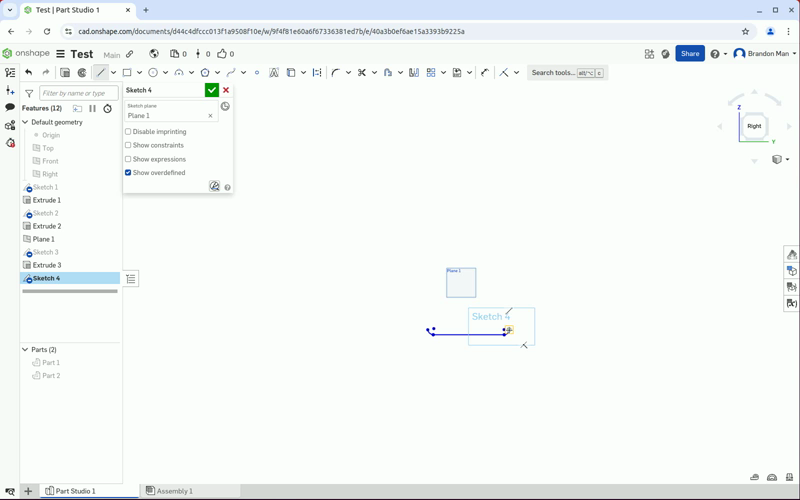
key_down(shift)
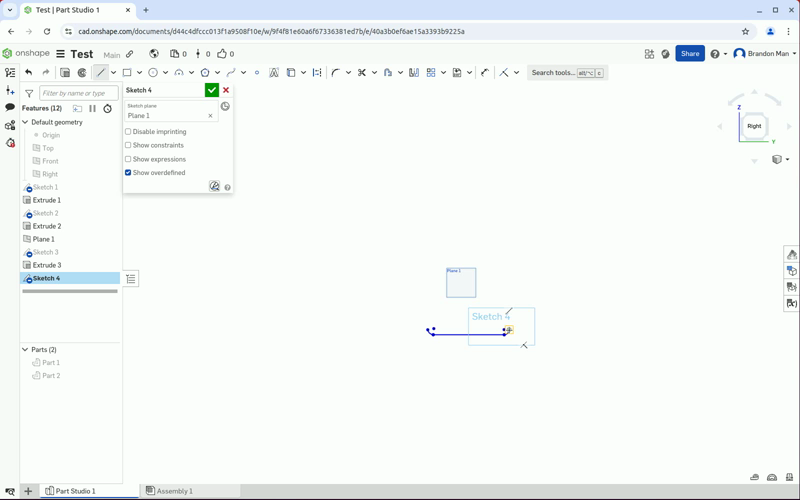
mouse_move(539, 329)
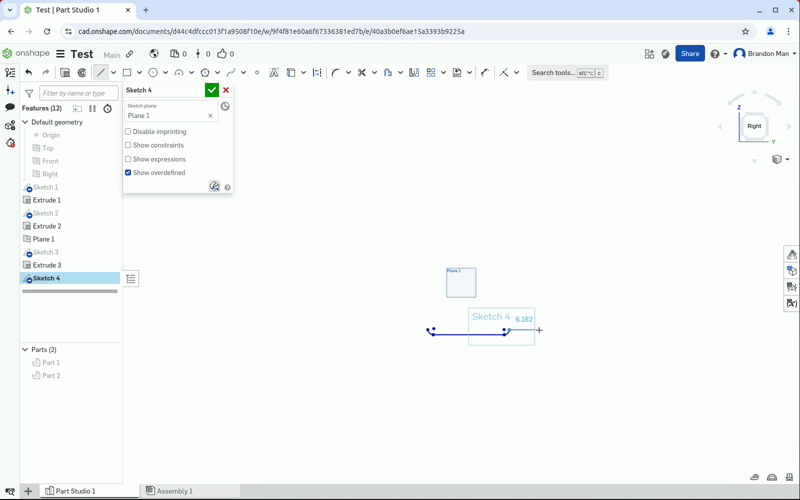
mouse_move(509, 327)
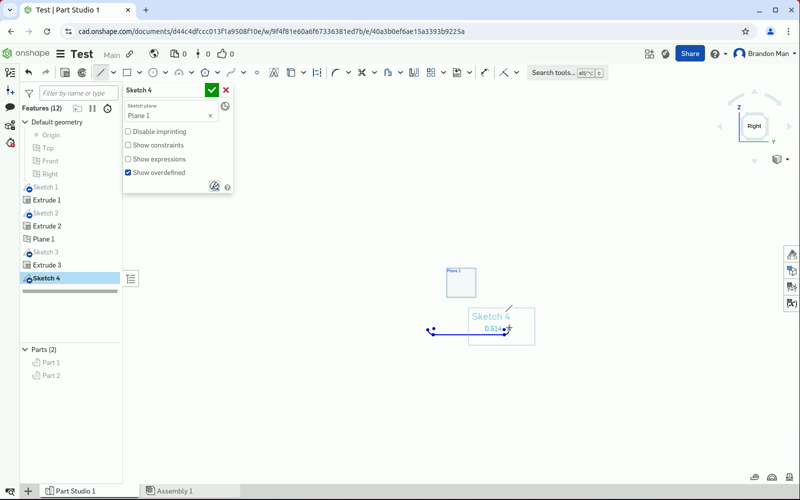
scroll(6)
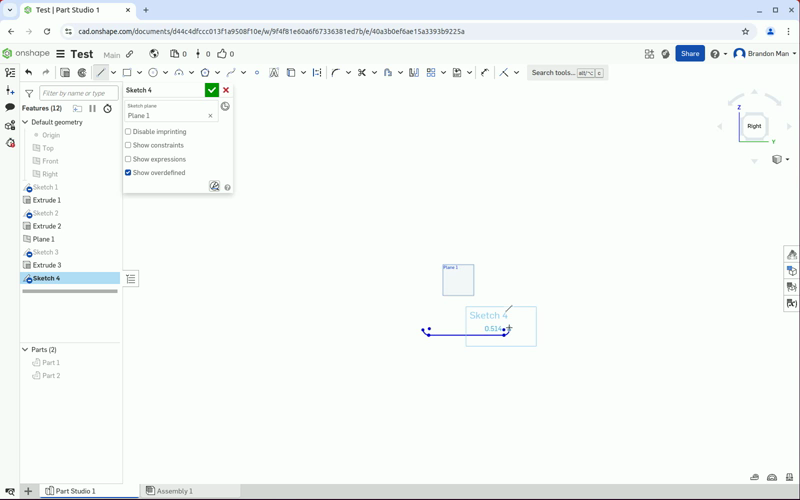
scroll(6)
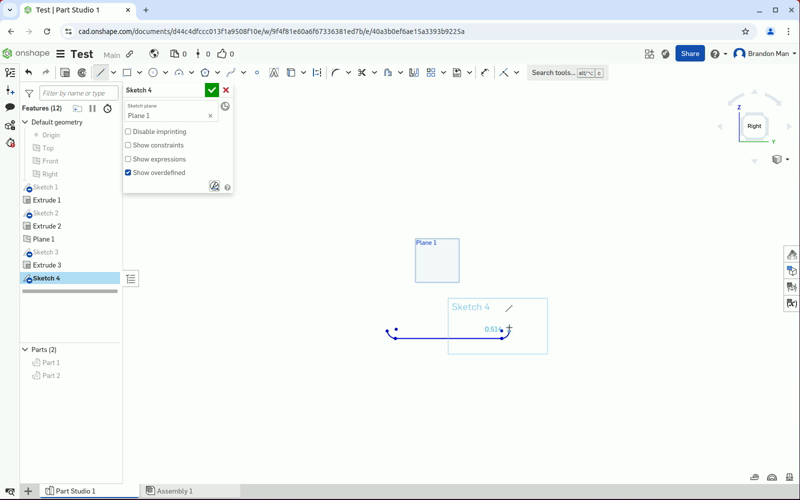
scroll(6)
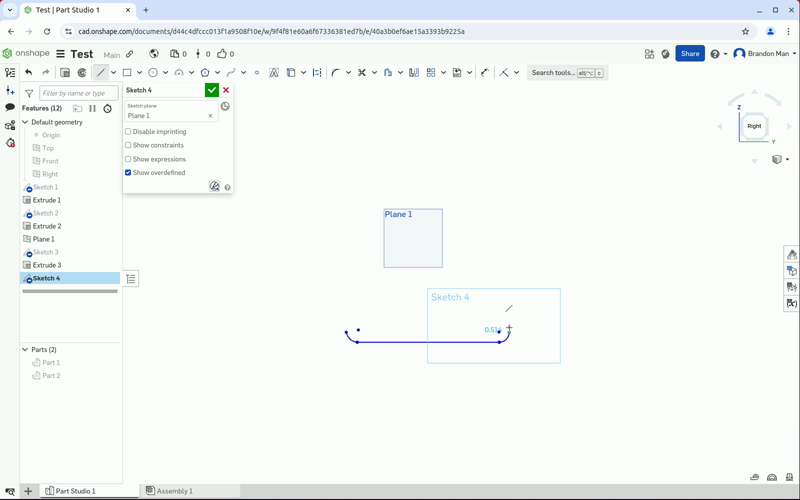
scroll(6)
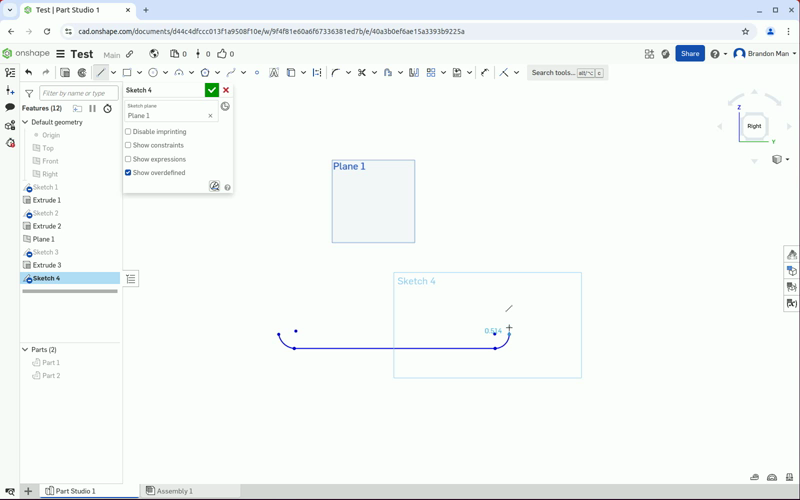
scroll(6)
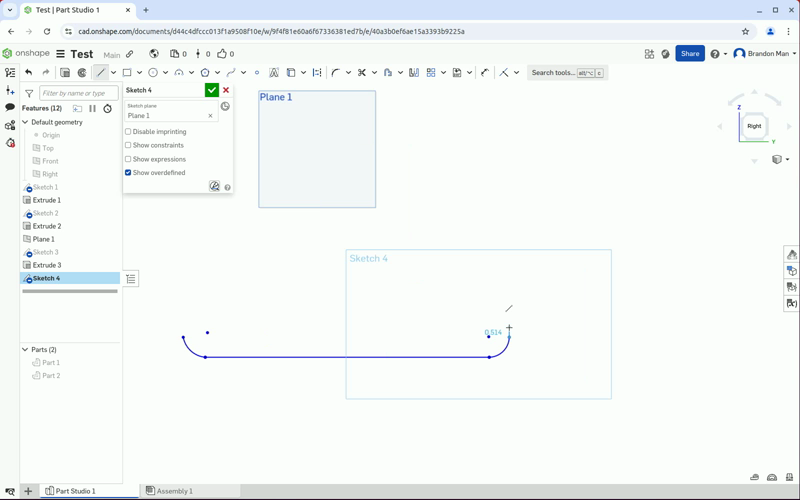
scroll(6)
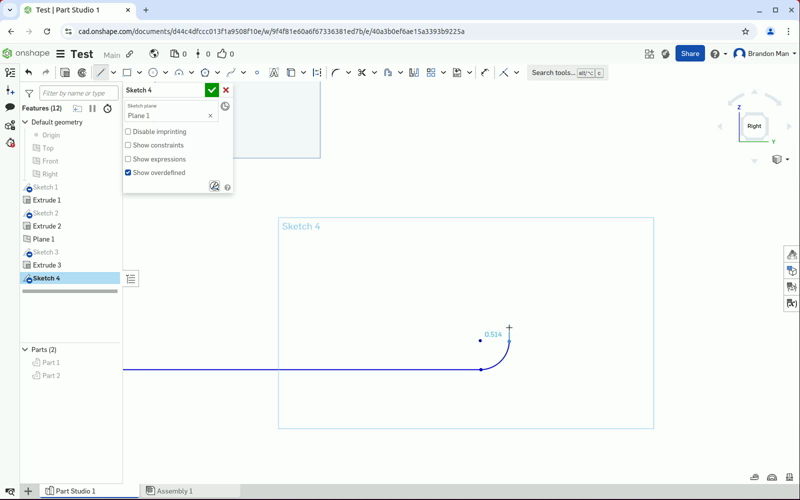
scroll(6)
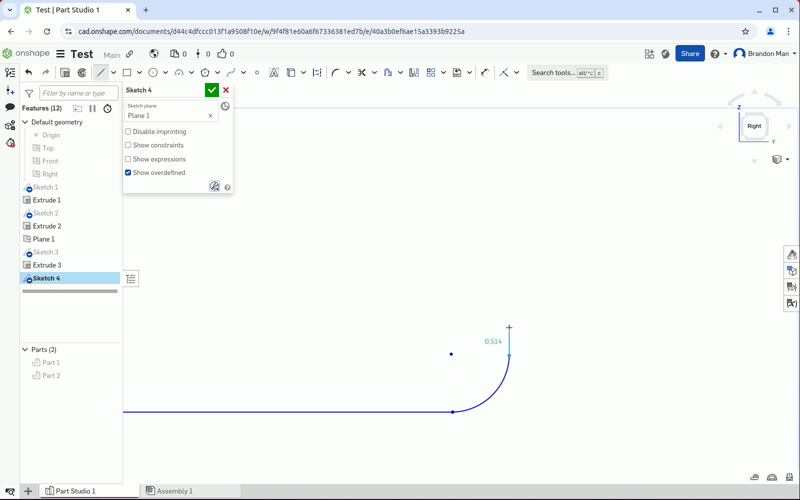
click(509, 327)
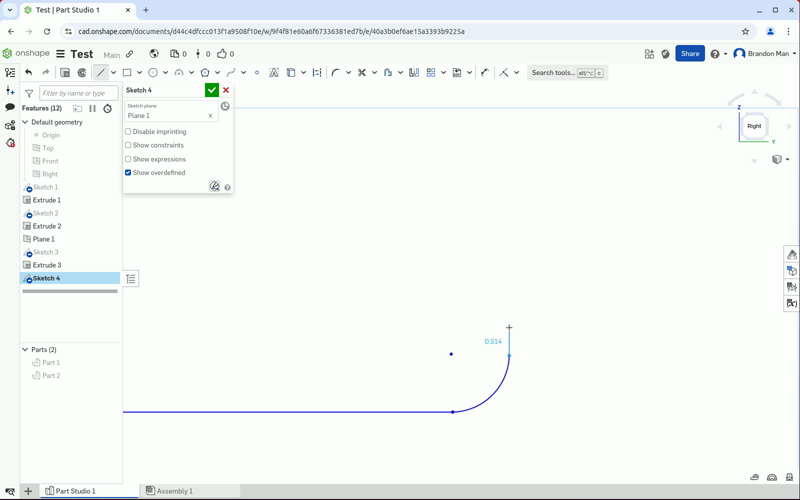
scroll(-6)
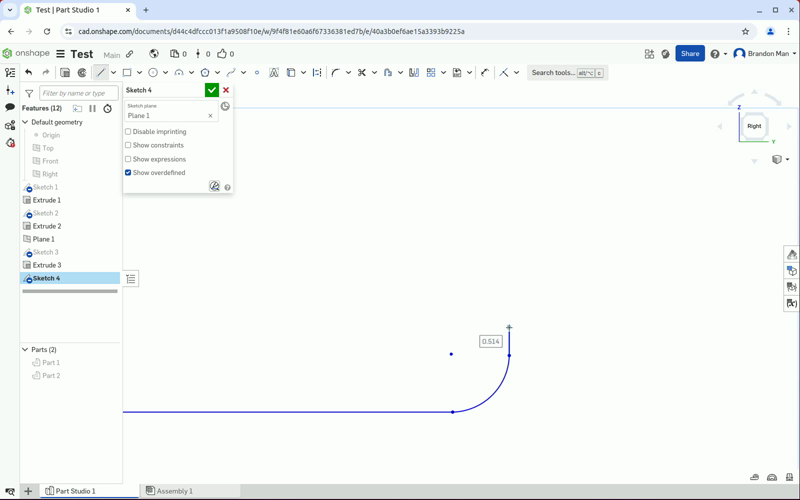
scroll(-6)
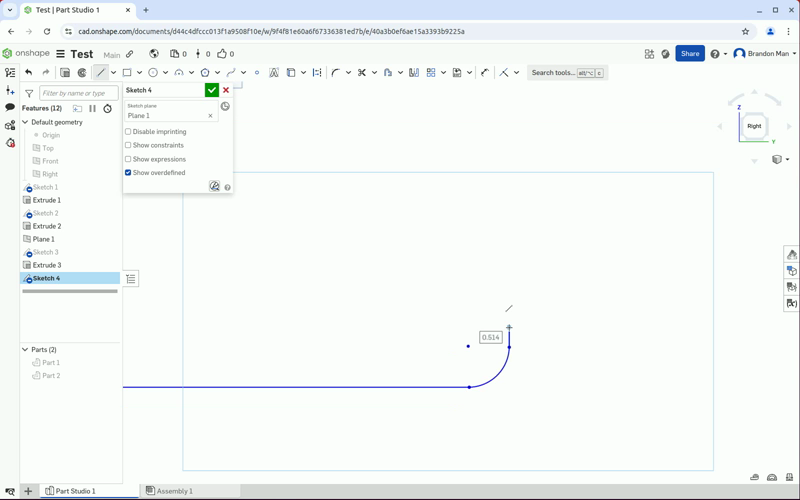
scroll(-6)
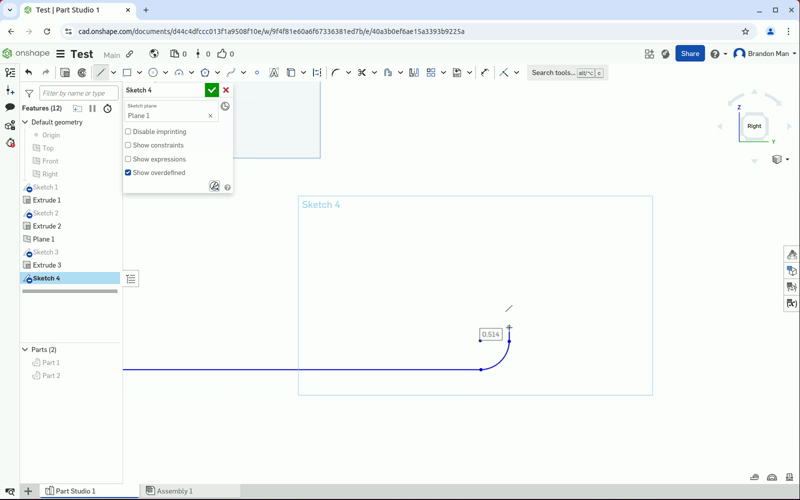
scroll(-6)
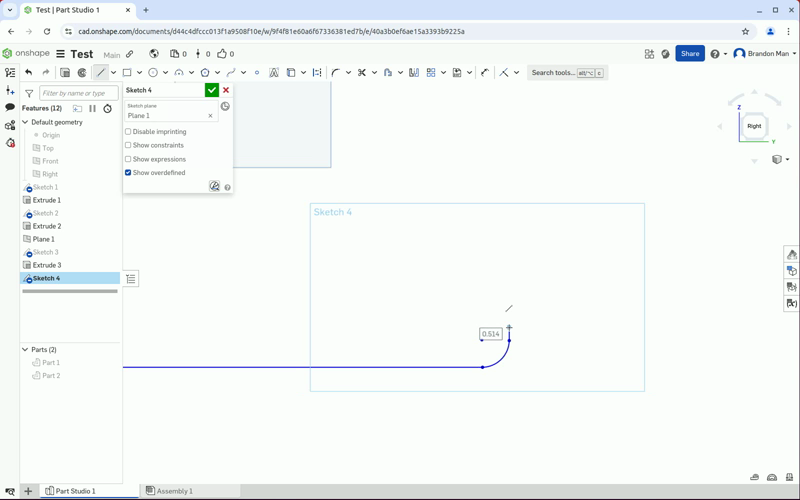
scroll(-6)
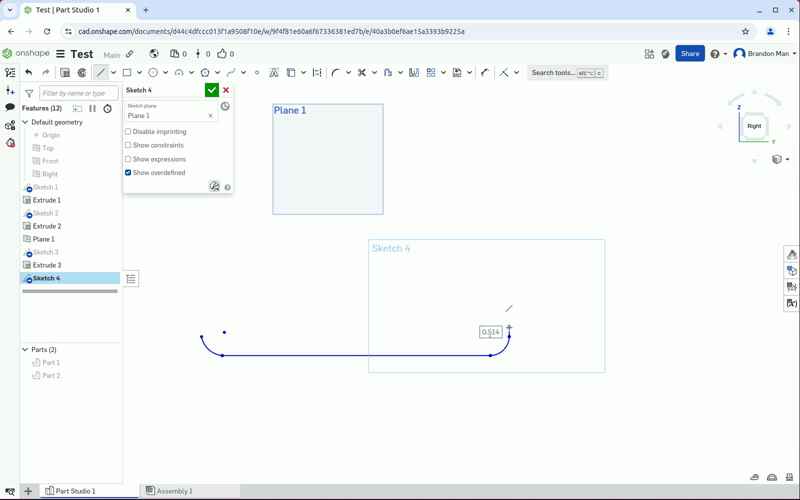
scroll(-6)
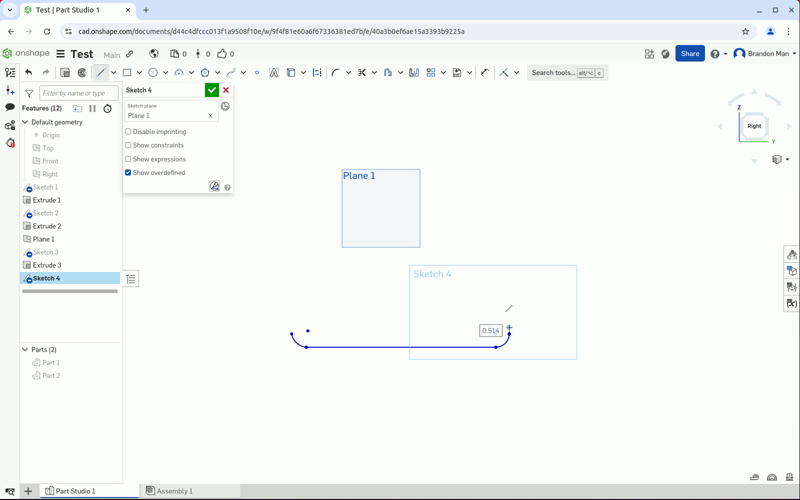
scroll(-6)
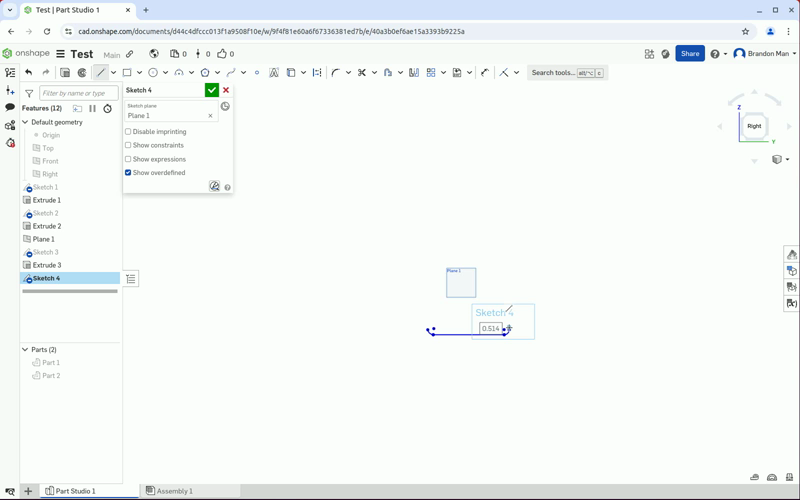
key_up(shift)
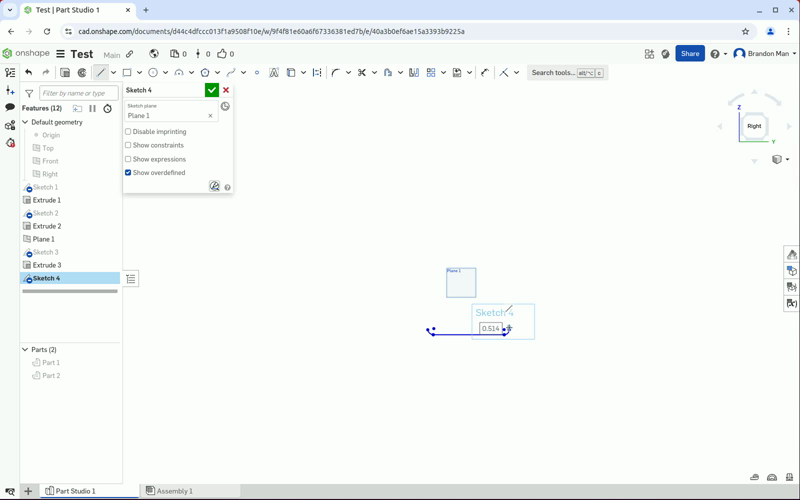
key(esc)
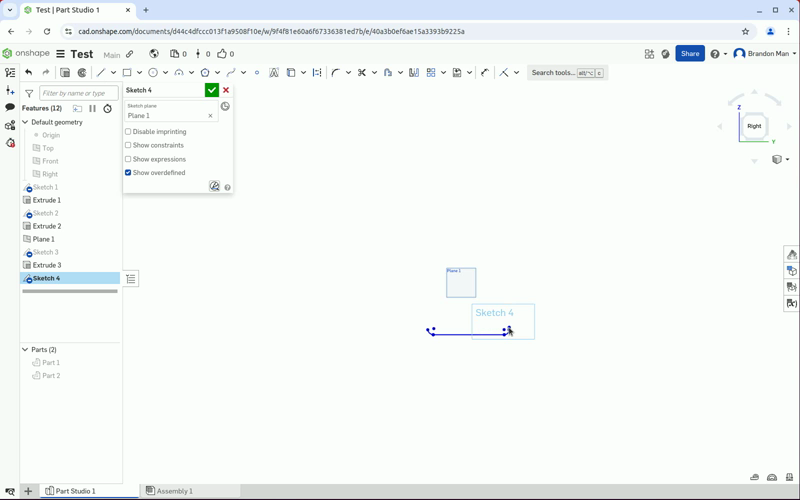
key(a)
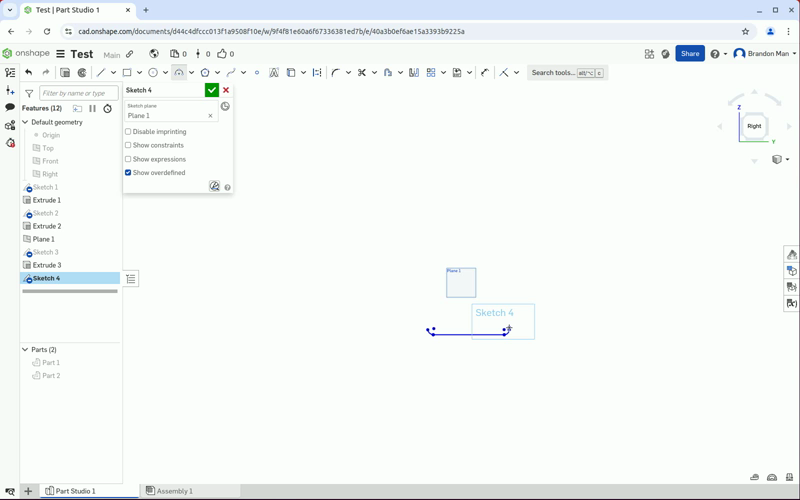
mouse_move(509, 327)
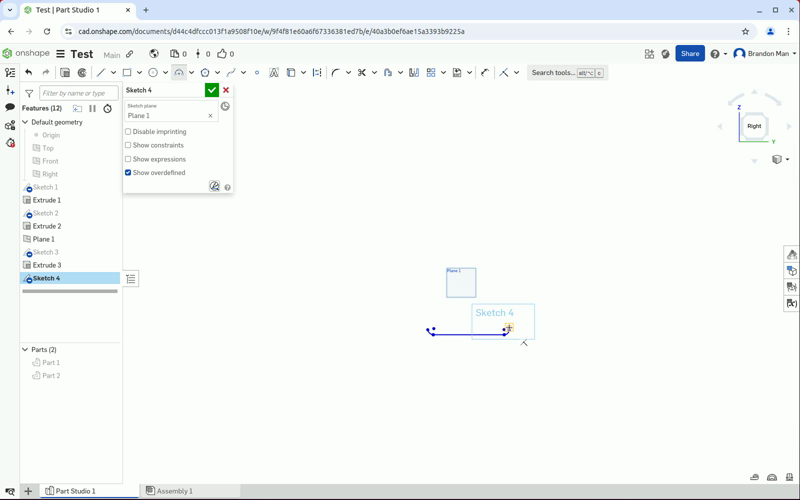
scroll(6)
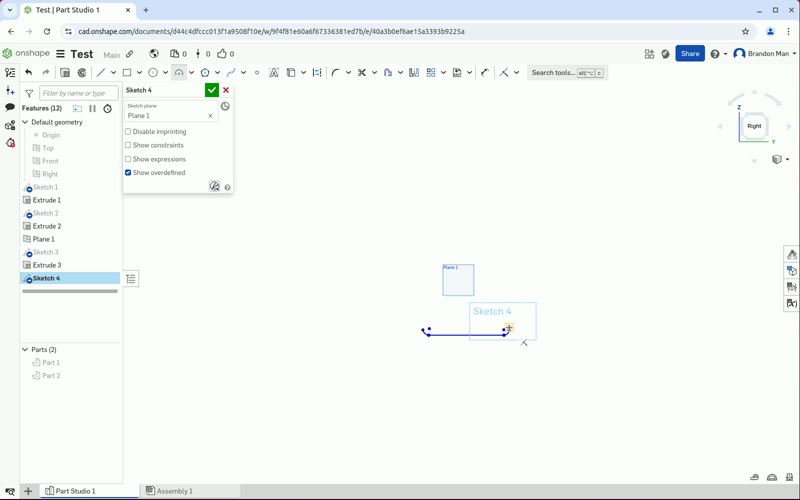
scroll(6)
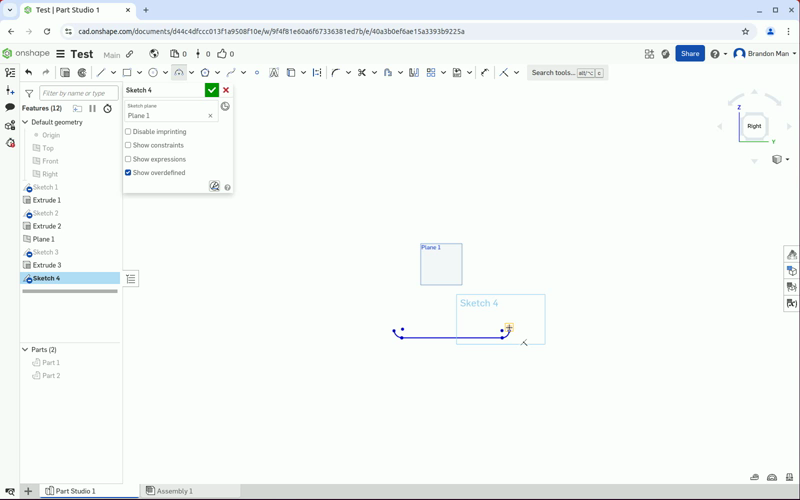
scroll(6)
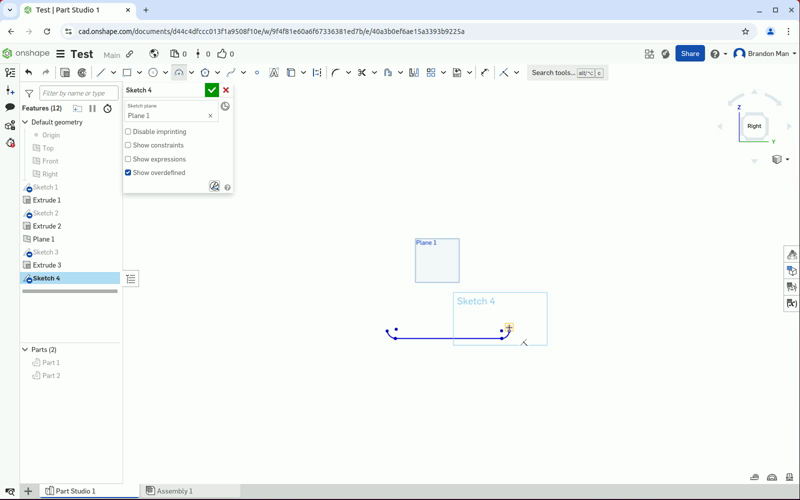
scroll(6)
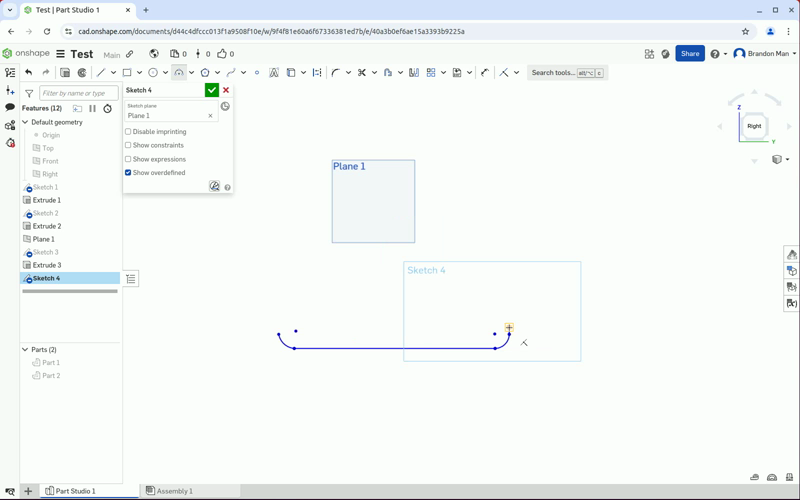
scroll(6)
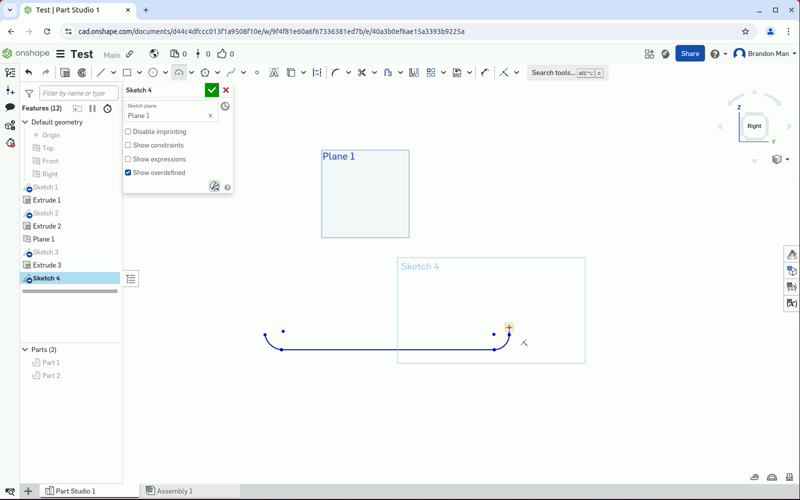
scroll(6)
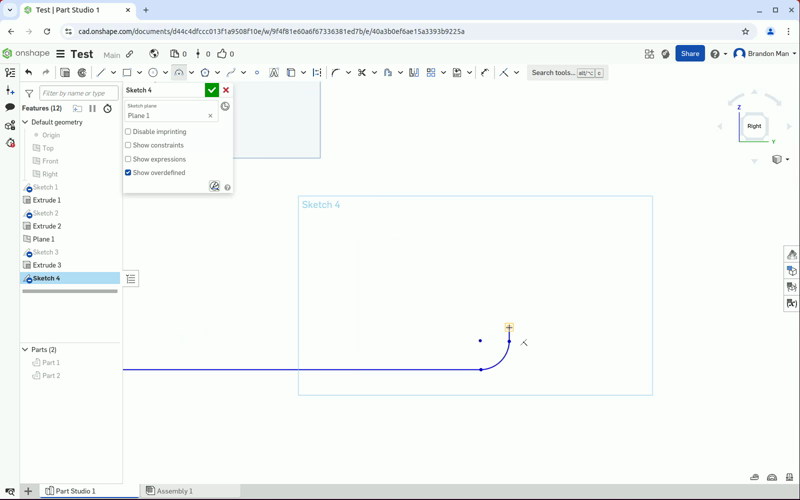
scroll(6)
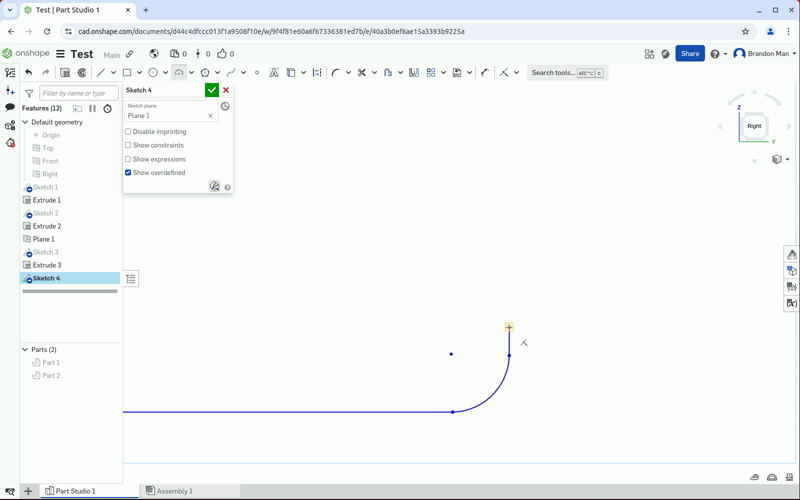
click(509, 327)
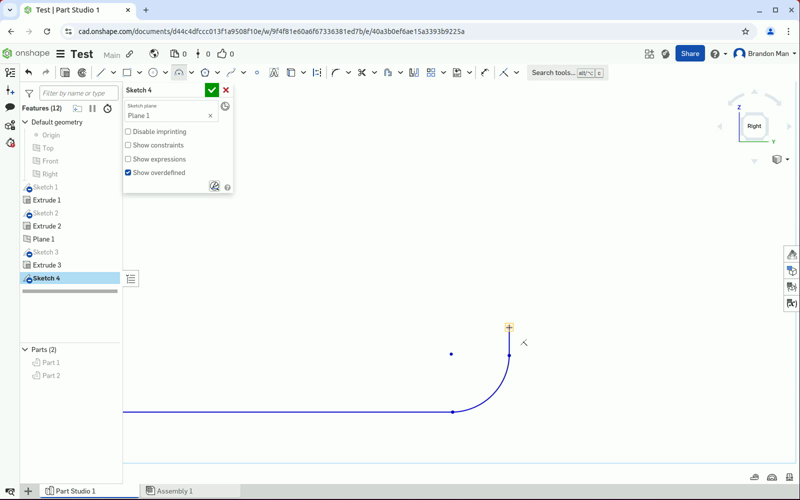
scroll(-6)
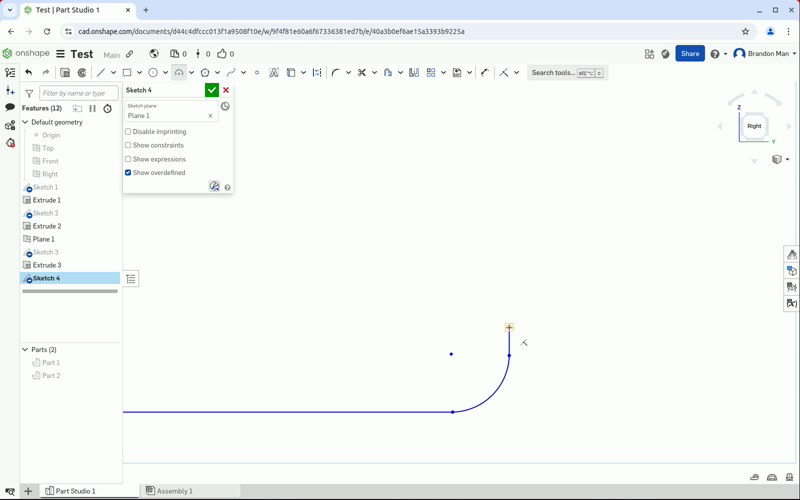
scroll(-6)
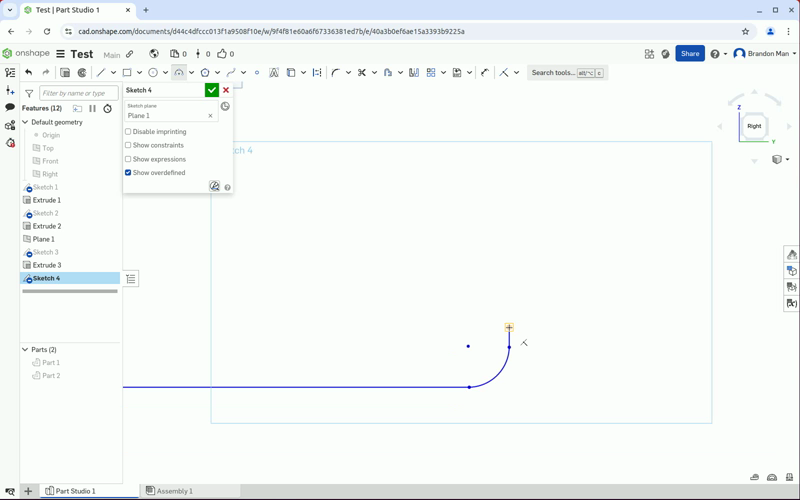
scroll(-6)
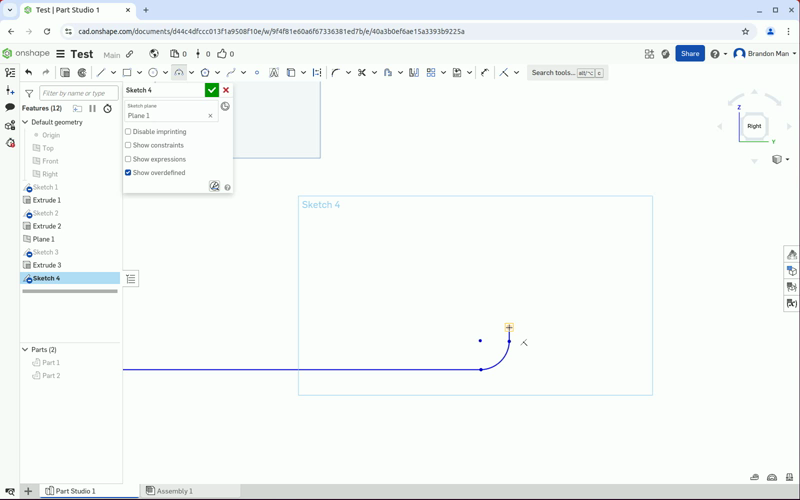
scroll(-6)
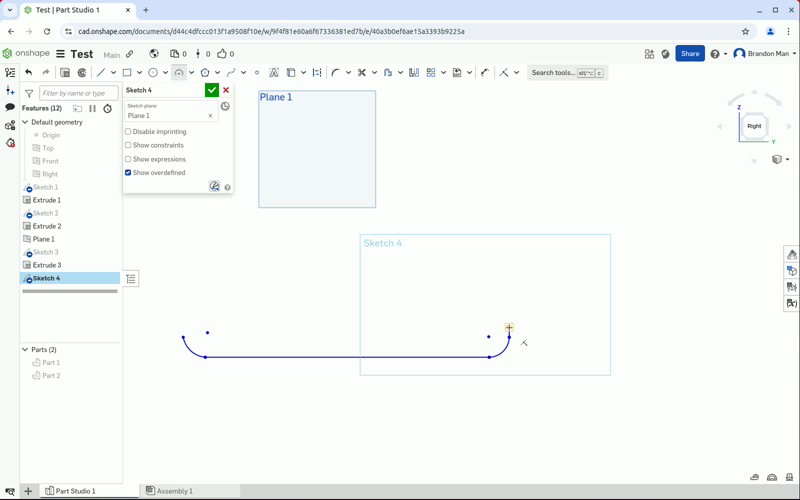
scroll(-6)
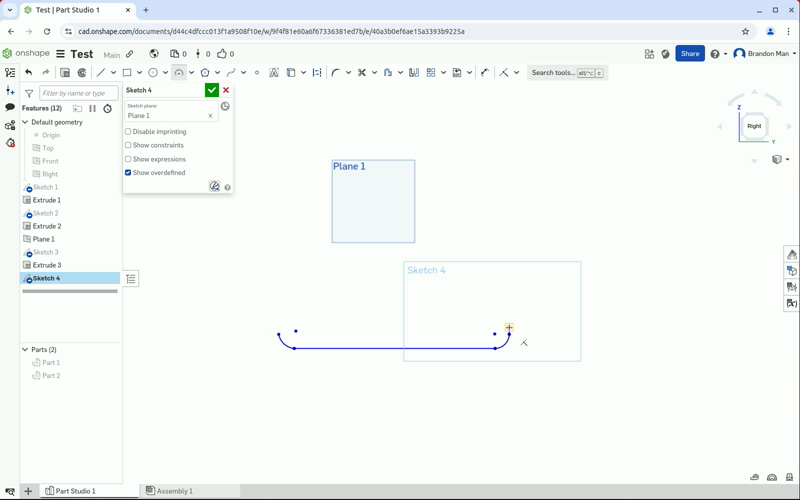
scroll(-6)
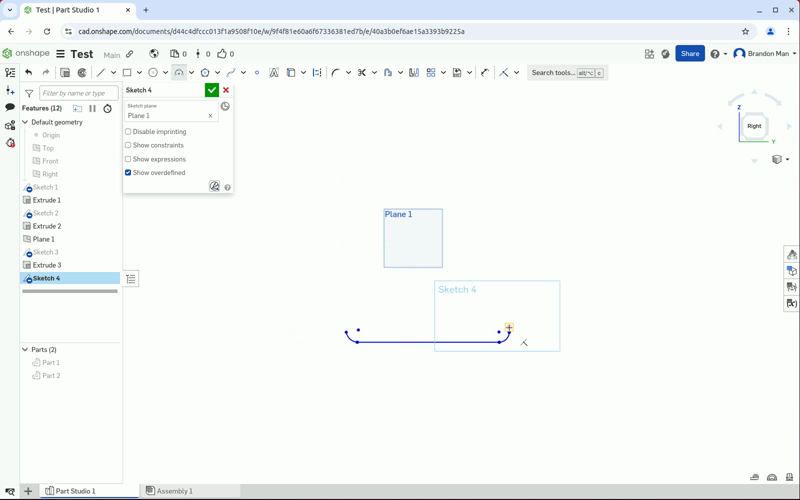
scroll(-6)
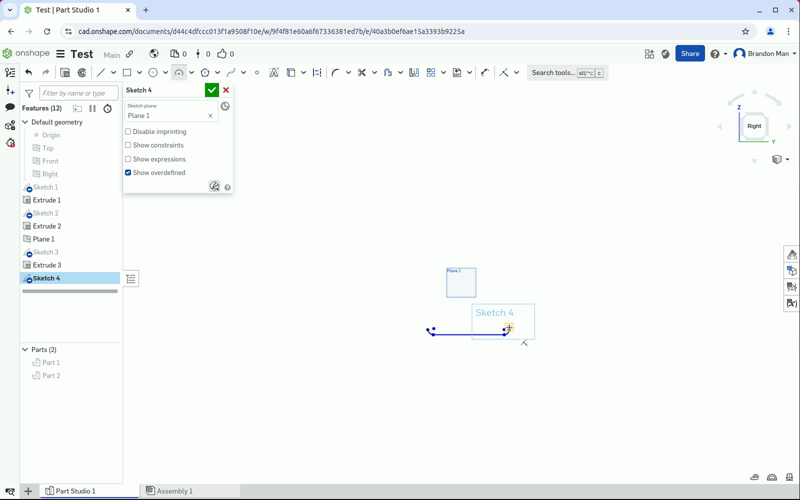
key_down(shift)
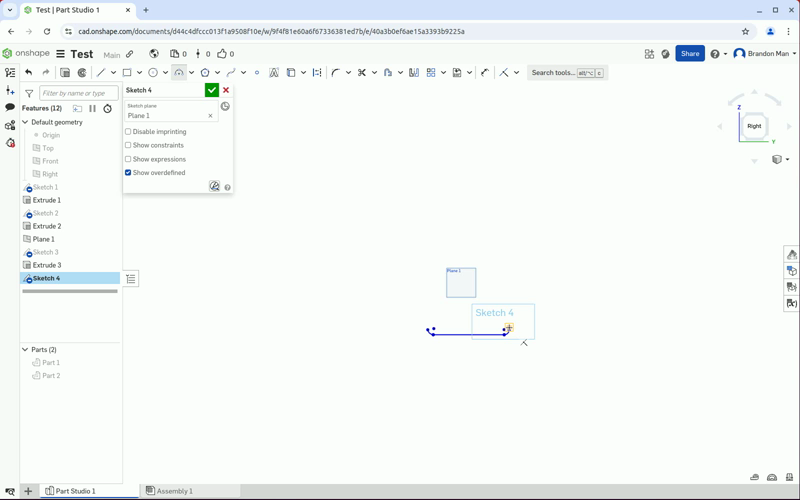
mouse_move(504, 321)
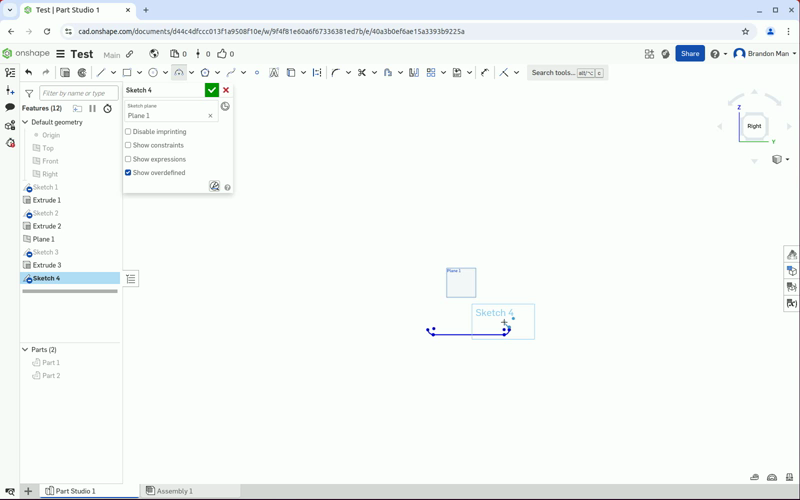
scroll(6)
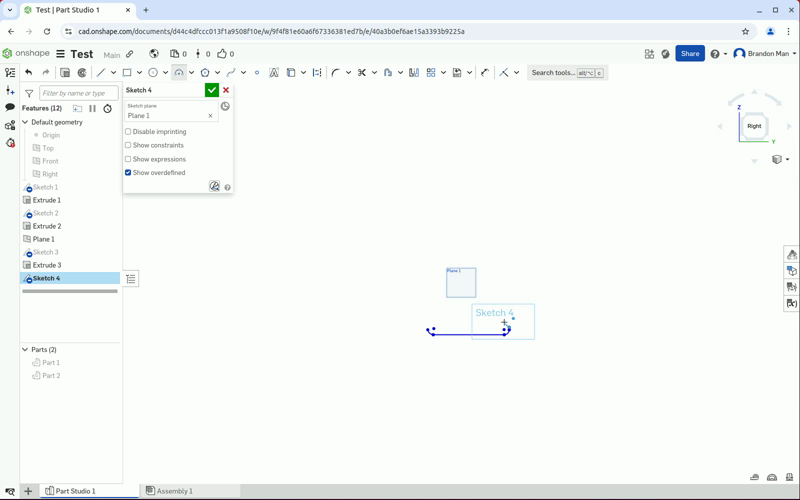
scroll(6)
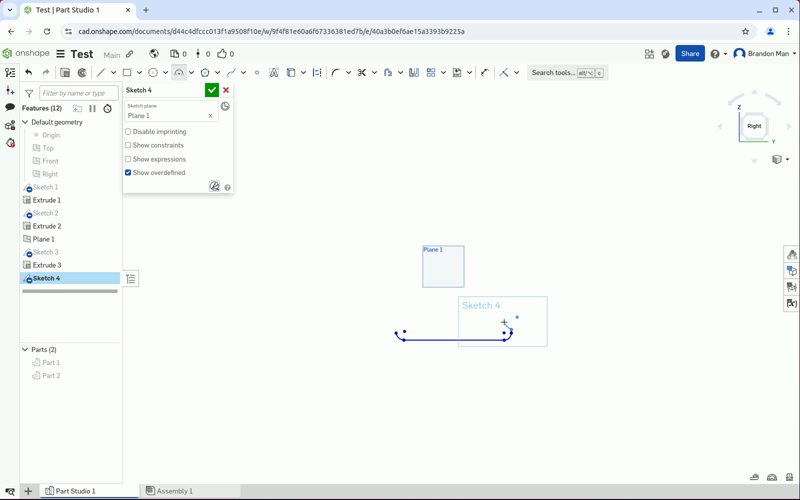
scroll(6)
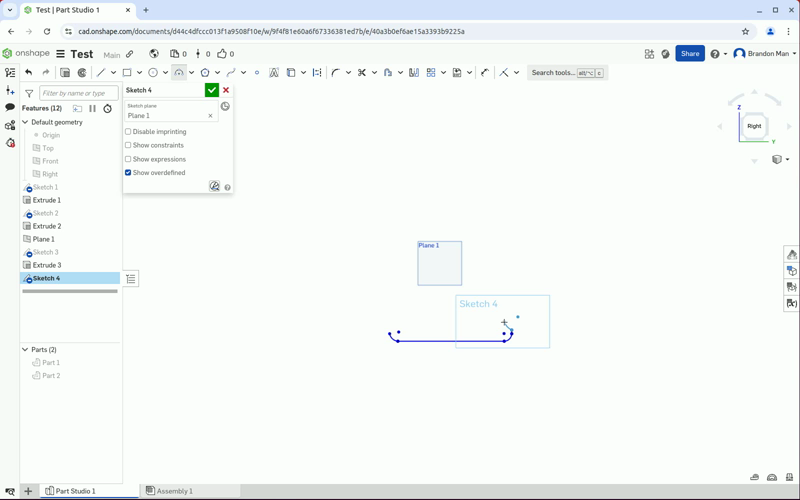
scroll(6)
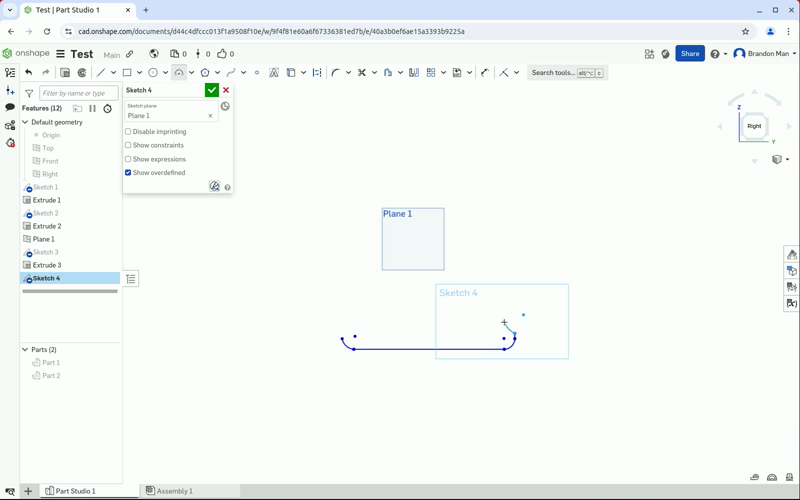
scroll(6)
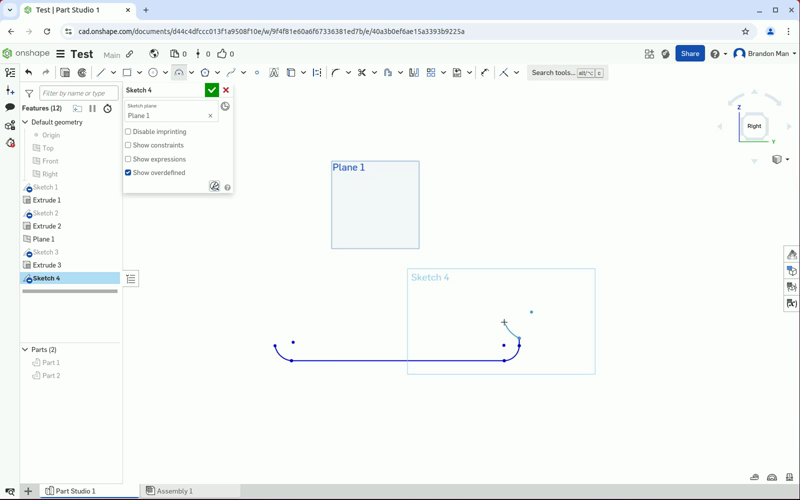
scroll(6)
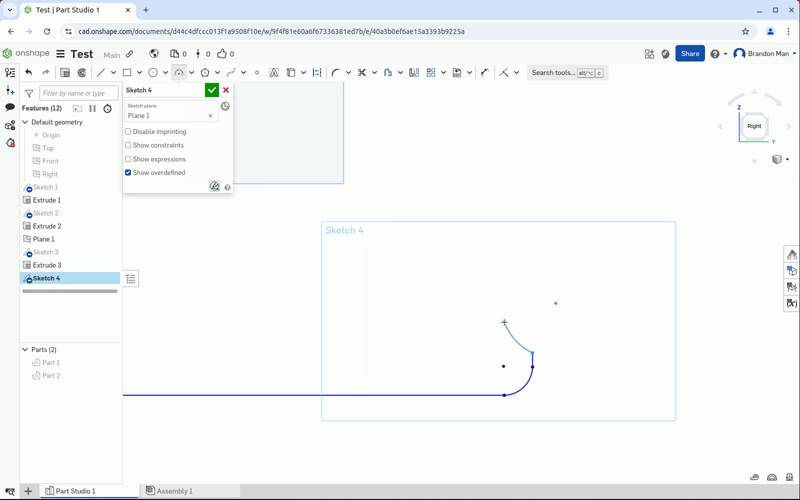
scroll(6)
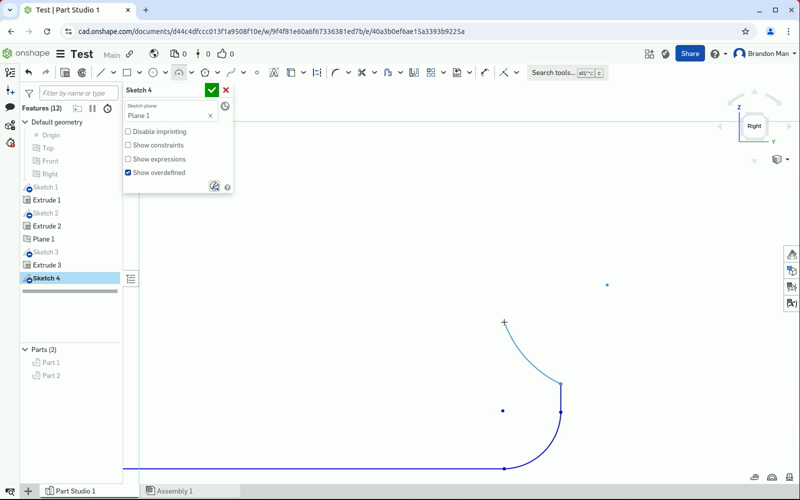
click(504, 321)
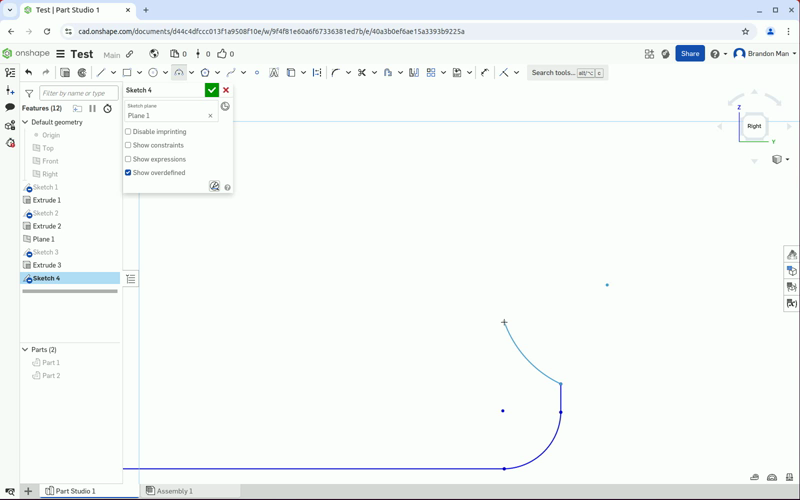
scroll(-6)
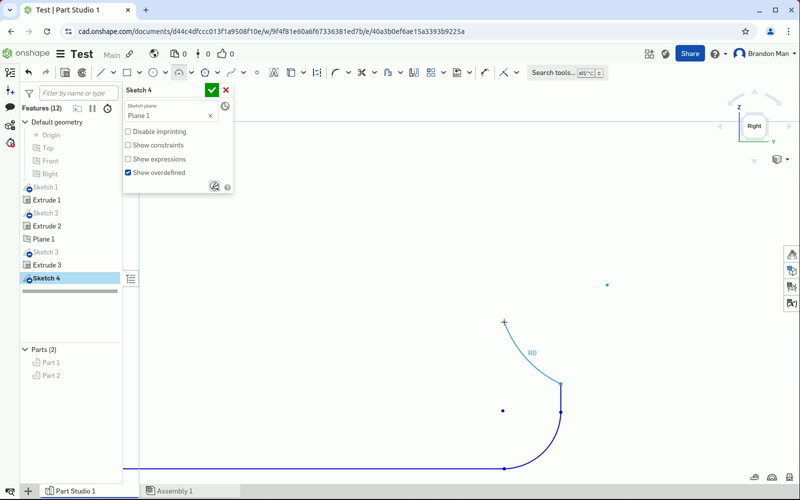
scroll(-6)
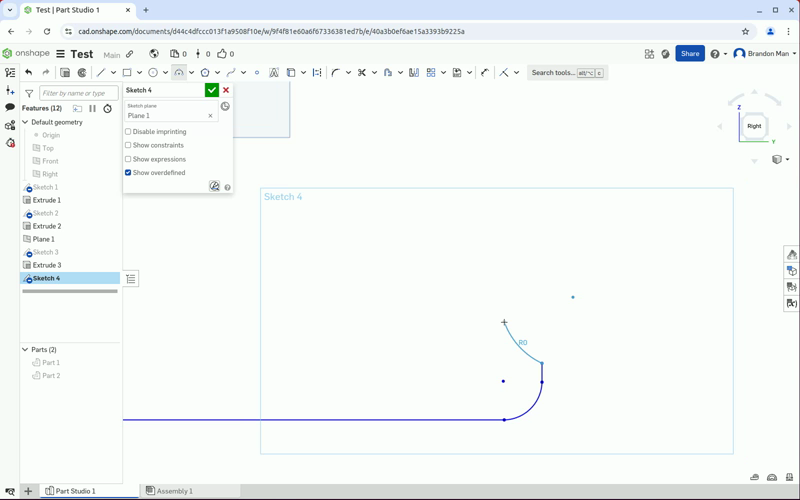
scroll(-6)
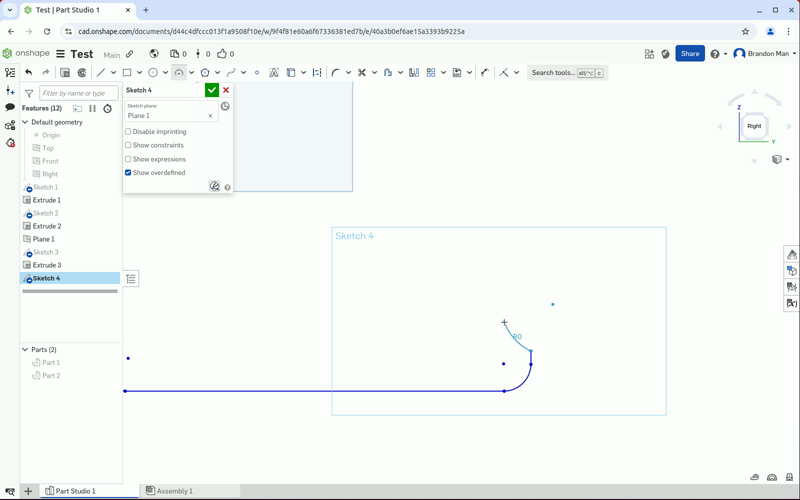
scroll(-6)
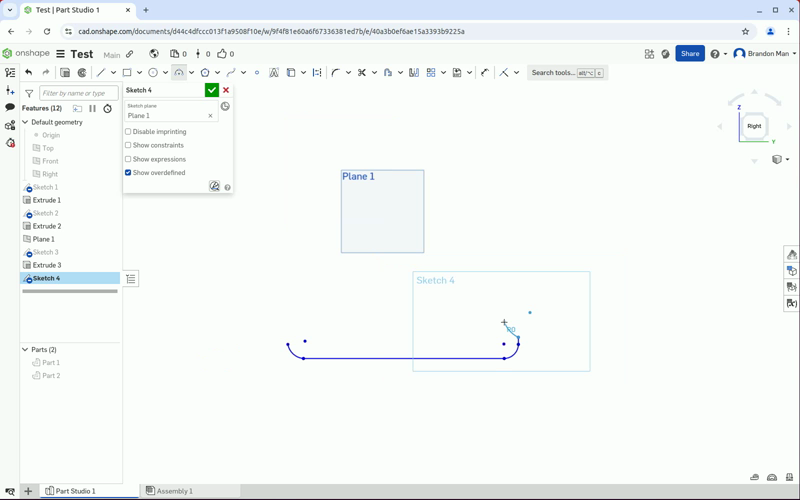
scroll(-6)
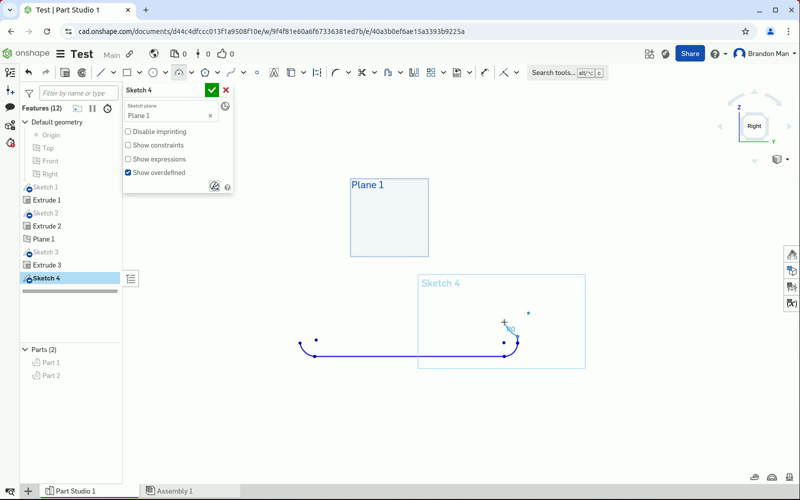
scroll(-6)
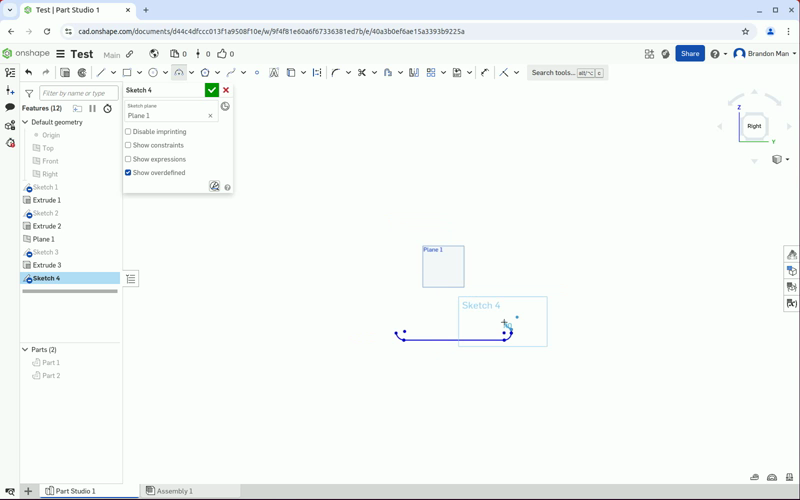
scroll(-6)
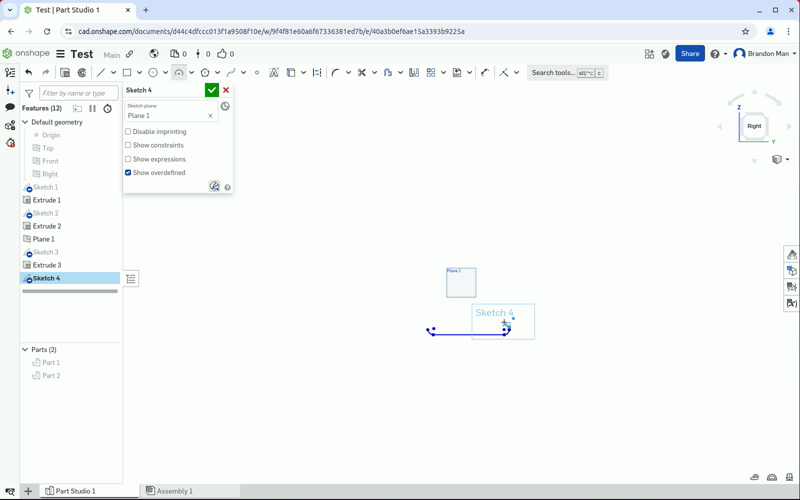
mouse_move(507, 323)
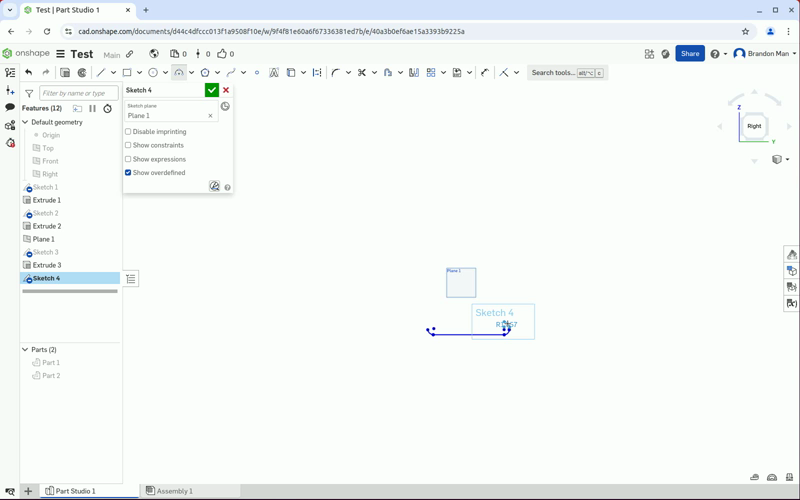
scroll(6)
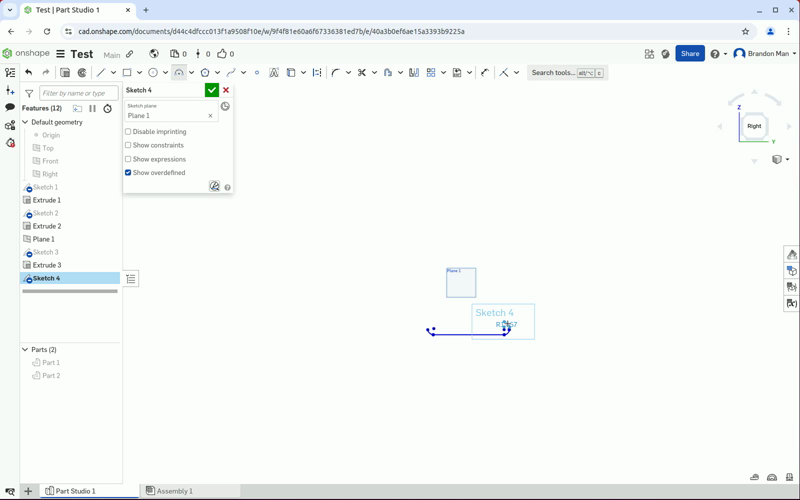
scroll(6)
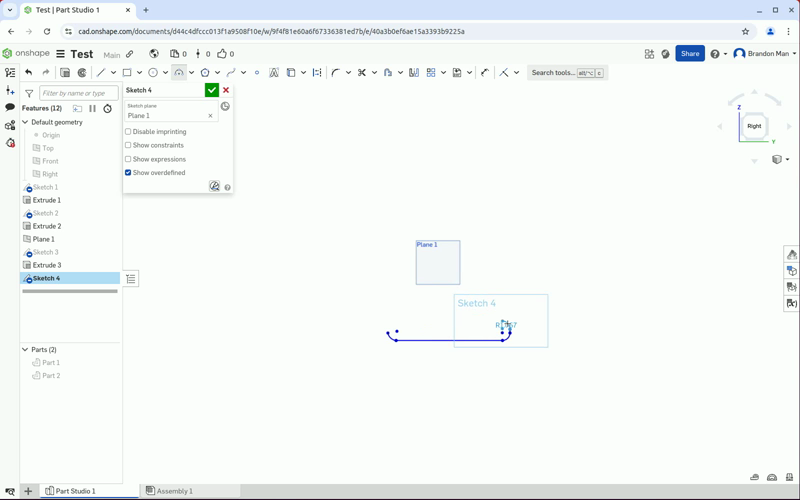
scroll(6)
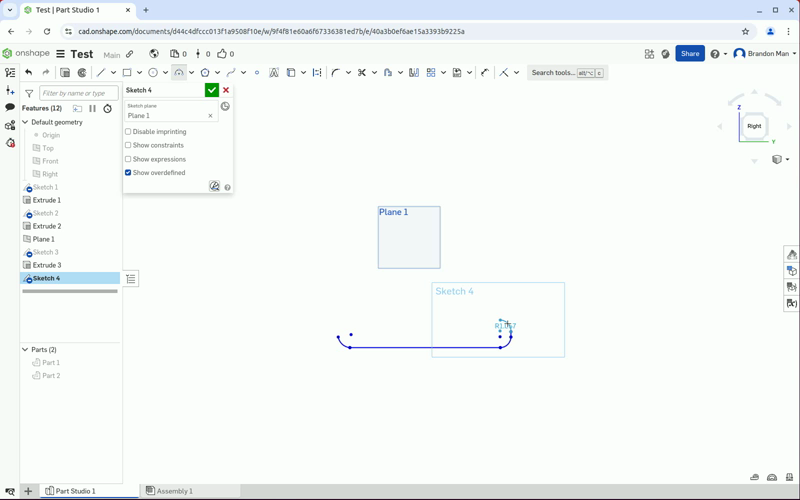
scroll(6)
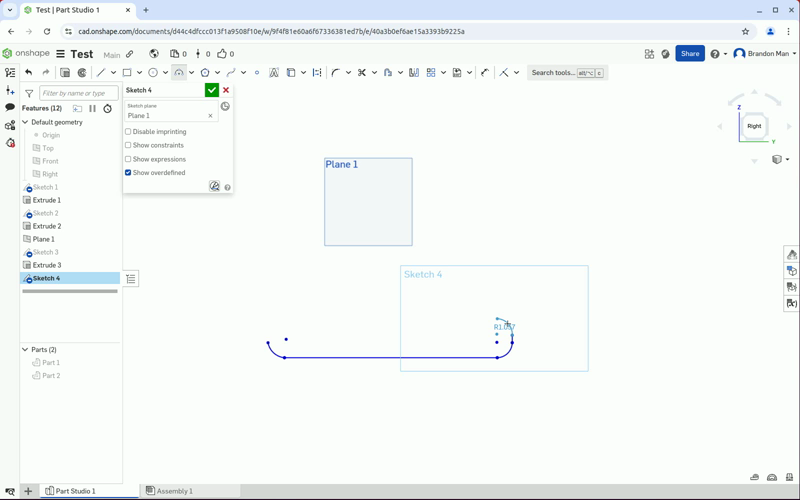
scroll(6)
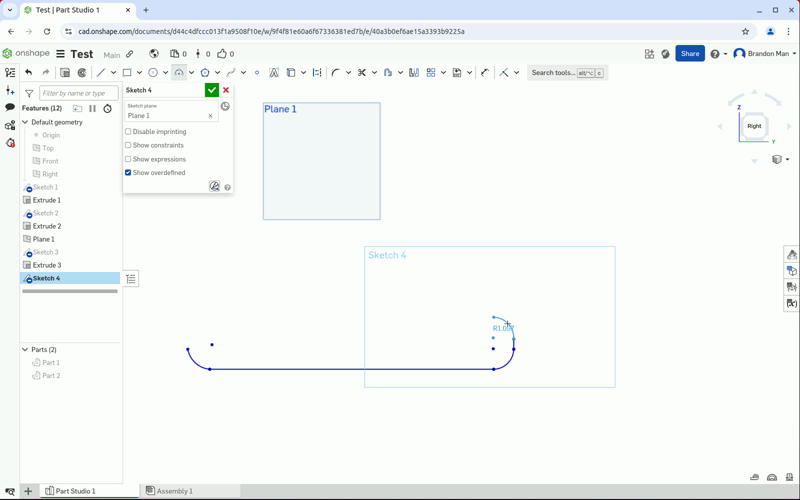
scroll(6)
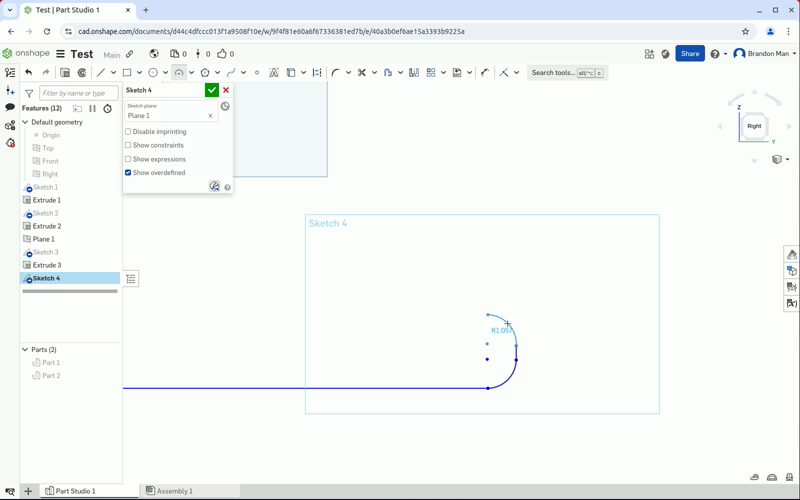
scroll(6)
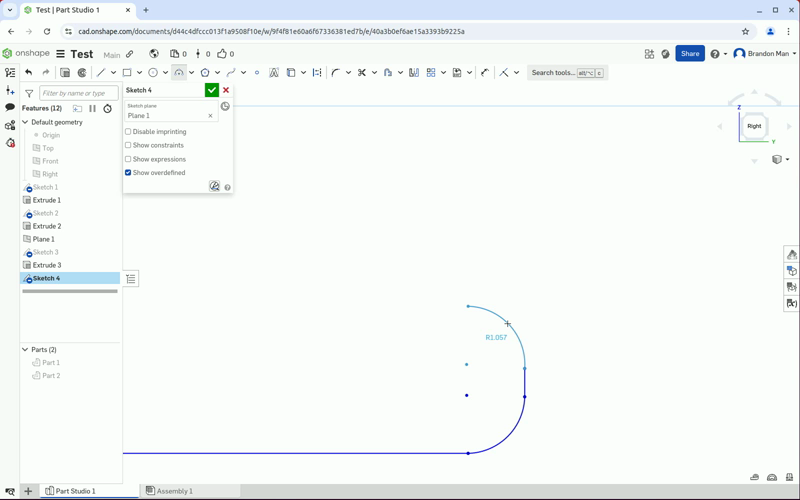
click(507, 323)
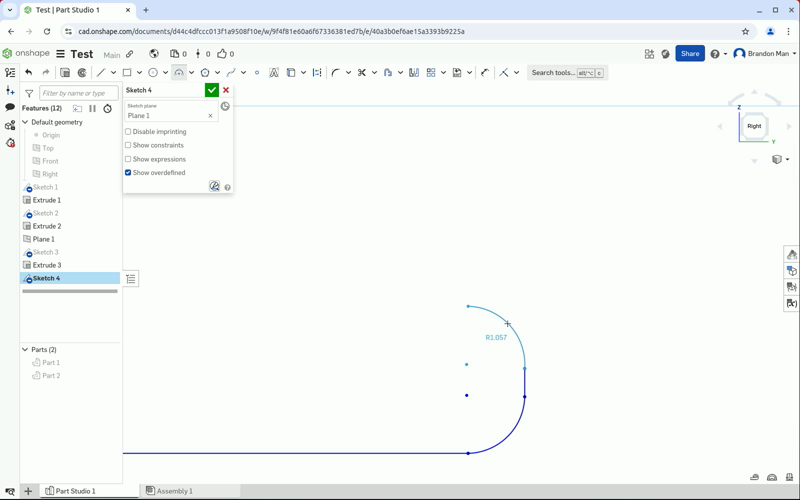
scroll(-6)
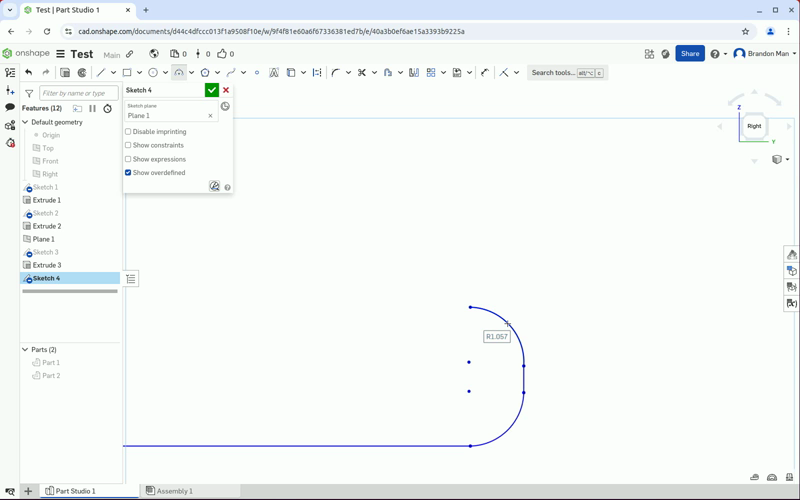
scroll(-6)
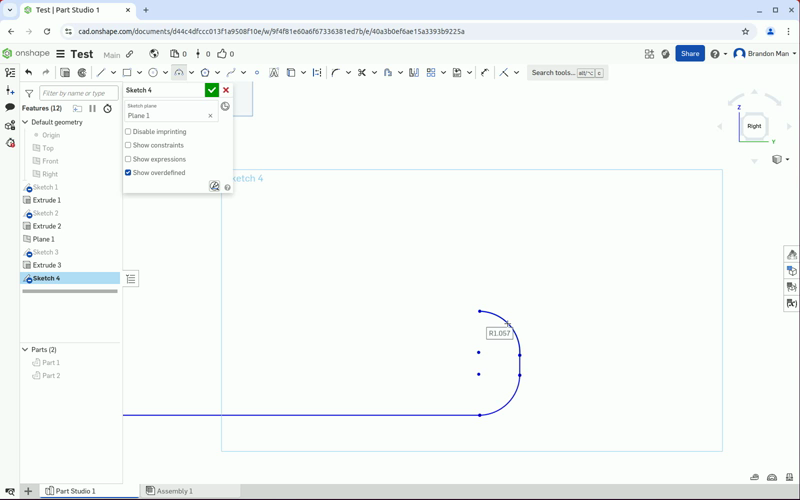
scroll(-6)
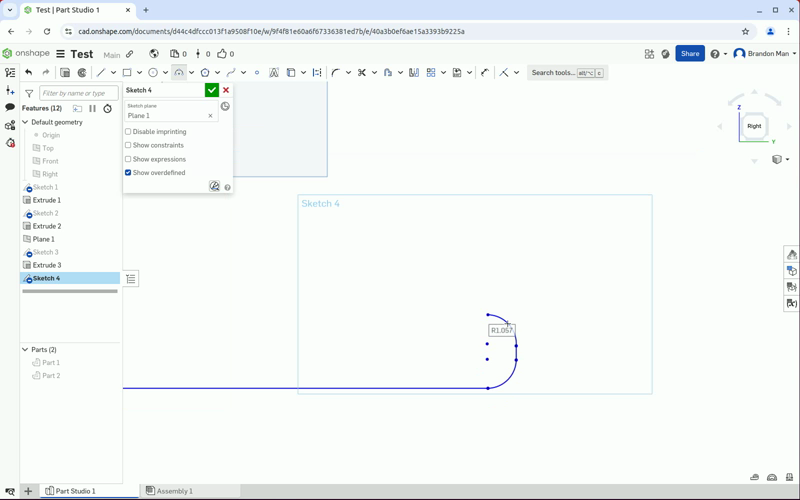
scroll(-6)
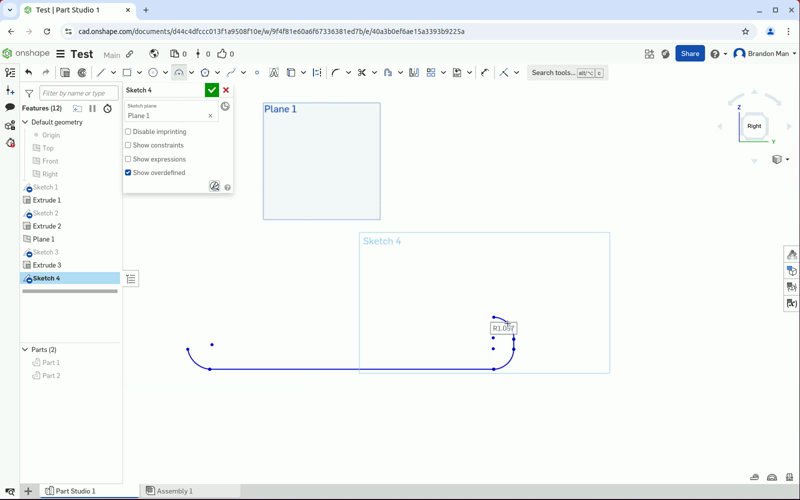
scroll(-6)
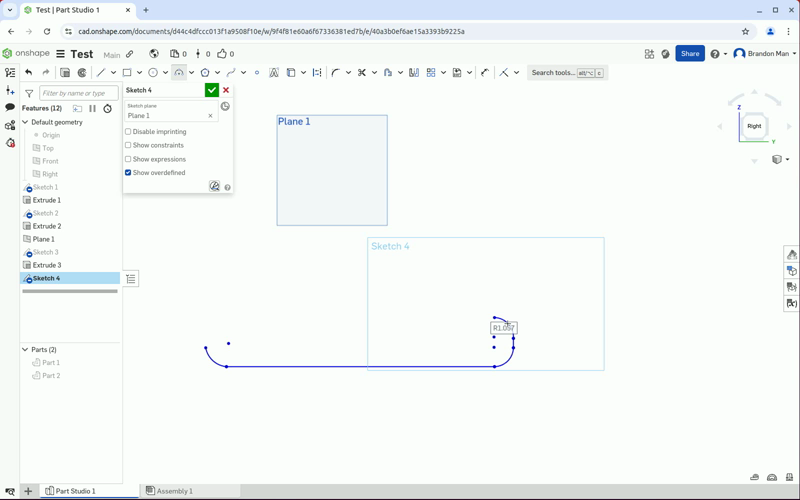
scroll(-6)
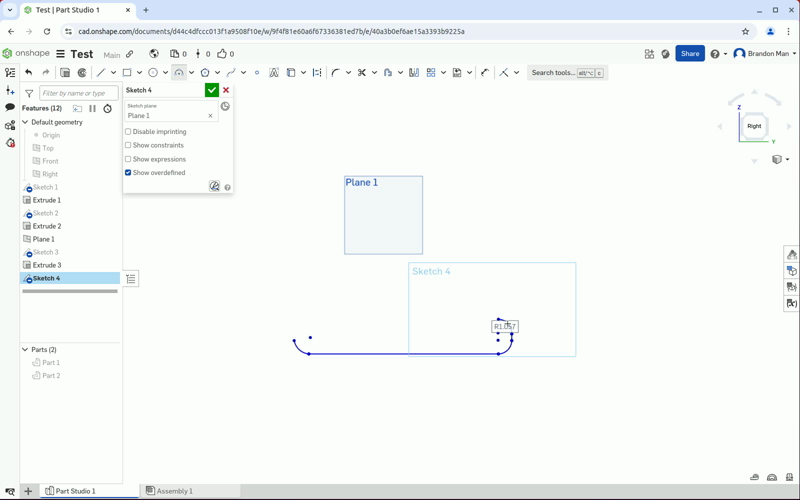
scroll(-6)
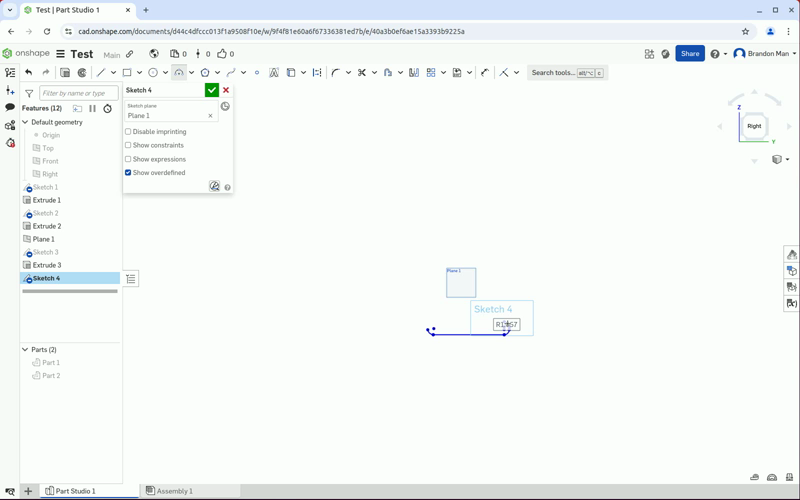
key_up(shift)
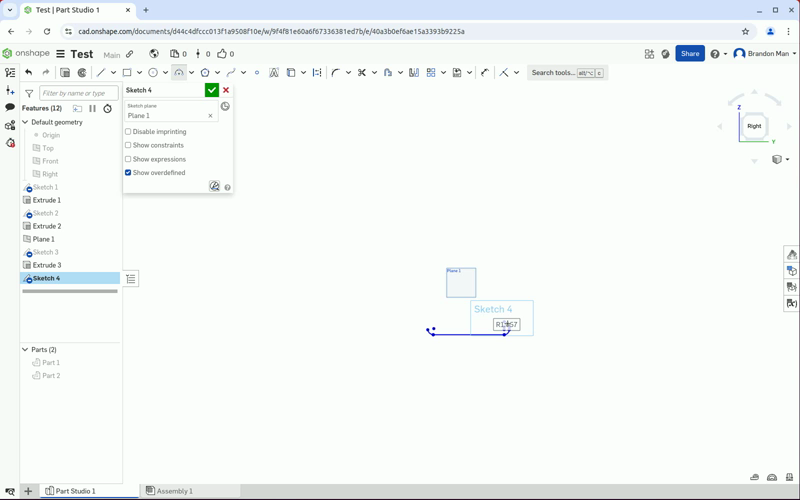
key(esc)
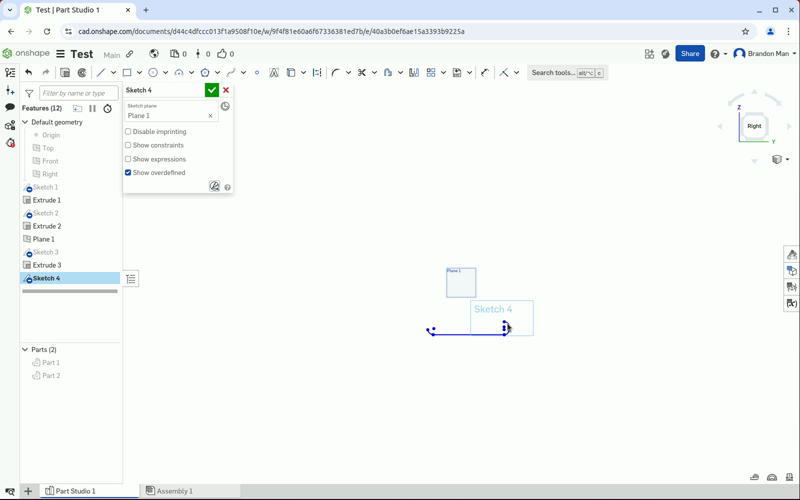
key(l)
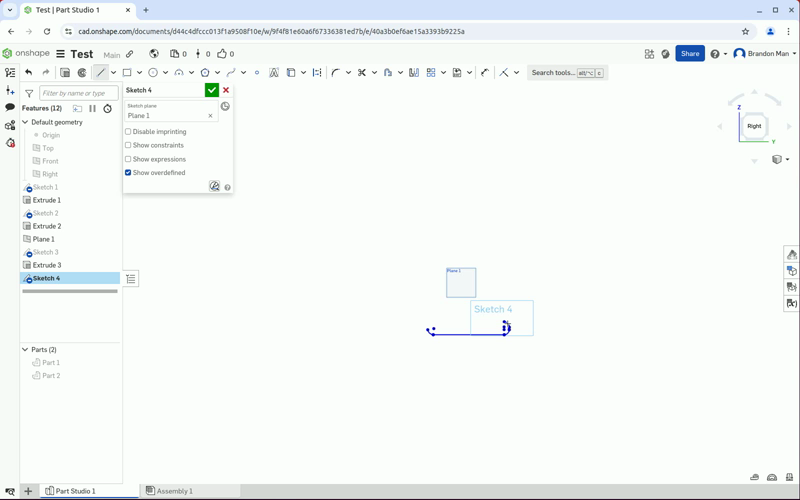
mouse_move(504, 321)
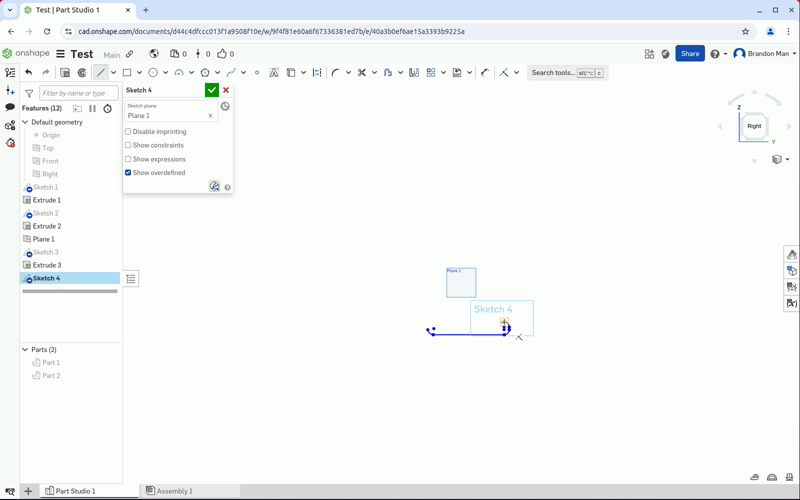
scroll(6)
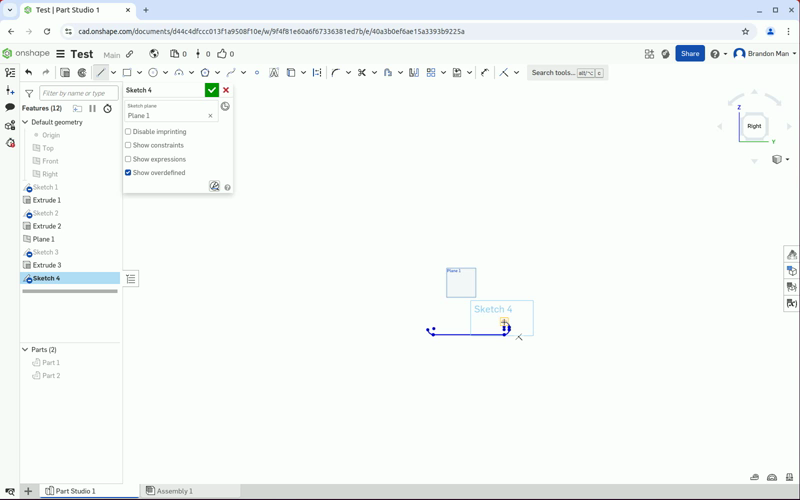
scroll(6)
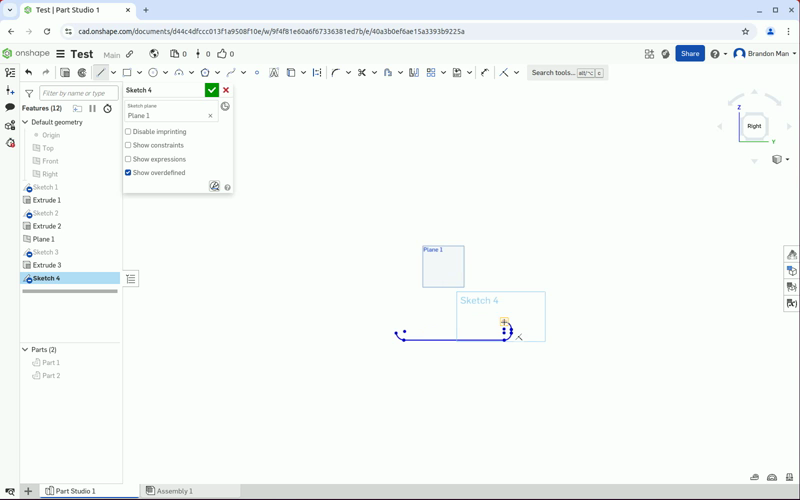
scroll(6)
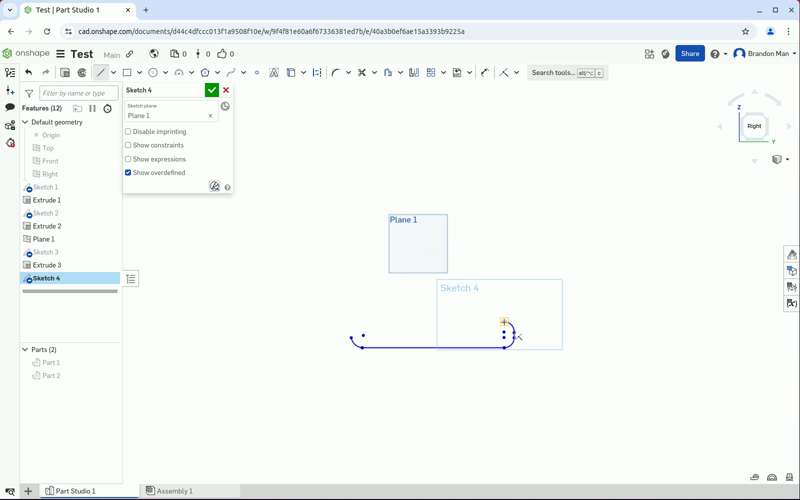
scroll(6)
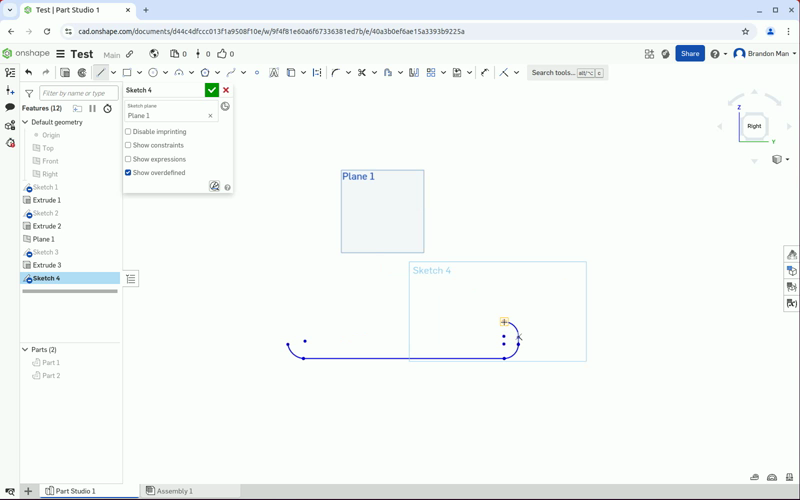
scroll(6)
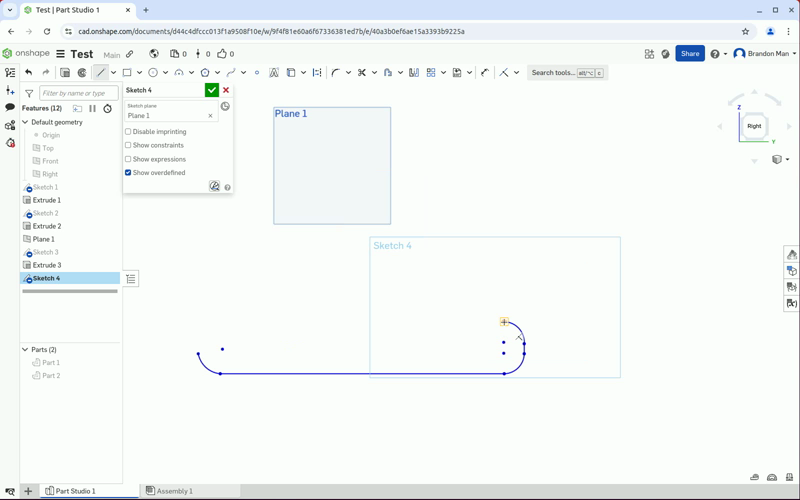
scroll(6)
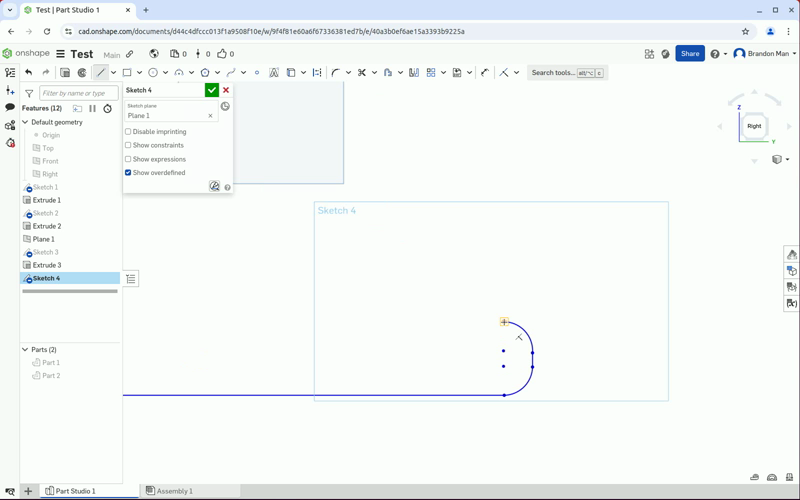
scroll(6)
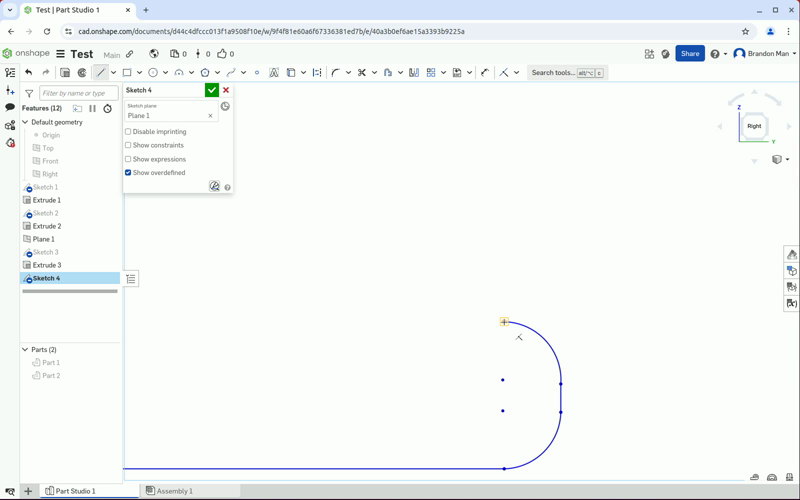
click(504, 321)
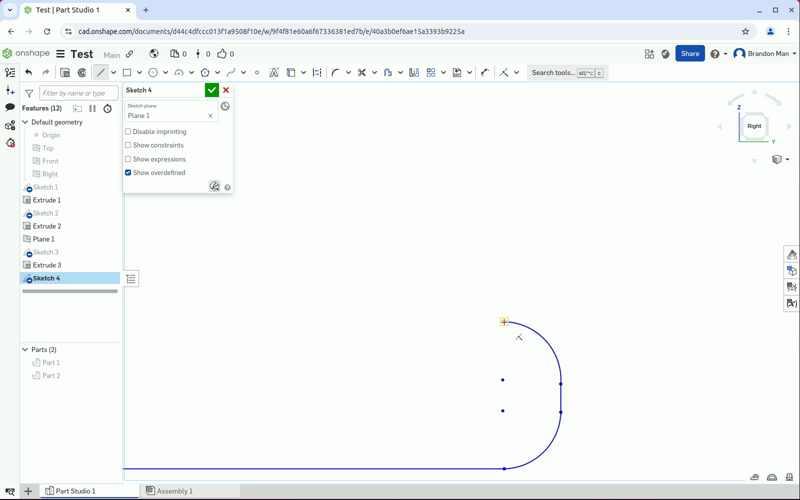
scroll(-6)
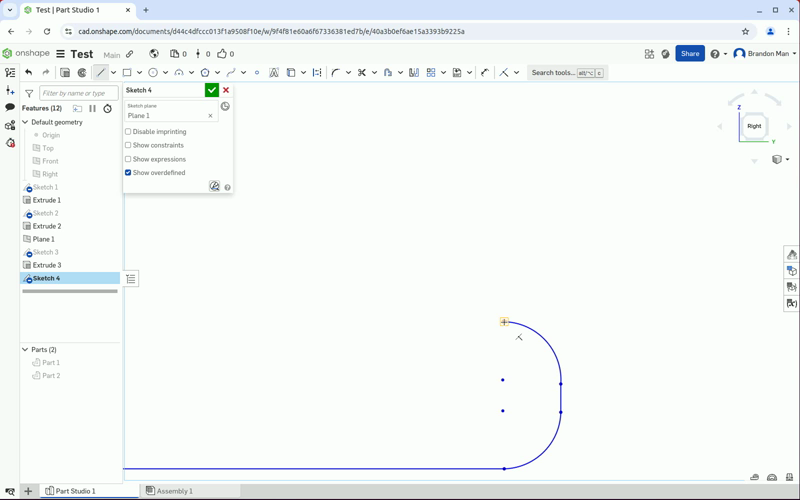
scroll(-6)
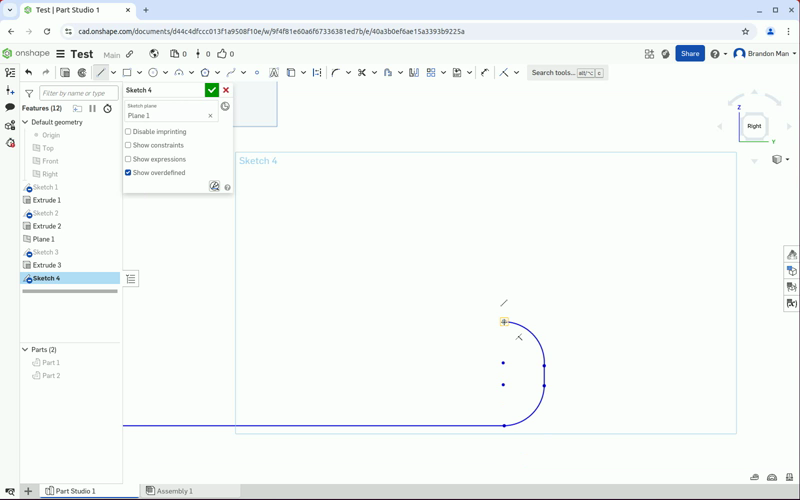
scroll(-6)
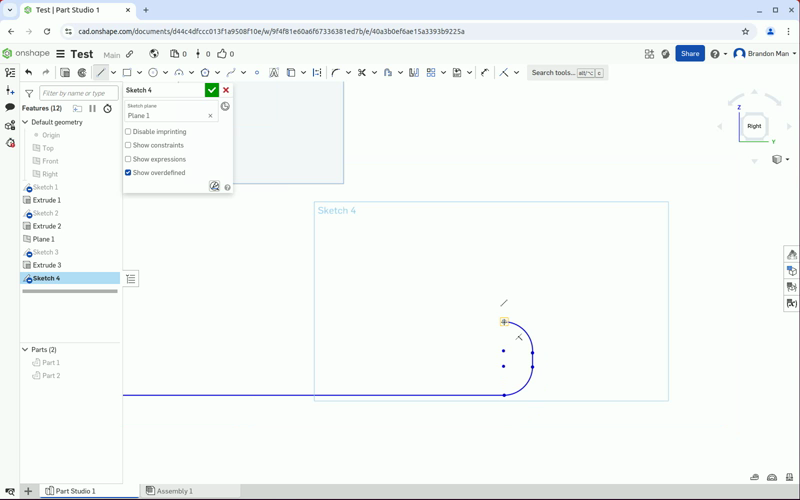
scroll(-6)
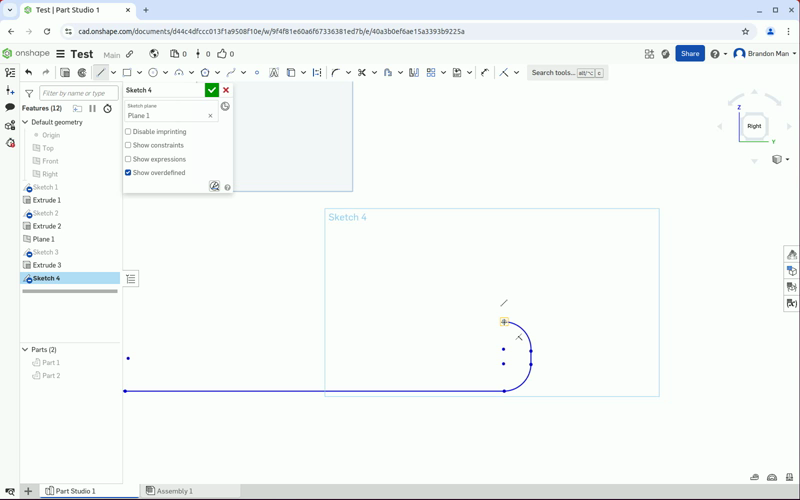
scroll(-6)
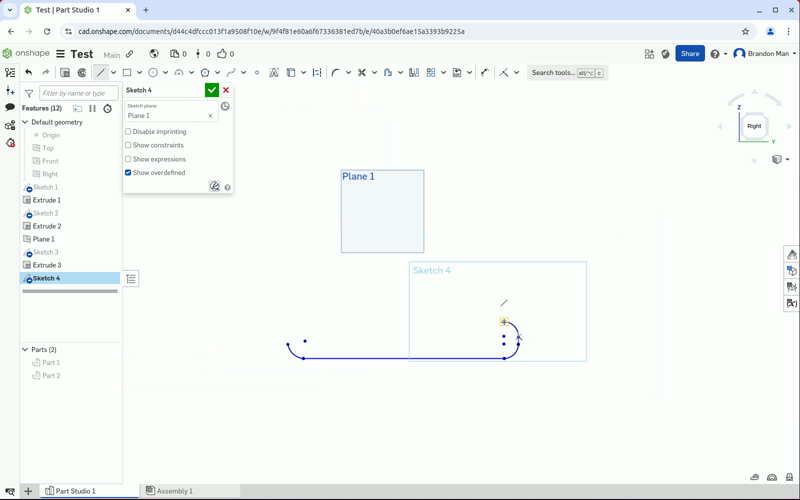
scroll(-6)
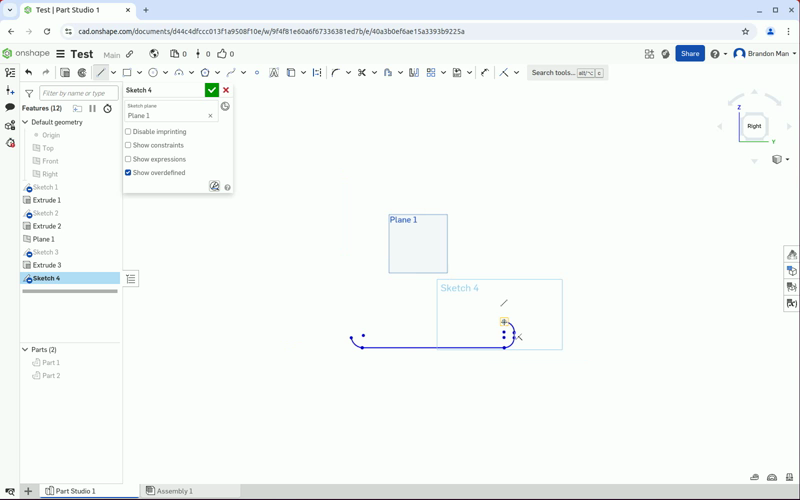
scroll(-6)
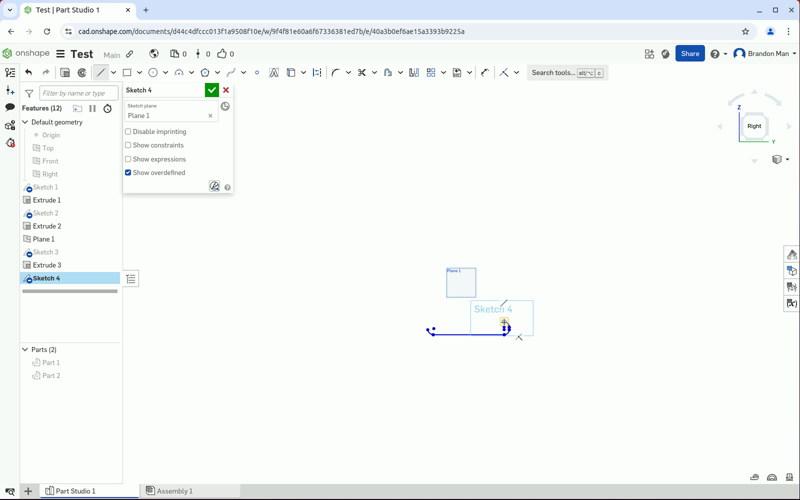
key_down(shift)
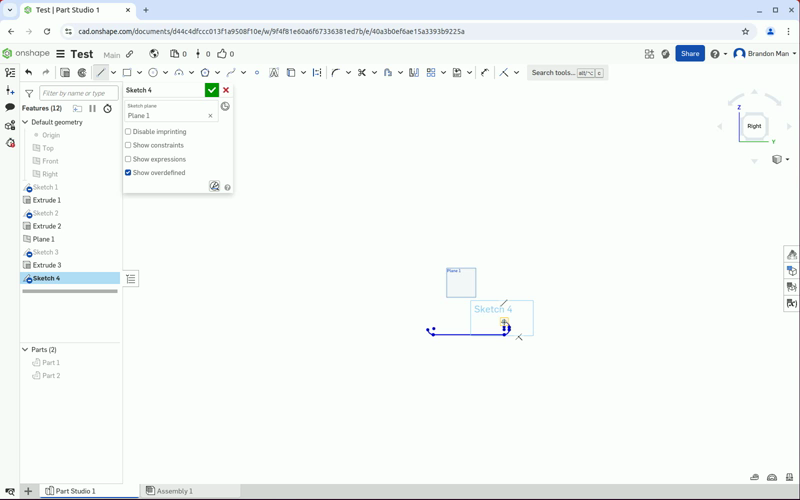
mouse_move(433, 321)
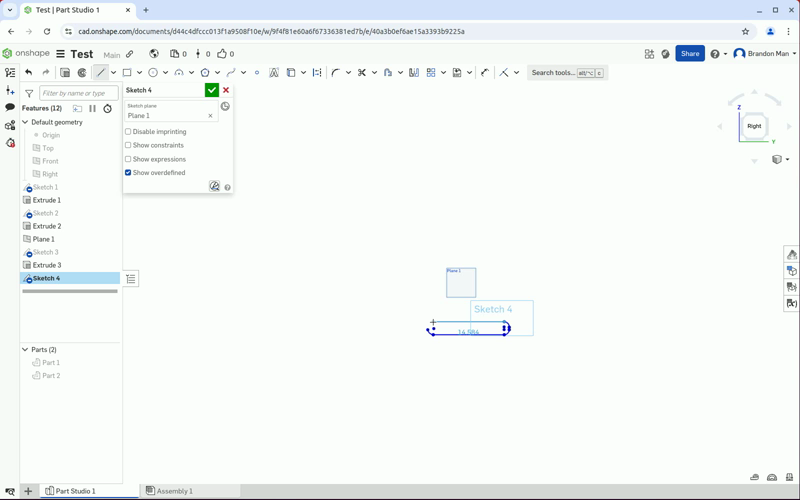
click(433, 321)
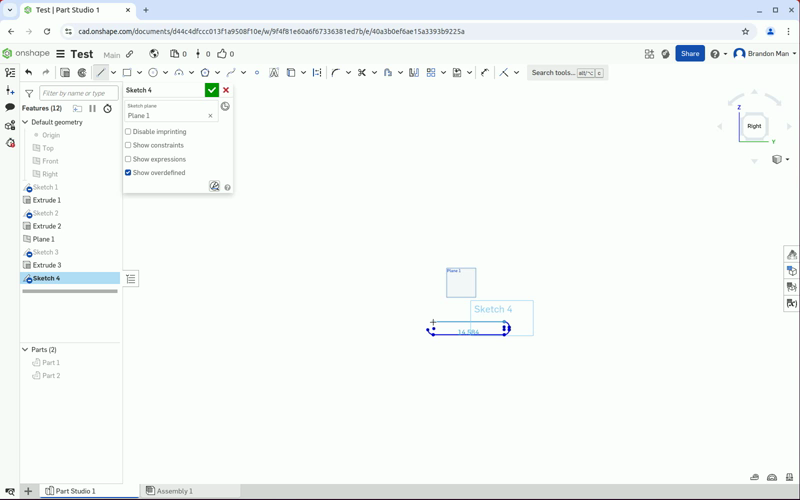
key_up(shift)
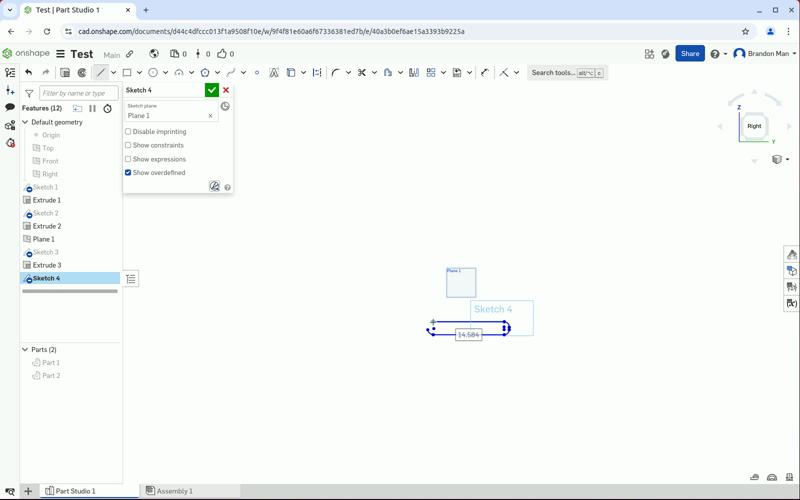
key(esc)
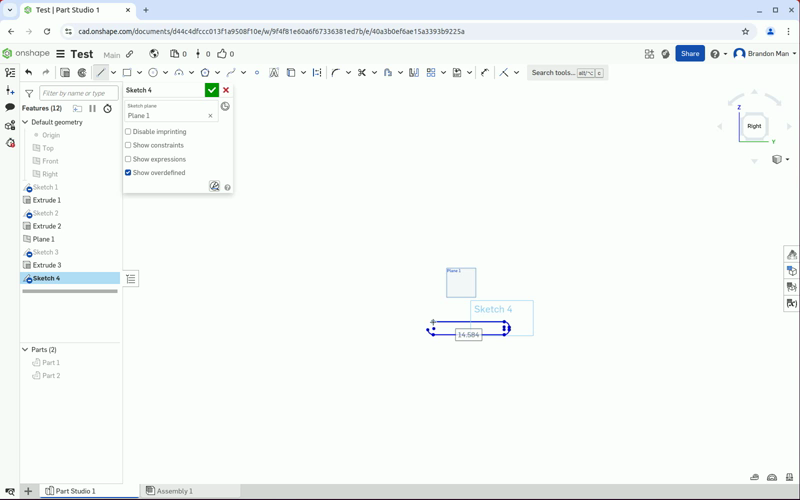
key(a)
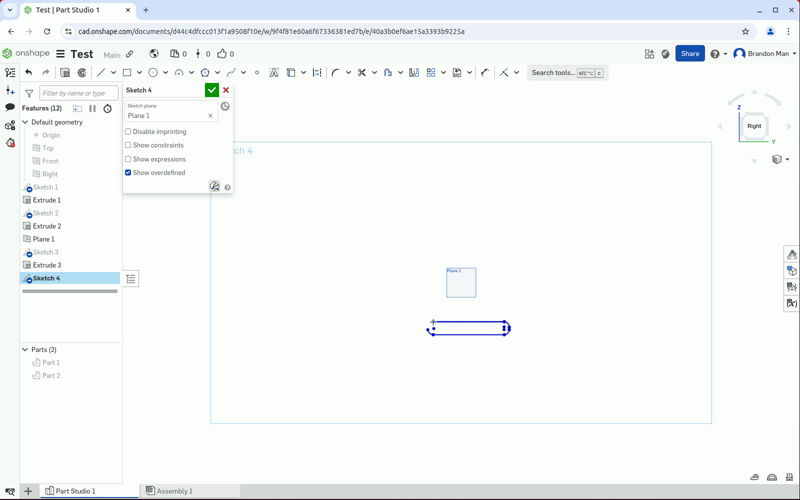
mouse_move(433, 321)
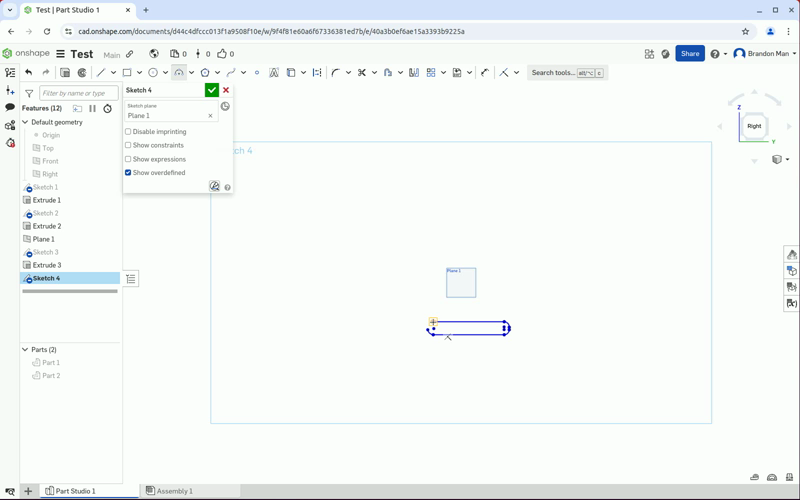
click(433, 321)
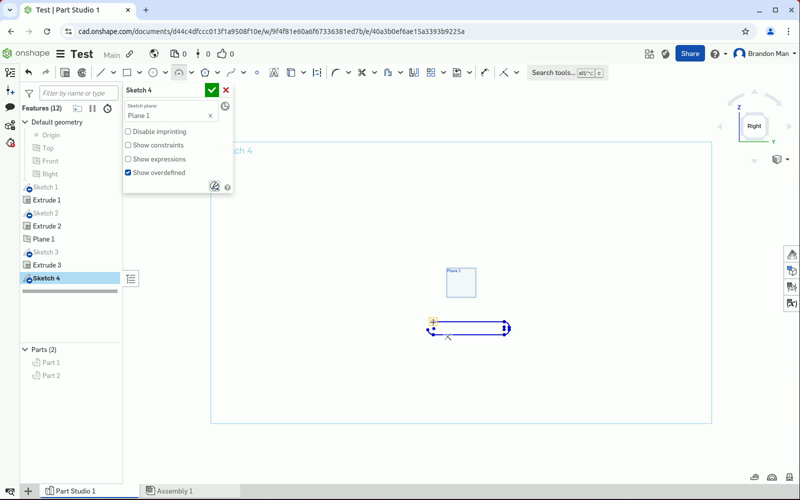
key_down(shift)
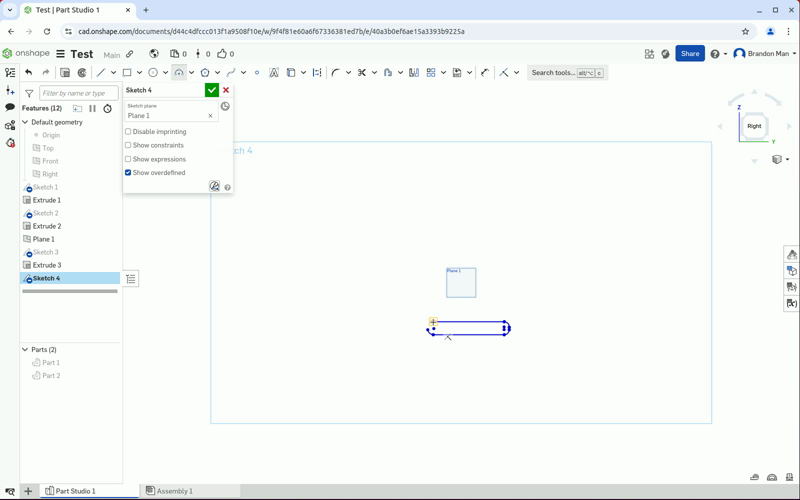
mouse_move(427, 327)
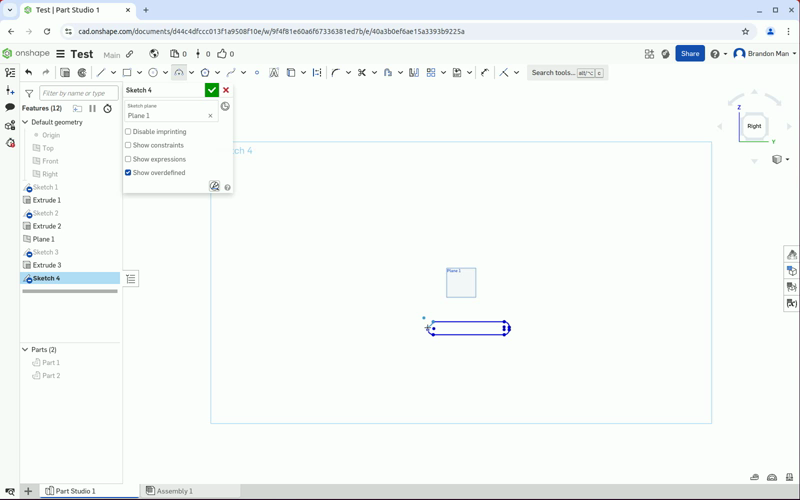
scroll(6)
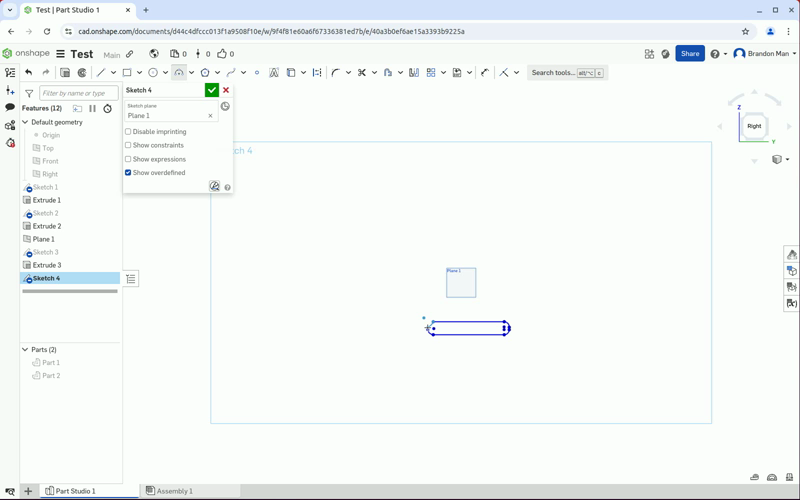
scroll(6)
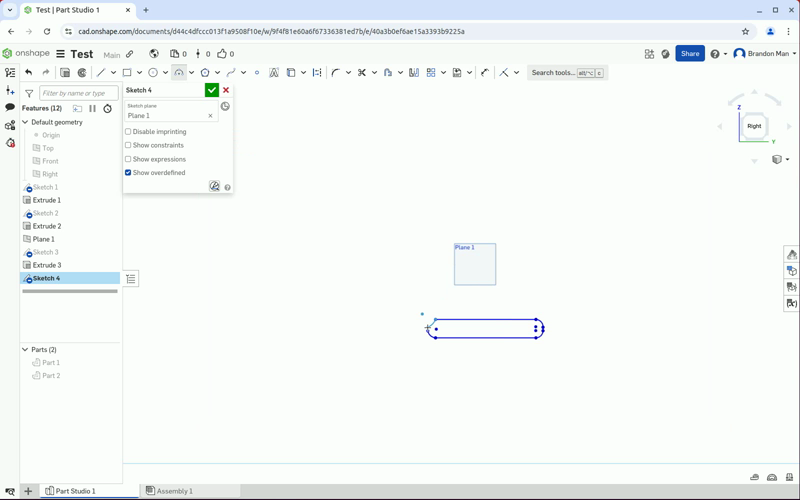
scroll(6)
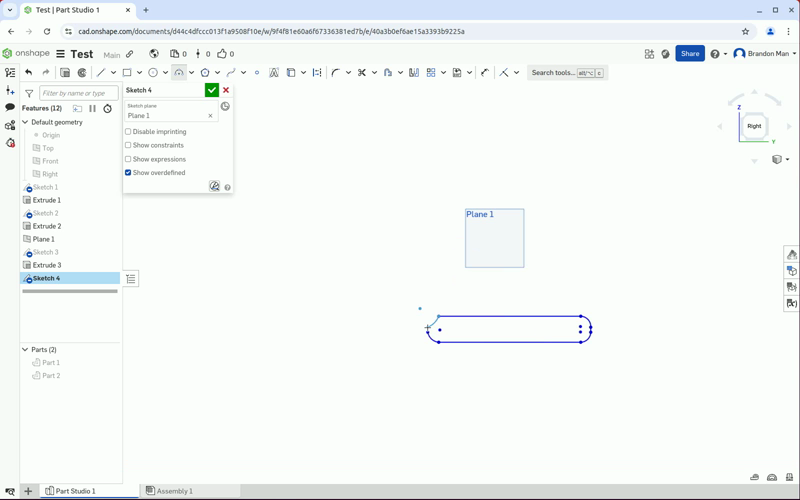
scroll(6)
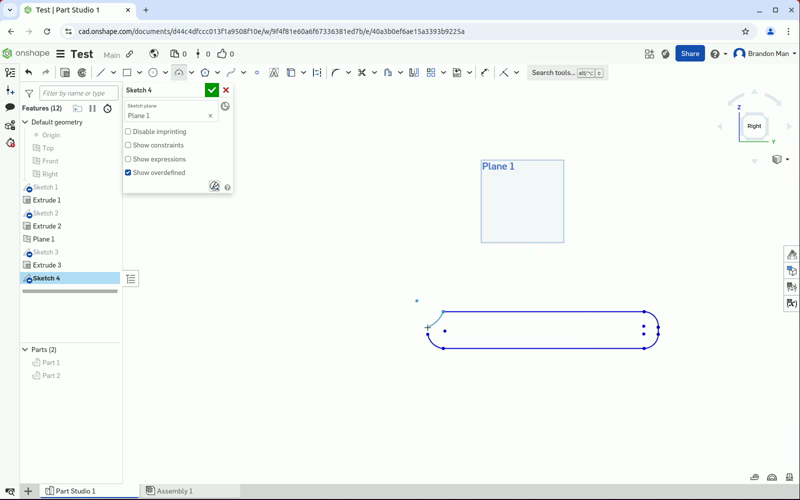
scroll(6)
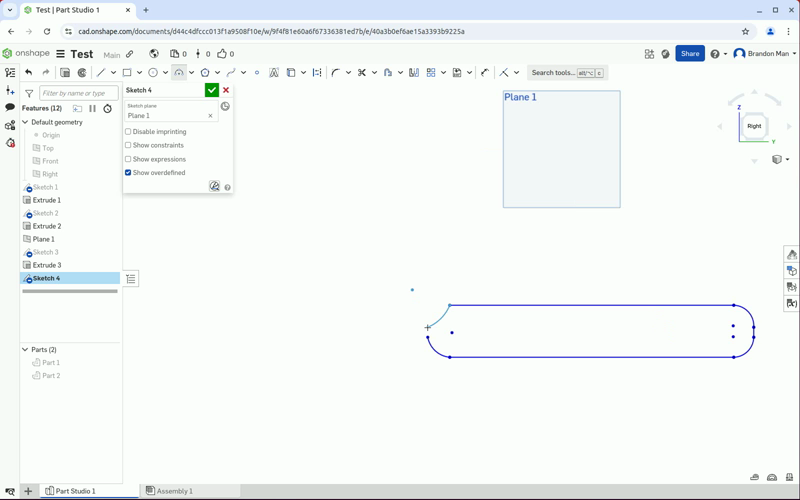
scroll(6)
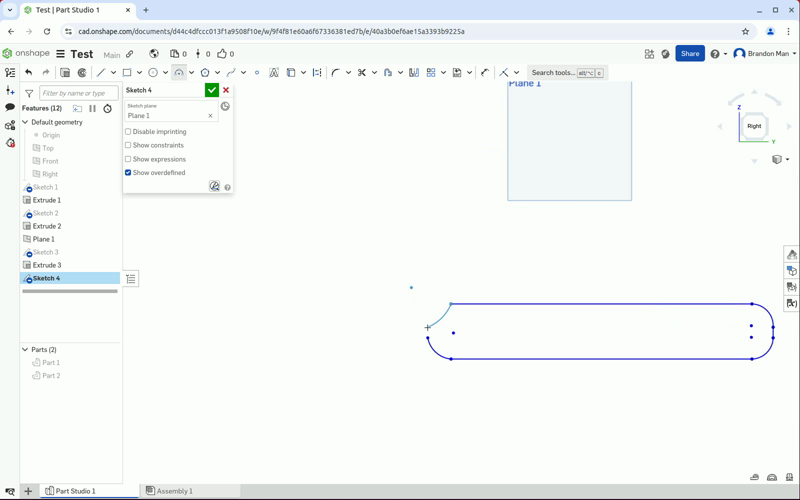
scroll(6)
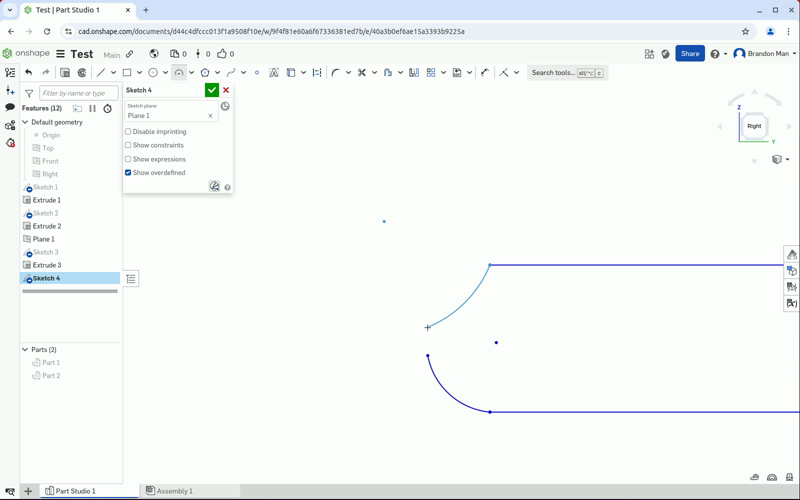
click(427, 327)
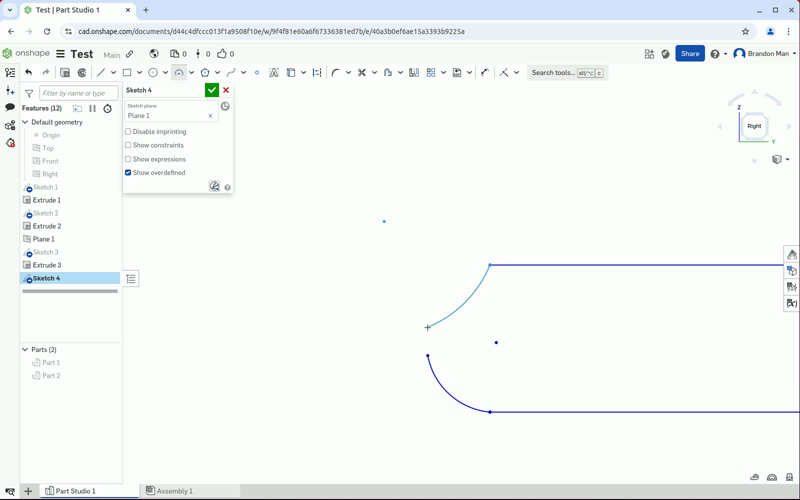
scroll(-6)
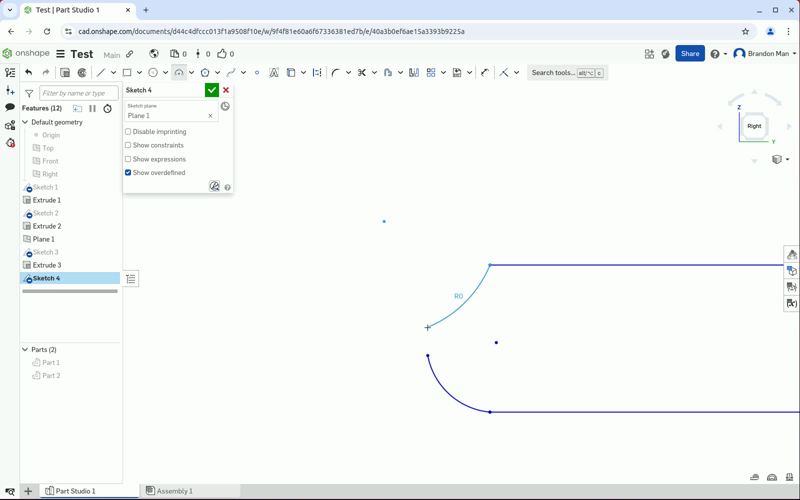
scroll(-6)
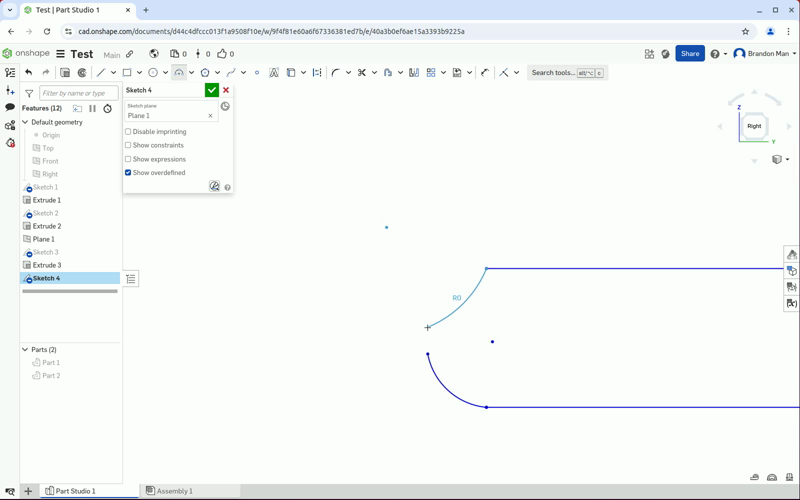
scroll(-6)
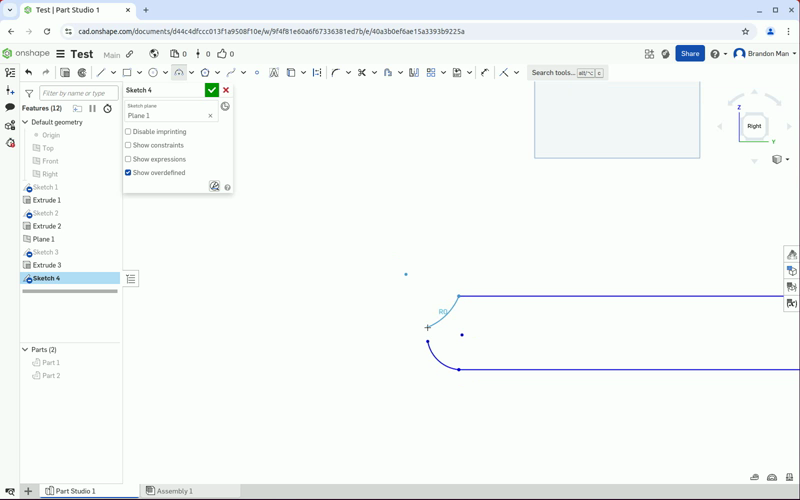
scroll(-6)
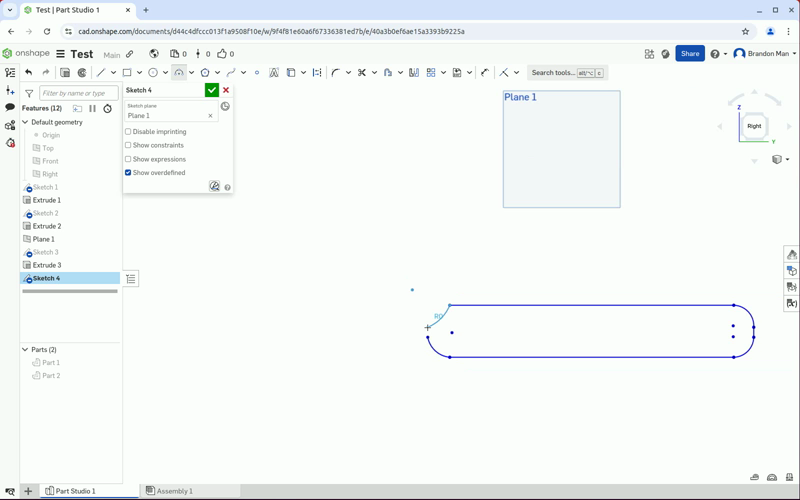
scroll(-6)
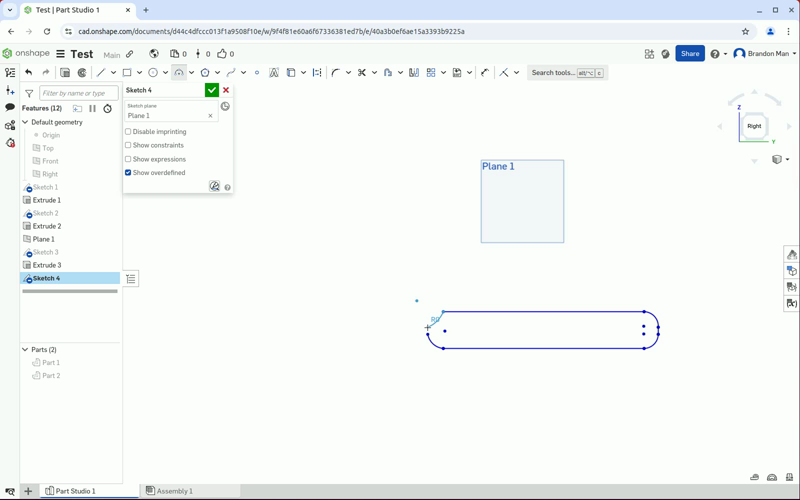
scroll(-6)
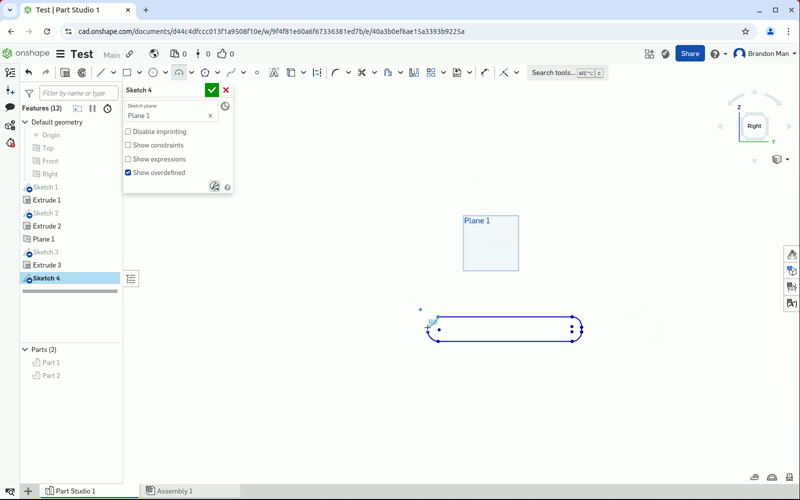
scroll(-6)
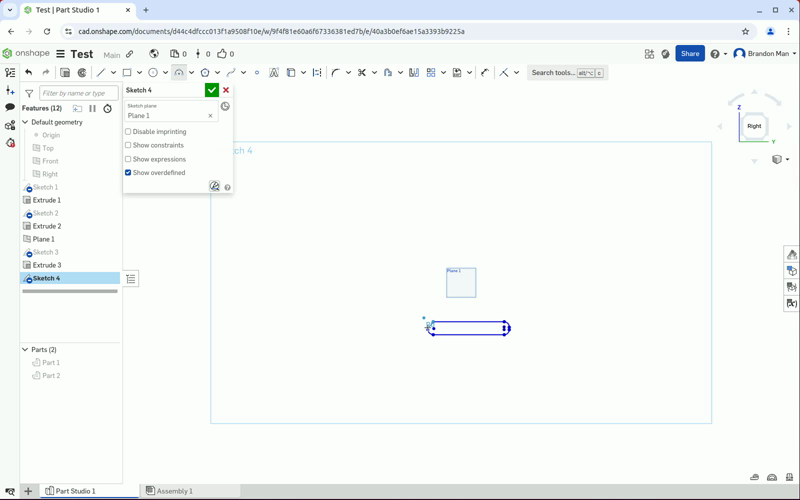
mouse_move(429, 323)
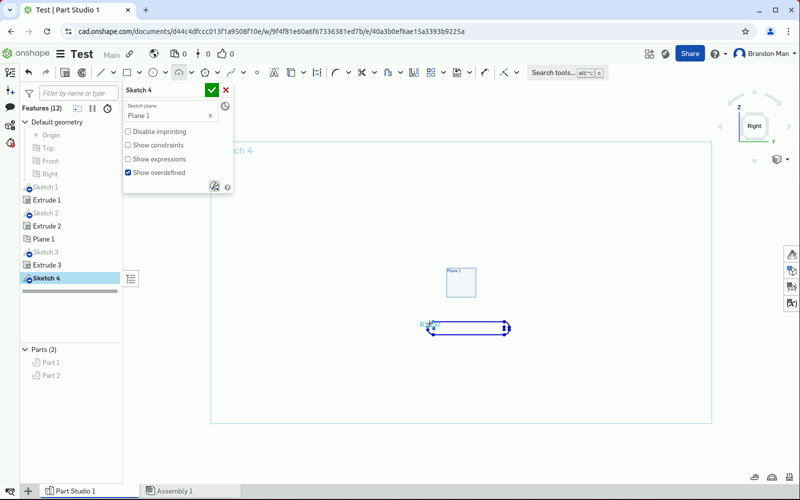
scroll(6)
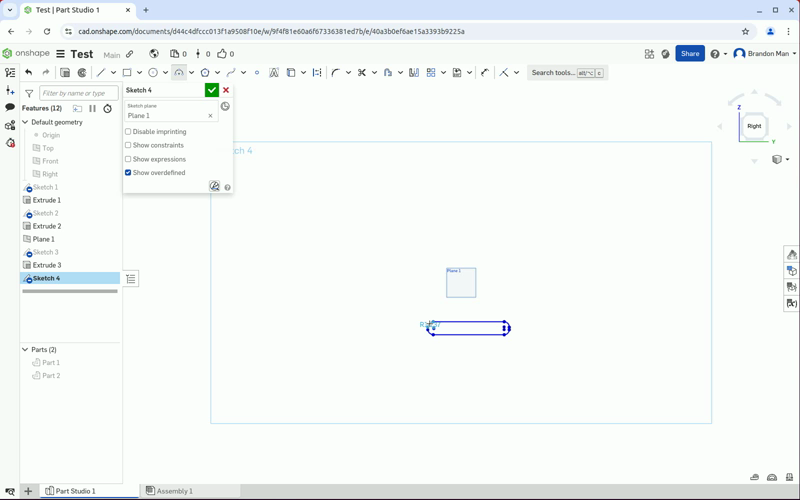
scroll(6)
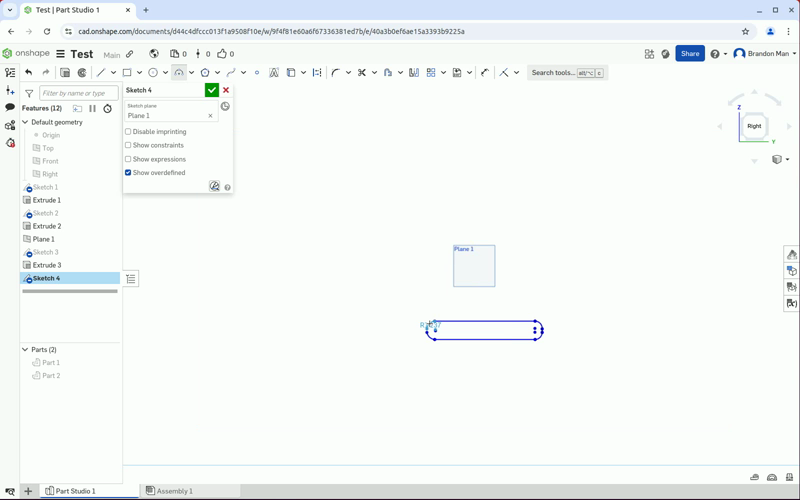
scroll(6)
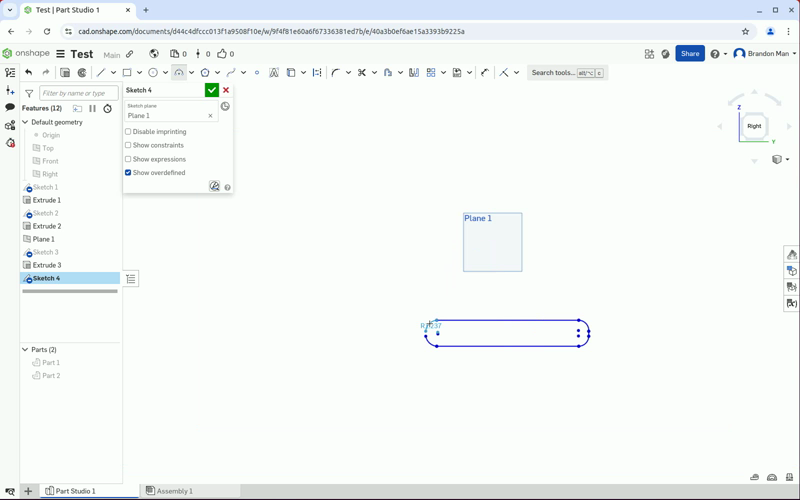
scroll(6)
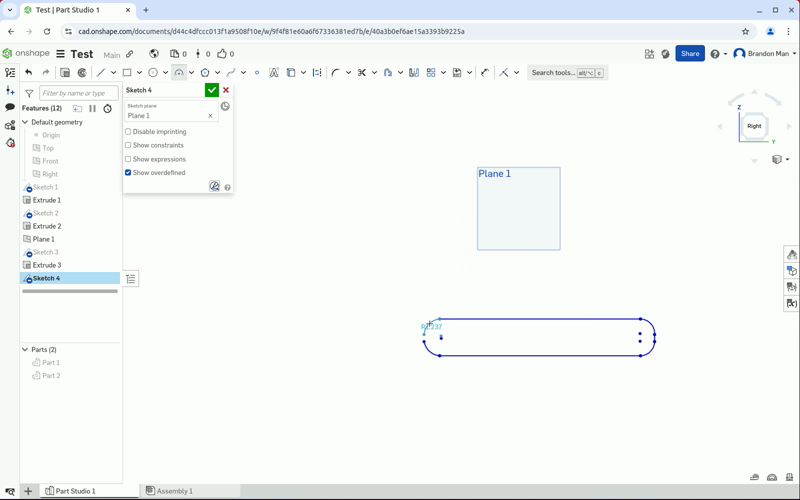
scroll(6)
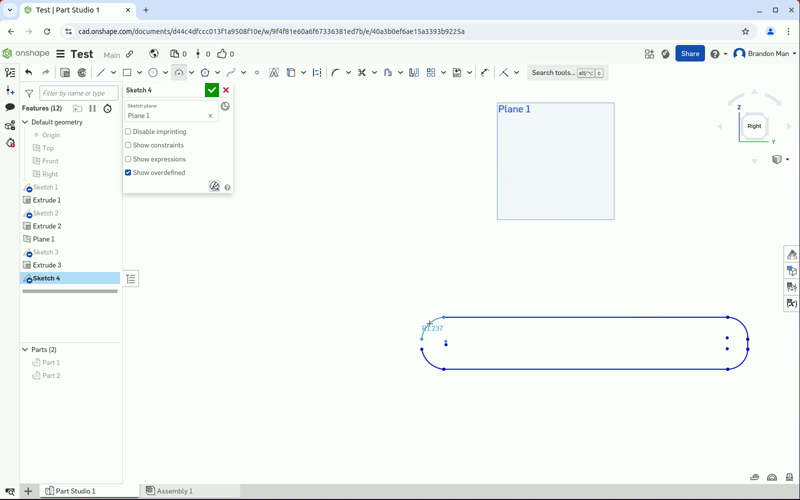
scroll(6)
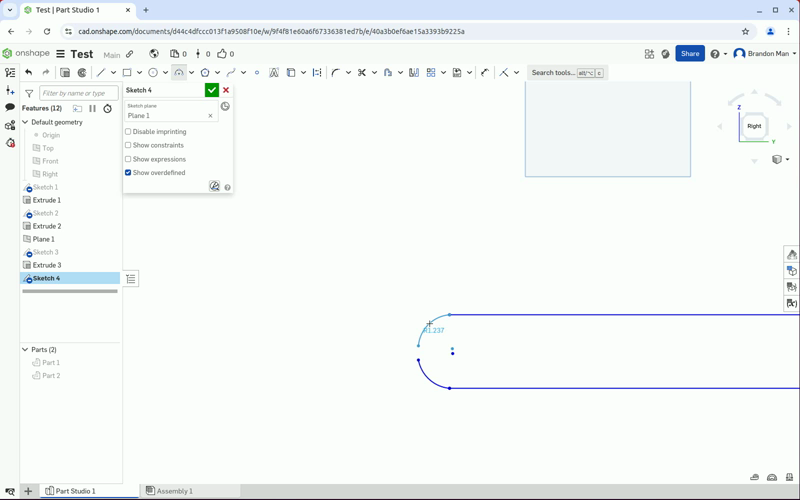
scroll(6)
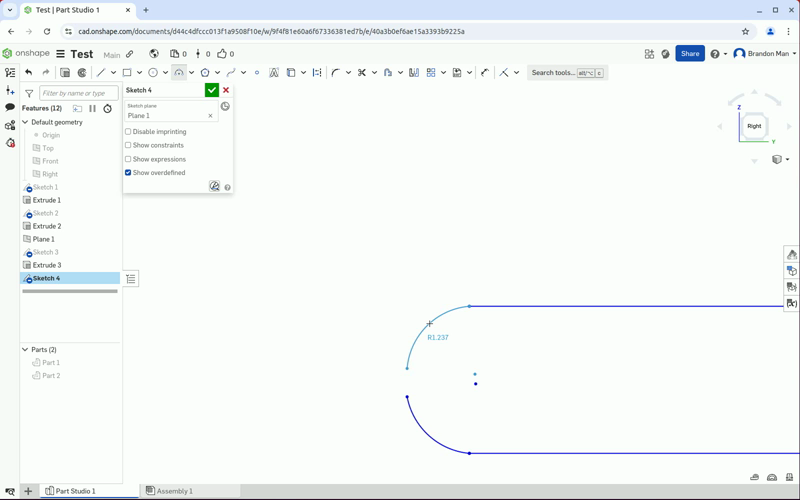
click(429, 323)
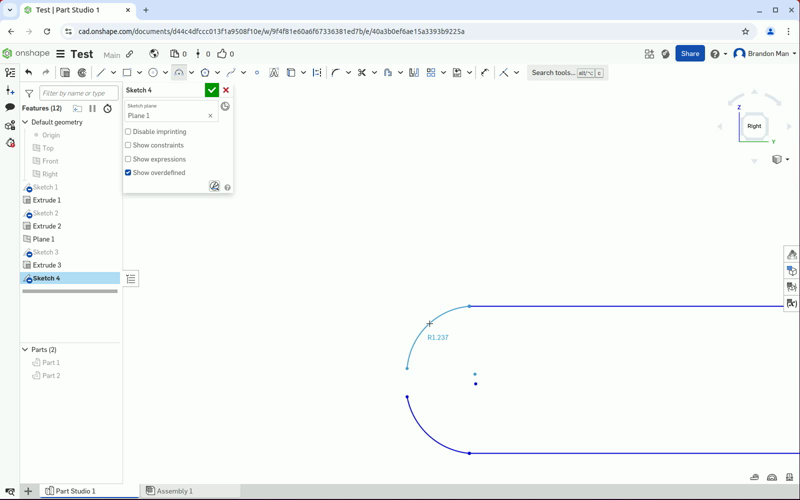
scroll(-6)
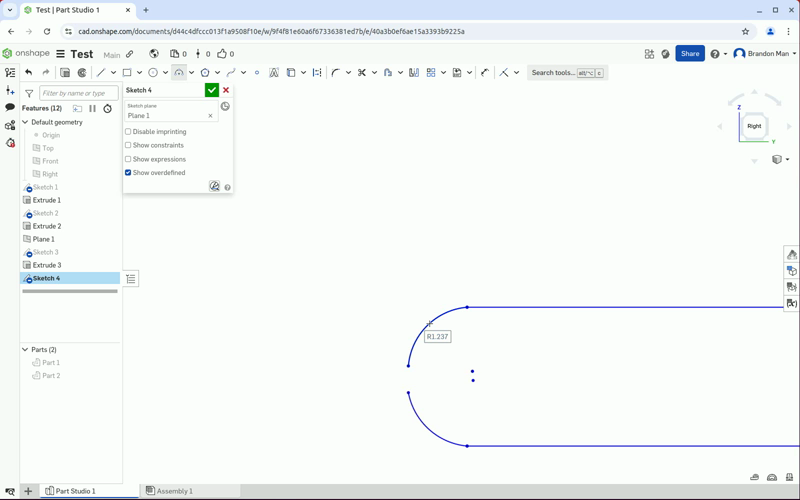
scroll(-6)
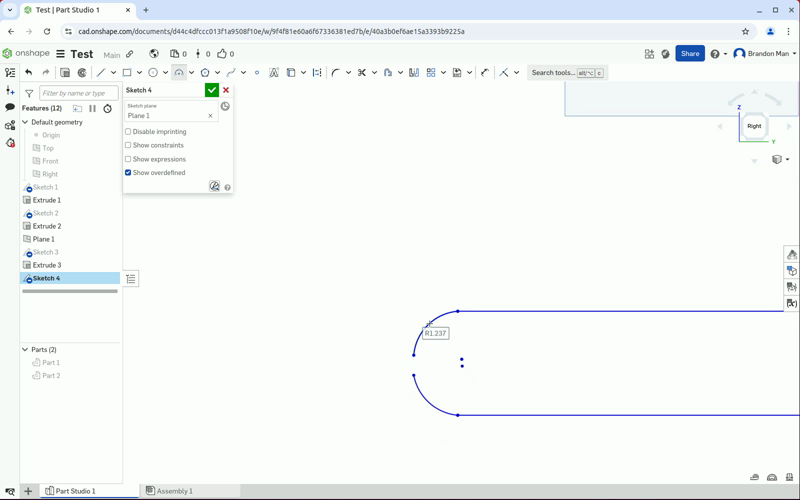
scroll(-6)
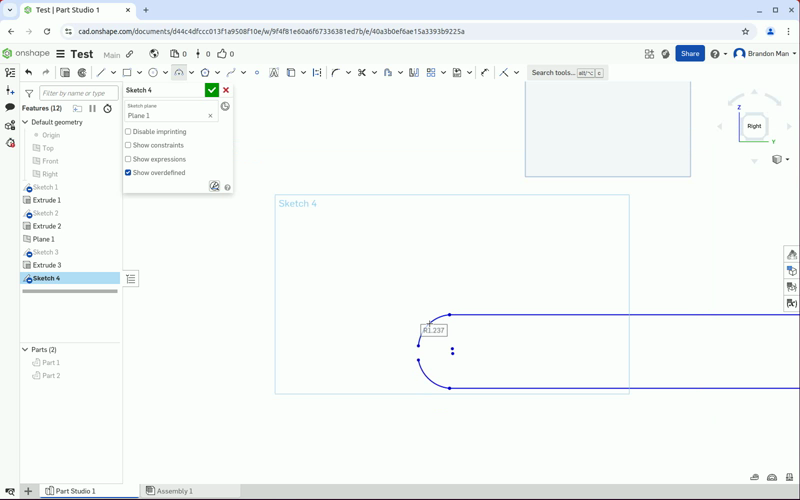
scroll(-6)
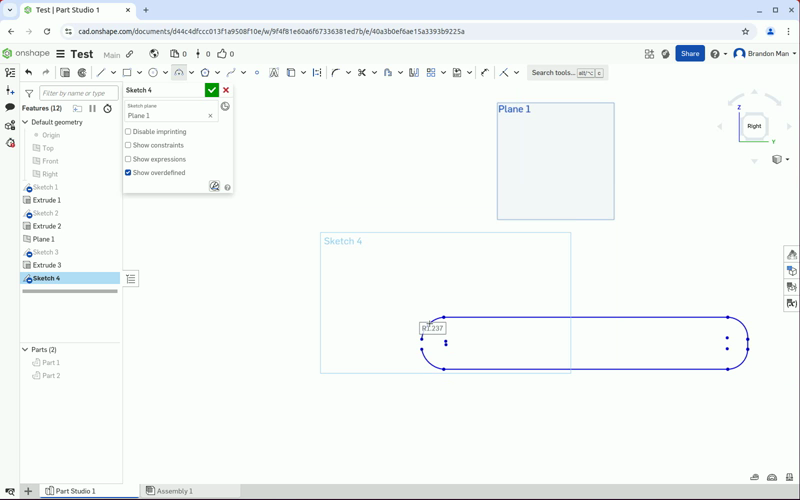
scroll(-6)
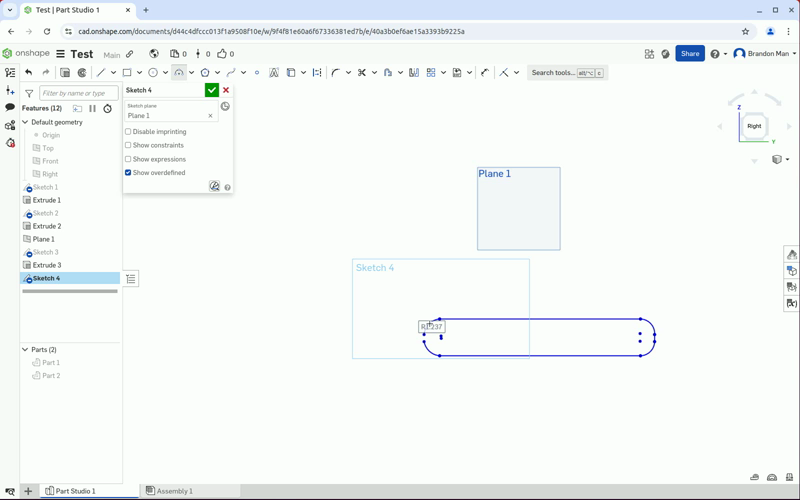
scroll(-6)
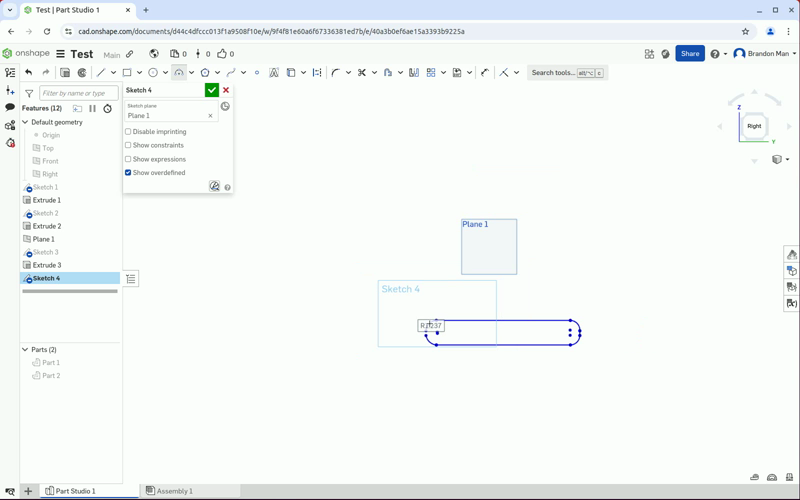
scroll(-6)
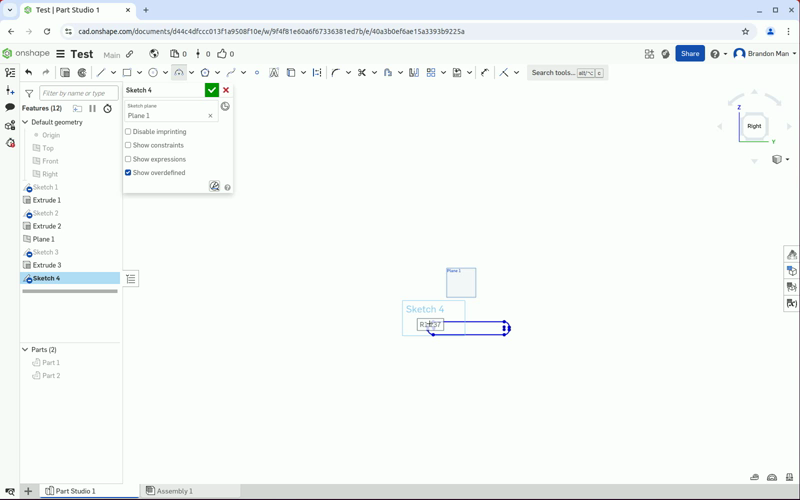
key_up(shift)
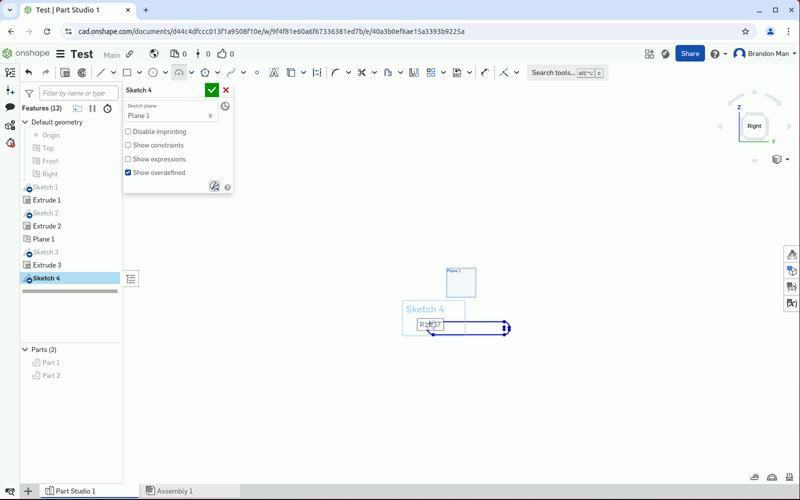
key(esc)
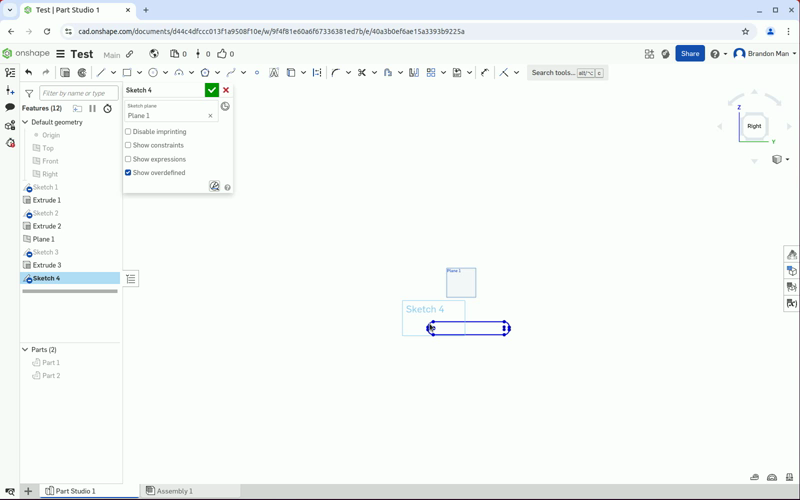
key(l)
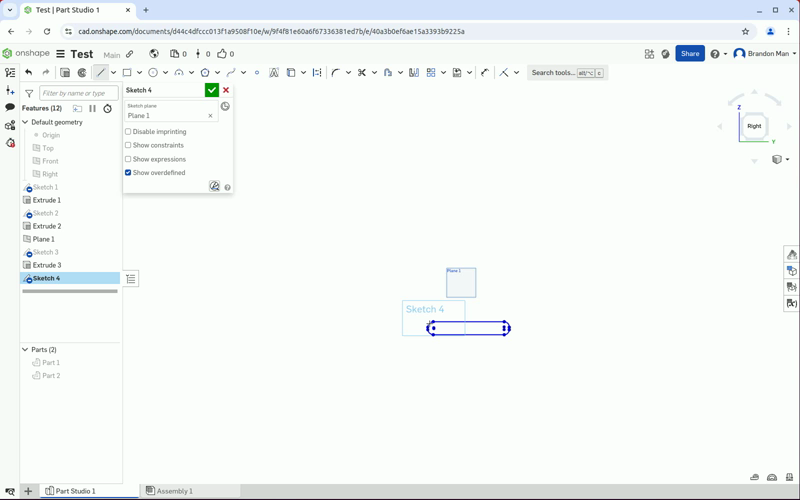
mouse_move(427, 327)
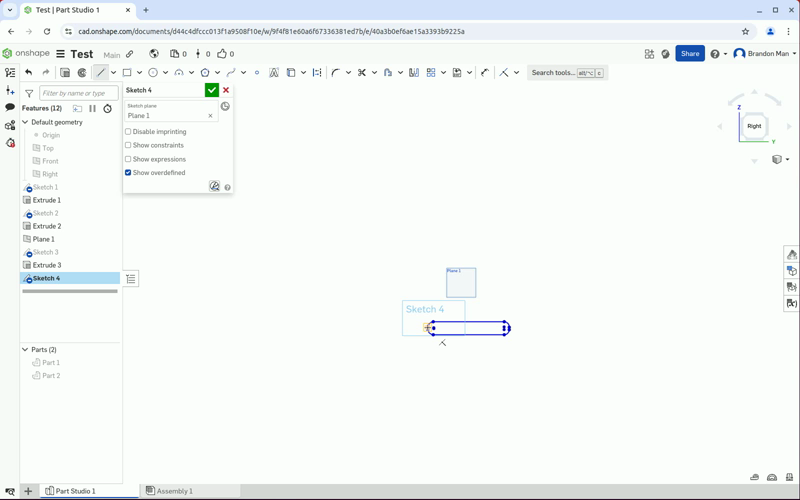
scroll(6)
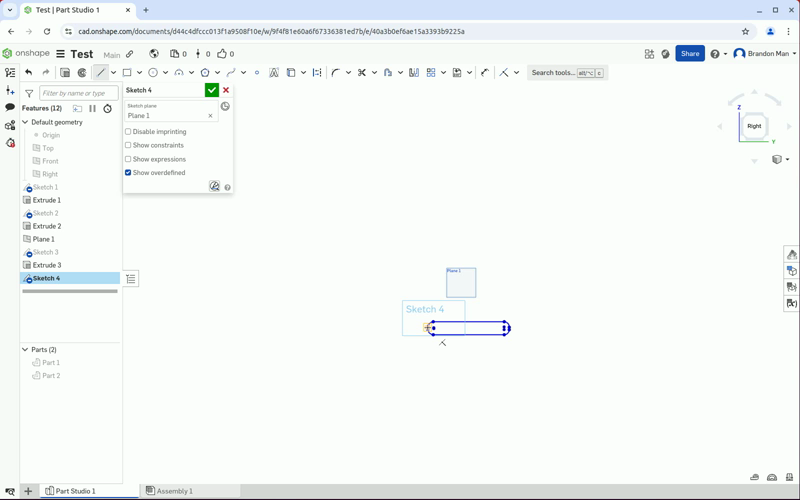
scroll(6)
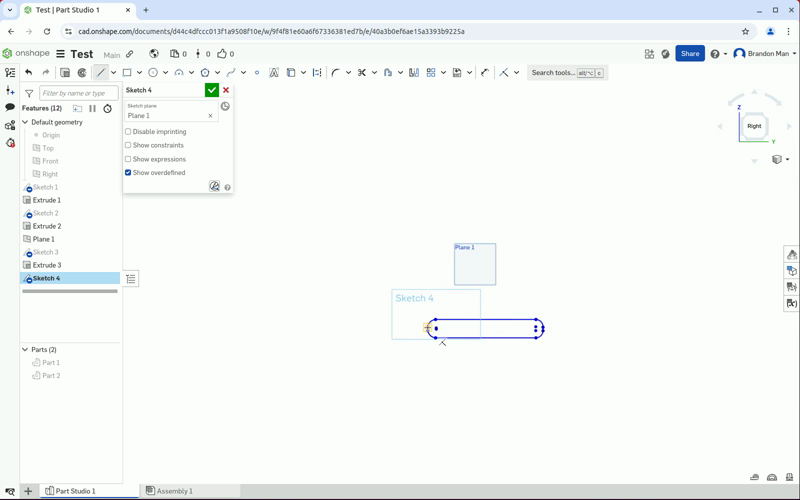
scroll(6)
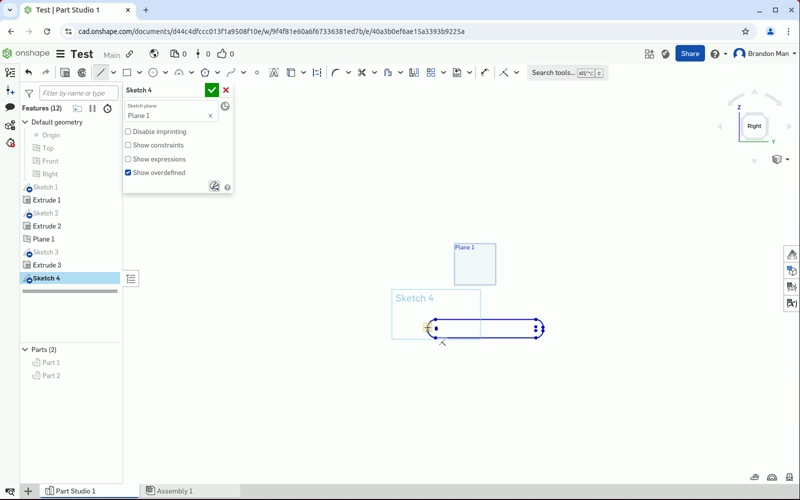
scroll(6)
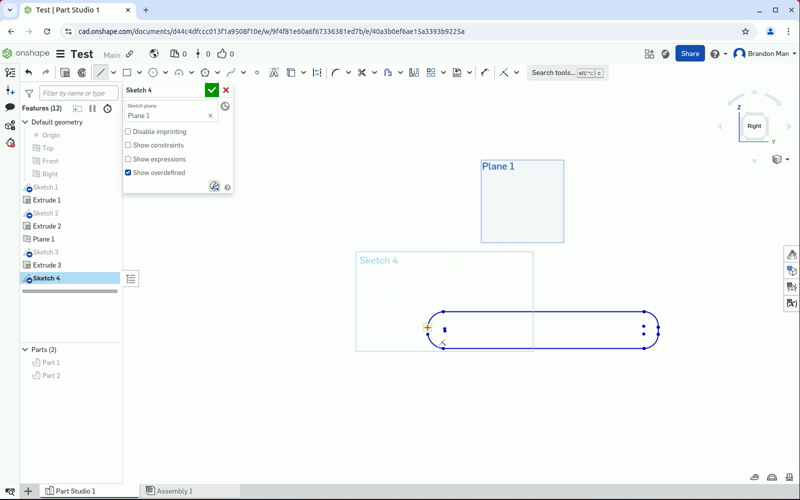
scroll(6)
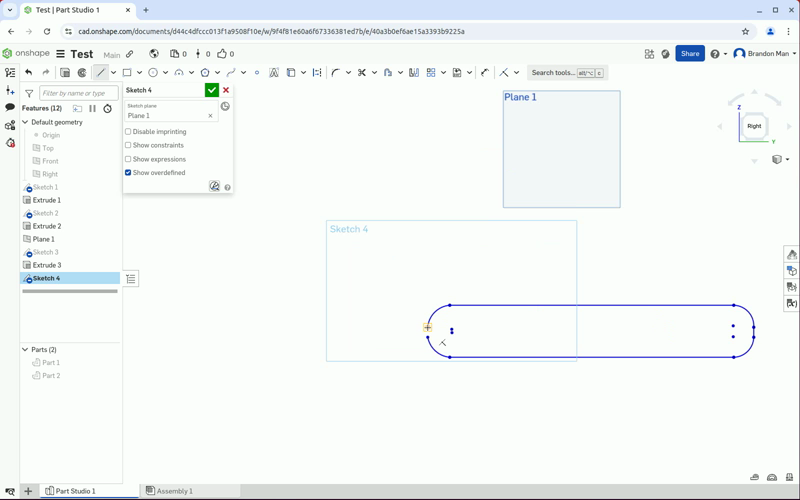
scroll(6)
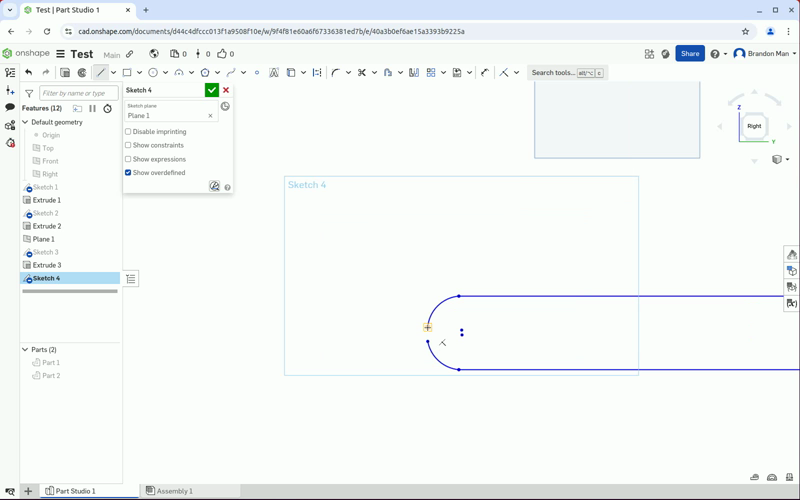
scroll(6)
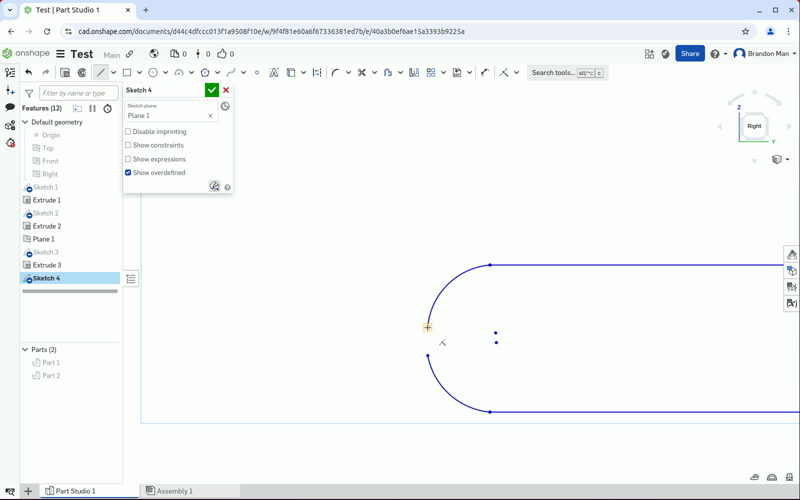
click(427, 327)
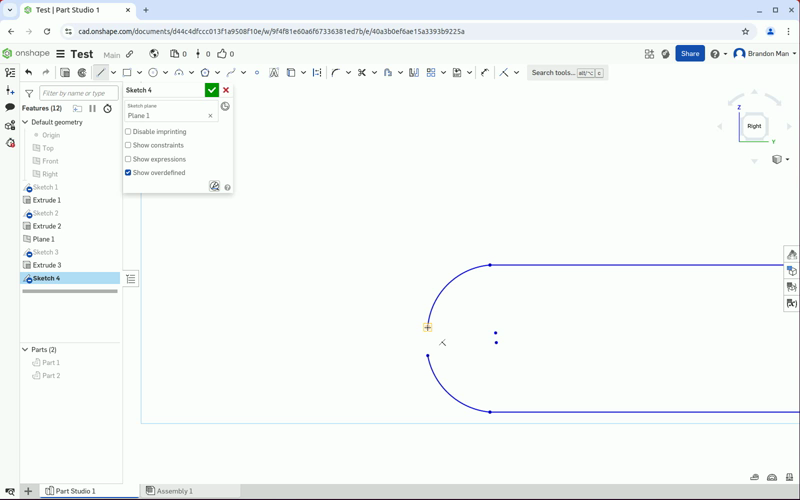
scroll(-6)
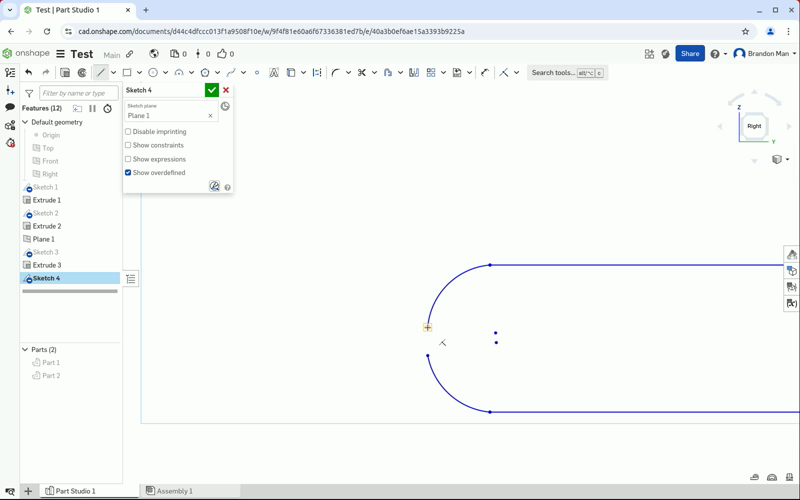
scroll(-6)
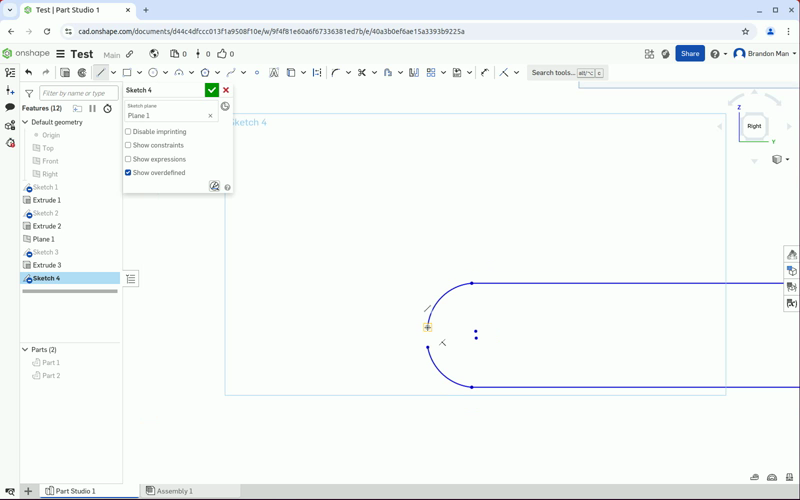
scroll(-6)
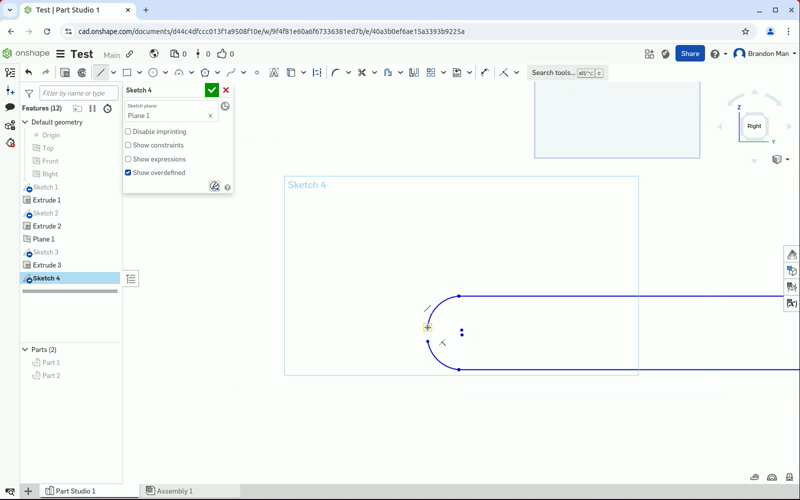
scroll(-6)
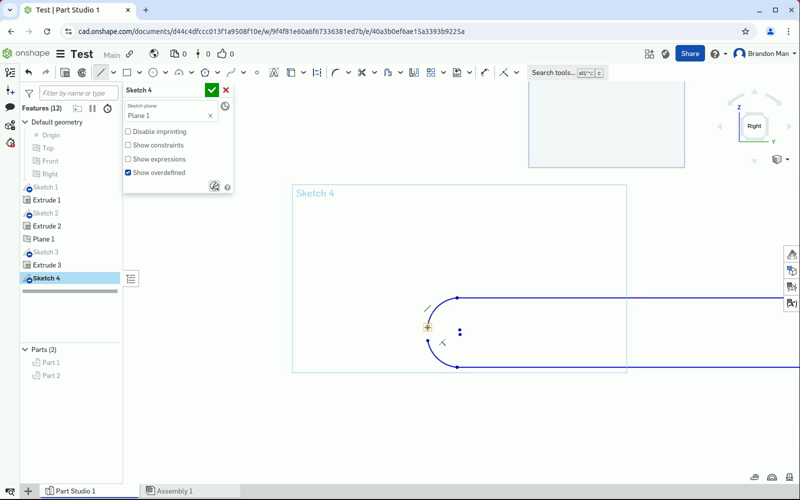
scroll(-6)
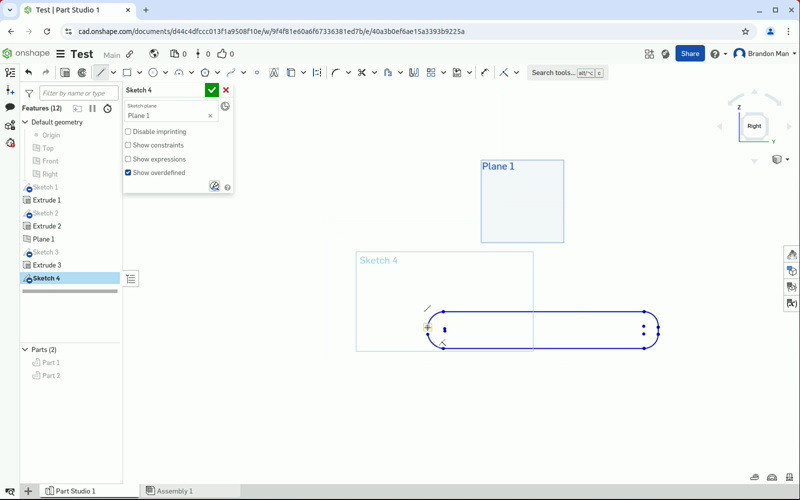
scroll(-6)
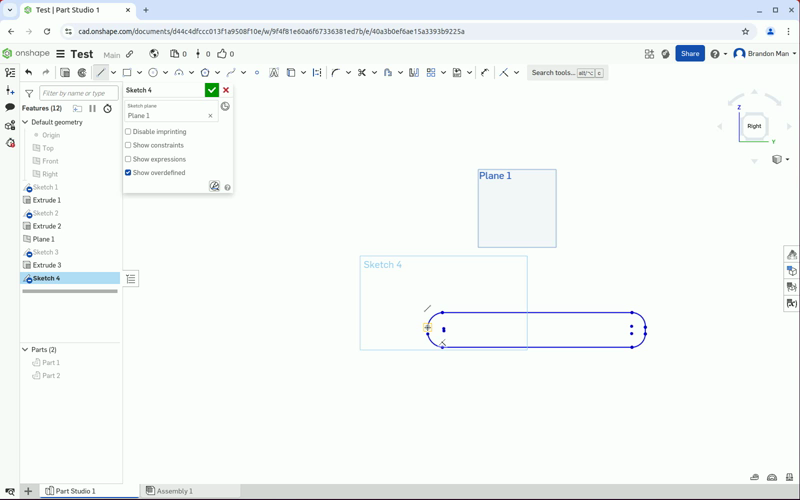
scroll(-6)
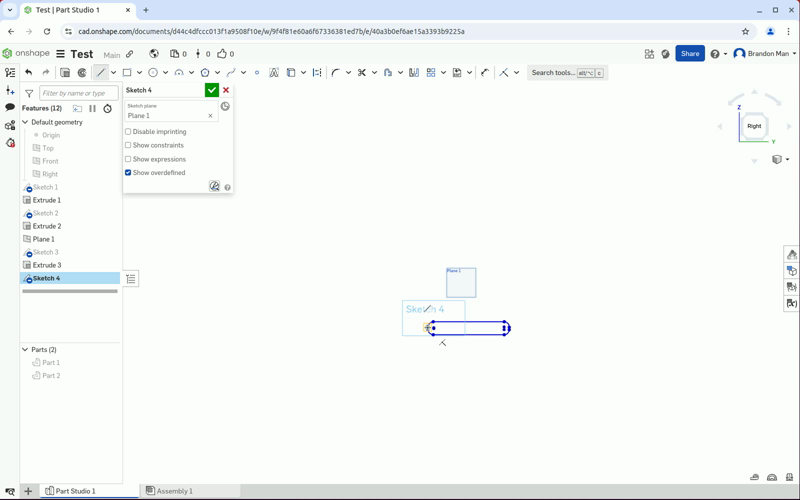
mouse_move(457, 327)
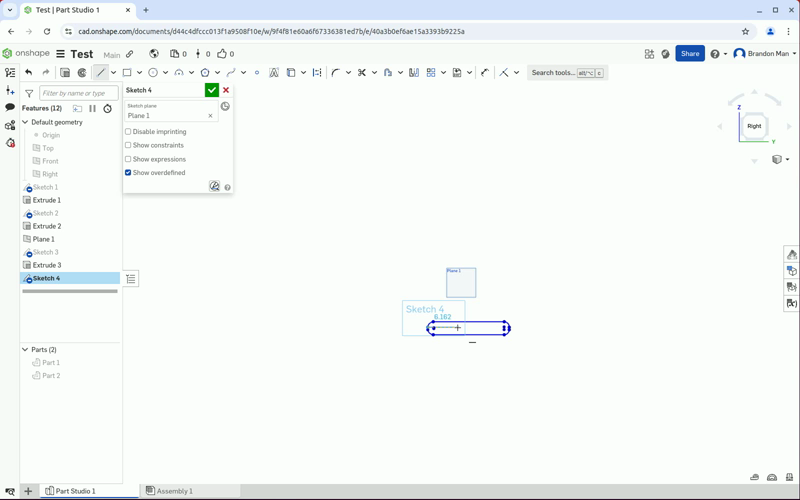
key_down(shift)
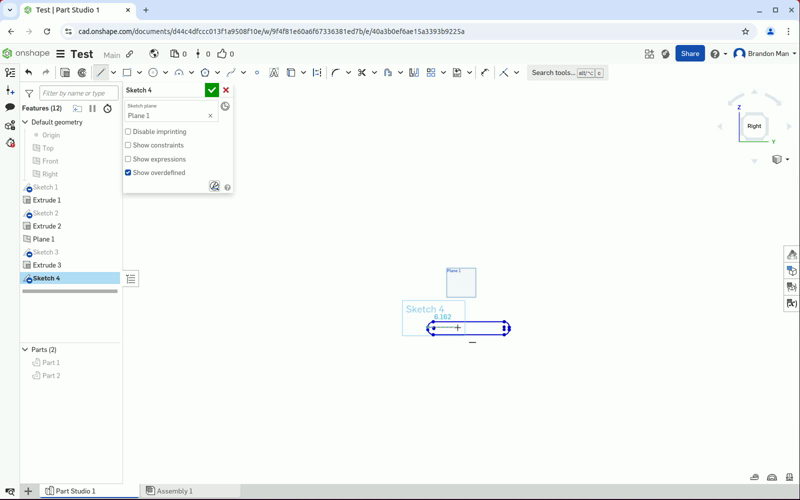
mouse_move(427, 329)
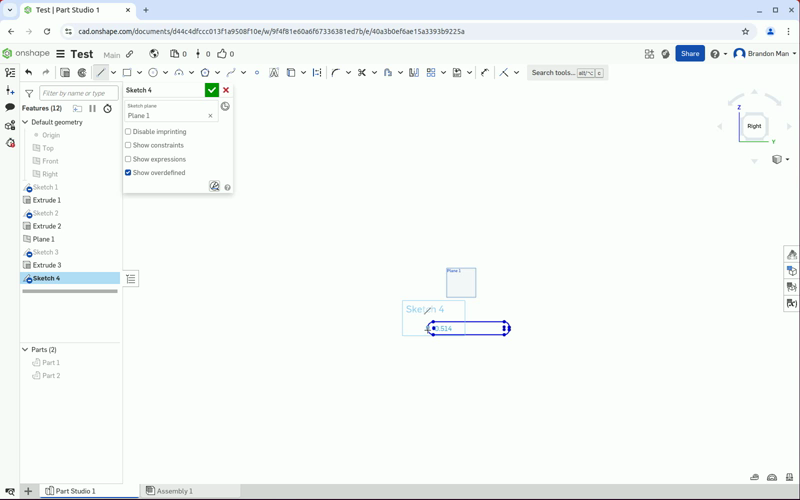
scroll(6)
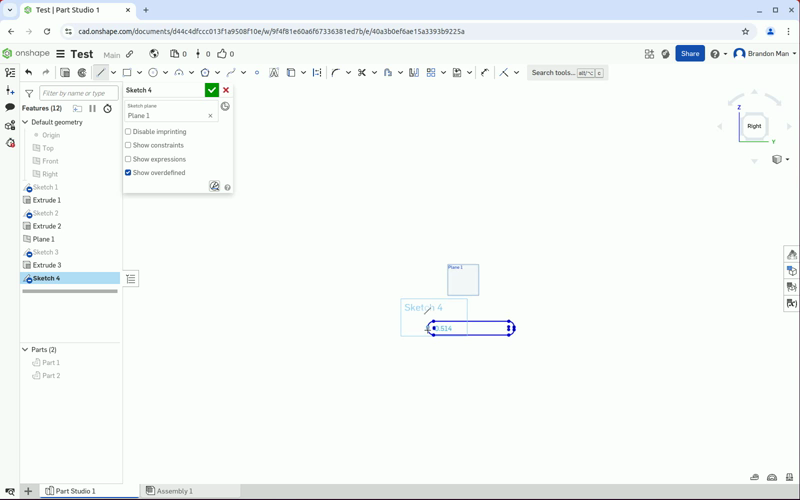
scroll(6)
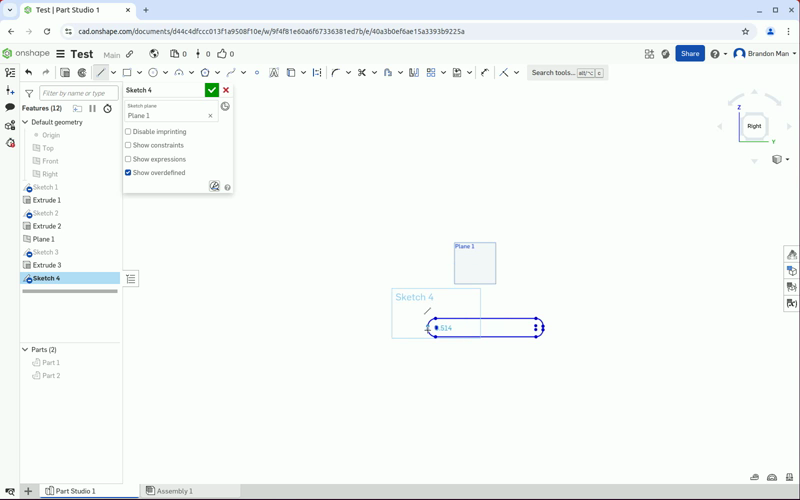
scroll(6)
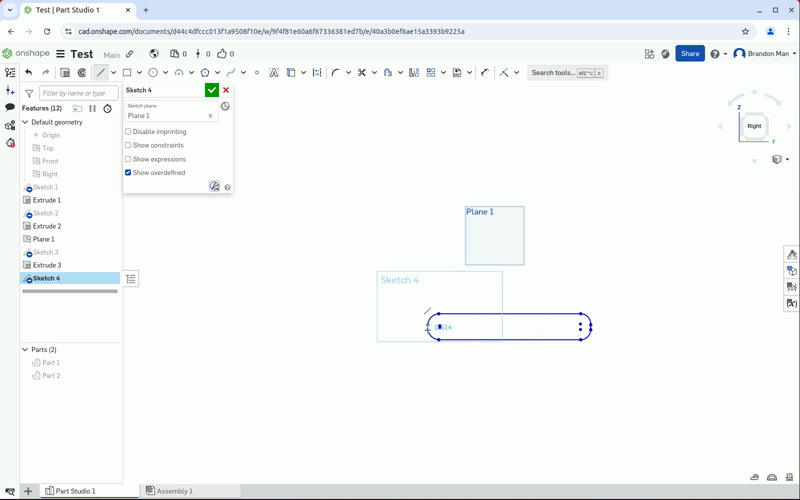
scroll(6)
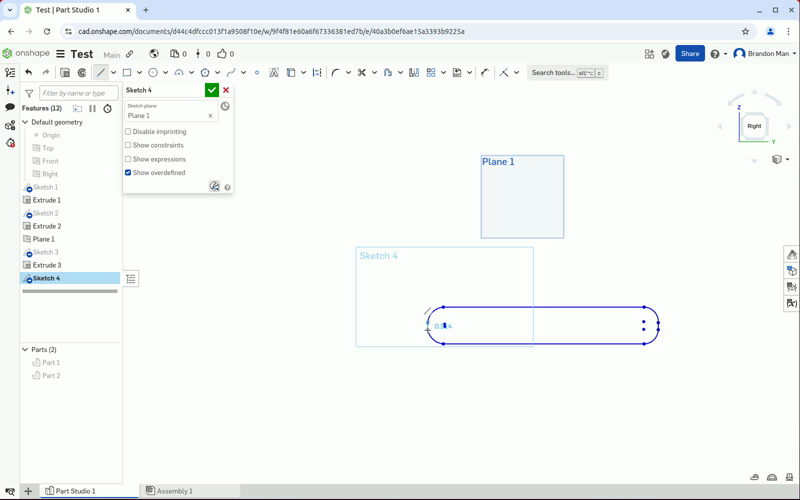
scroll(6)
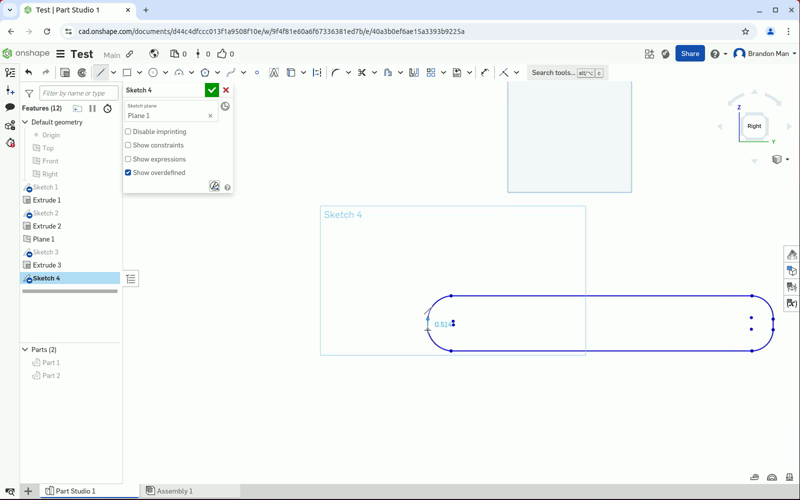
scroll(6)
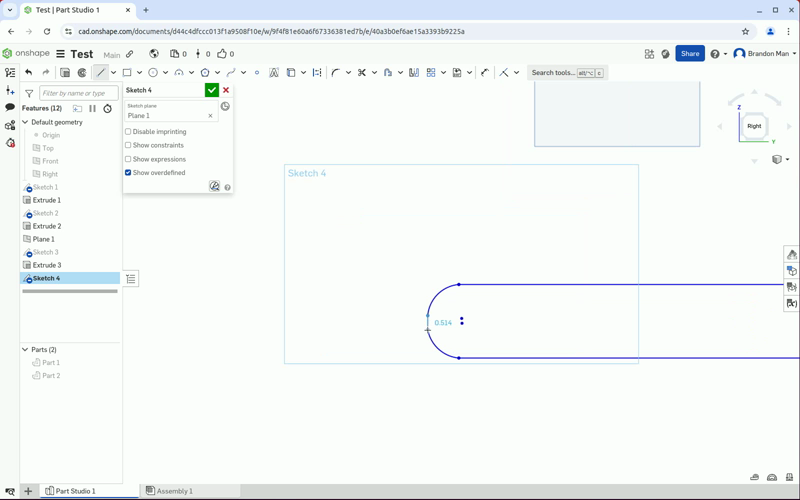
scroll(6)
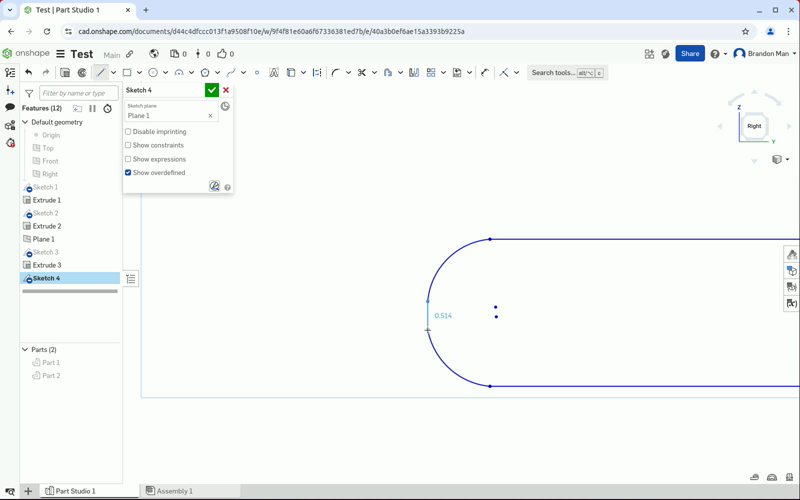
key_up(shift)
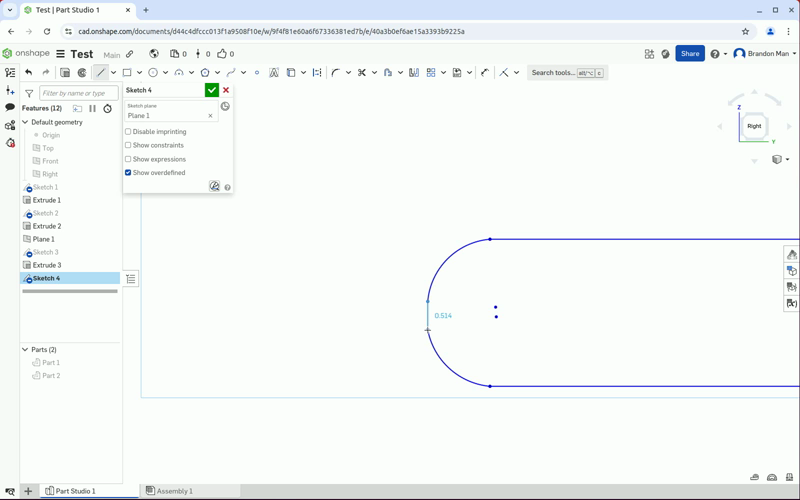
click(427, 329)
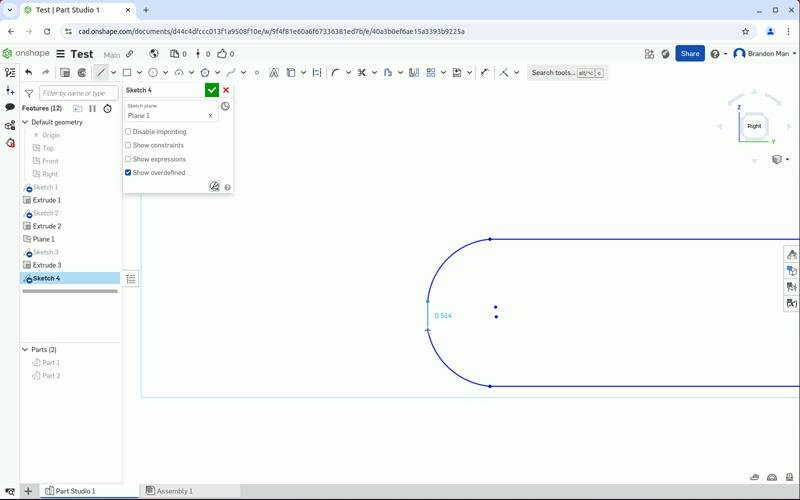
scroll(-6)
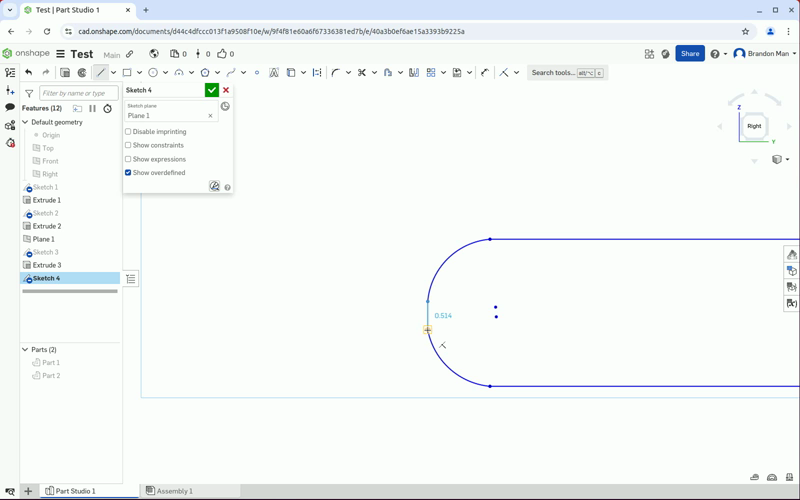
scroll(-6)
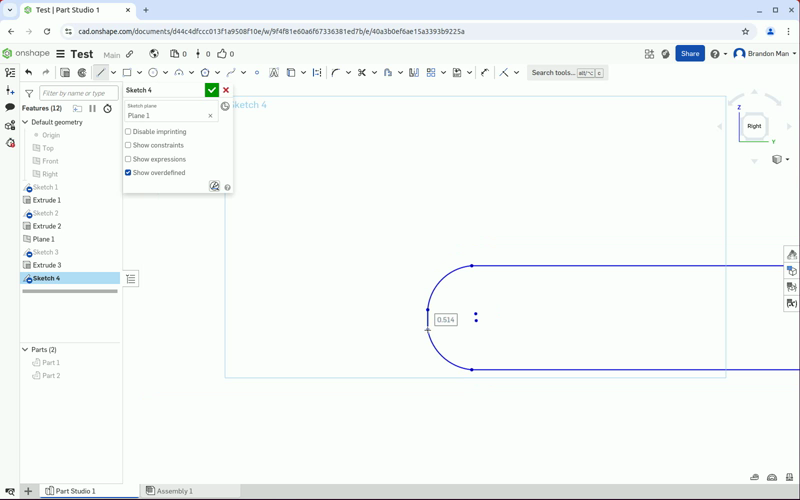
scroll(-6)
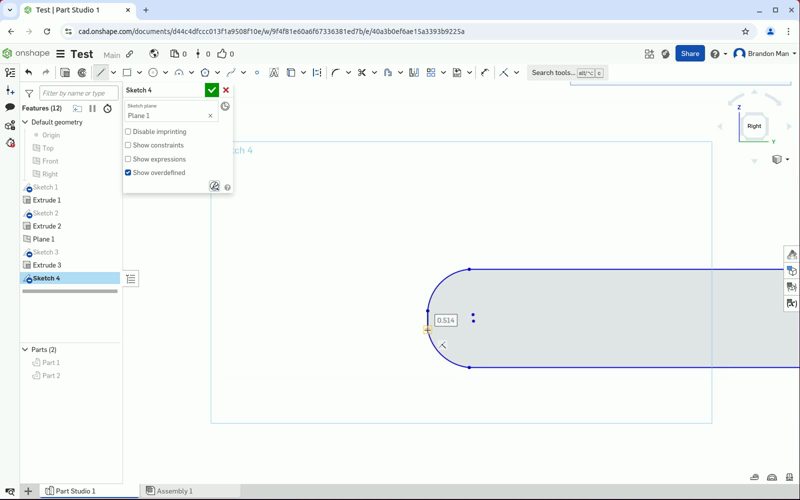
scroll(-6)
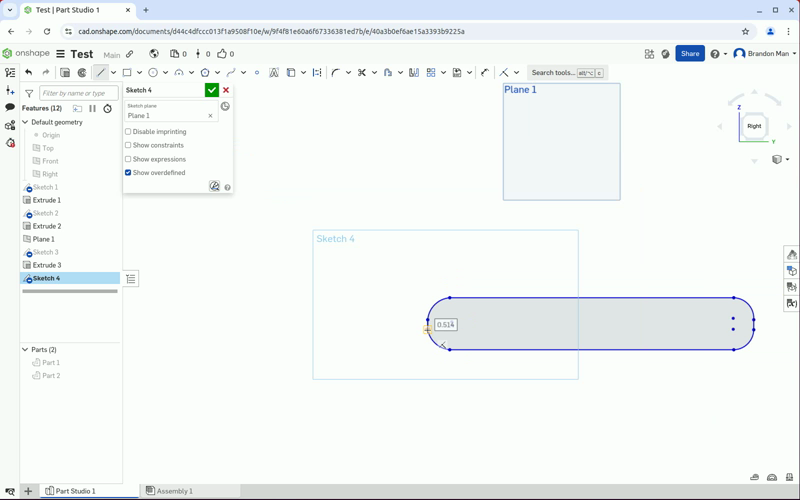
scroll(-6)
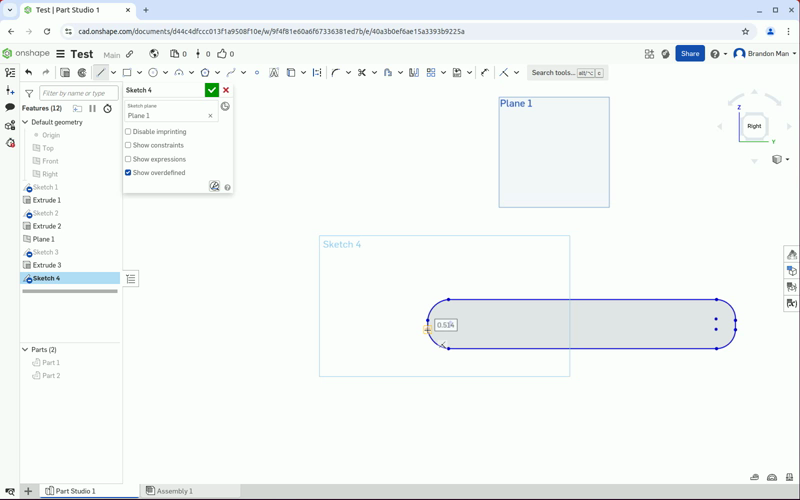
scroll(-6)
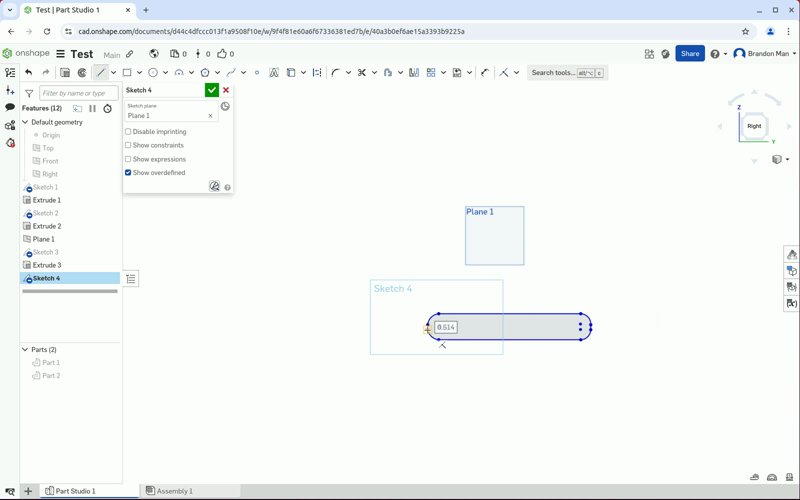
scroll(-6)
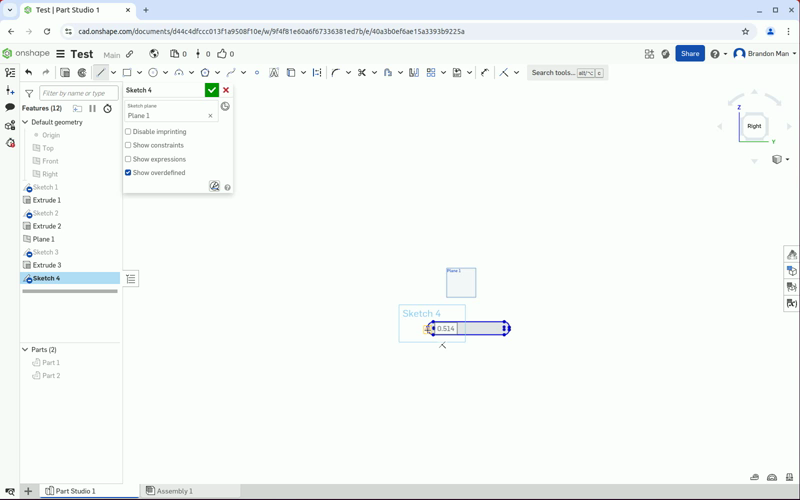
key(esc)
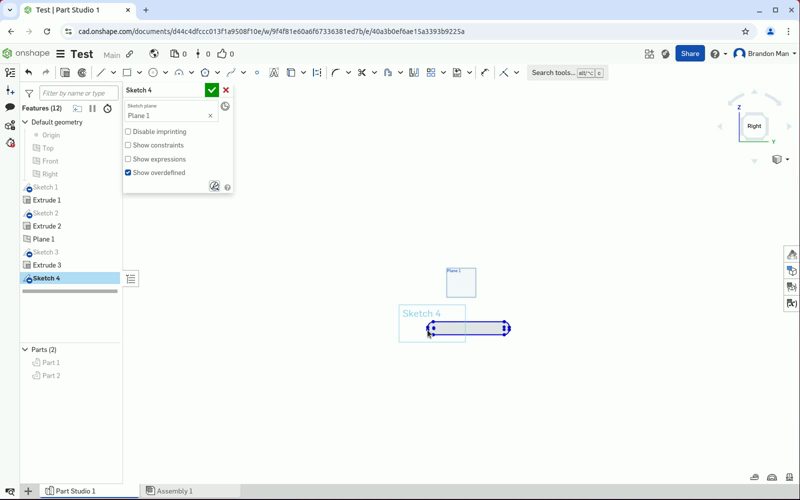
mouse_move(483, 323)
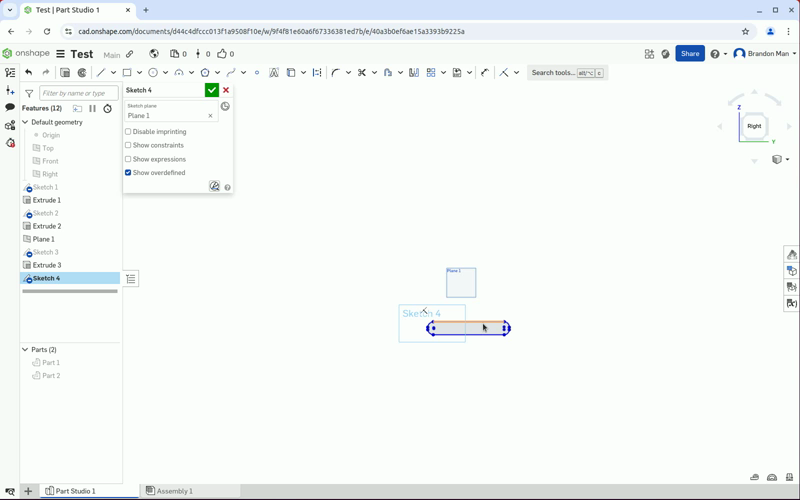
scroll(6)
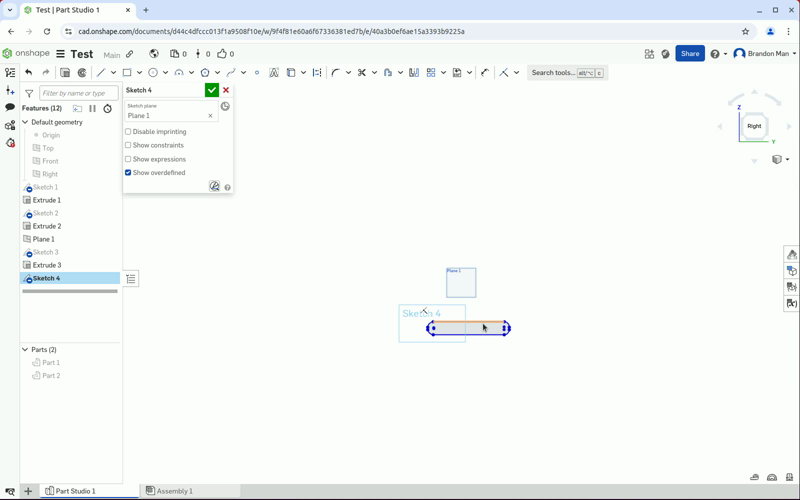
scroll(6)
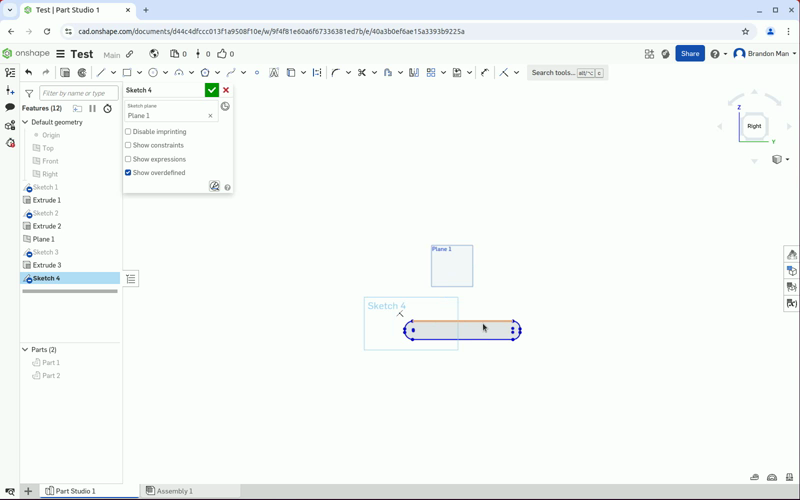
scroll(6)
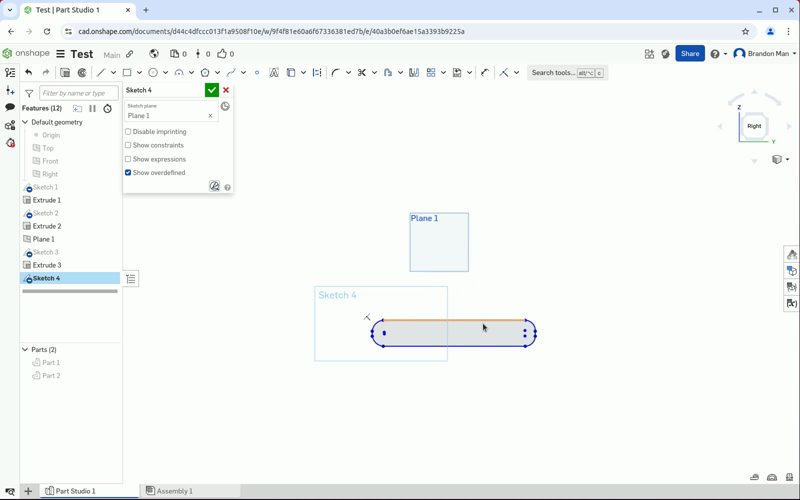
scroll(6)
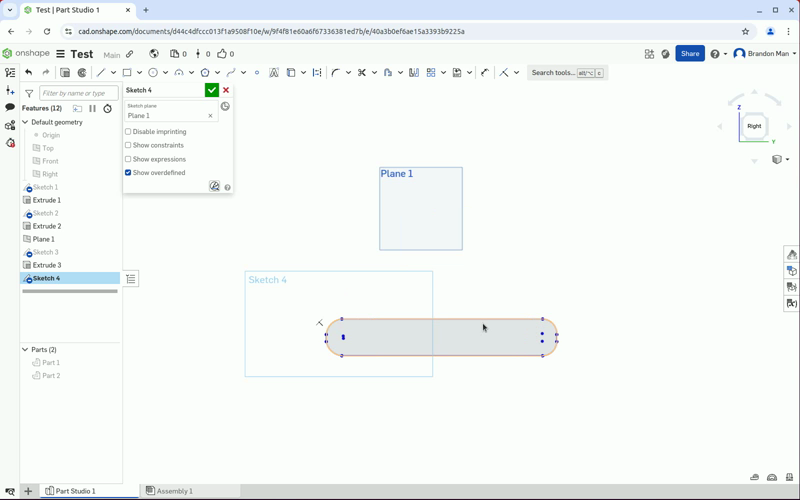
scroll(6)
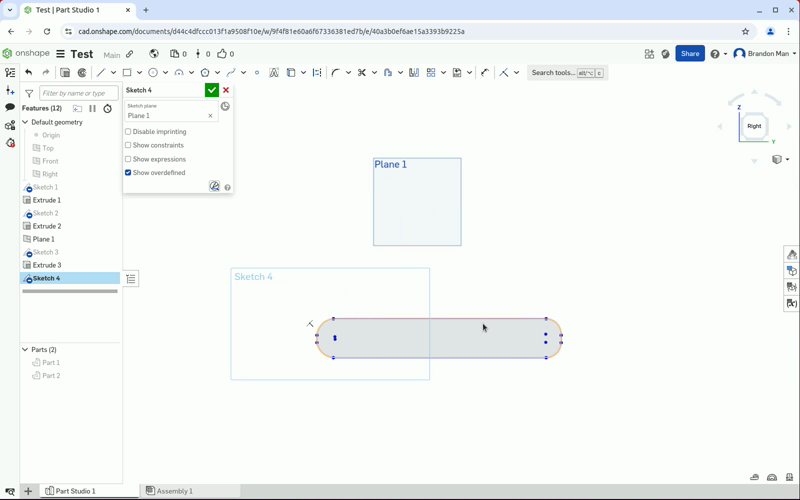
scroll(6)
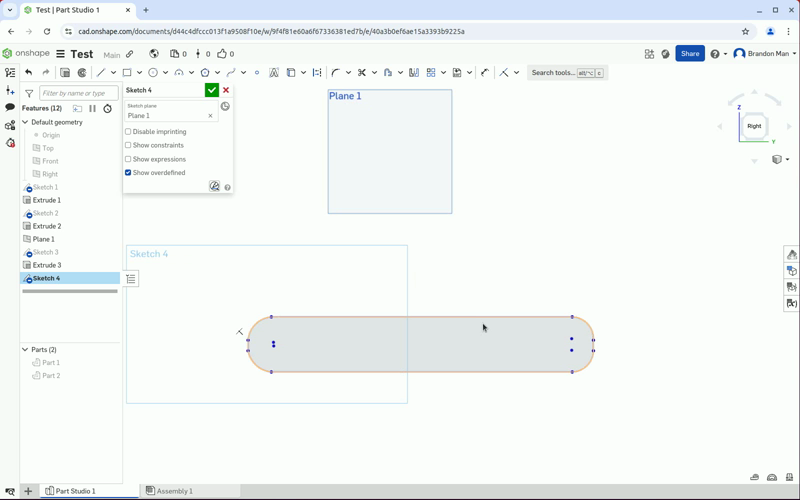
scroll(6)
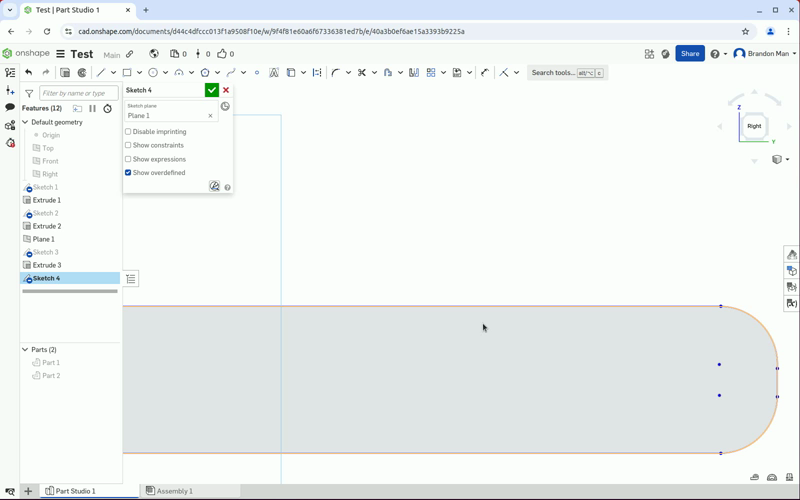
click(483, 323)
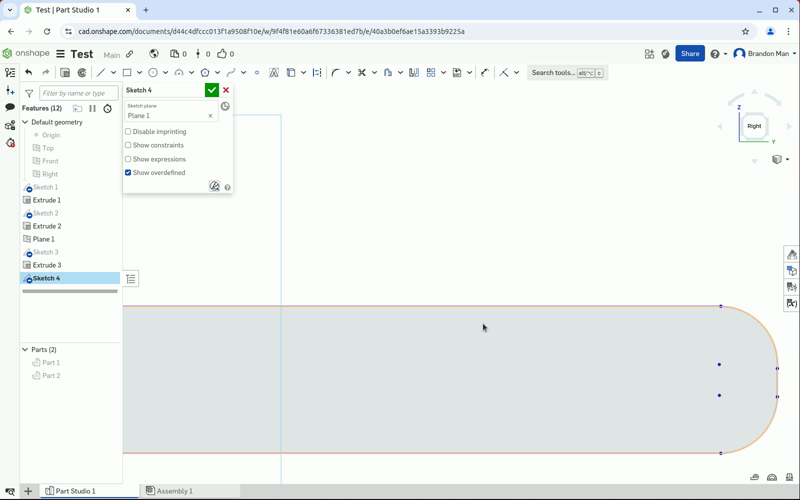
scroll(-6)
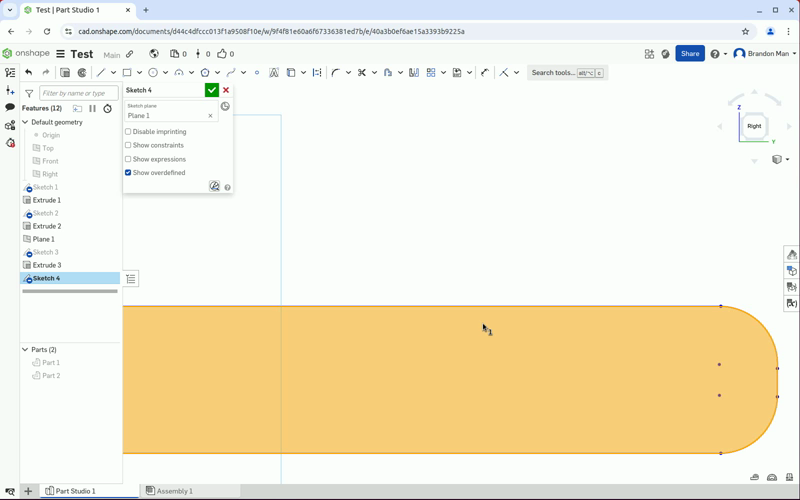
scroll(-6)
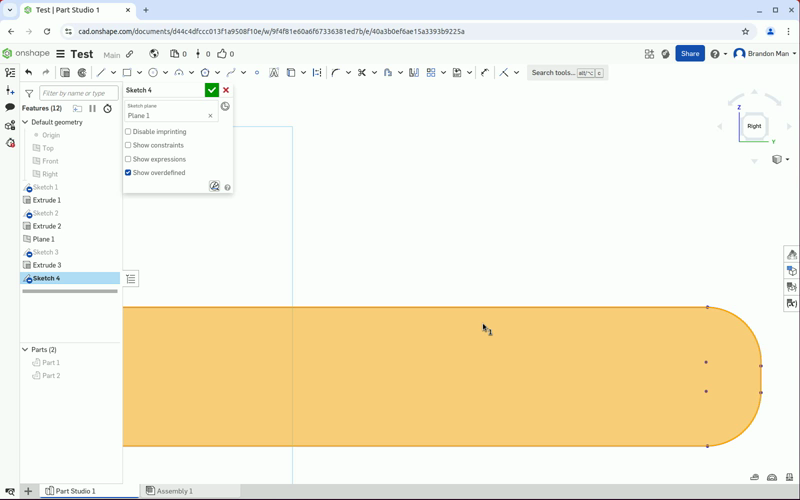
scroll(-6)
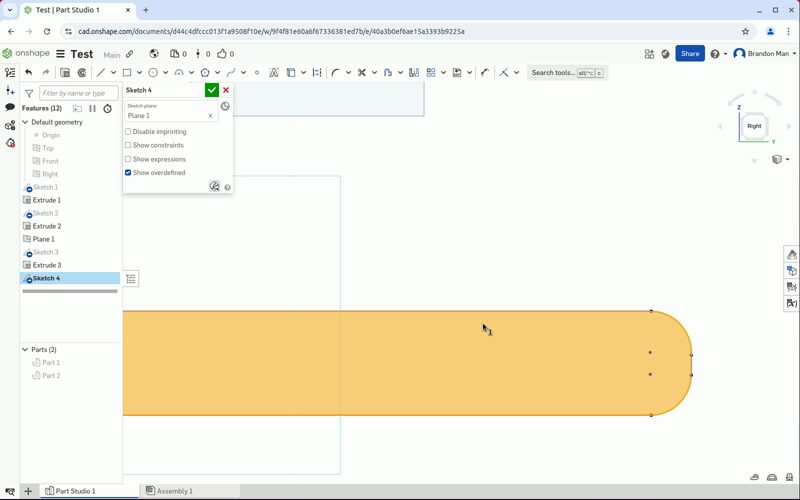
scroll(-6)
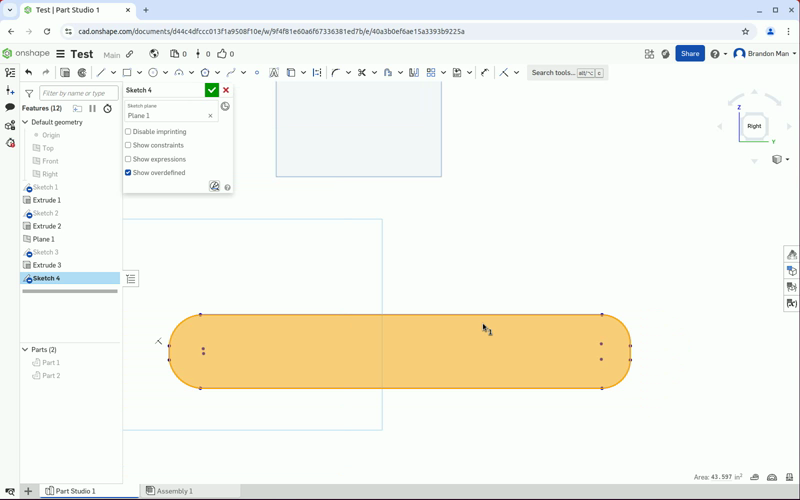
scroll(-6)
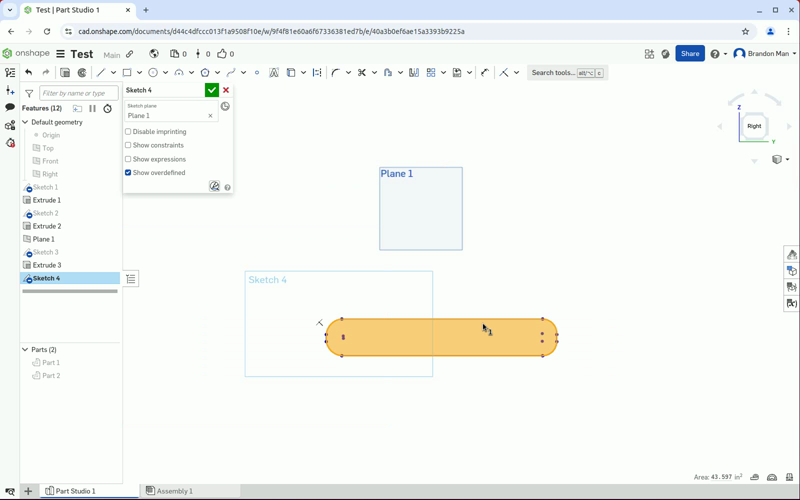
scroll(-6)
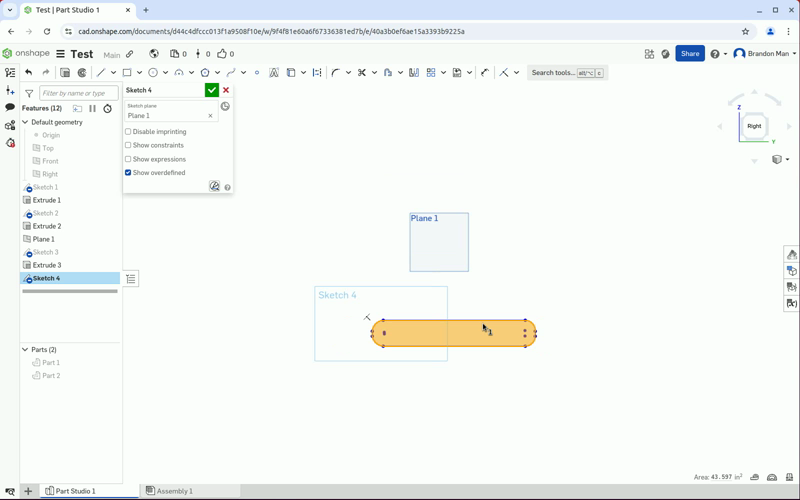
scroll(-6)
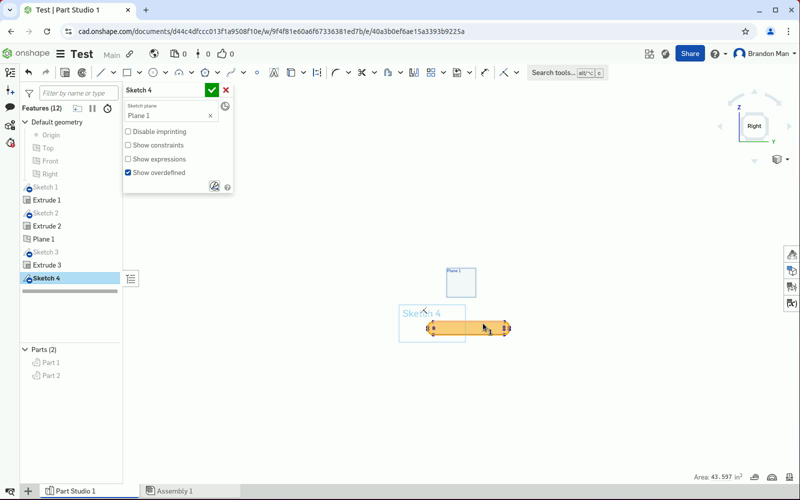
mouse_move(73, 352)
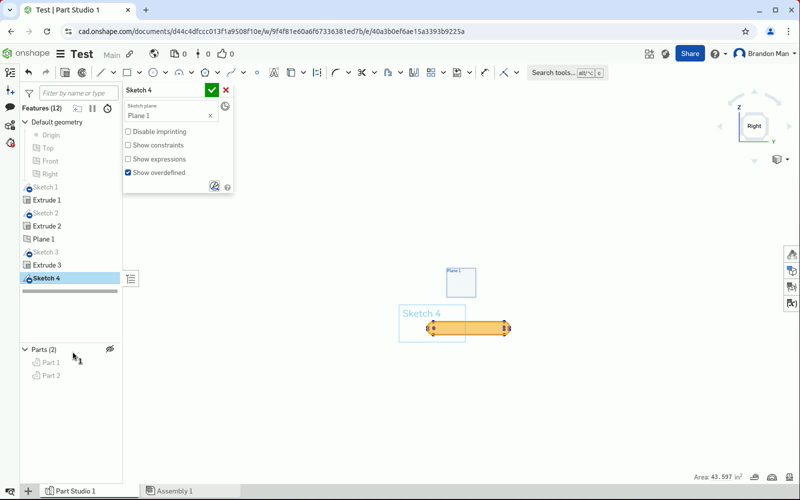
key(shift+y)
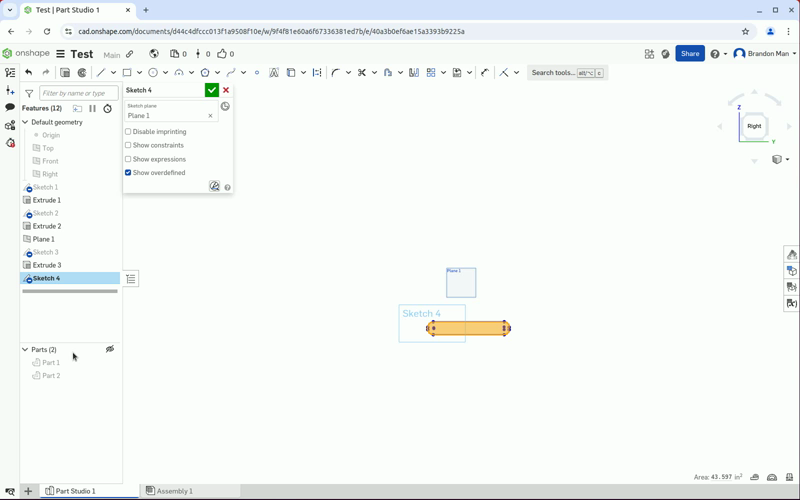
key(shift+e)
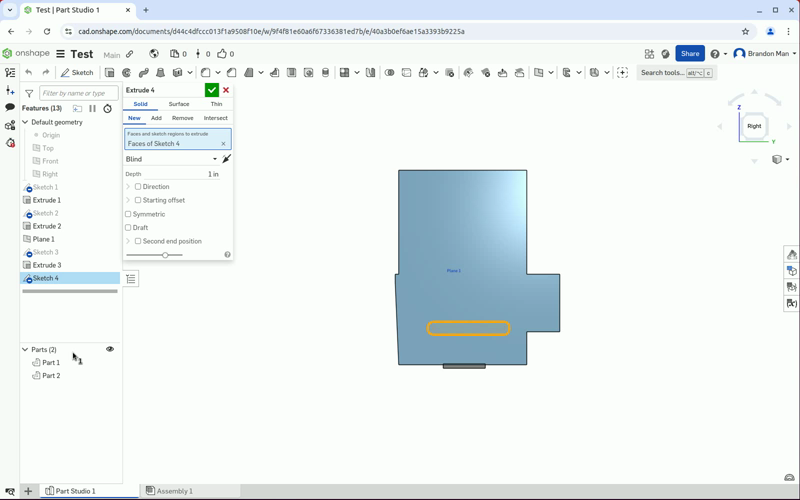
mouse_move(143, 106)
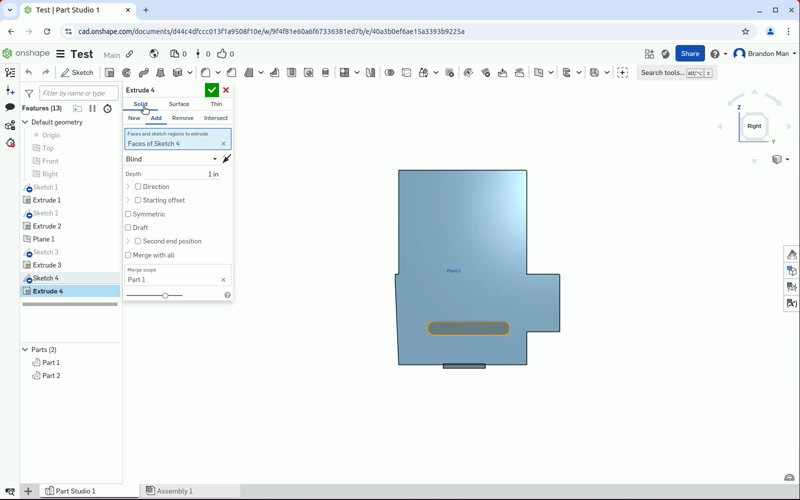
click(143, 106)
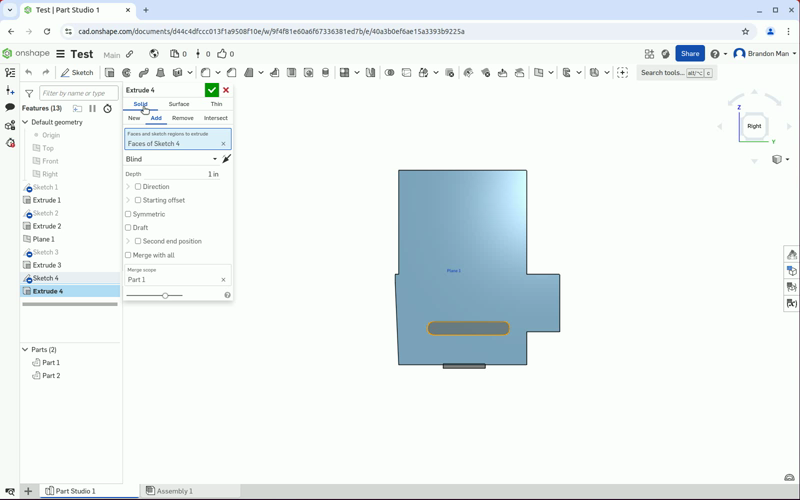
mouse_move(186, 120)
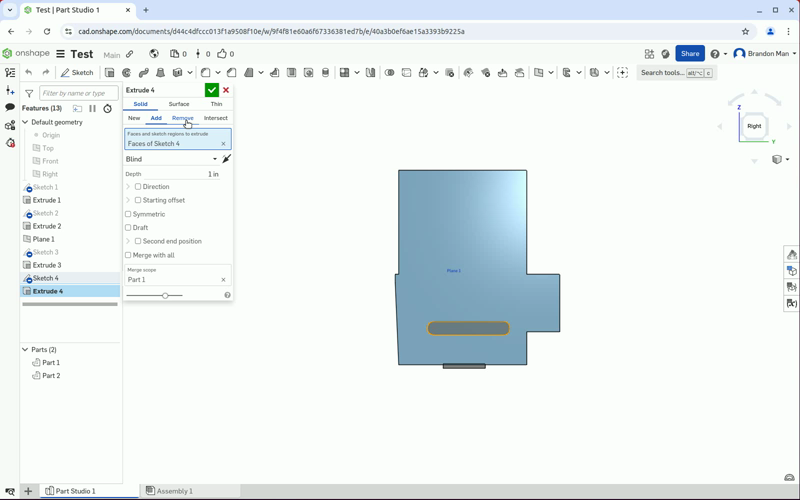
click(186, 120)
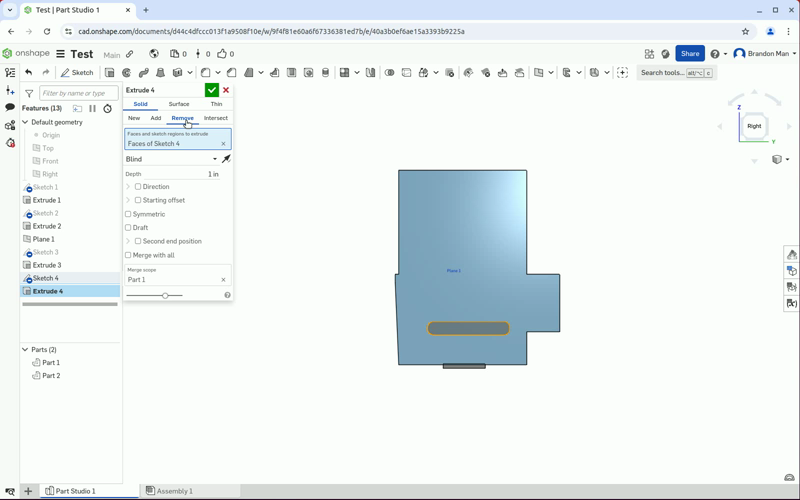
key(tab, 4)
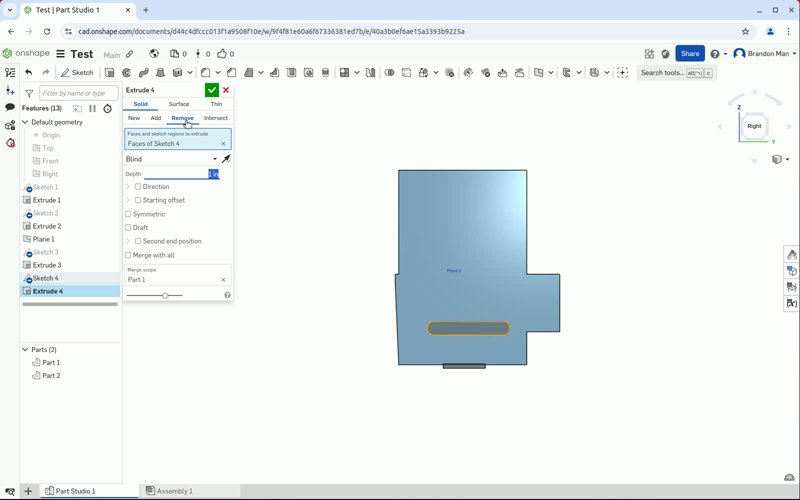
text(6.981)
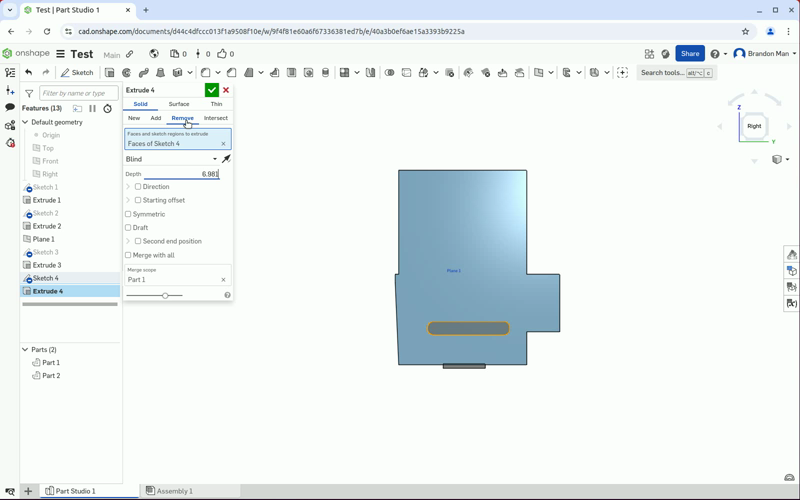
key(tab, 6)
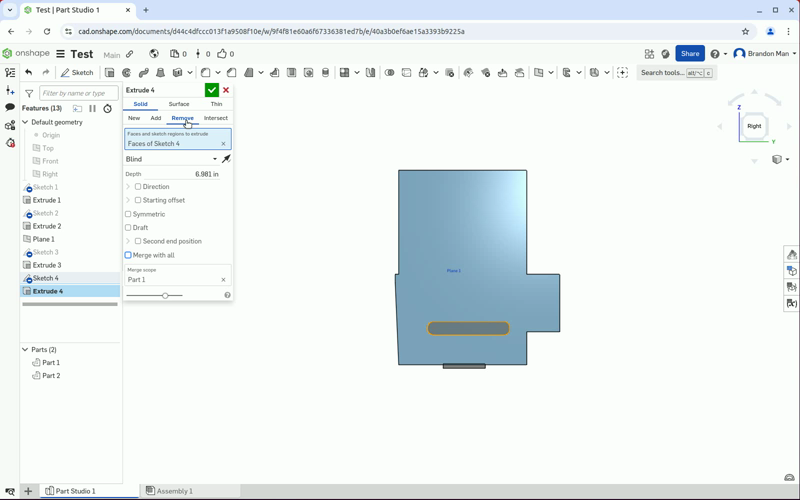
key(space)
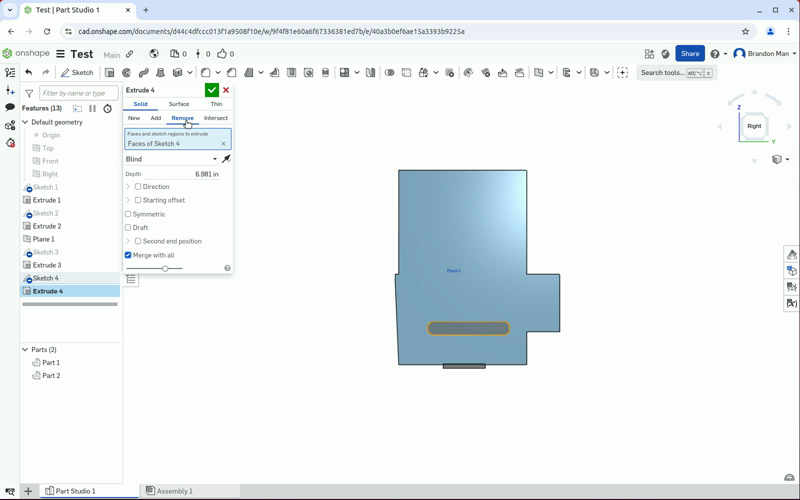
key(enter)
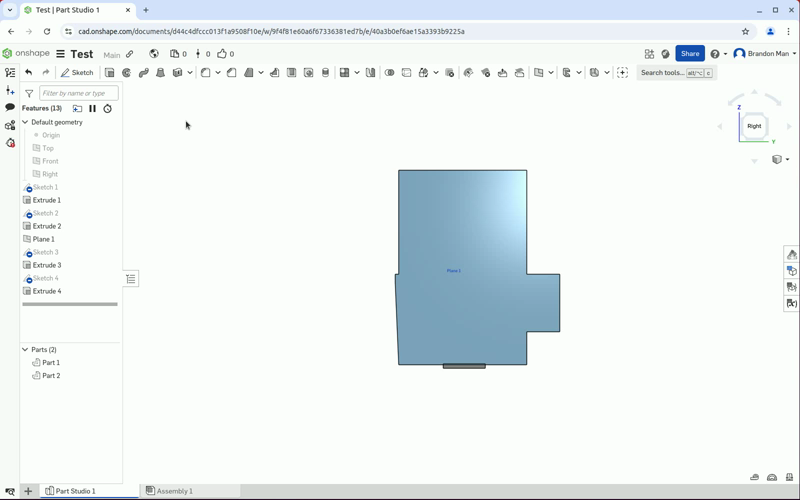
key(shift+h)
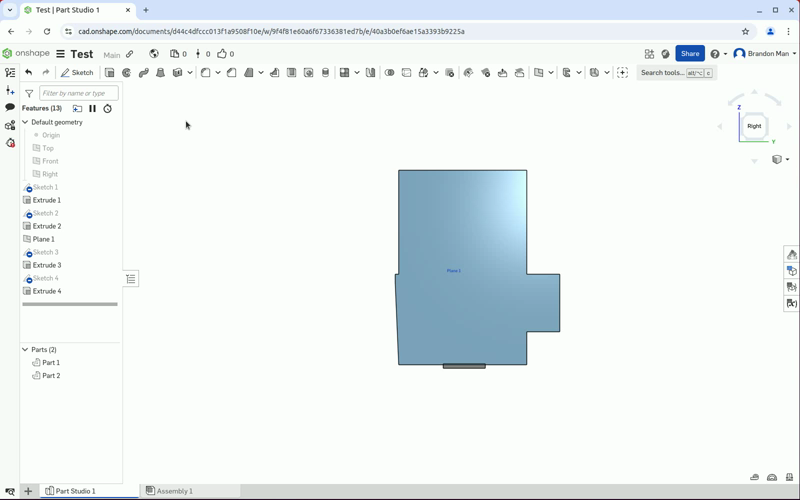
key(shift+h)
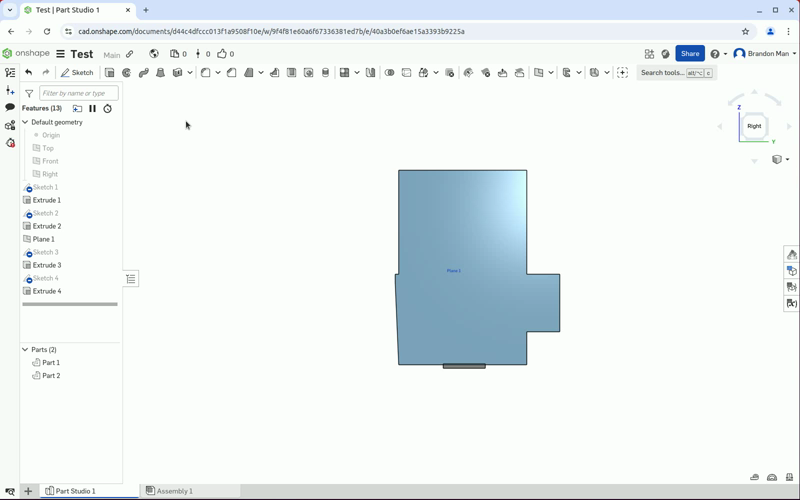
mouse_move(73, 189)
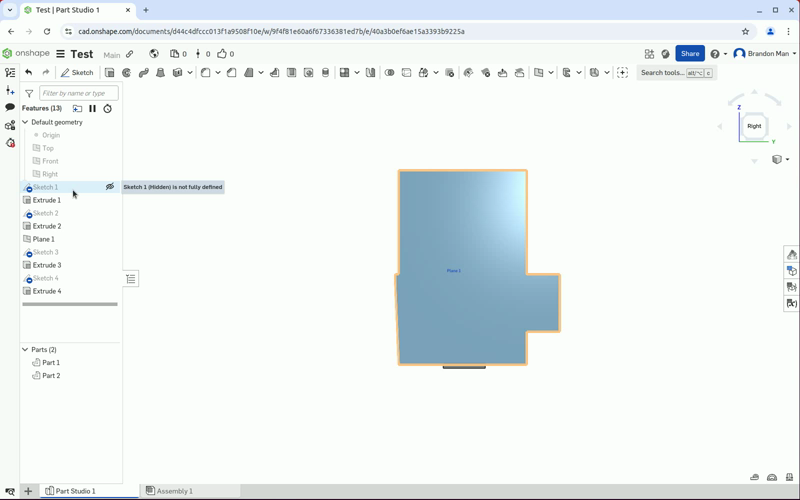
click(73, 189)
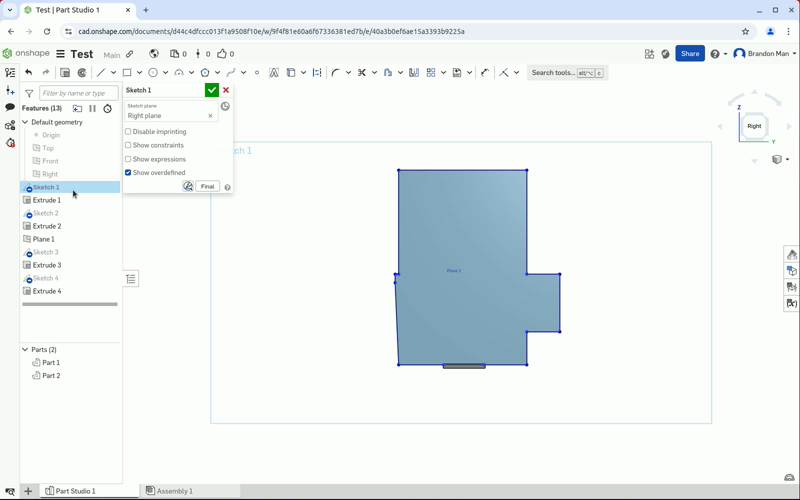
mouse_move(229, 92)
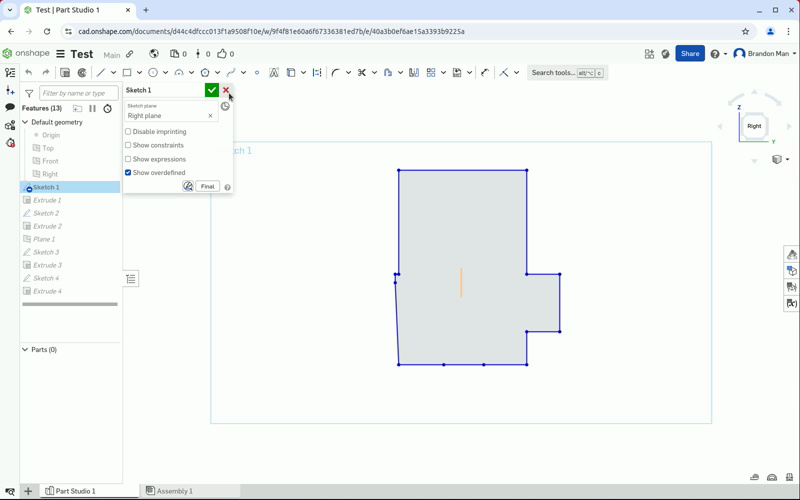
click(229, 92)
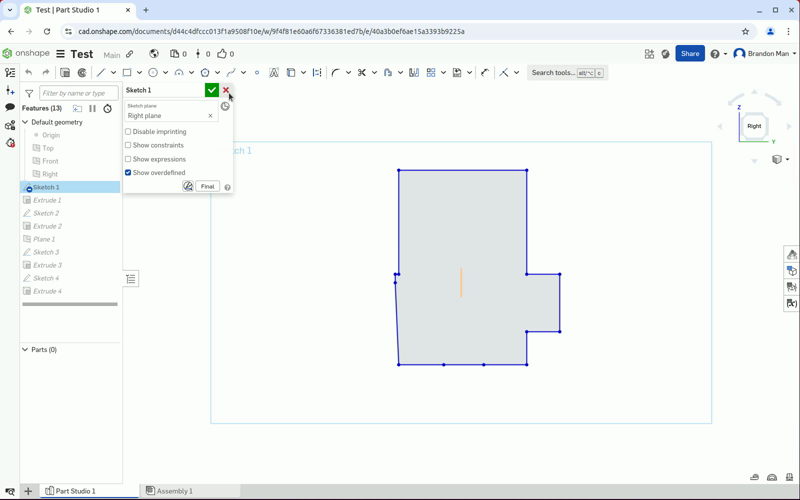
key(shift+s)
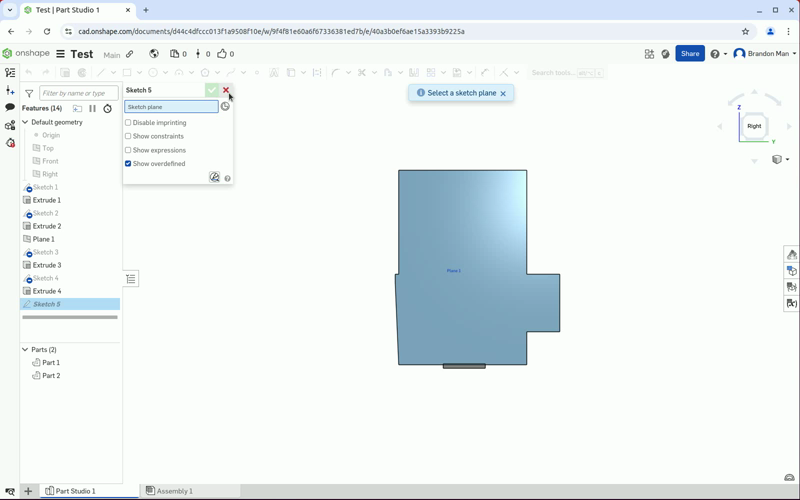
mouse_move(73, 241)
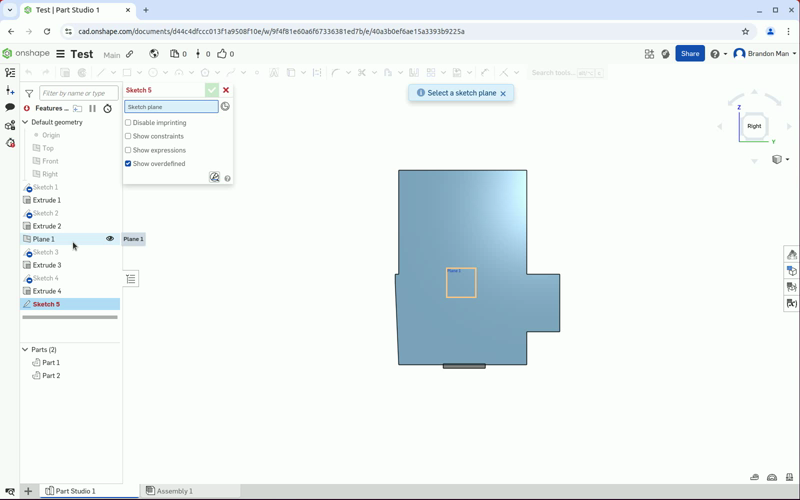
click(73, 241)
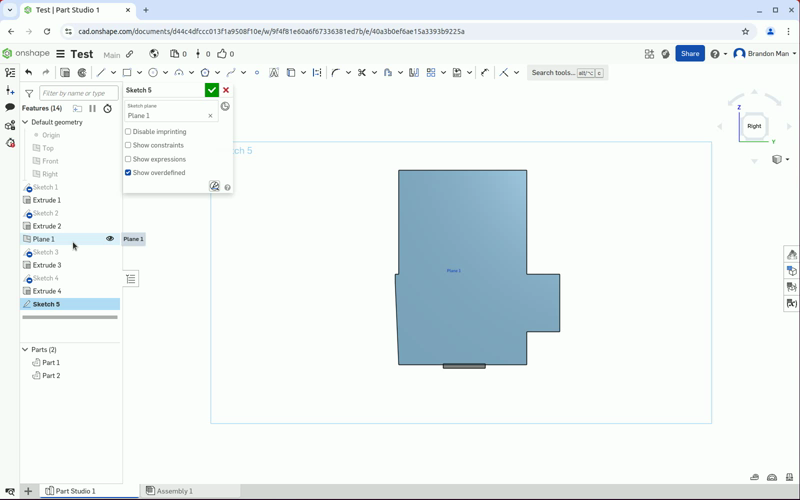
mouse_move(73, 352)
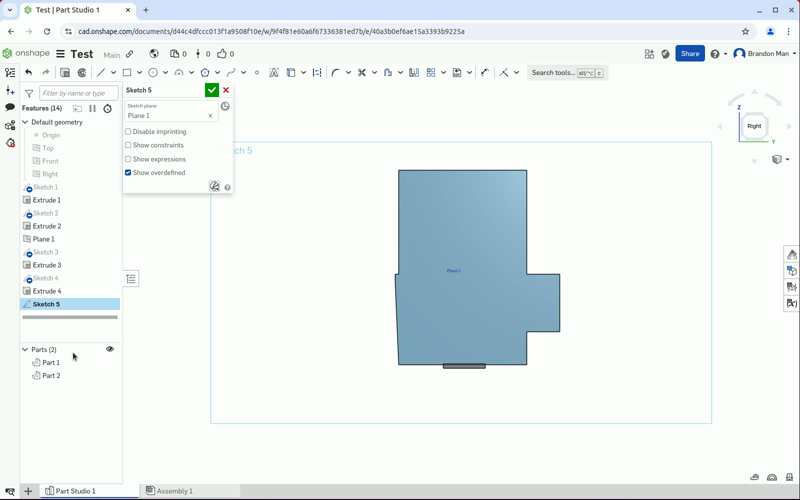
key(y)
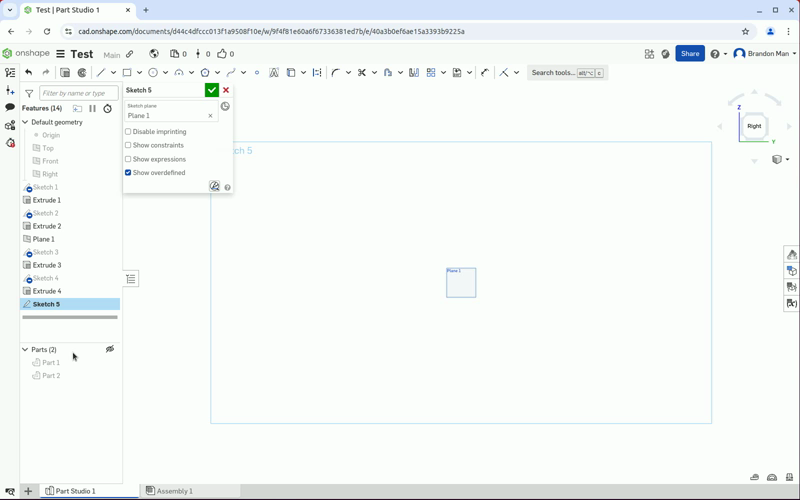
key(l)
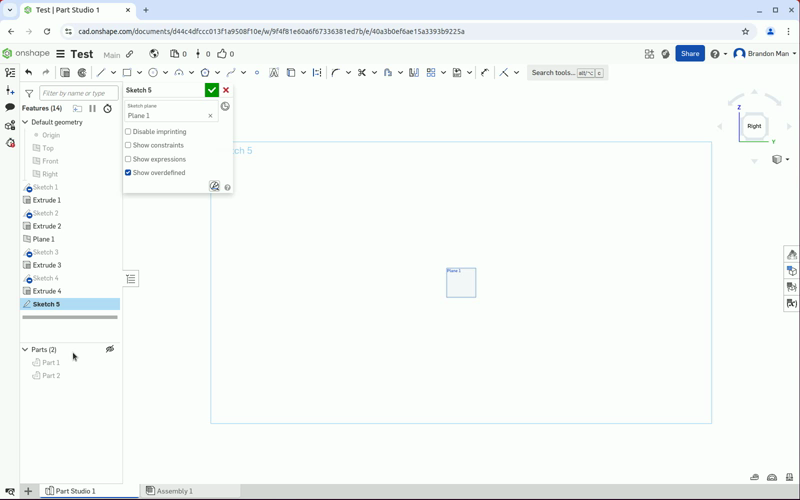
key_down(shift)
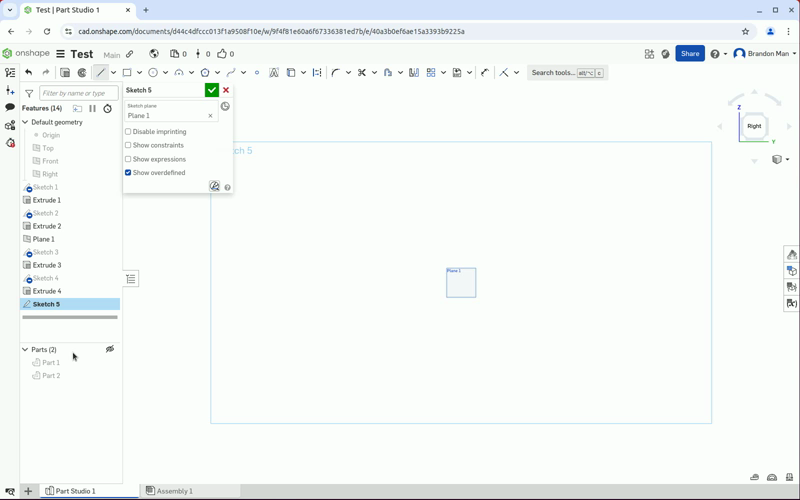
mouse_move(398, 245)
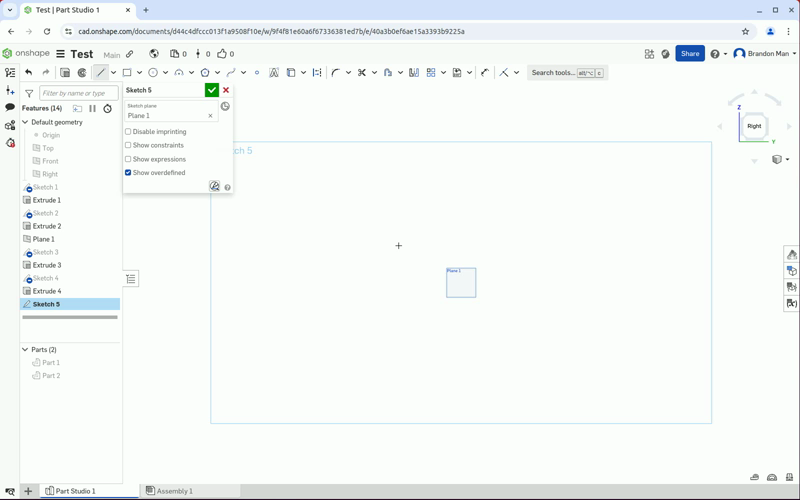
click(398, 245)
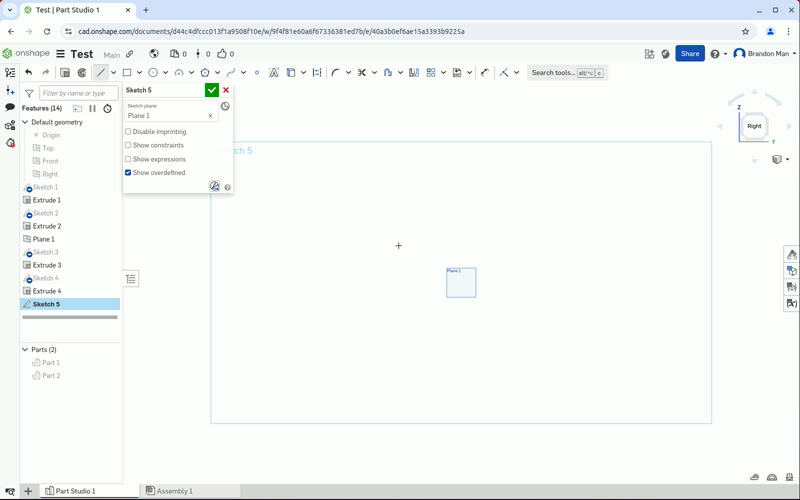
key_up(shift)
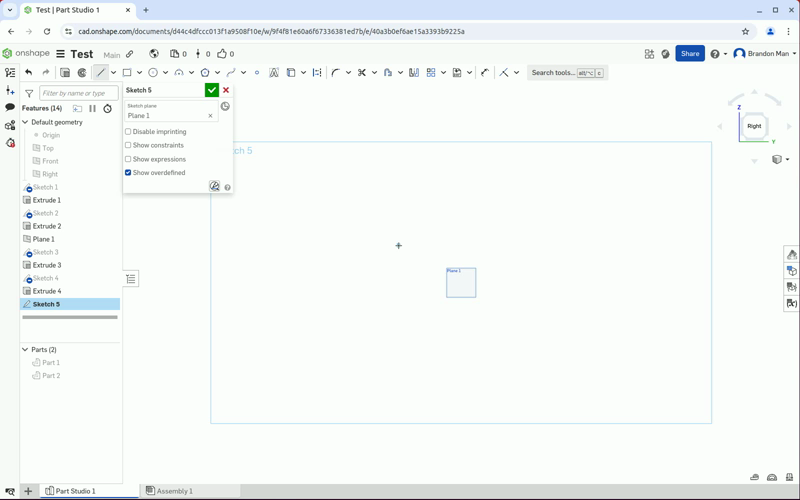
key_down(shift)
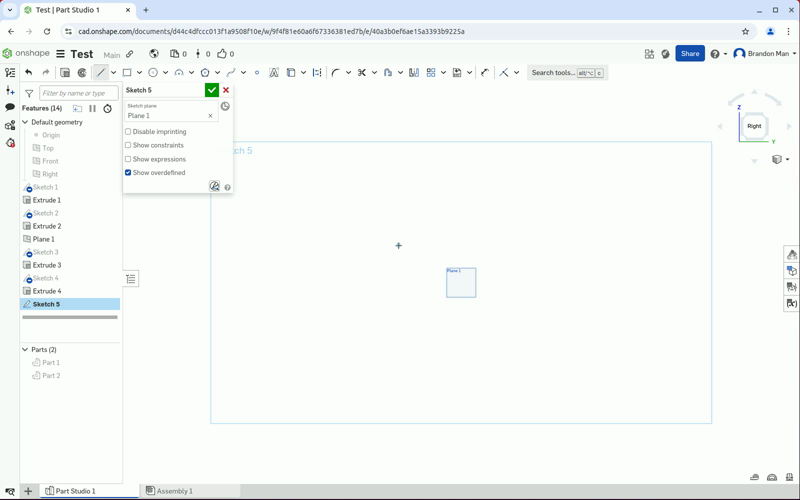
mouse_move(428, 245)
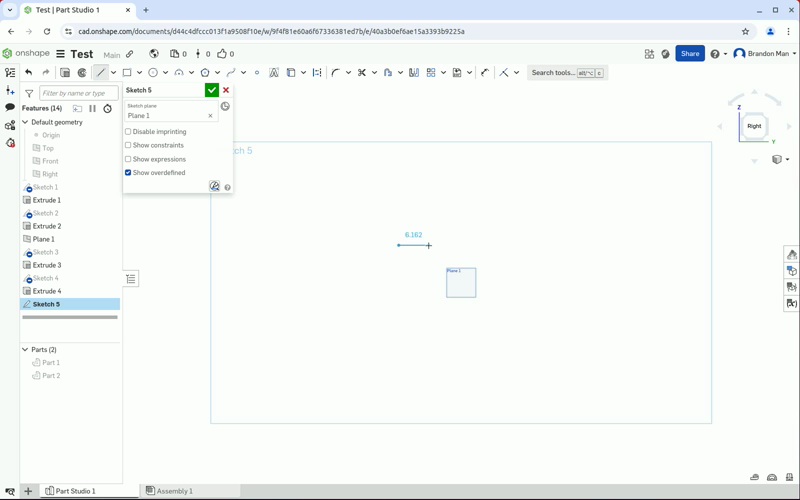
mouse_move(403, 245)
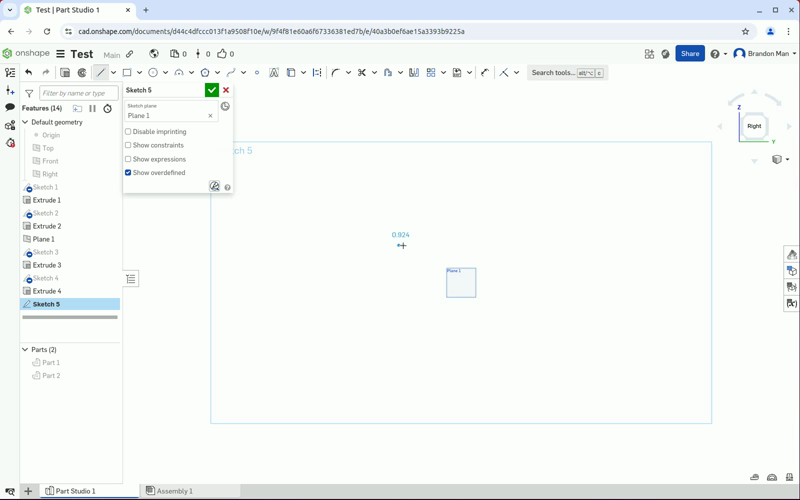
scroll(6)
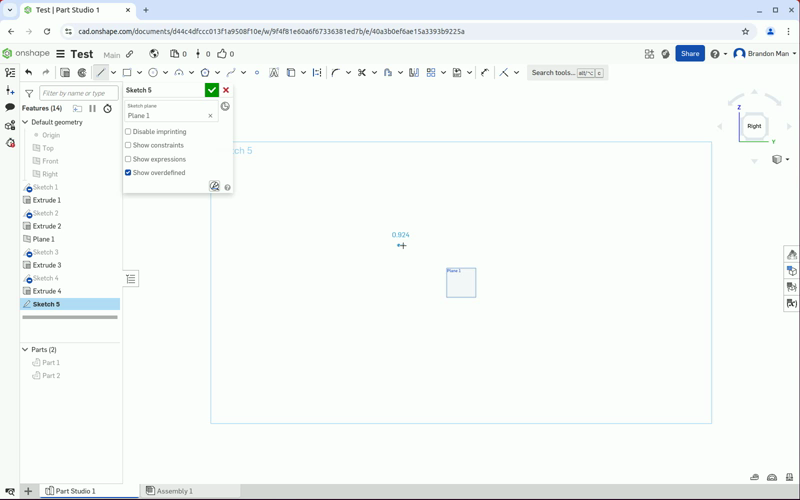
scroll(6)
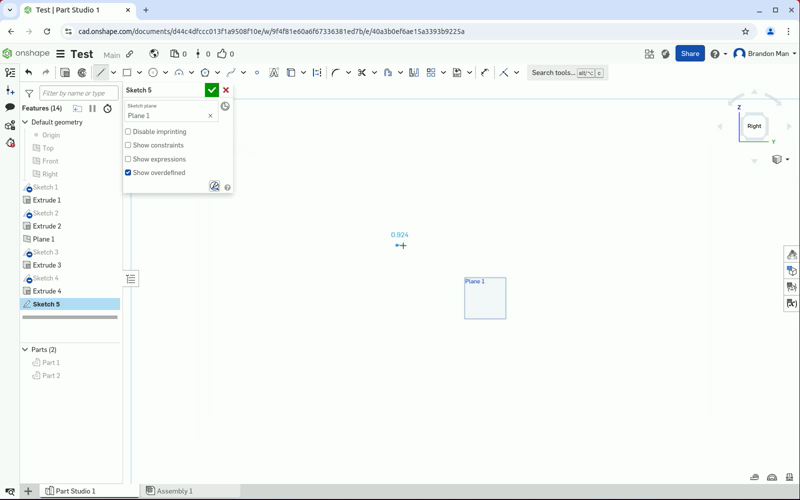
scroll(6)
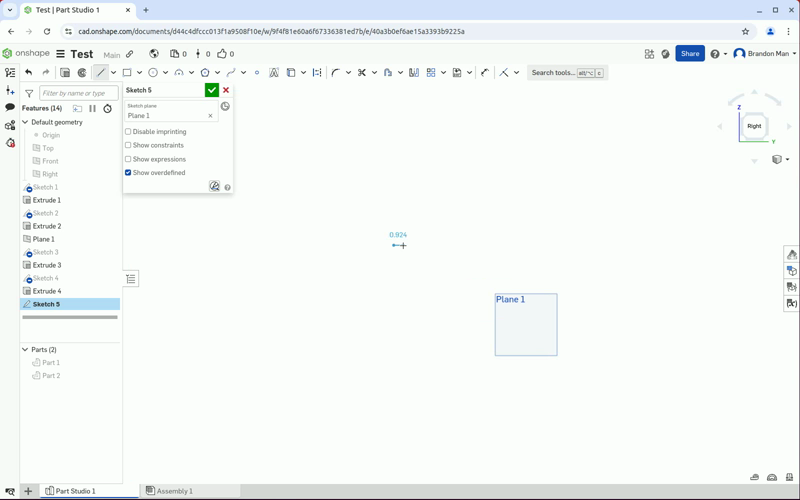
scroll(6)
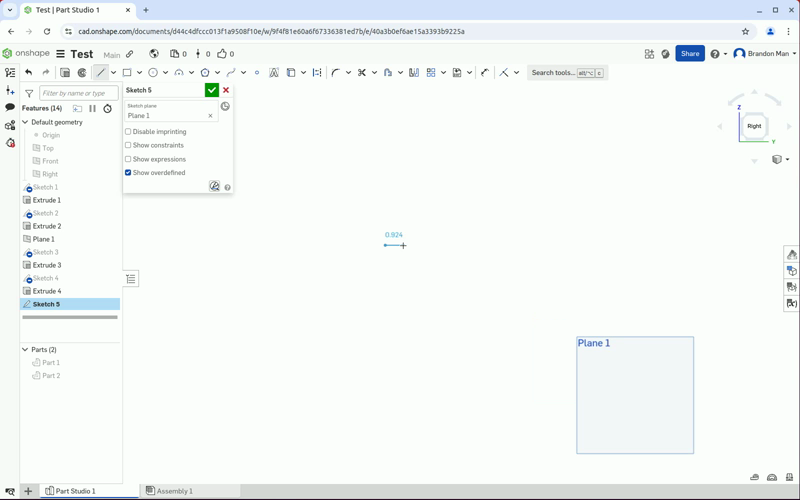
scroll(6)
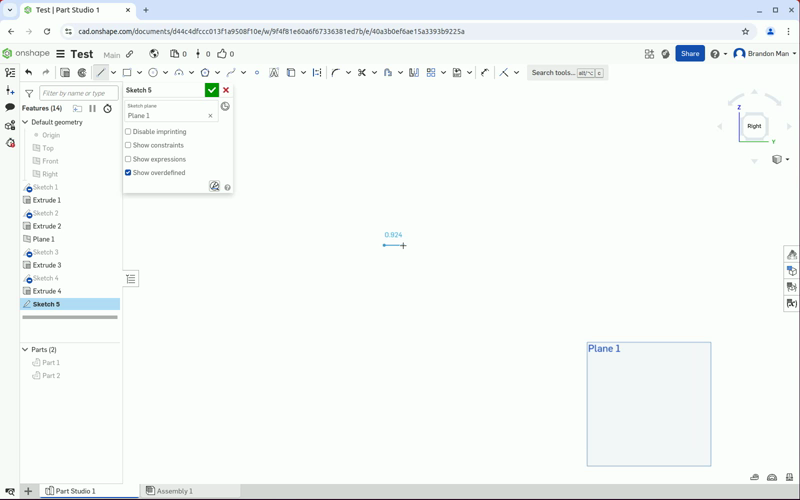
scroll(6)
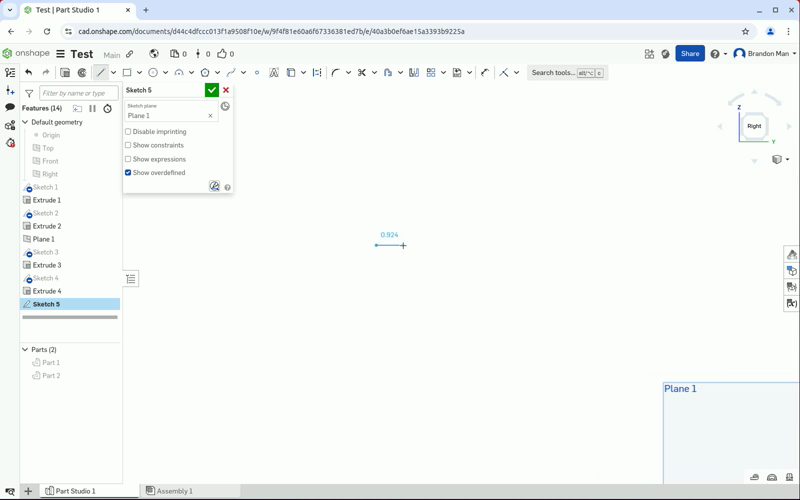
scroll(6)
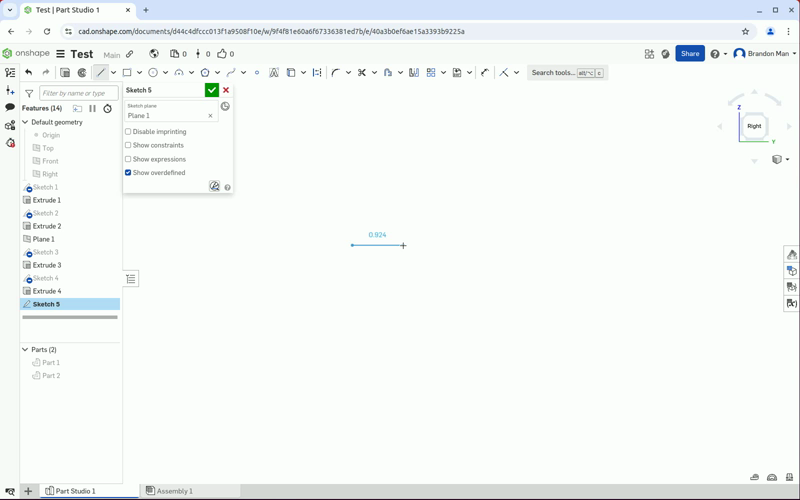
click(403, 245)
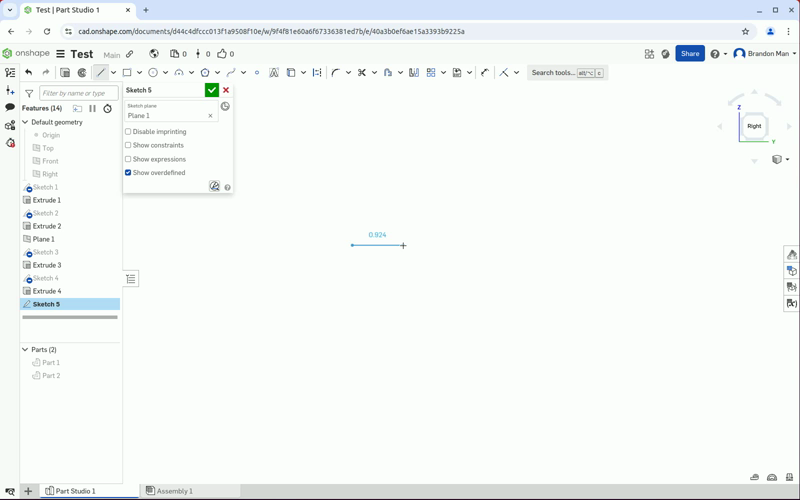
scroll(-6)
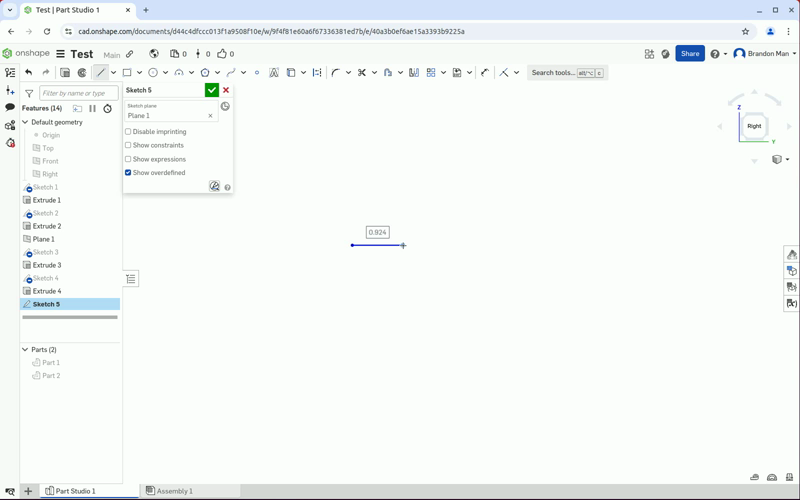
scroll(-6)
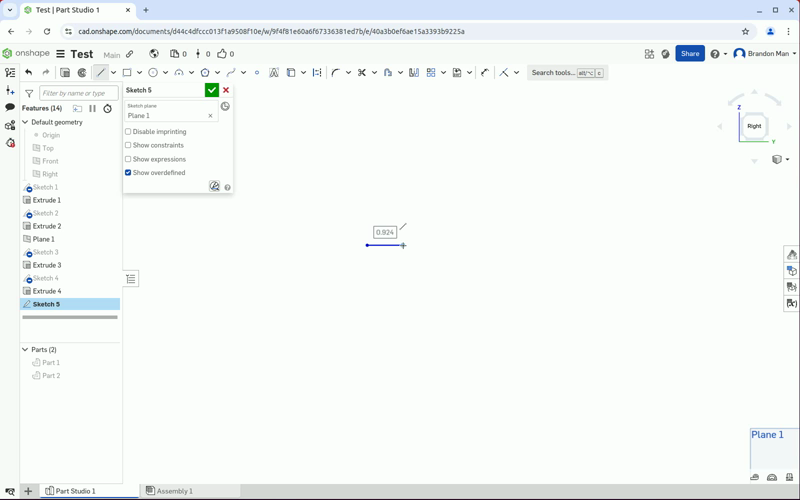
scroll(-6)
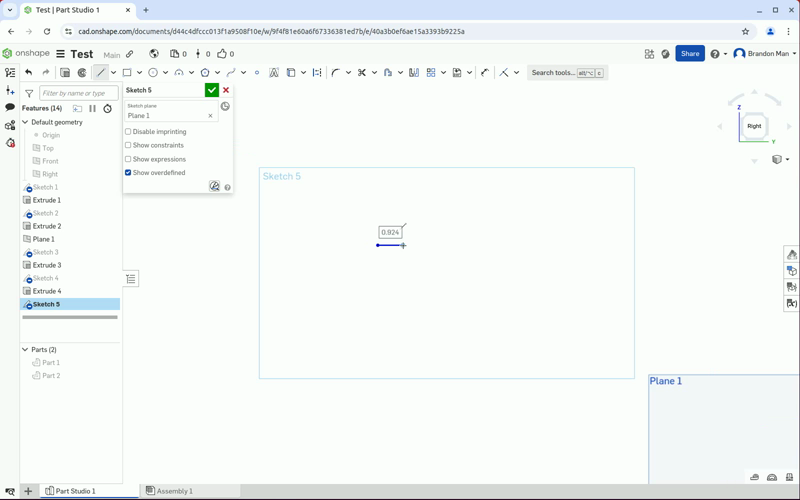
scroll(-6)
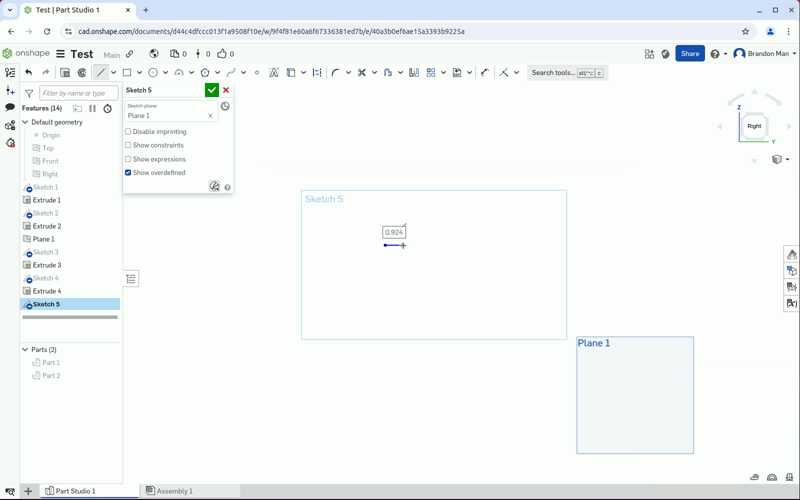
scroll(-6)
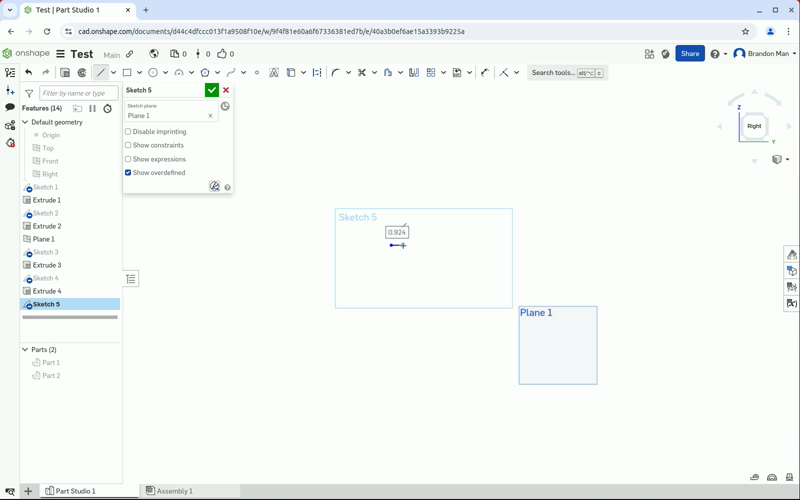
scroll(-6)
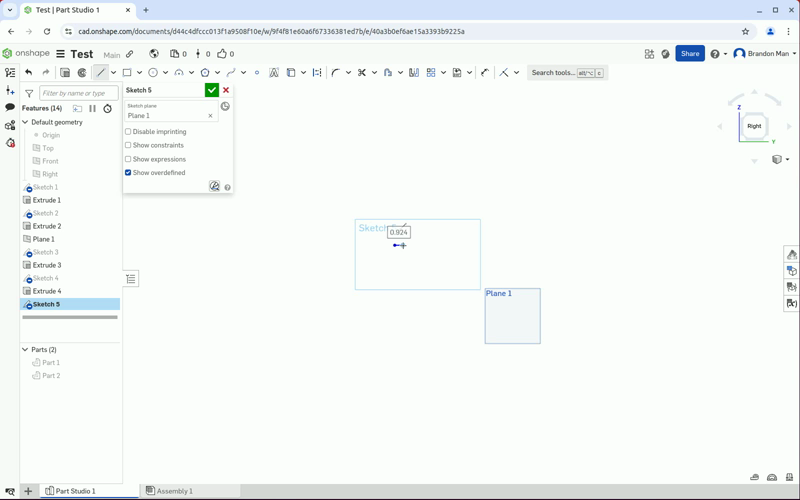
scroll(-6)
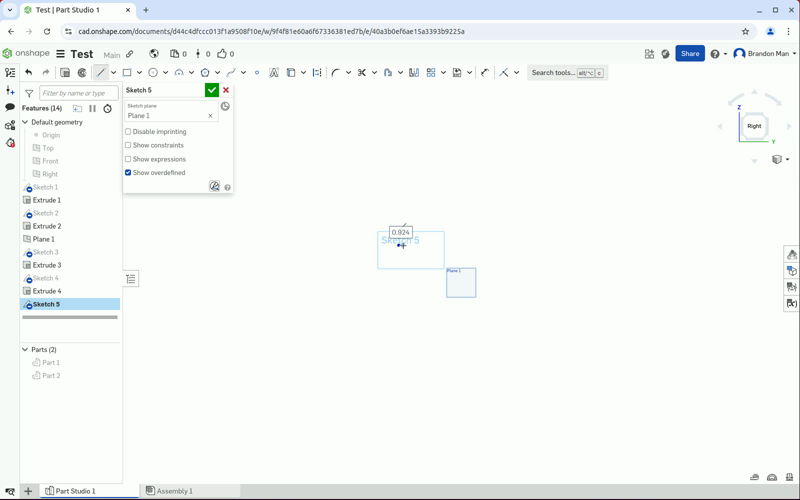
key_up(shift)
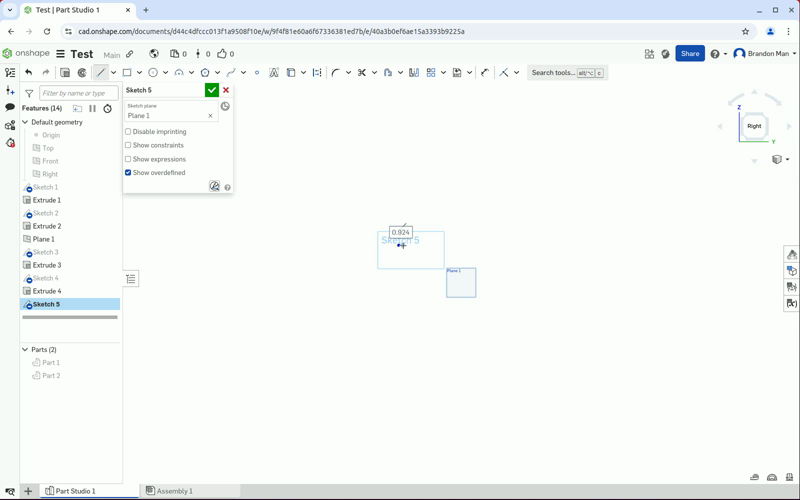
key_down(shift)
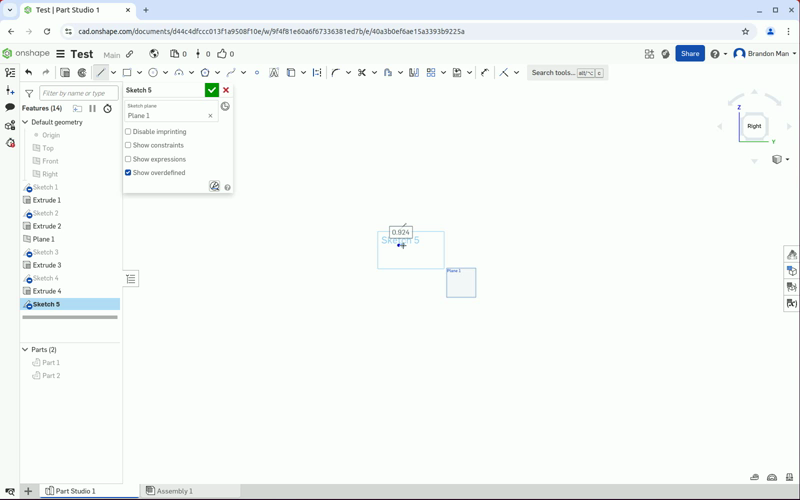
mouse_move(433, 245)
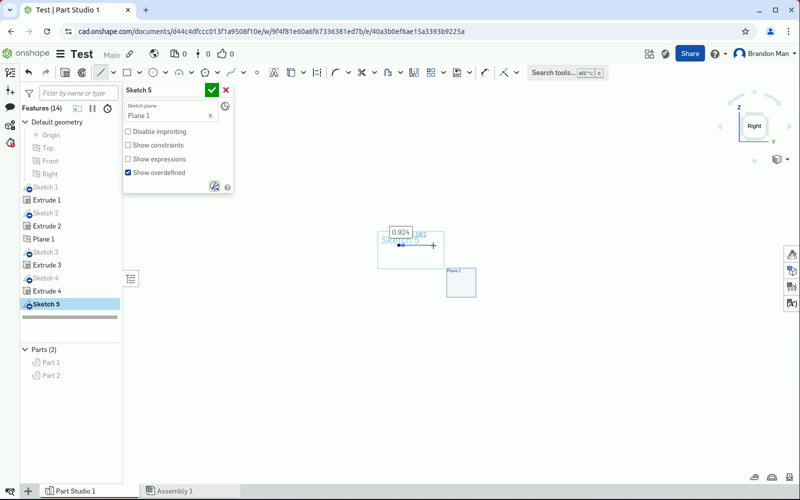
mouse_move(403, 203)
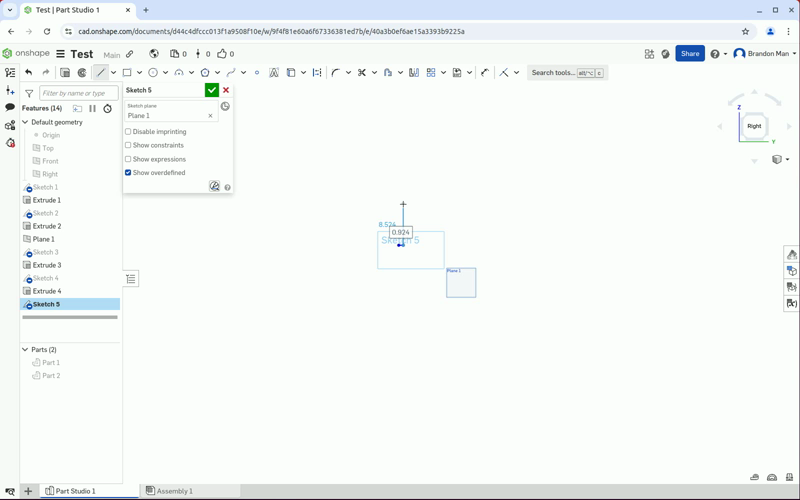
click(403, 203)
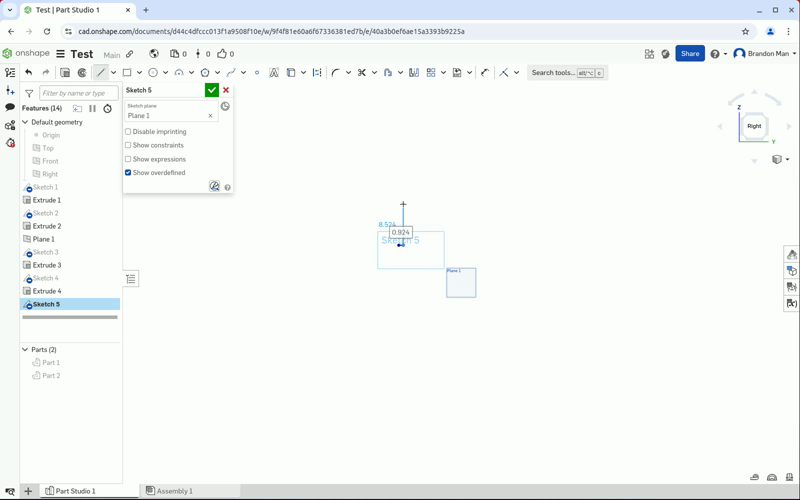
key_up(shift)
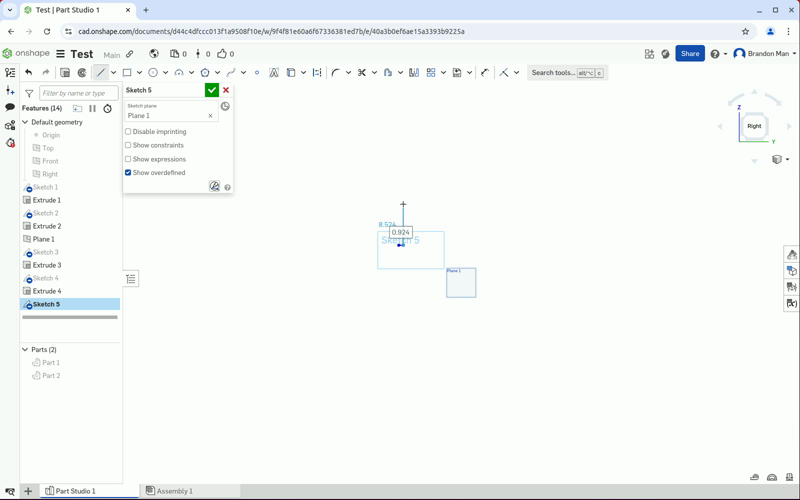
key_down(shift)
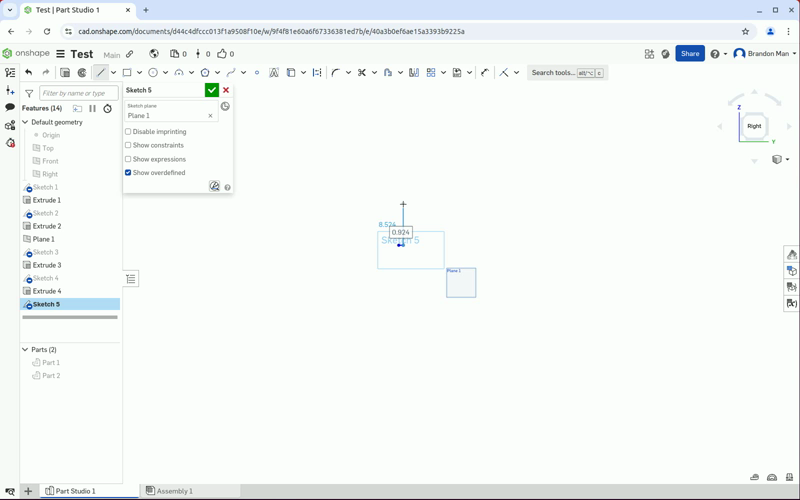
mouse_move(433, 203)
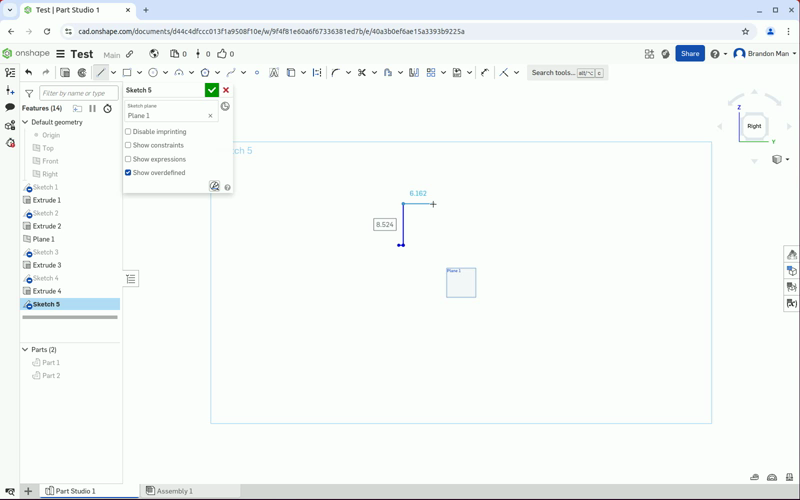
mouse_move(398, 203)
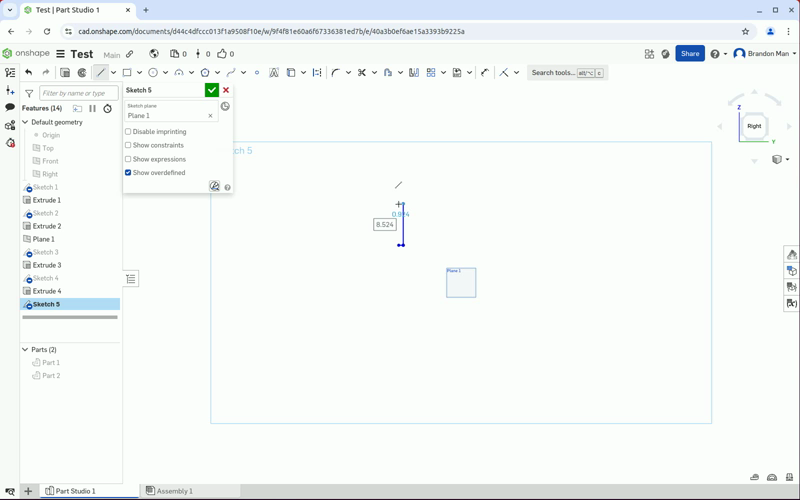
scroll(6)
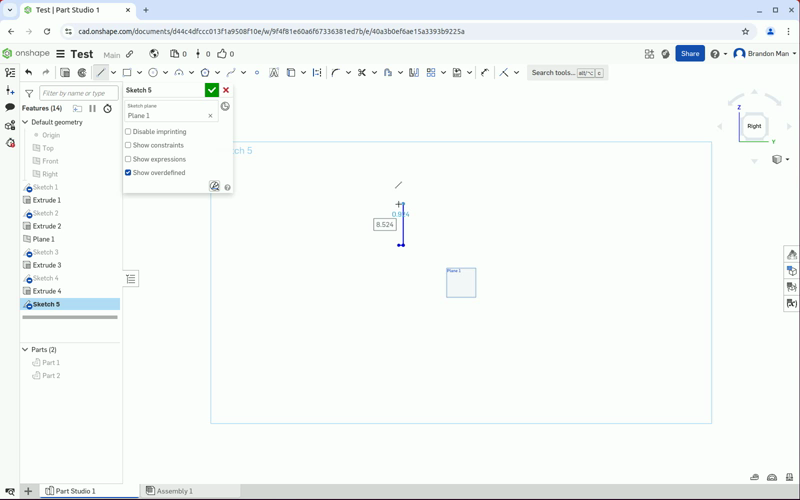
scroll(6)
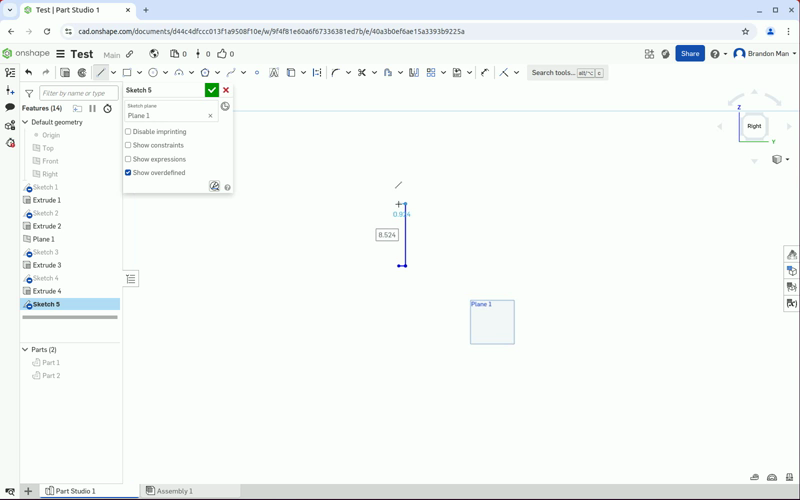
scroll(6)
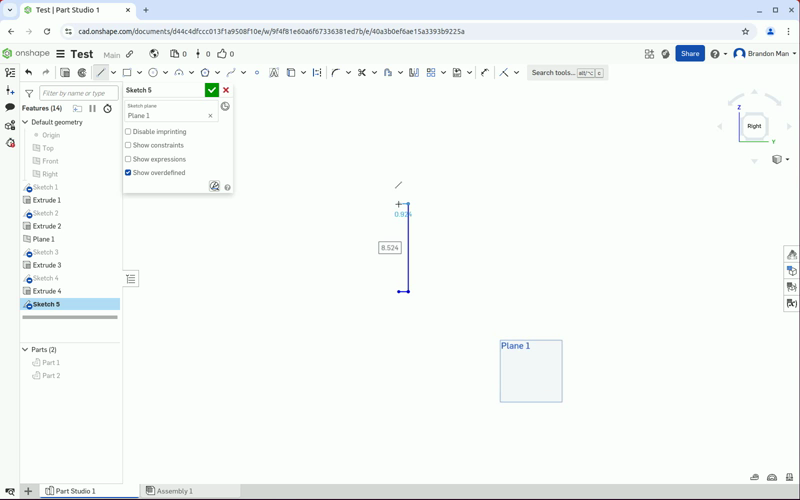
scroll(6)
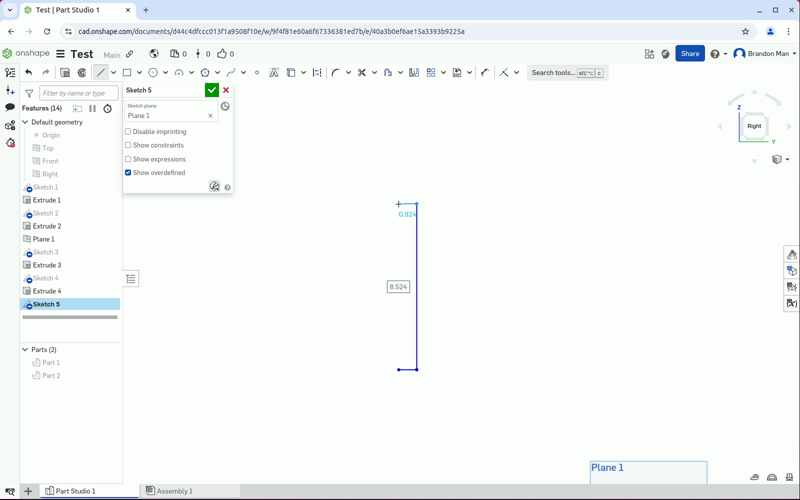
scroll(6)
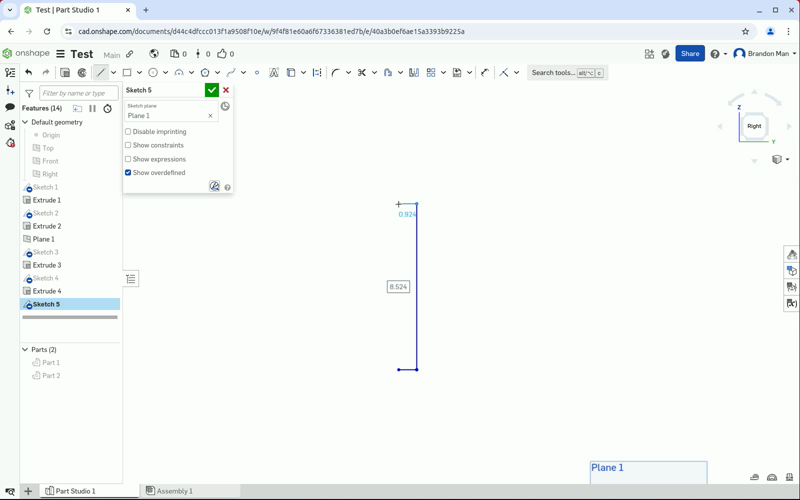
scroll(6)
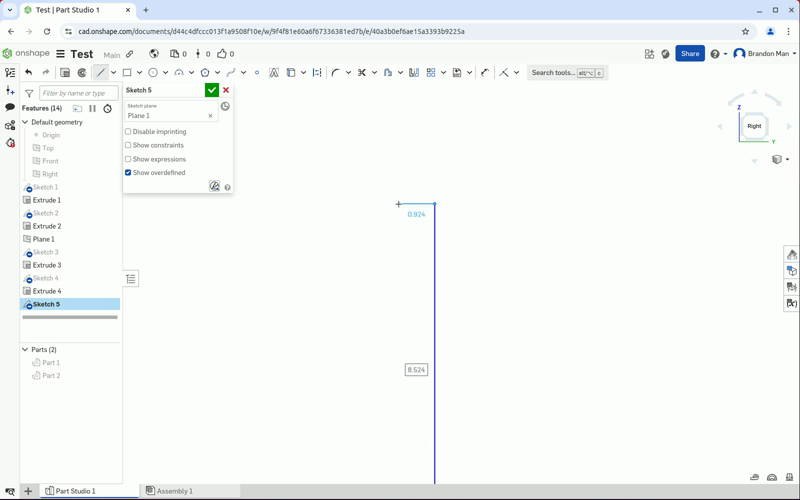
scroll(6)
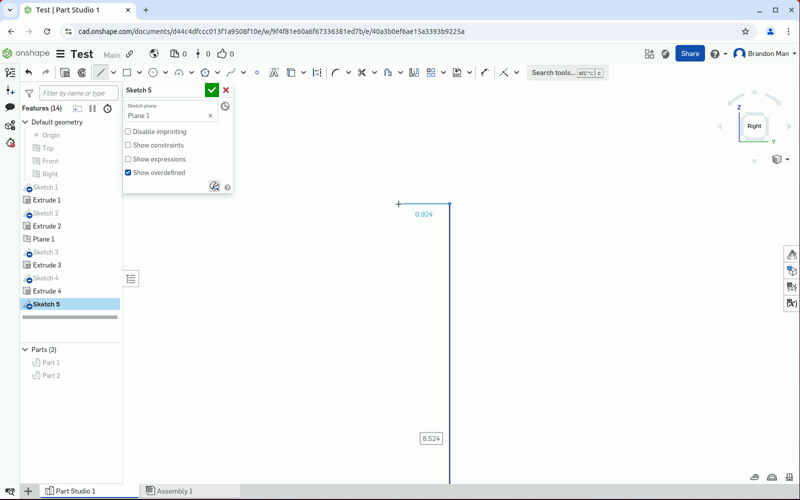
click(398, 203)
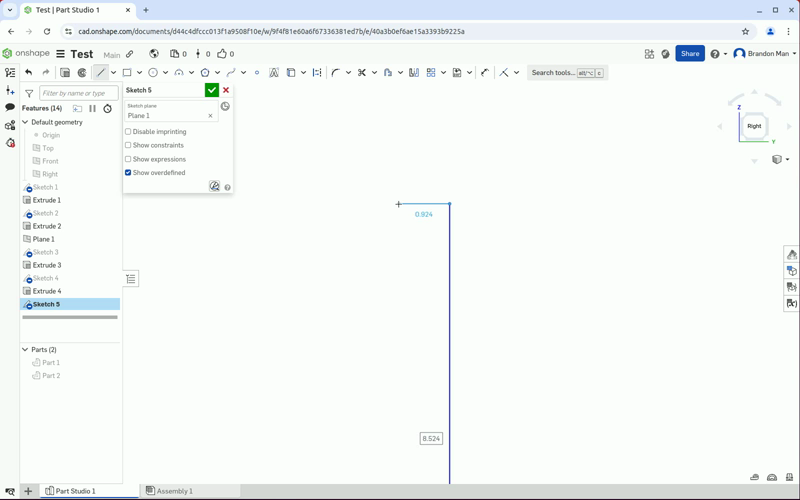
scroll(-6)
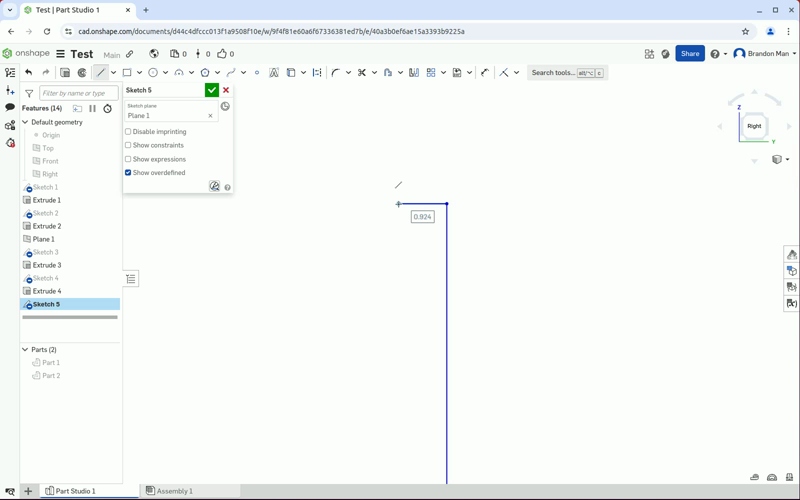
scroll(-6)
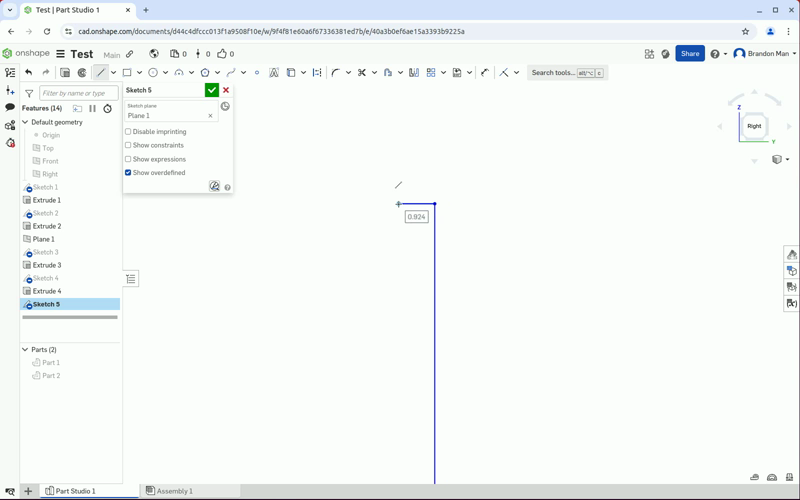
scroll(-6)
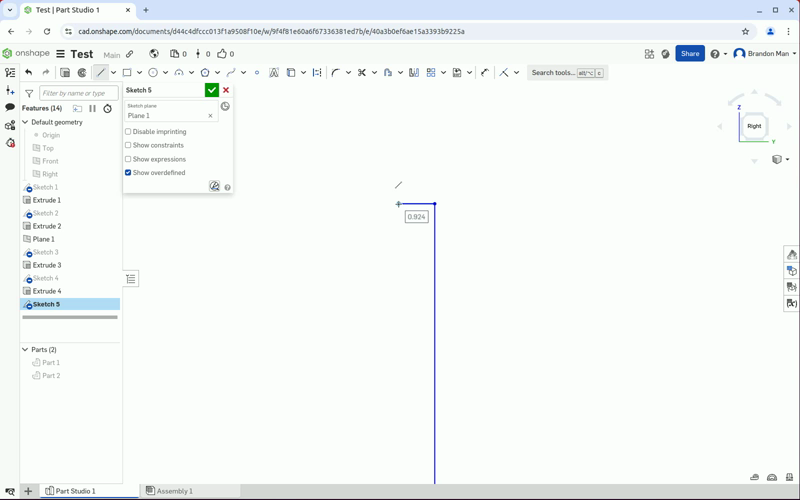
scroll(-6)
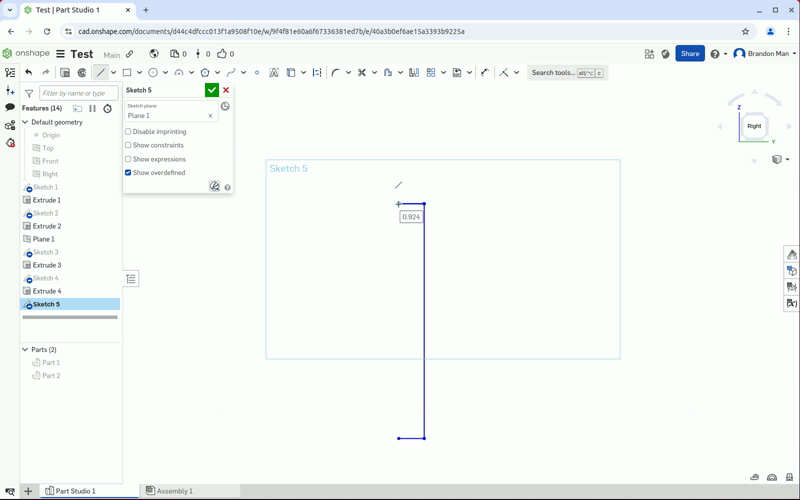
scroll(-6)
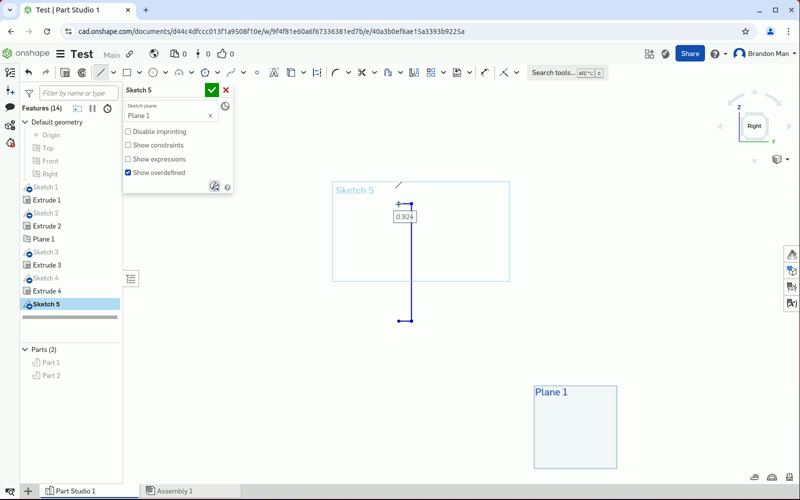
scroll(-6)
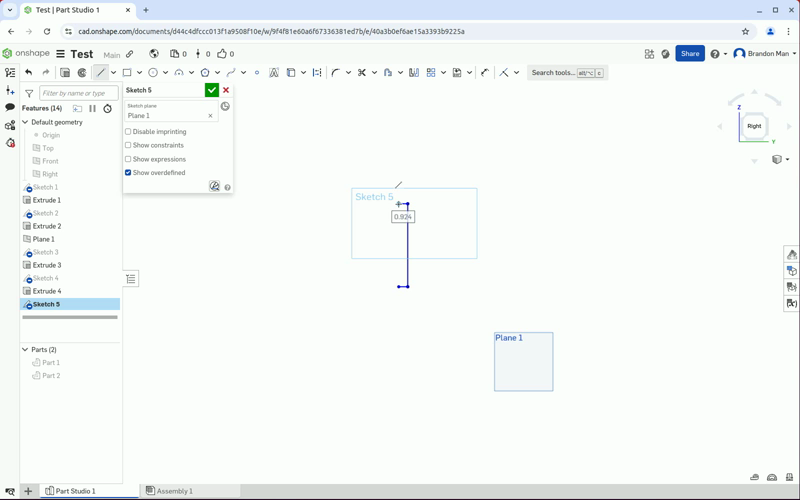
scroll(-6)
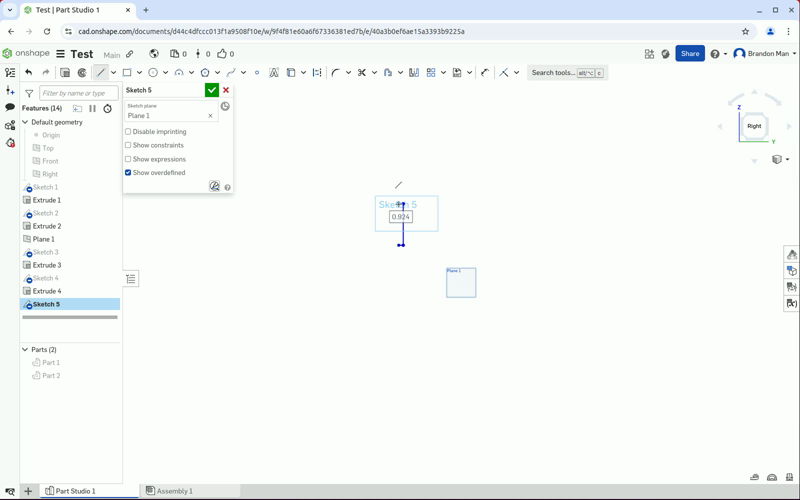
key_up(shift)
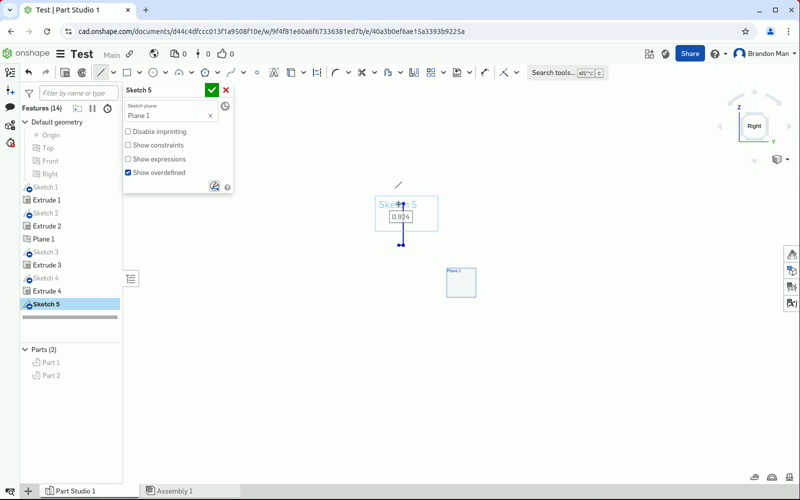
mouse_move(428, 203)
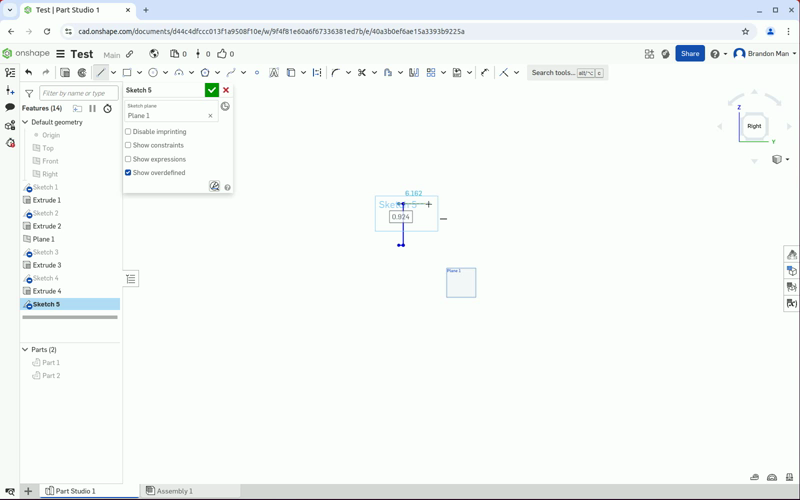
key_down(shift)
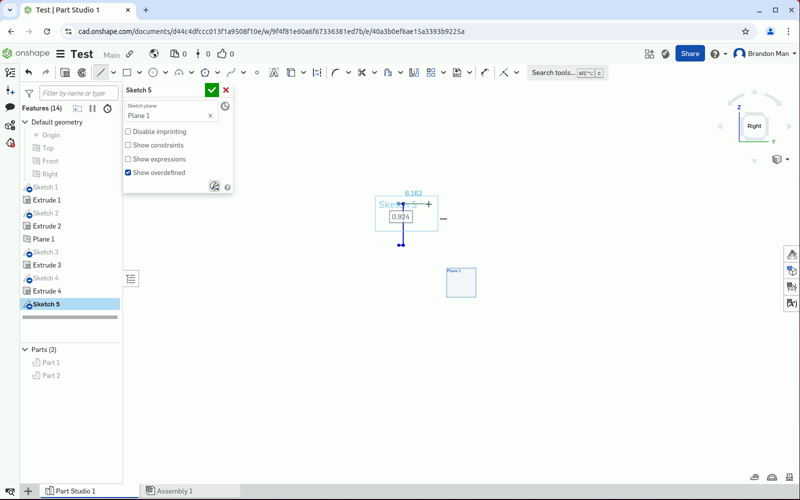
mouse_move(398, 245)
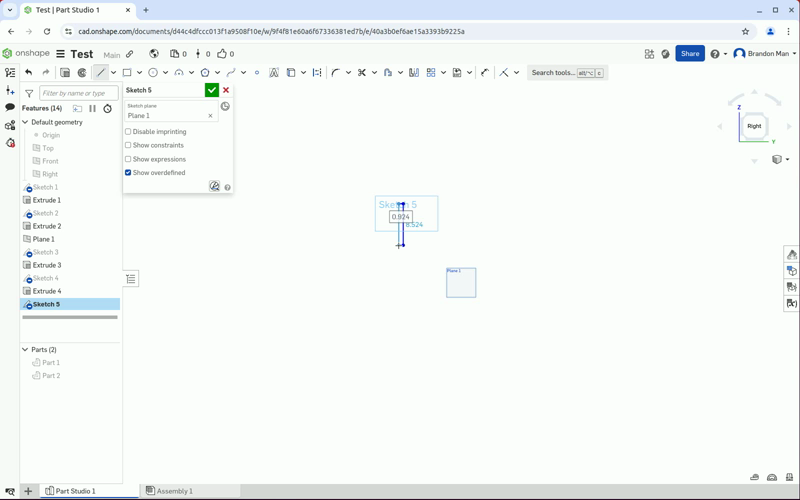
key_up(shift)
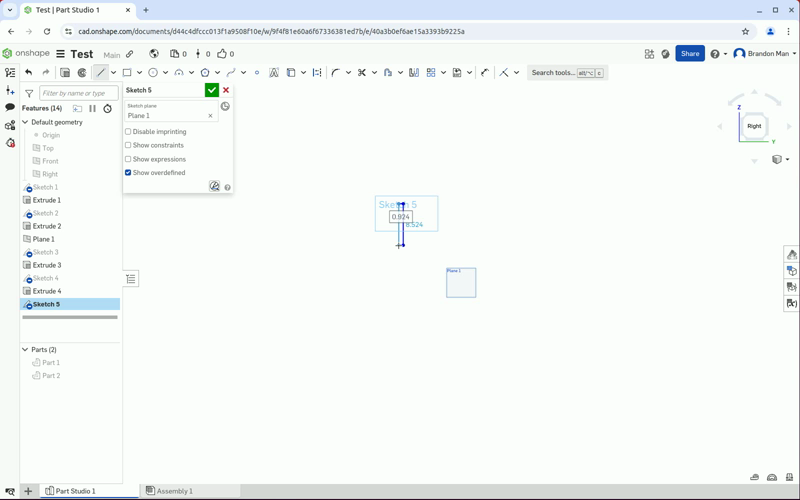
click(398, 245)
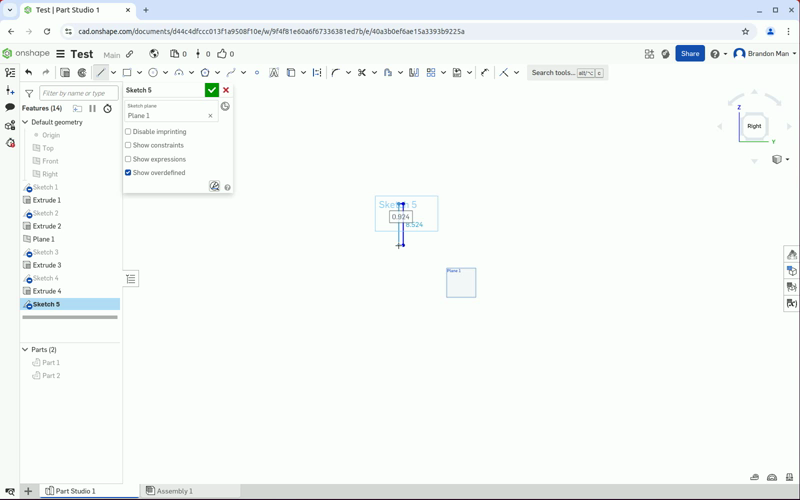
key(esc)
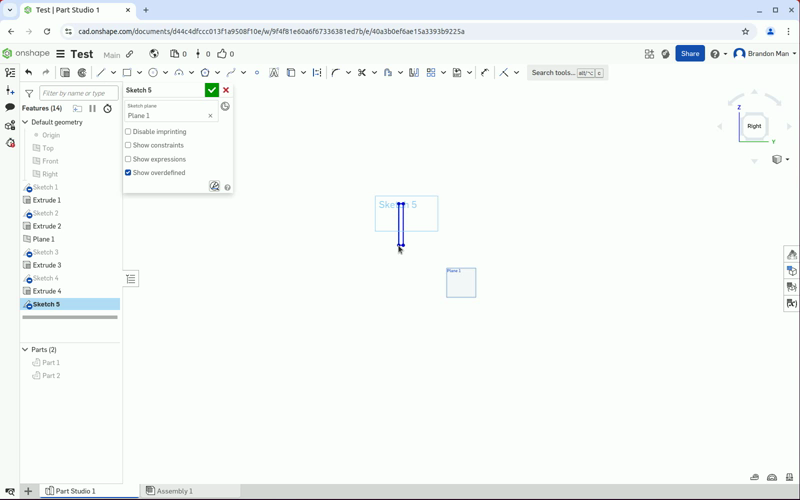
mouse_move(400, 215)
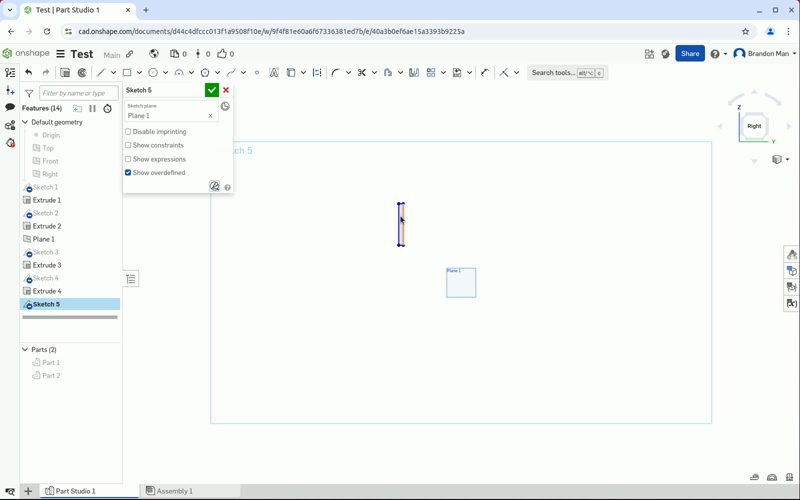
scroll(6)
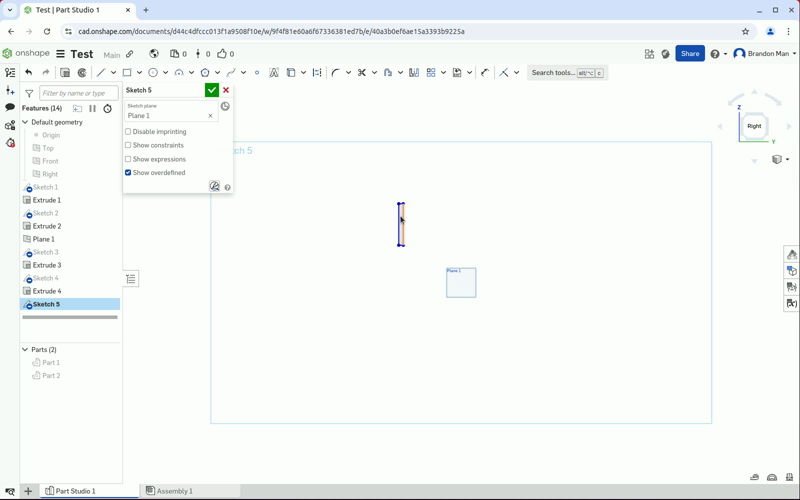
scroll(6)
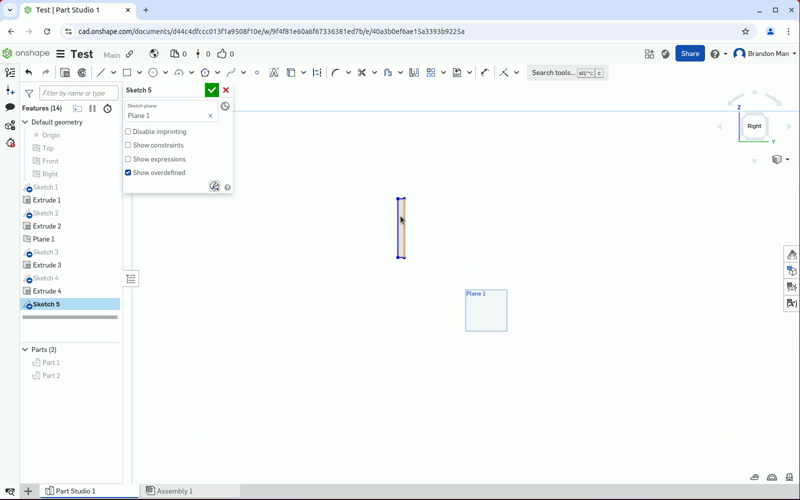
scroll(6)
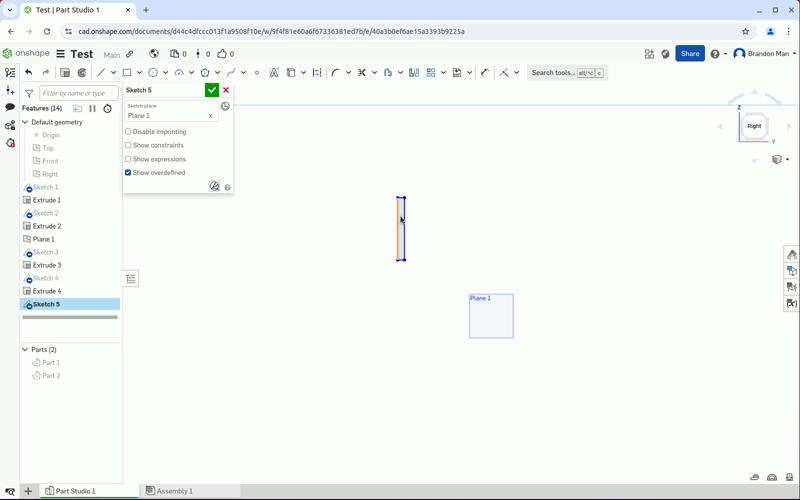
scroll(6)
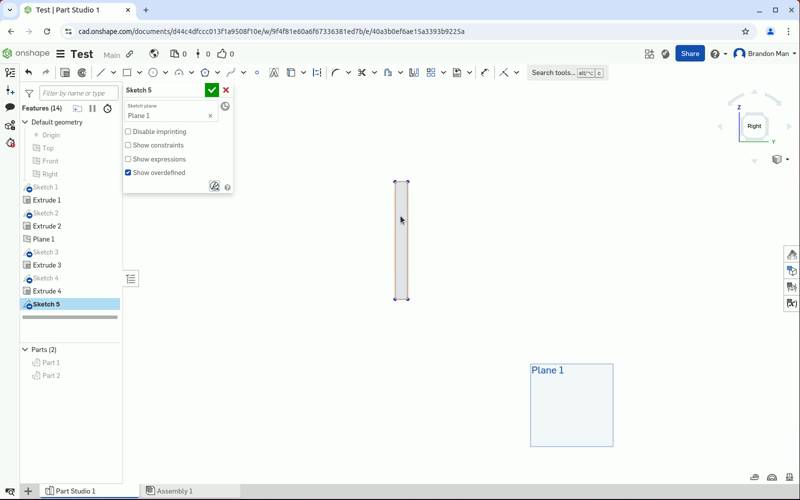
scroll(6)
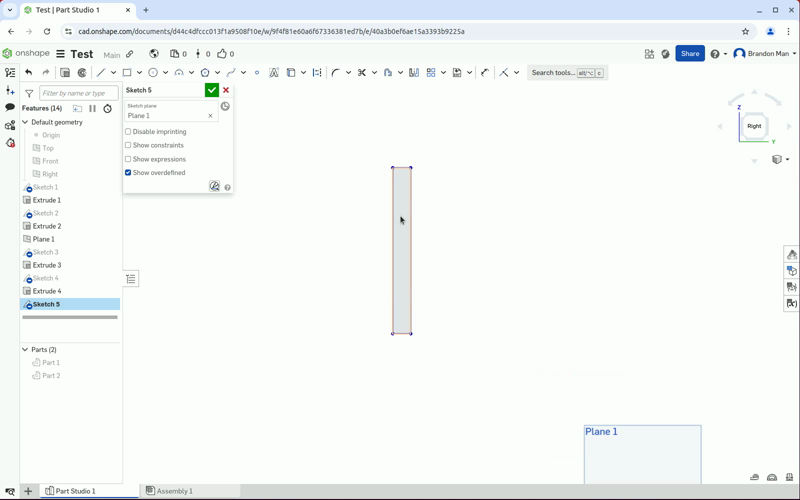
scroll(6)
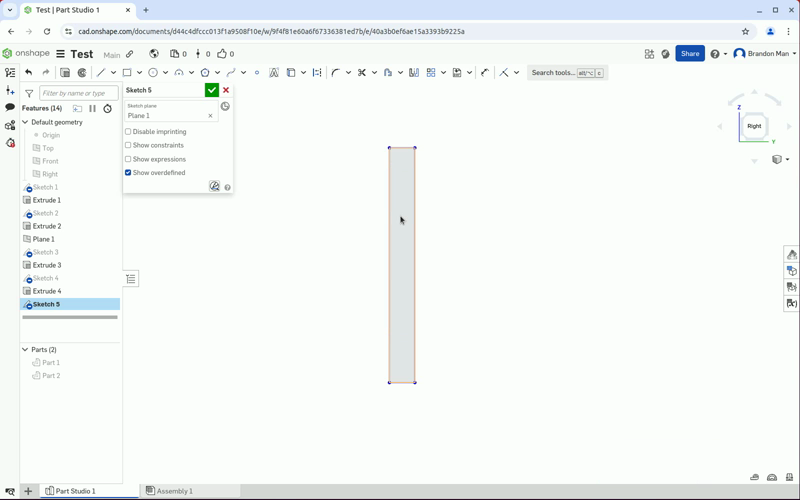
scroll(6)
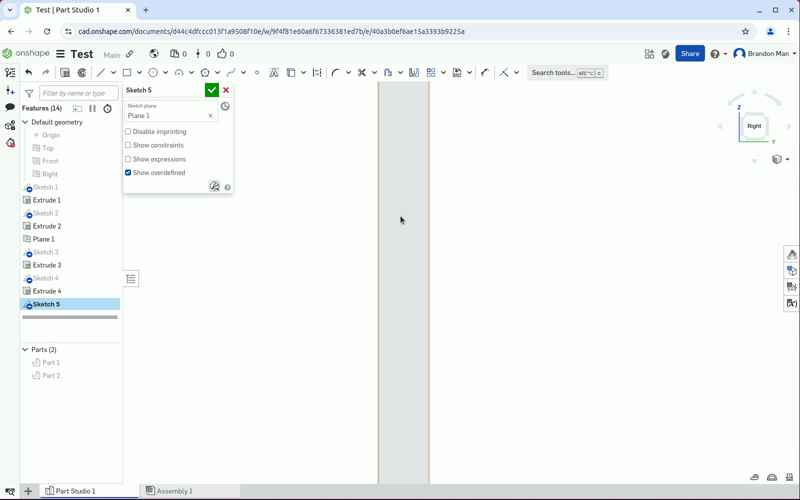
click(400, 215)
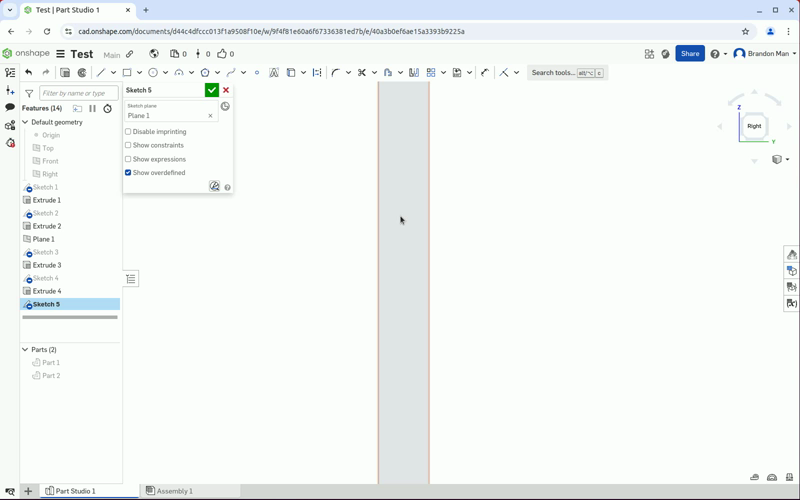
scroll(-6)
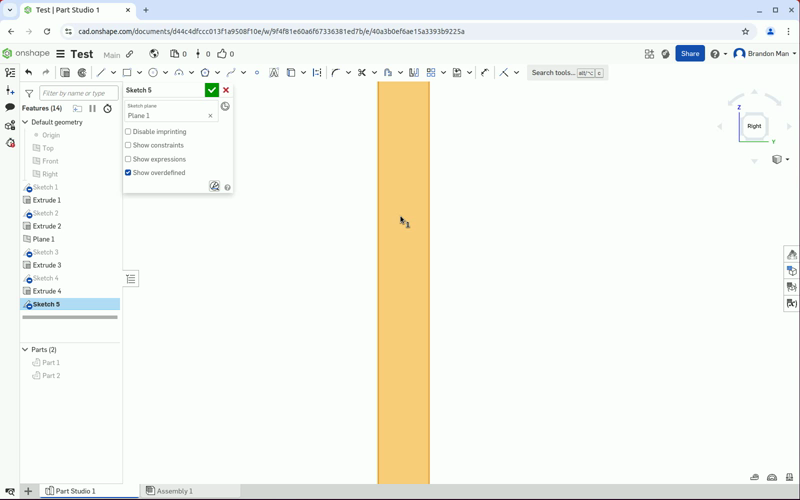
scroll(-6)
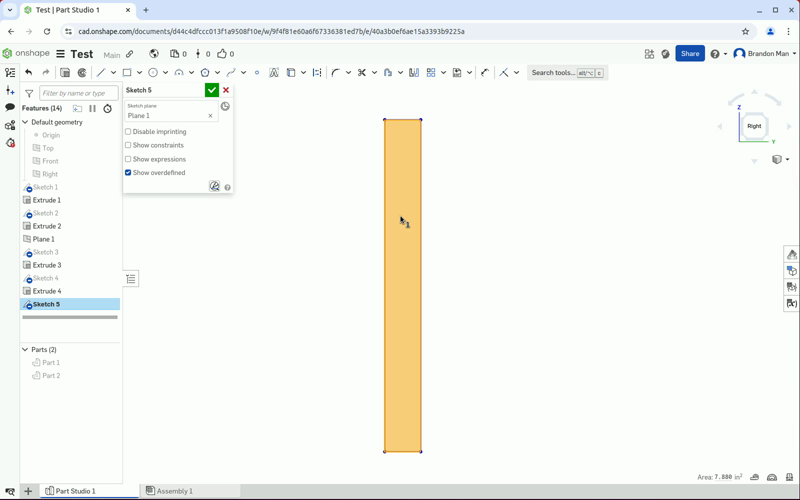
scroll(-6)
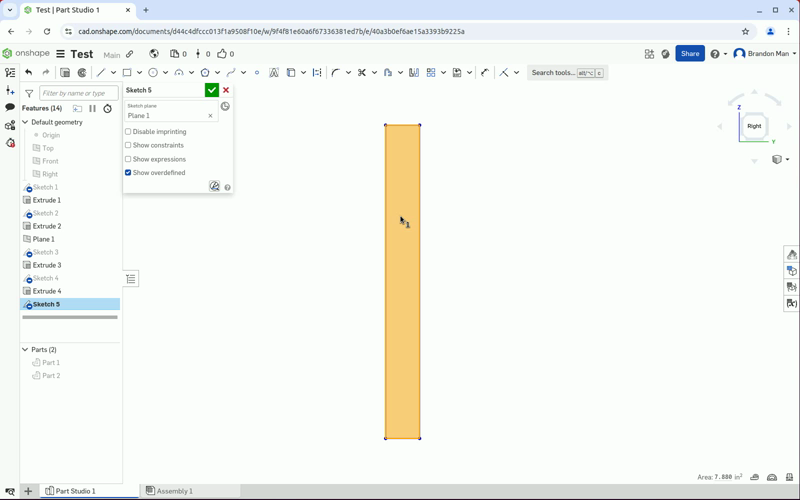
scroll(-6)
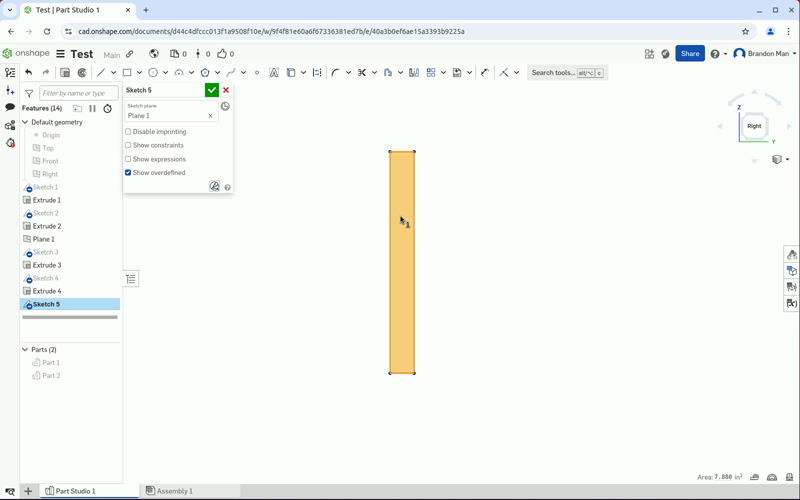
scroll(-6)
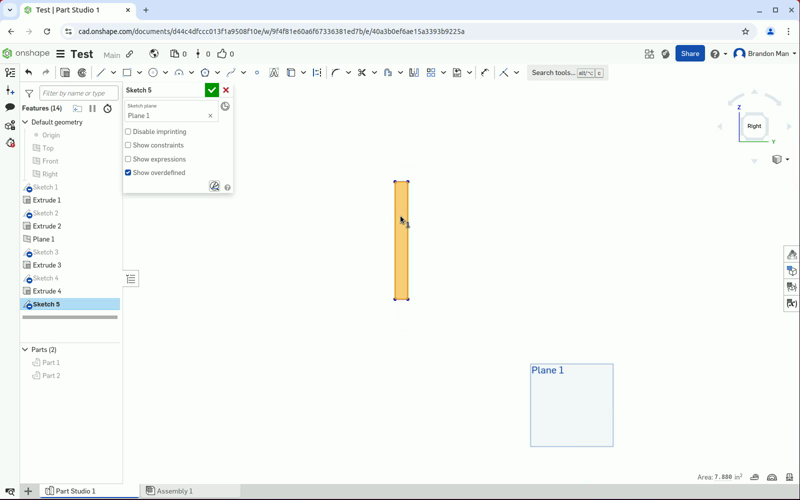
scroll(-6)
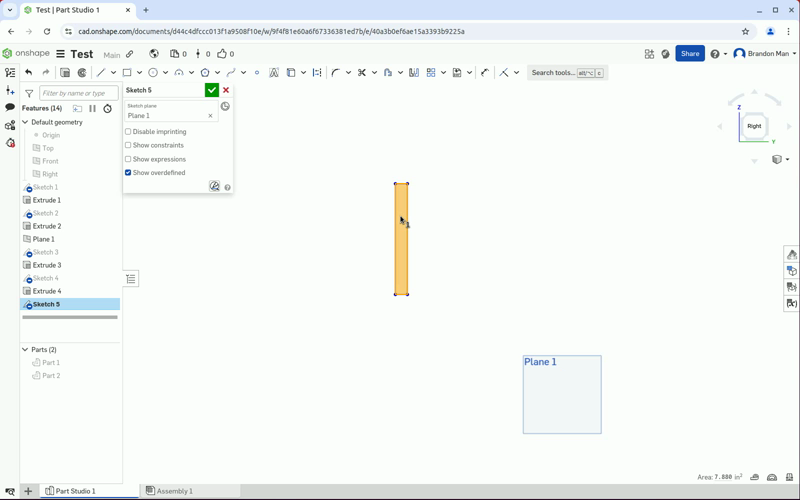
scroll(-6)
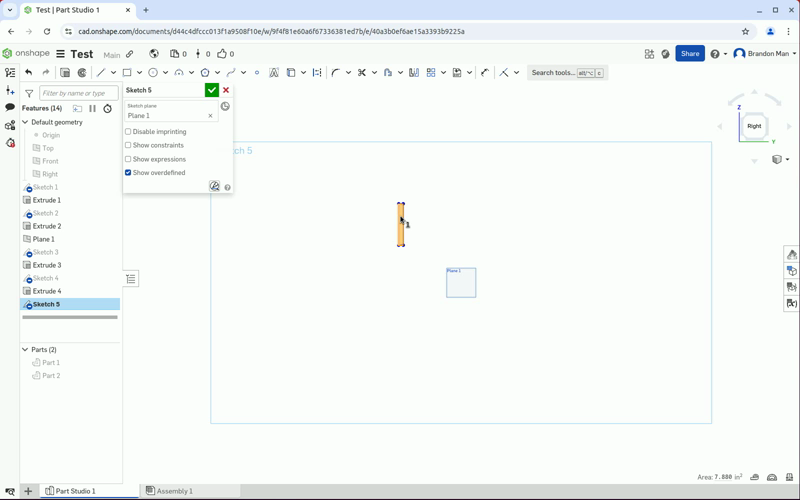
mouse_move(73, 352)
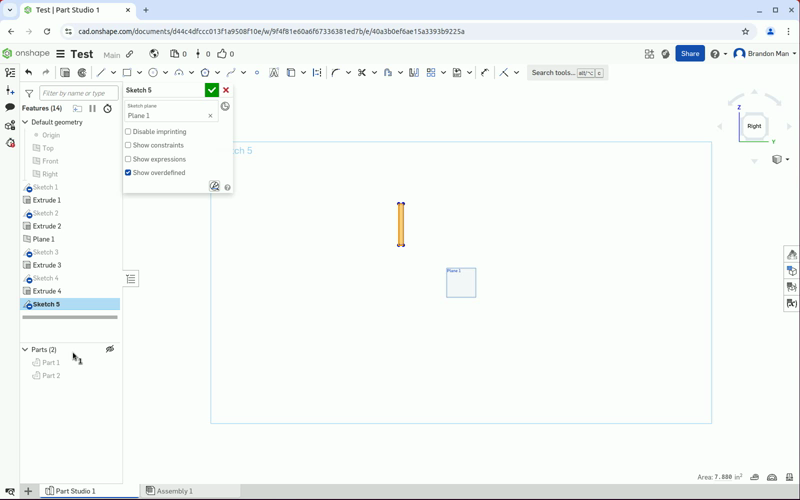
key(shift+y)
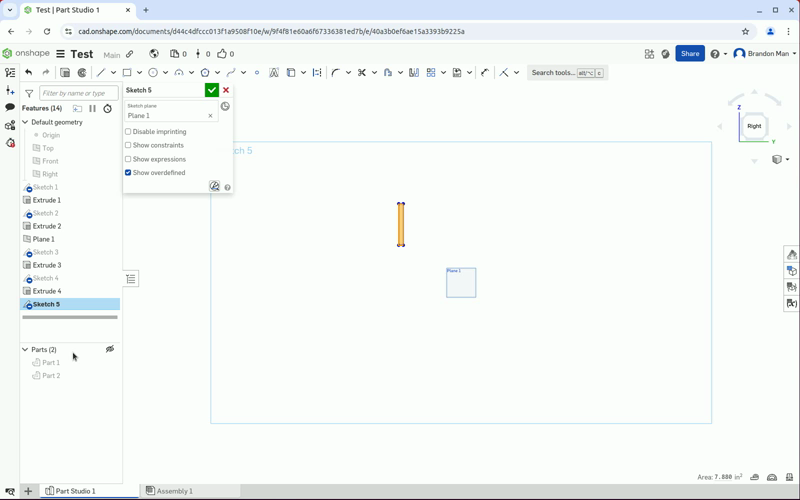
key(shift+e)
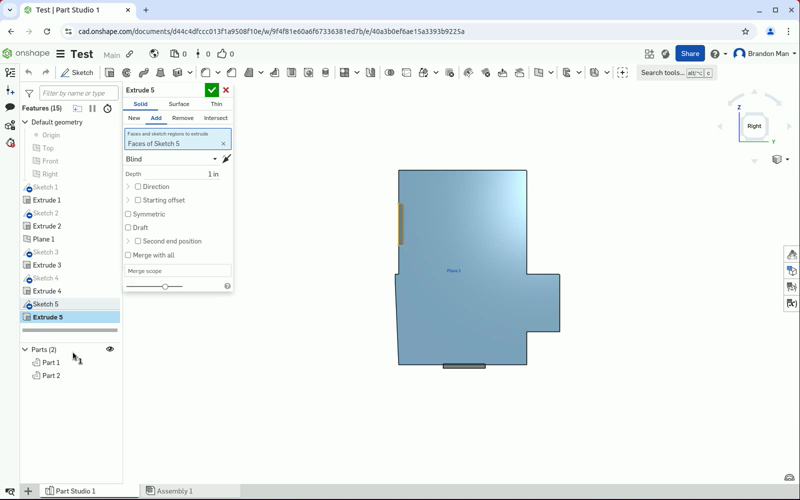
mouse_move(143, 106)
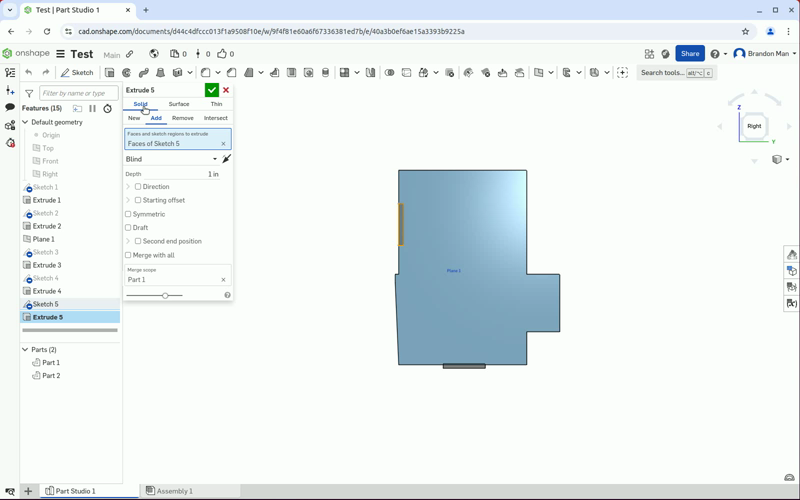
click(143, 106)
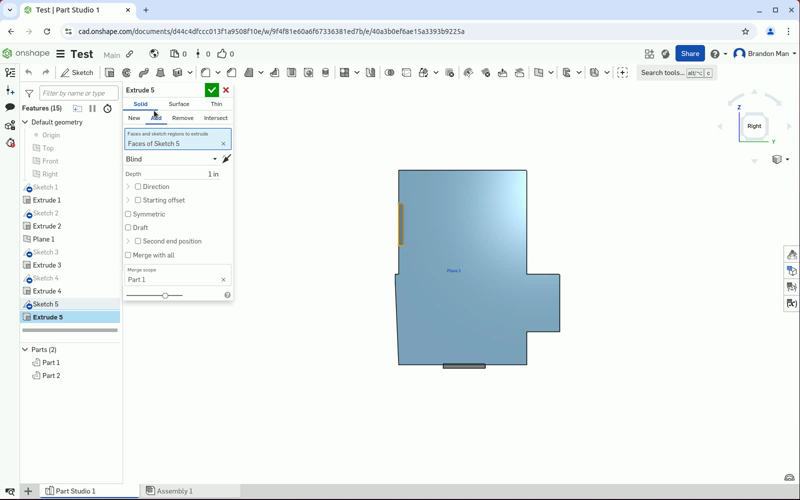
mouse_move(186, 120)
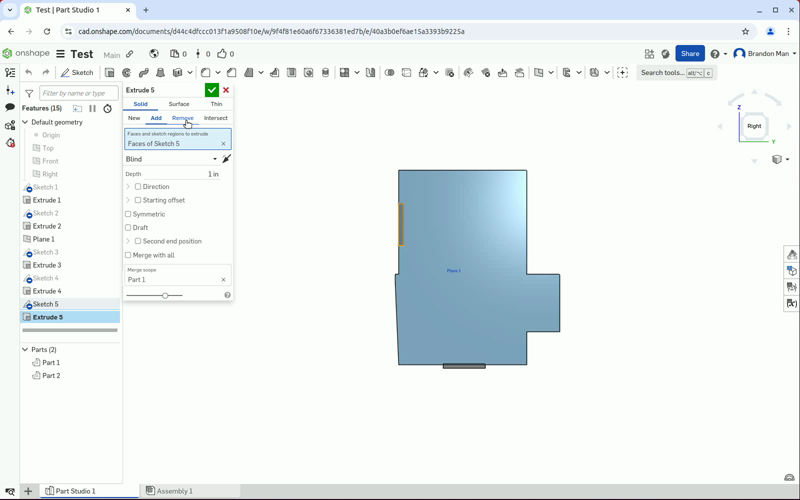
click(186, 120)
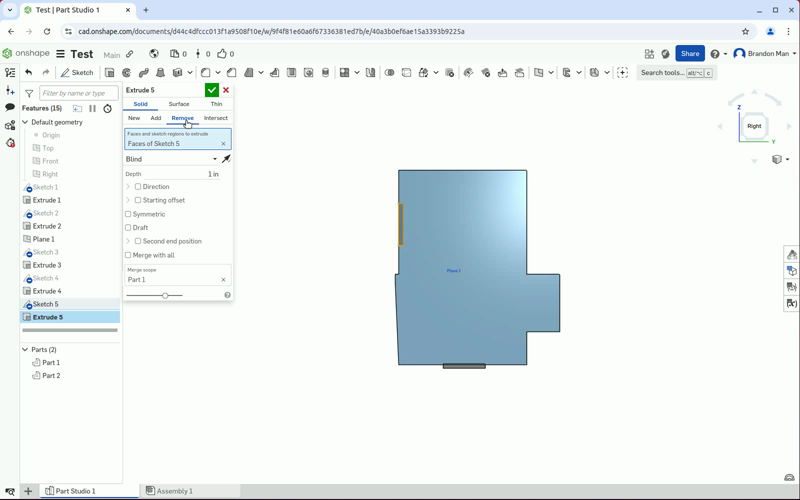
key(tab, 4)
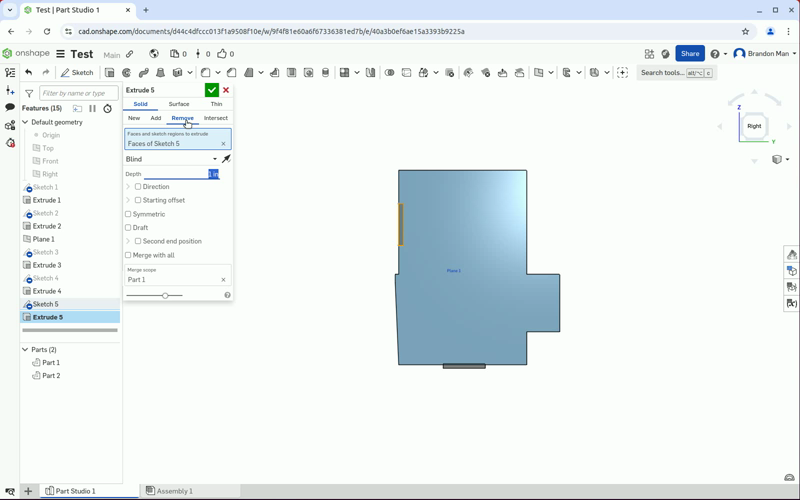
text(6.981)
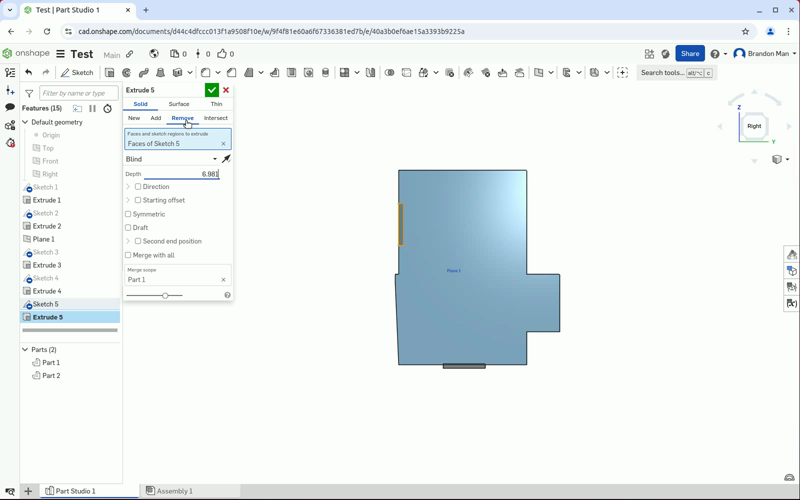
key(tab, 6)
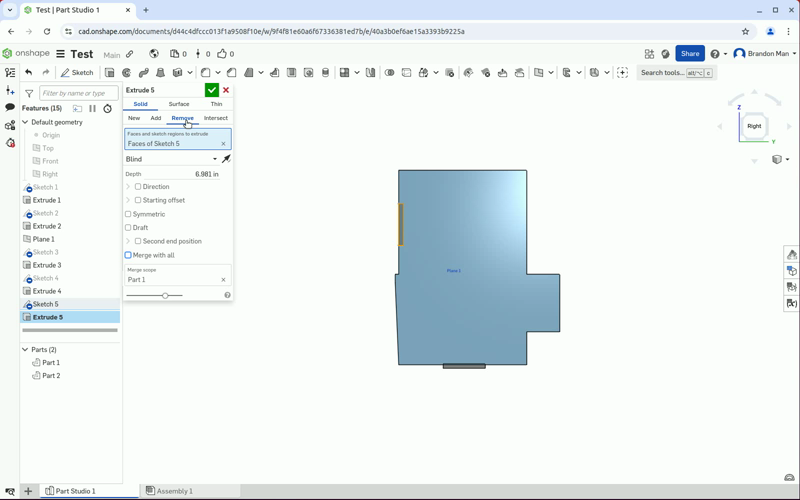
key(space)
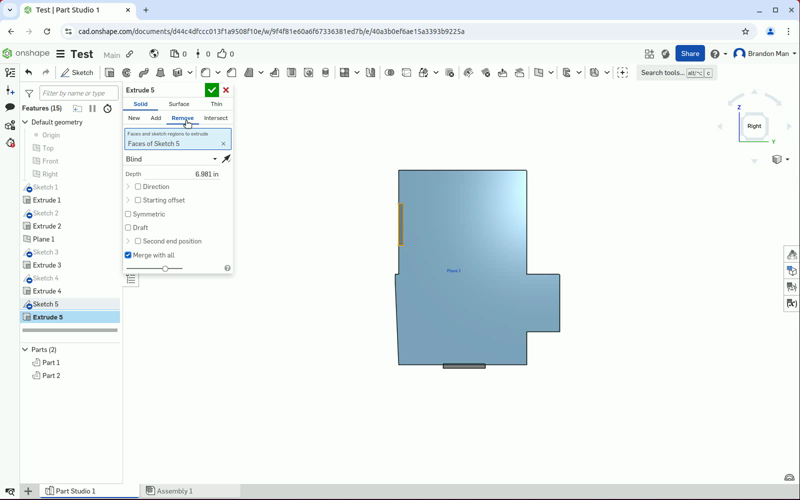
key(enter)
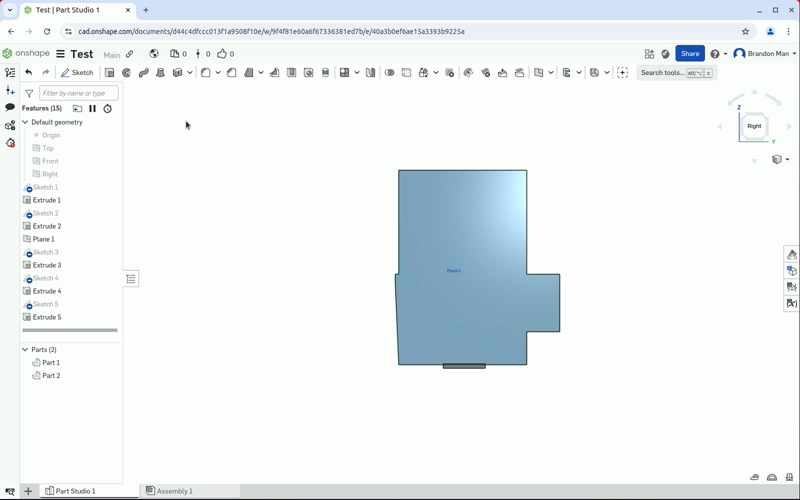
key(shift+h)
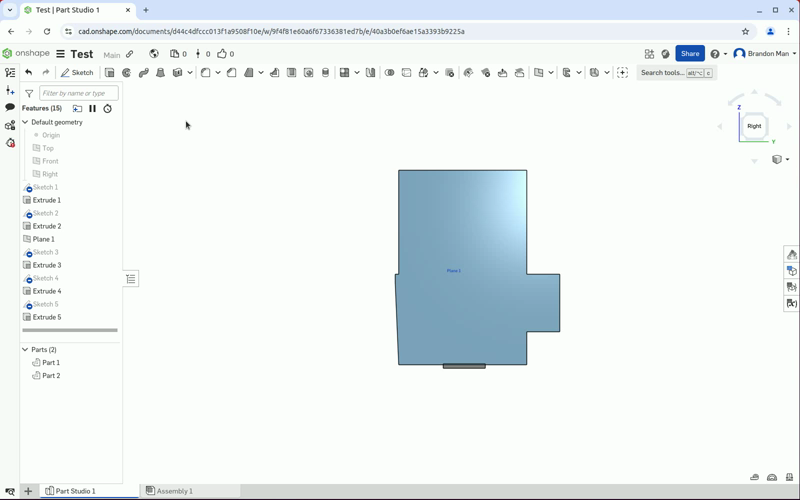
key(shift+h)
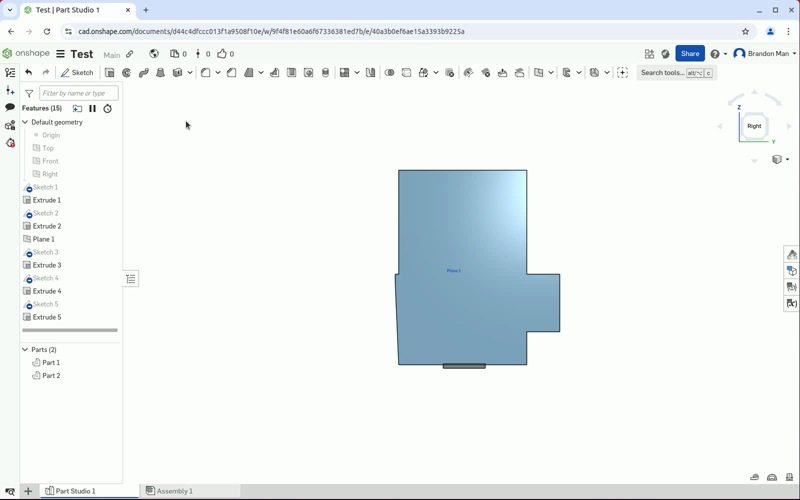
mouse_move(73, 189)
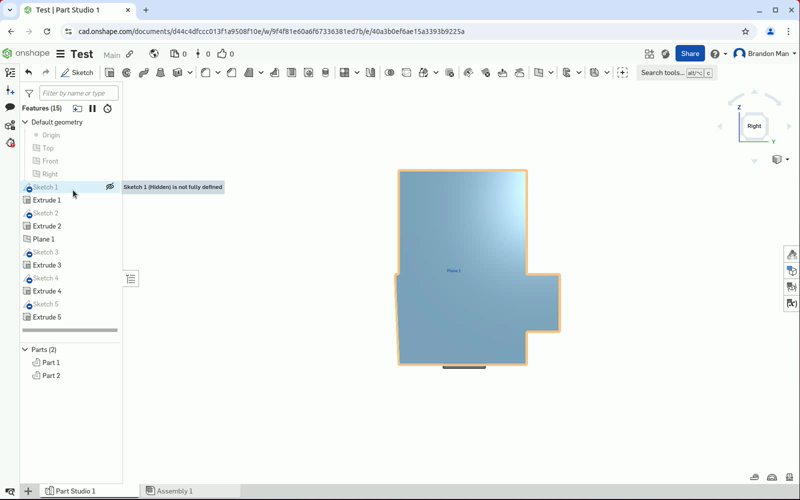
click(73, 189)
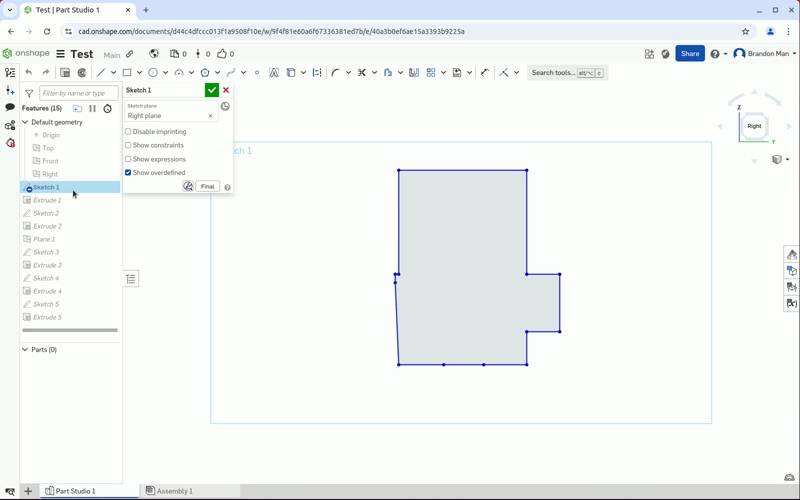
mouse_move(229, 92)
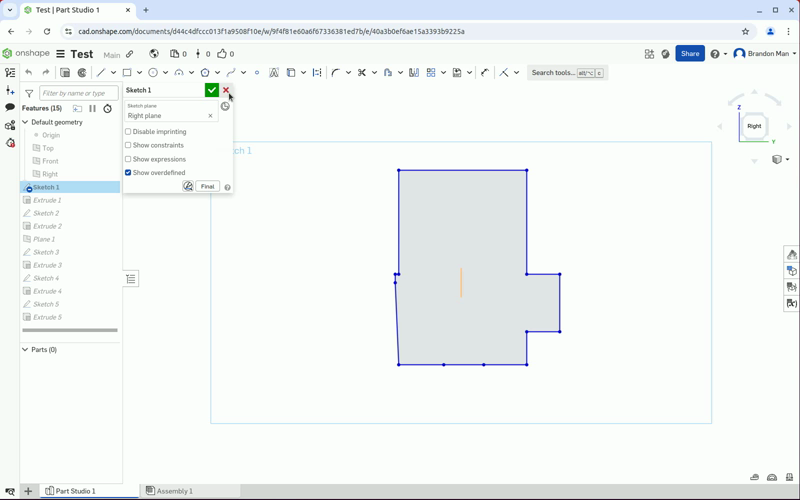
click(229, 92)
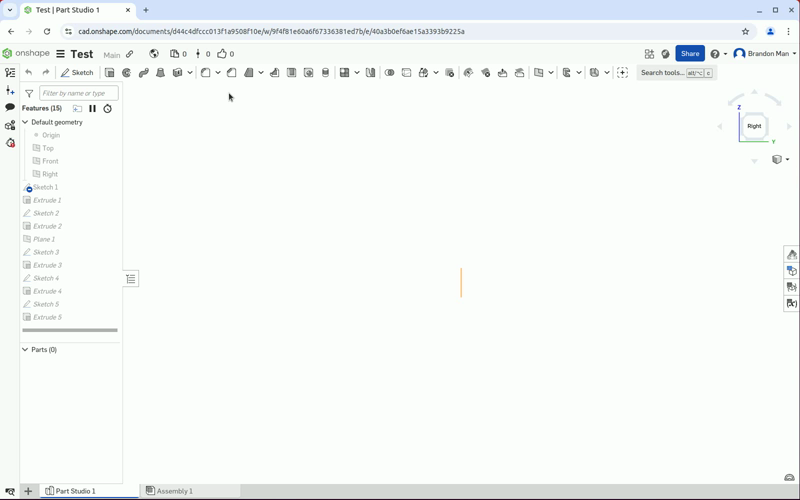
key(shift+s)
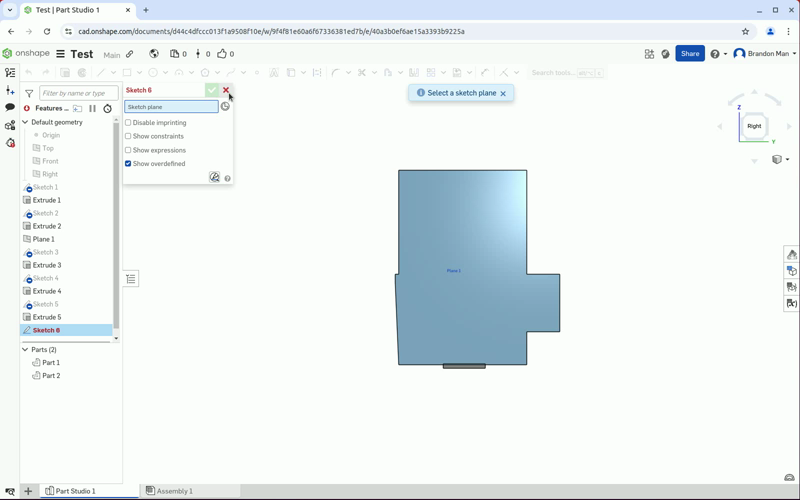
mouse_move(69, 241)
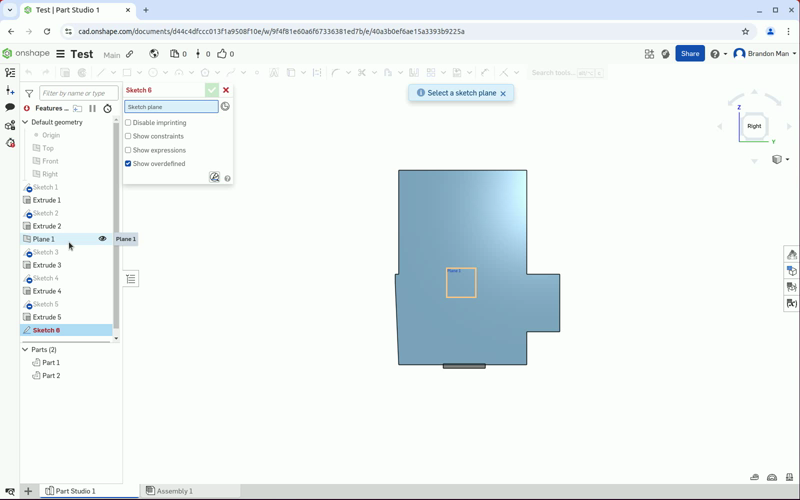
click(69, 241)
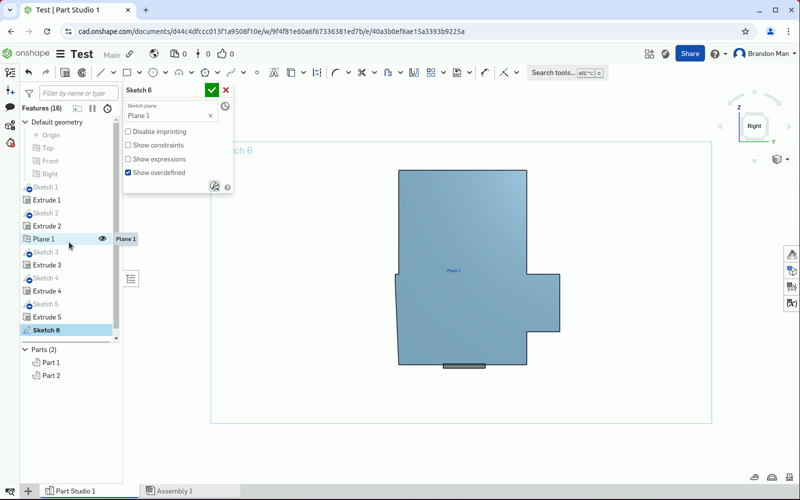
mouse_move(73, 352)
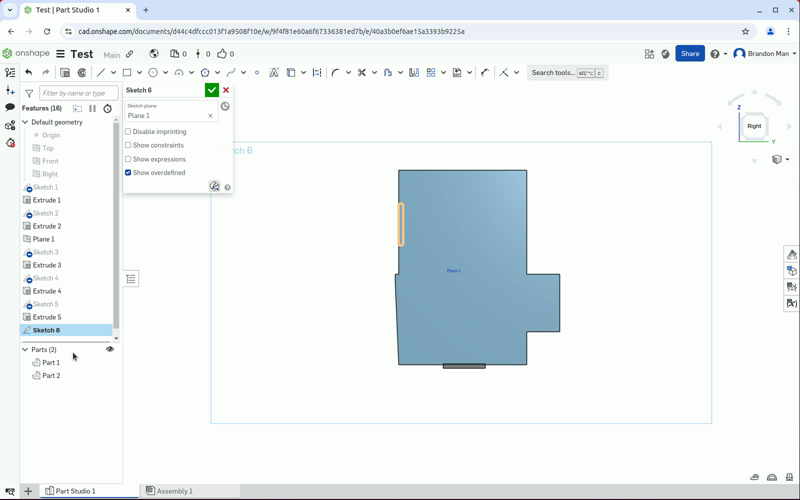
key(y)
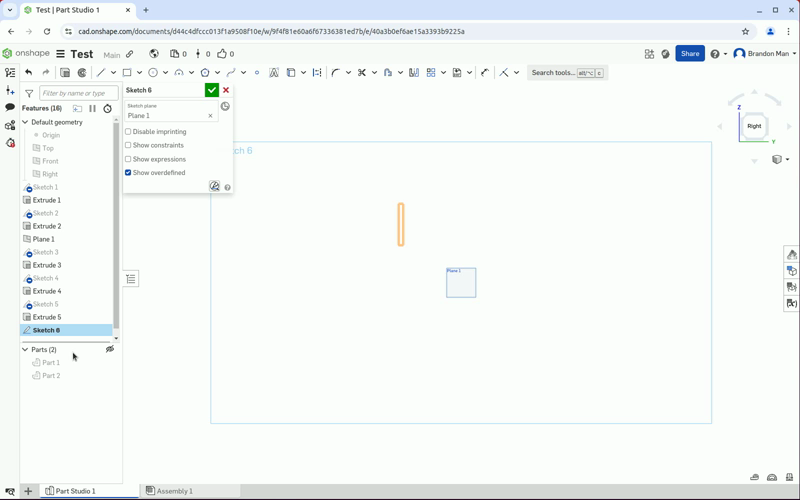
key(l)
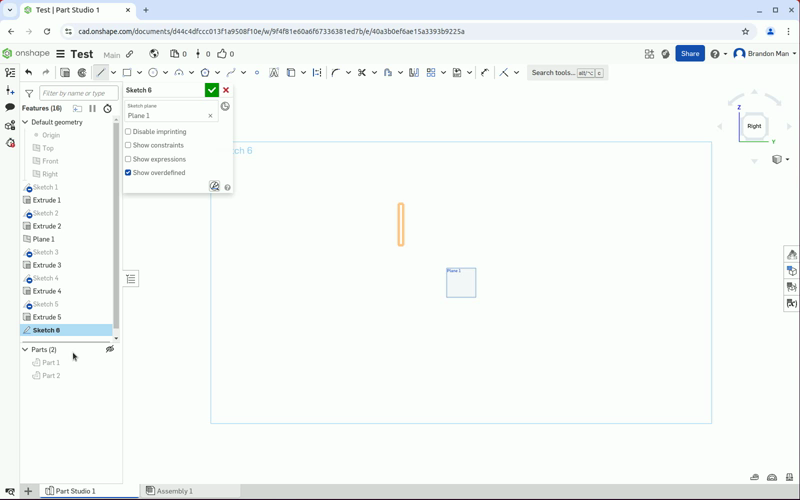
key_down(shift)
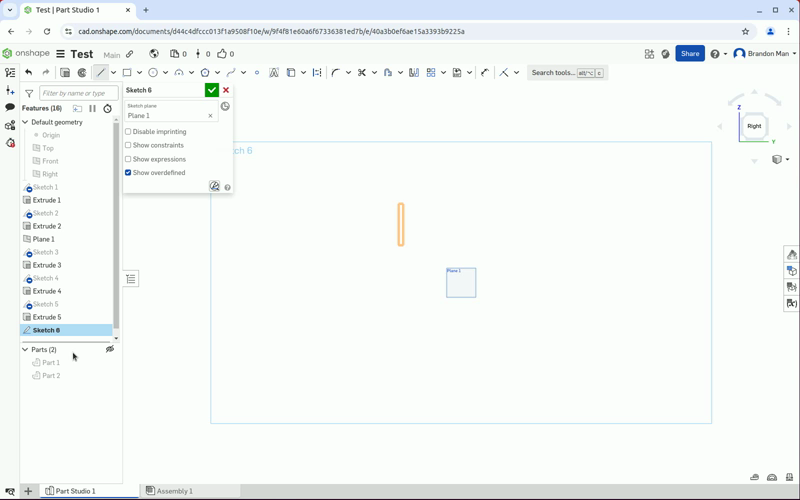
mouse_move(522, 245)
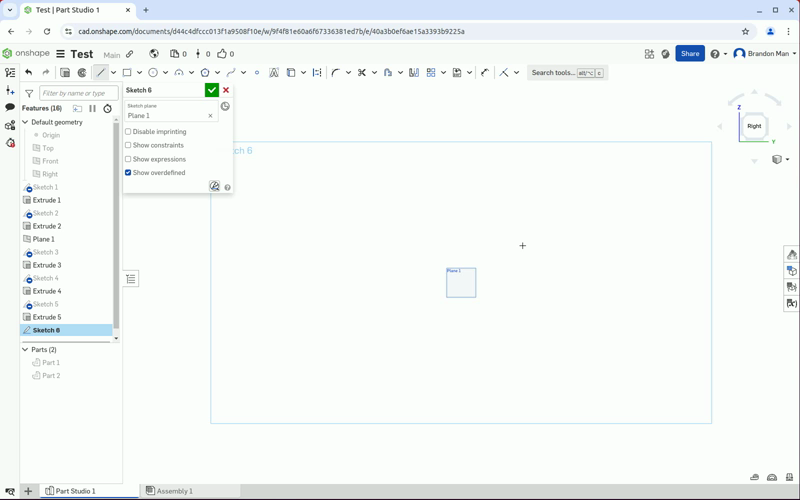
click(522, 245)
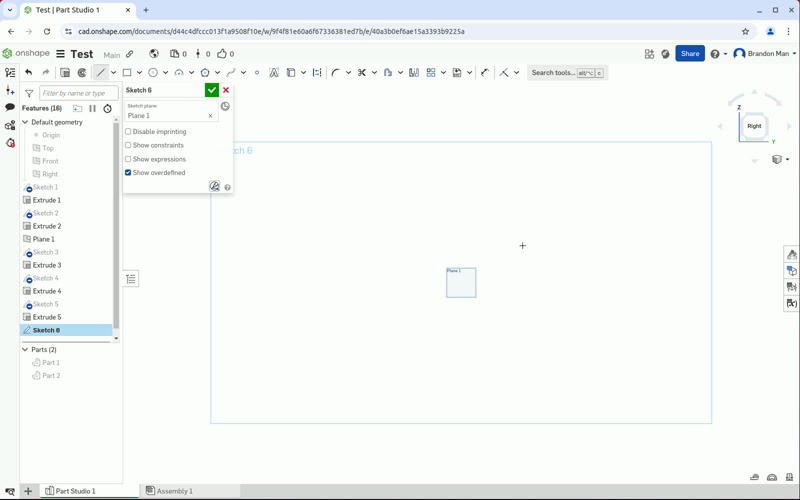
key_up(shift)
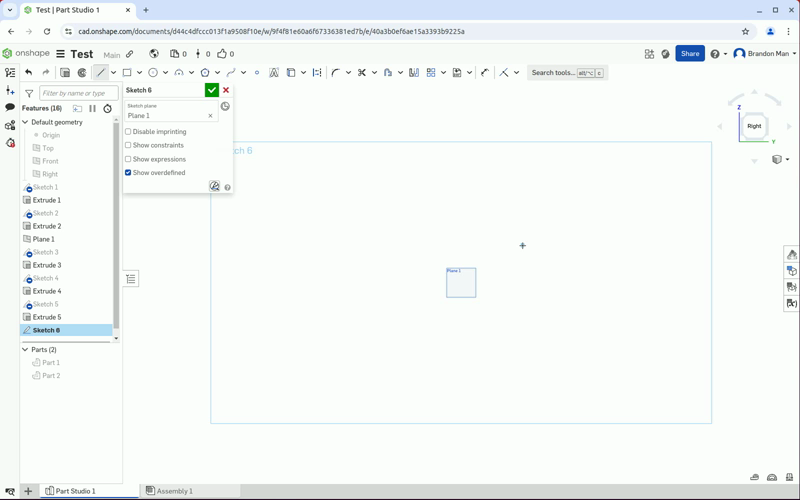
key_down(shift)
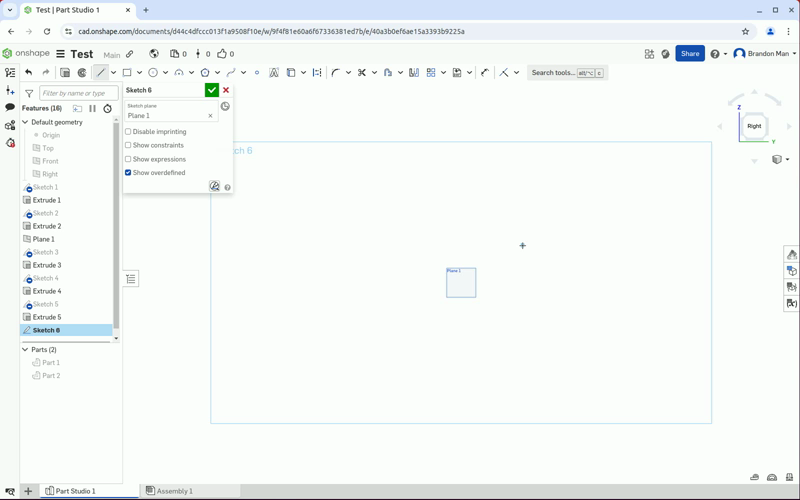
mouse_move(552, 245)
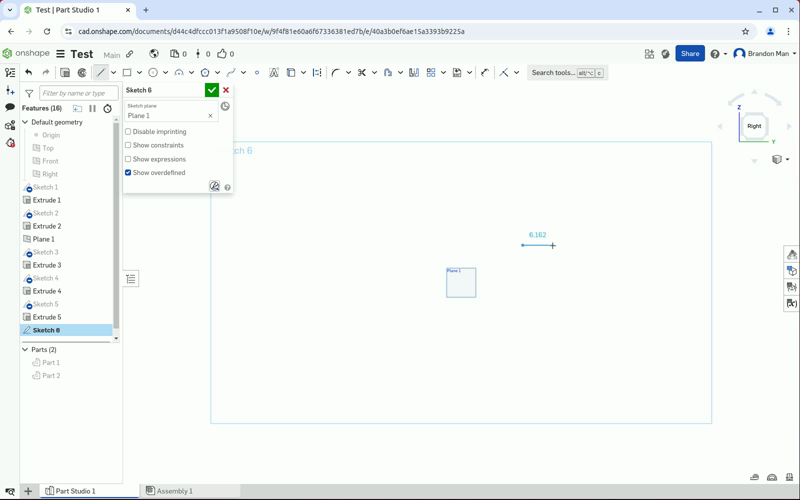
mouse_move(527, 245)
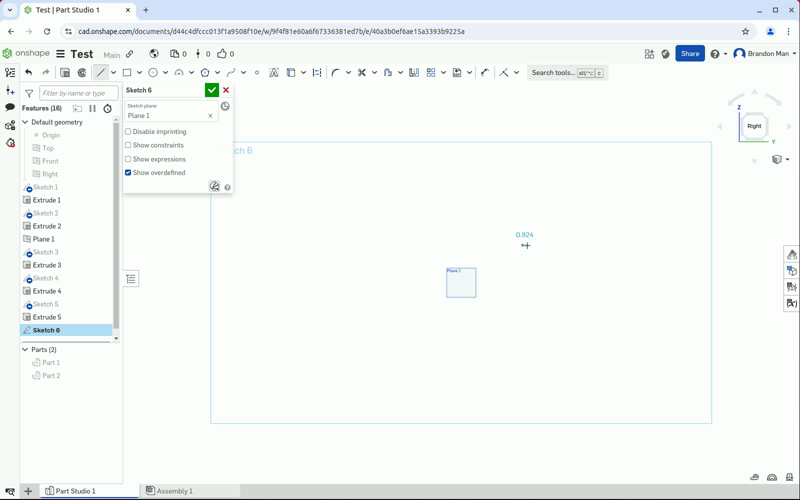
scroll(6)
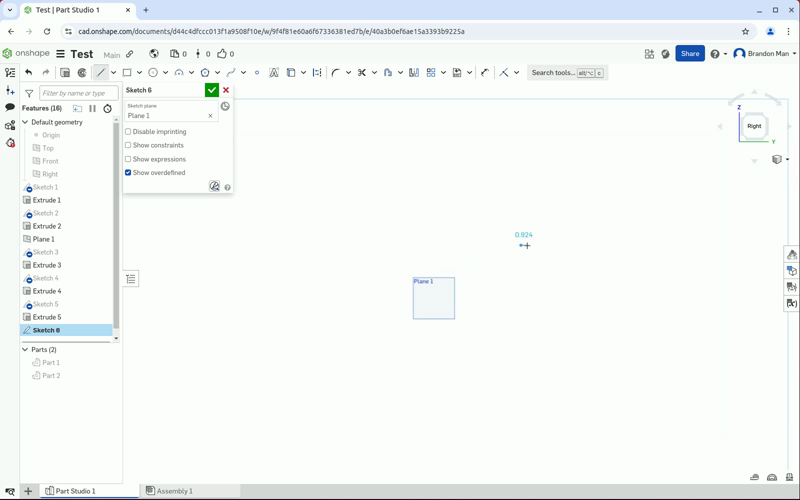
scroll(6)
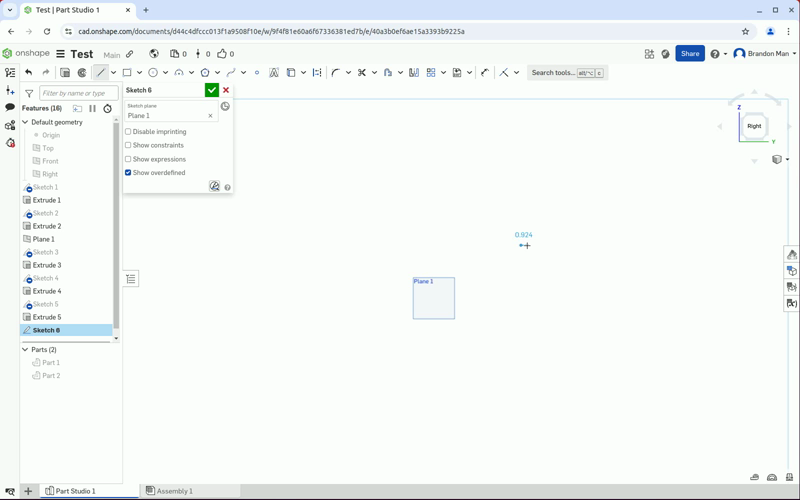
scroll(6)
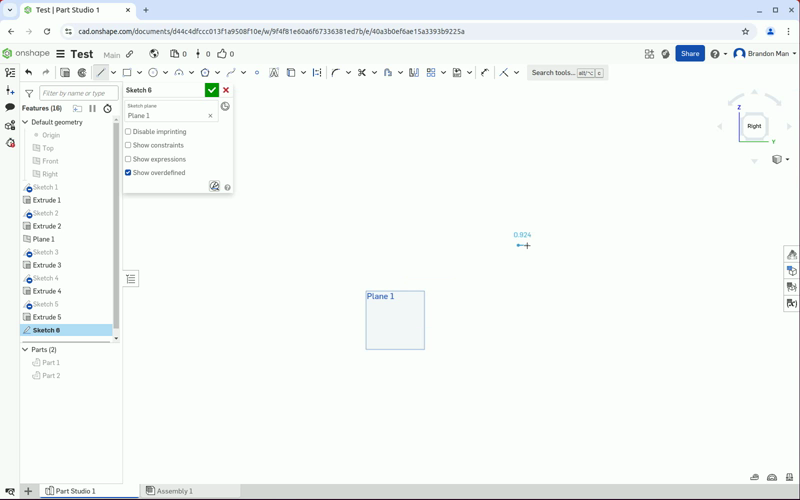
scroll(6)
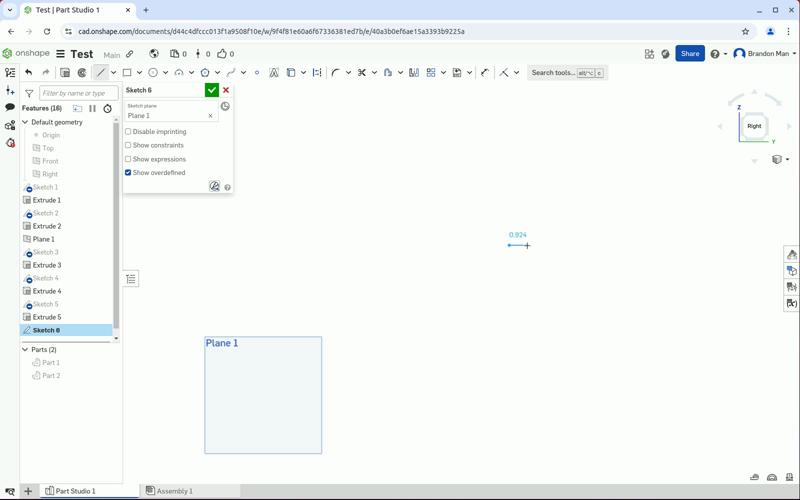
scroll(6)
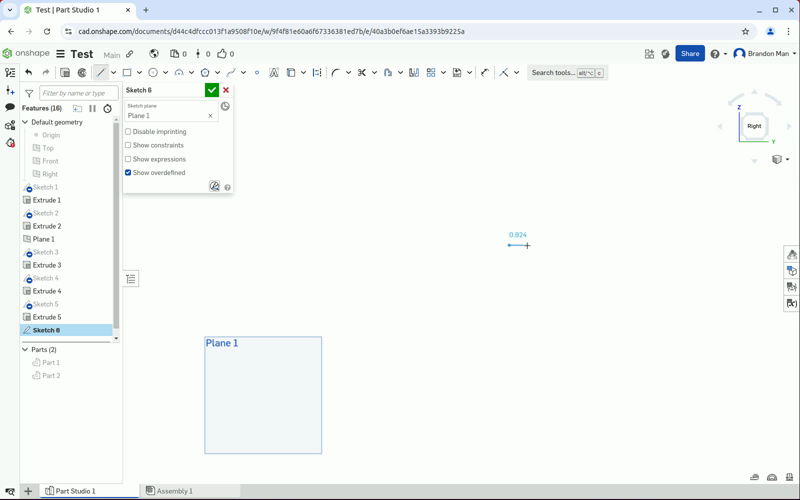
scroll(6)
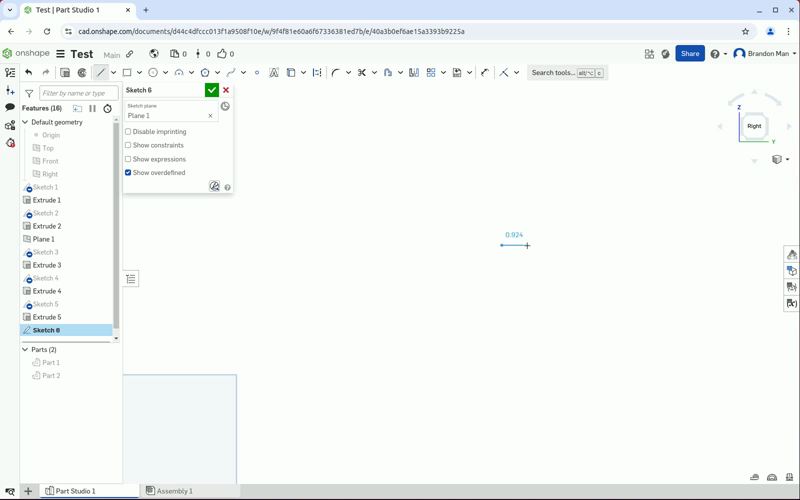
scroll(6)
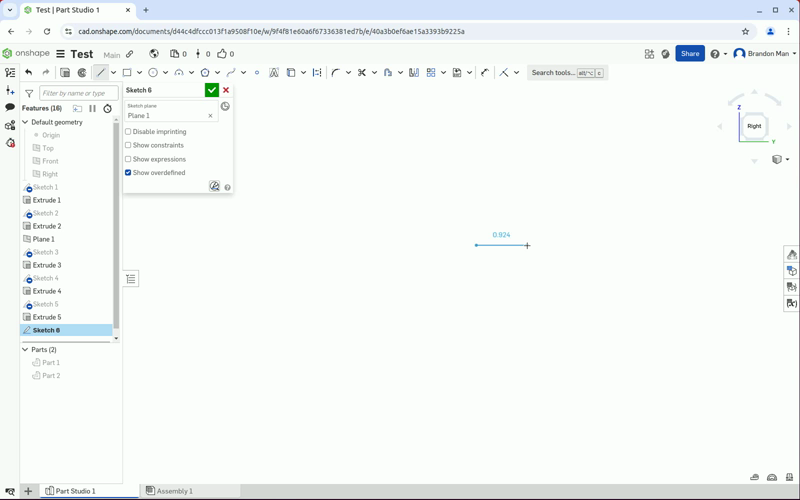
click(527, 245)
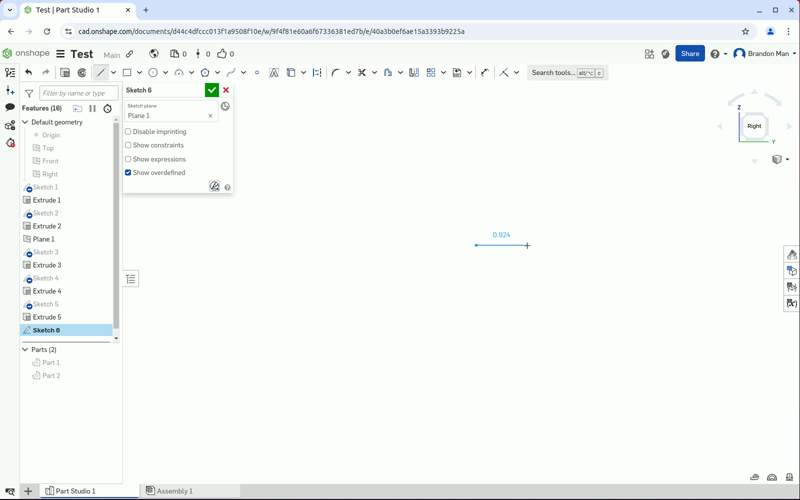
scroll(-6)
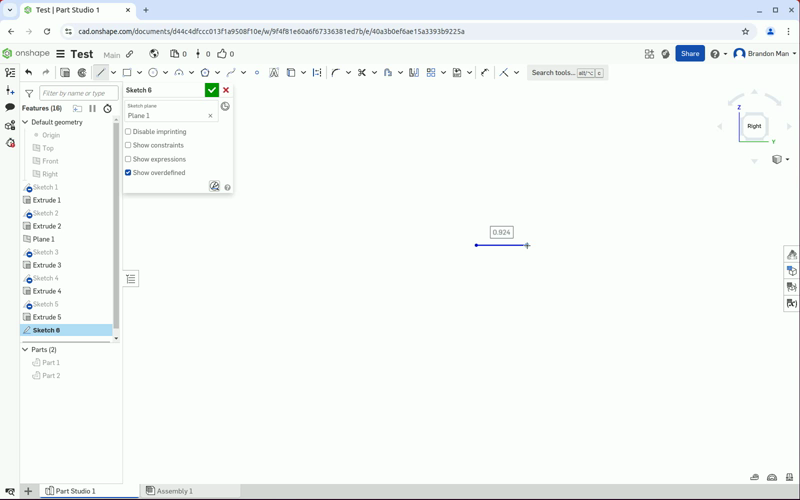
scroll(-6)
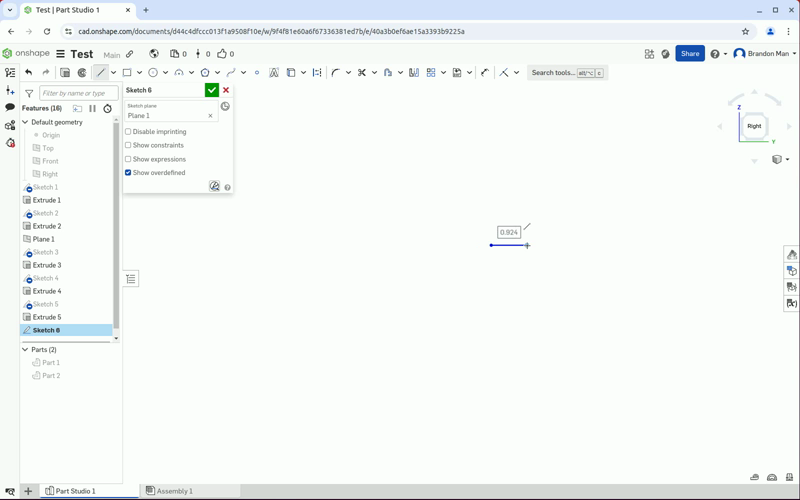
scroll(-6)
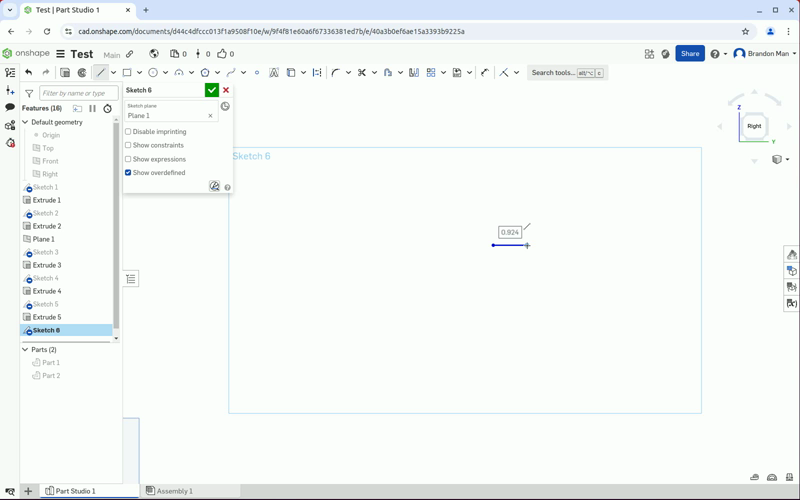
scroll(-6)
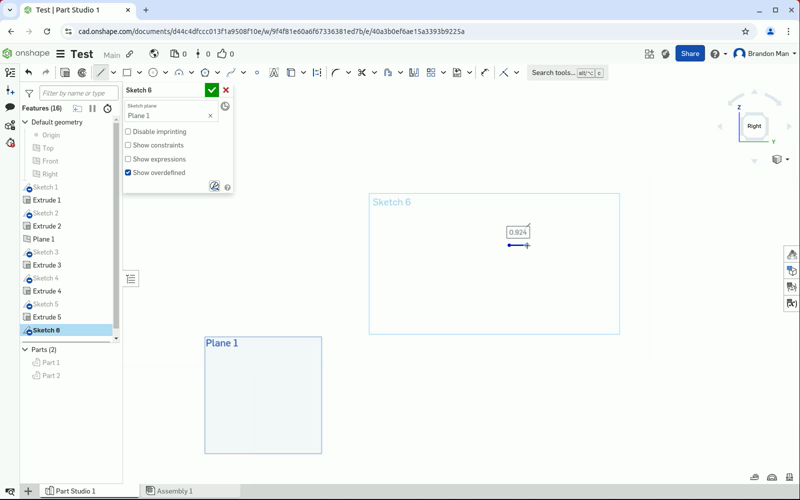
scroll(-6)
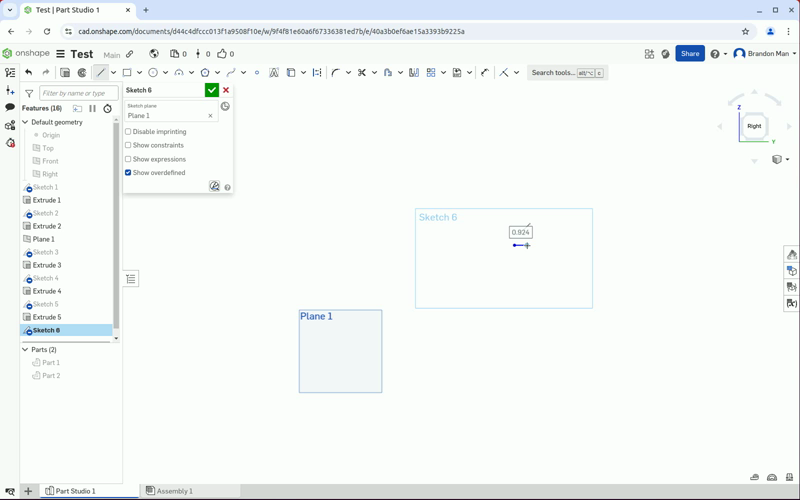
scroll(-6)
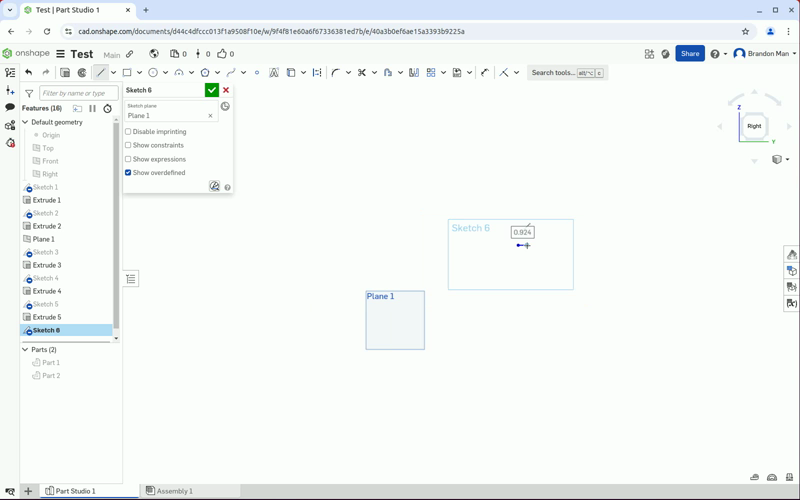
scroll(-6)
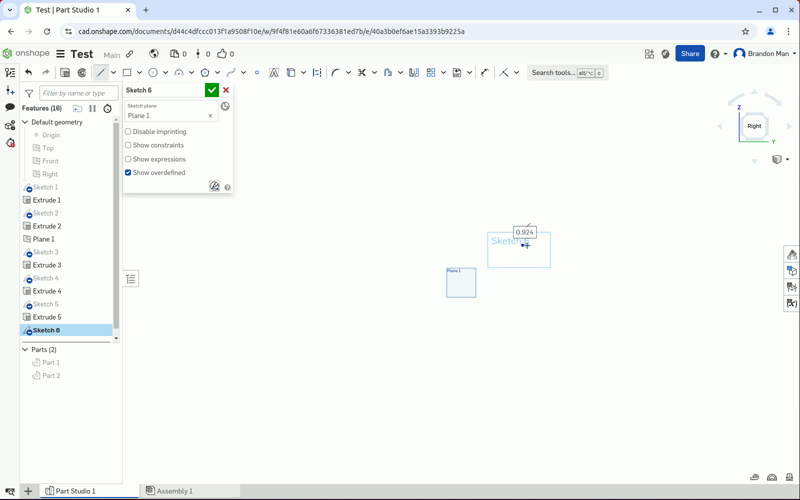
key_up(shift)
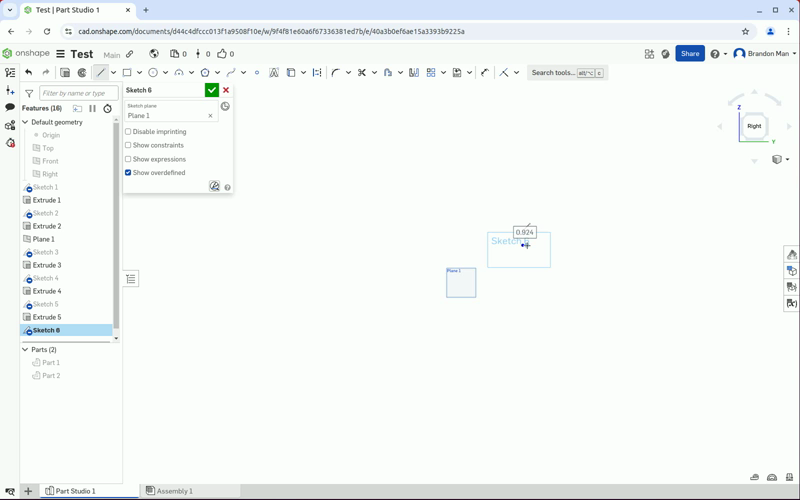
key_down(shift)
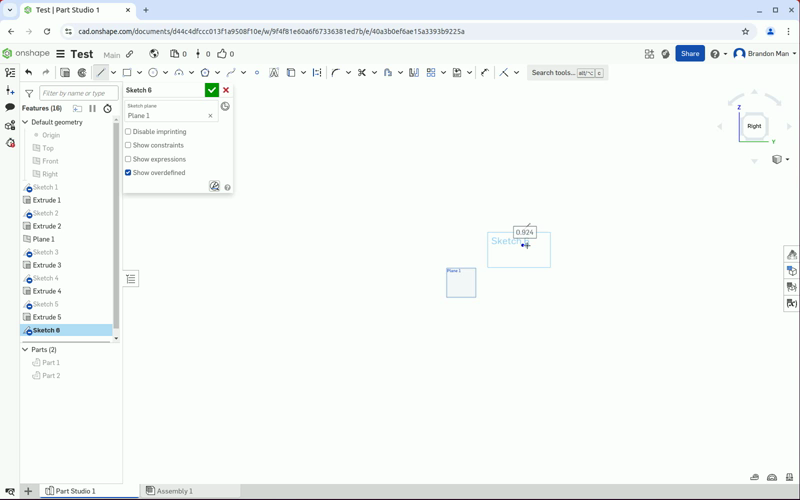
mouse_move(557, 245)
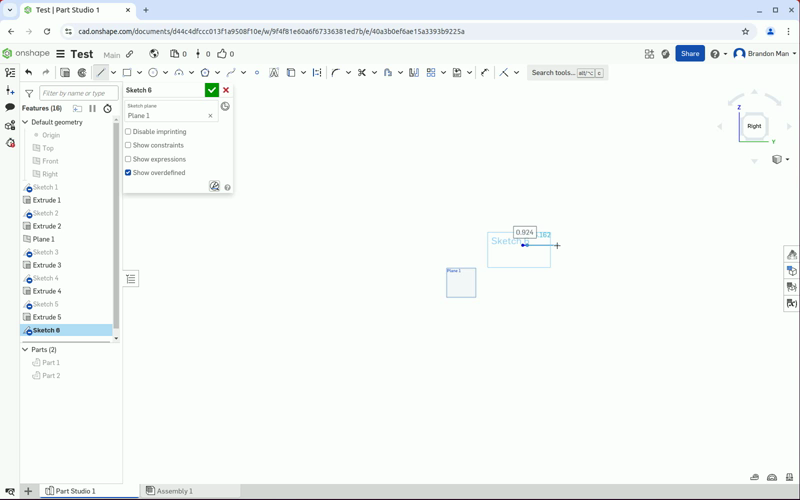
mouse_move(527, 203)
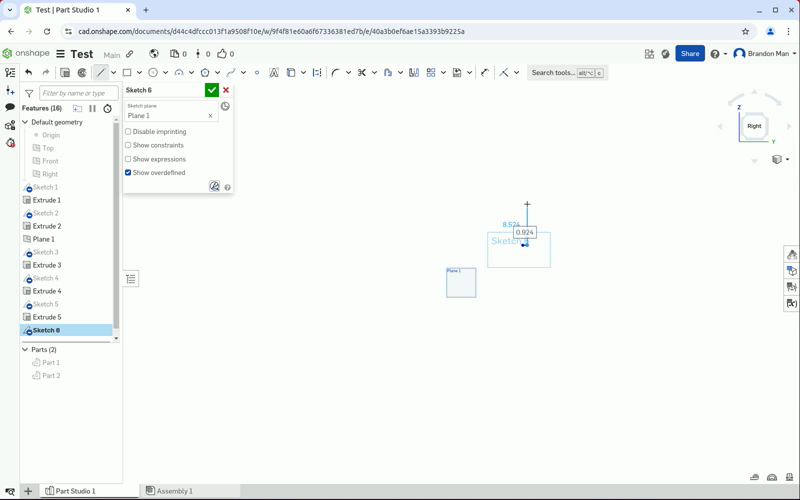
click(527, 203)
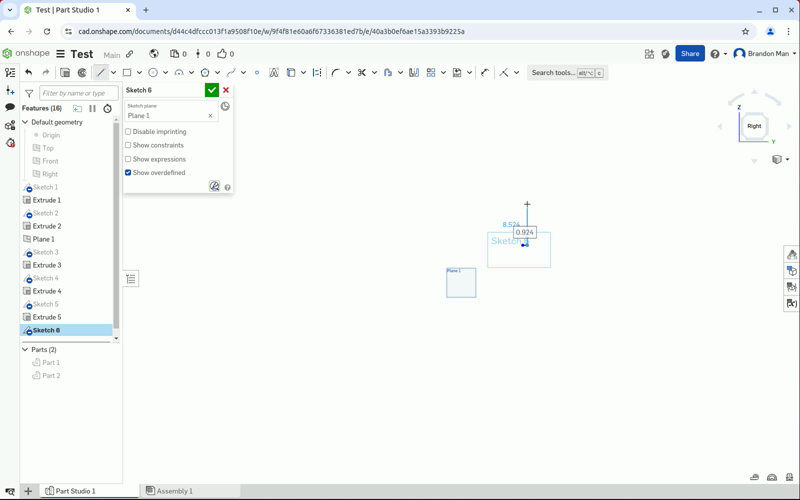
key_up(shift)
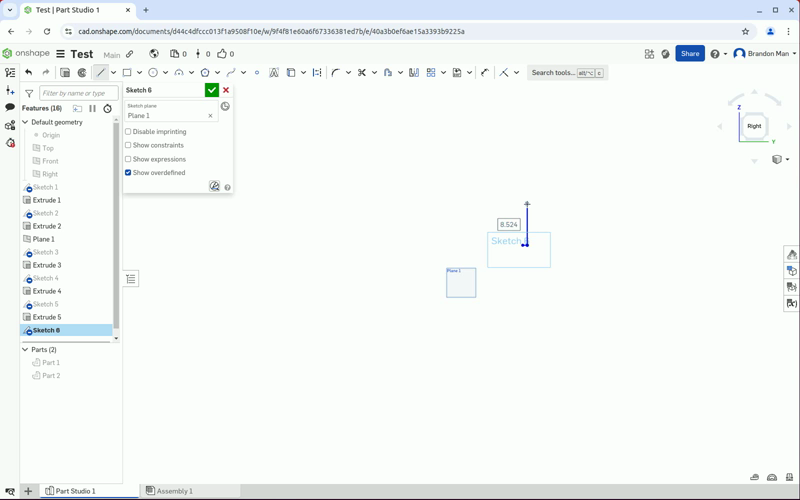
key_down(shift)
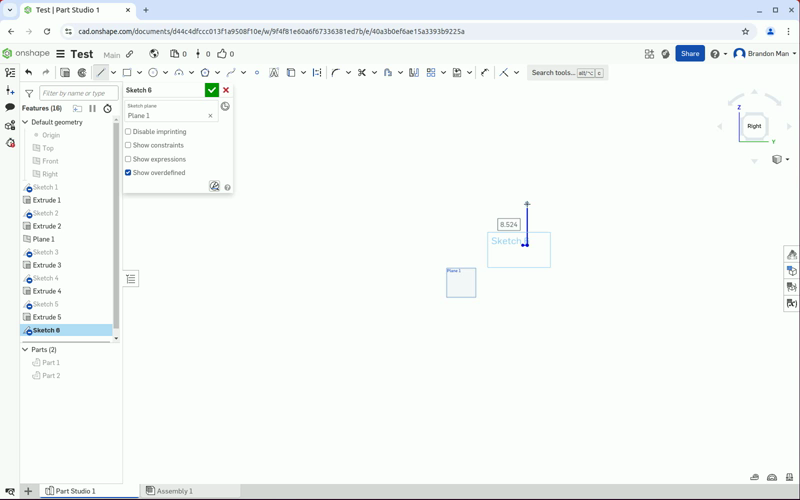
mouse_move(557, 203)
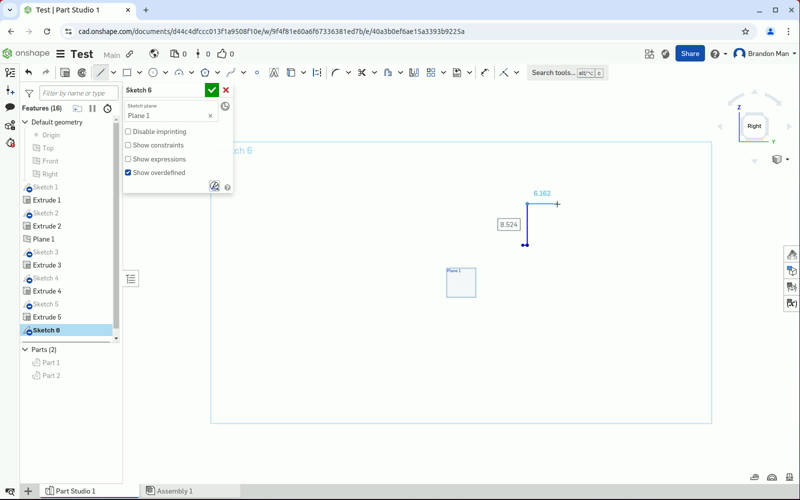
mouse_move(522, 203)
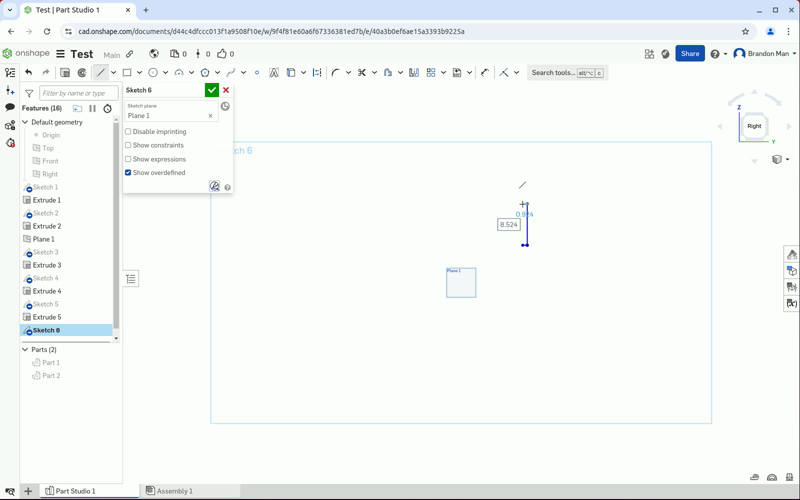
scroll(6)
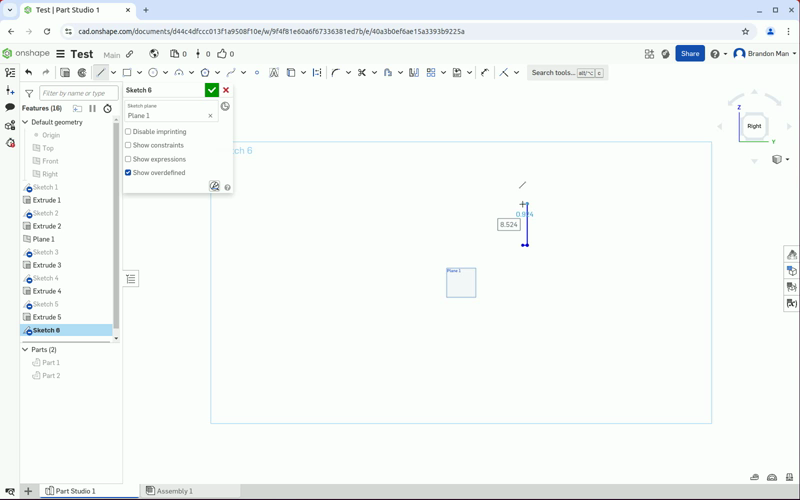
scroll(6)
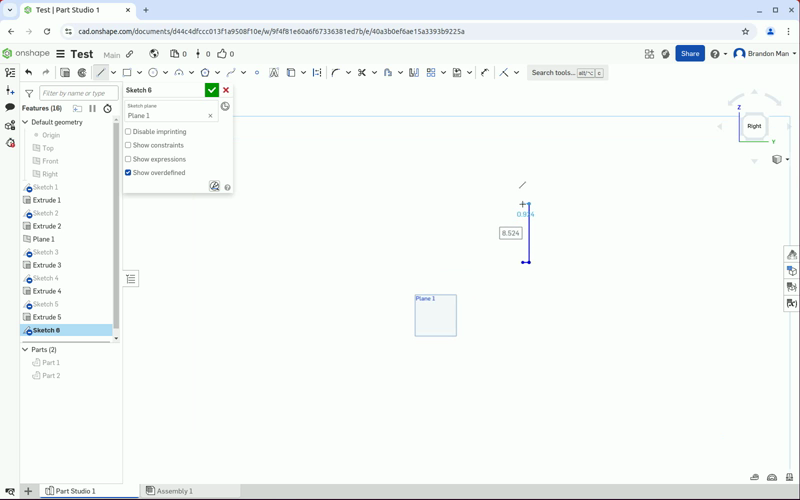
scroll(6)
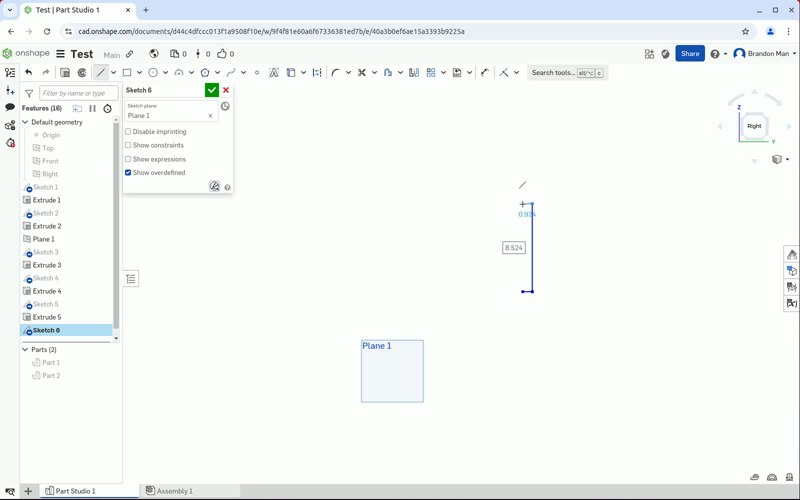
scroll(6)
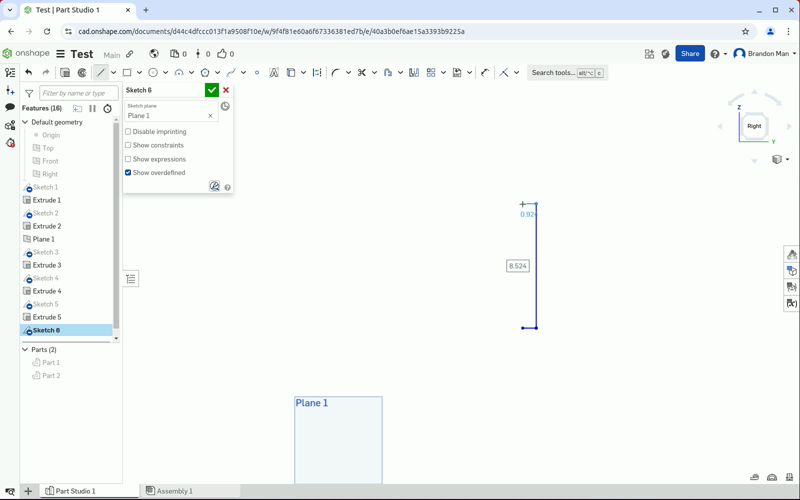
scroll(6)
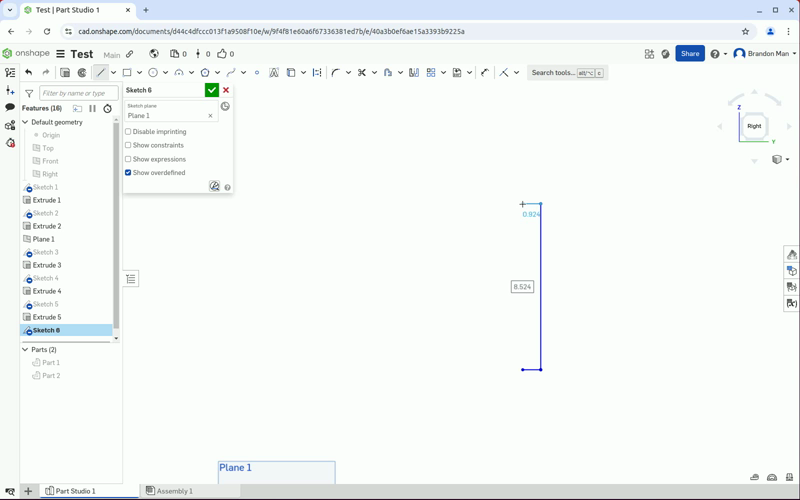
scroll(6)
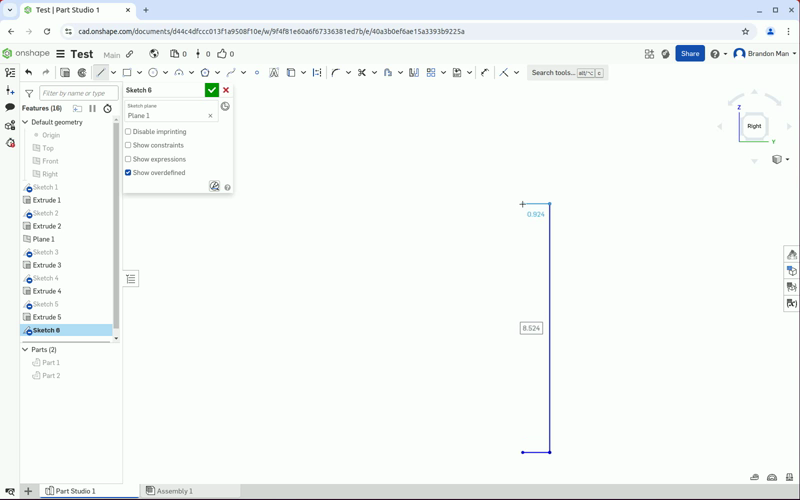
scroll(6)
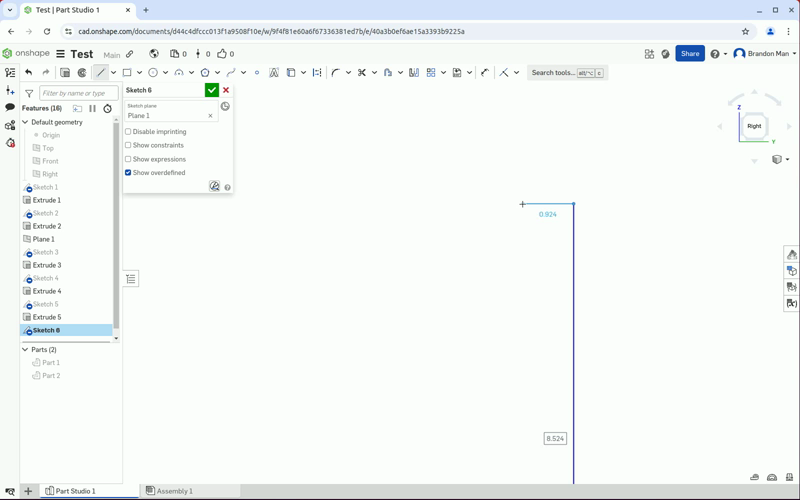
click(522, 203)
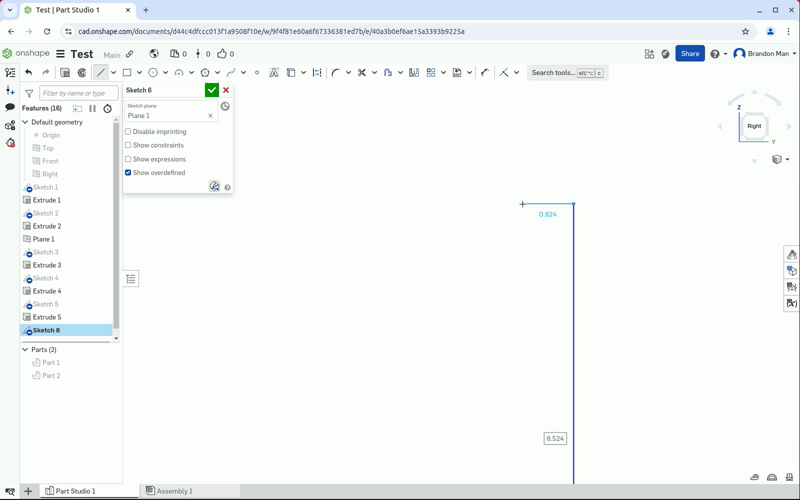
scroll(-6)
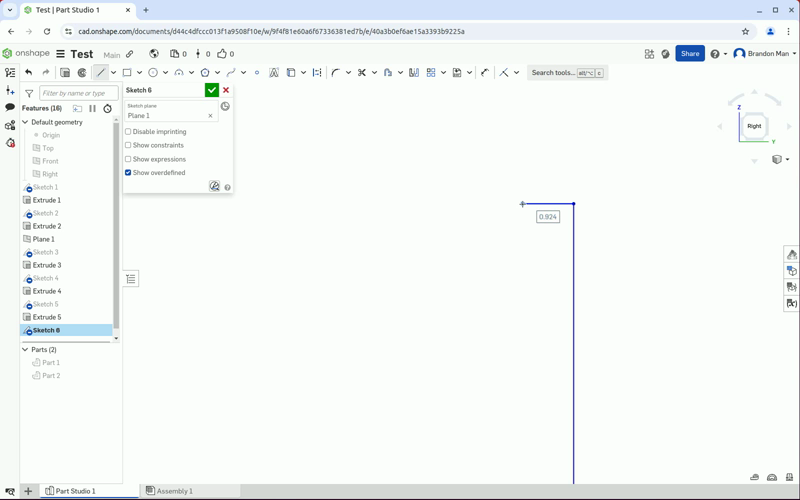
scroll(-6)
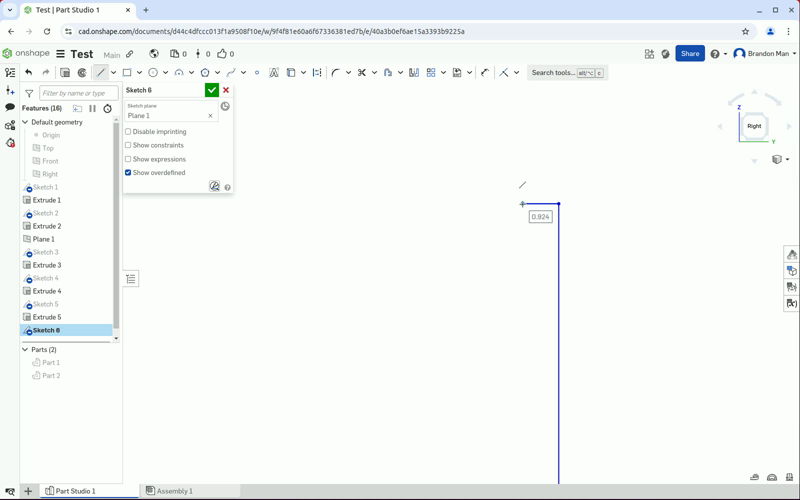
scroll(-6)
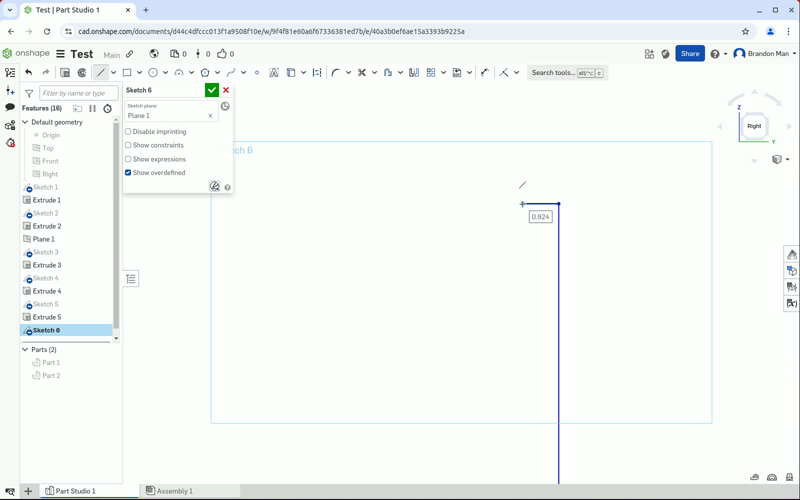
scroll(-6)
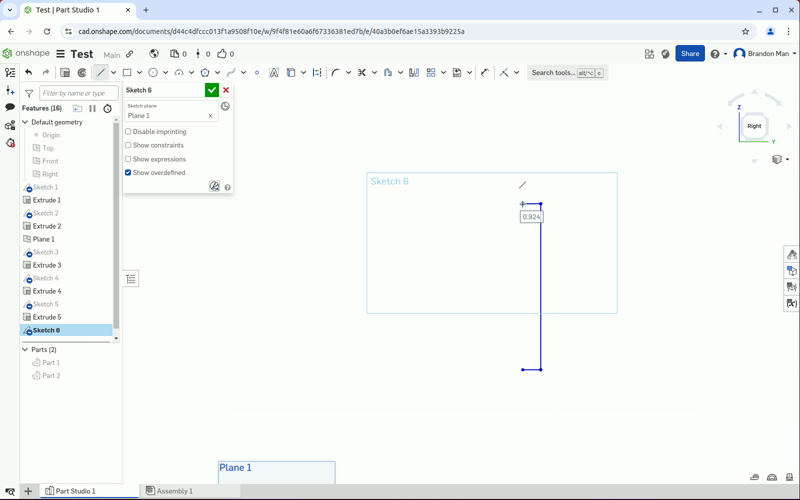
scroll(-6)
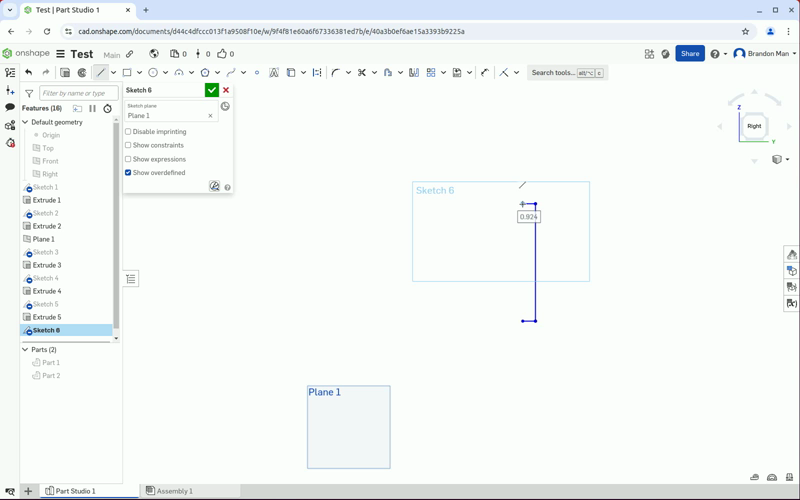
scroll(-6)
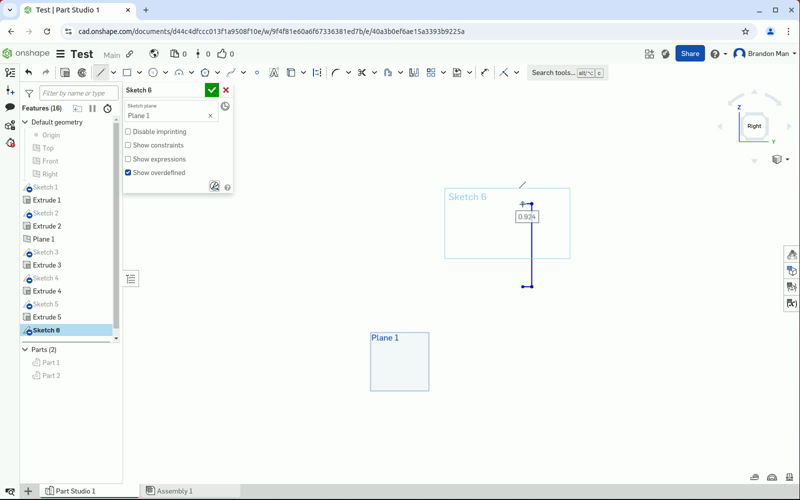
scroll(-6)
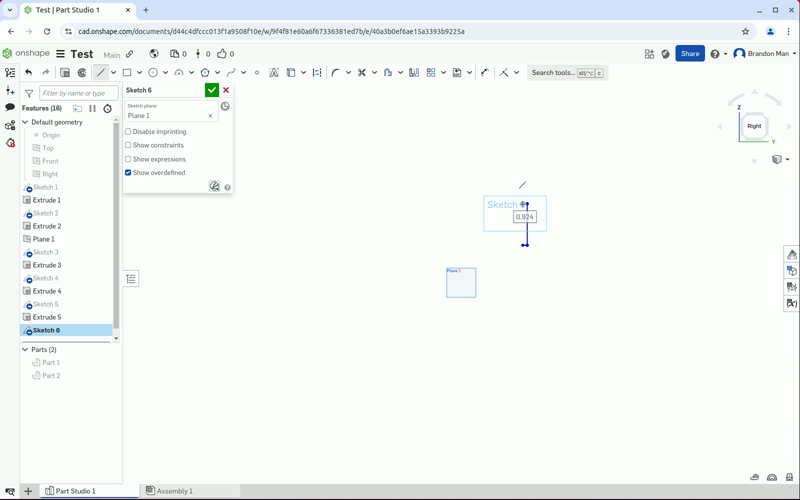
key_up(shift)
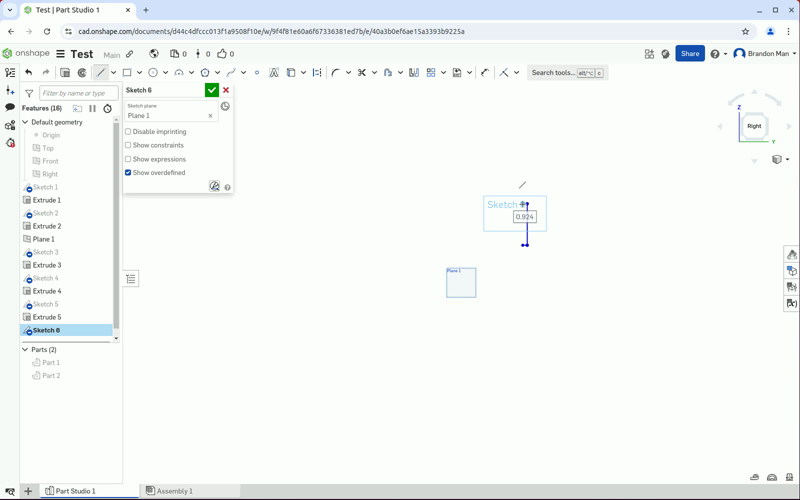
mouse_move(552, 203)
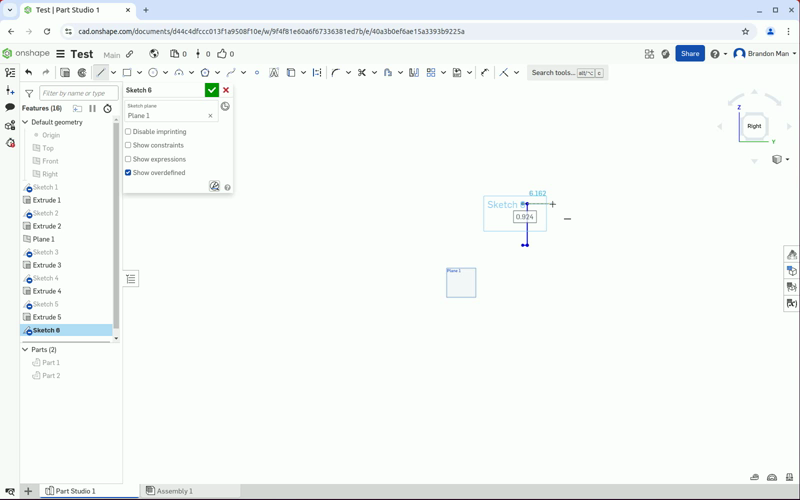
key_down(shift)
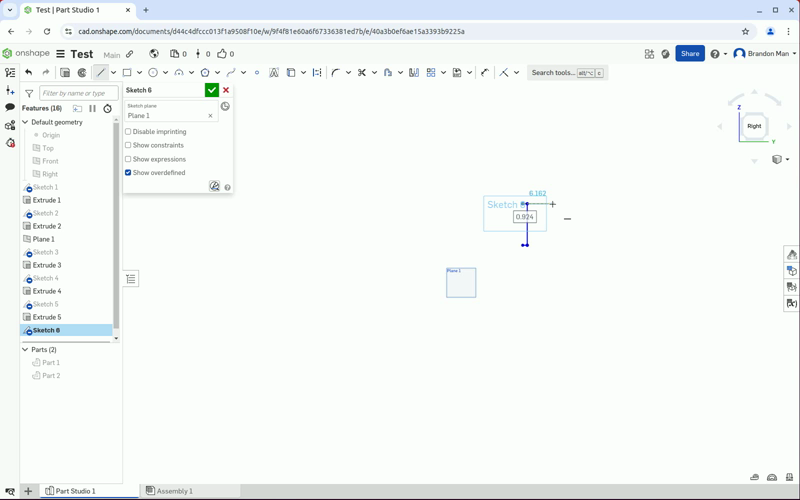
mouse_move(522, 245)
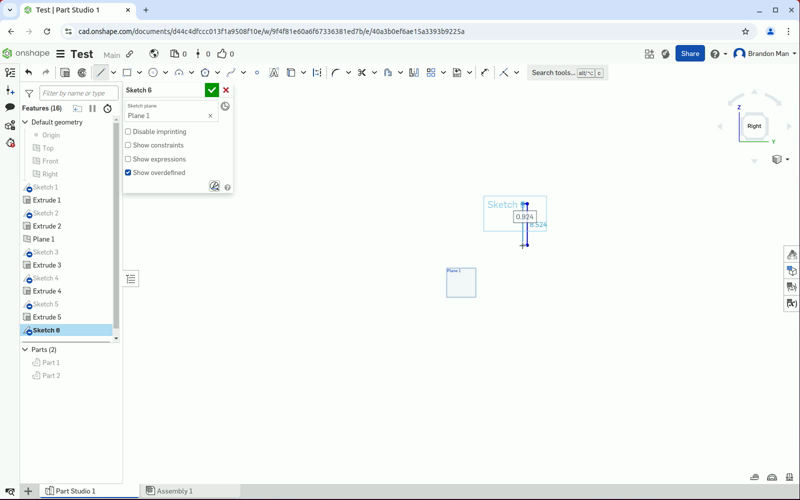
key_up(shift)
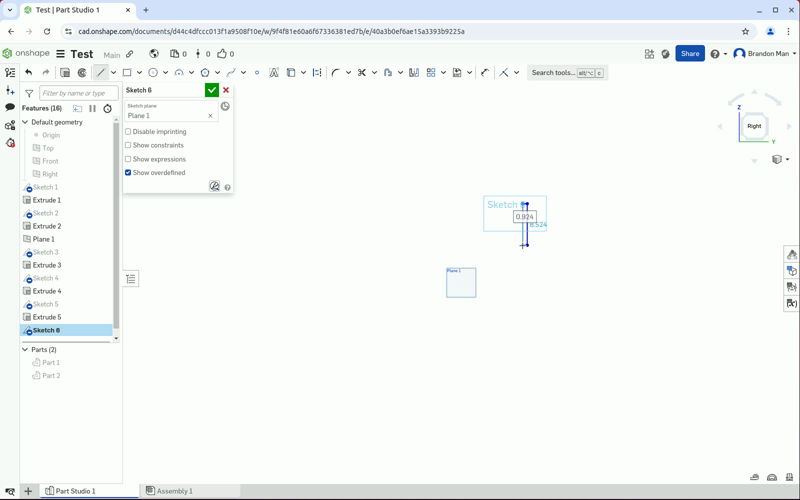
click(522, 245)
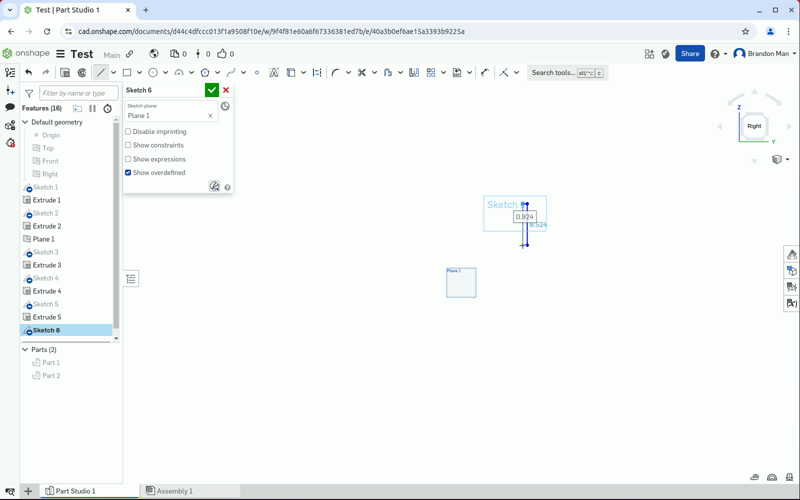
key(esc)
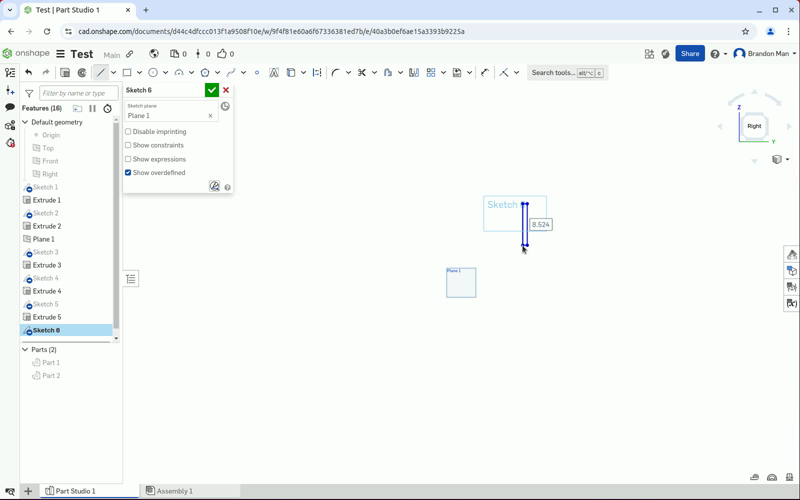
mouse_move(525, 222)
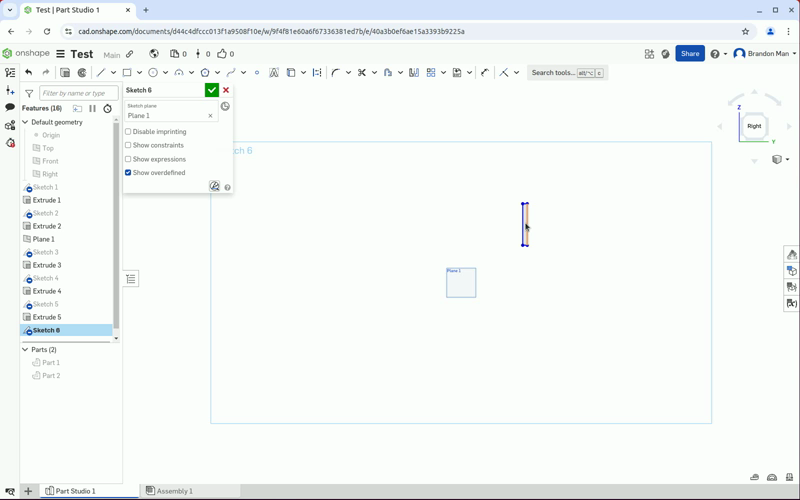
scroll(6)
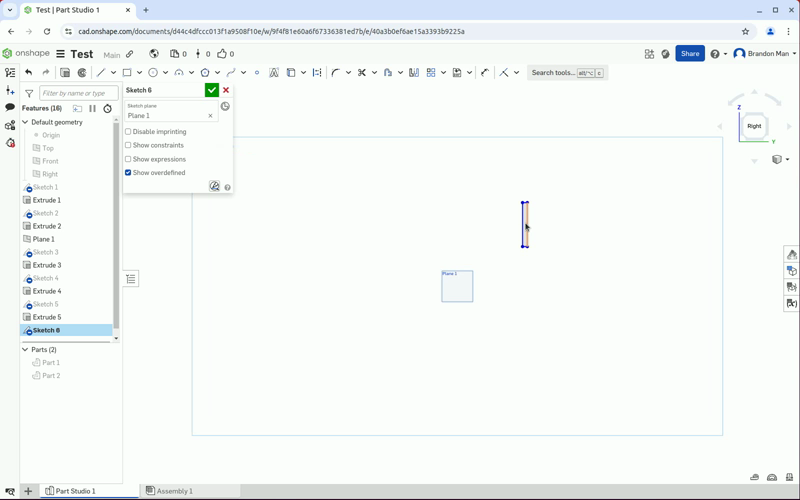
scroll(6)
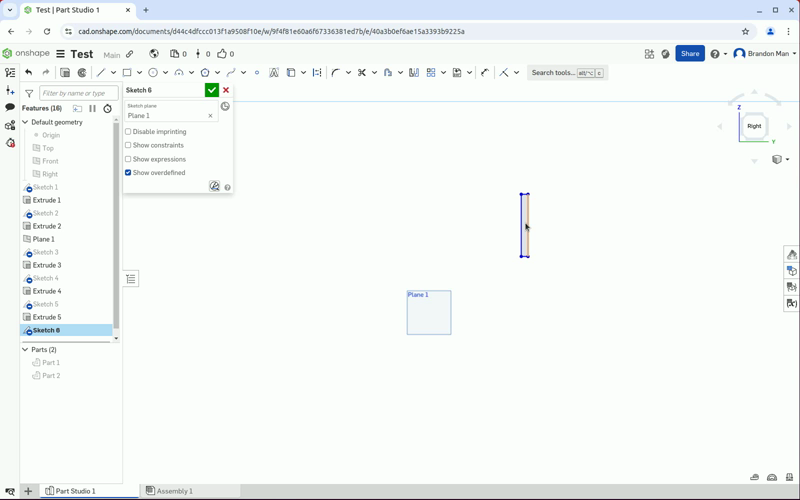
scroll(6)
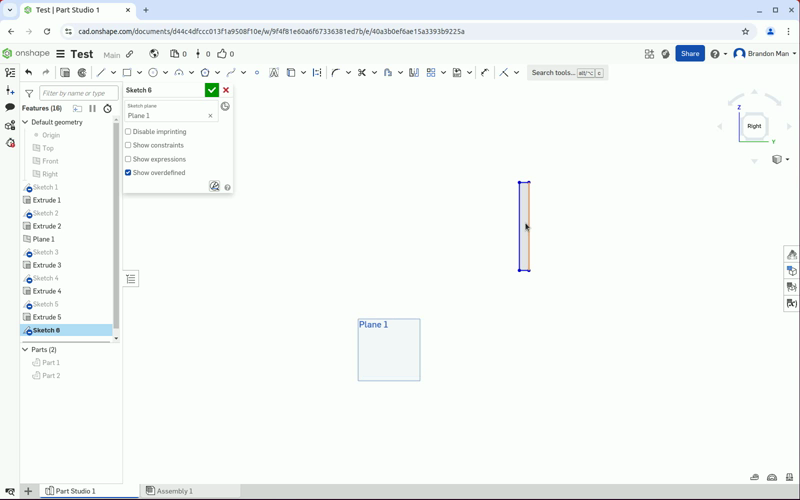
scroll(6)
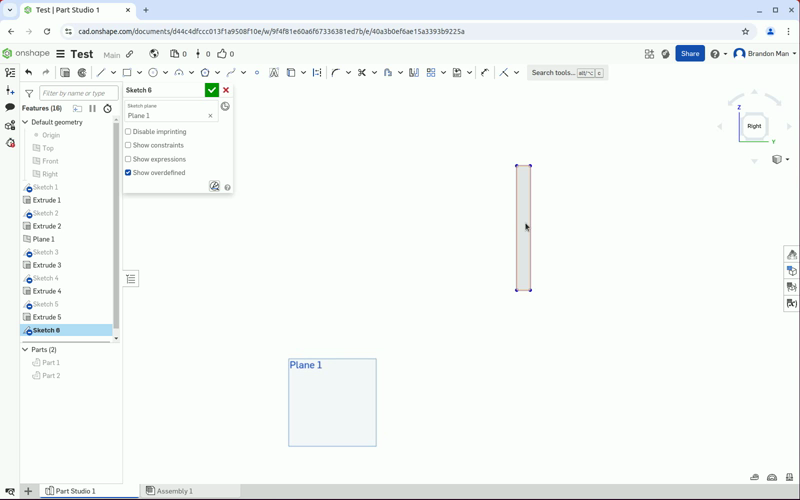
scroll(6)
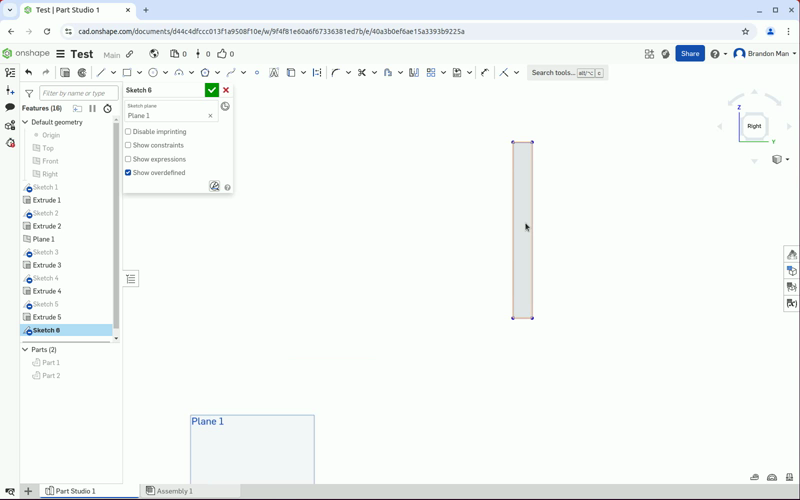
scroll(6)
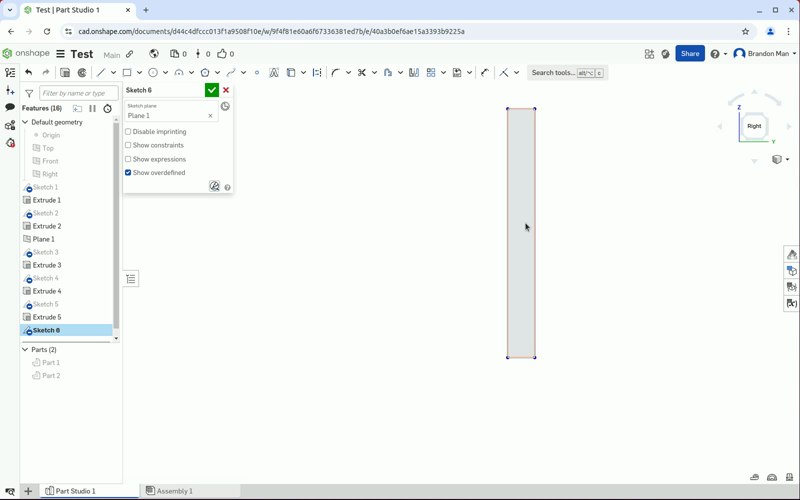
scroll(6)
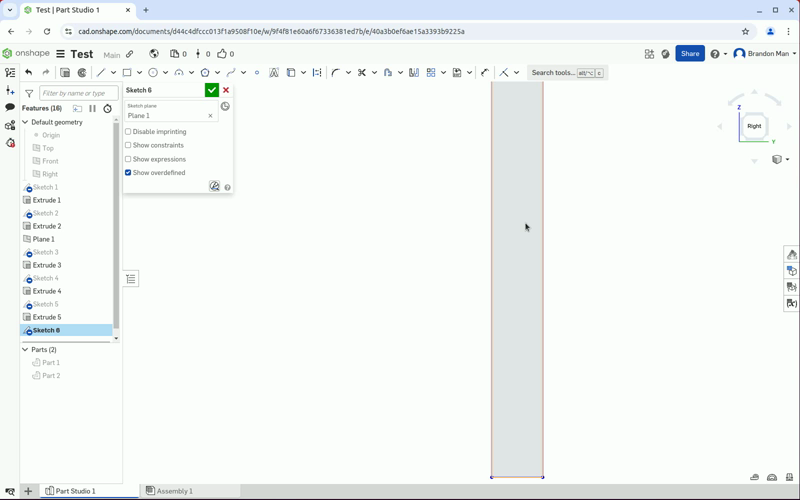
click(525, 222)
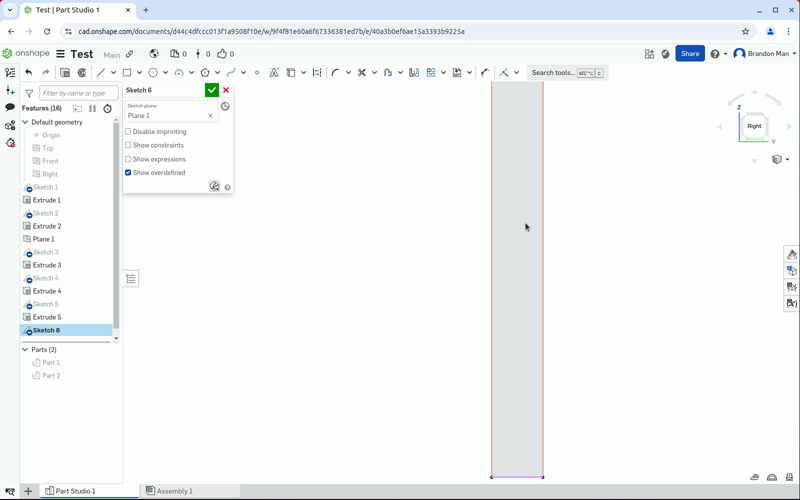
scroll(-6)
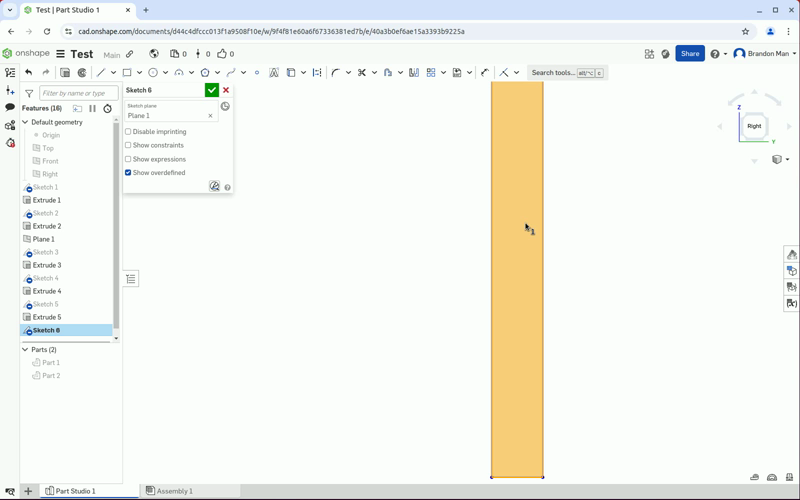
scroll(-6)
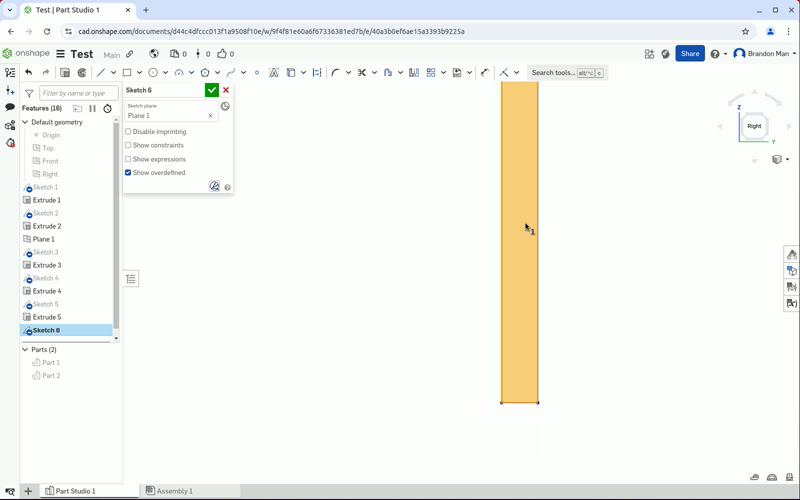
scroll(-6)
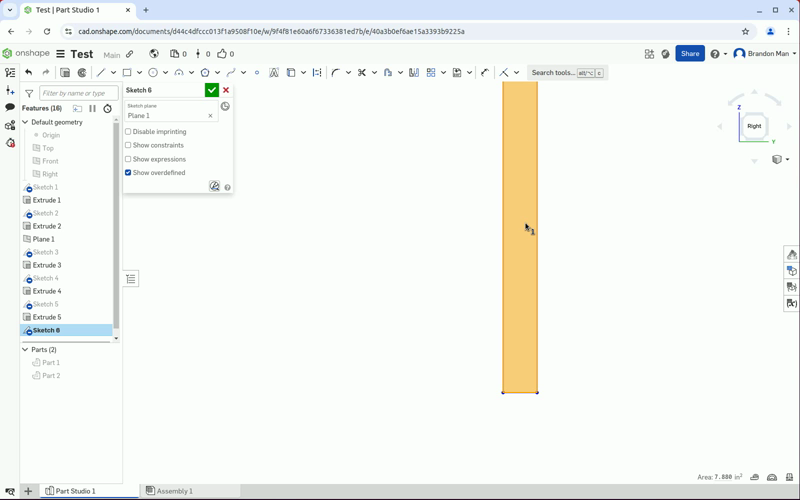
scroll(-6)
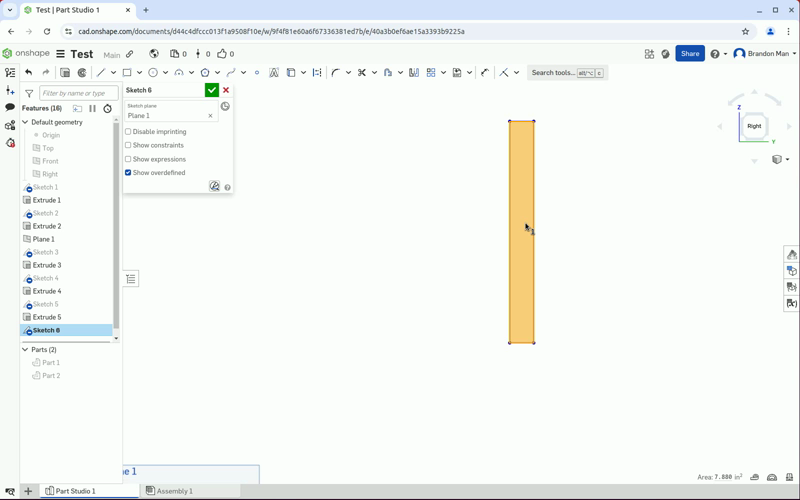
scroll(-6)
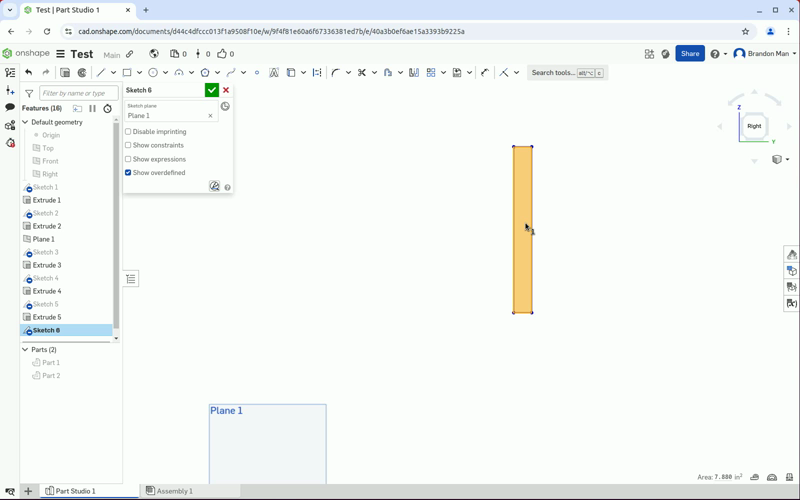
scroll(-6)
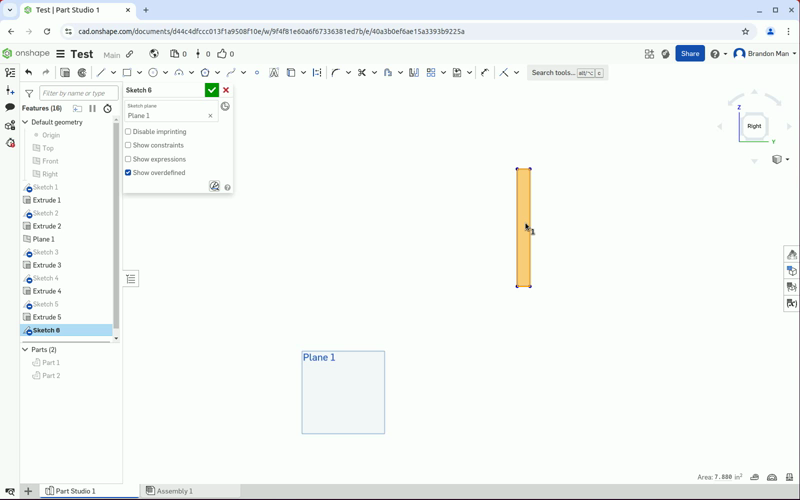
scroll(-6)
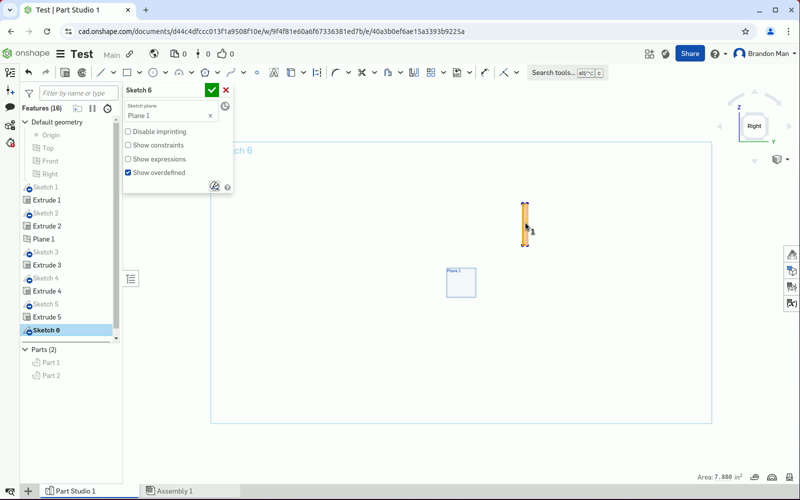
mouse_move(73, 352)
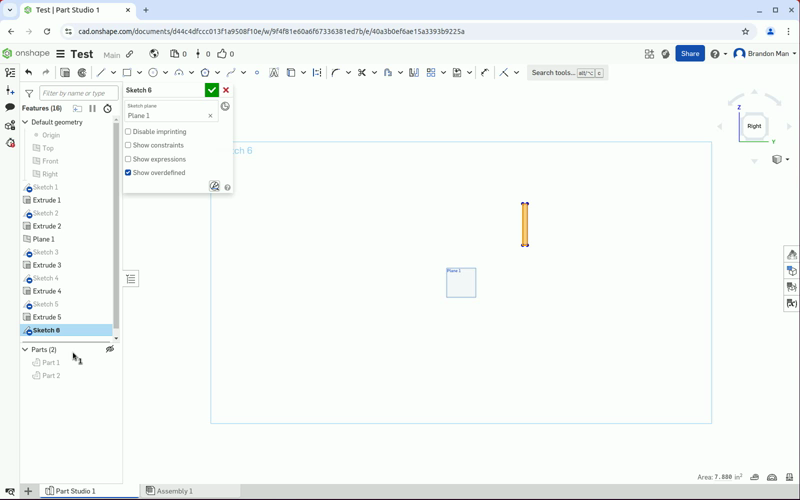
key(shift+y)
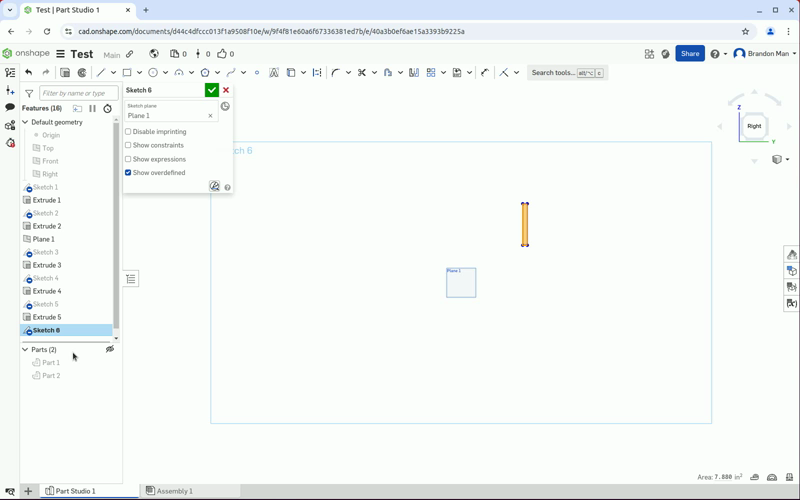
key(shift+e)
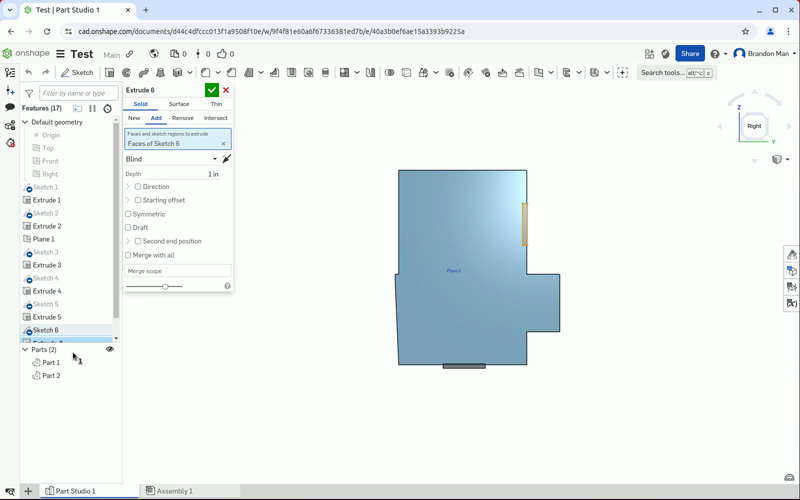
mouse_move(143, 106)
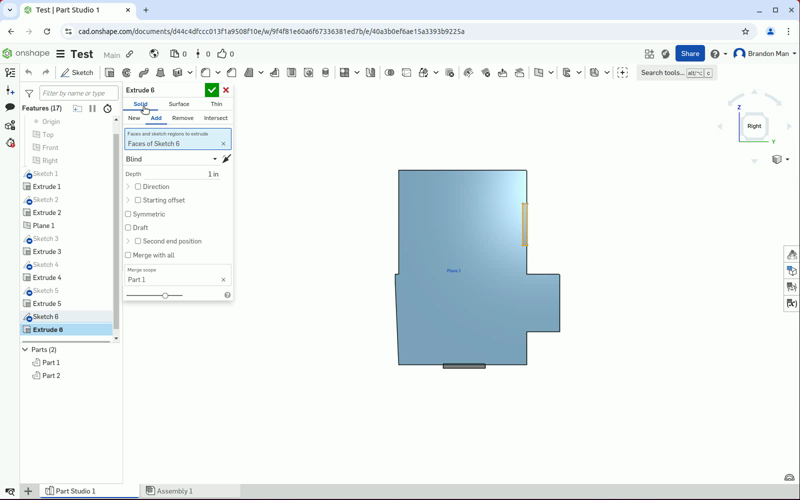
click(143, 106)
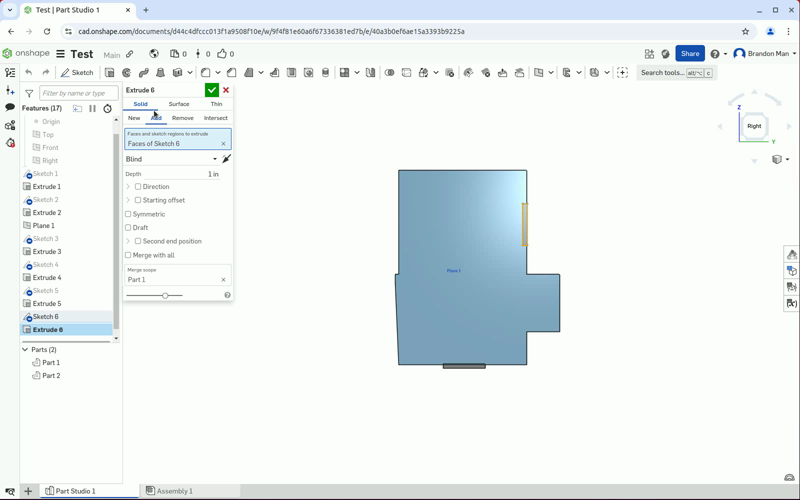
mouse_move(186, 120)
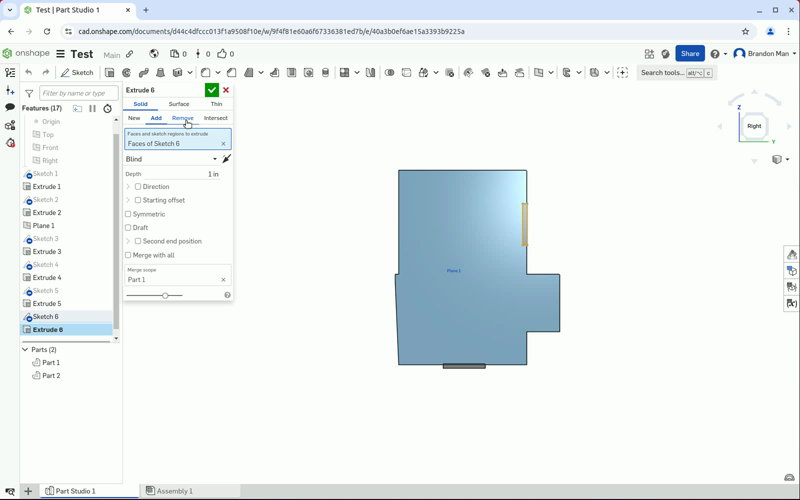
click(186, 120)
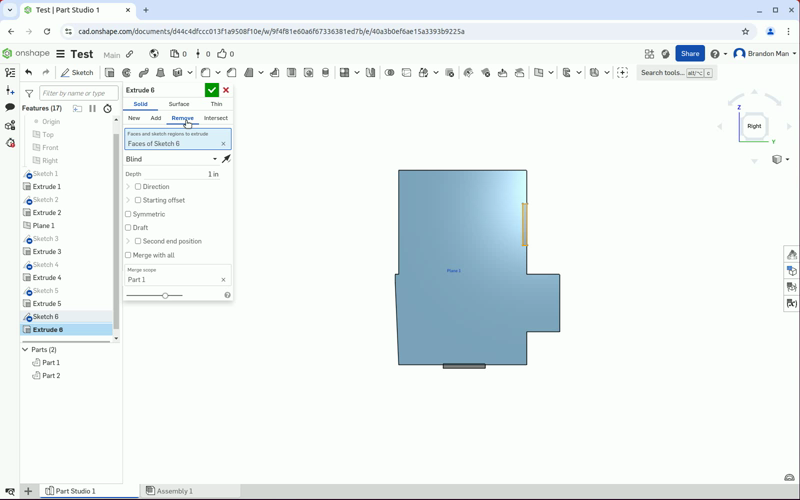
key(tab, 4)
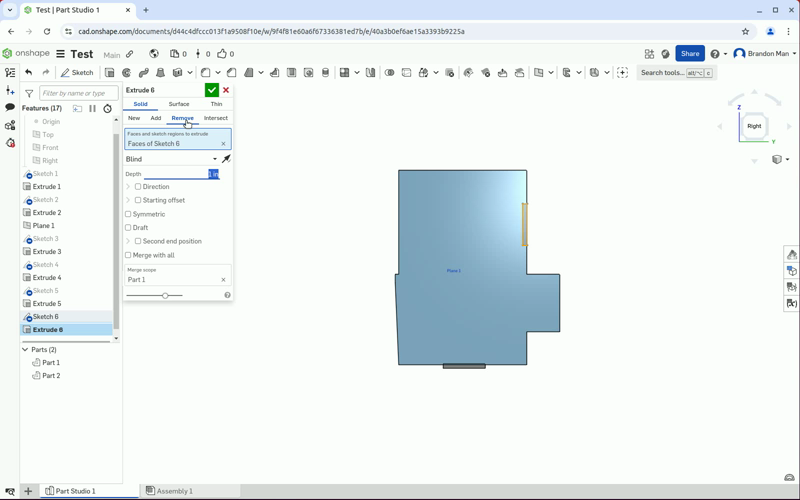
text(6.981)
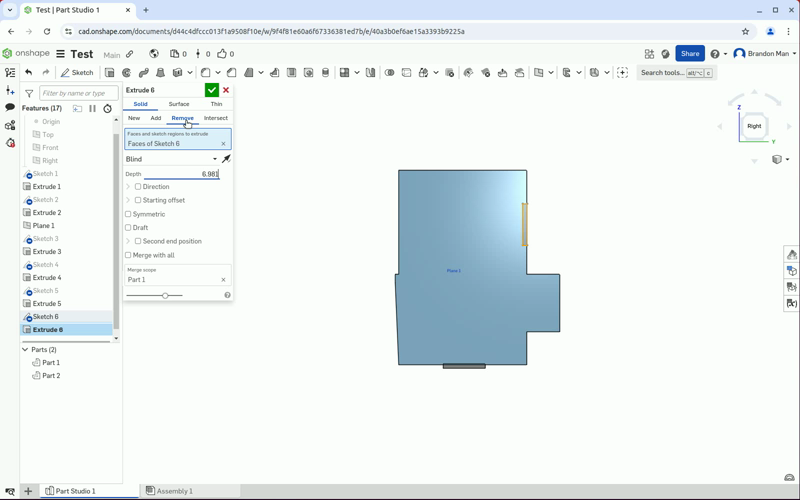
key(tab, 6)
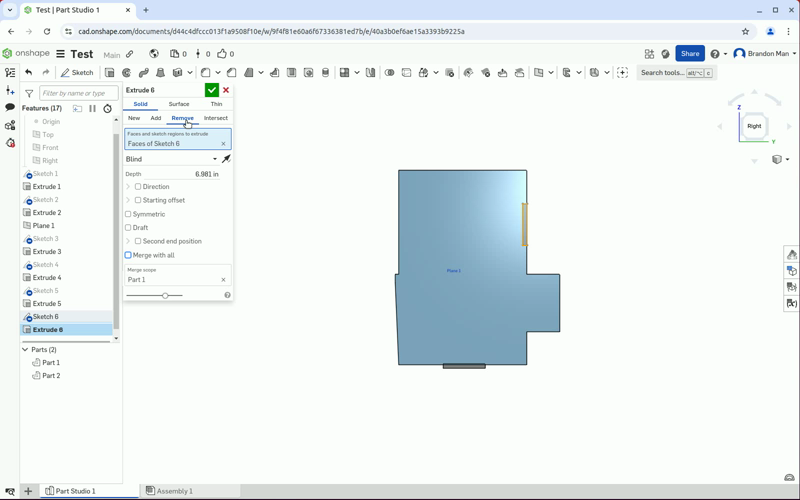
key(space)
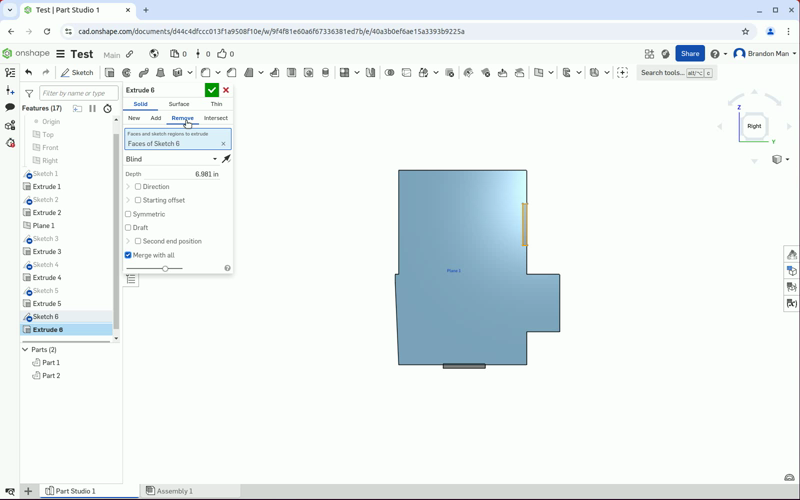
key(enter)
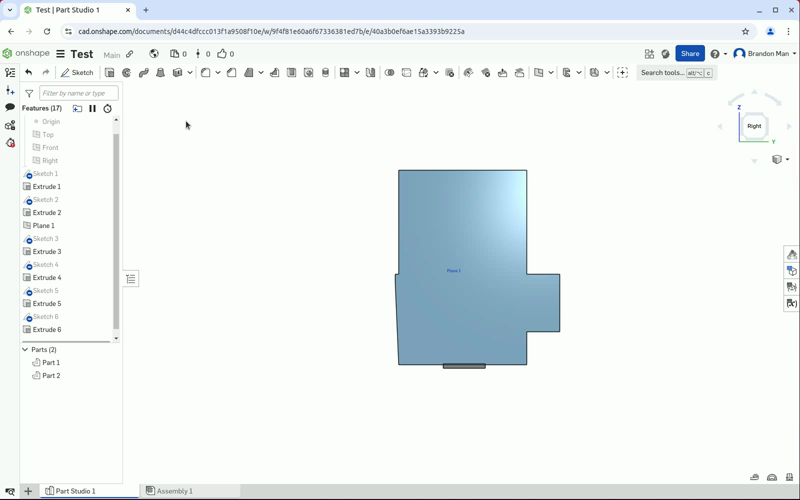
key(shift+h)
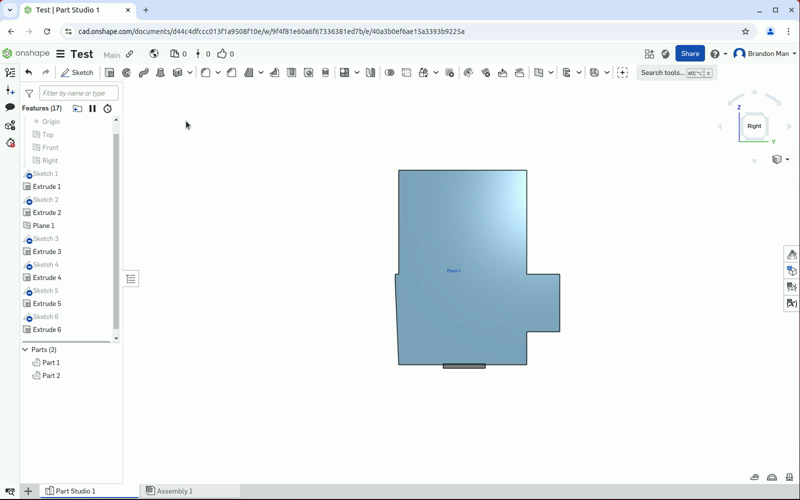
key(shift+h)
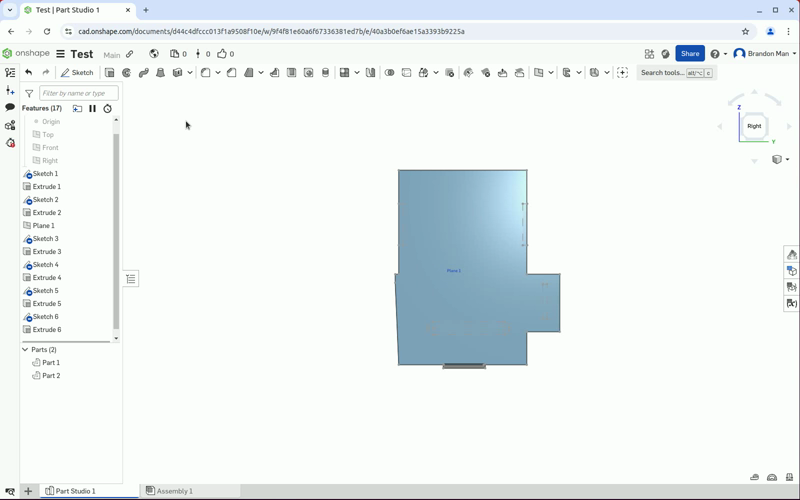
key(shift+7)
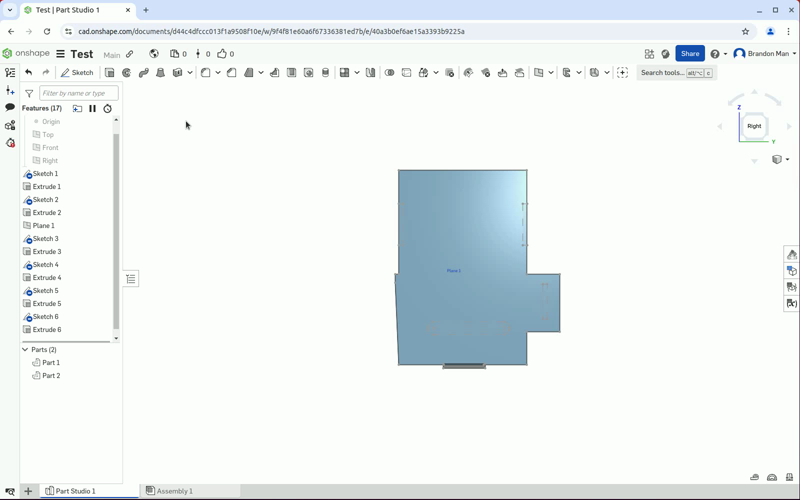
key(right, 2)
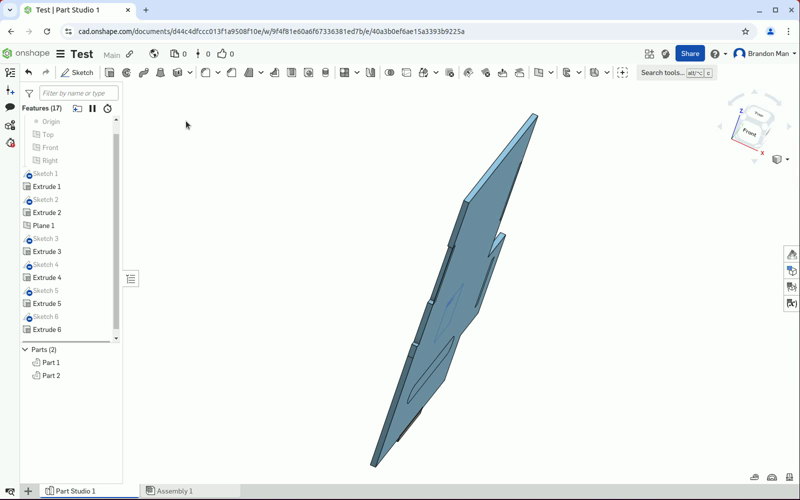
key(down, 2)
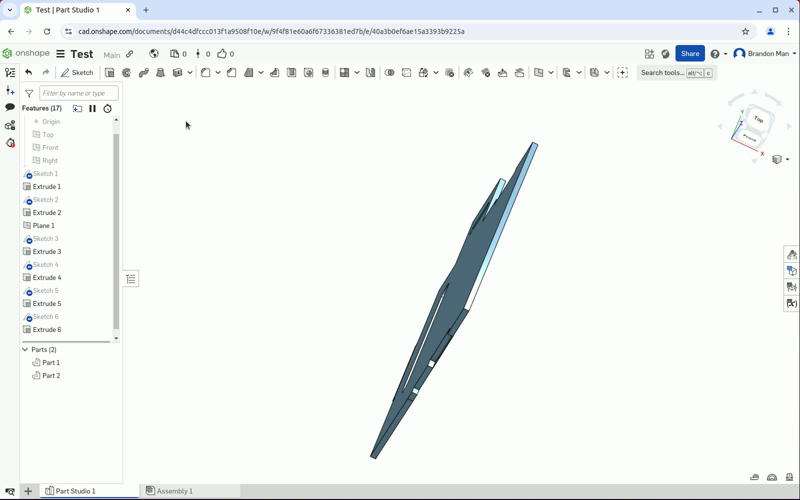
key(up, 2)
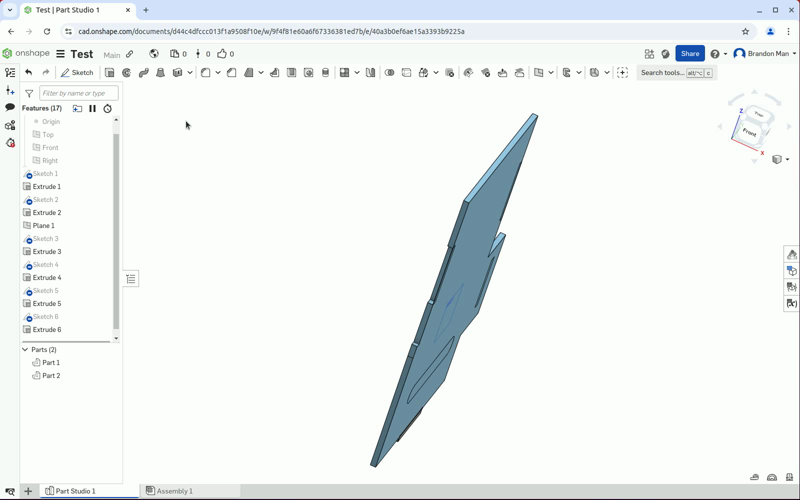
key(left, 2)
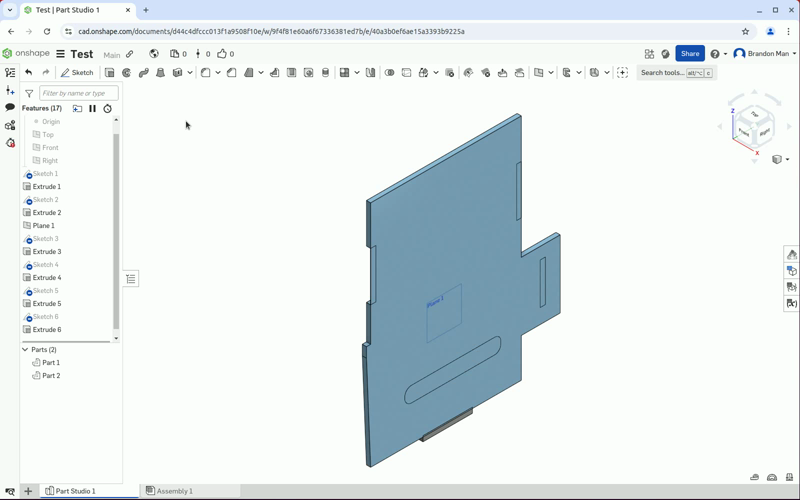
mouse_move(69, 176)
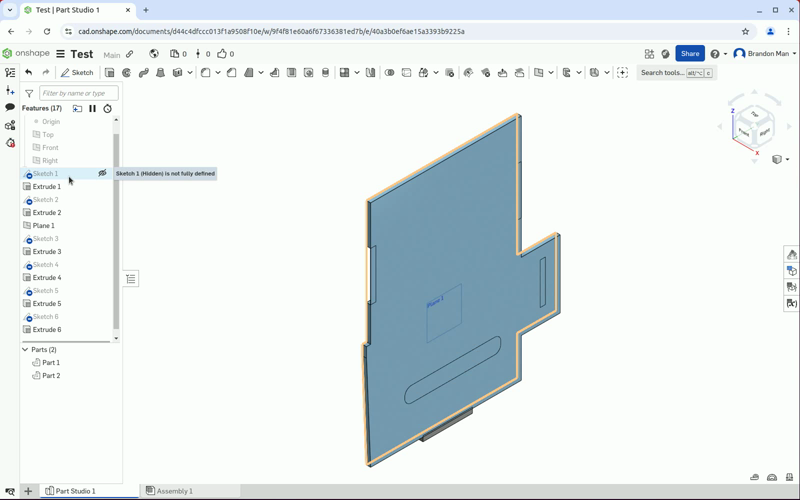
click(69, 176)